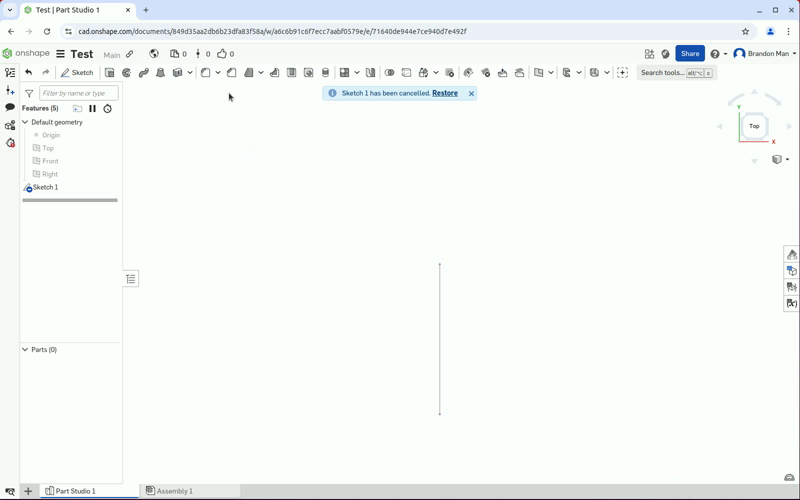
key(shift+h)
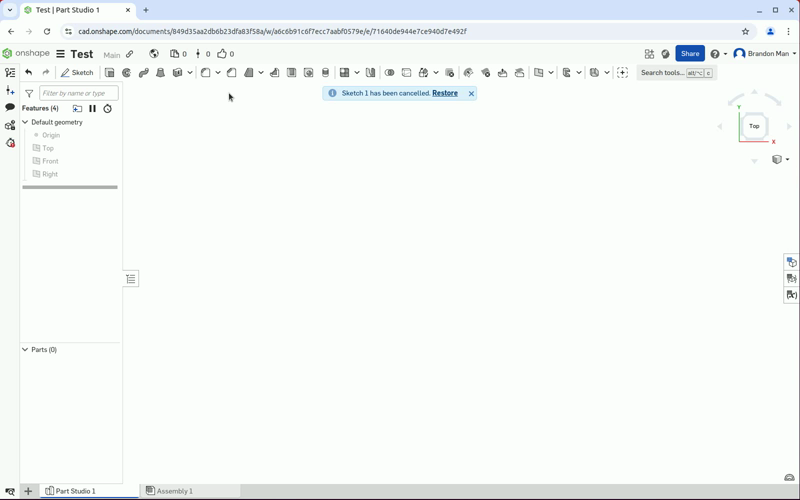
mouse_move(73, 352)
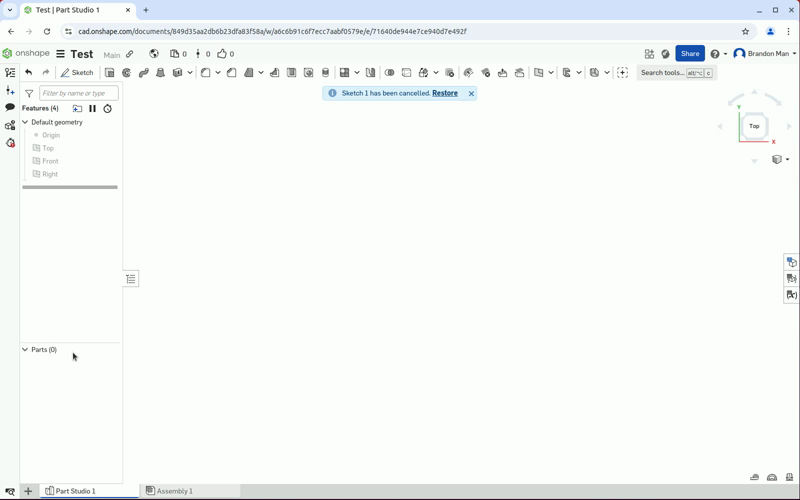
key(y)
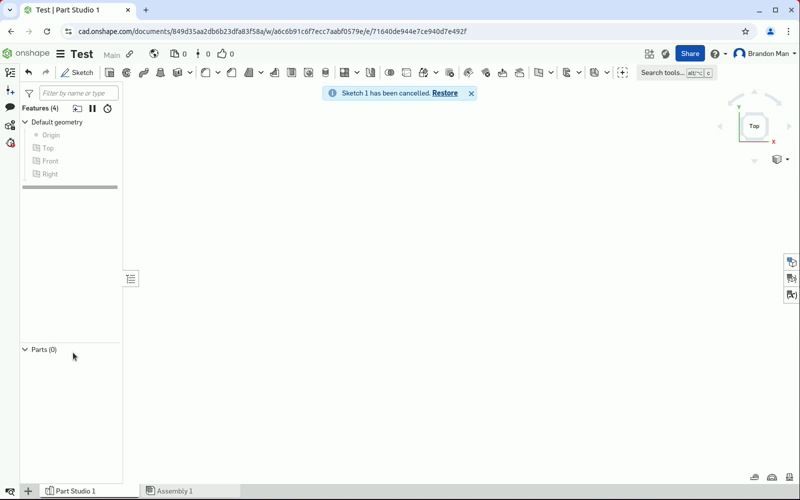
key(shift+p)
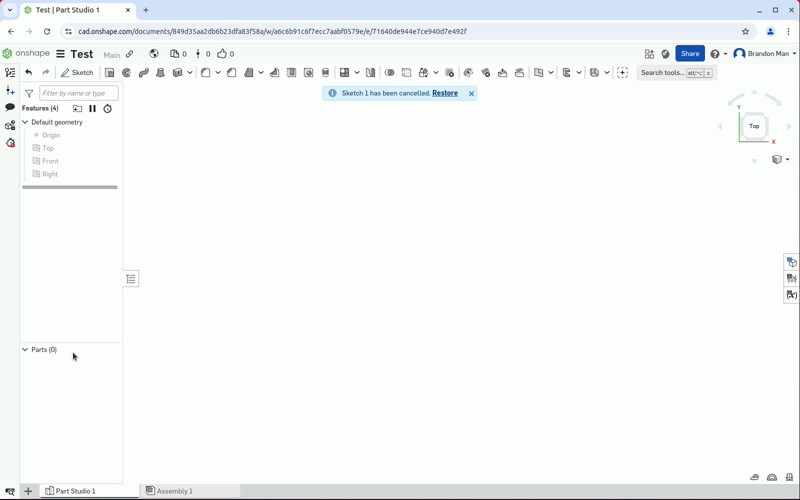
key(space)
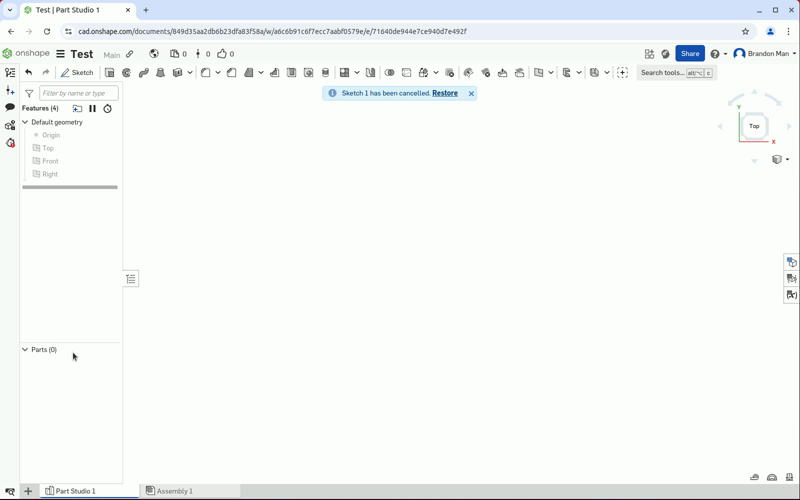
key_down(shift)
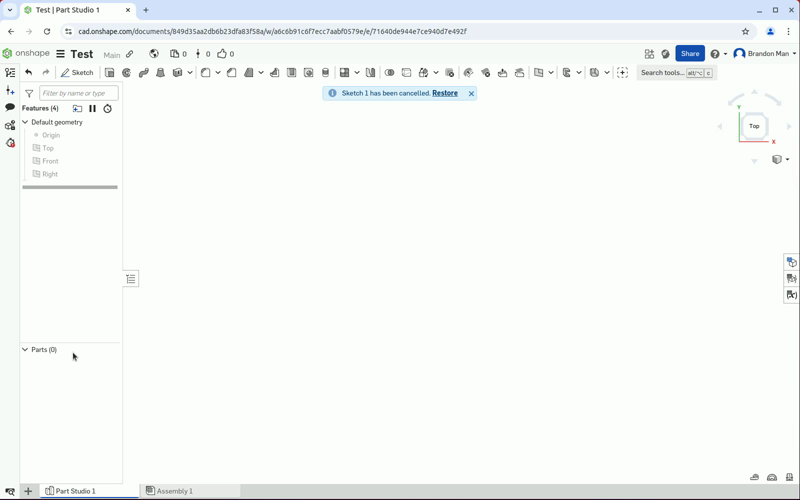
key(up)
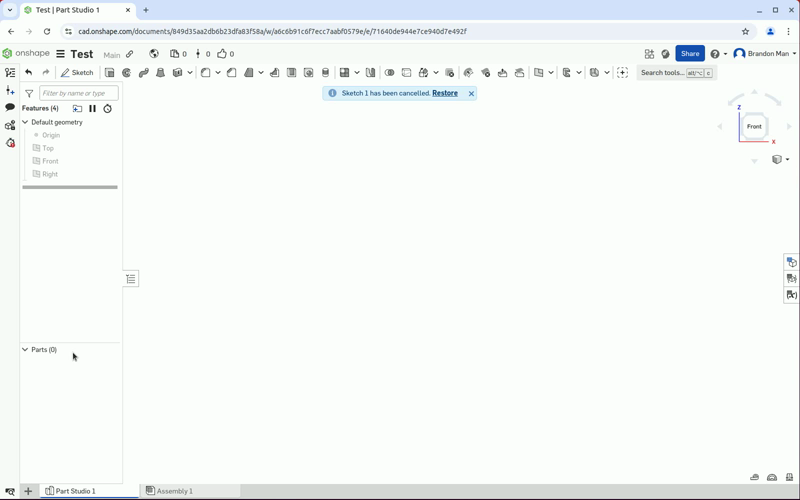
key_up(shift)
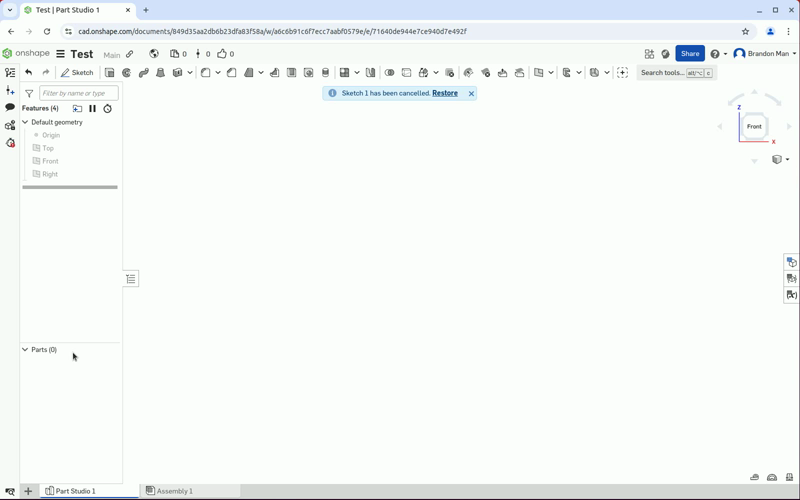
mouse_move(73, 352)
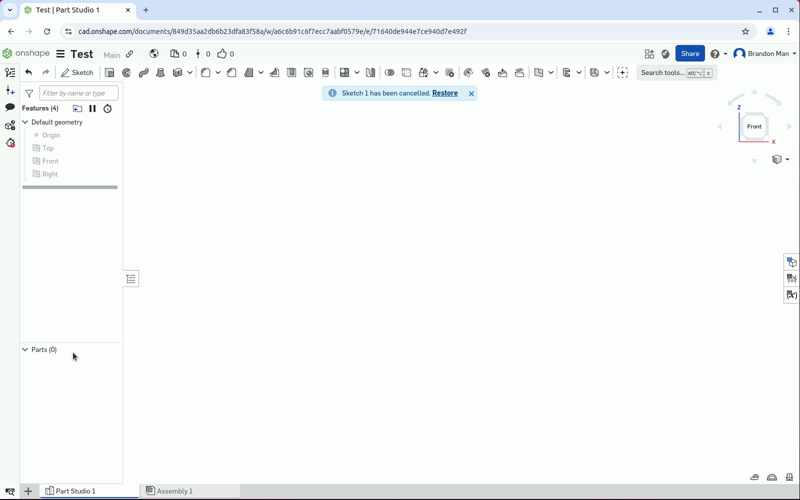
key(shift+y)
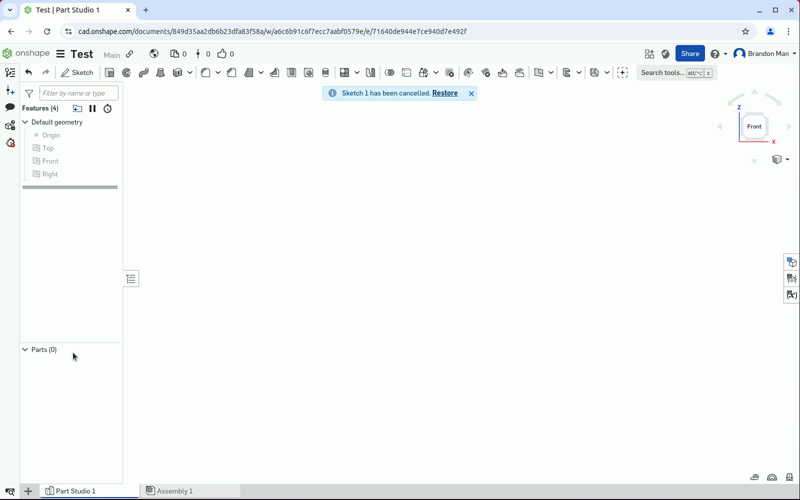
key(shift+s)
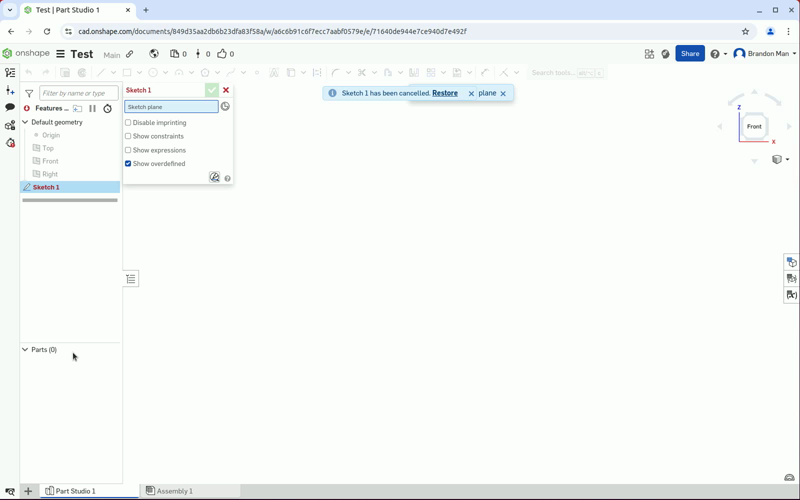
mouse_move(73, 163)
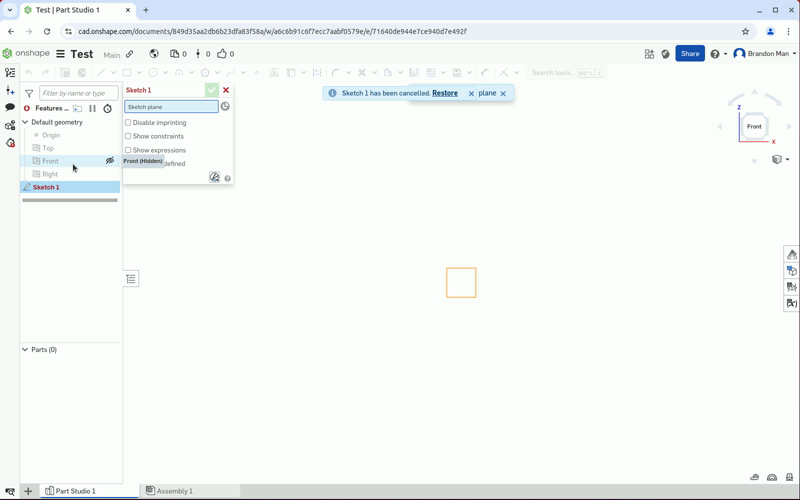
click(73, 163)
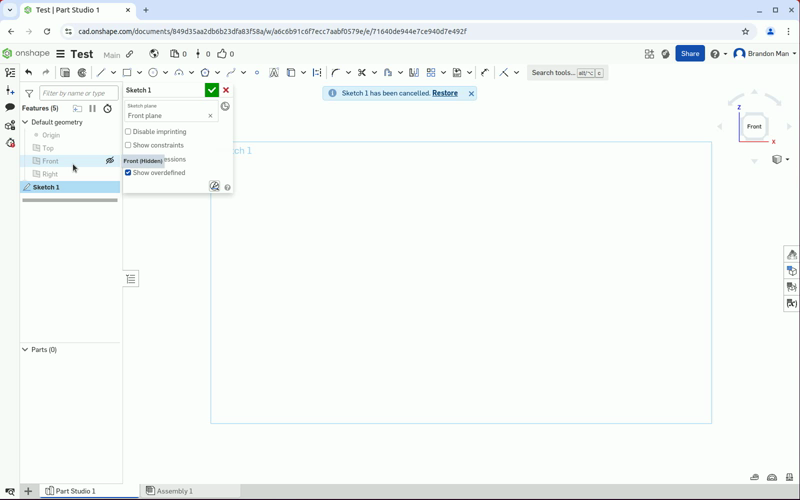
mouse_move(73, 352)
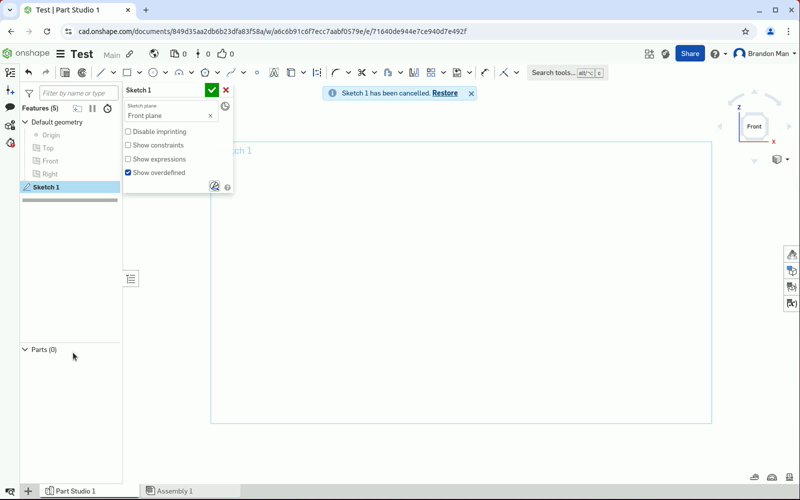
key(y)
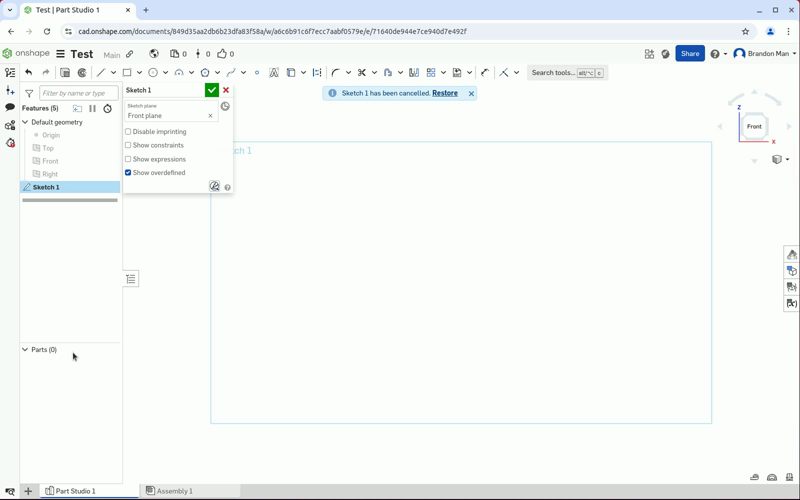
key(c)
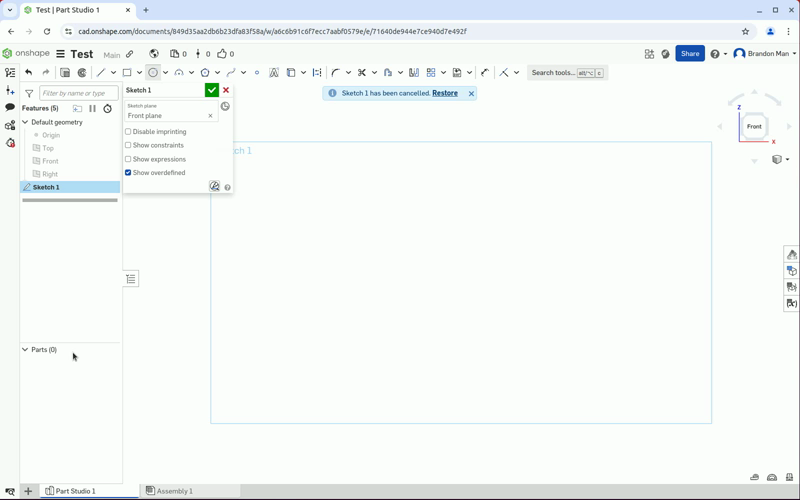
key_down(shift)
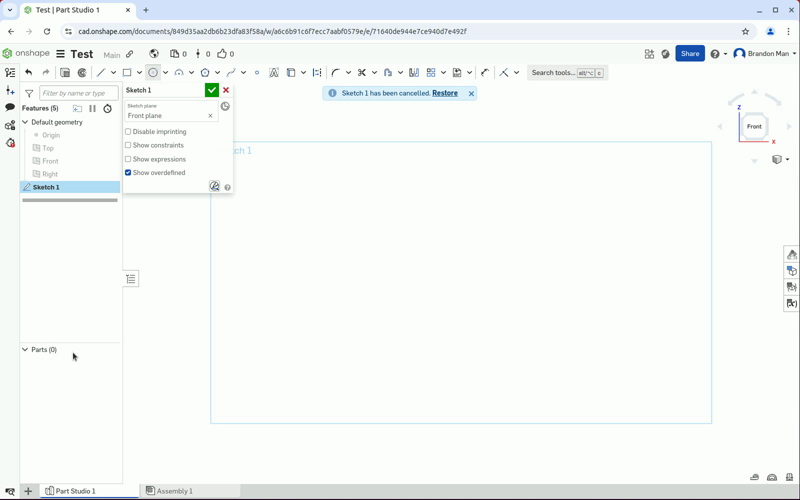
mouse_move(461, 178)
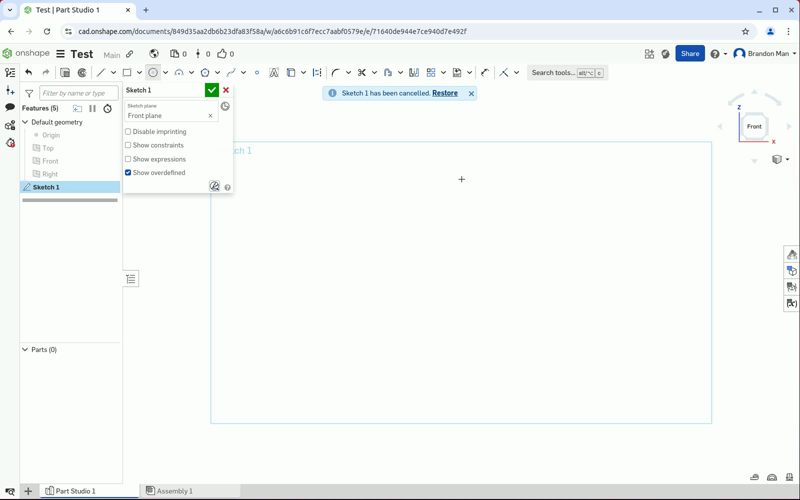
click(461, 178)
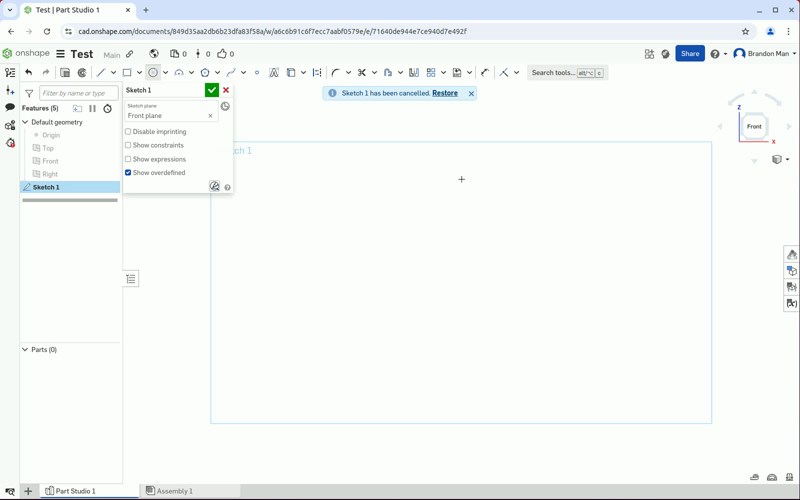
key_up(shift)
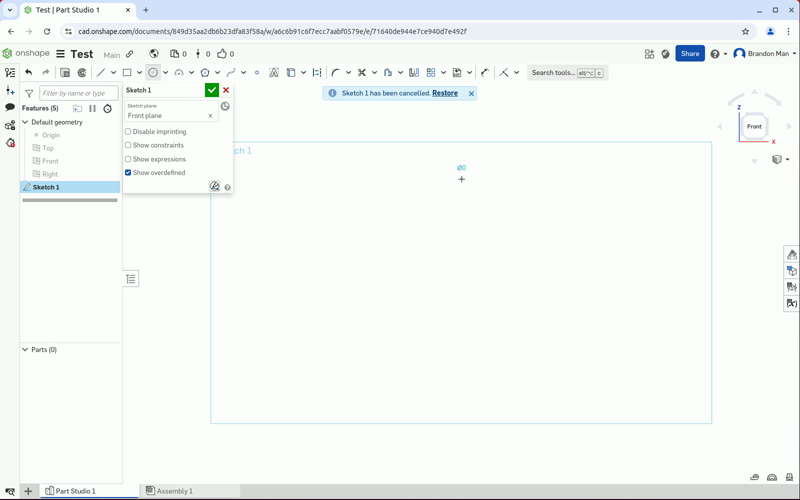
mouse_move(471, 178)
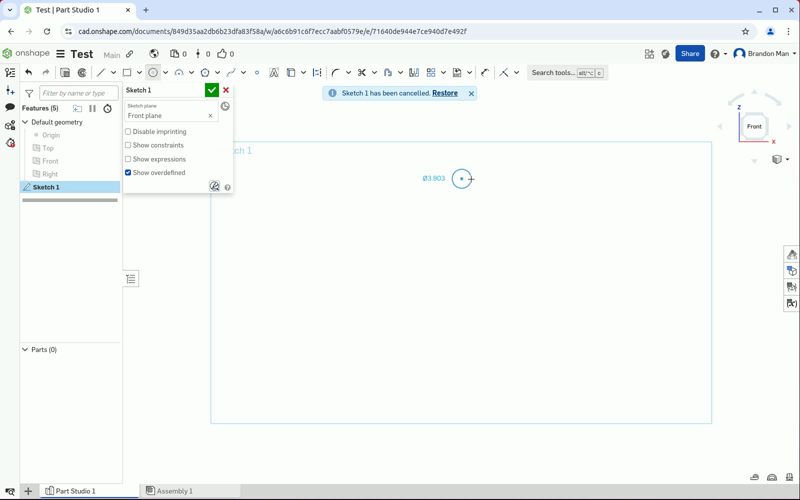
click(471, 178)
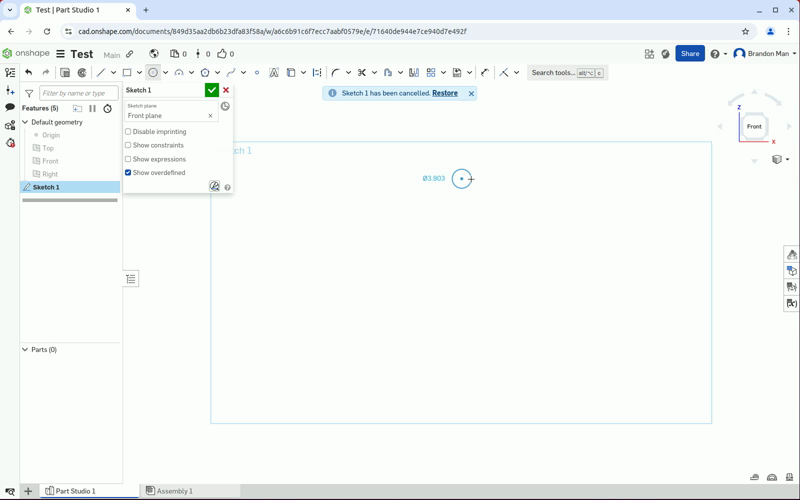
key(esc)
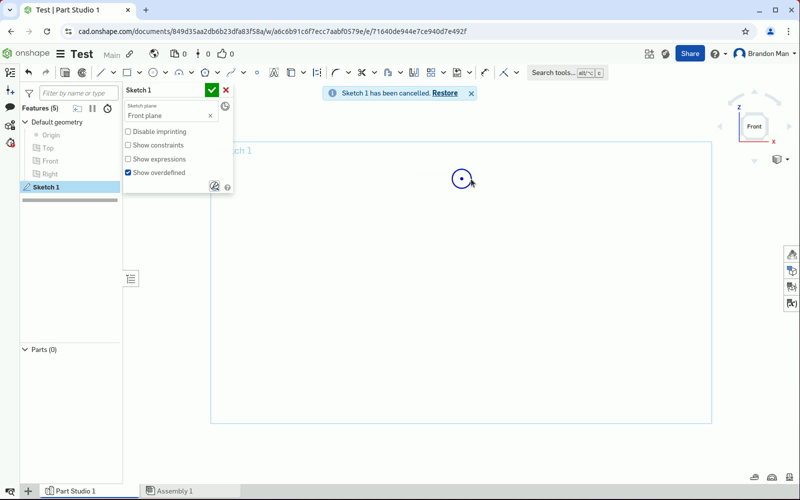
key(c)
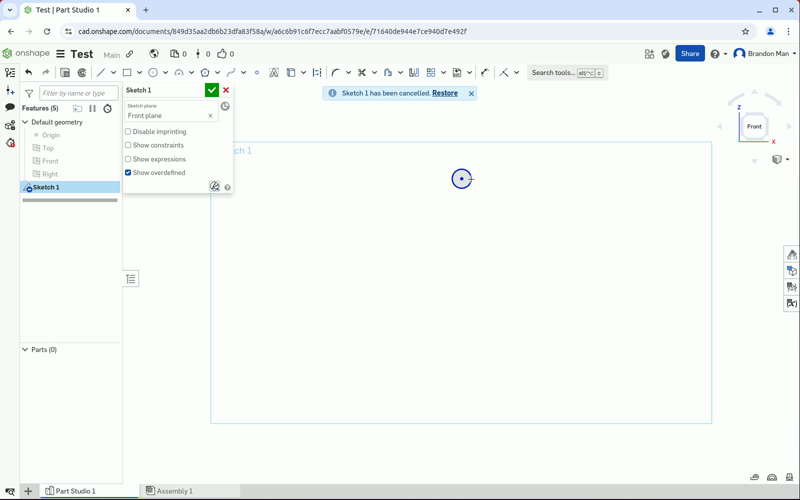
key_down(shift)
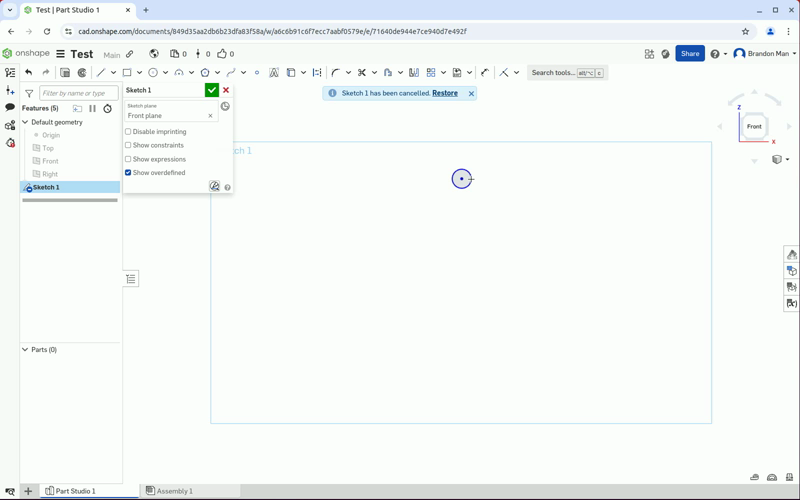
mouse_move(461, 178)
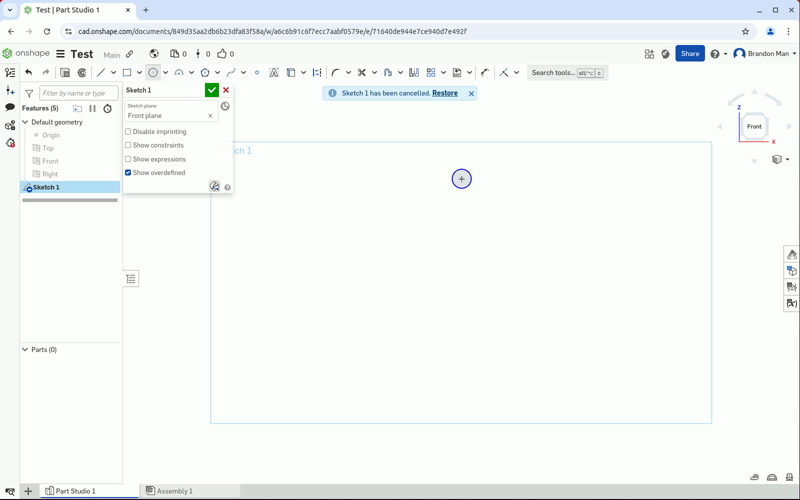
click(461, 178)
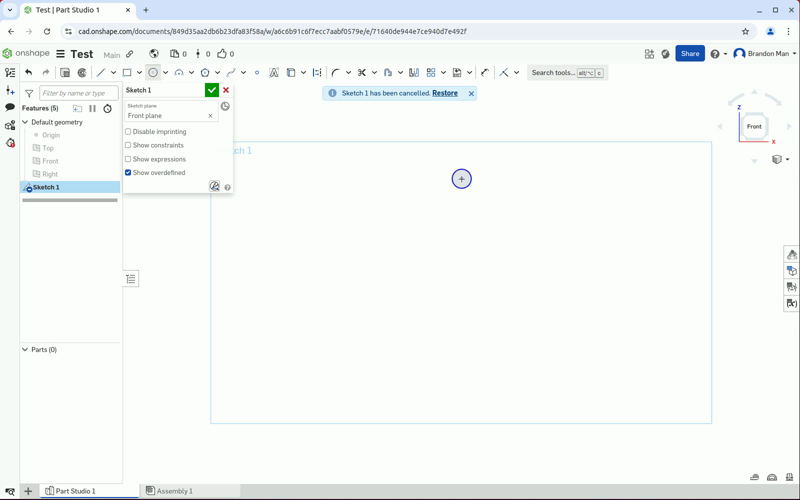
key_up(shift)
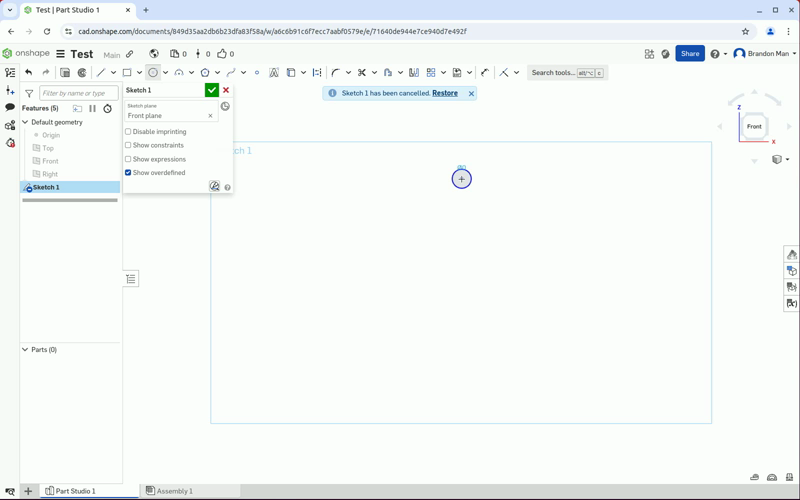
mouse_move(464, 178)
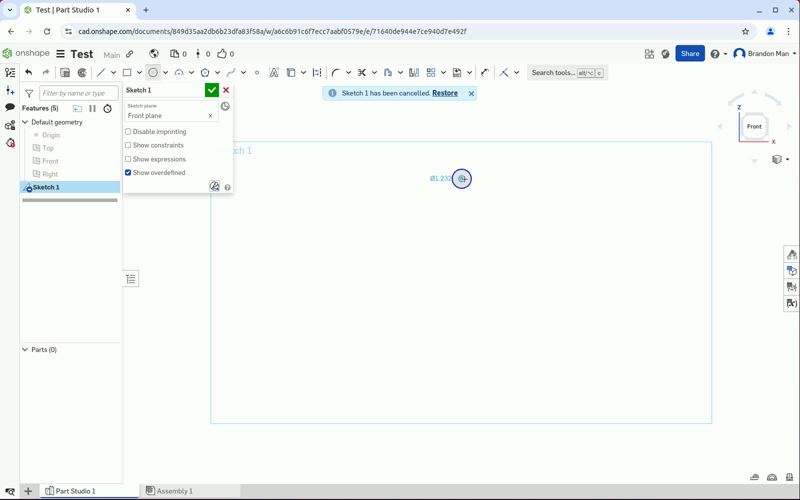
scroll(6)
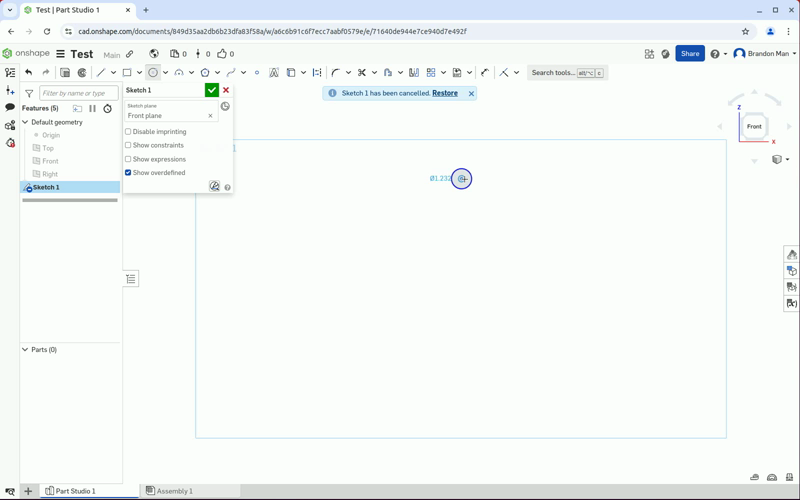
scroll(6)
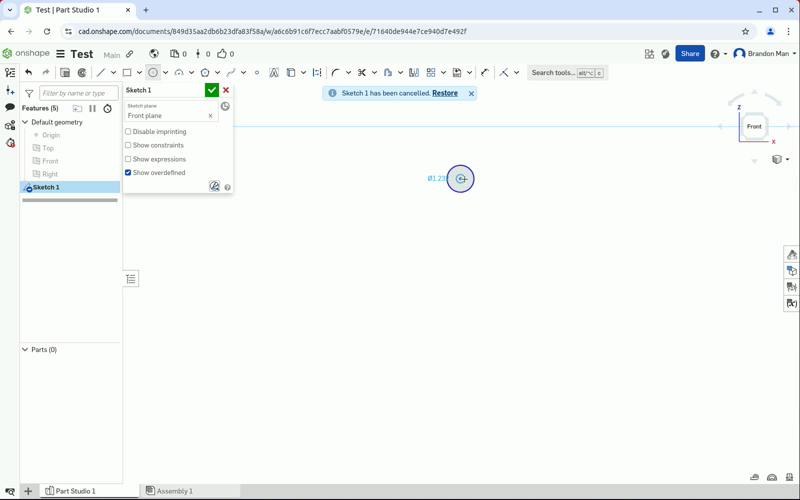
scroll(6)
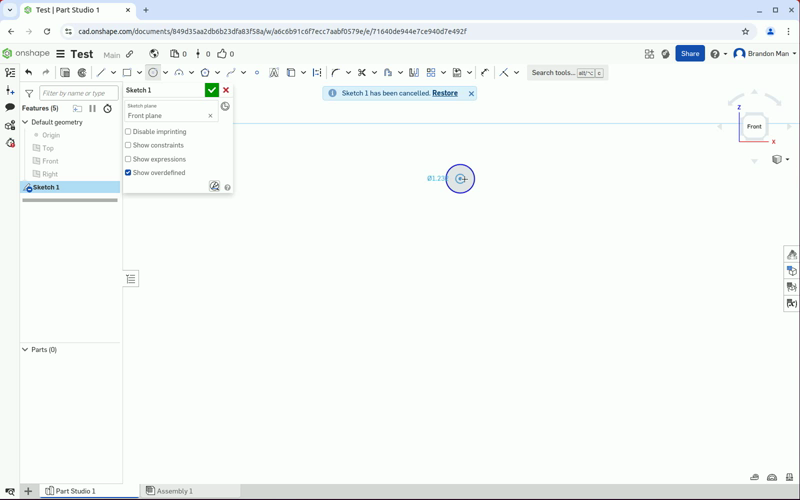
scroll(6)
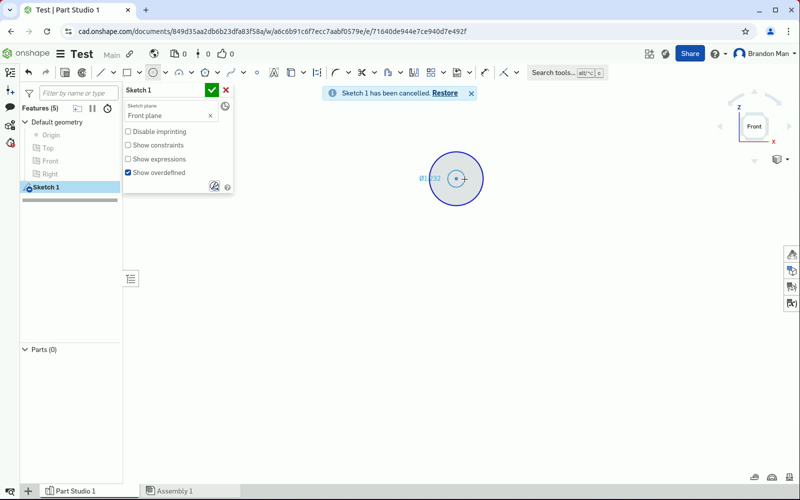
scroll(6)
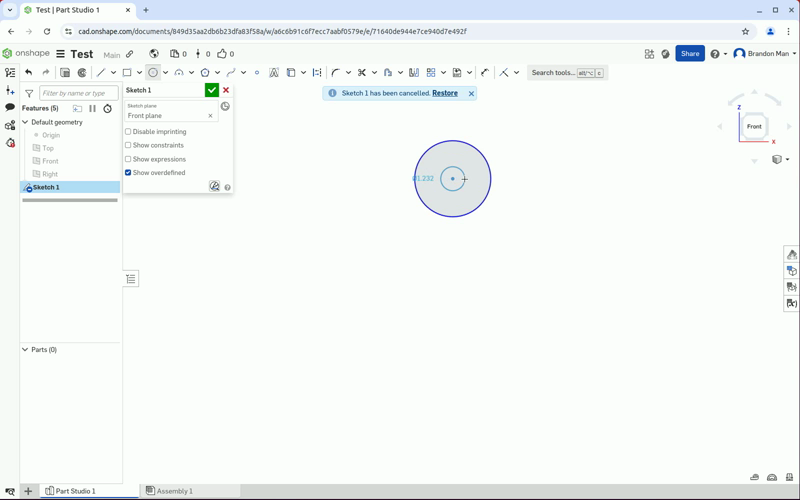
scroll(6)
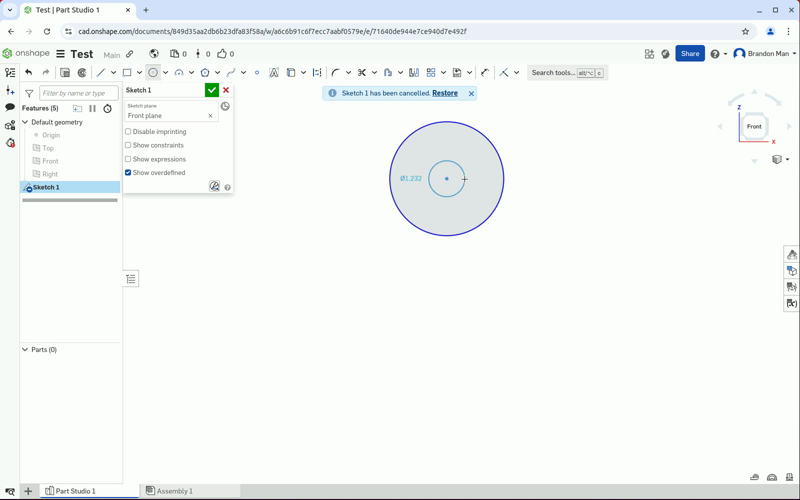
scroll(6)
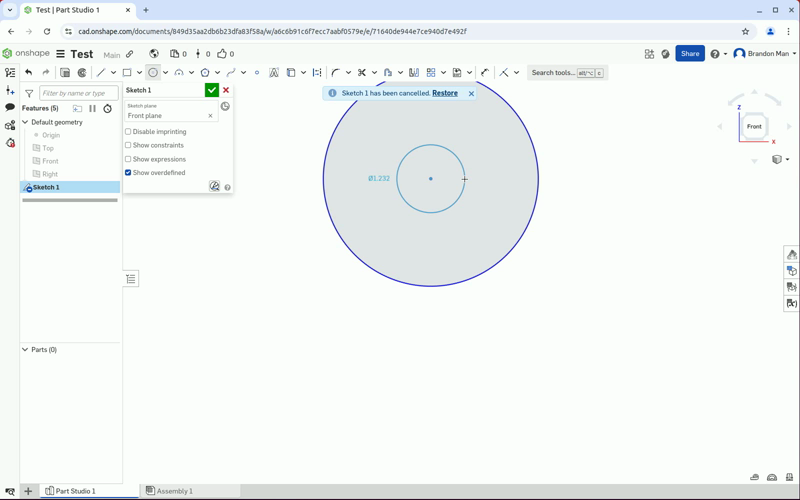
click(464, 178)
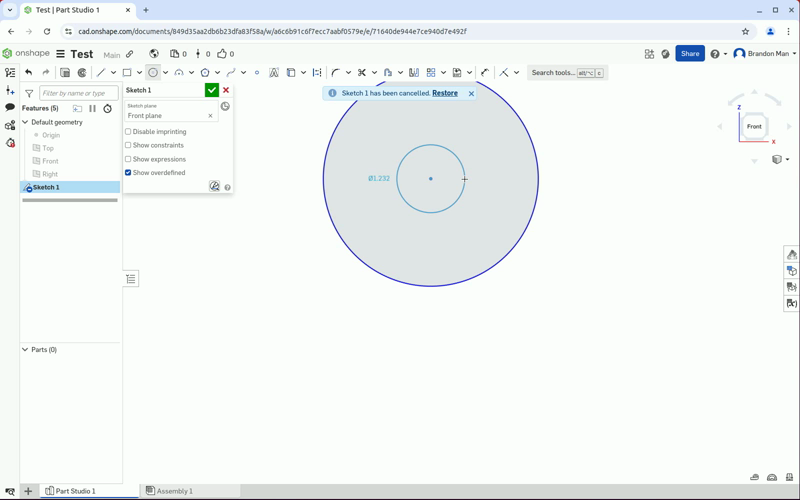
scroll(-6)
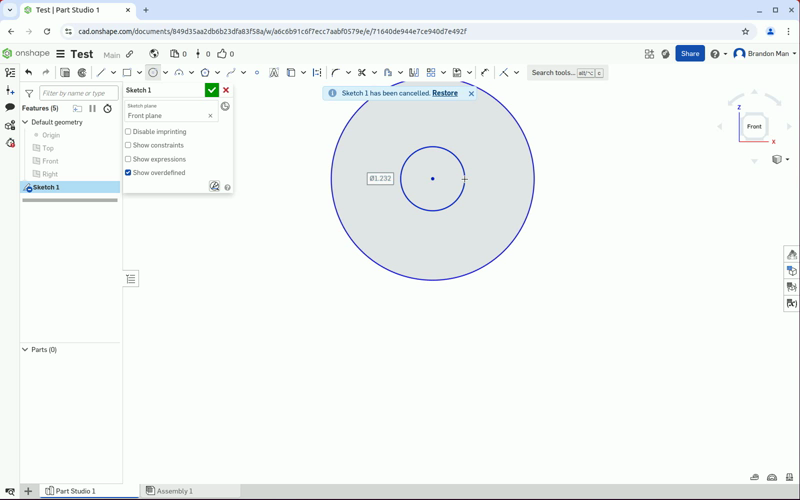
scroll(-6)
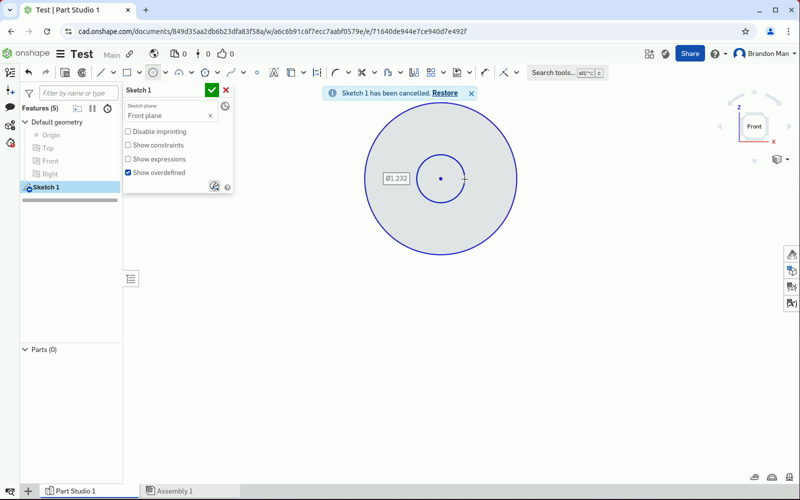
scroll(-6)
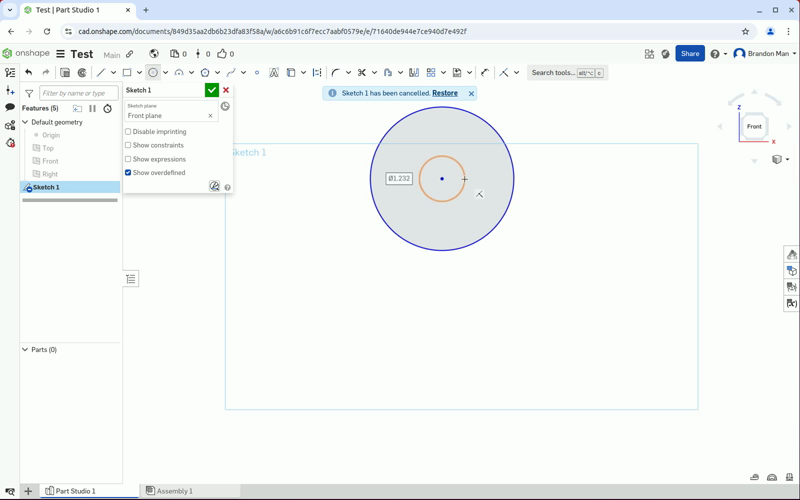
scroll(-6)
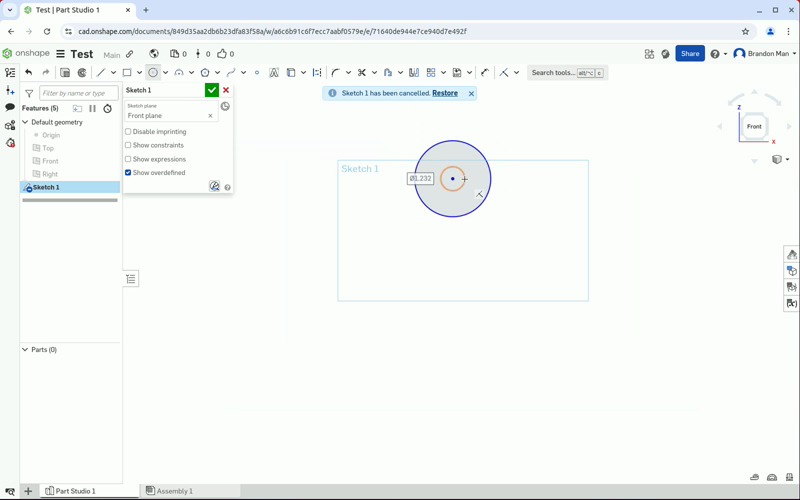
scroll(-6)
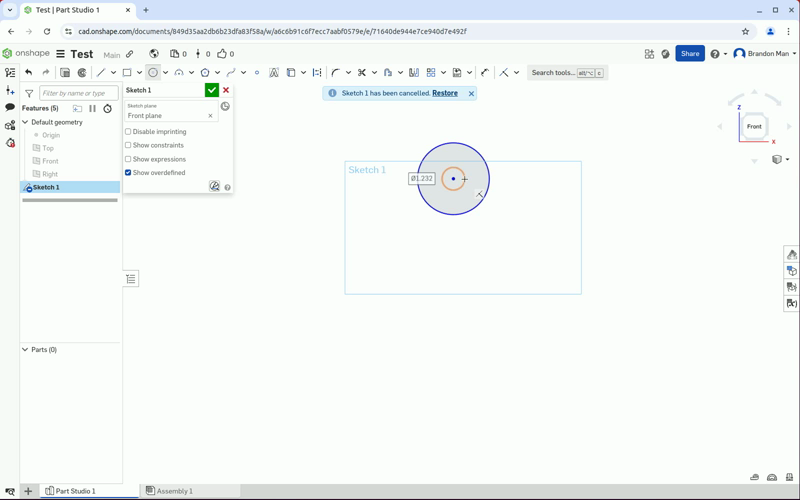
scroll(-6)
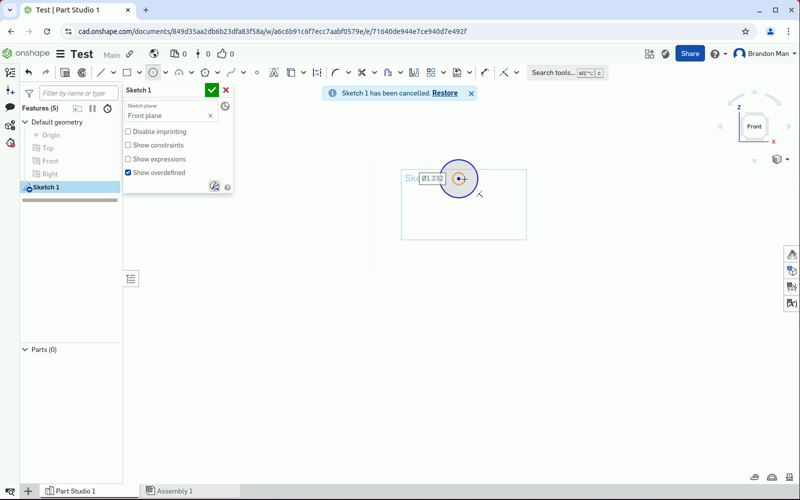
scroll(-6)
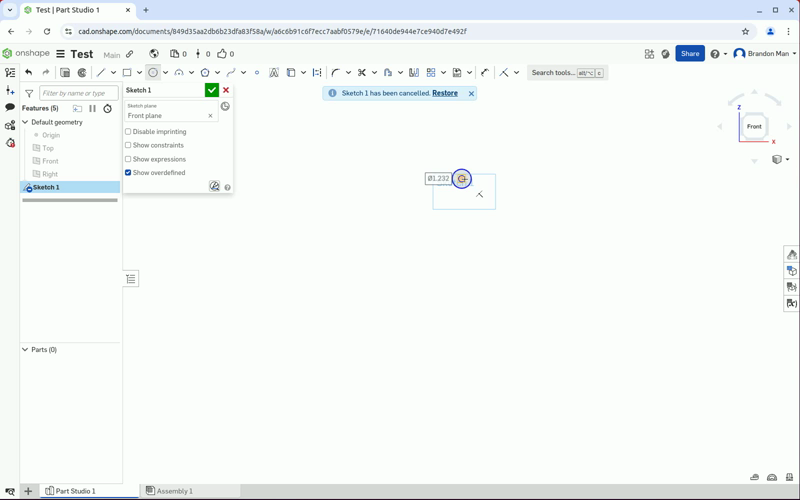
key(esc)
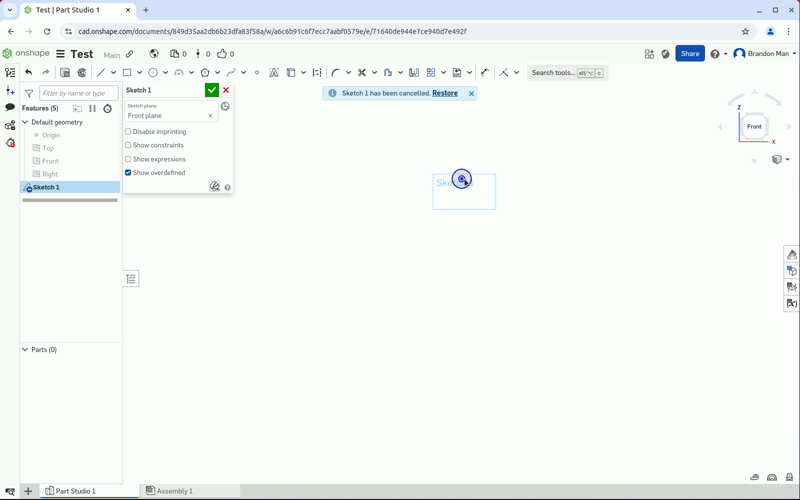
mouse_move(456, 179)
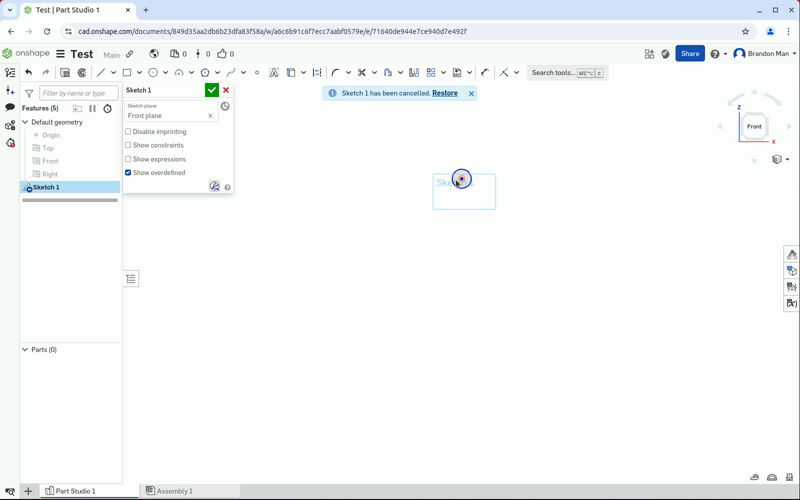
scroll(6)
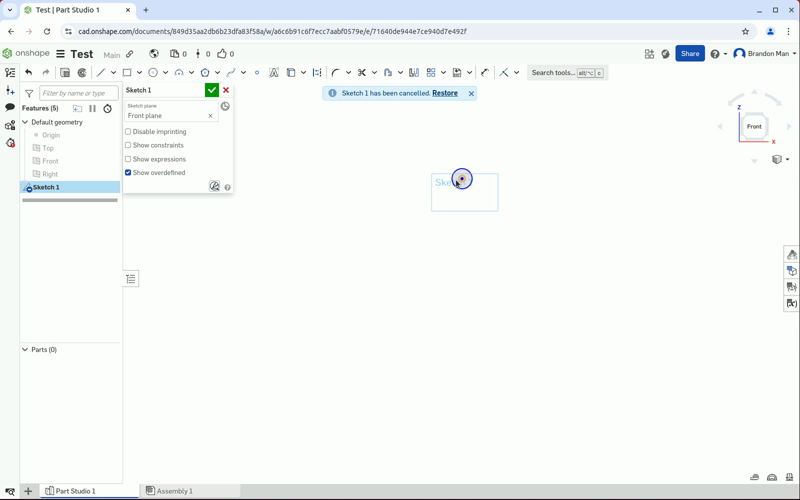
scroll(6)
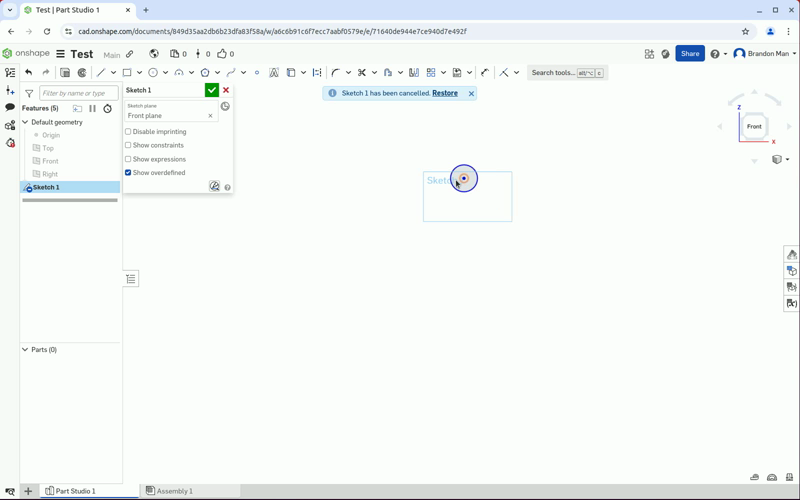
scroll(6)
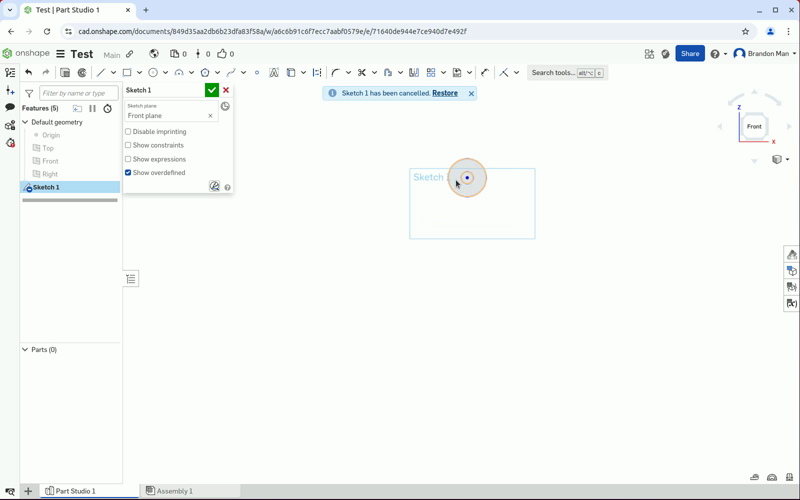
scroll(6)
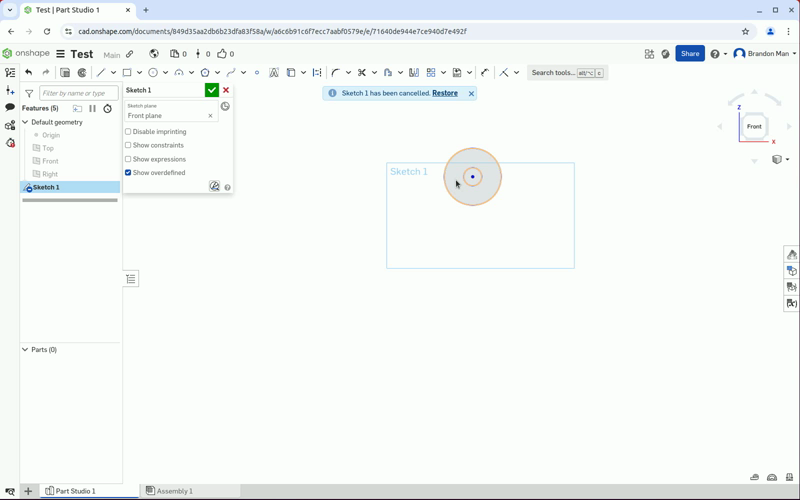
scroll(6)
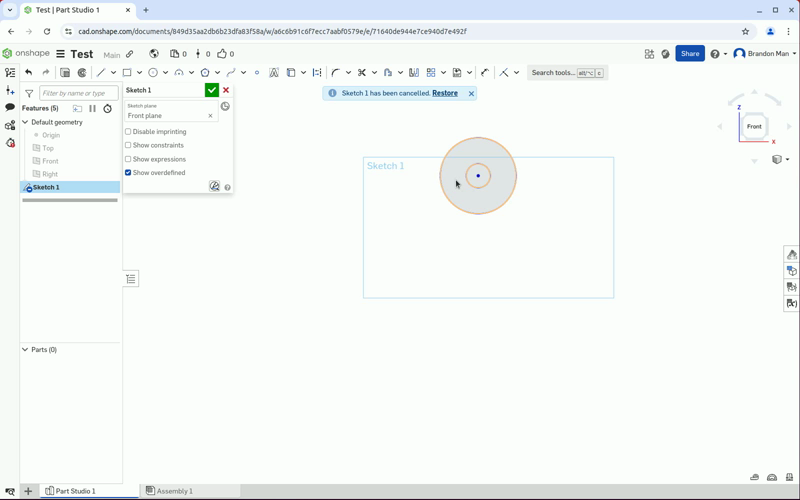
scroll(6)
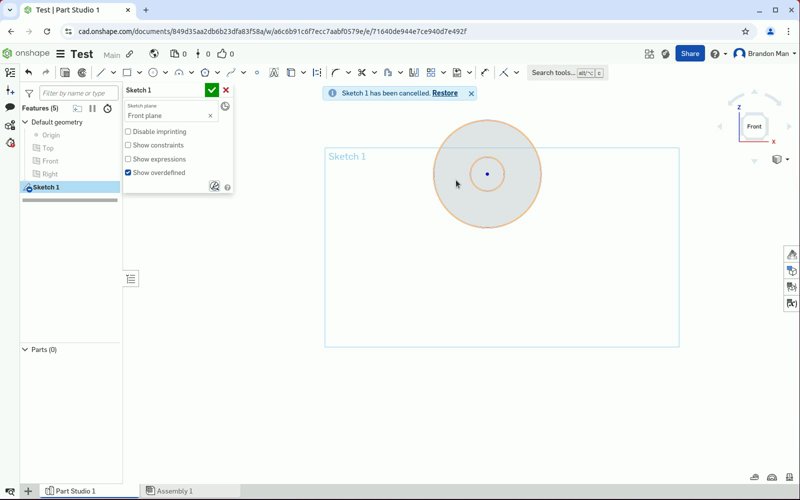
scroll(6)
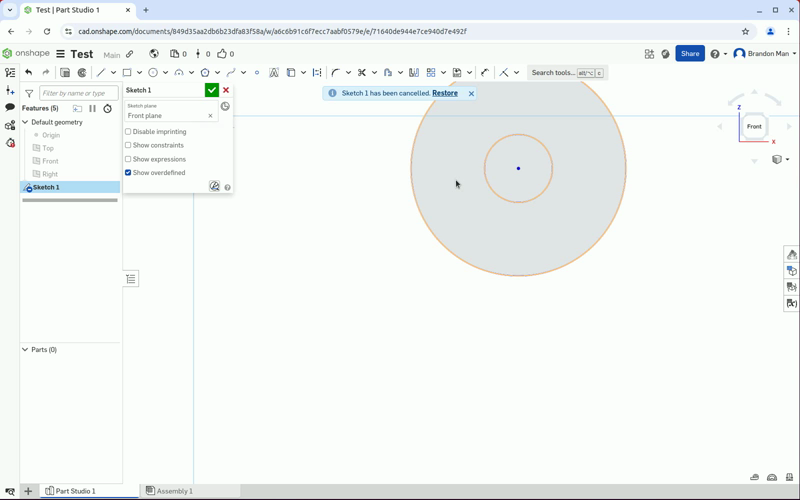
click(456, 179)
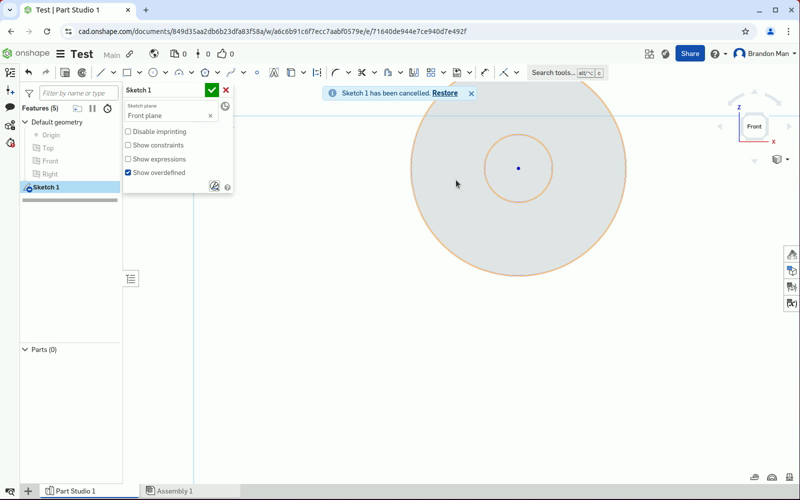
scroll(-6)
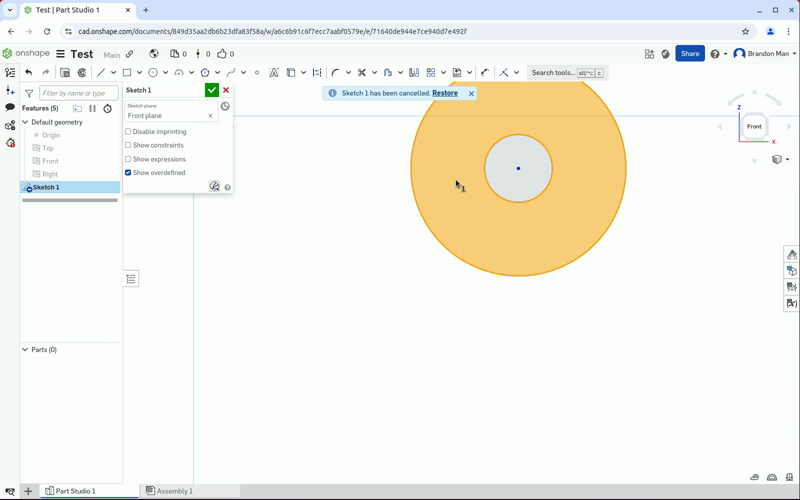
scroll(-6)
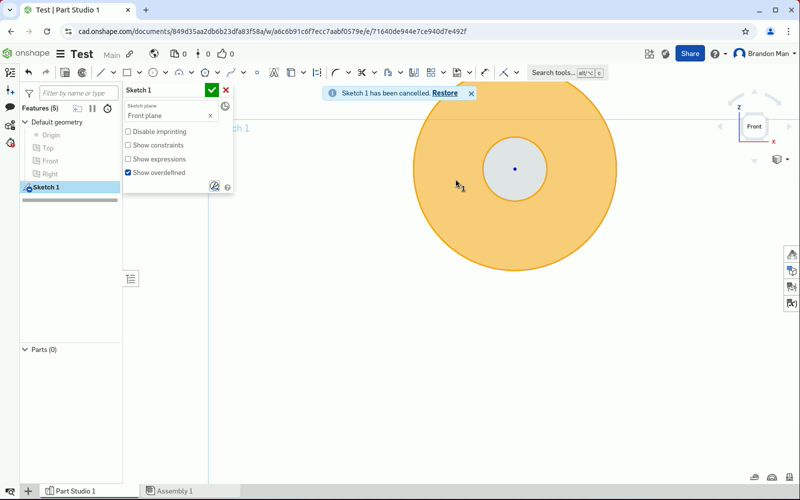
scroll(-6)
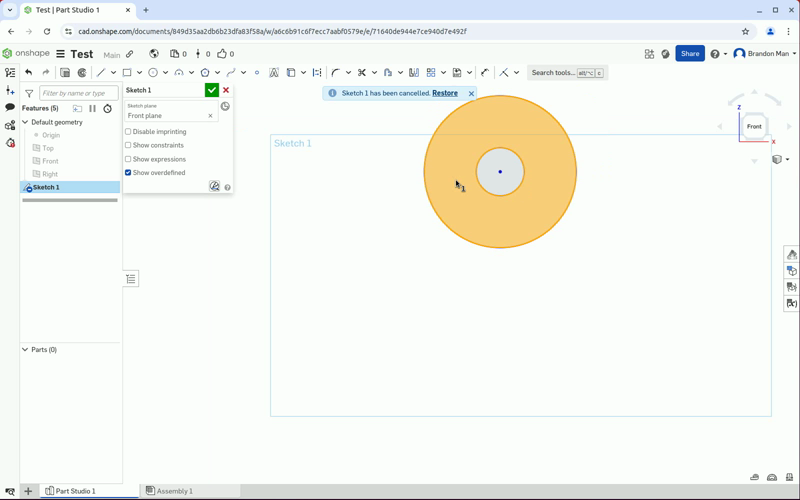
scroll(-6)
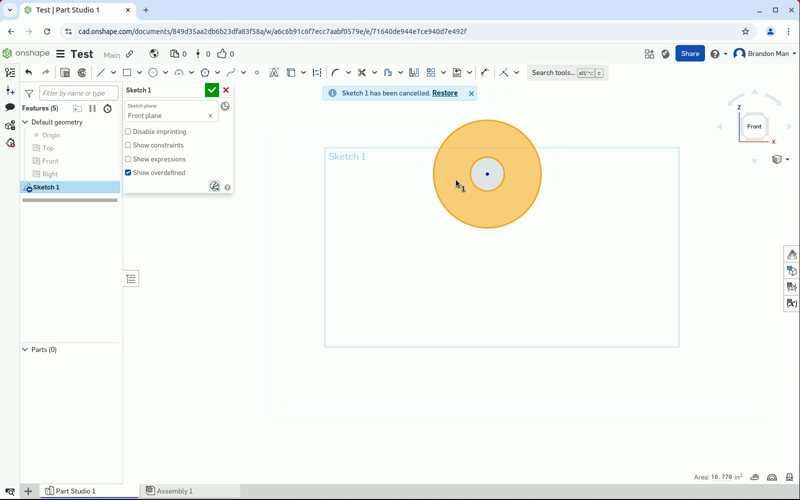
scroll(-6)
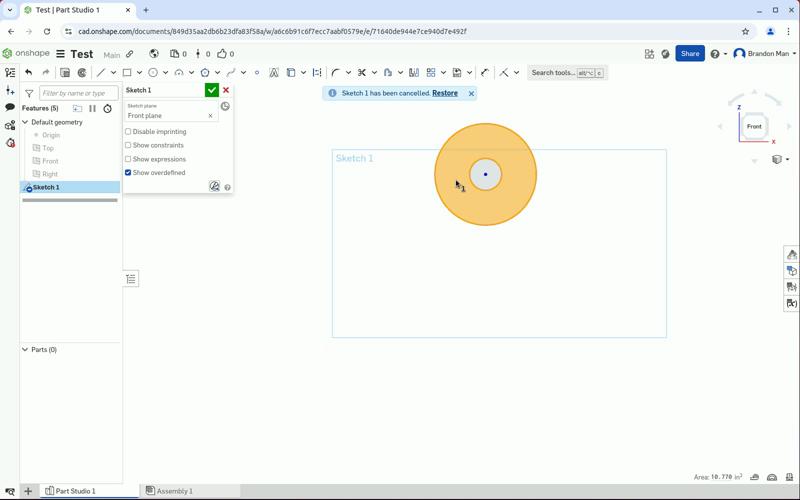
scroll(-6)
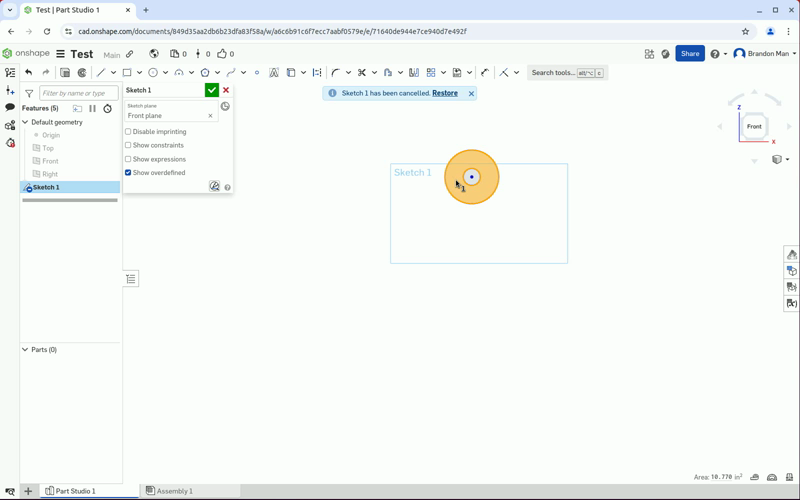
scroll(-6)
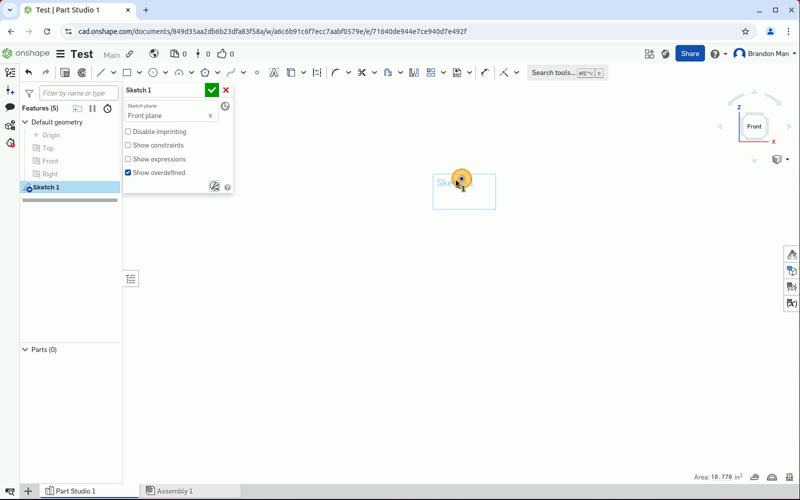
mouse_move(73, 352)
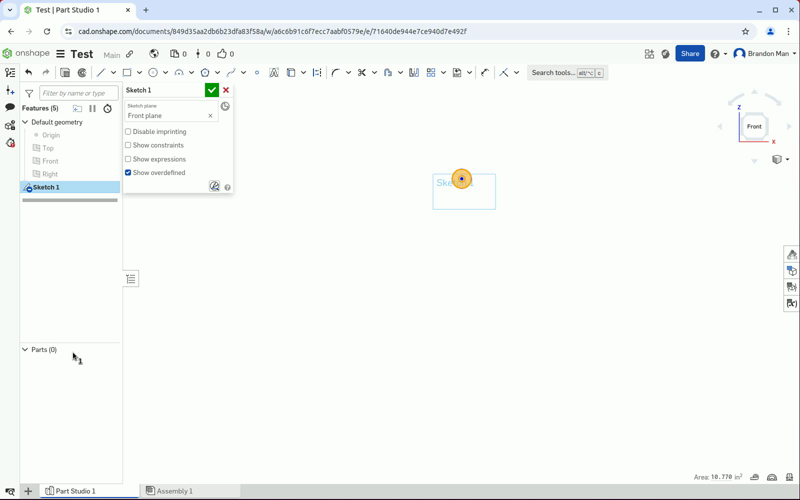
key(shift+y)
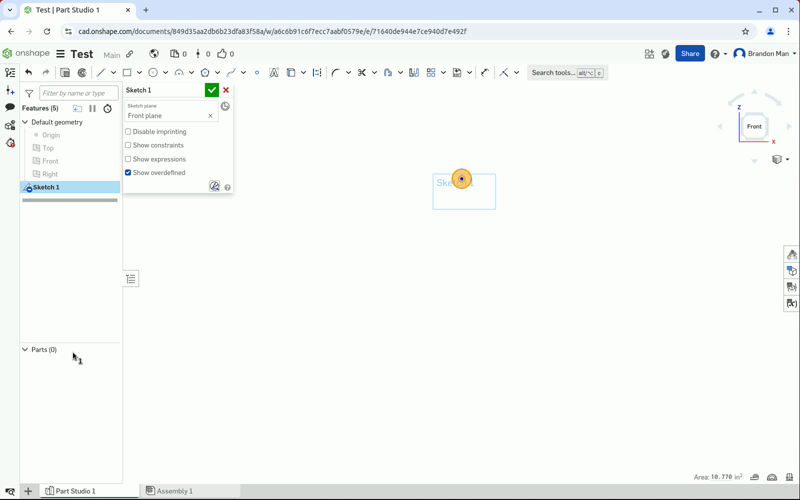
key(shift+e)
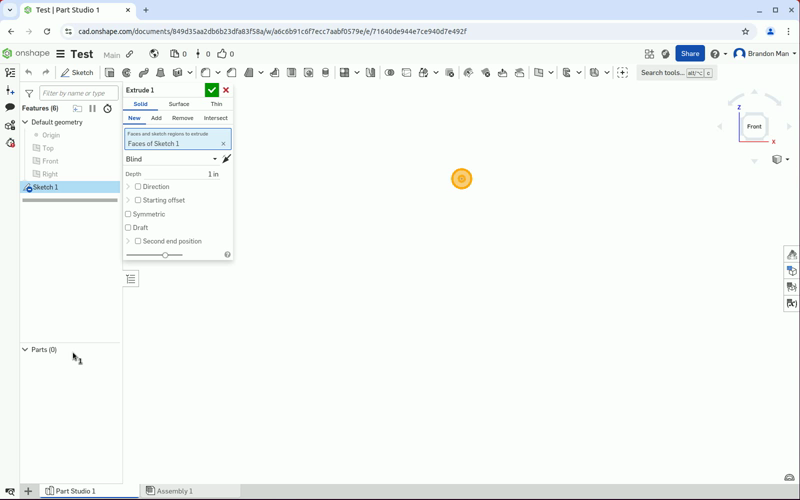
mouse_move(143, 106)
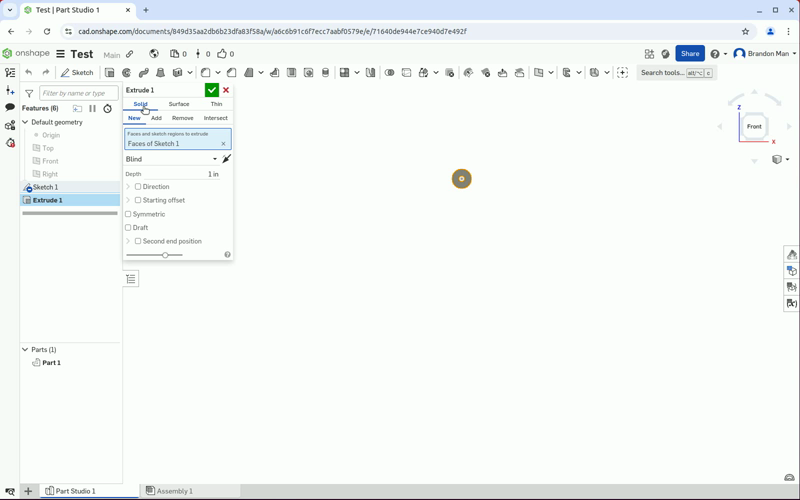
click(143, 106)
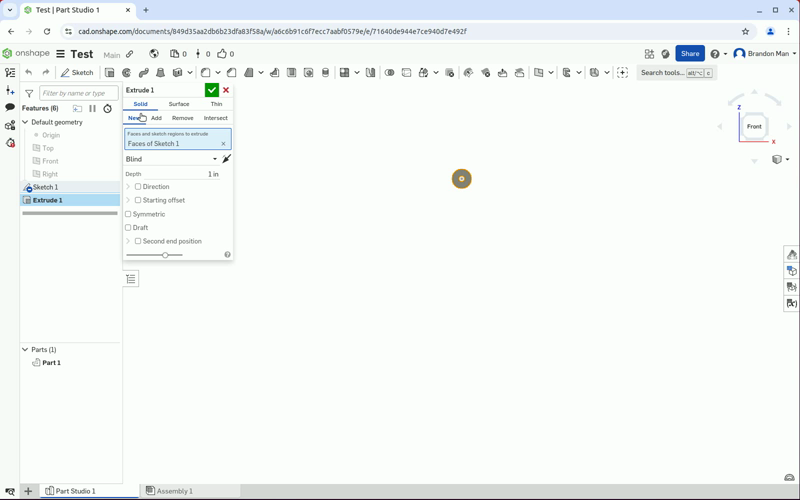
mouse_move(137, 120)
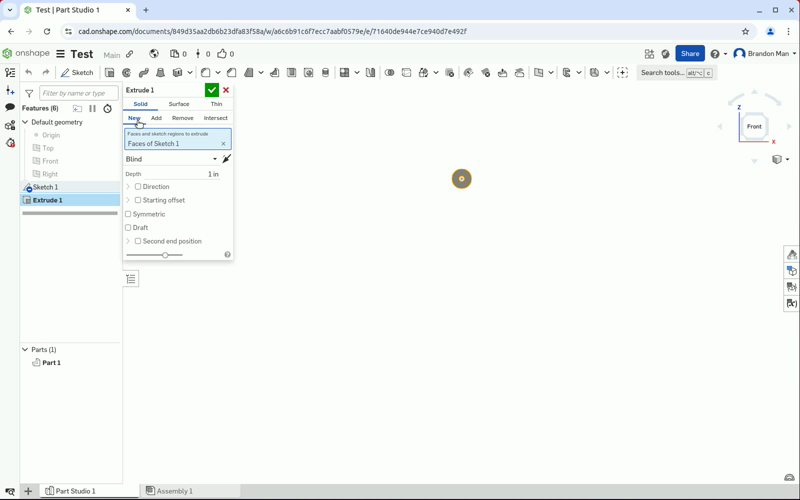
click(137, 120)
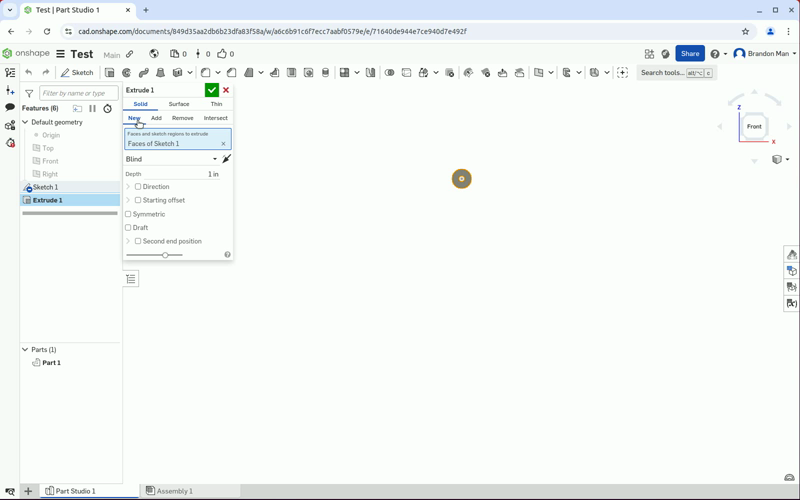
key(tab, 4)
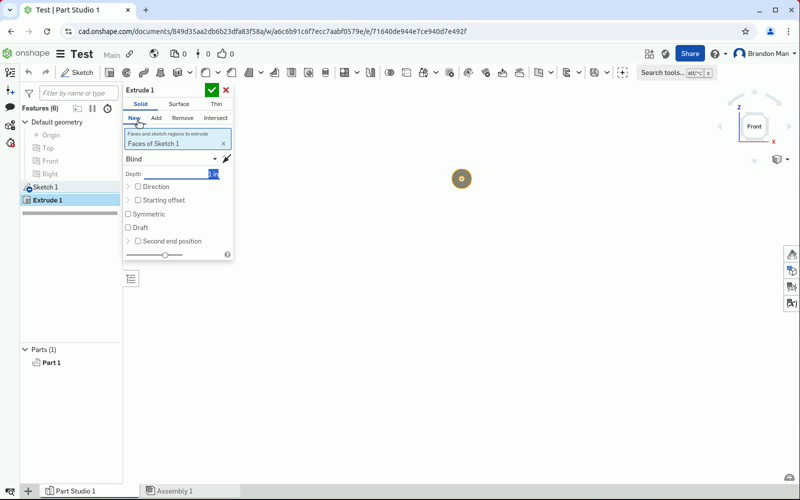
text(0.481)
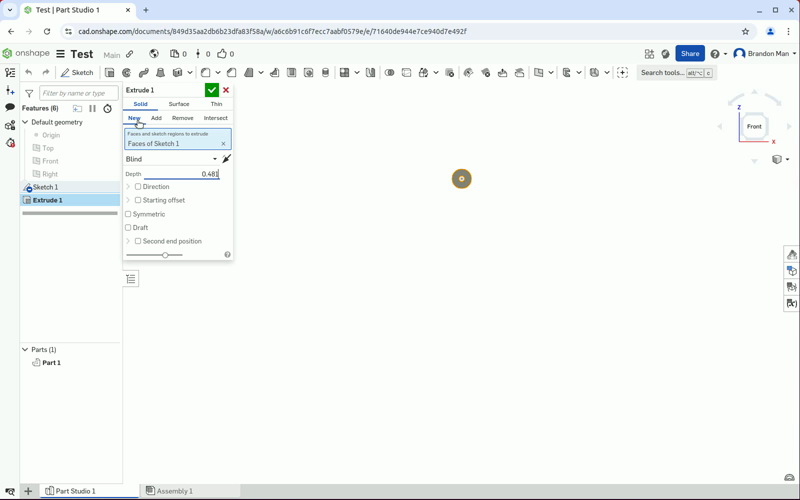
key(enter)
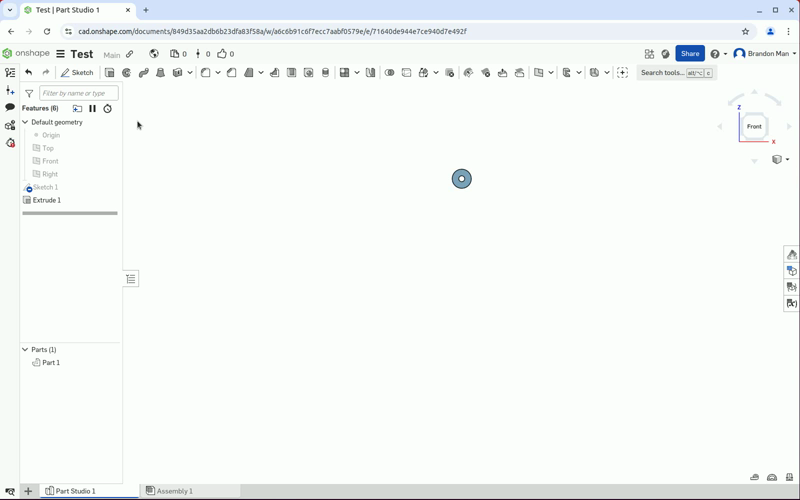
key(shift+h)
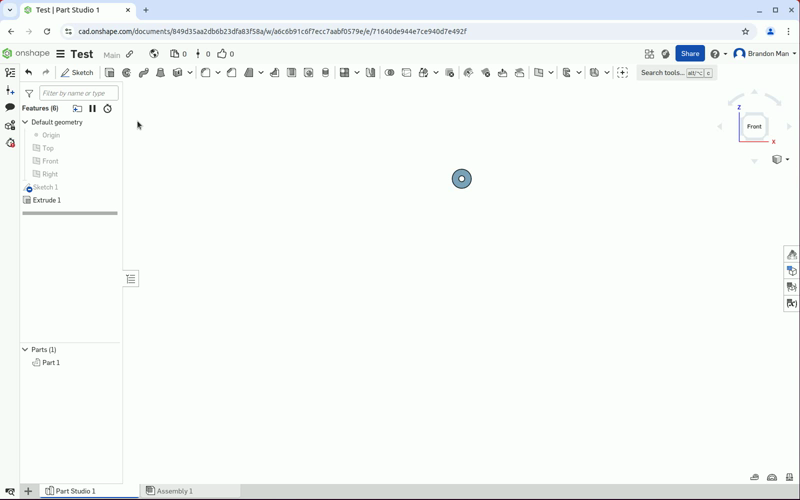
key(shift+h)
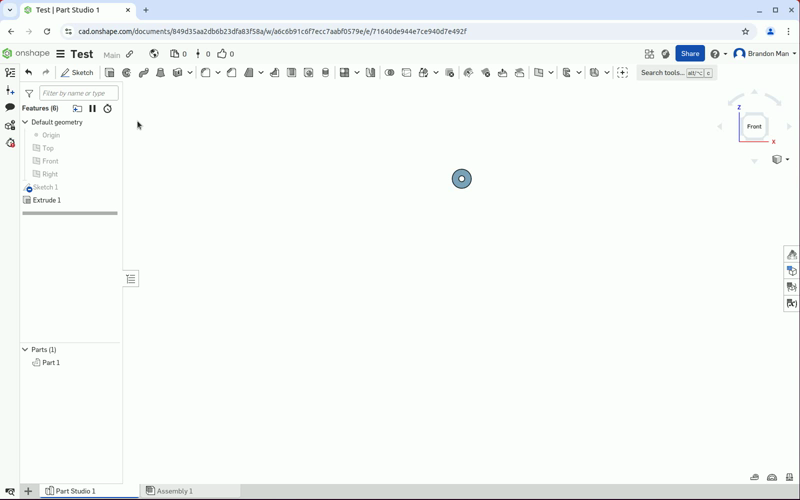
mouse_move(73, 189)
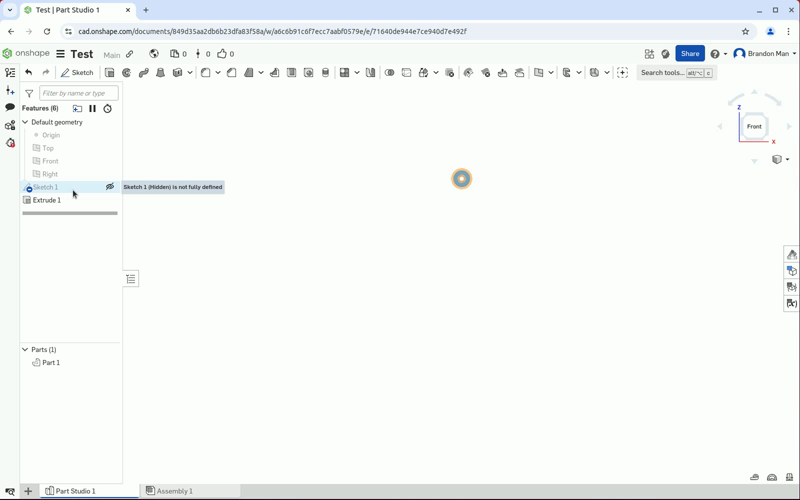
click(73, 189)
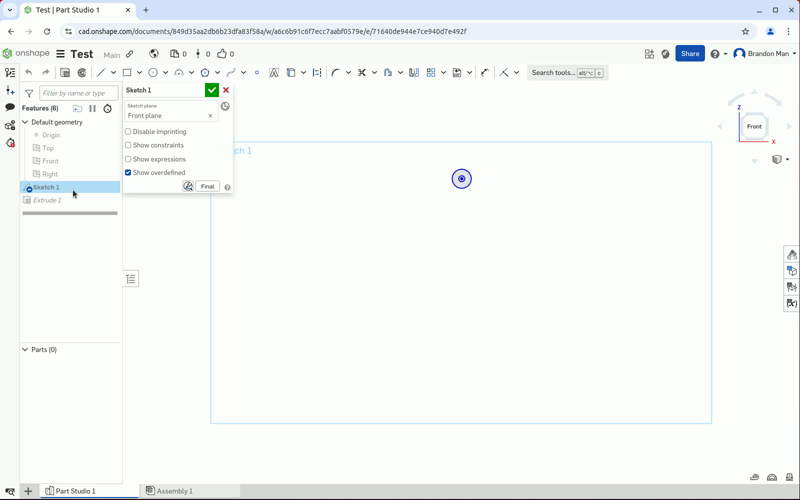
mouse_move(229, 92)
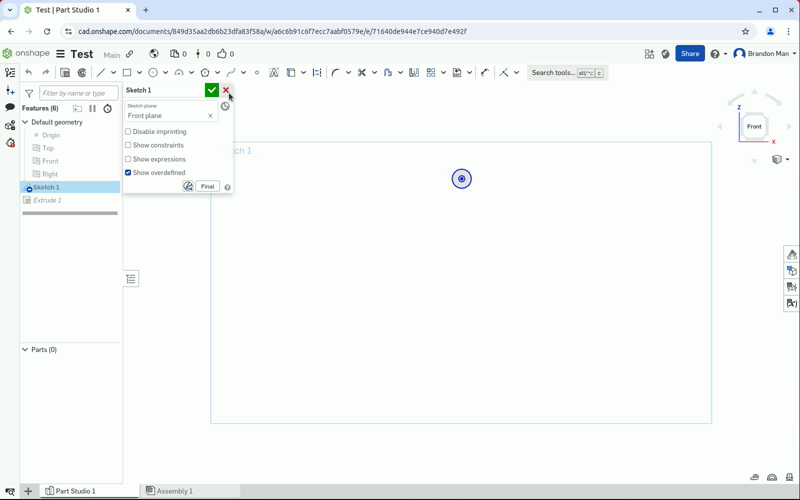
click(229, 92)
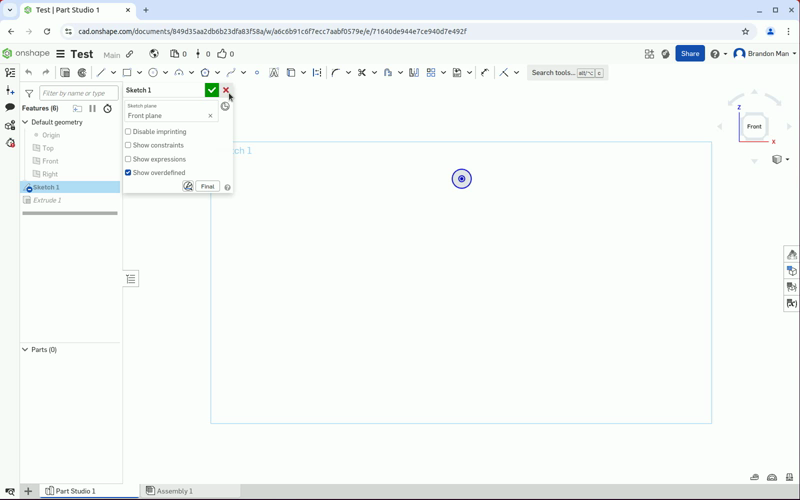
key(shift+s)
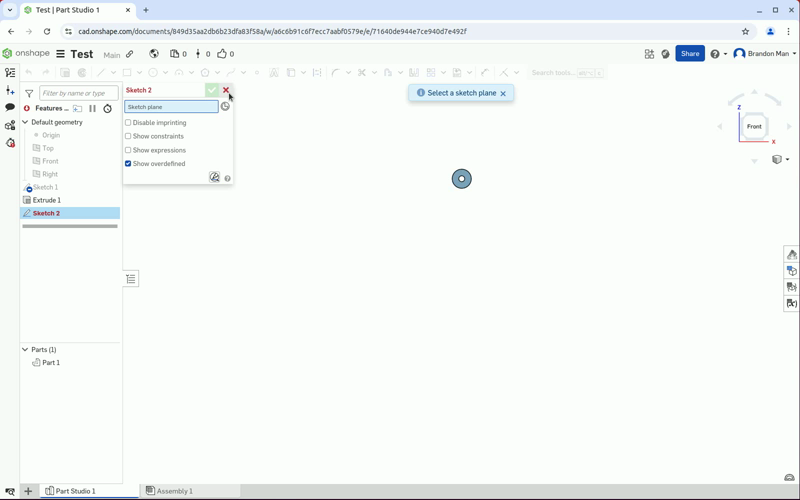
mouse_move(73, 163)
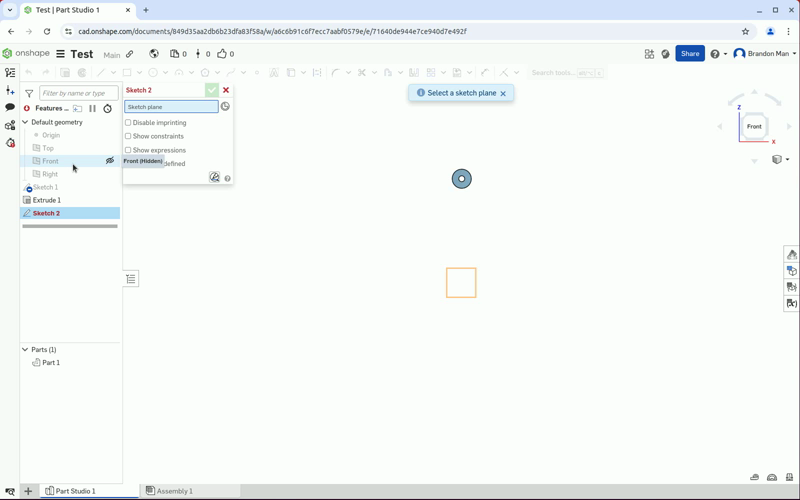
click(73, 163)
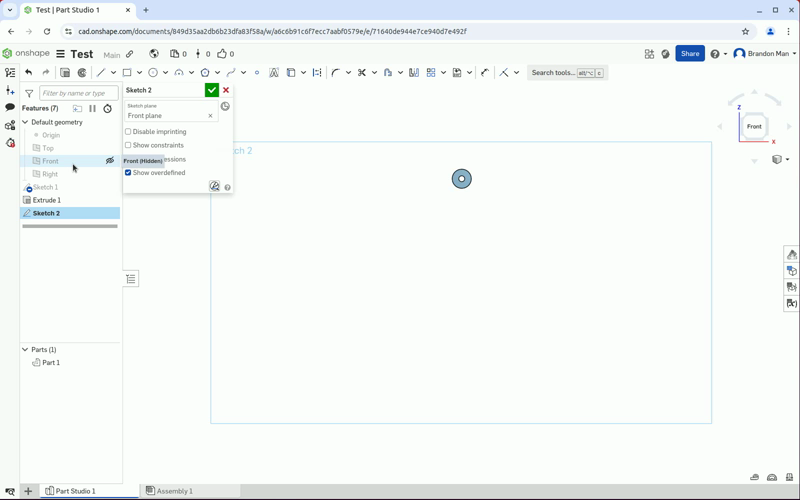
mouse_move(73, 352)
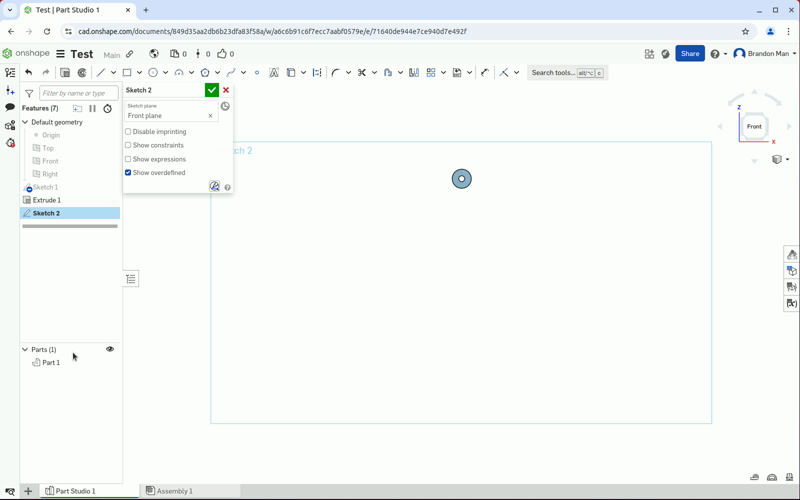
key(y)
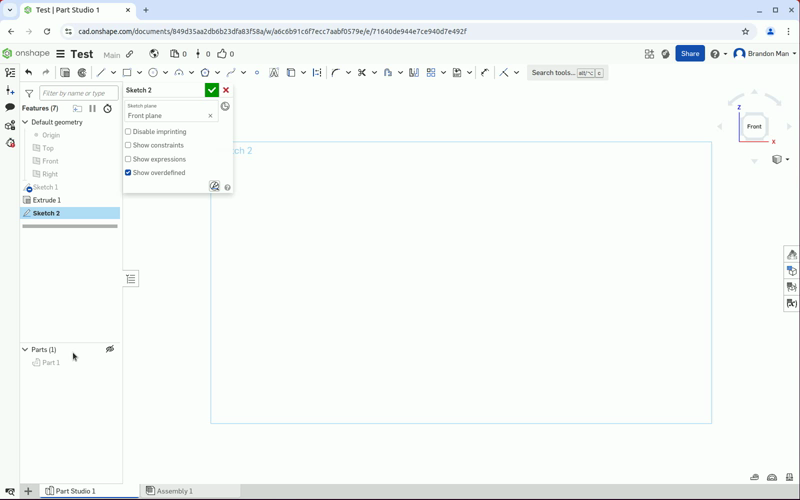
key(c)
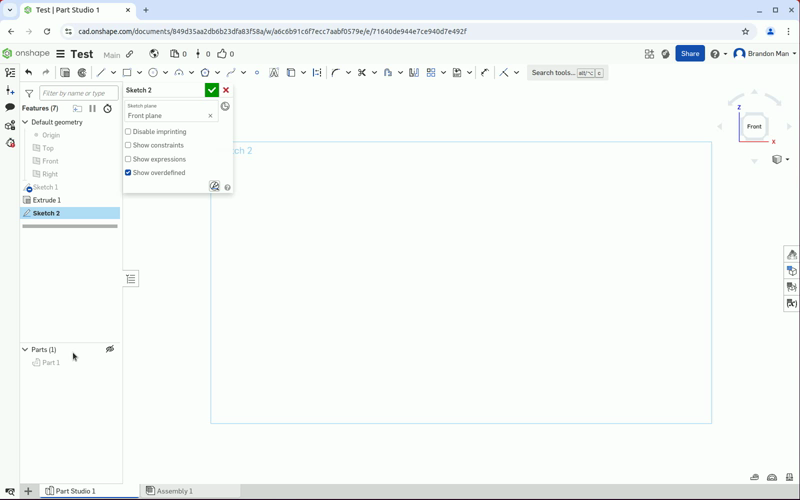
key_down(shift)
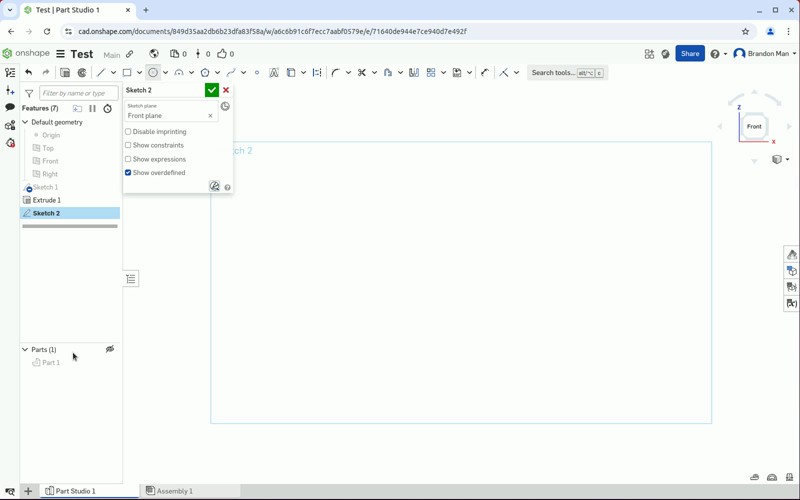
mouse_move(501, 282)
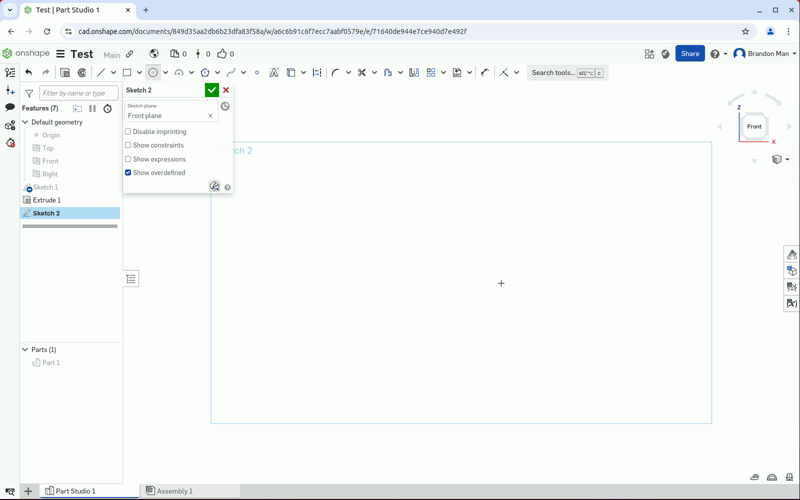
click(501, 282)
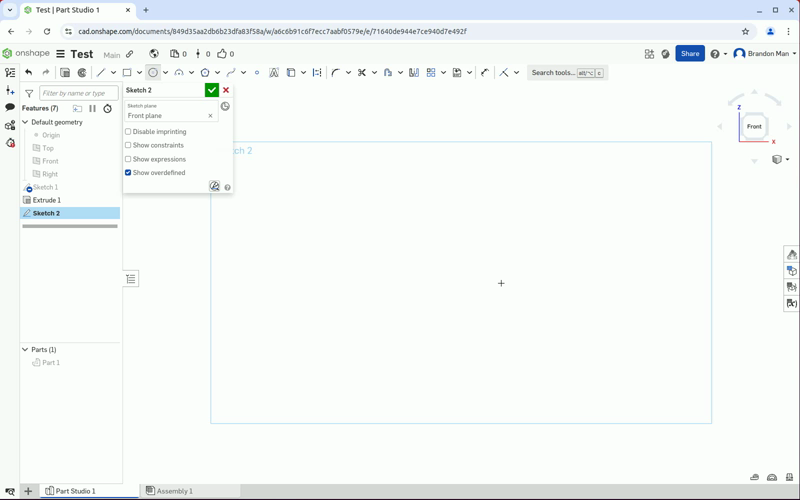
key_up(shift)
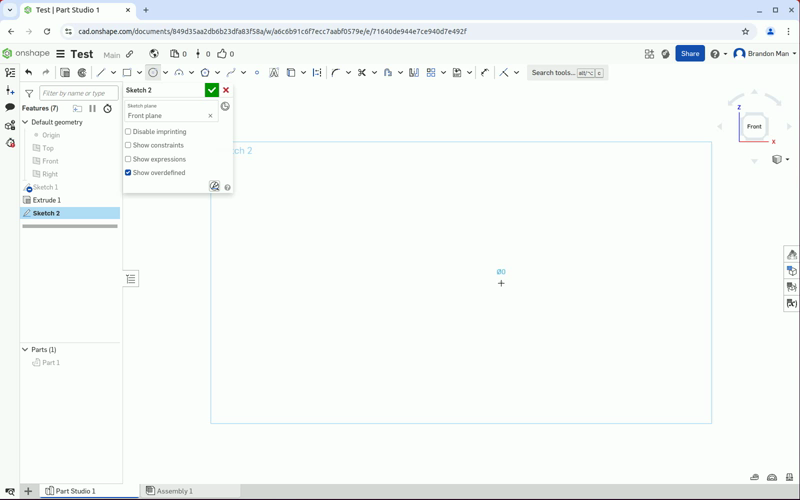
mouse_move(508, 282)
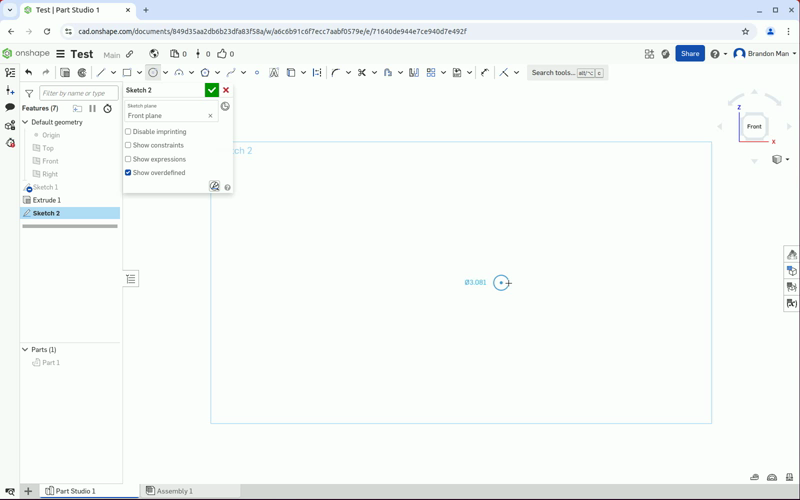
click(508, 282)
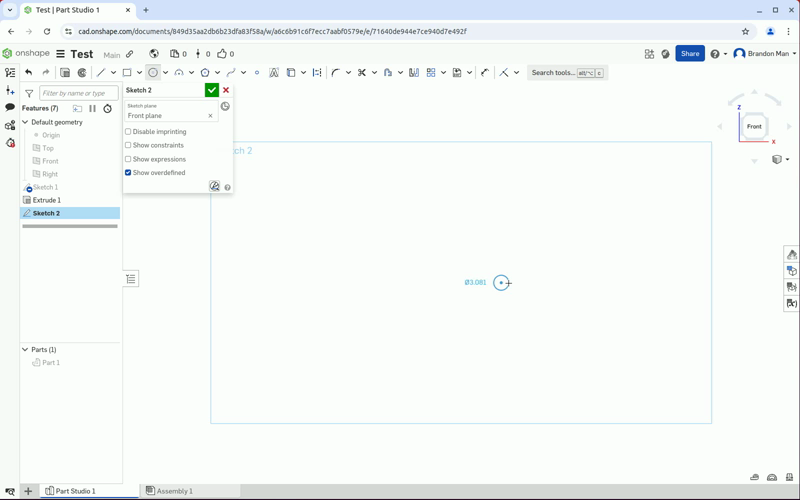
key(esc)
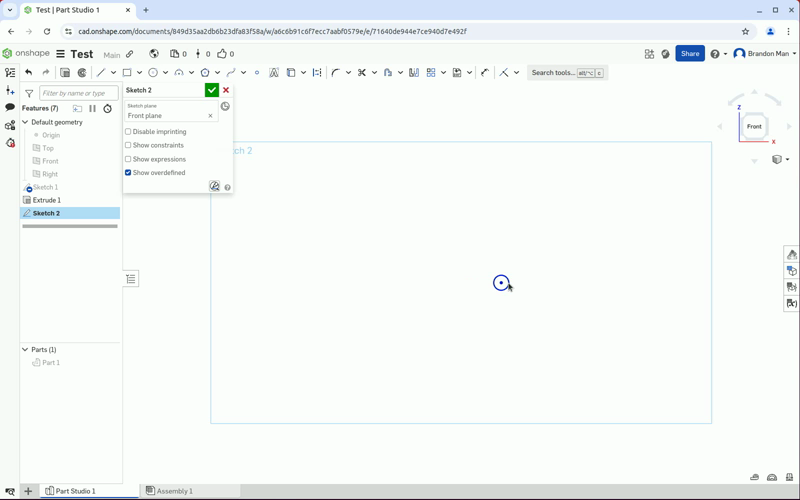
key(c)
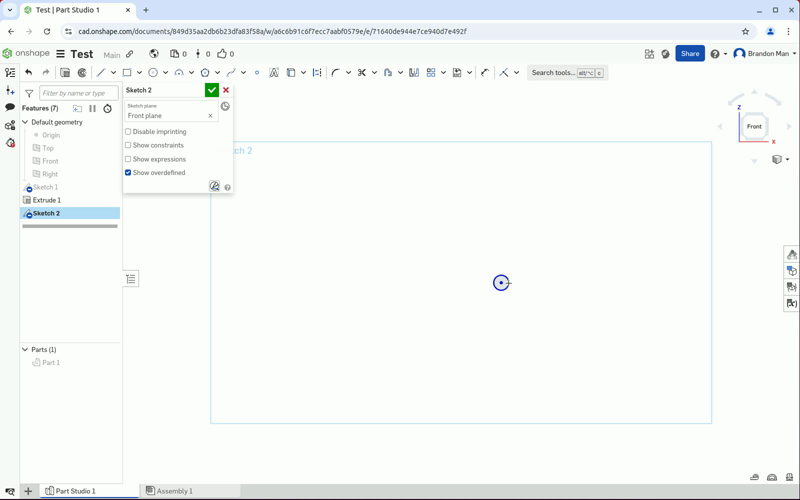
key_down(shift)
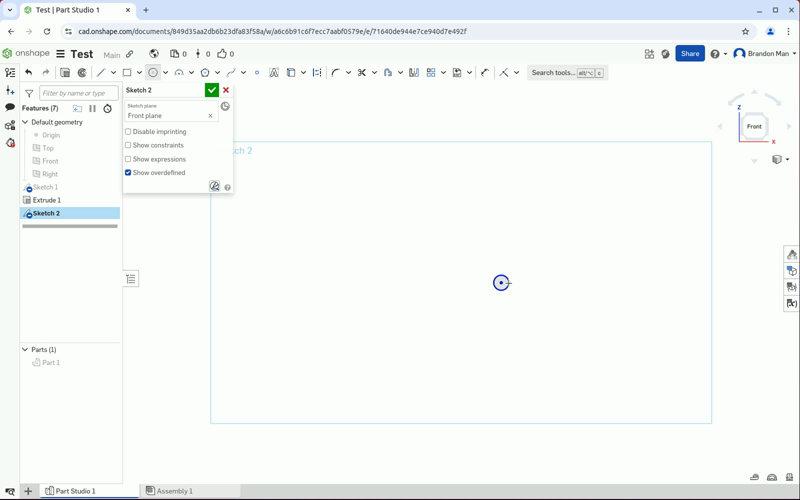
mouse_move(501, 282)
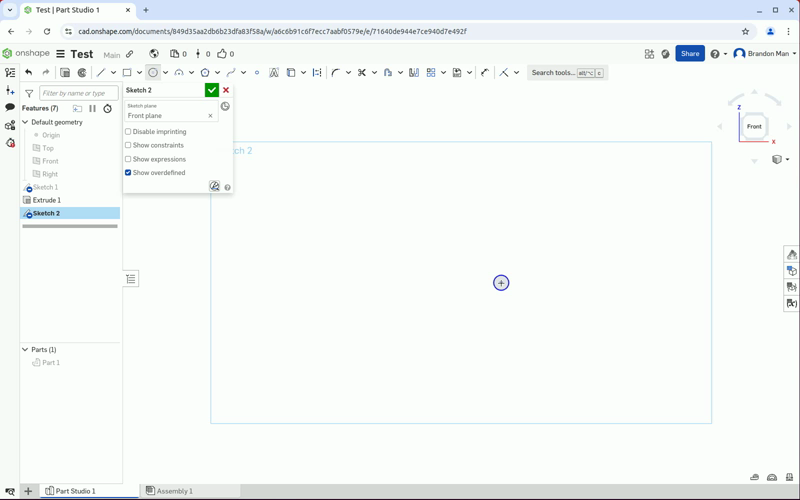
click(501, 282)
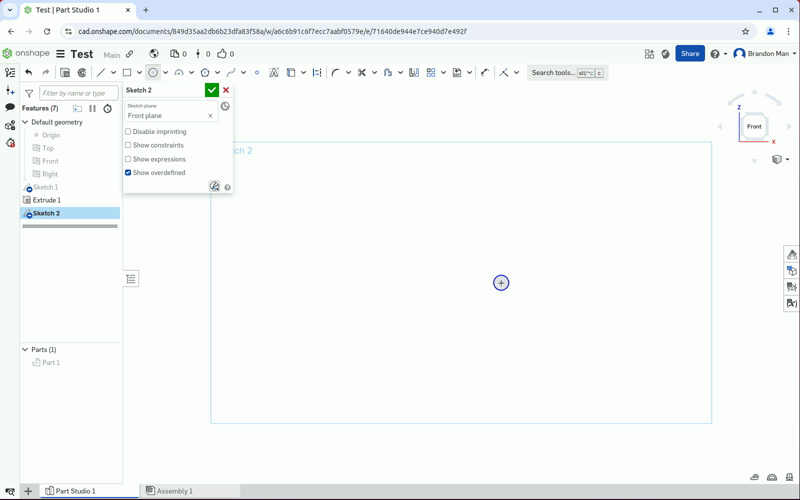
key_up(shift)
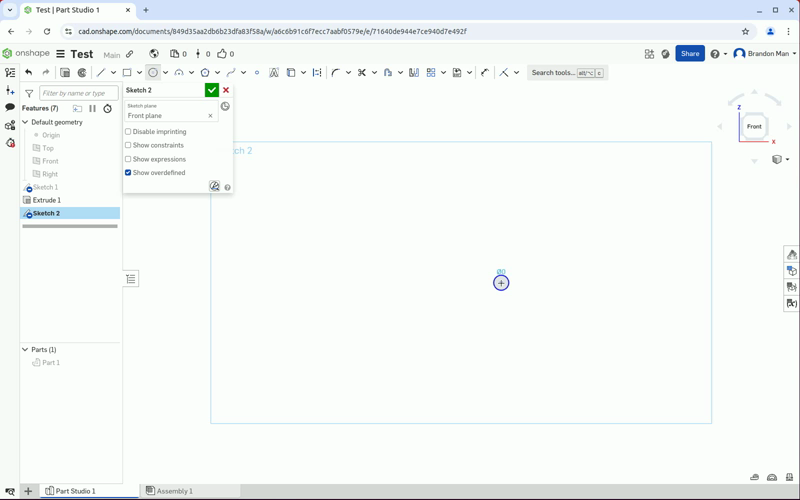
mouse_move(504, 282)
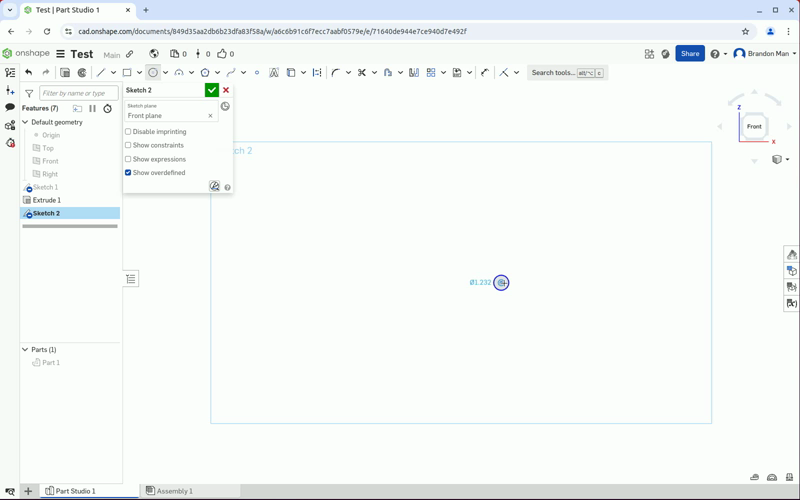
scroll(6)
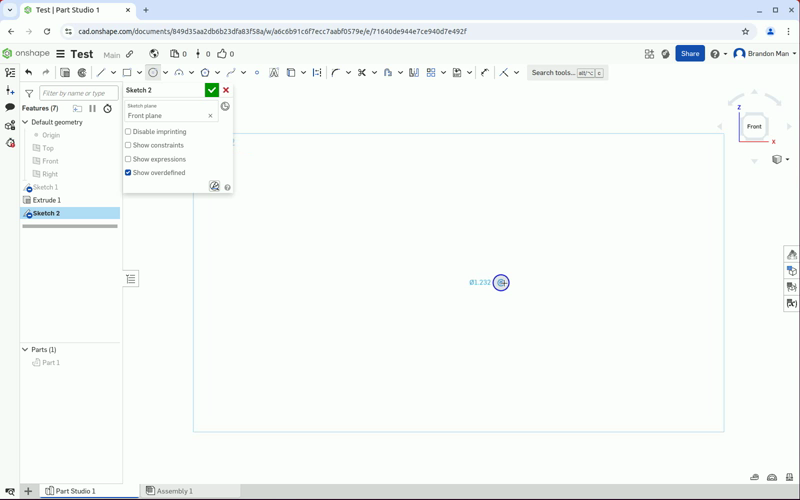
scroll(6)
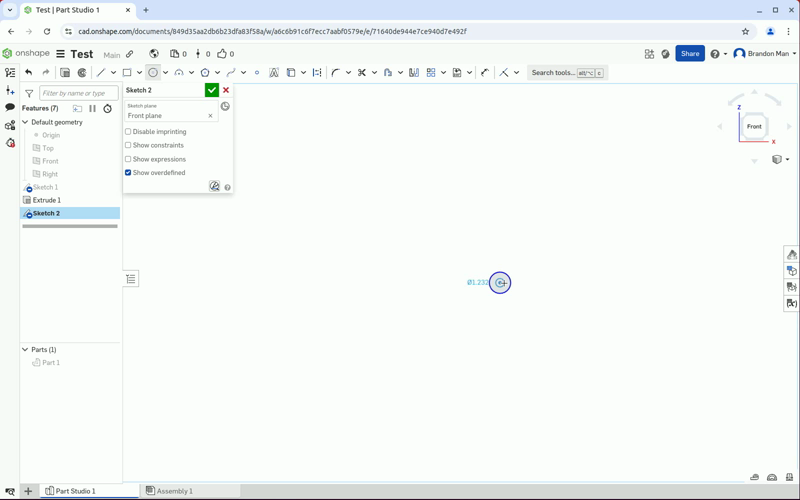
scroll(6)
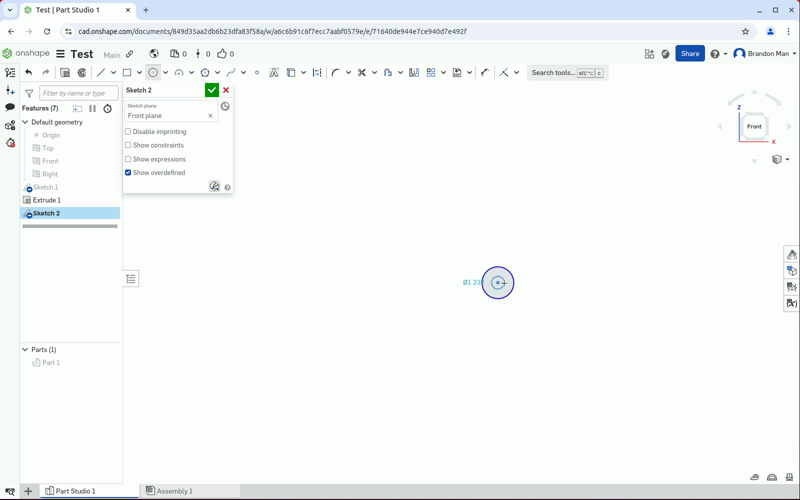
scroll(6)
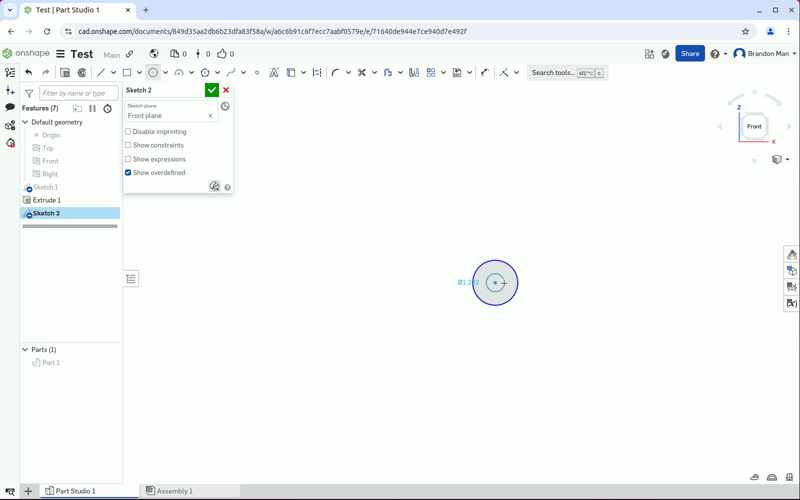
scroll(6)
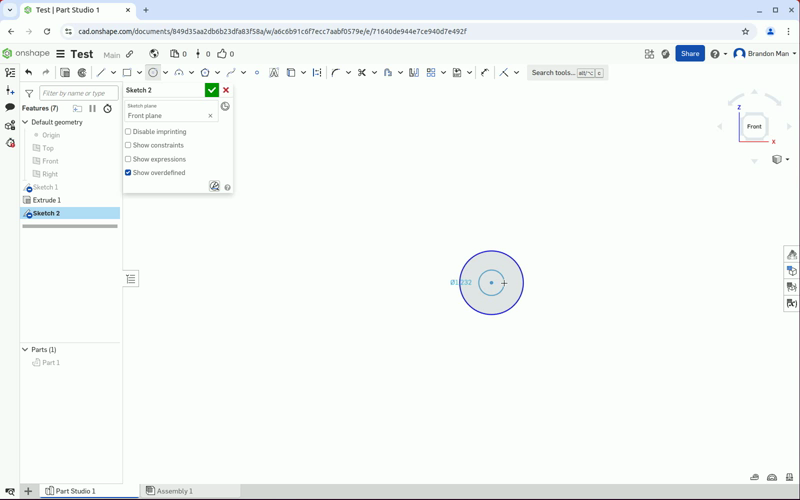
scroll(6)
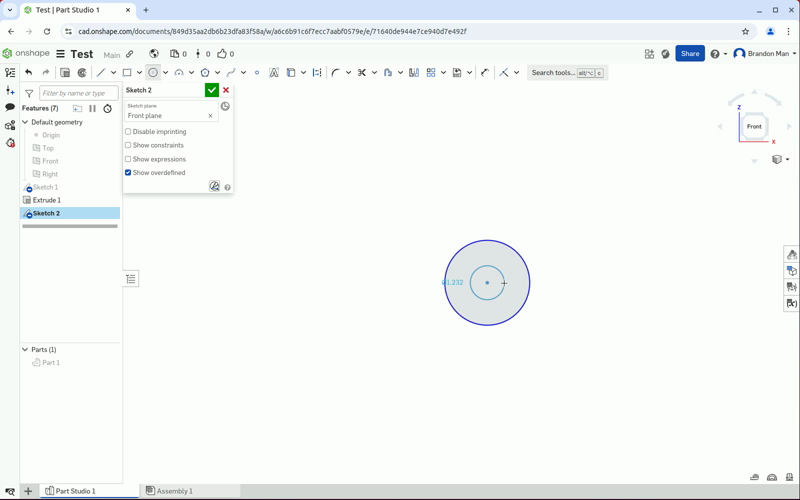
scroll(6)
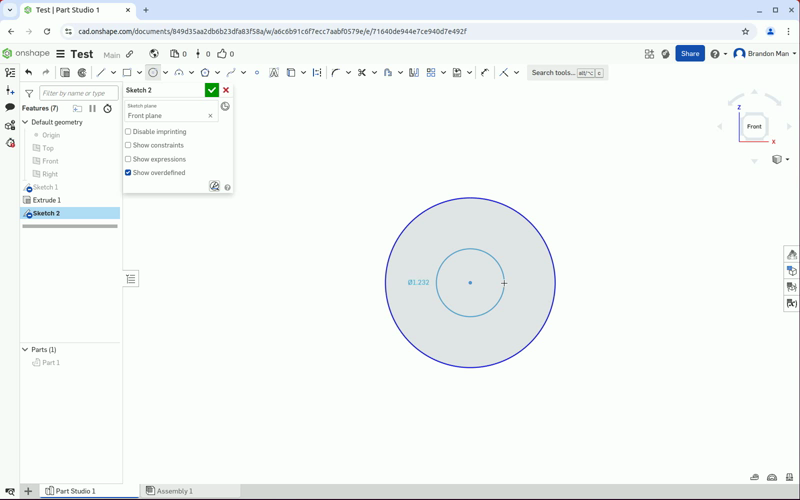
click(504, 282)
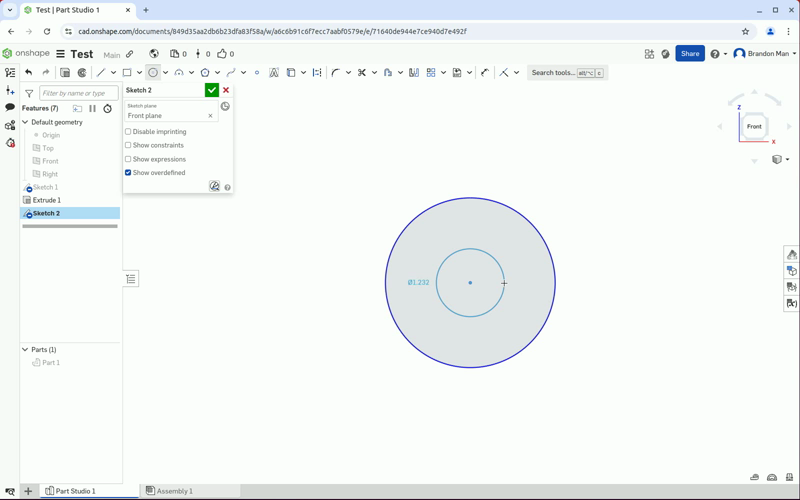
scroll(-6)
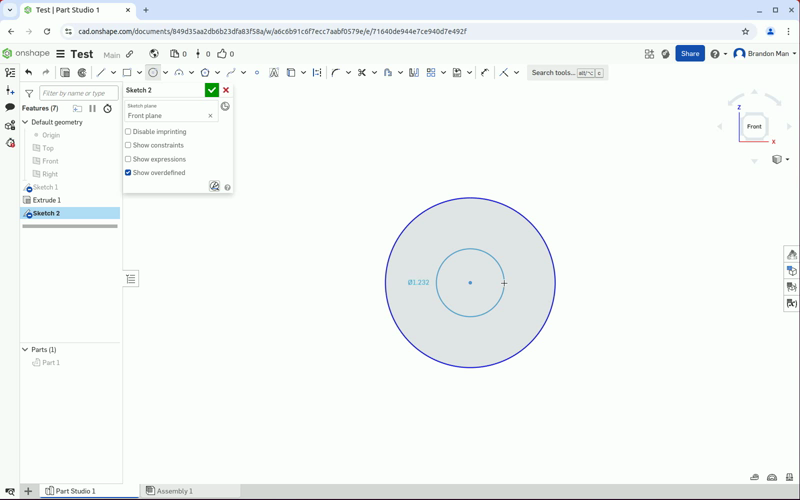
scroll(-6)
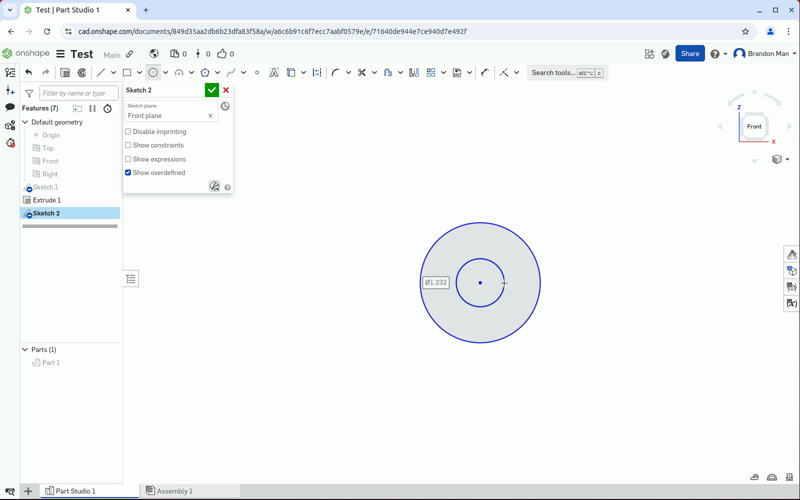
scroll(-6)
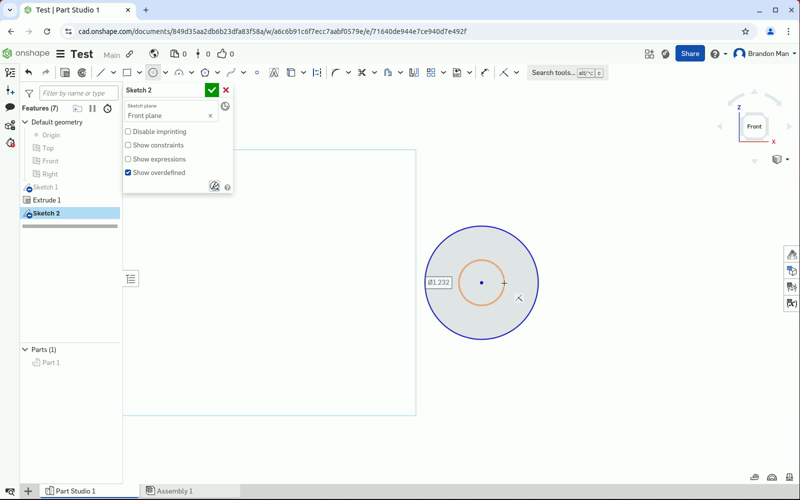
scroll(-6)
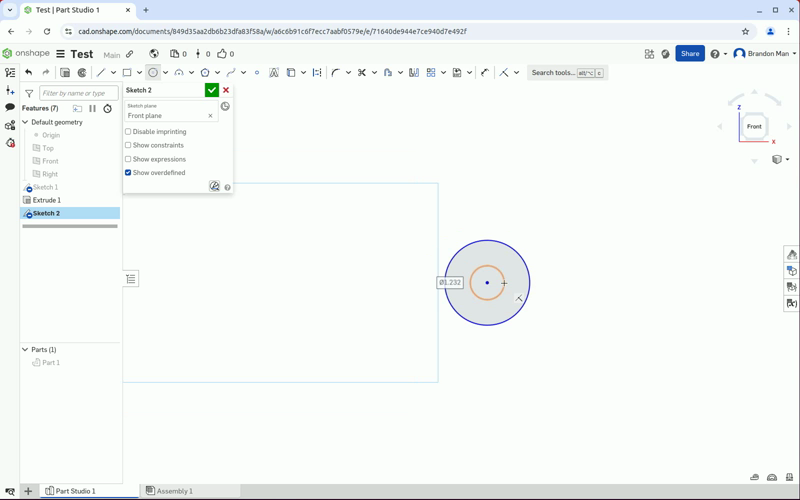
scroll(-6)
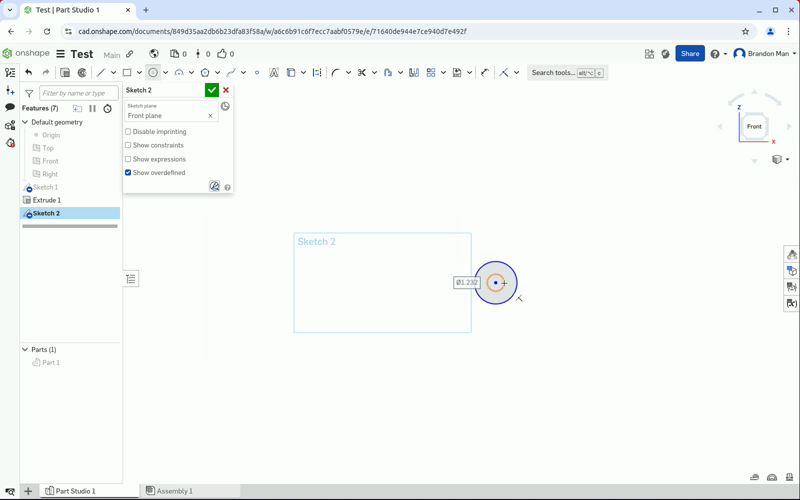
scroll(-6)
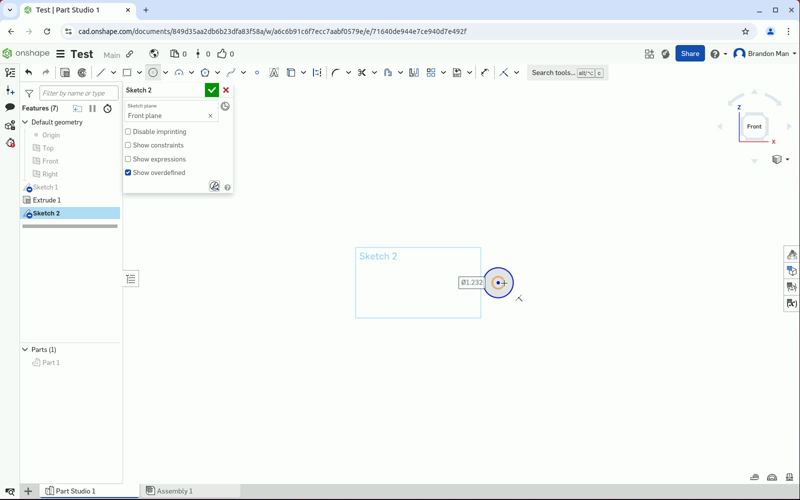
scroll(-6)
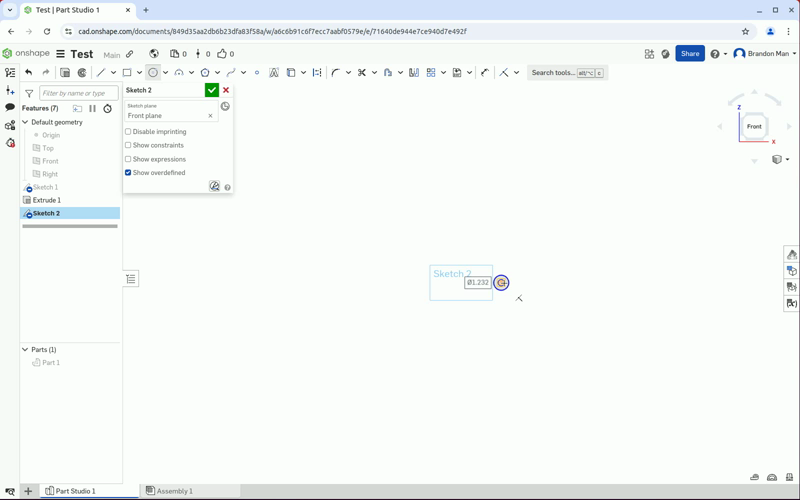
key(esc)
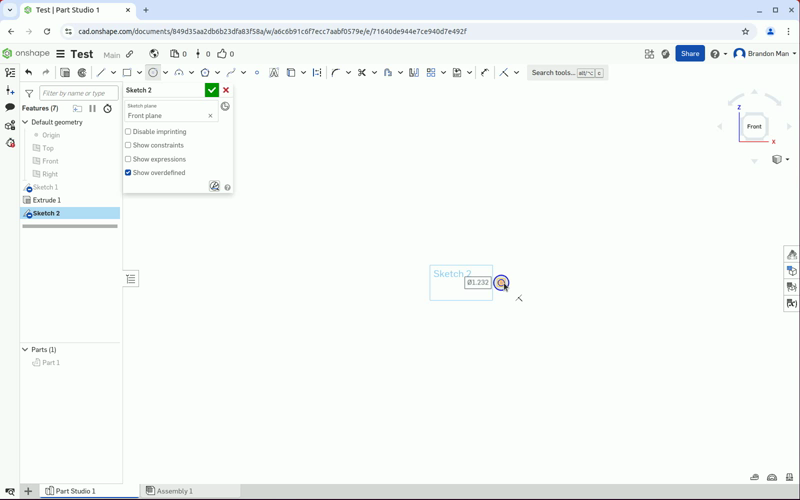
mouse_move(494, 284)
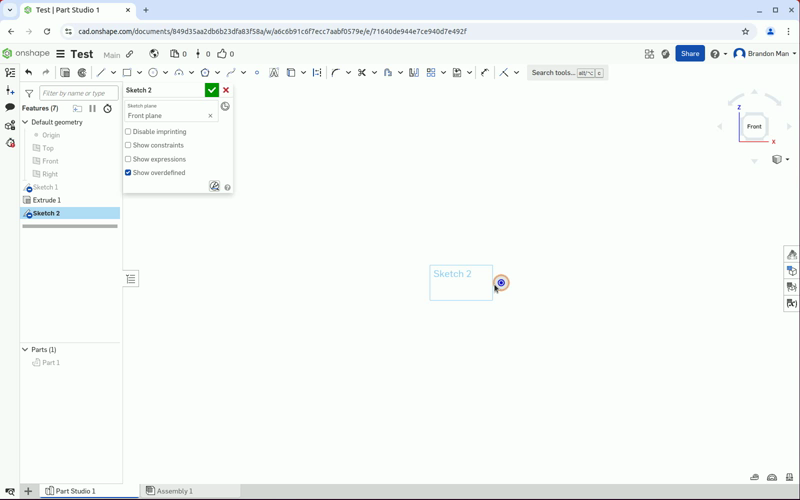
scroll(6)
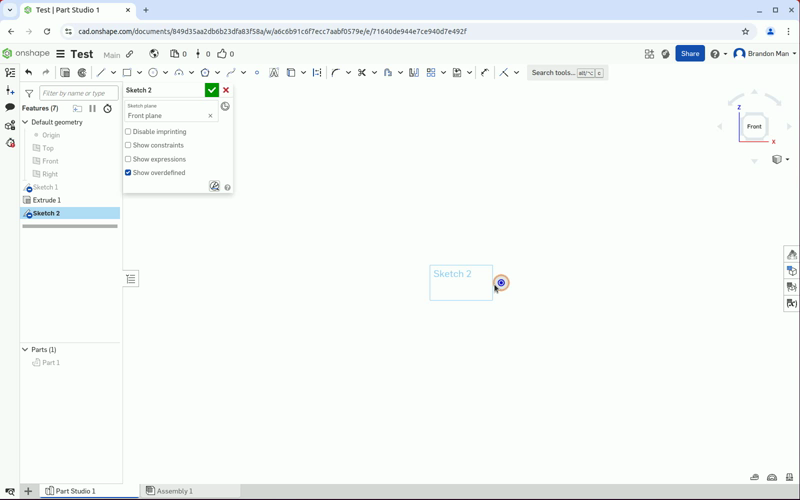
scroll(6)
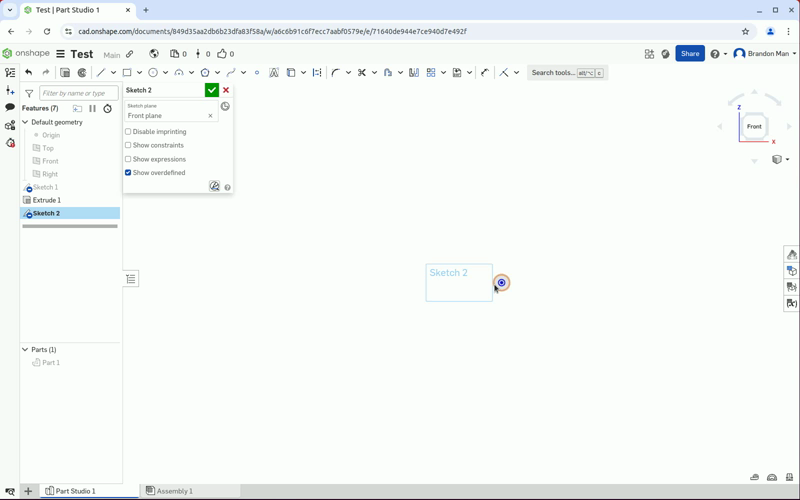
scroll(6)
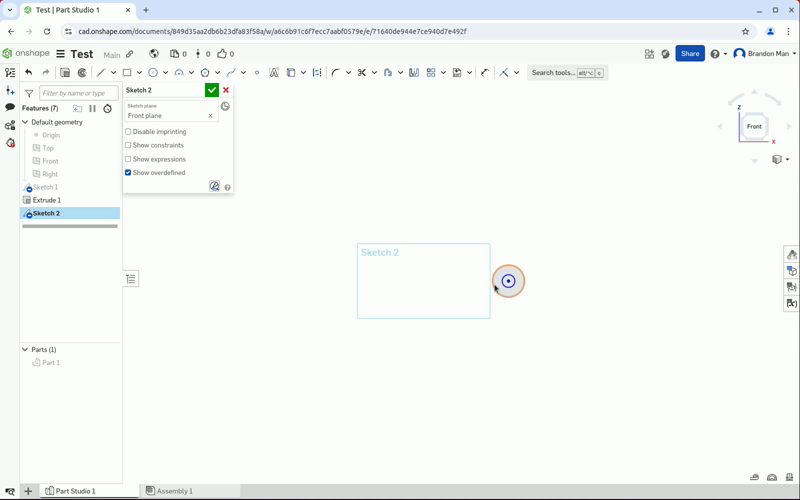
scroll(6)
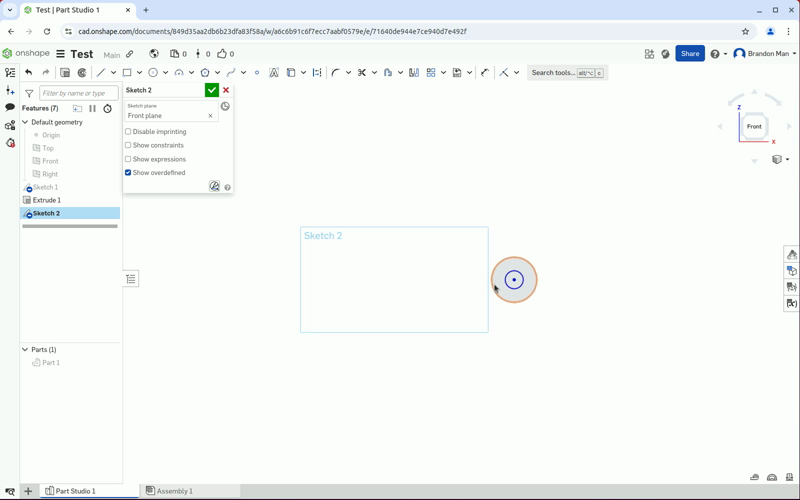
scroll(6)
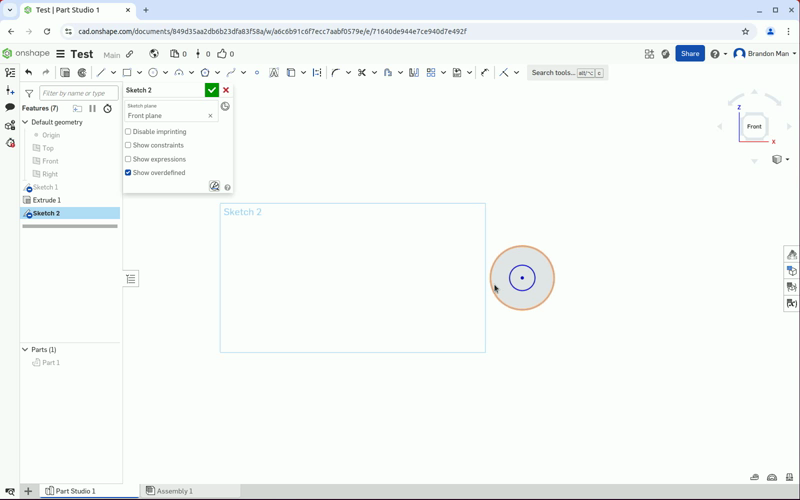
scroll(6)
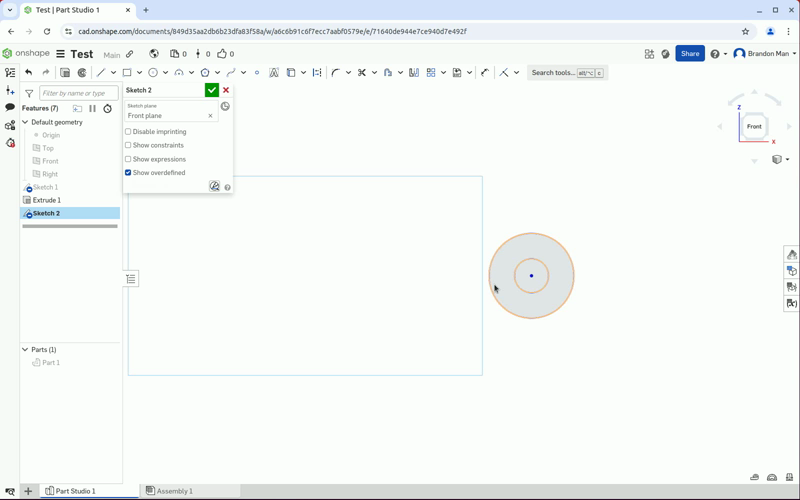
scroll(6)
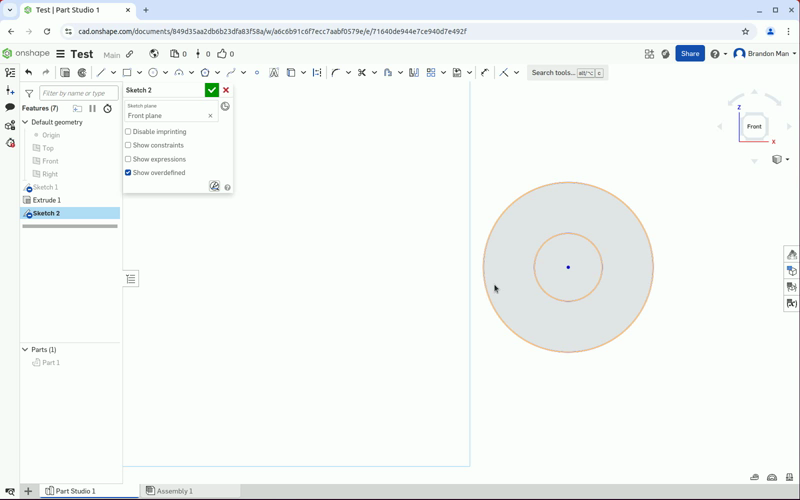
click(494, 284)
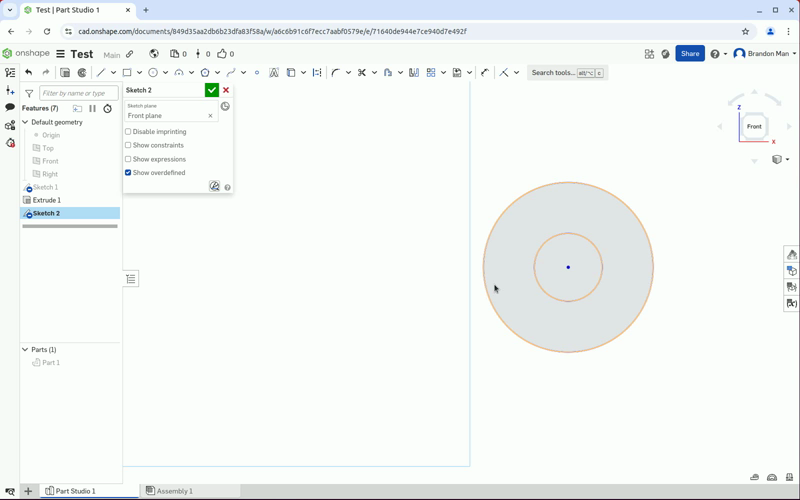
scroll(-6)
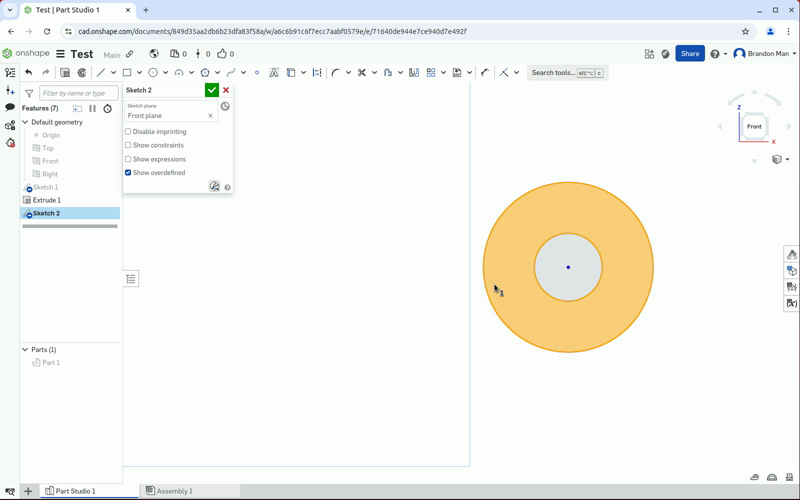
scroll(-6)
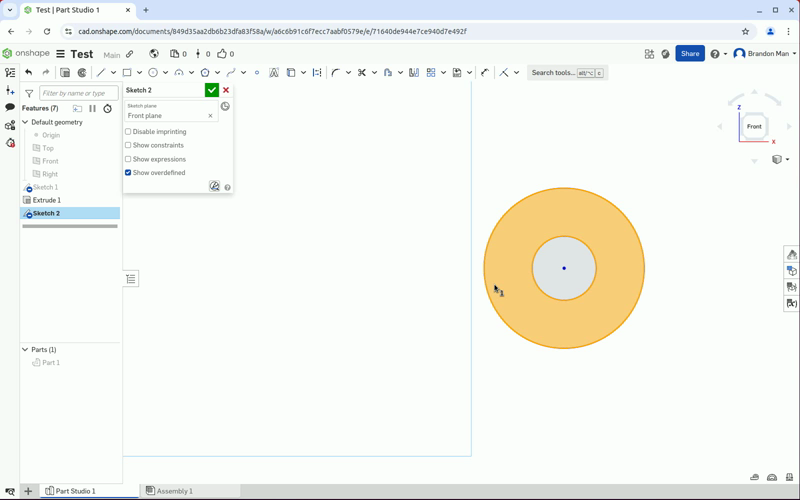
scroll(-6)
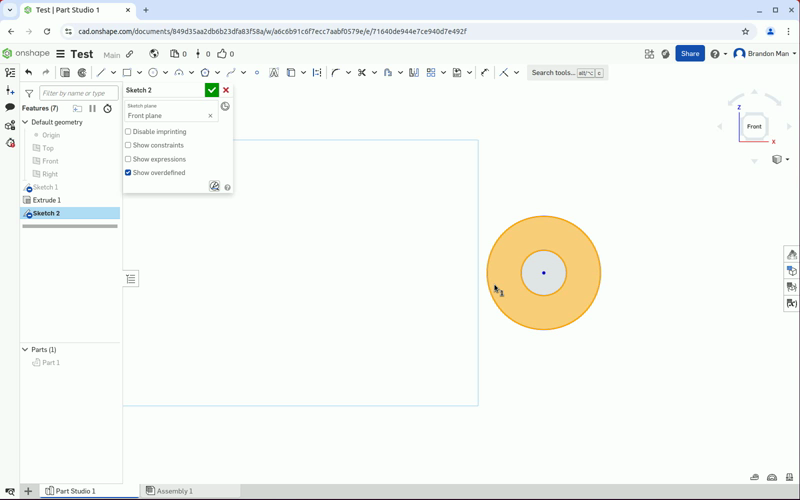
scroll(-6)
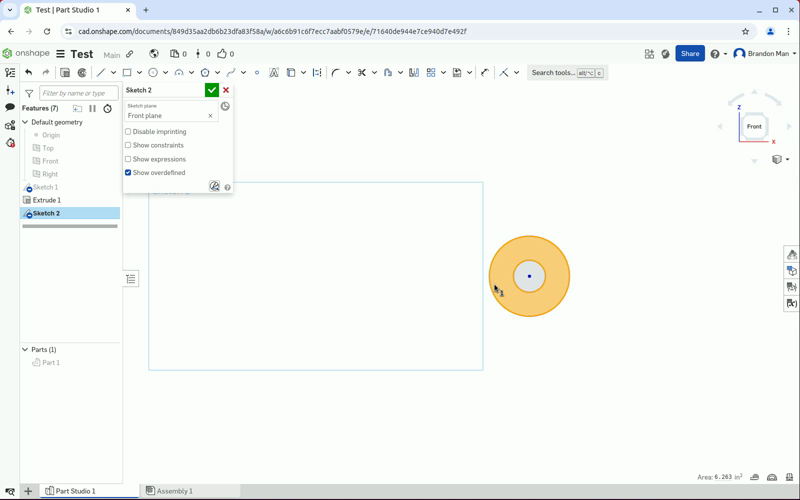
scroll(-6)
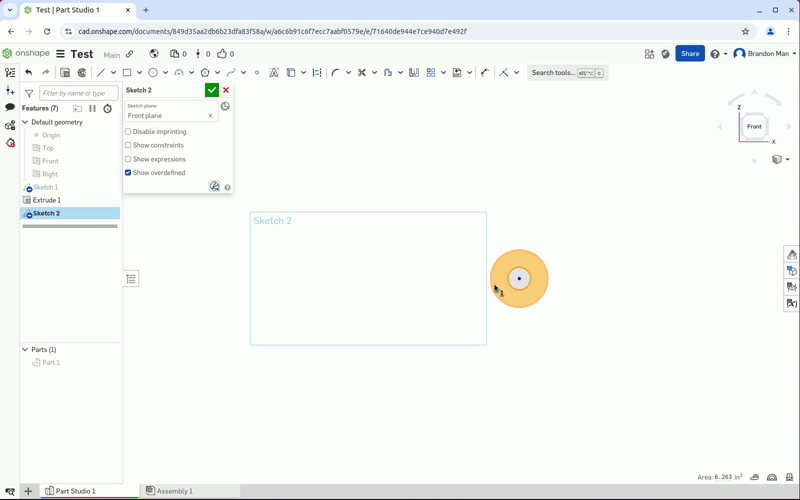
scroll(-6)
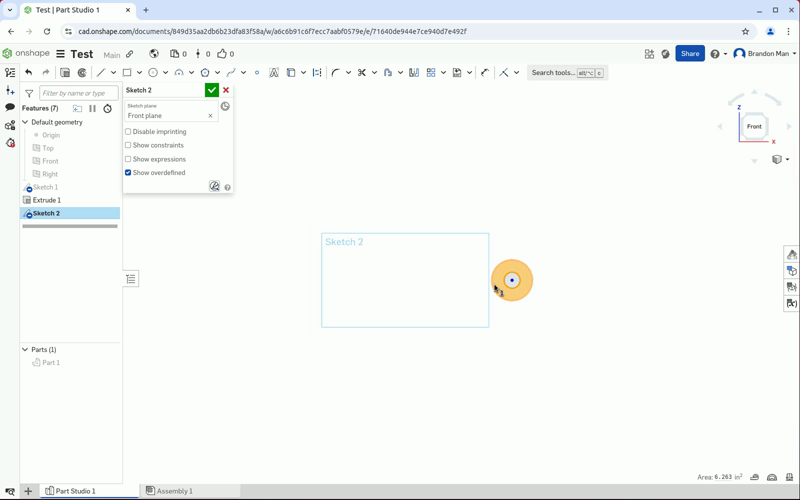
scroll(-6)
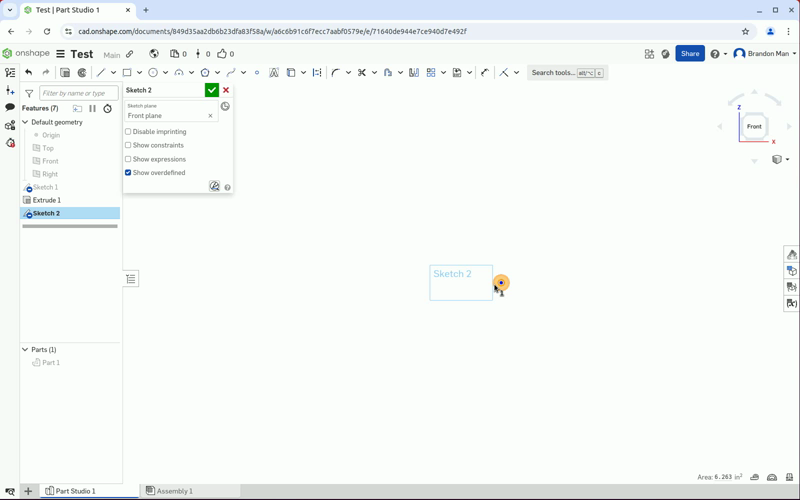
mouse_move(73, 352)
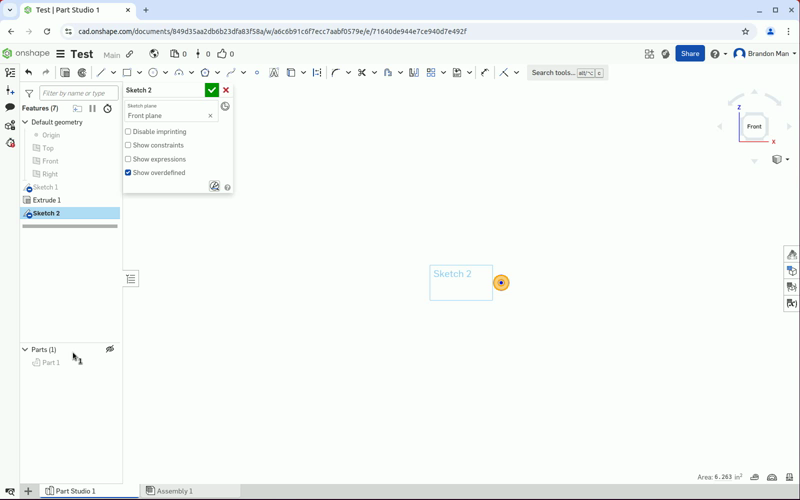
key(shift+y)
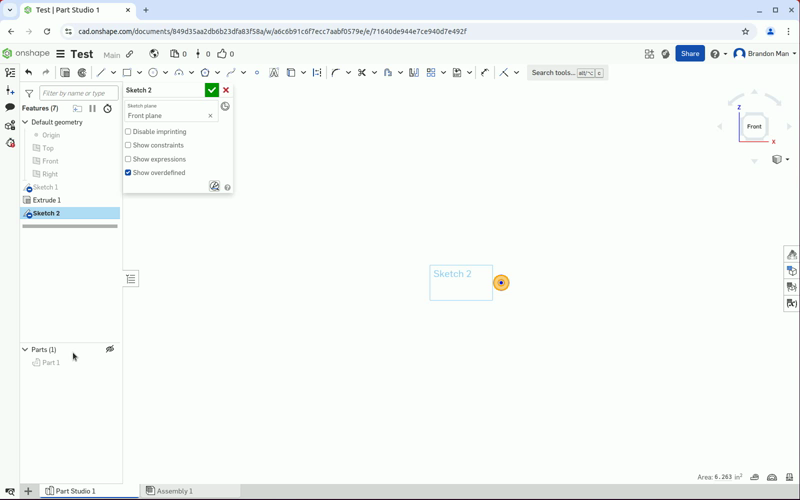
key(shift+e)
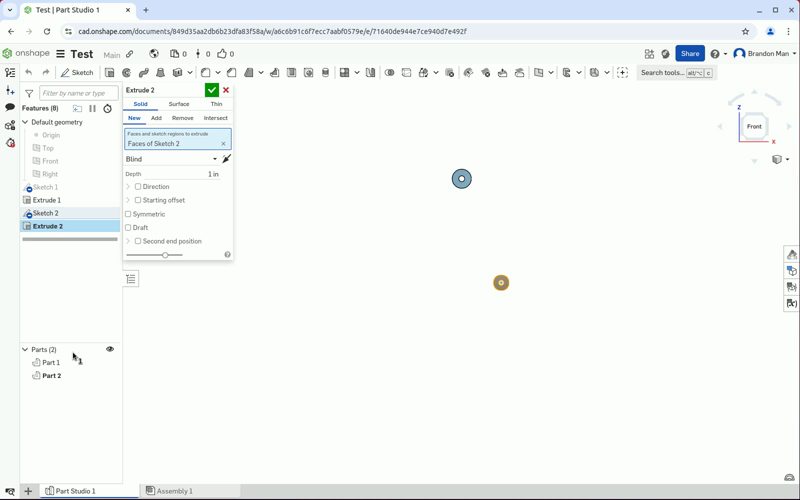
mouse_move(143, 106)
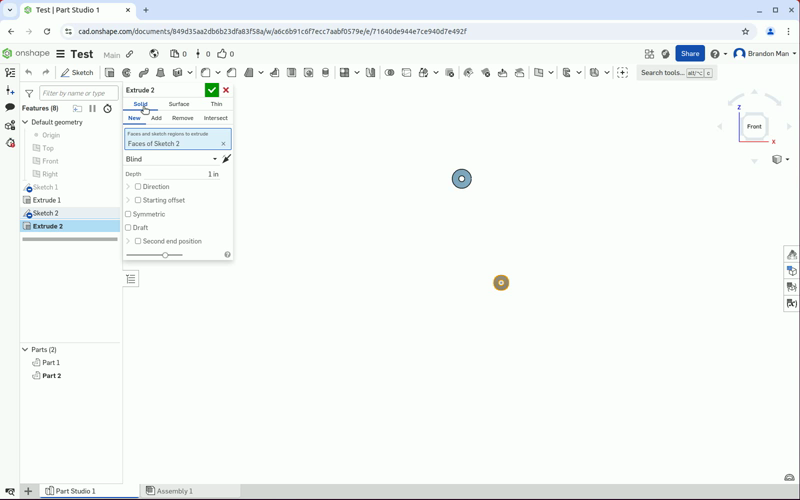
click(143, 106)
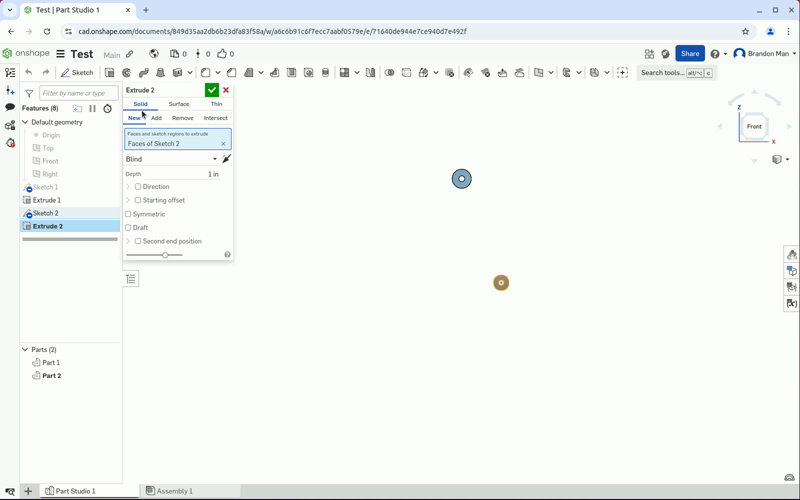
mouse_move(137, 120)
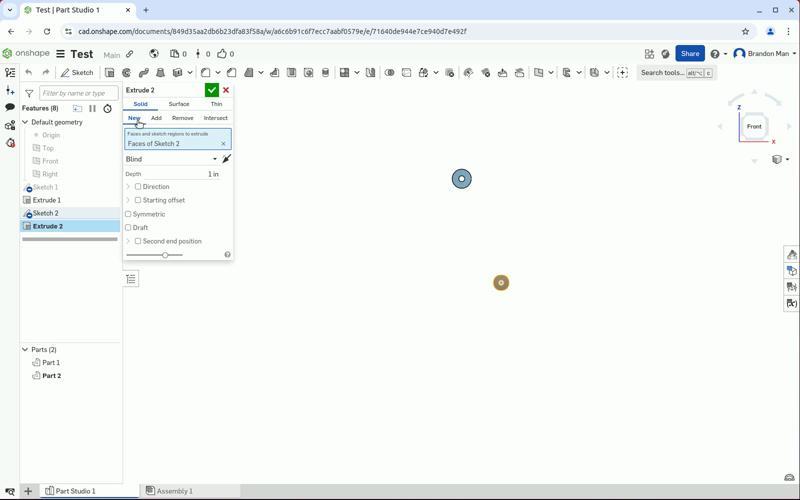
click(137, 120)
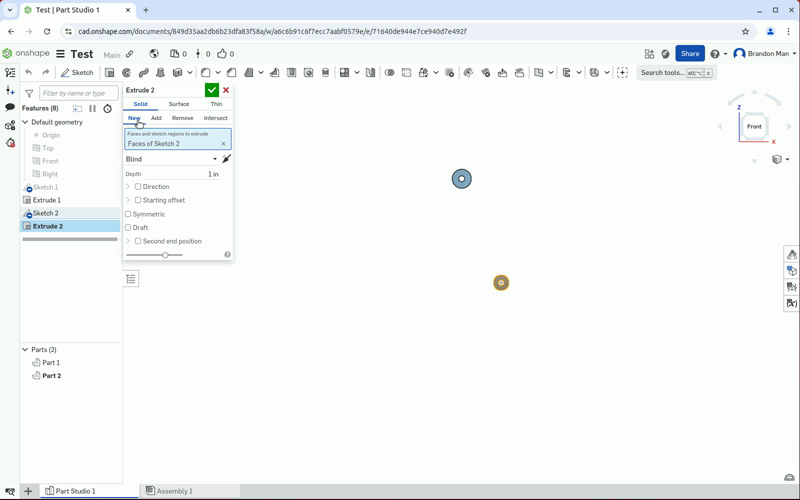
key(tab, 4)
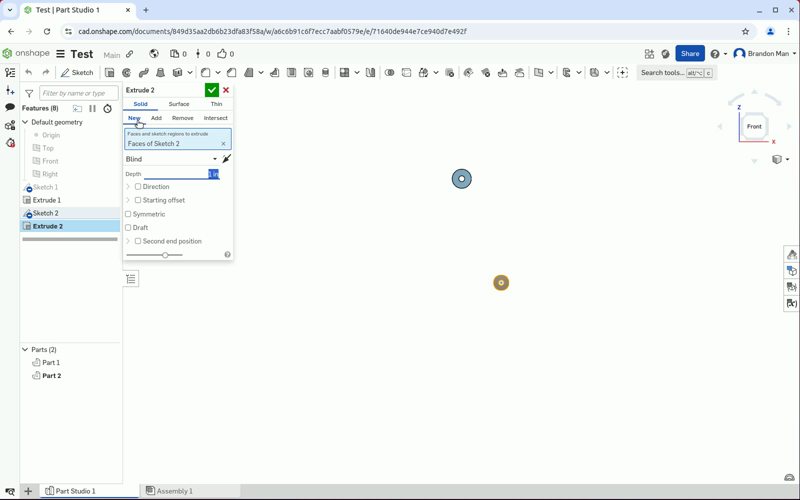
text(0.481)
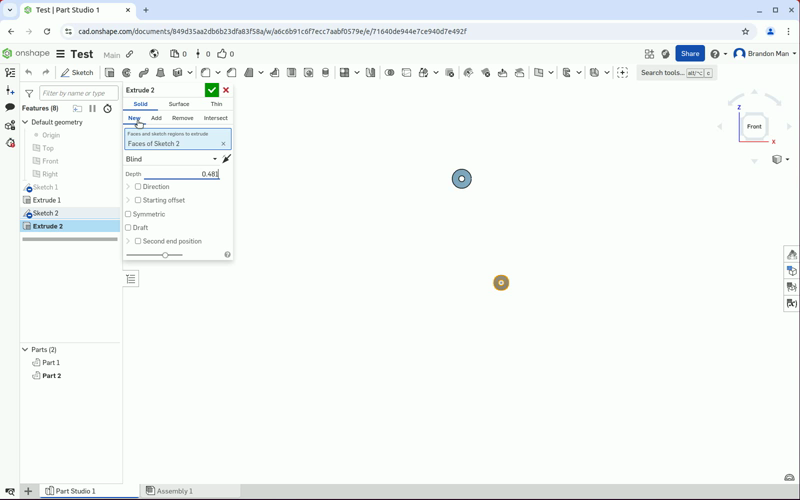
key(enter)
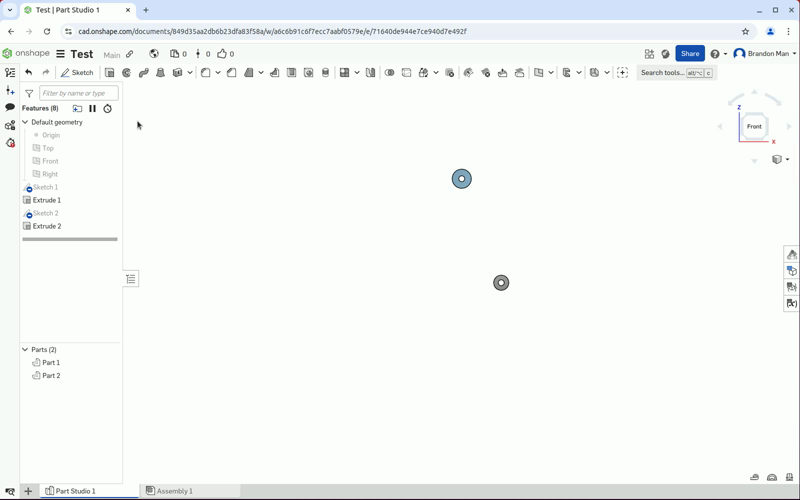
key(shift+h)
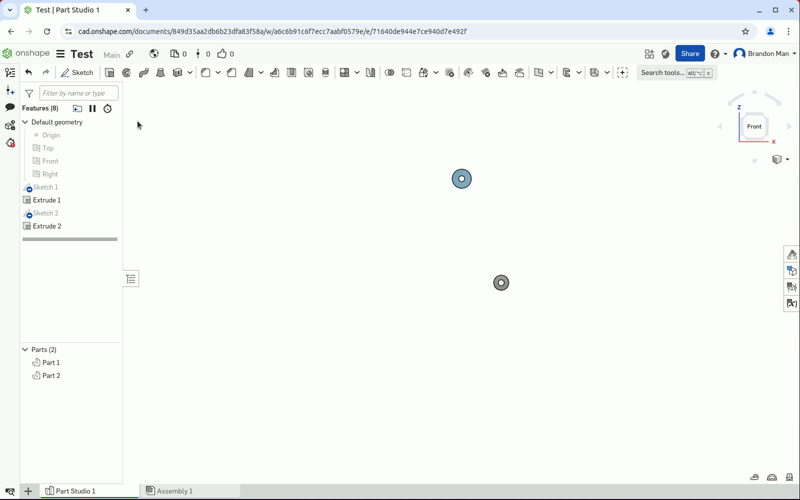
key(shift+h)
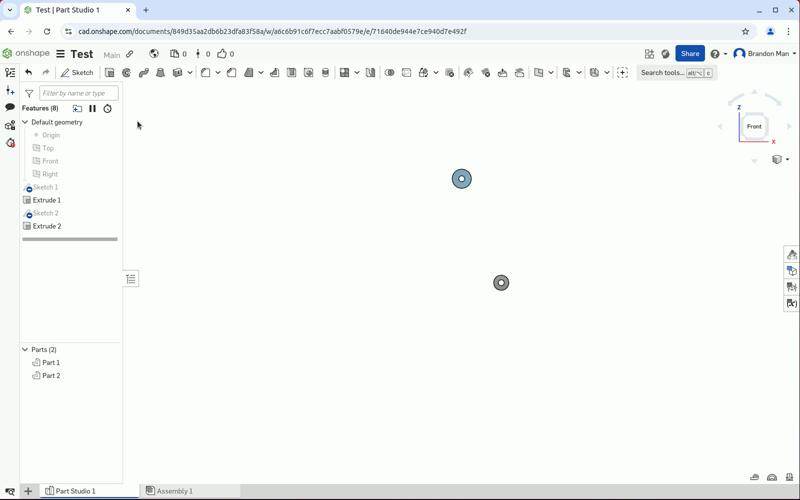
mouse_move(73, 189)
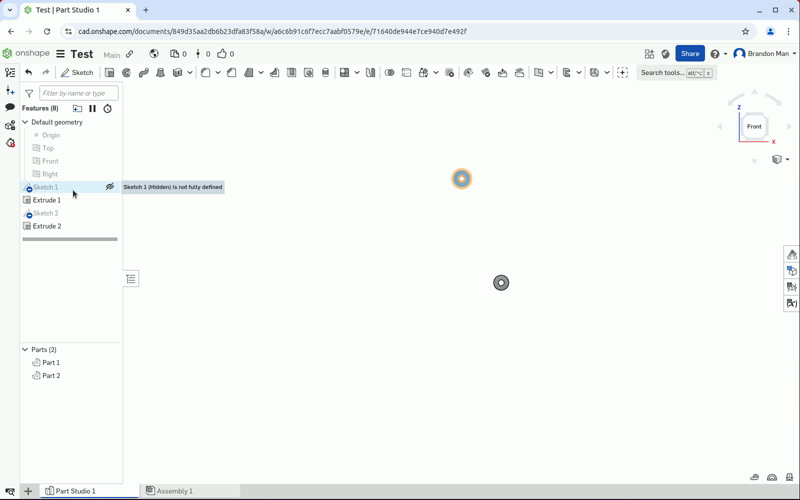
click(73, 189)
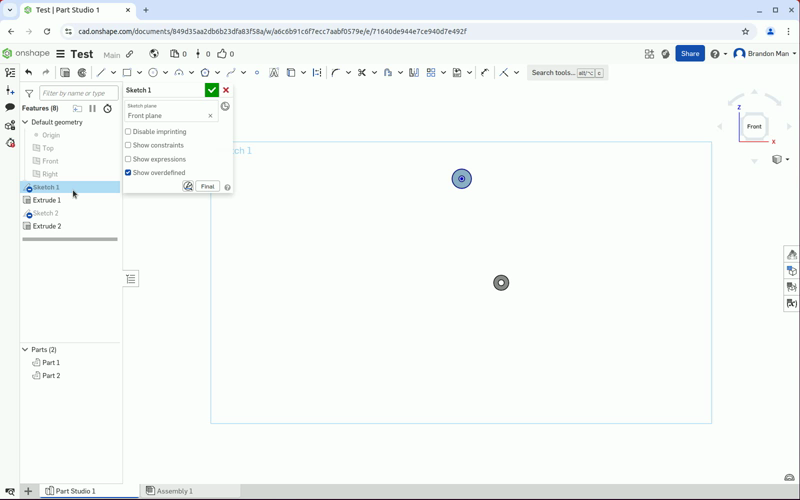
mouse_move(229, 92)
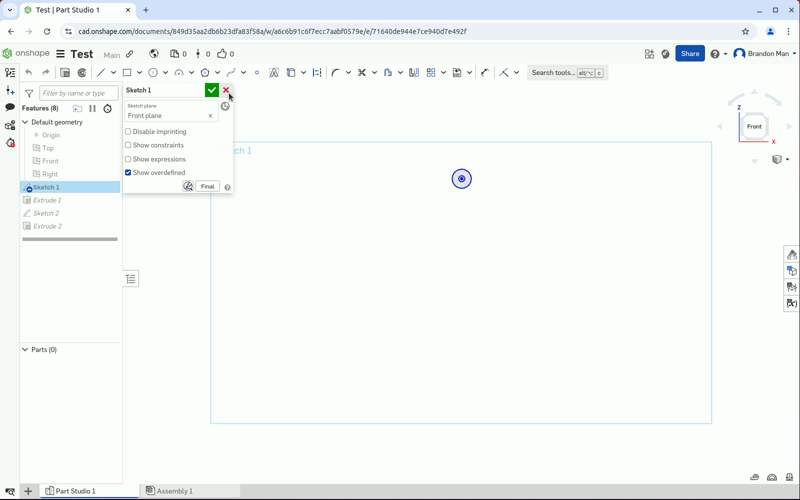
click(229, 92)
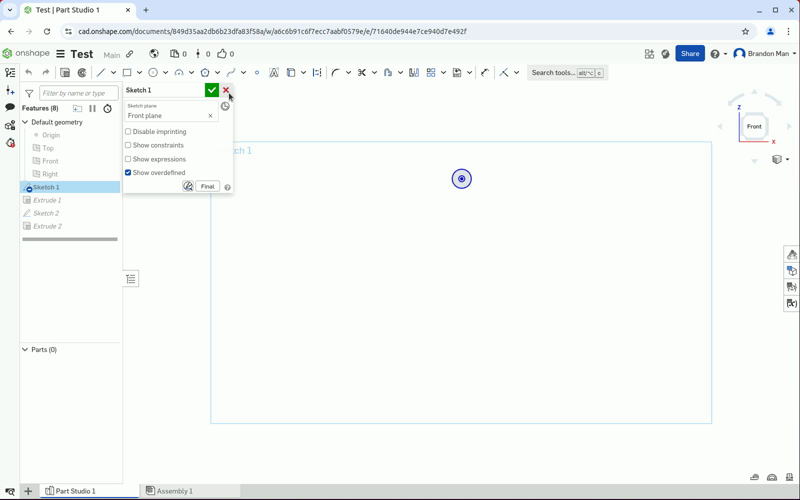
key(shift+s)
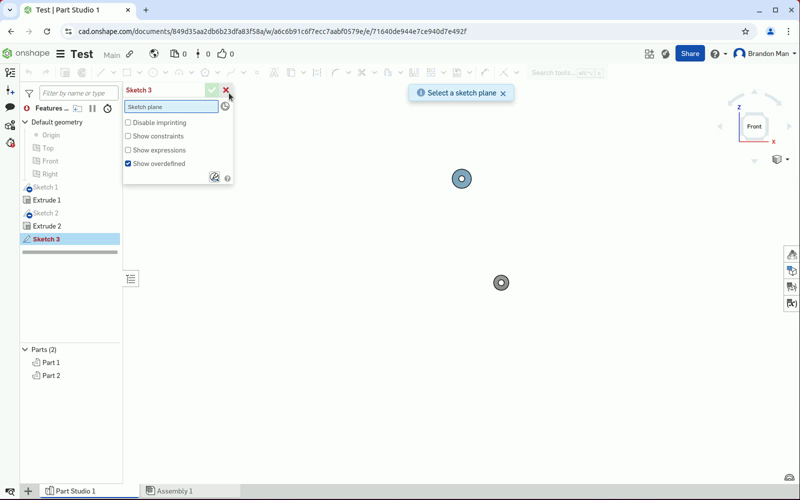
mouse_move(73, 163)
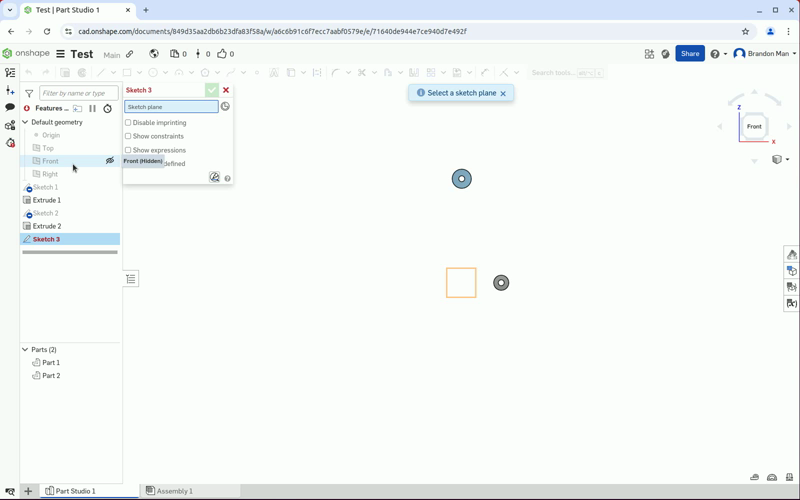
click(73, 163)
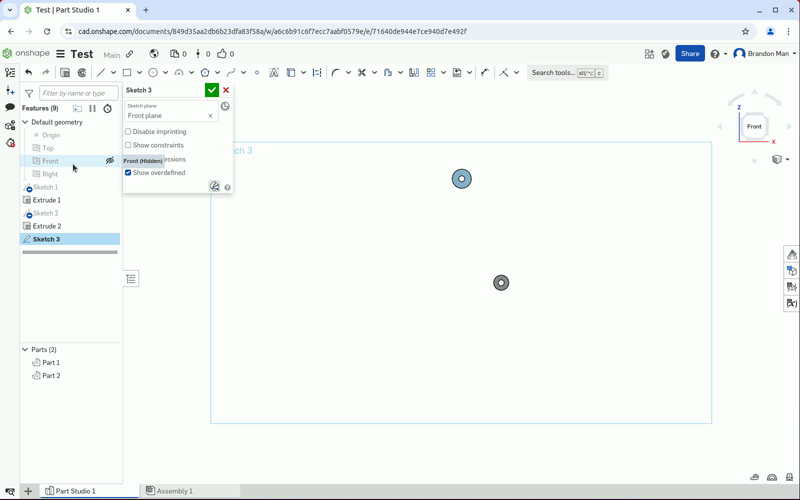
mouse_move(73, 352)
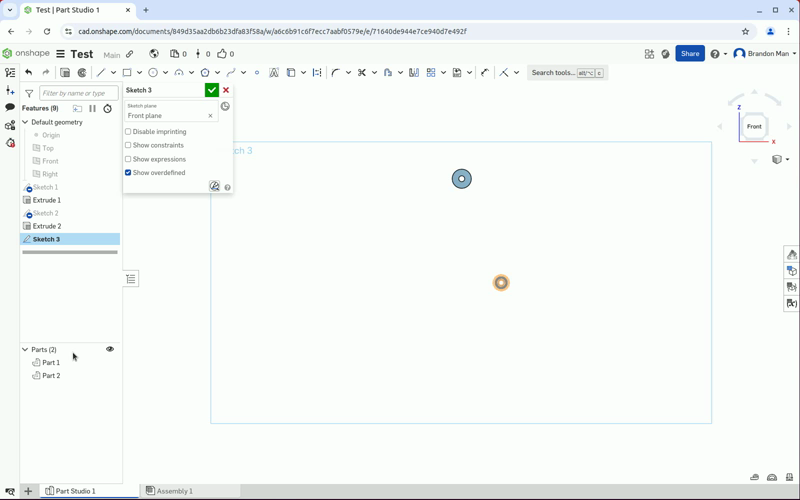
key(y)
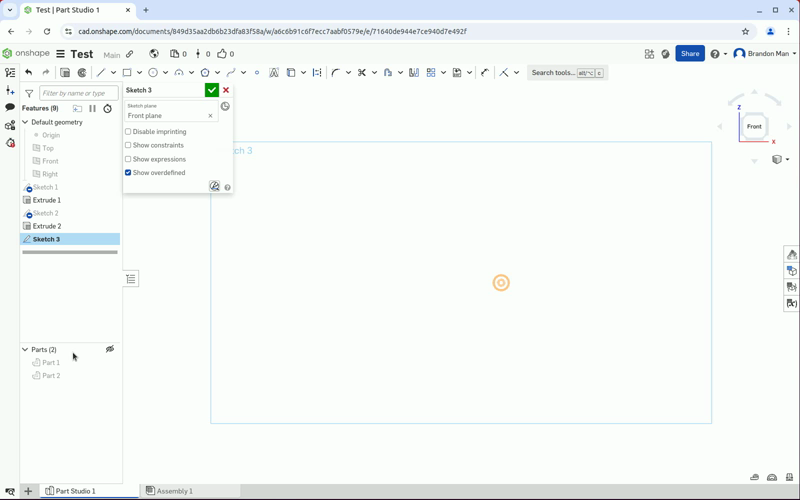
key(l)
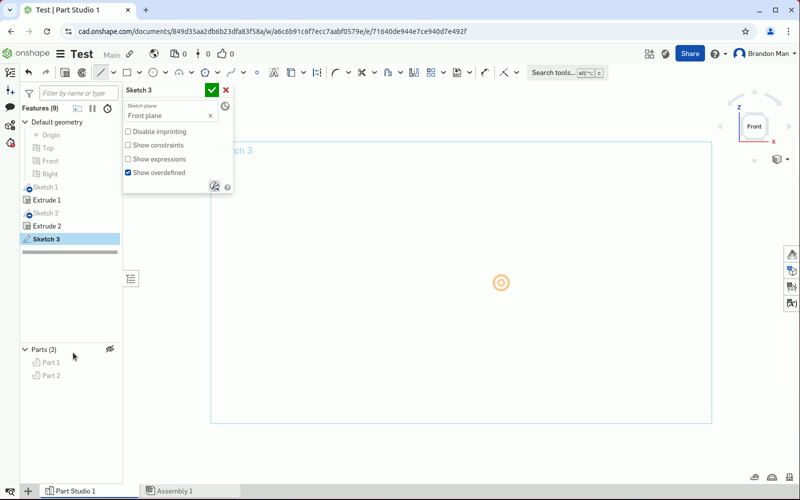
key_down(shift)
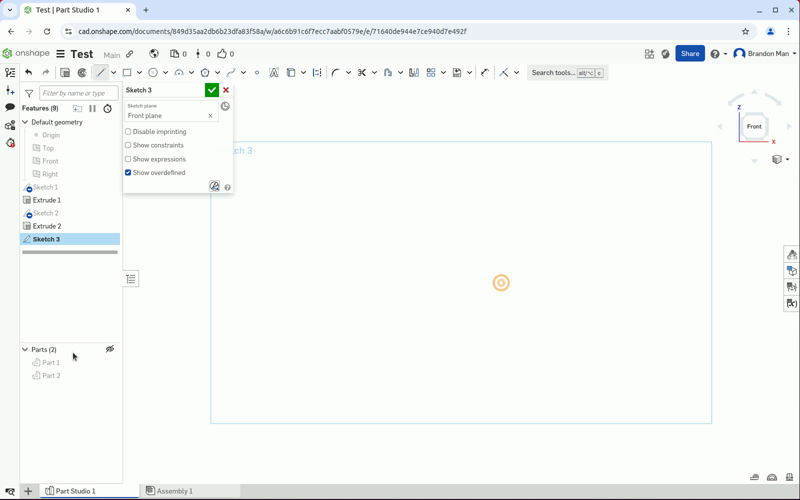
mouse_move(452, 282)
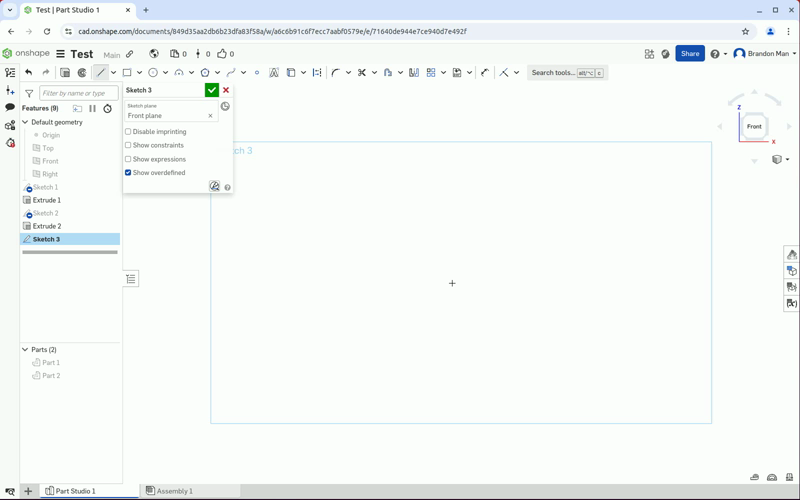
click(452, 282)
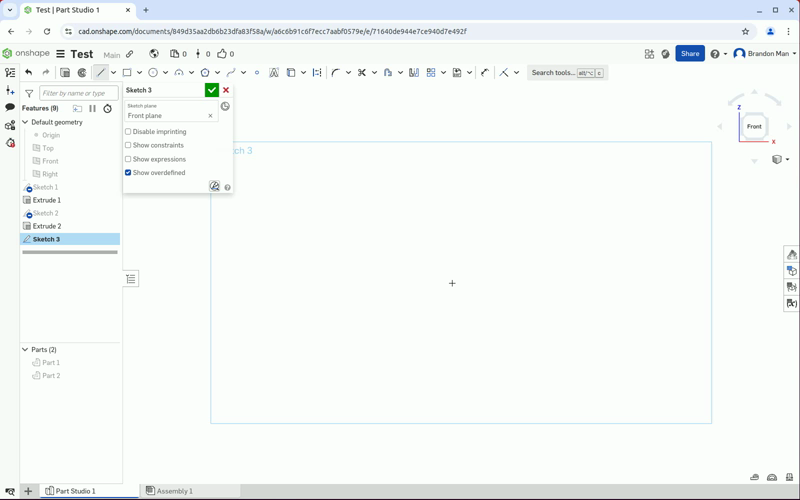
key_up(shift)
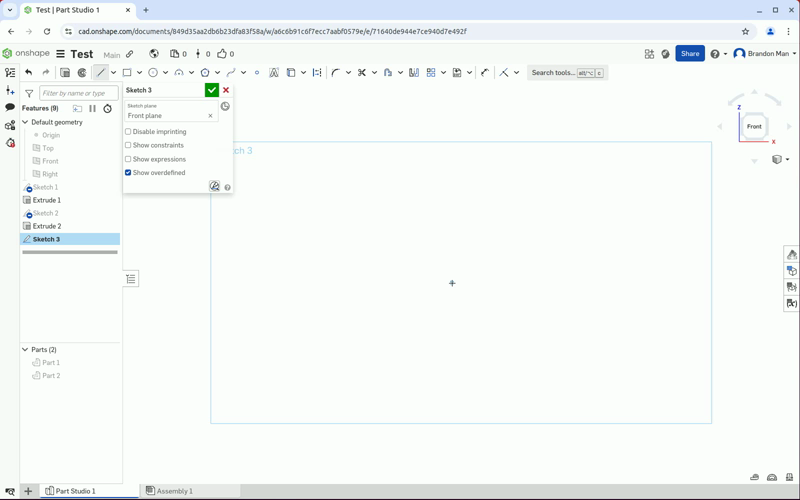
key_down(shift)
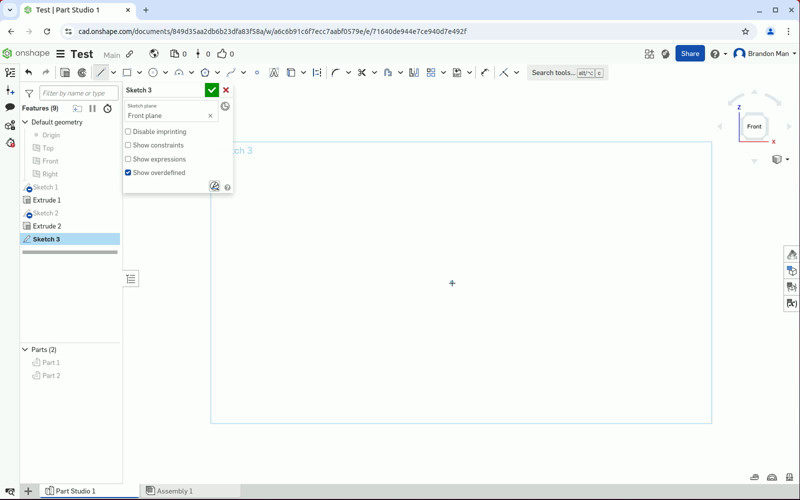
mouse_move(482, 282)
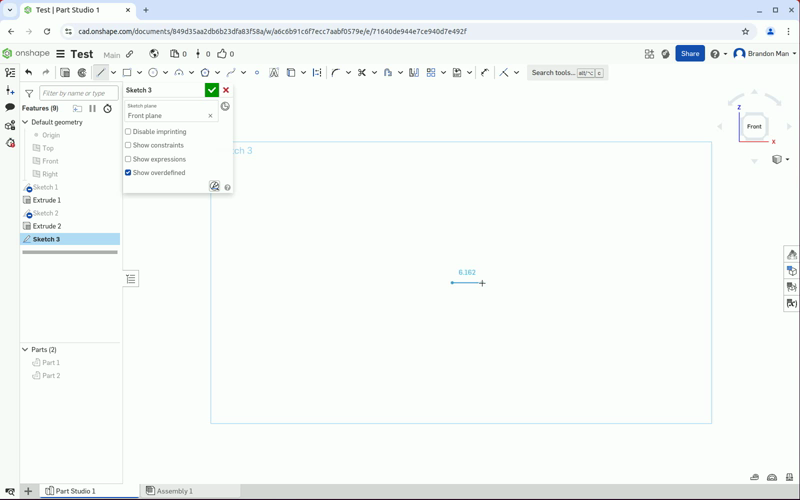
mouse_move(458, 282)
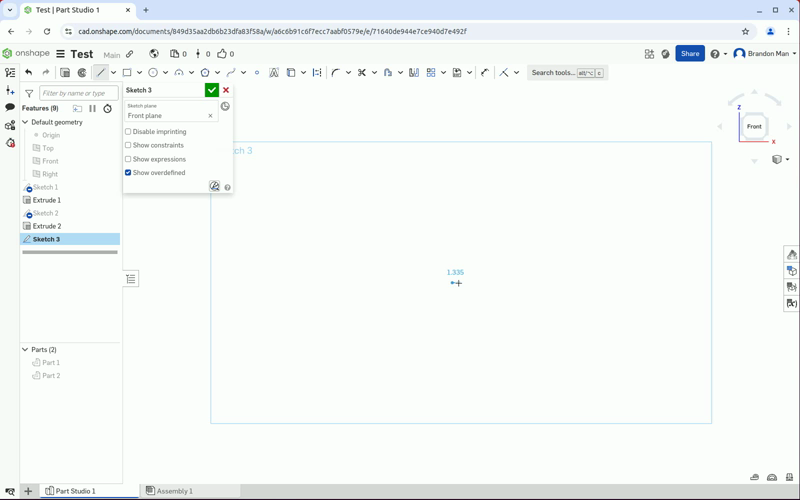
scroll(6)
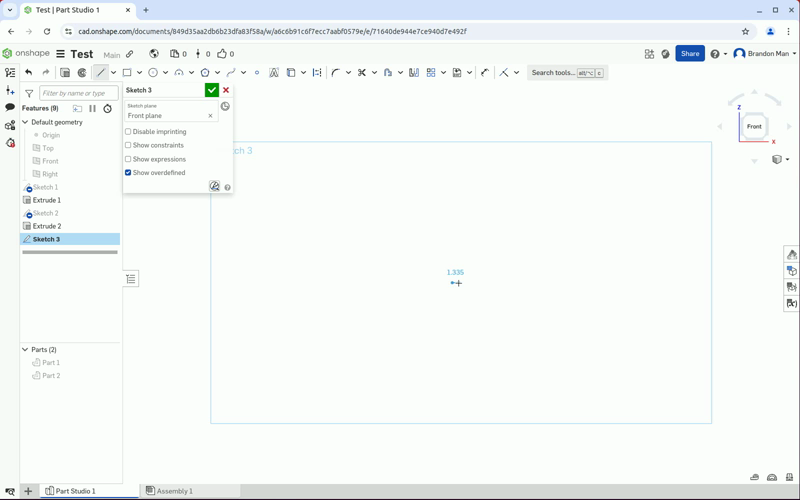
scroll(6)
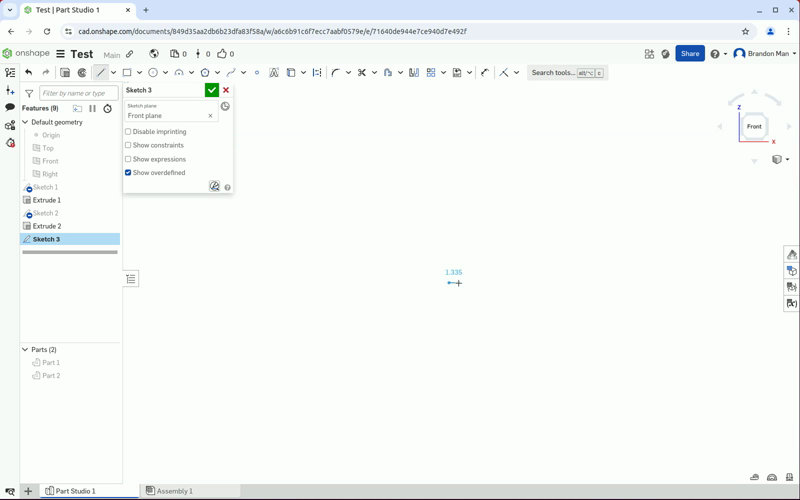
scroll(6)
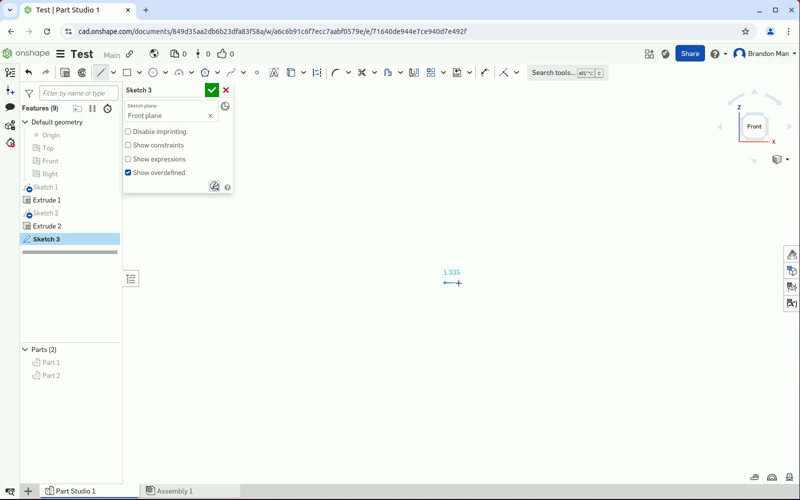
scroll(6)
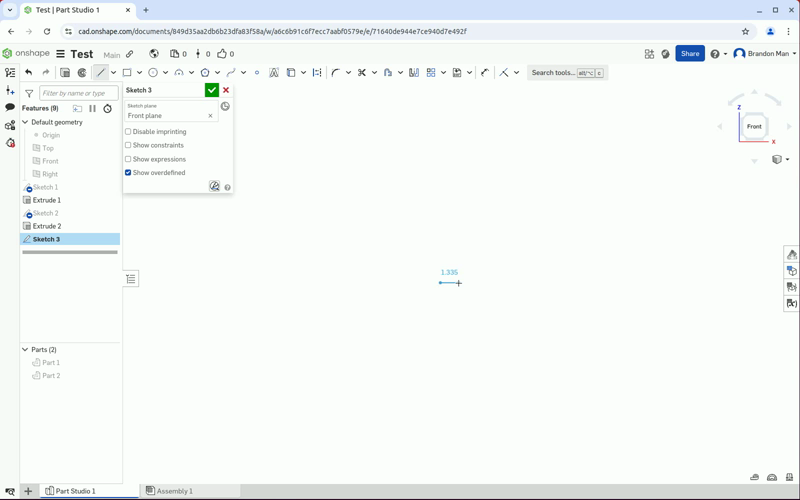
scroll(6)
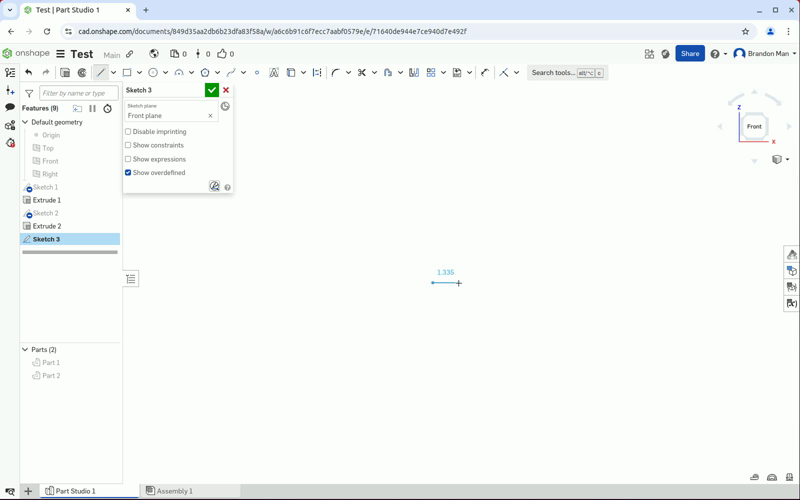
scroll(6)
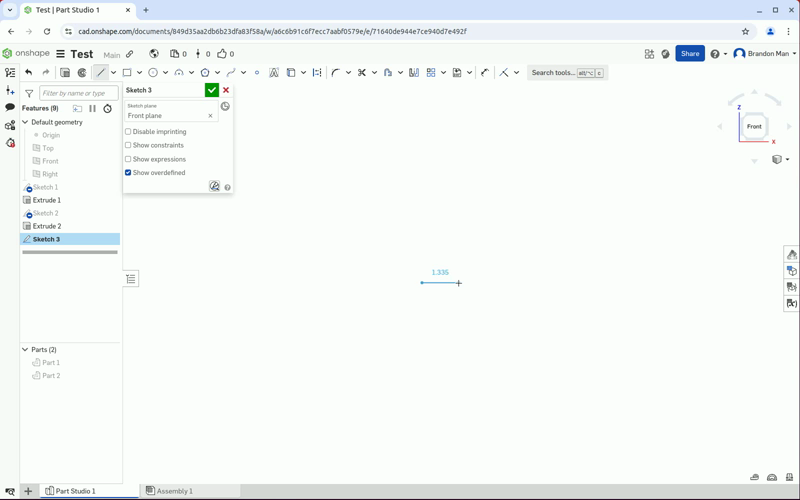
scroll(6)
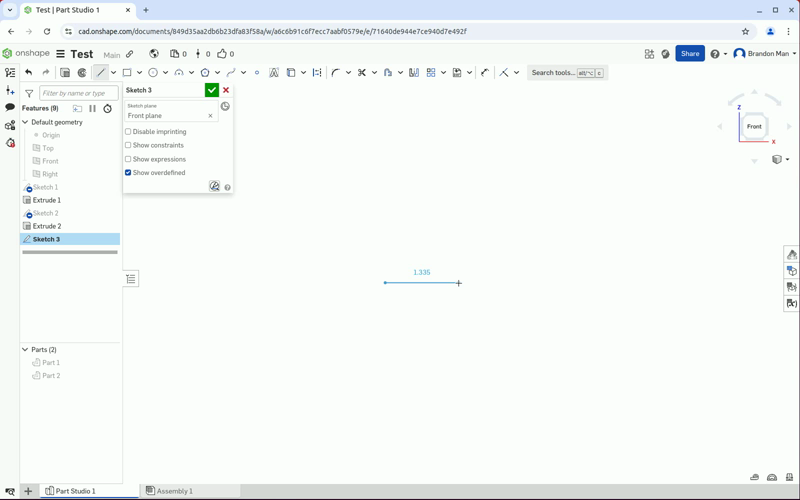
click(458, 282)
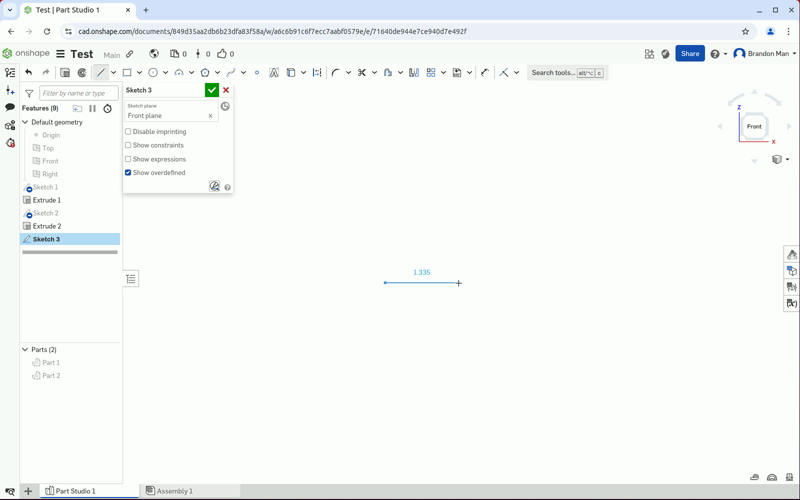
scroll(-6)
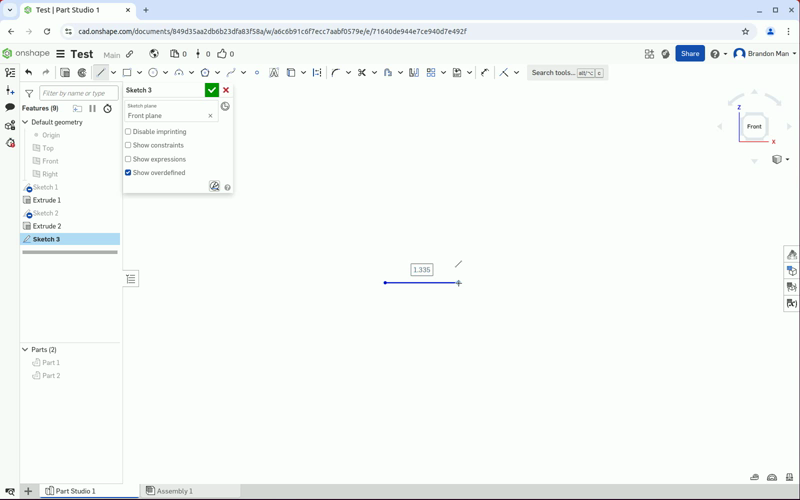
scroll(-6)
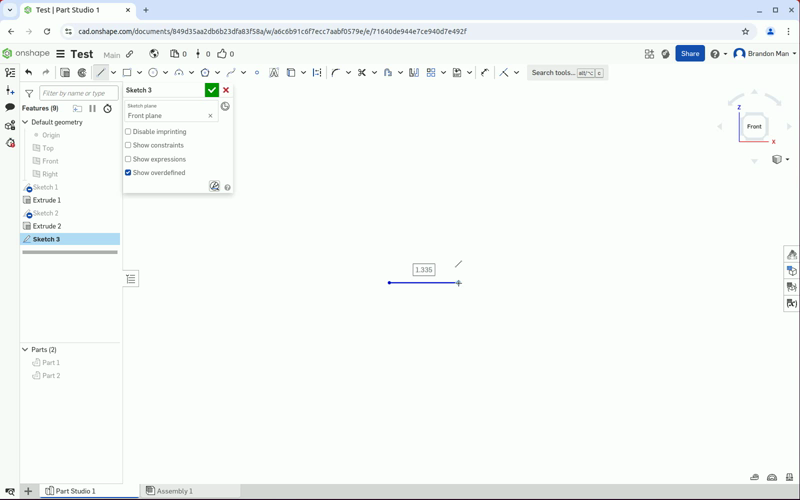
scroll(-6)
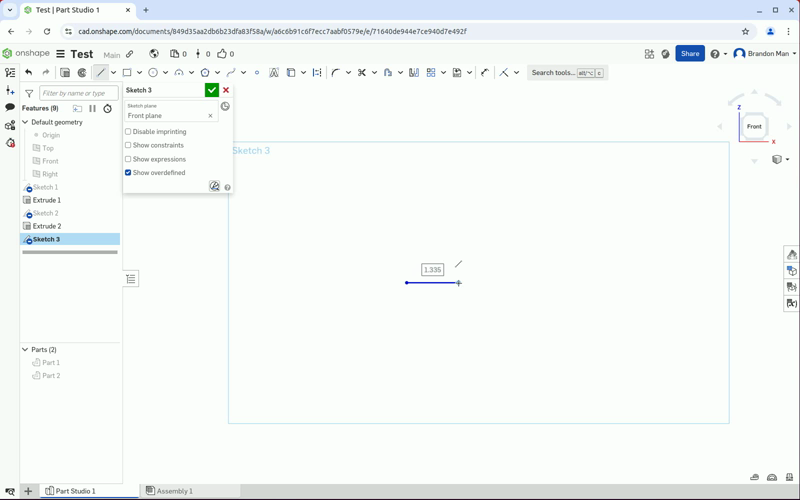
scroll(-6)
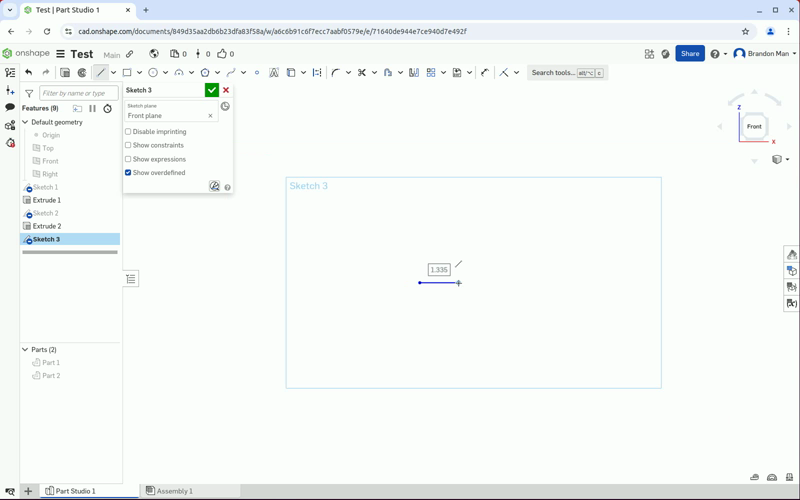
scroll(-6)
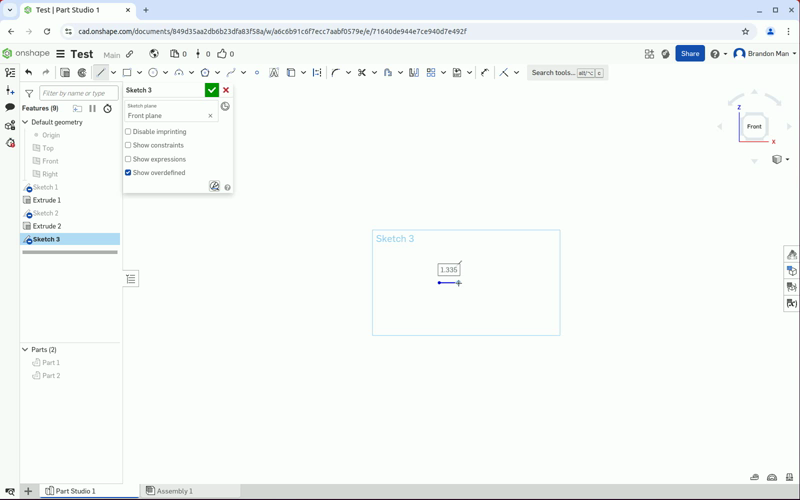
scroll(-6)
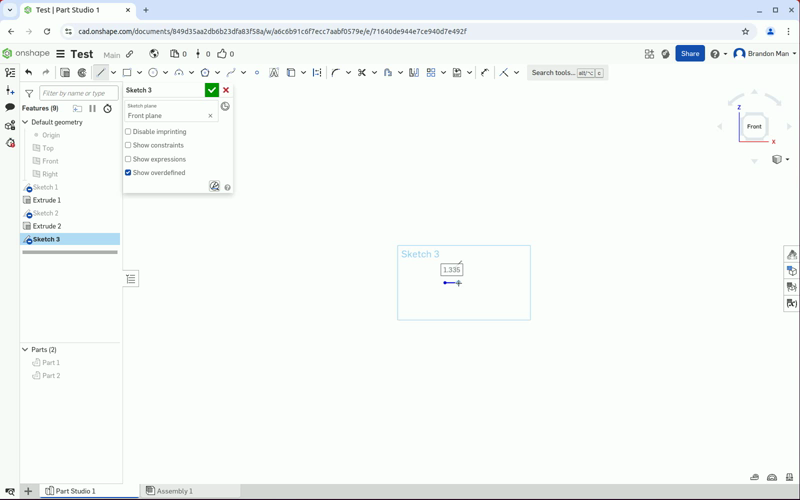
scroll(-6)
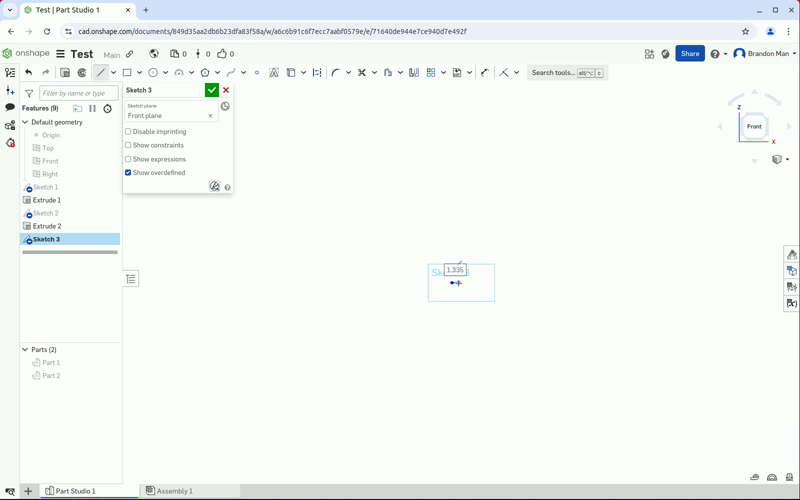
key_up(shift)
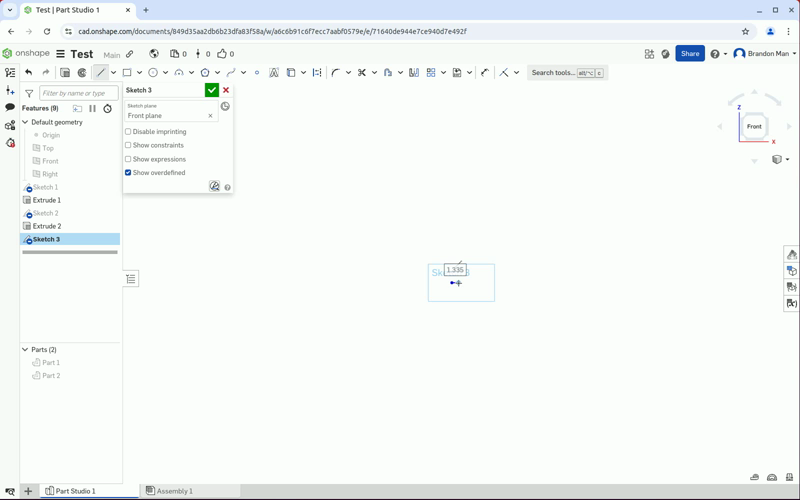
key(esc)
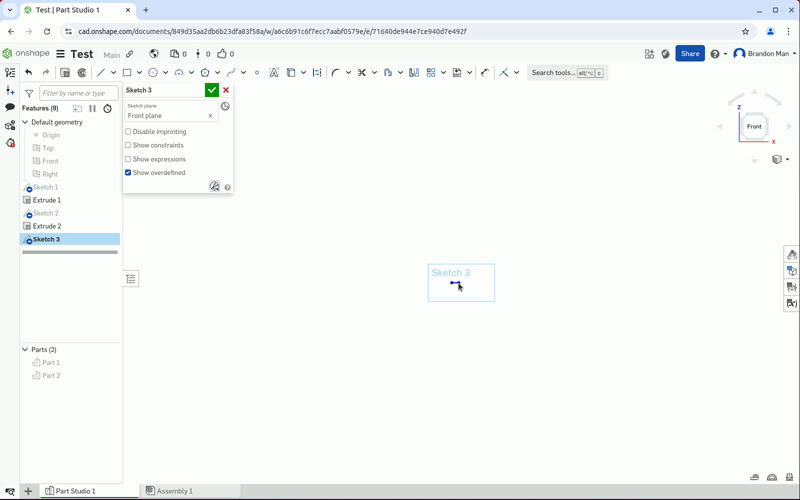
key(a)
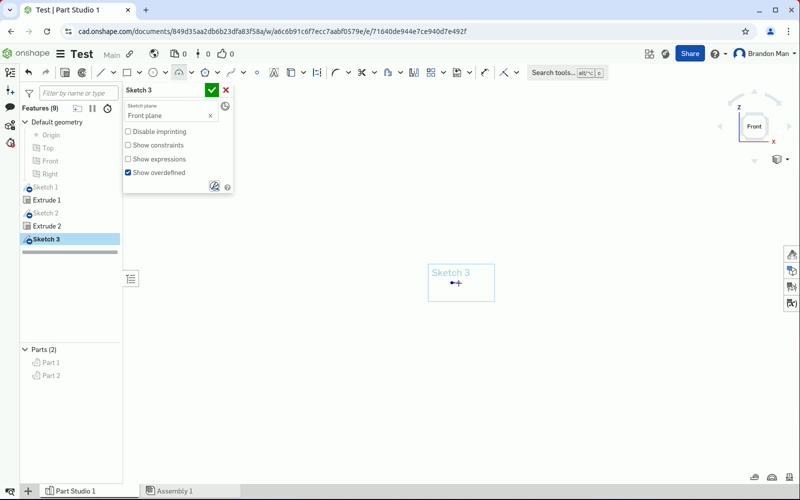
mouse_move(458, 282)
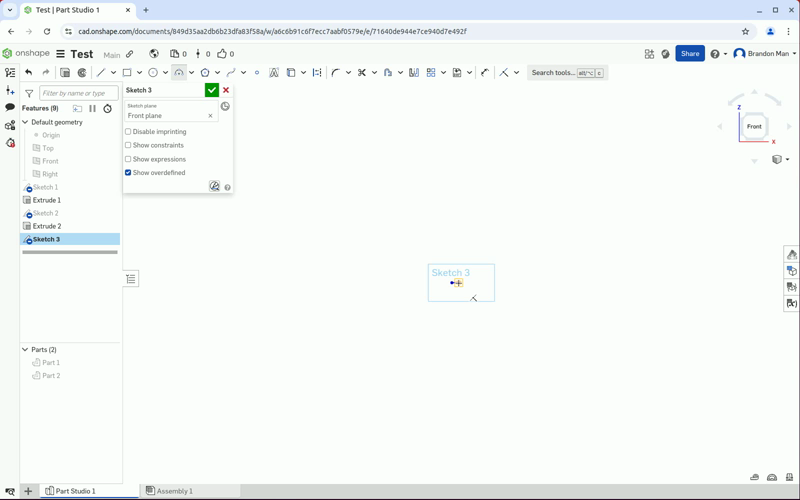
click(458, 282)
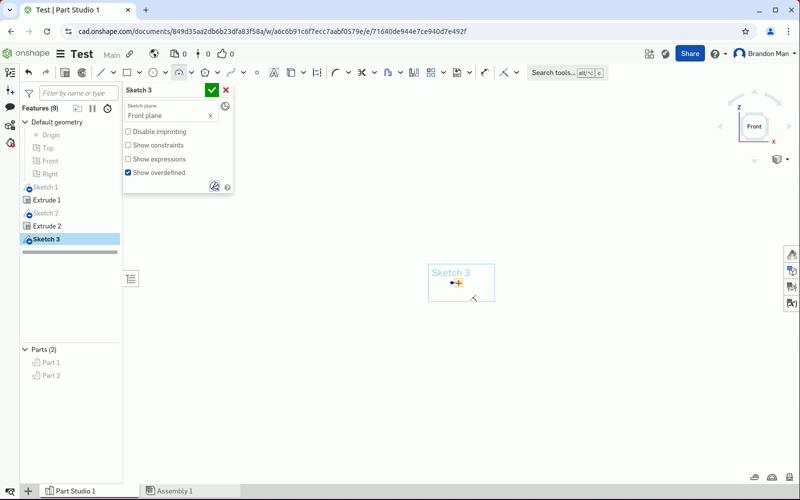
key_down(shift)
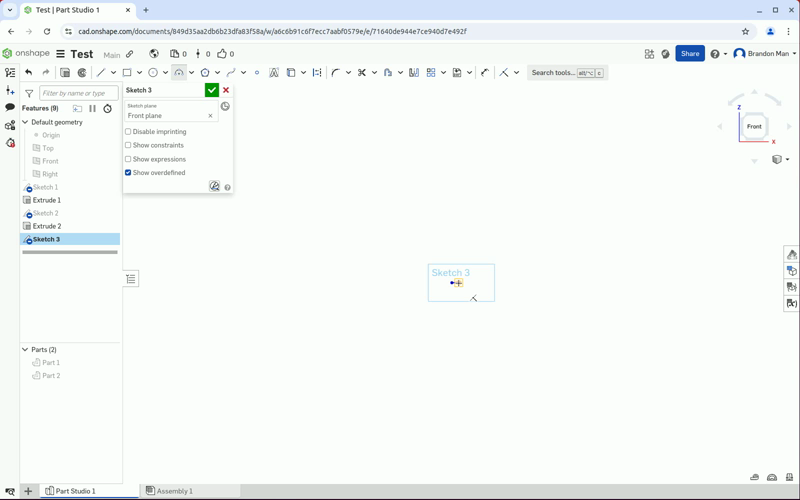
mouse_move(464, 282)
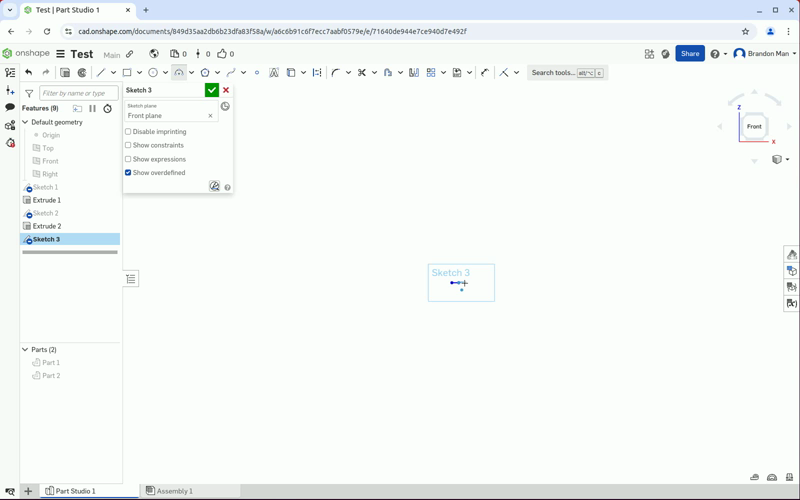
scroll(6)
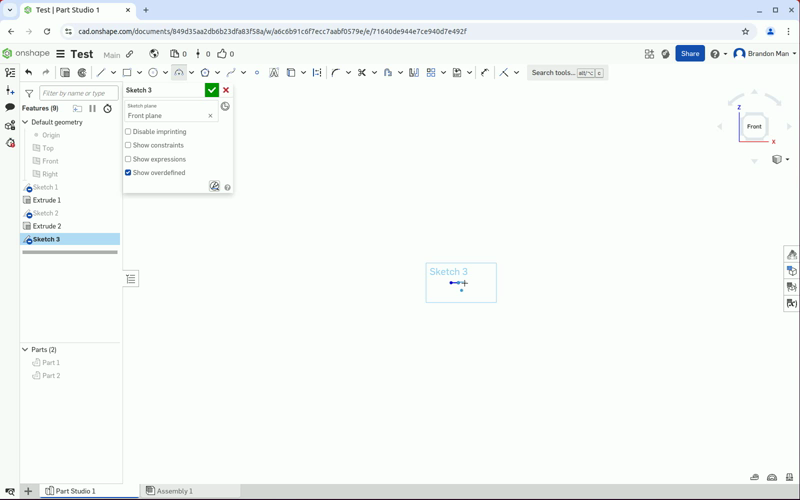
scroll(6)
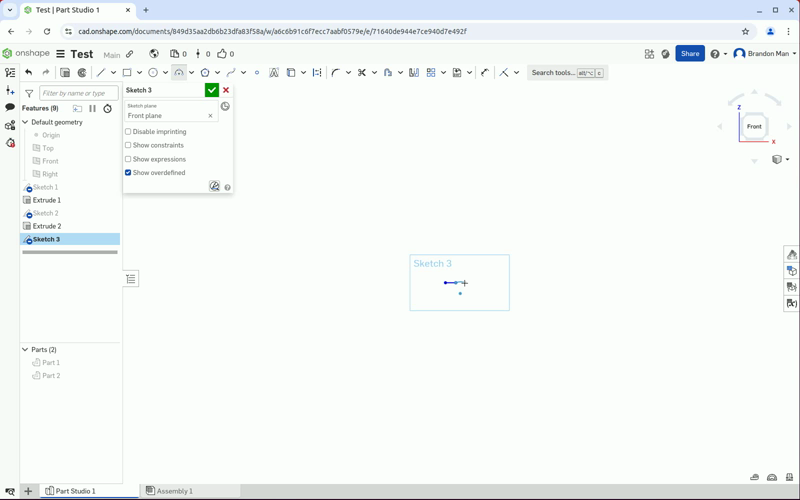
scroll(6)
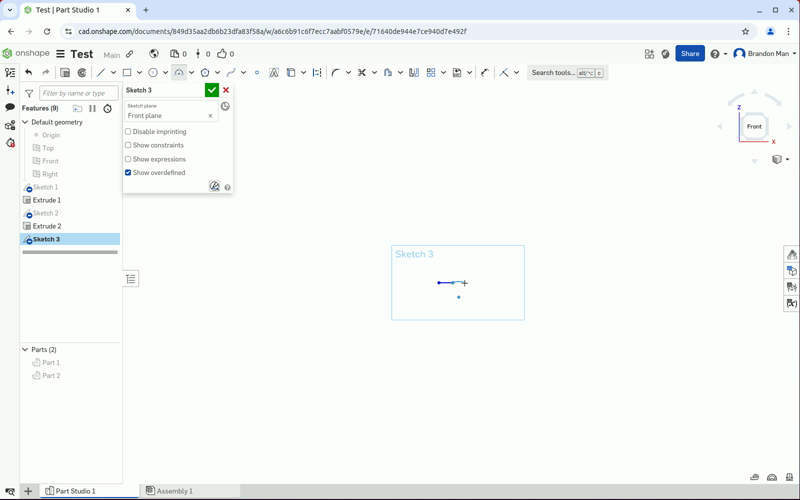
scroll(6)
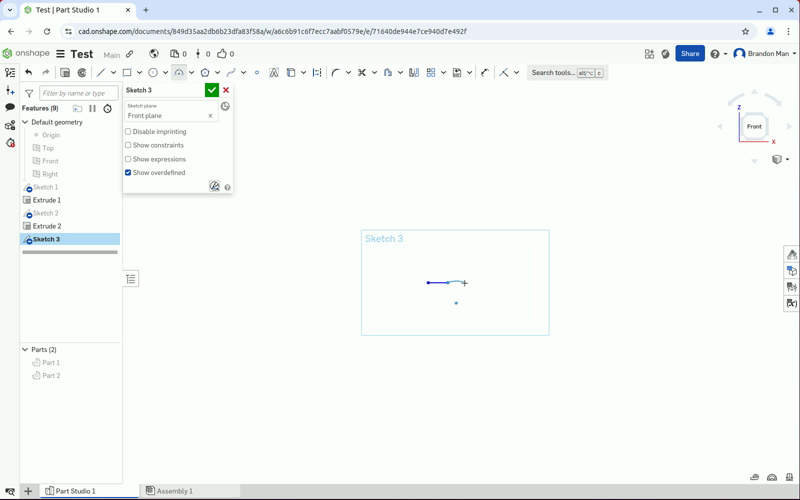
scroll(6)
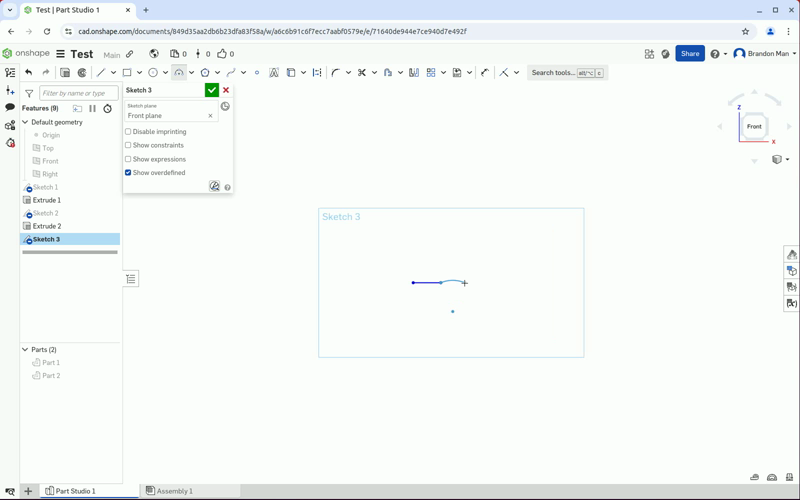
scroll(6)
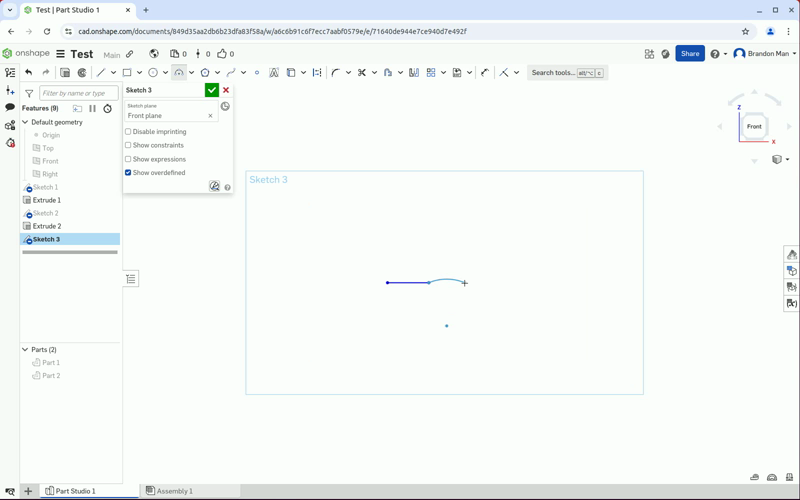
scroll(6)
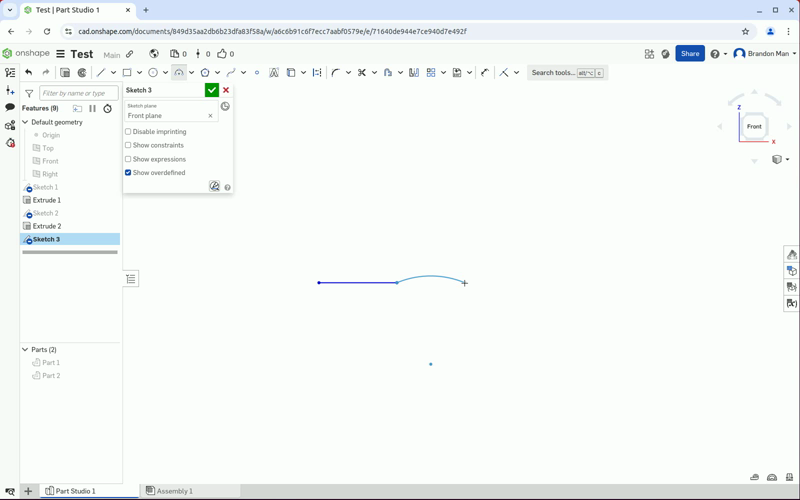
click(464, 282)
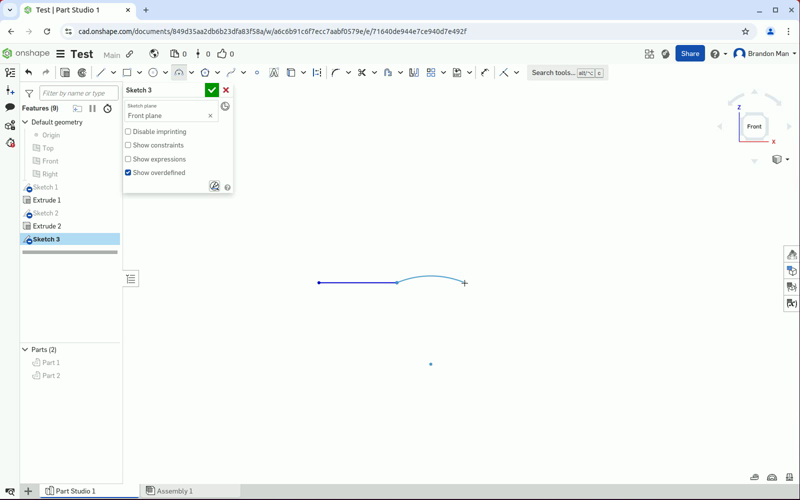
scroll(-6)
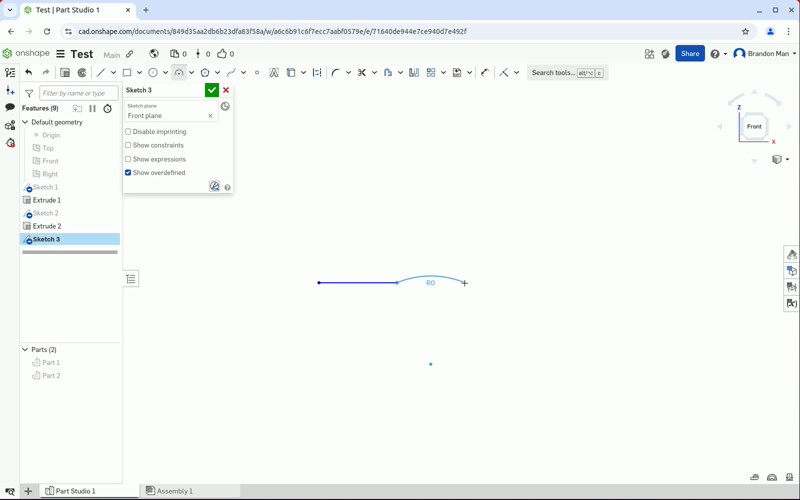
scroll(-6)
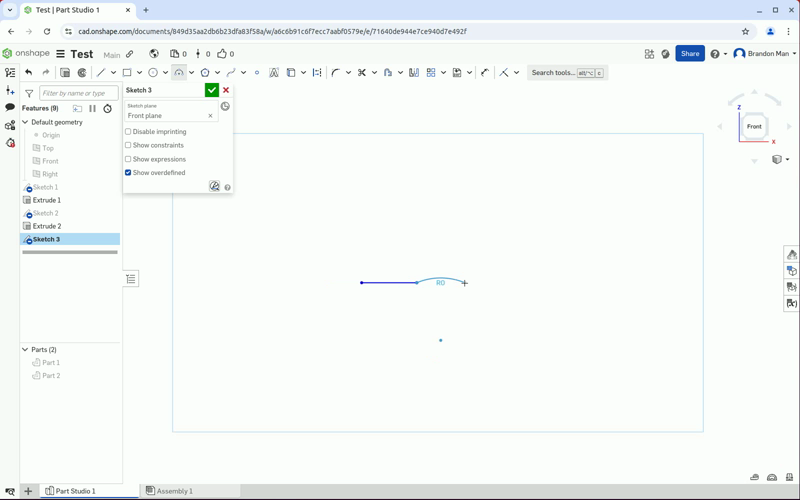
scroll(-6)
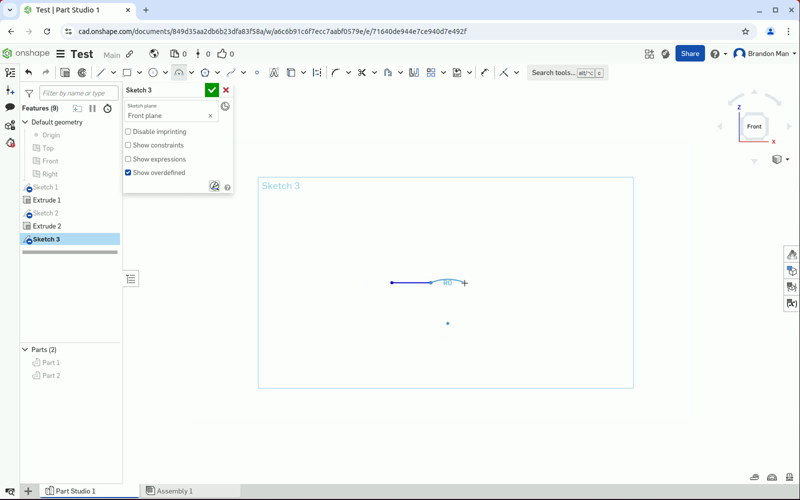
scroll(-6)
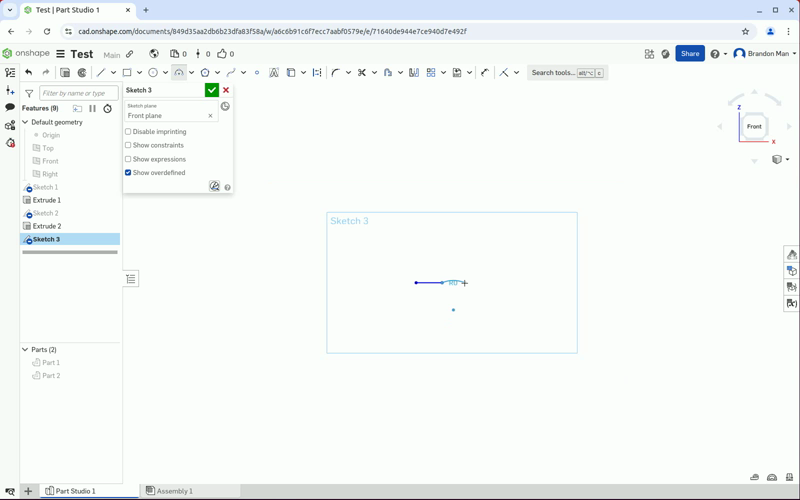
scroll(-6)
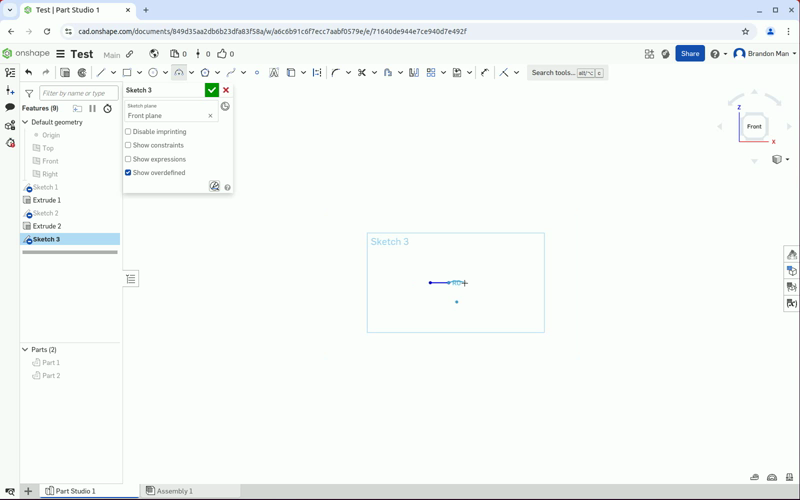
scroll(-6)
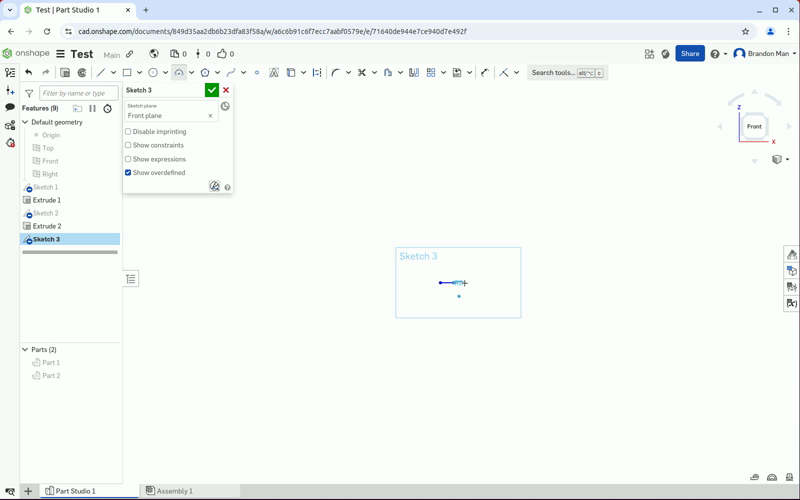
scroll(-6)
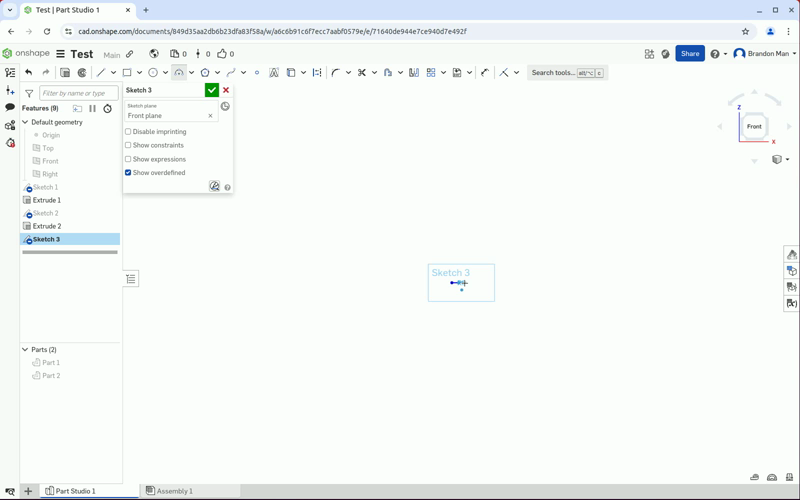
mouse_move(461, 279)
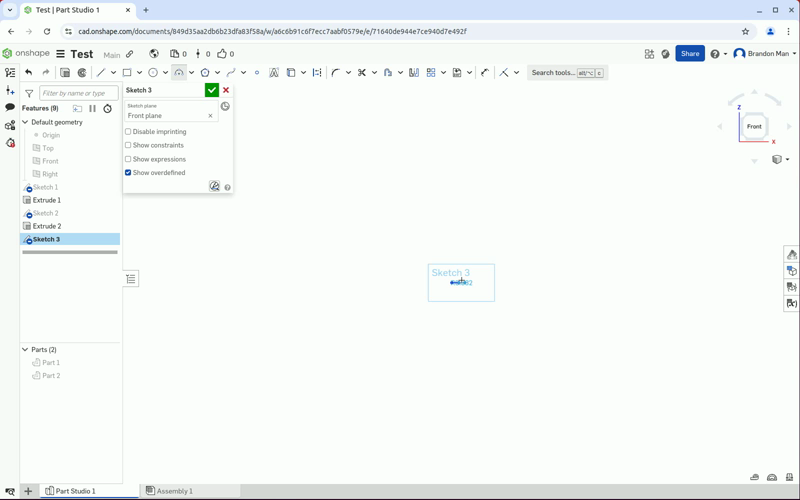
scroll(6)
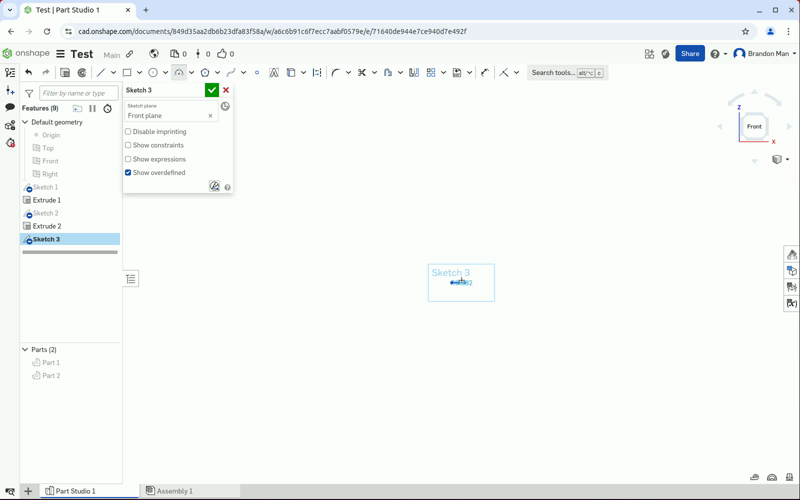
scroll(6)
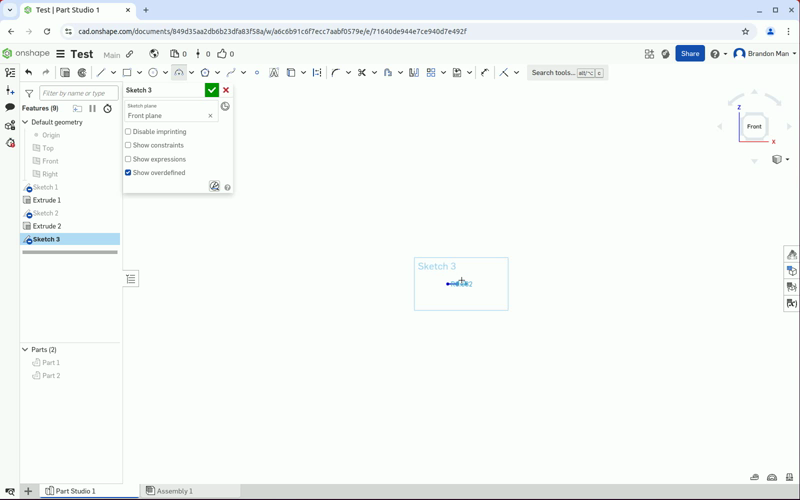
scroll(6)
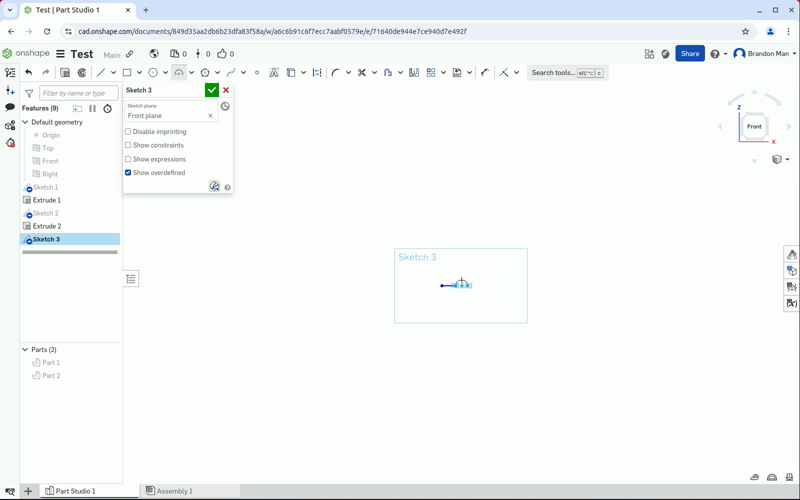
scroll(6)
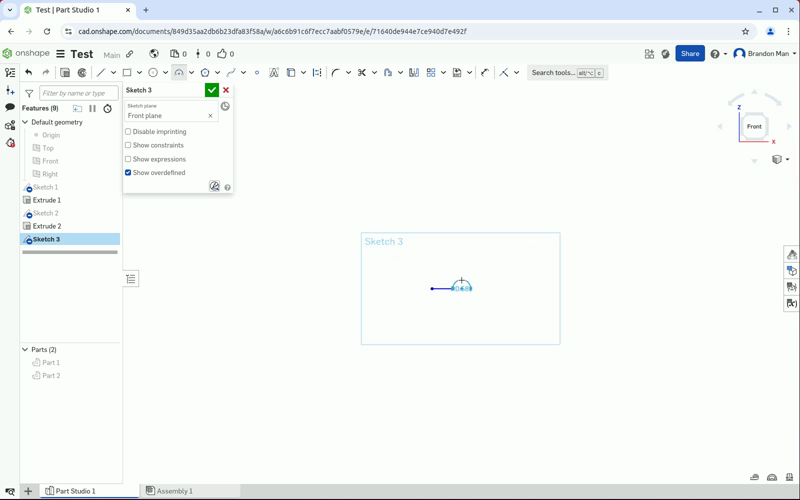
scroll(6)
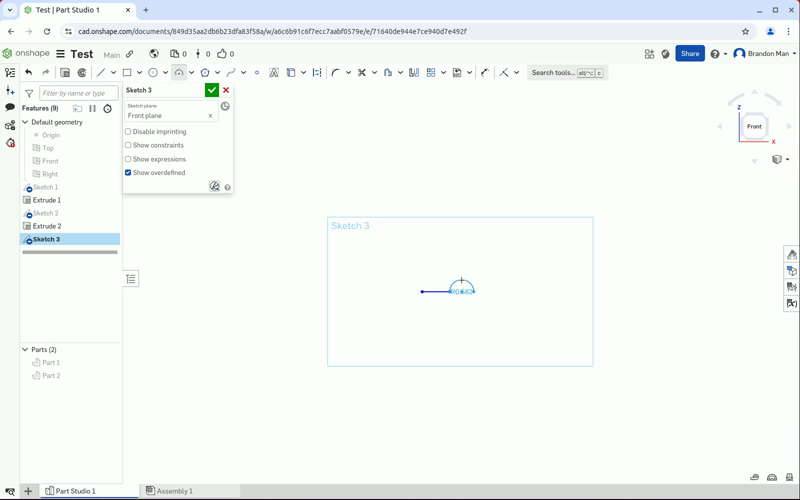
scroll(6)
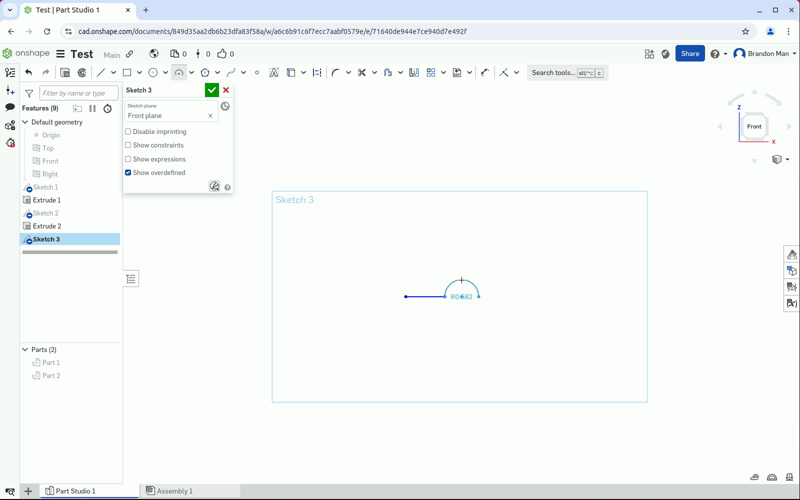
scroll(6)
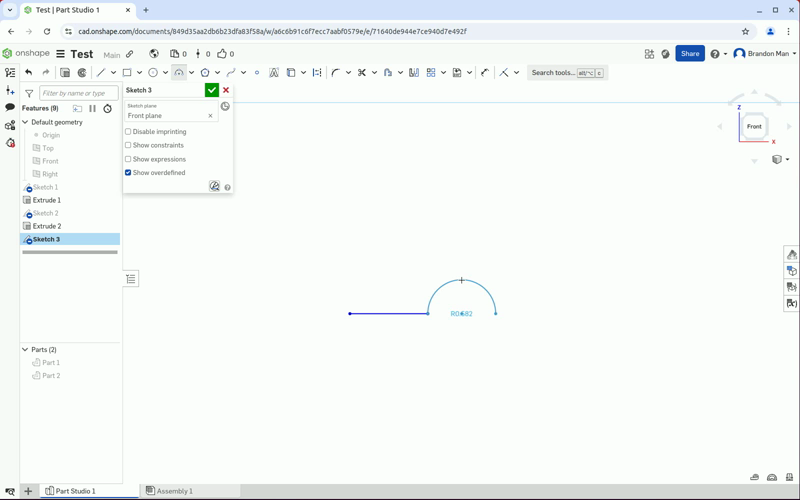
click(461, 279)
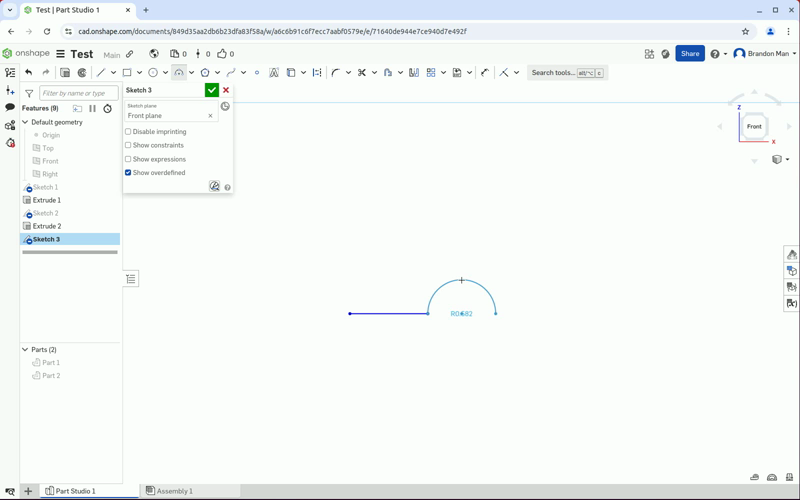
scroll(-6)
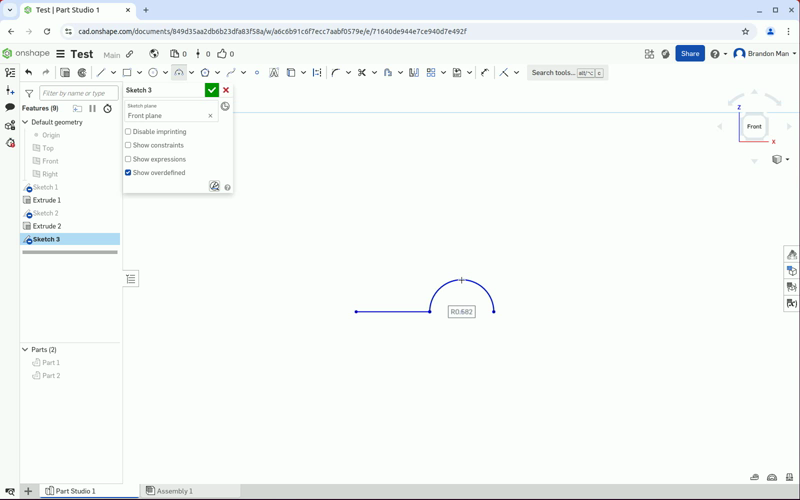
scroll(-6)
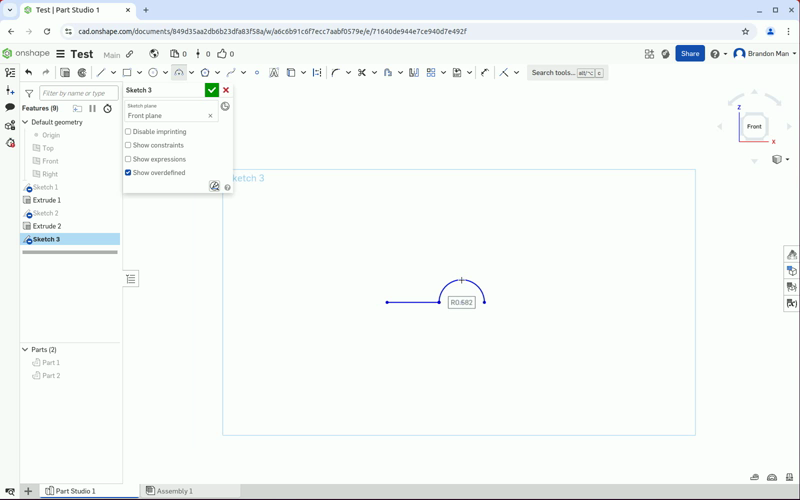
scroll(-6)
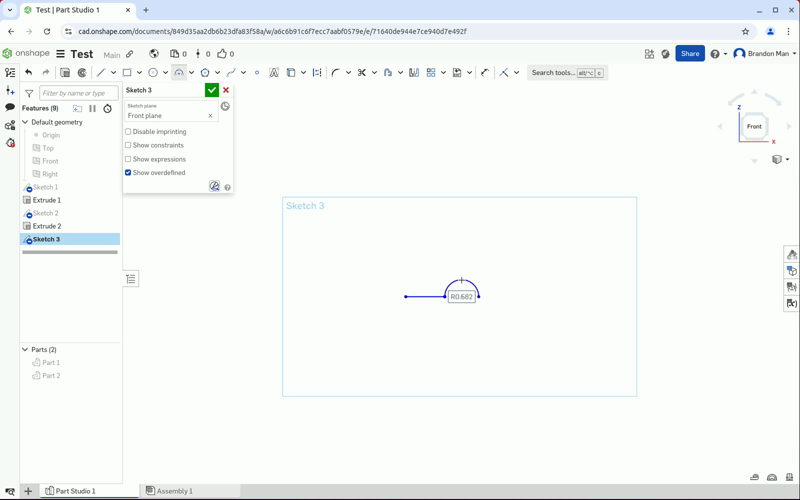
scroll(-6)
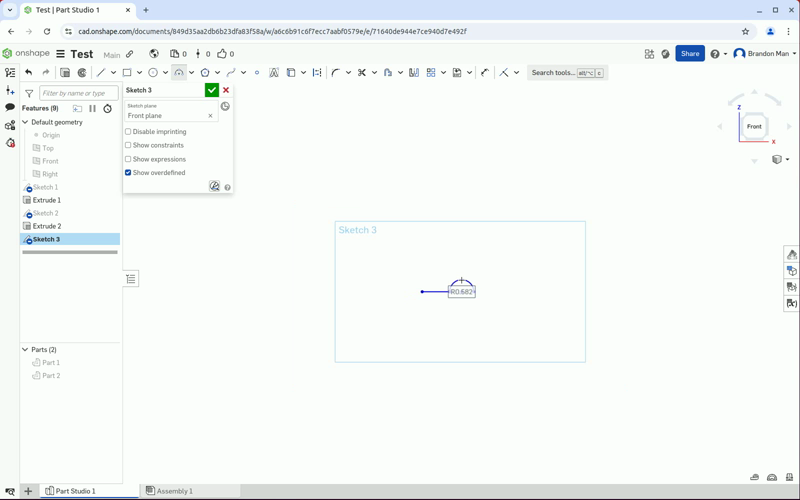
scroll(-6)
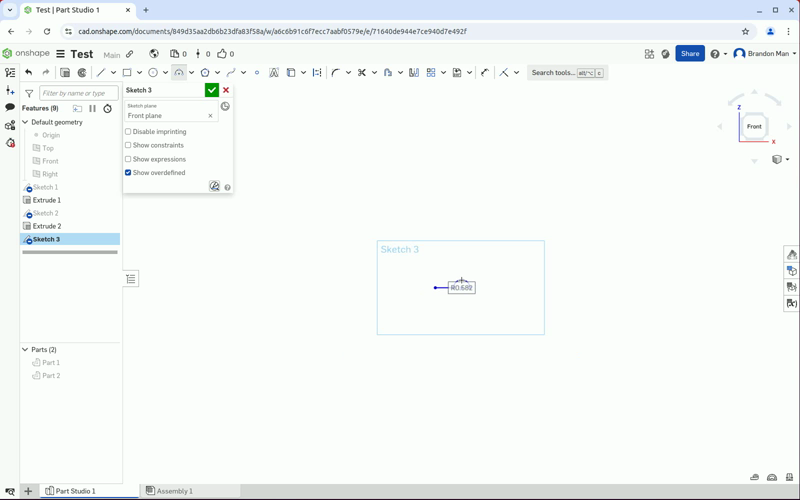
scroll(-6)
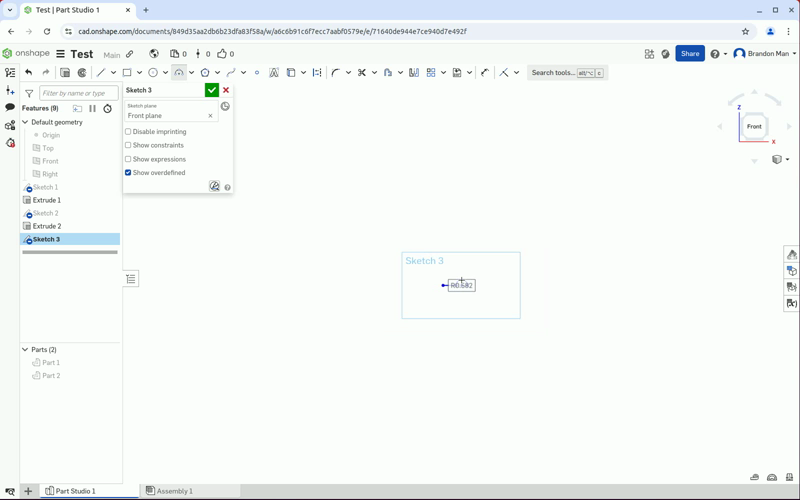
scroll(-6)
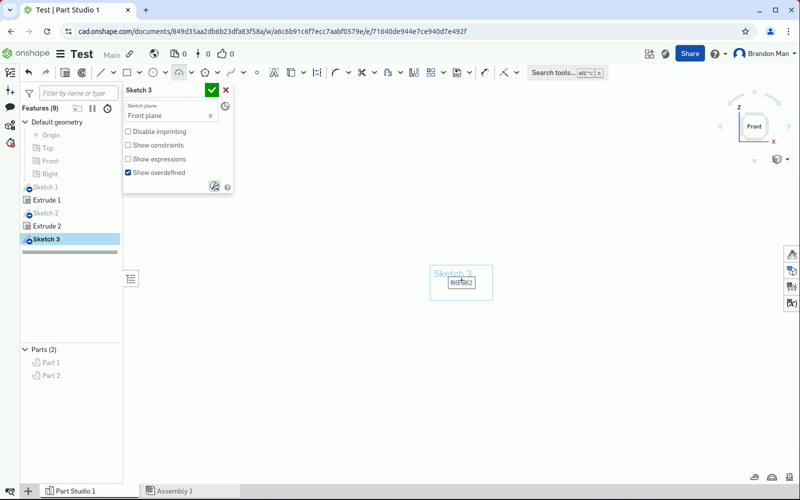
key_up(shift)
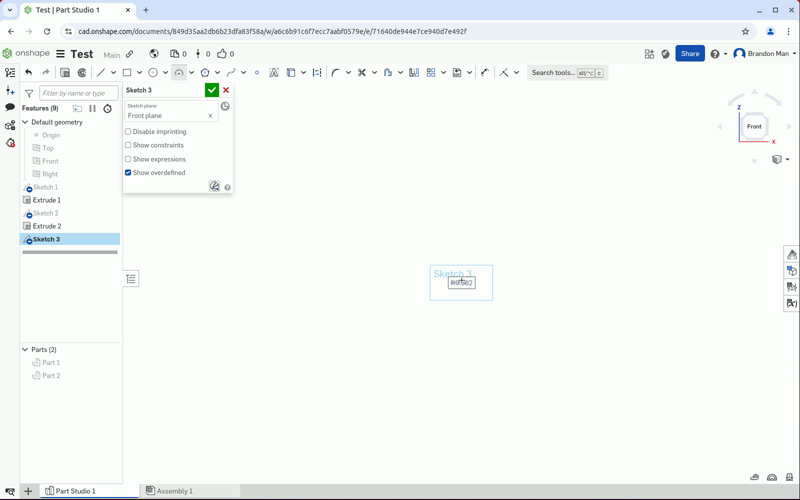
key(esc)
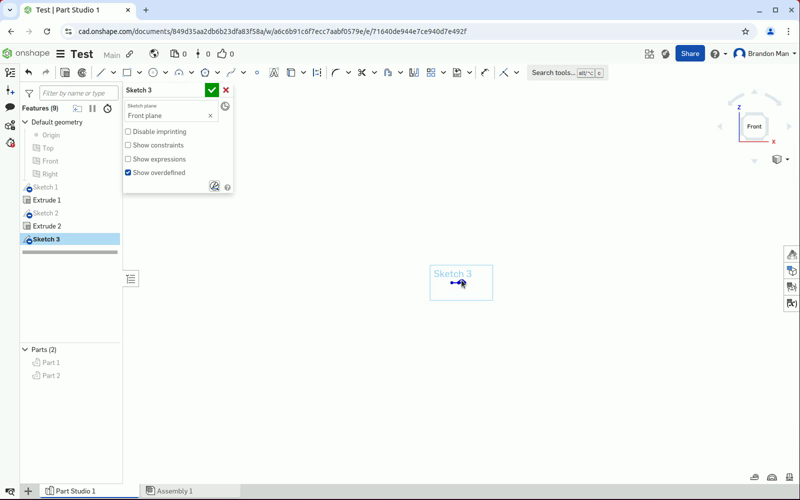
key(l)
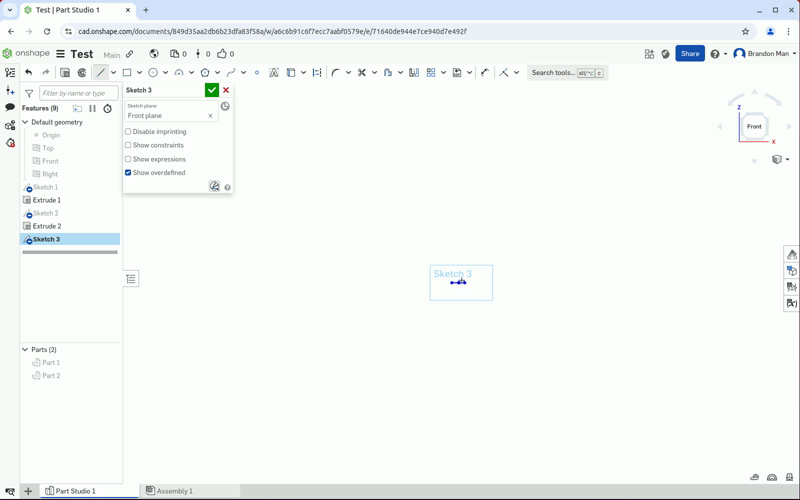
mouse_move(464, 282)
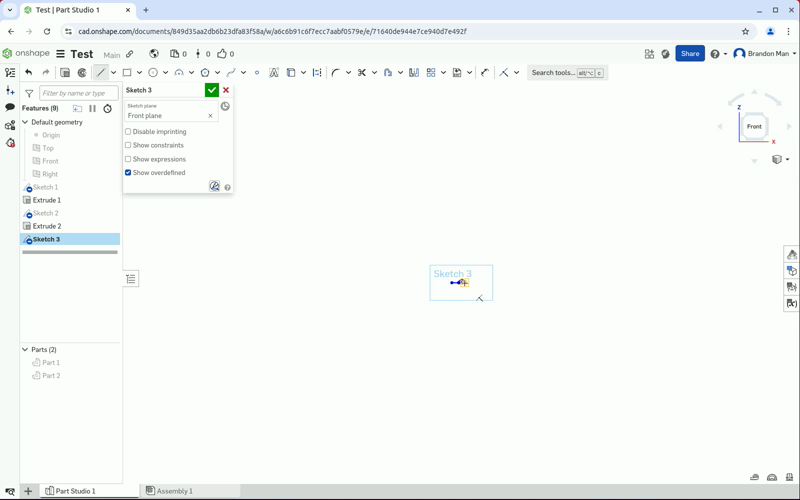
scroll(6)
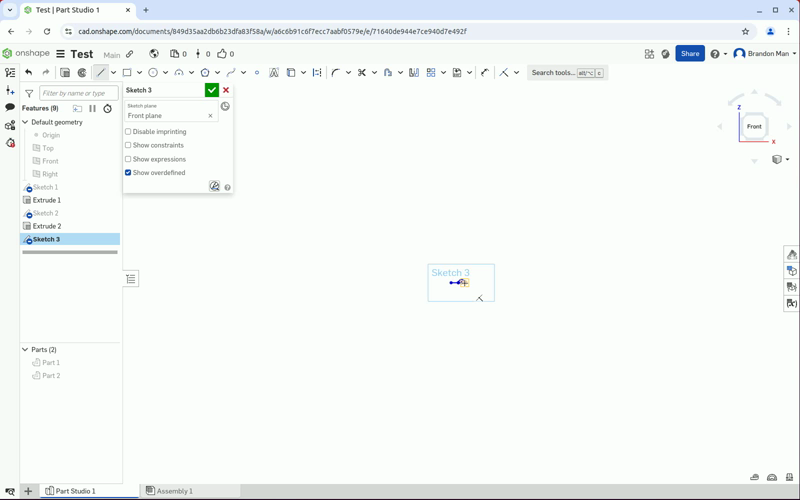
scroll(6)
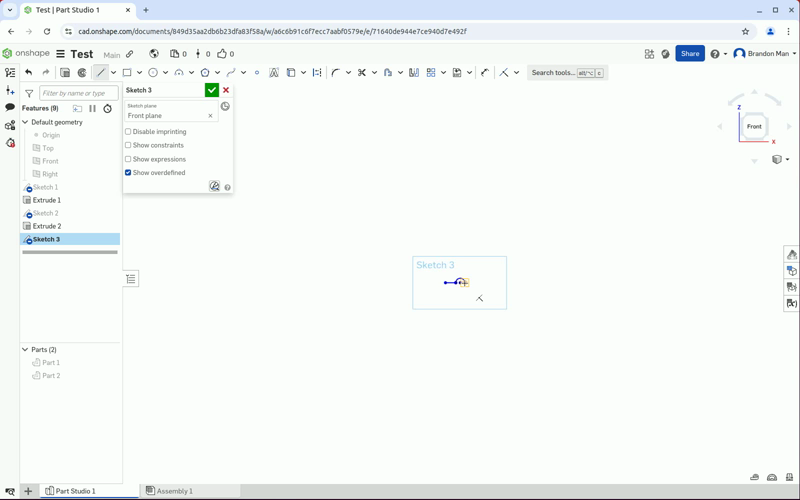
scroll(6)
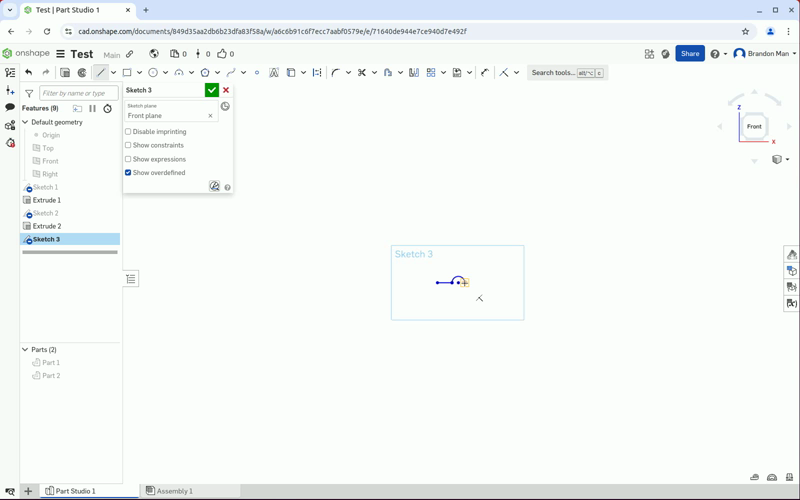
scroll(6)
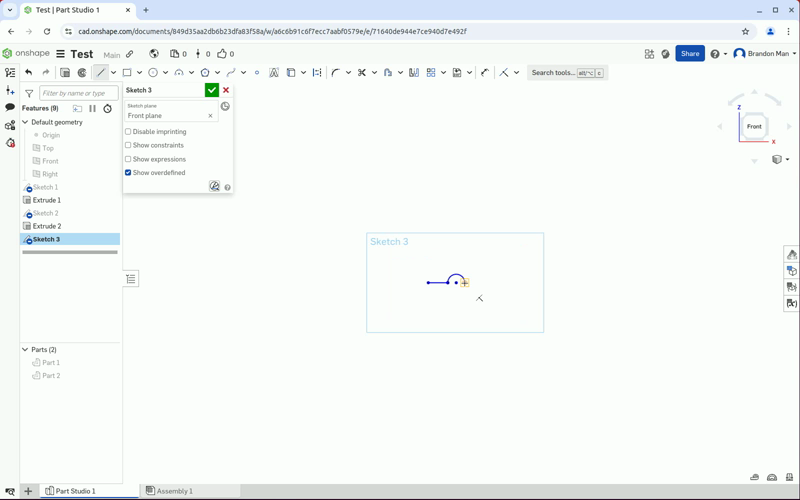
scroll(6)
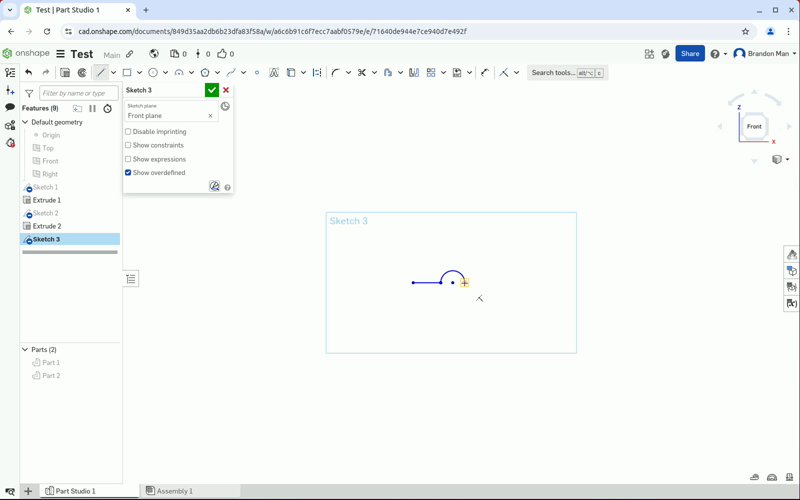
scroll(6)
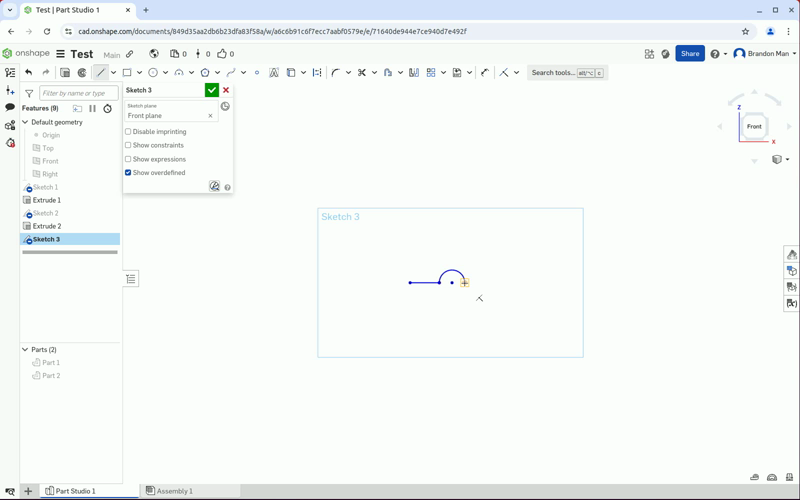
scroll(6)
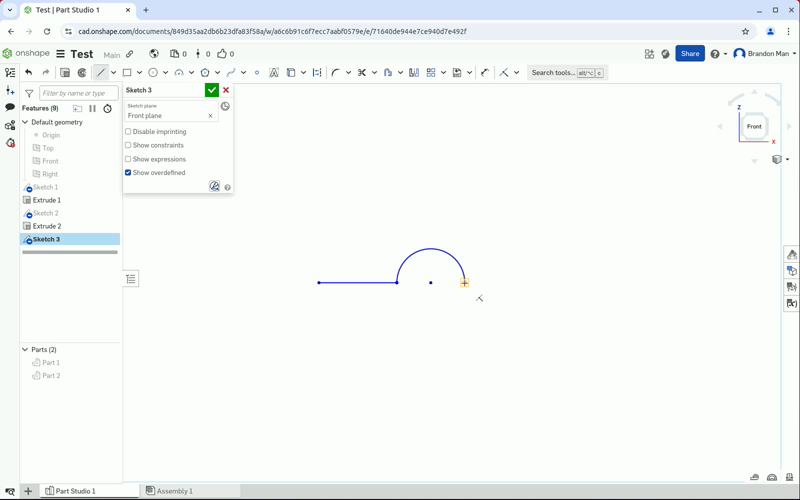
click(464, 282)
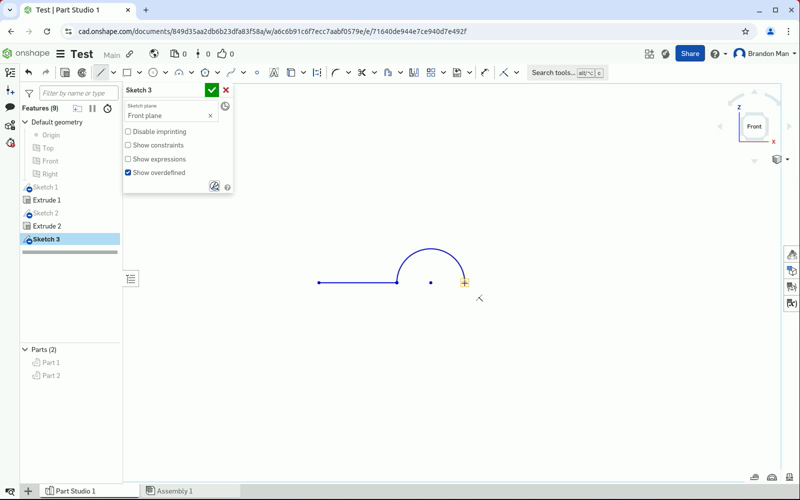
scroll(-6)
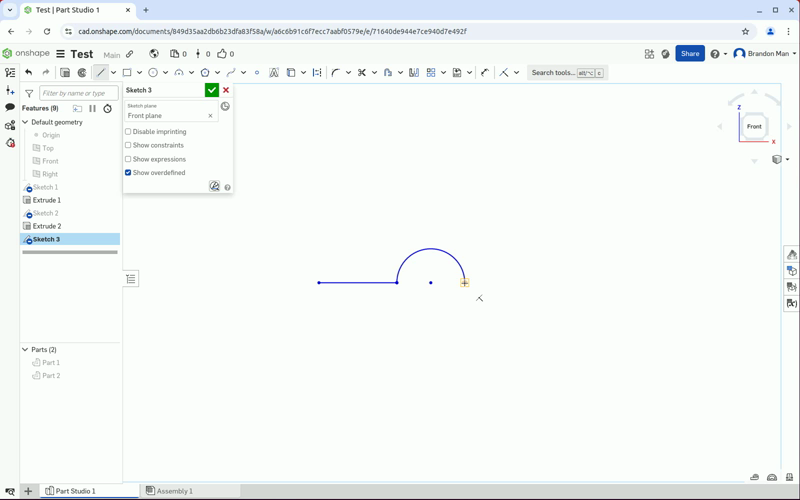
scroll(-6)
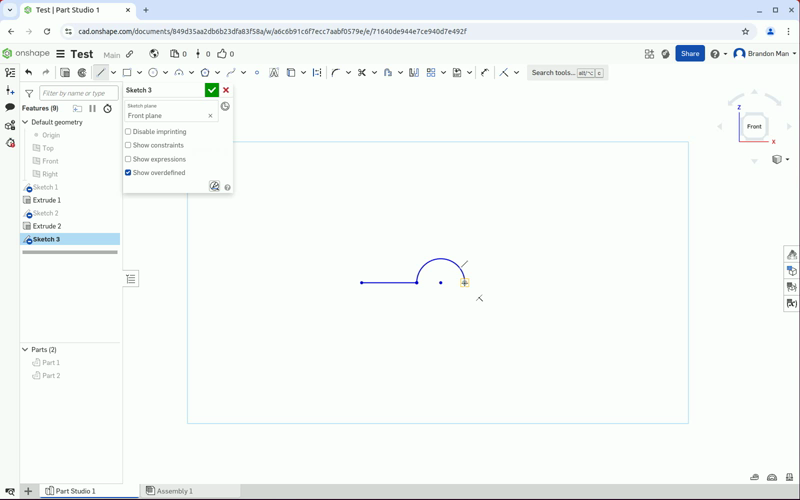
scroll(-6)
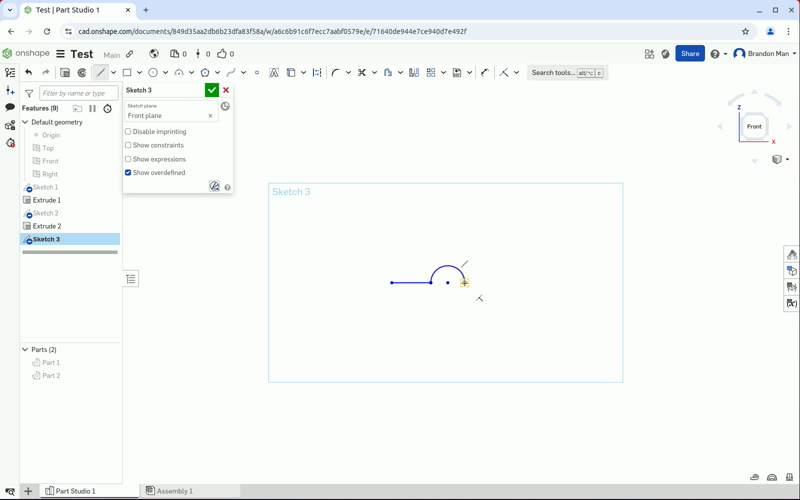
scroll(-6)
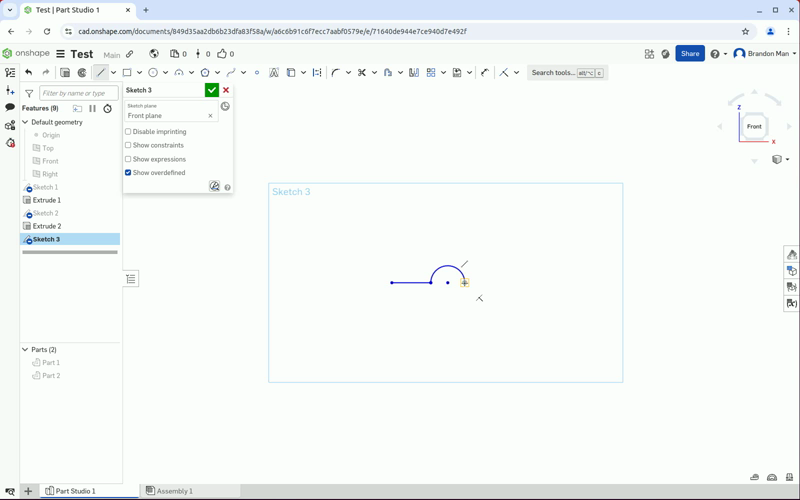
scroll(-6)
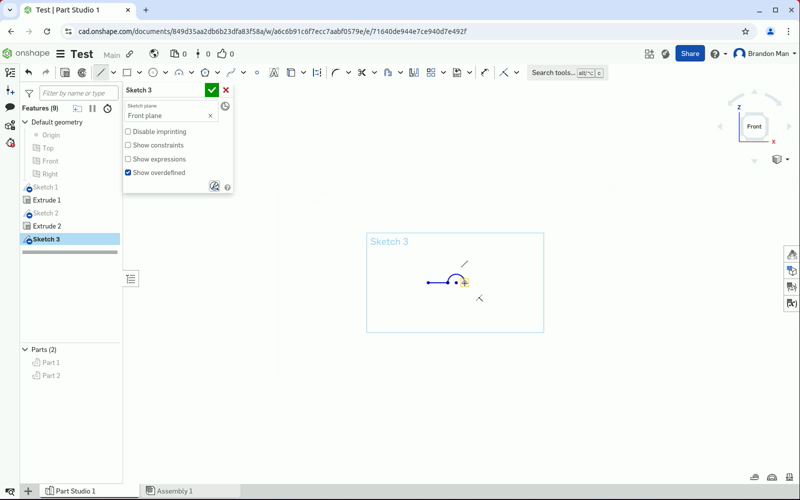
scroll(-6)
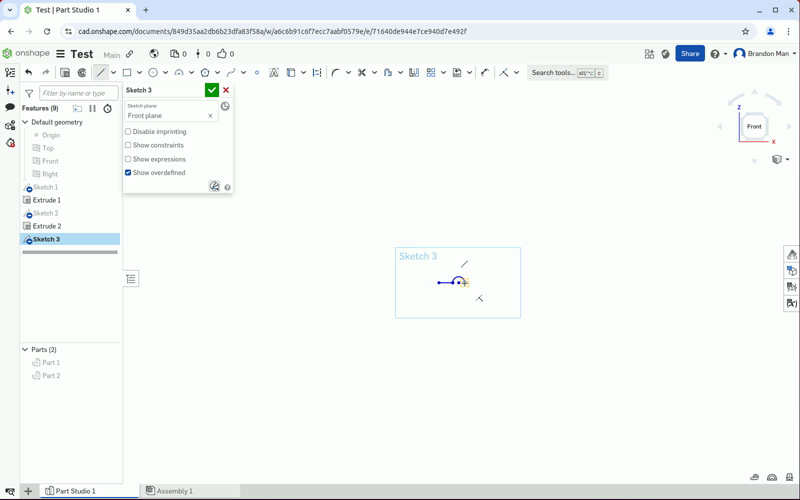
scroll(-6)
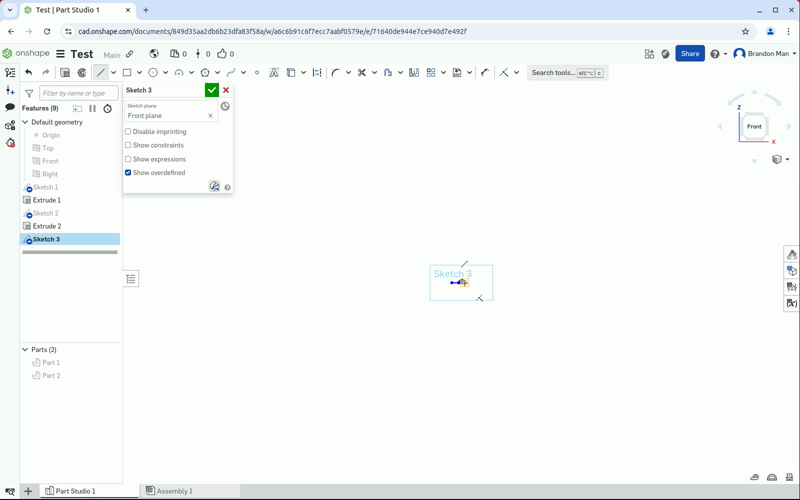
key_down(shift)
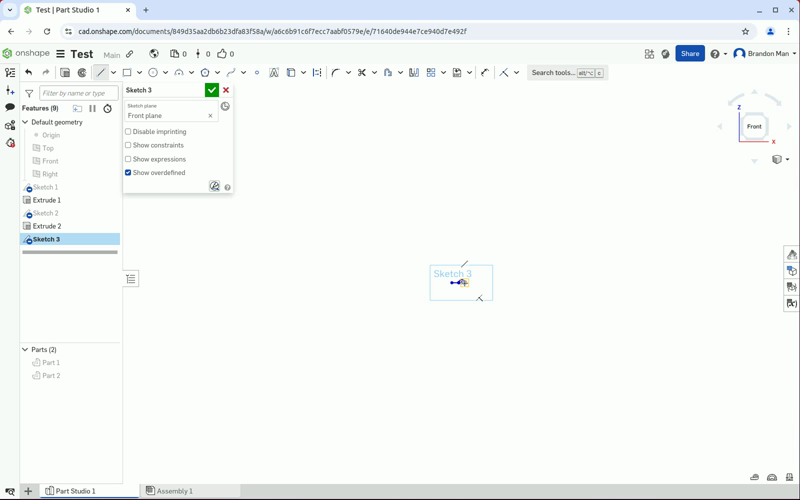
mouse_move(495, 282)
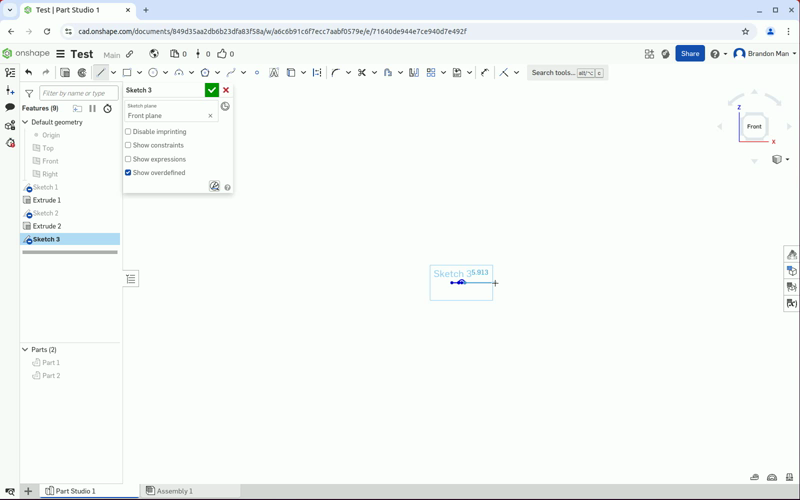
mouse_move(470, 282)
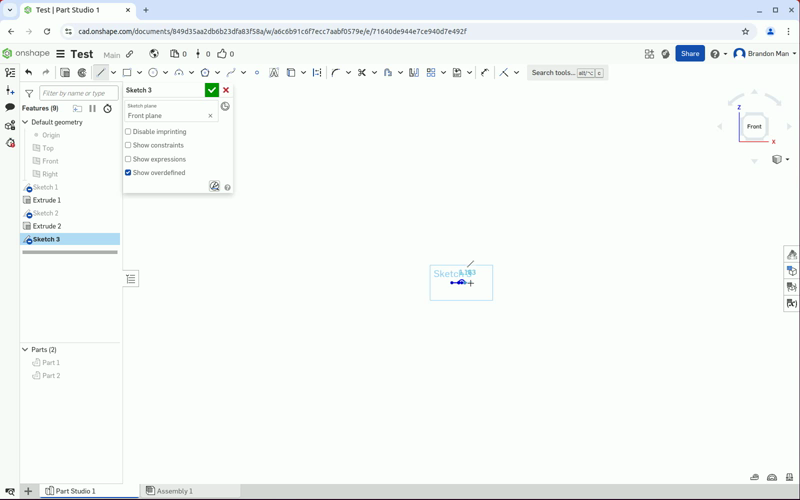
scroll(6)
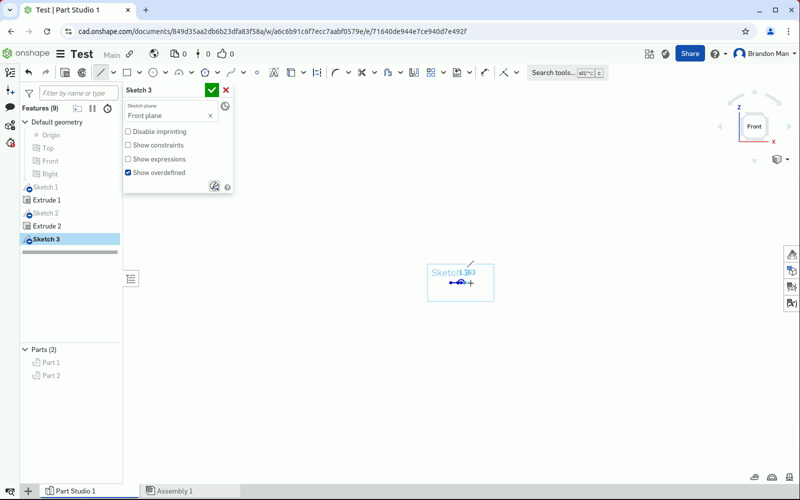
scroll(6)
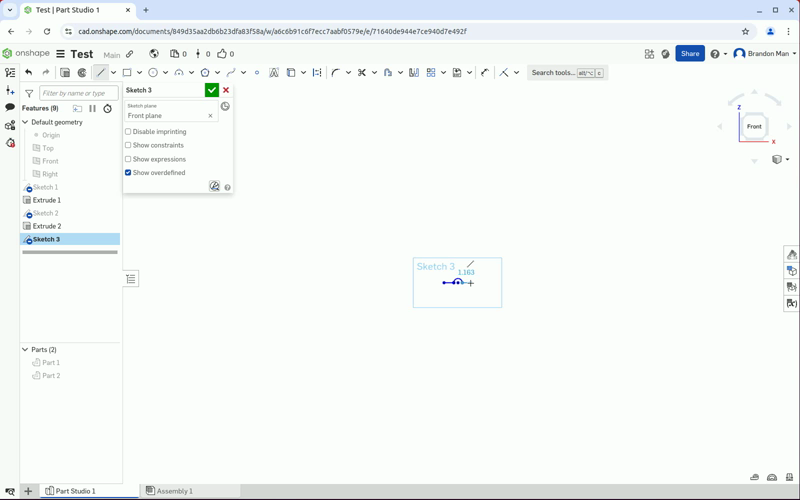
scroll(6)
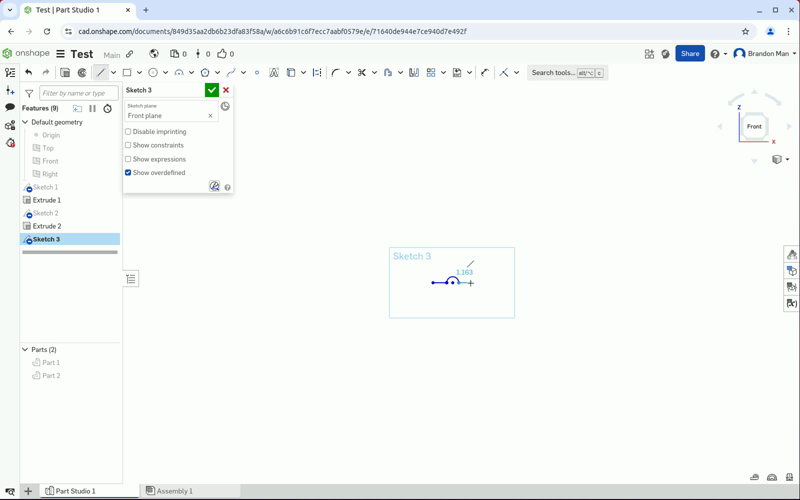
scroll(6)
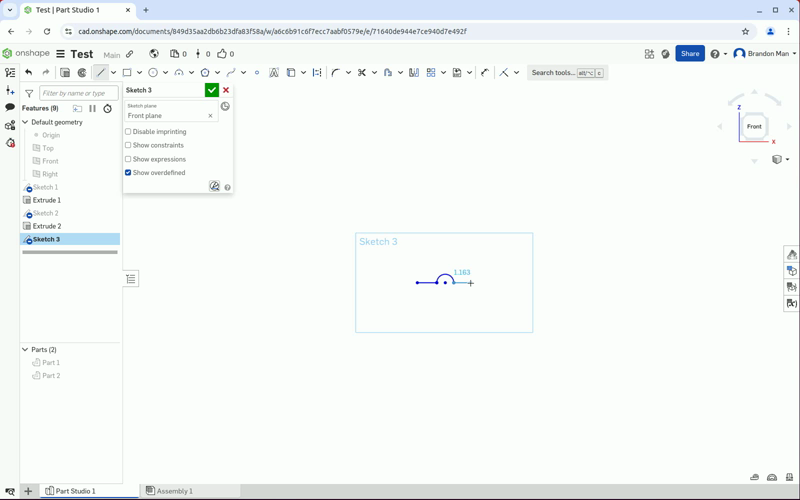
scroll(6)
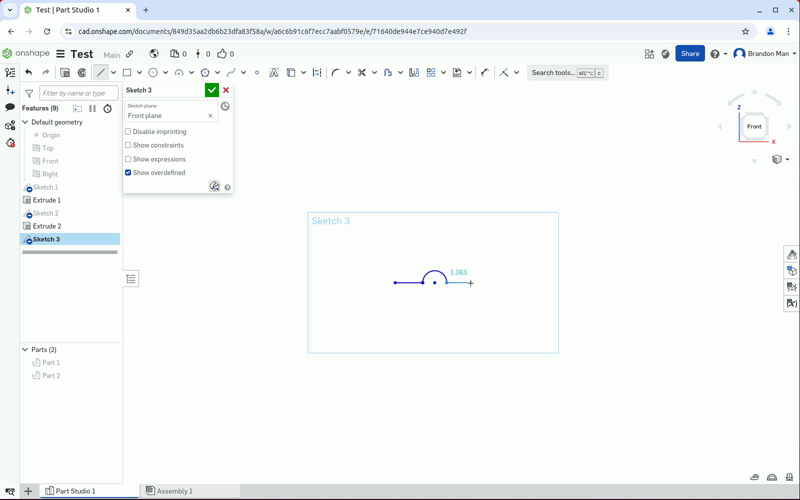
scroll(6)
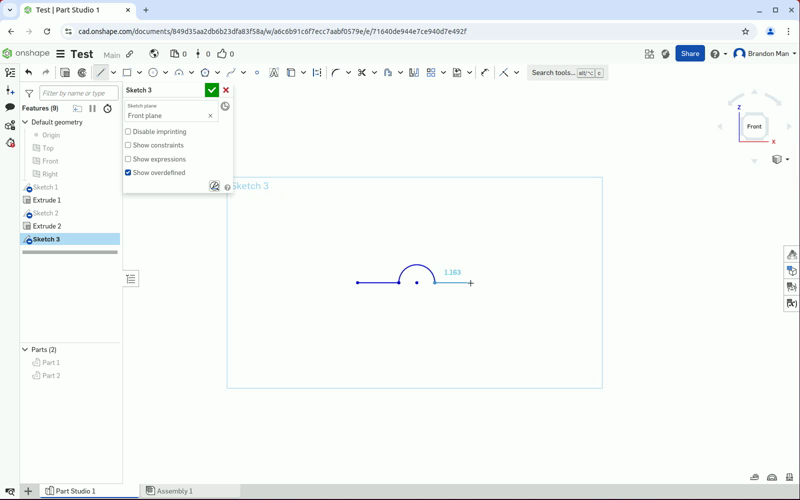
scroll(6)
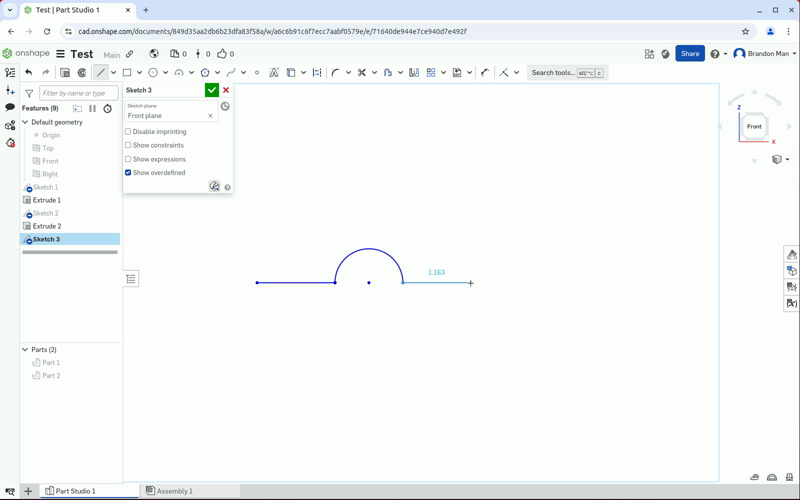
click(470, 282)
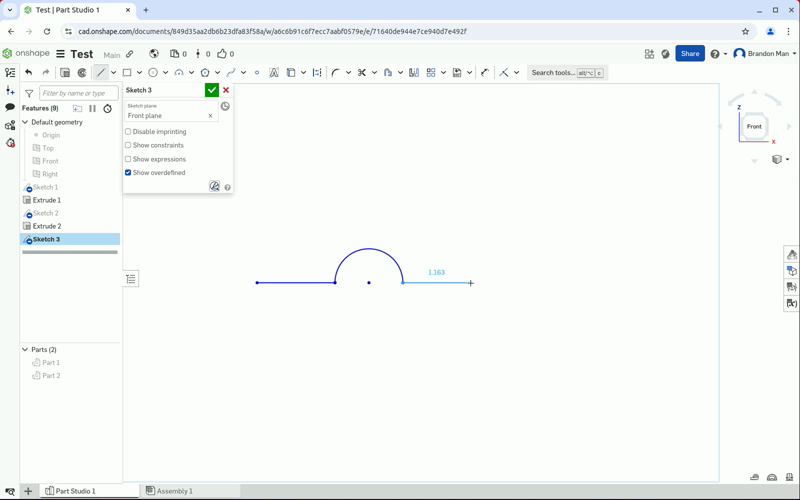
scroll(-6)
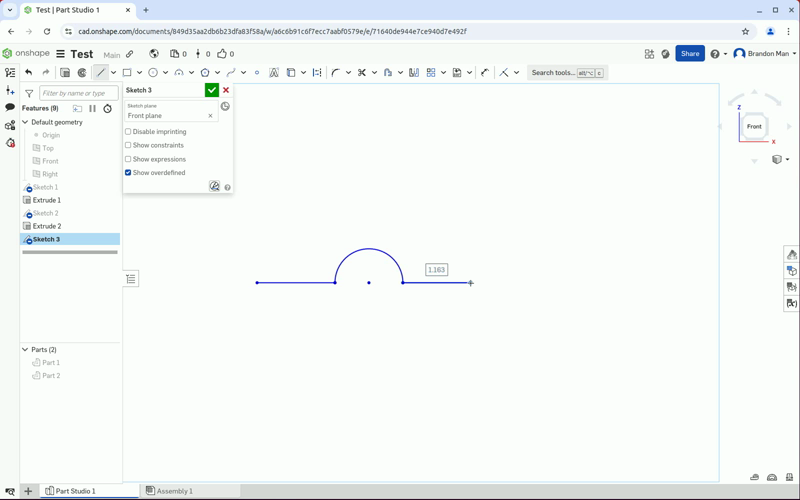
scroll(-6)
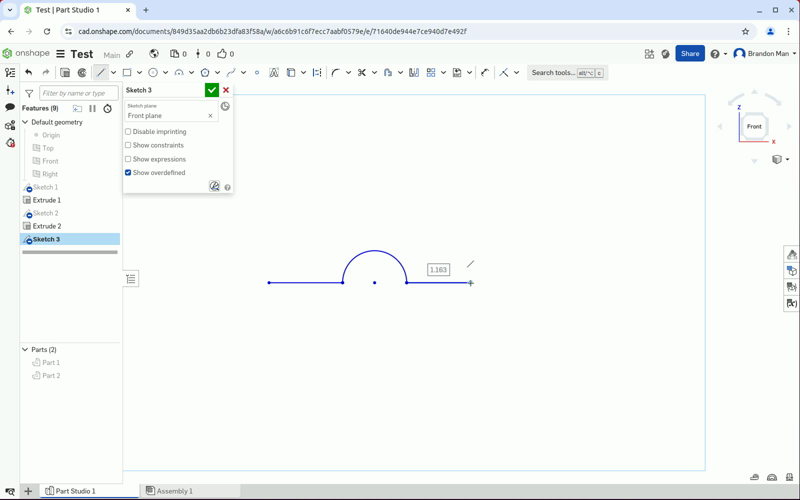
scroll(-6)
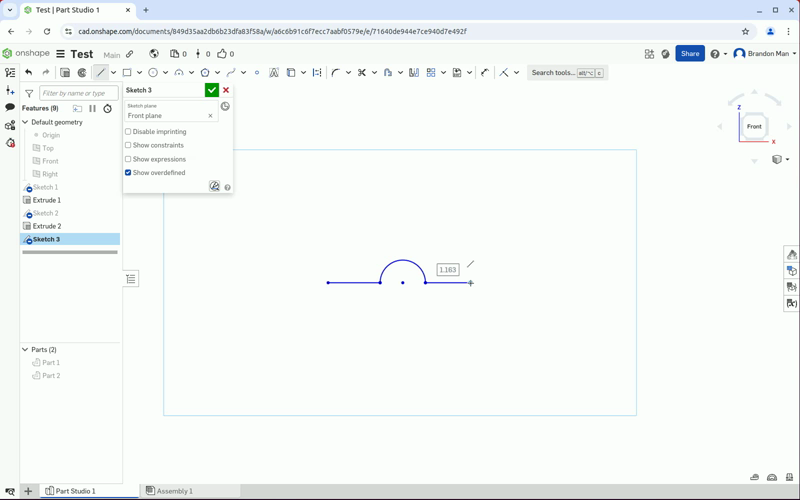
scroll(-6)
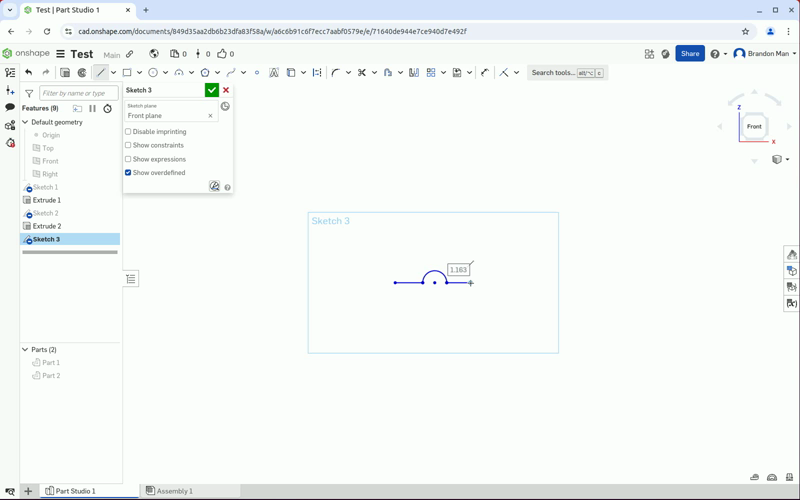
scroll(-6)
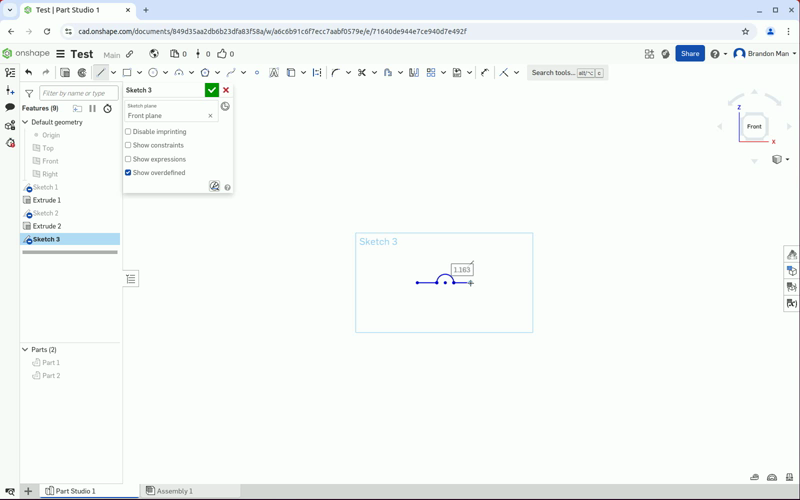
scroll(-6)
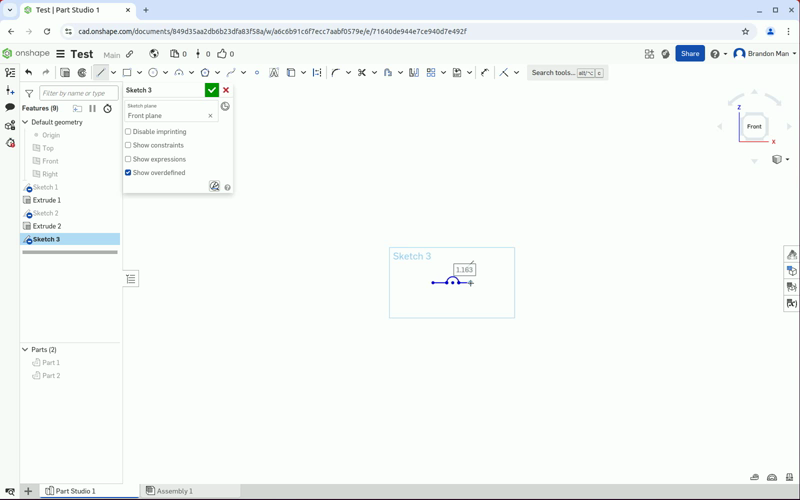
scroll(-6)
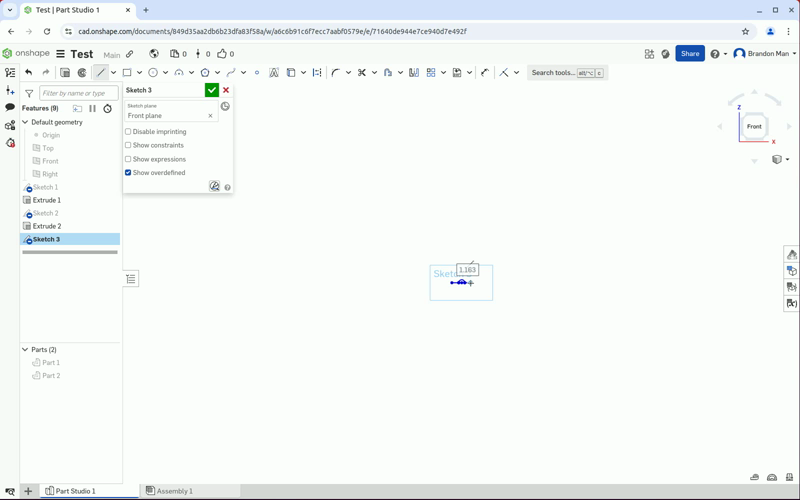
key_up(shift)
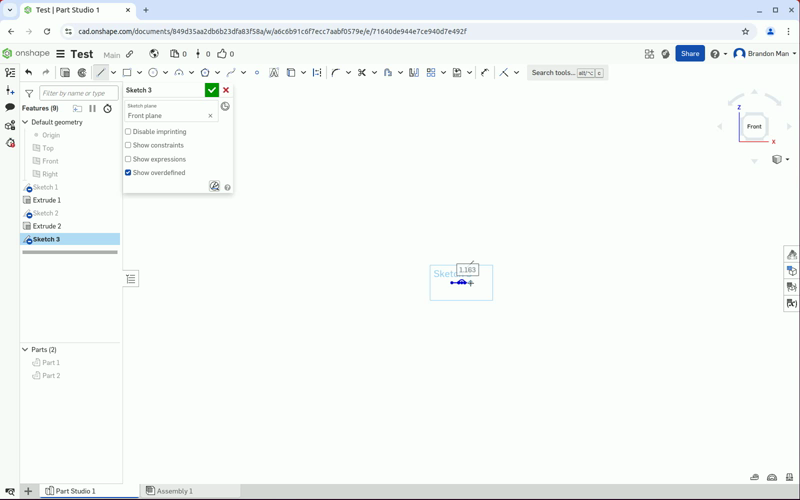
key(esc)
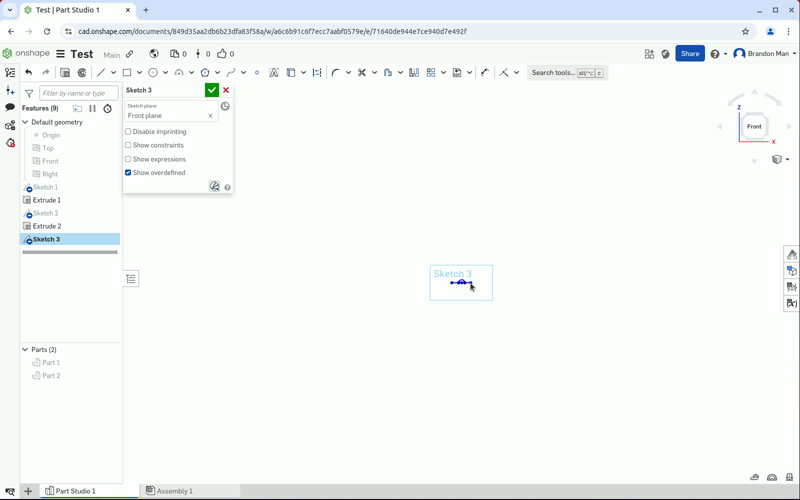
key(a)
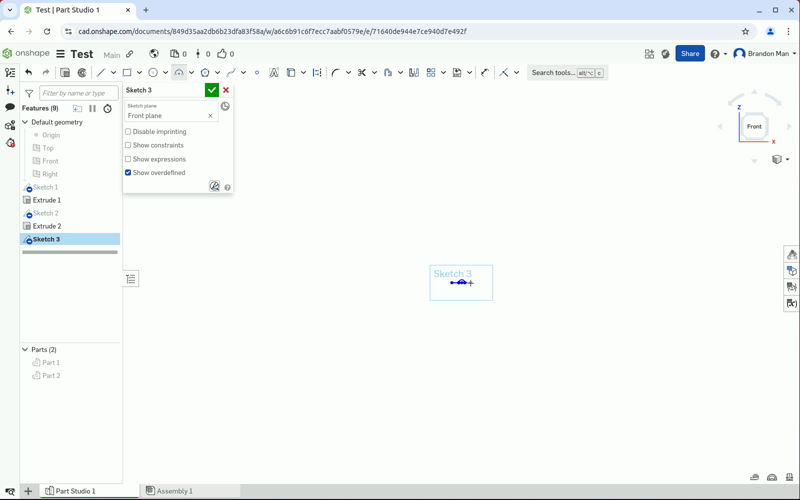
mouse_move(470, 282)
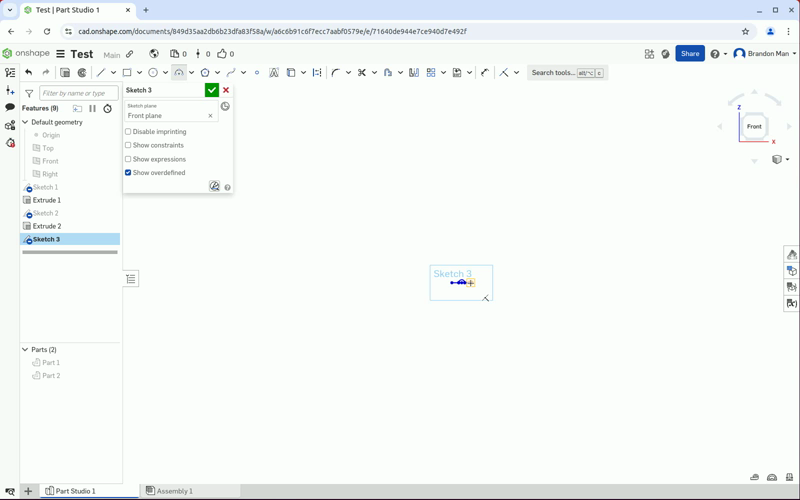
click(470, 282)
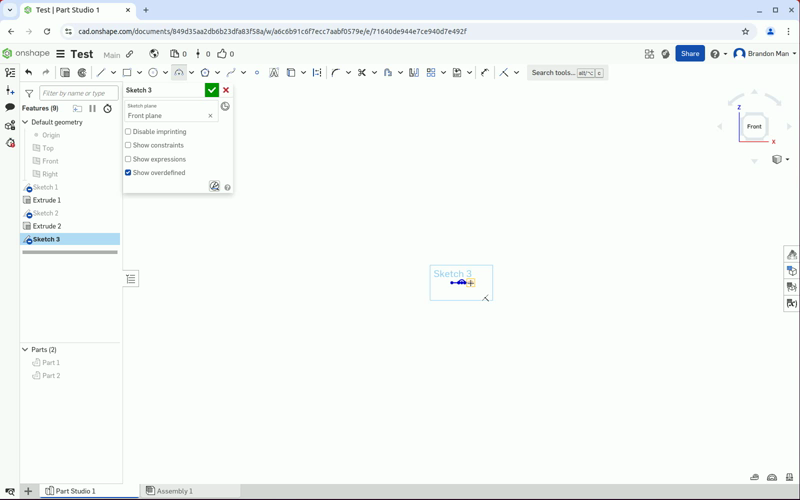
mouse_move(452, 282)
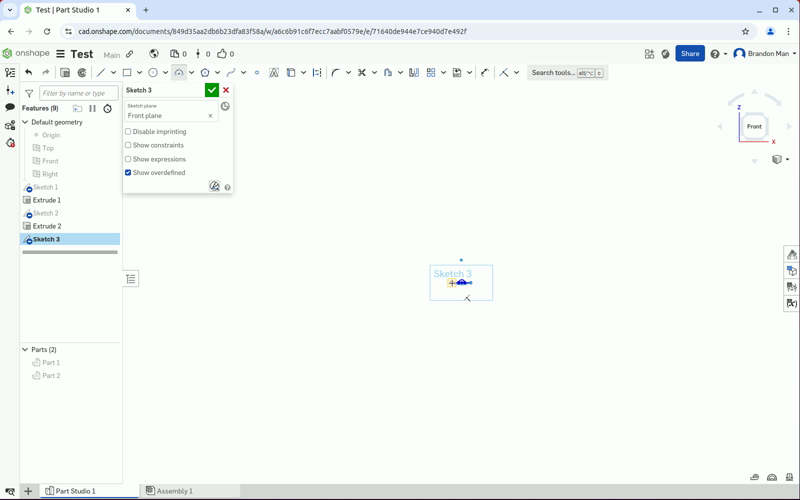
click(452, 282)
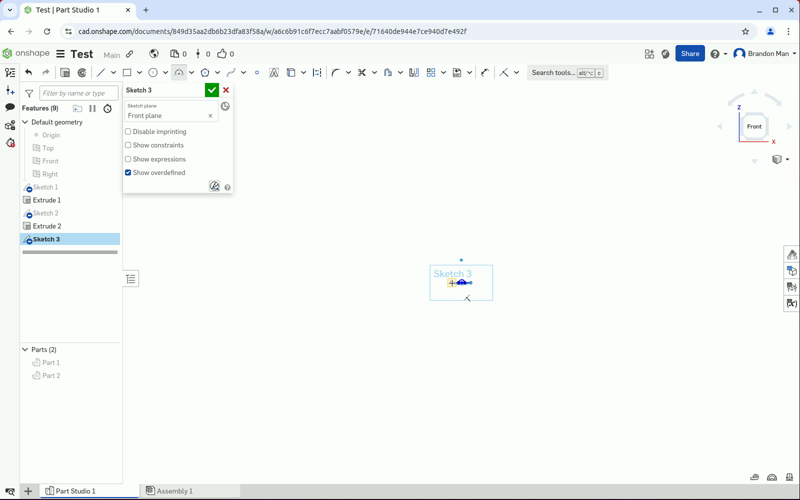
key_down(shift)
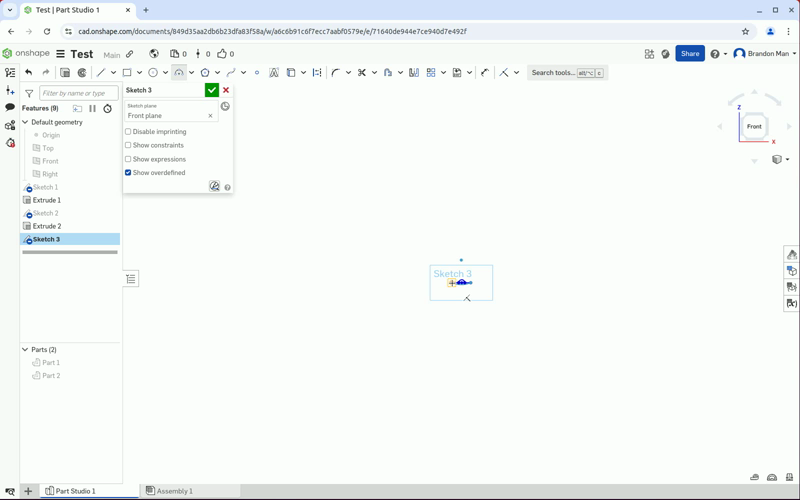
mouse_move(461, 273)
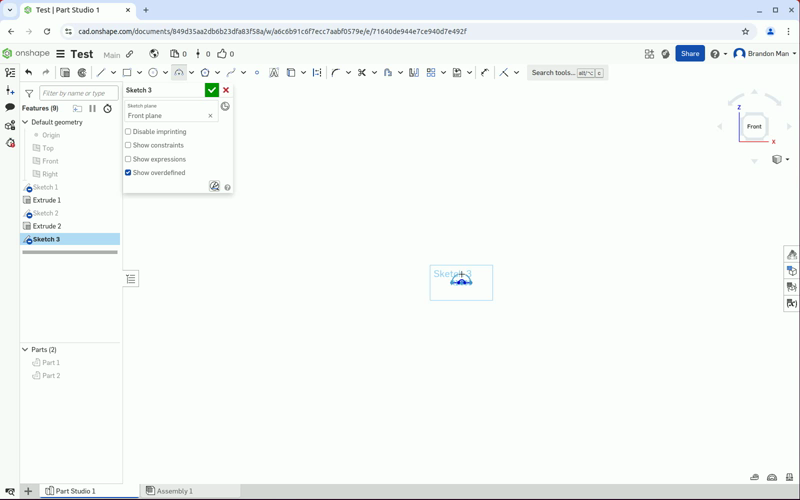
click(461, 273)
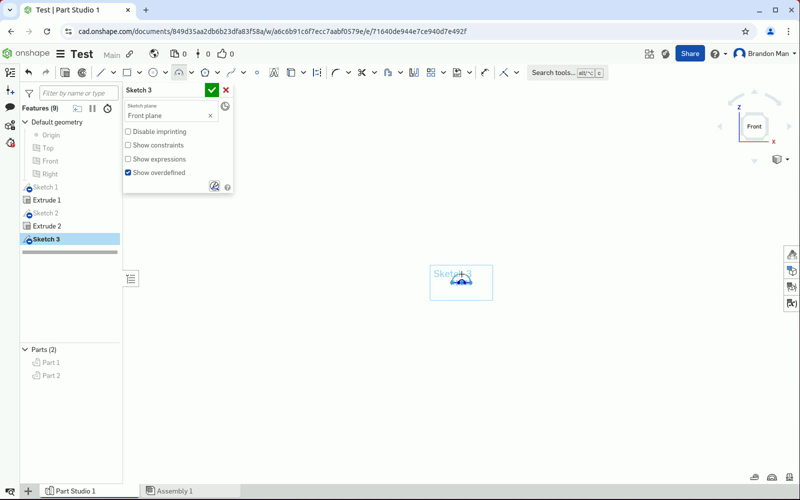
key_up(shift)
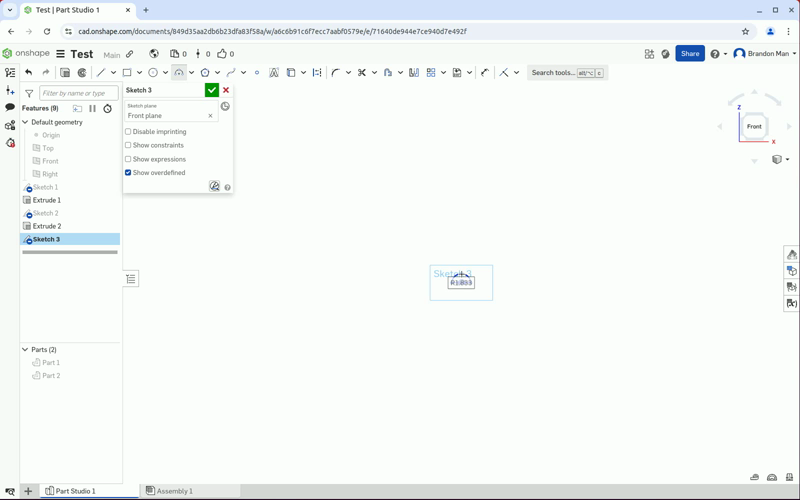
key(esc)
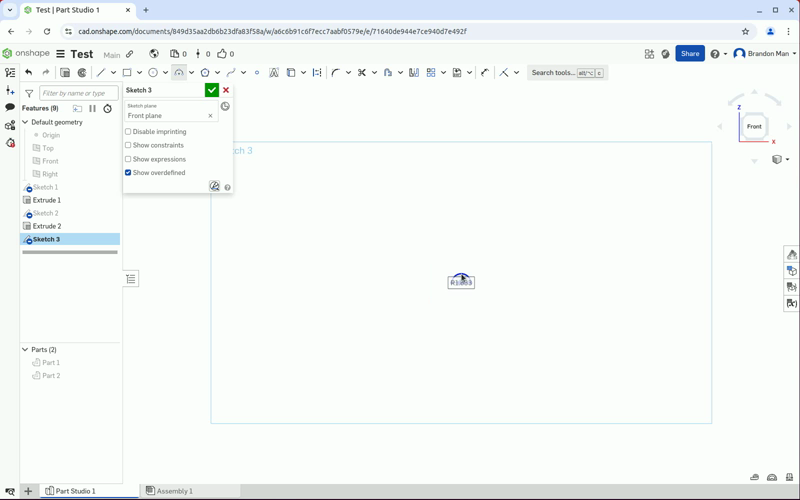
mouse_move(453, 281)
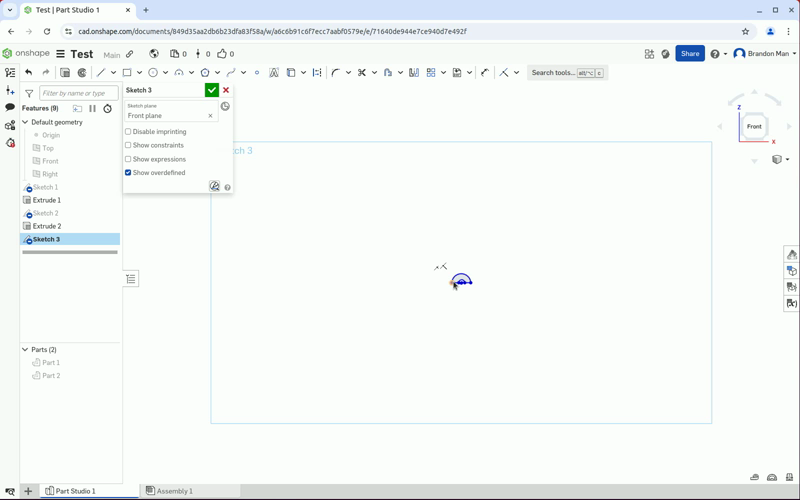
scroll(6)
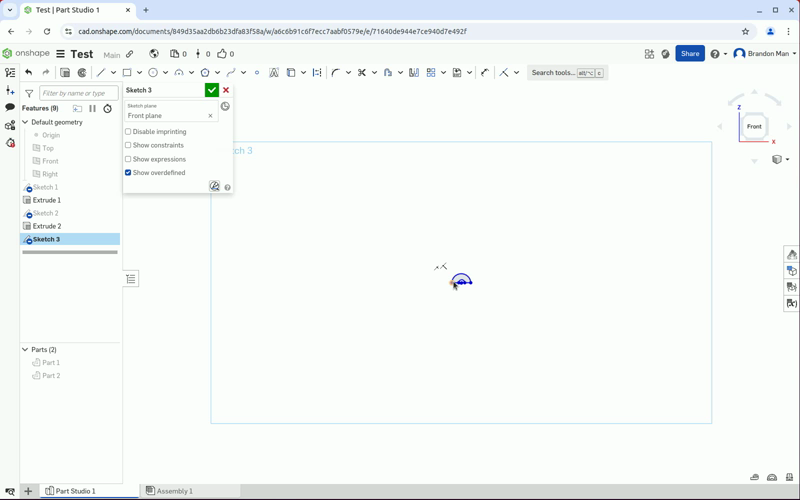
scroll(6)
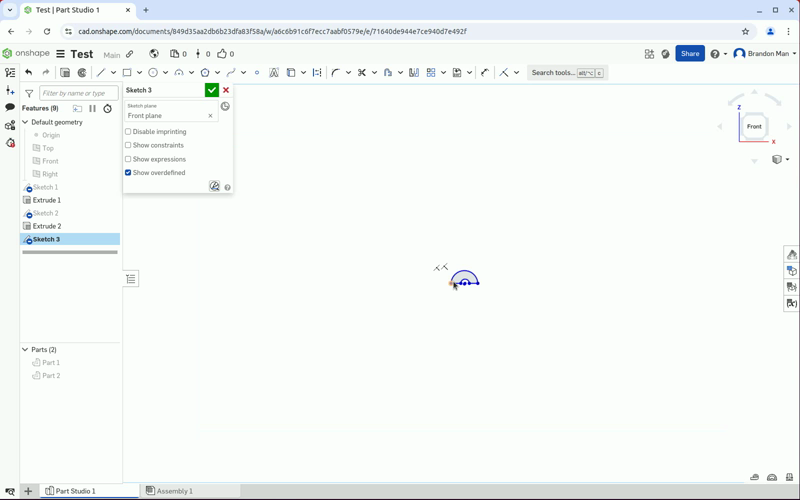
scroll(6)
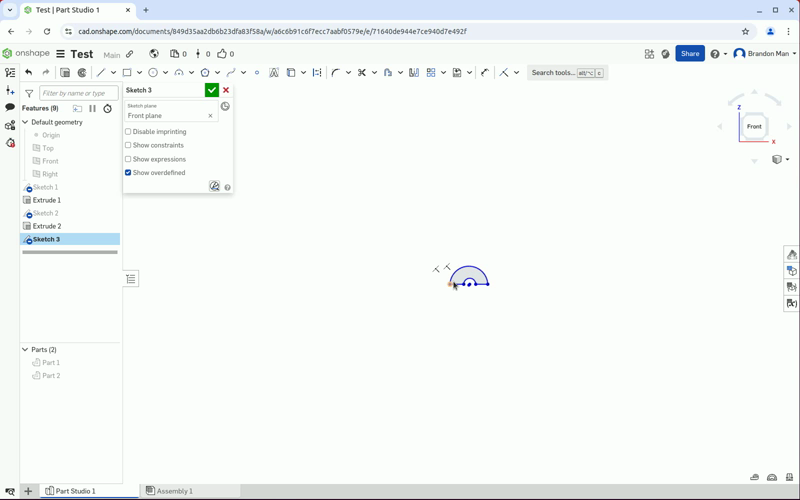
scroll(6)
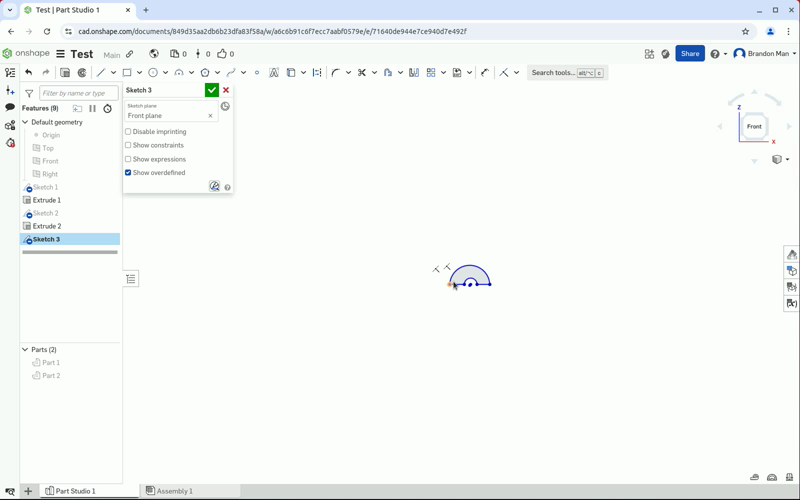
scroll(6)
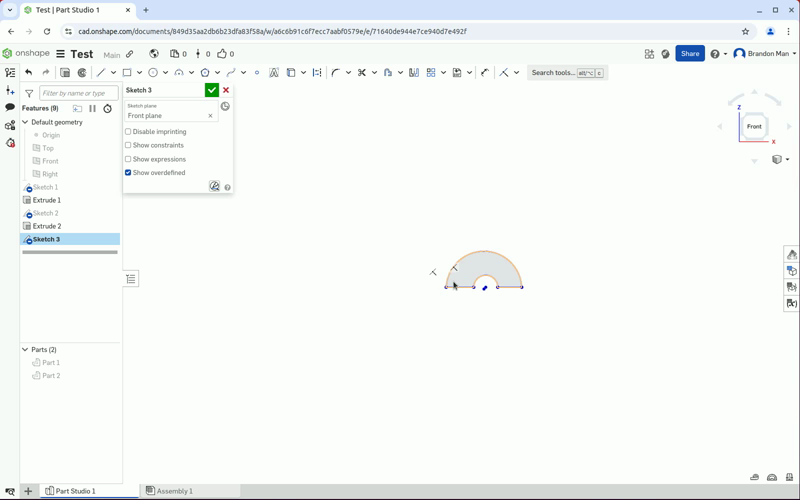
scroll(6)
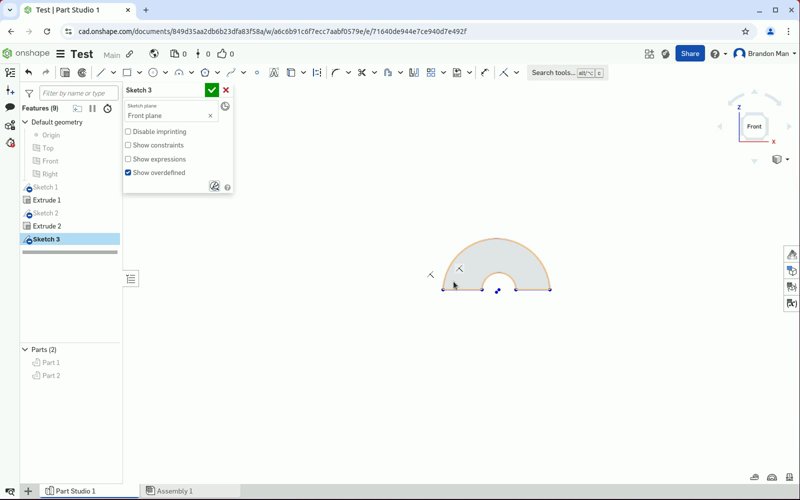
scroll(6)
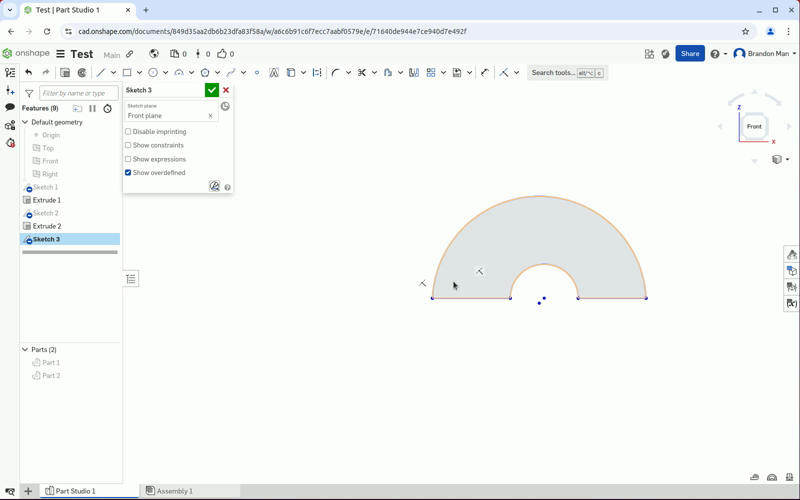
click(453, 281)
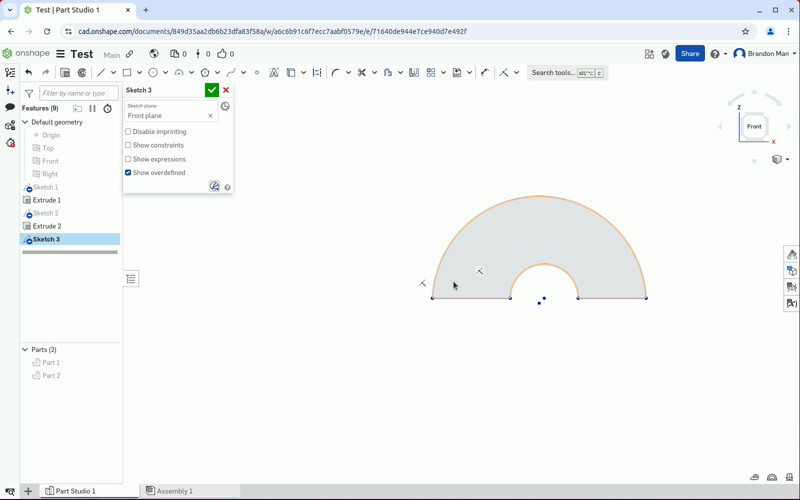
scroll(-6)
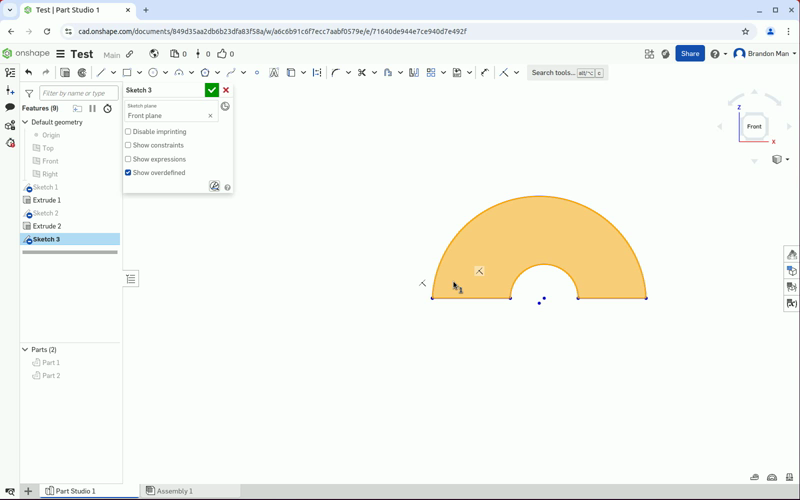
scroll(-6)
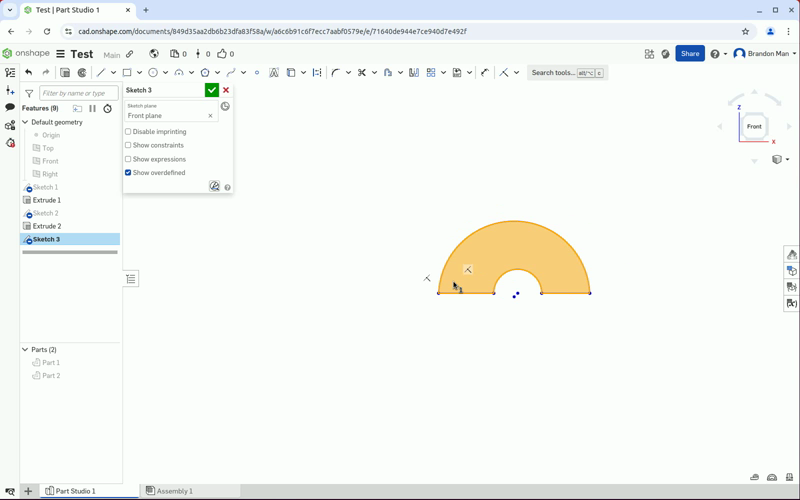
scroll(-6)
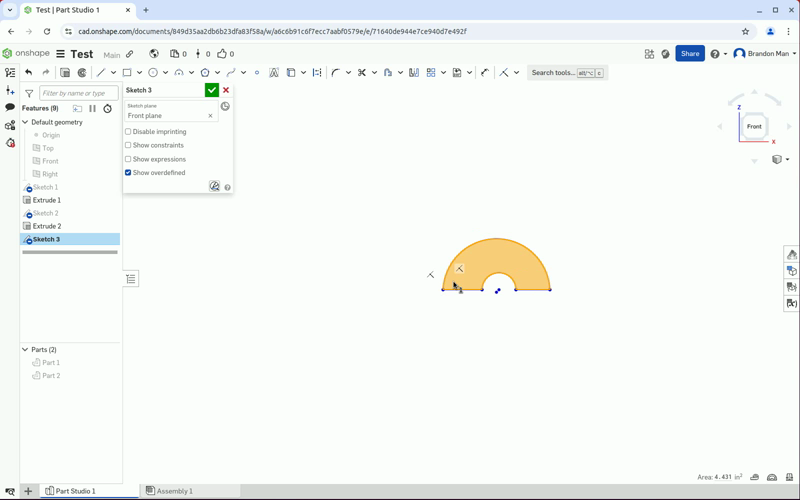
scroll(-6)
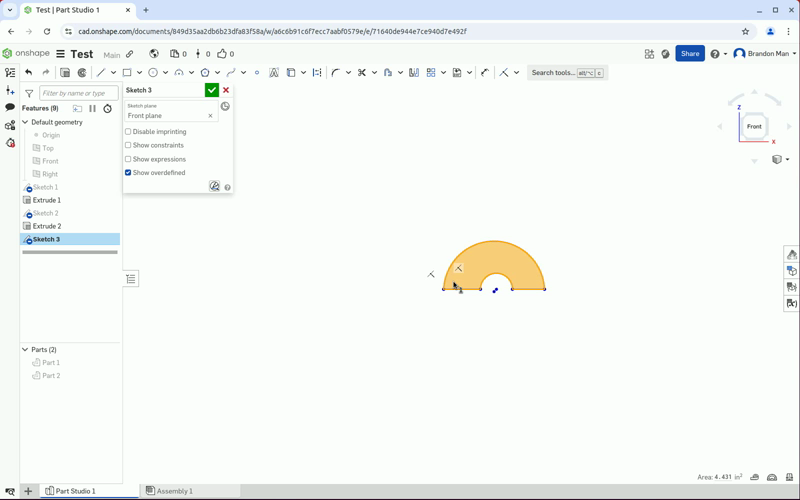
scroll(-6)
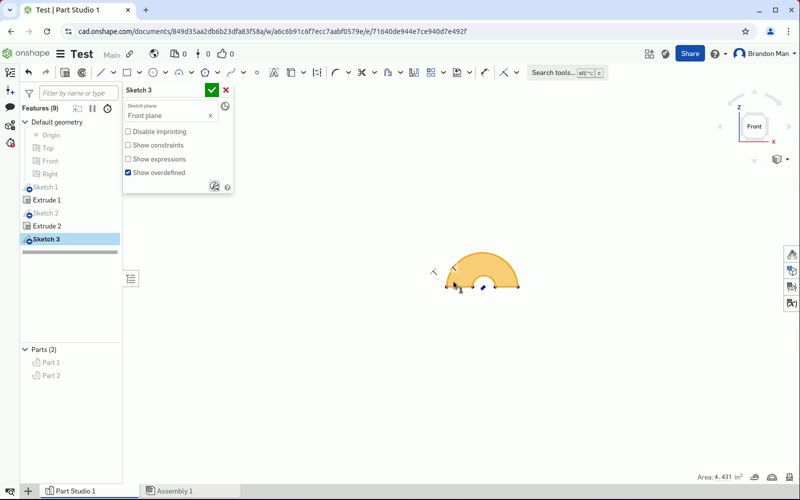
scroll(-6)
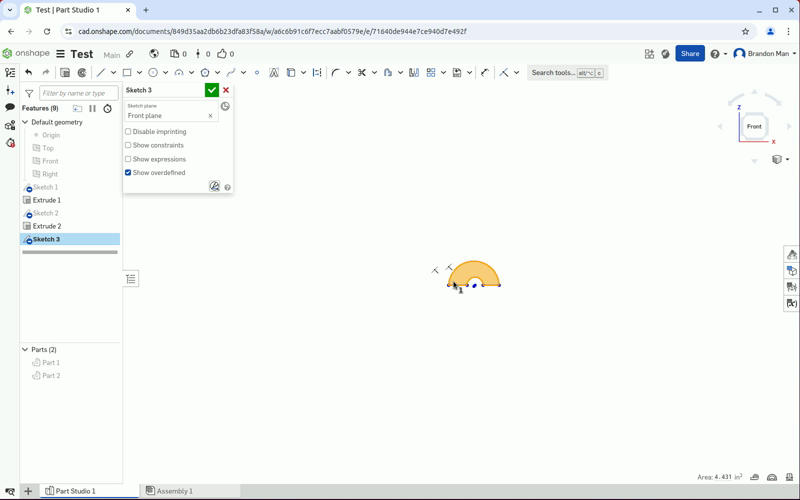
scroll(-6)
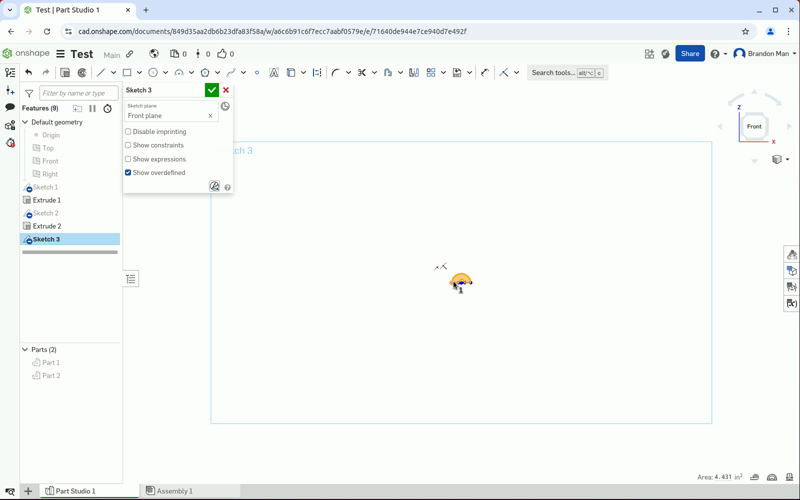
mouse_move(73, 352)
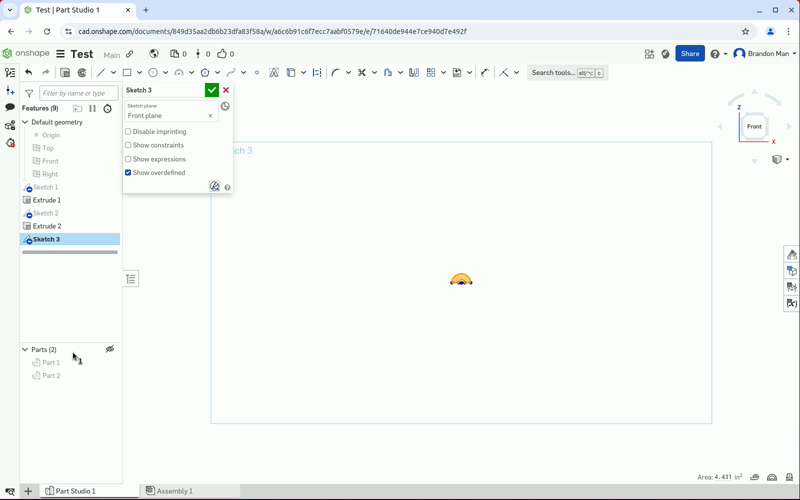
key(shift+y)
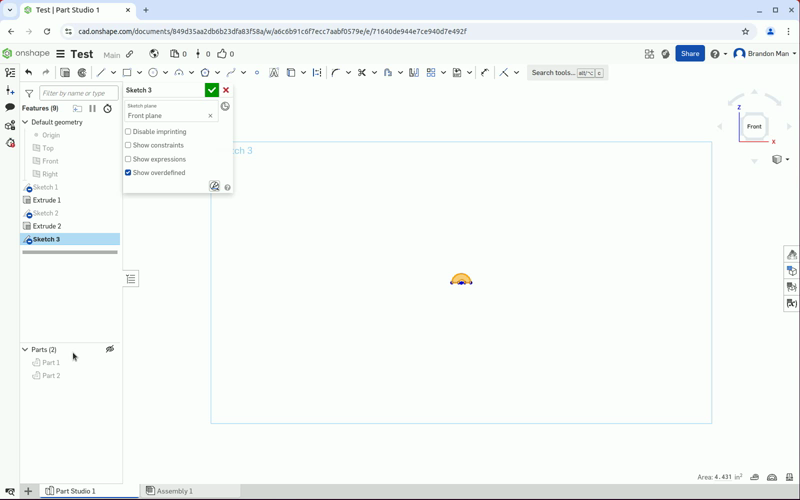
key(shift+e)
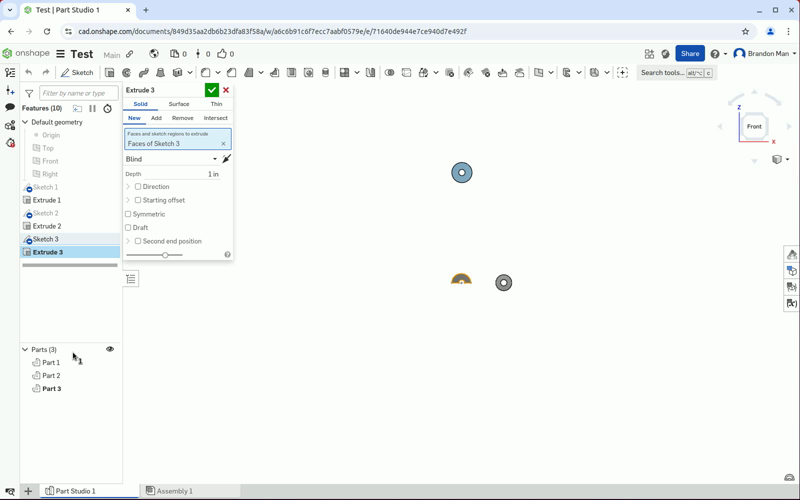
mouse_move(143, 106)
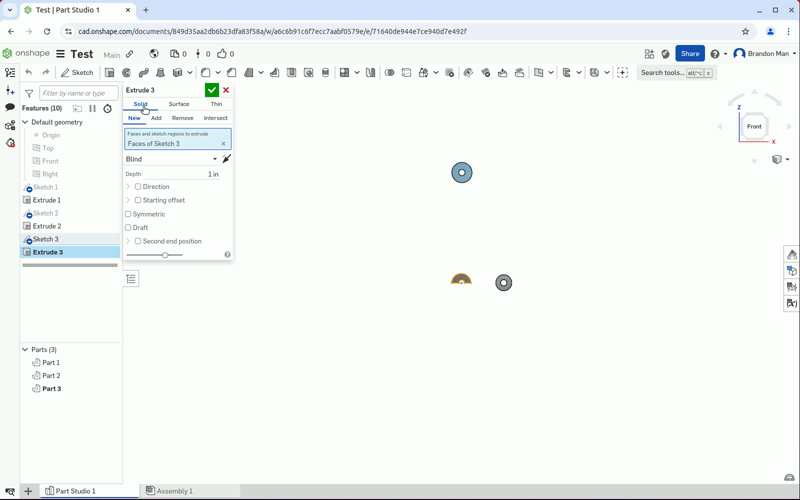
click(143, 106)
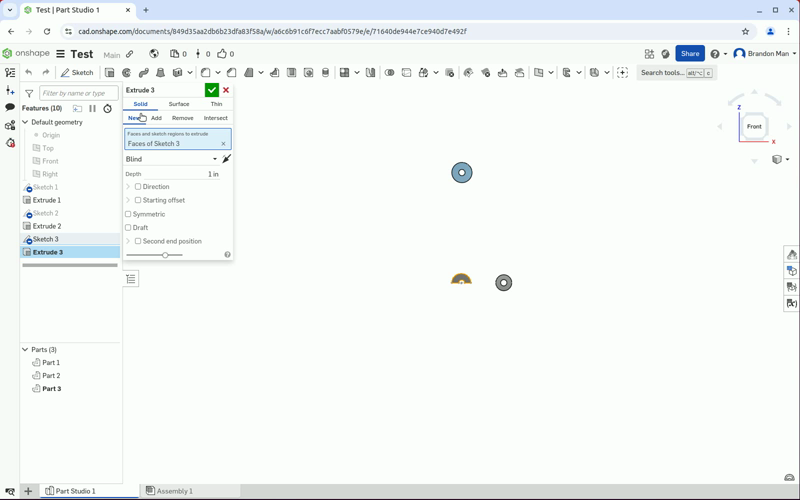
mouse_move(137, 120)
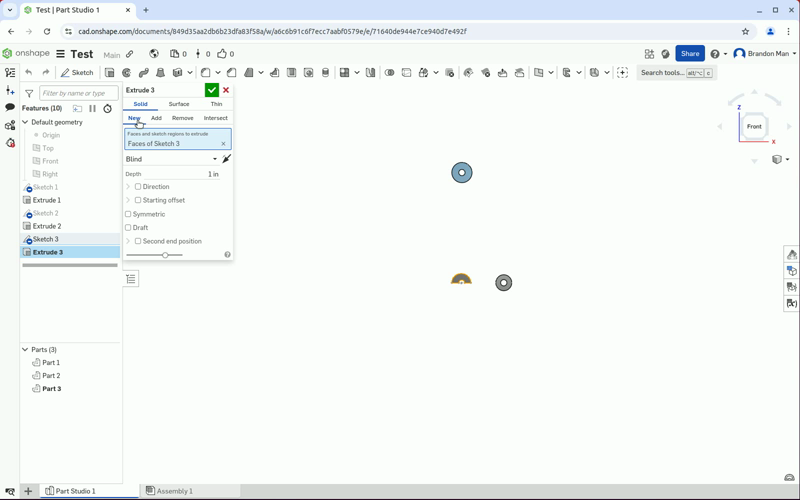
click(137, 120)
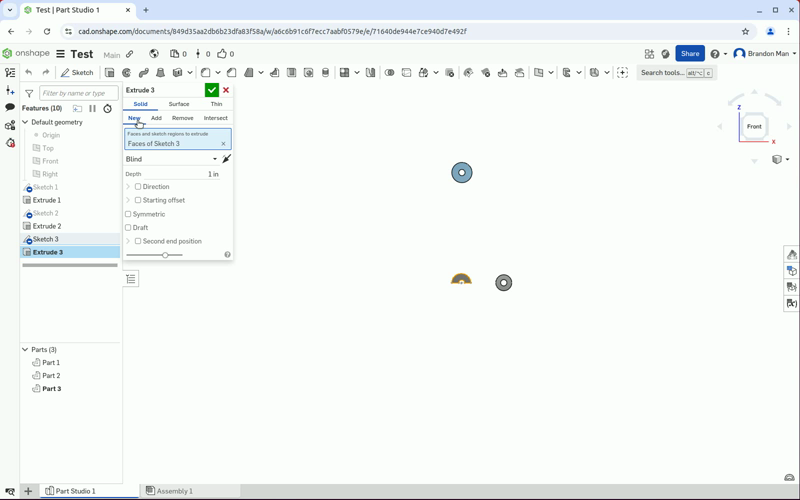
key(tab, 4)
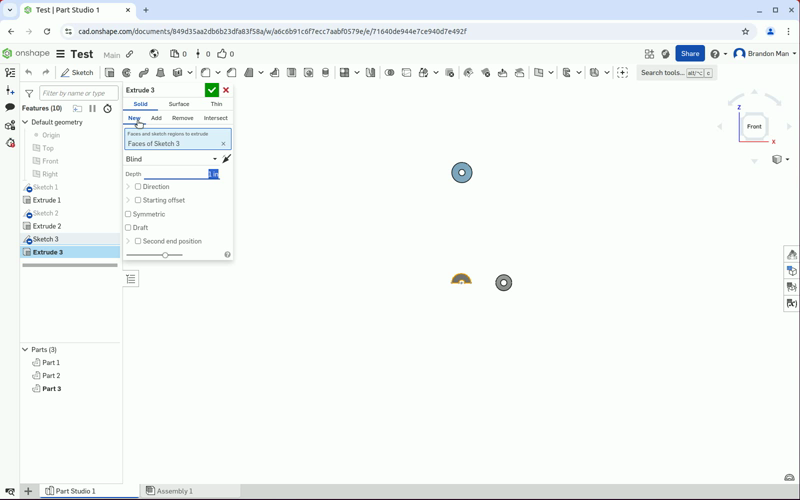
text(0.481)
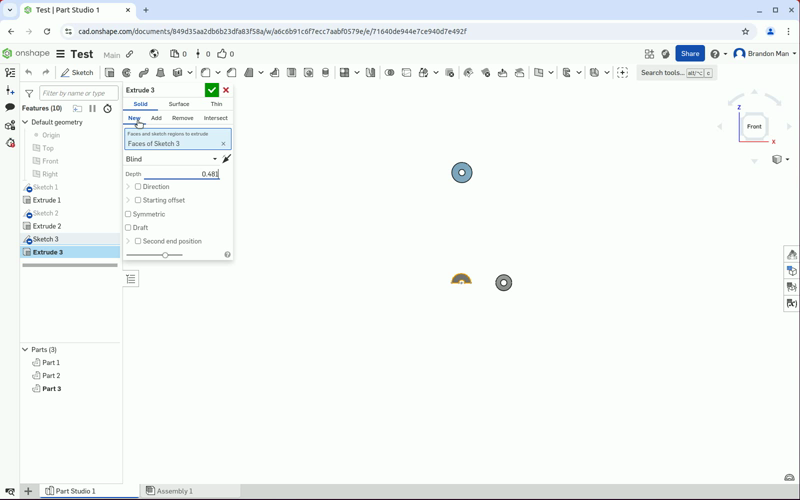
key(enter)
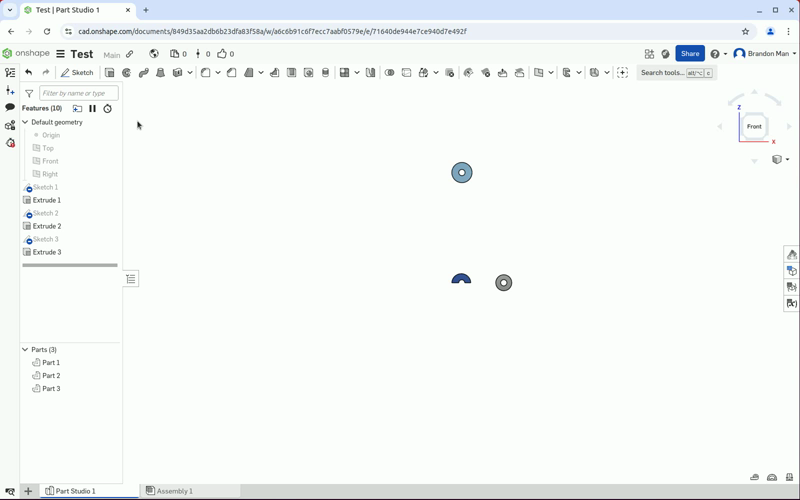
key(shift+h)
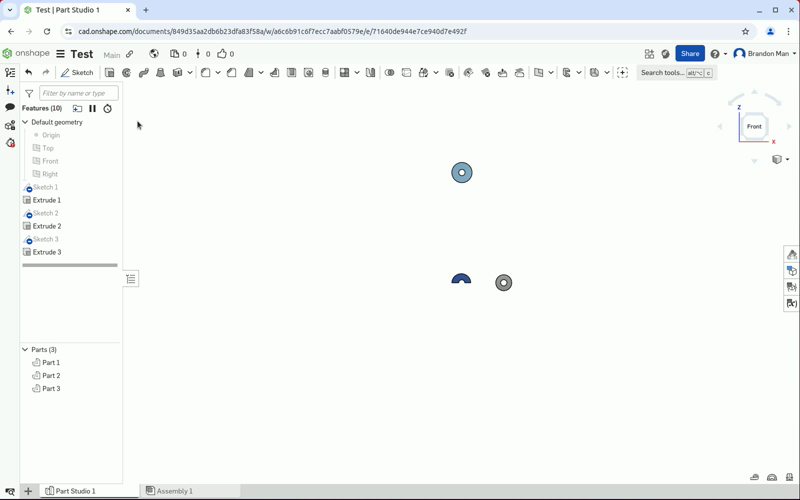
key(shift+h)
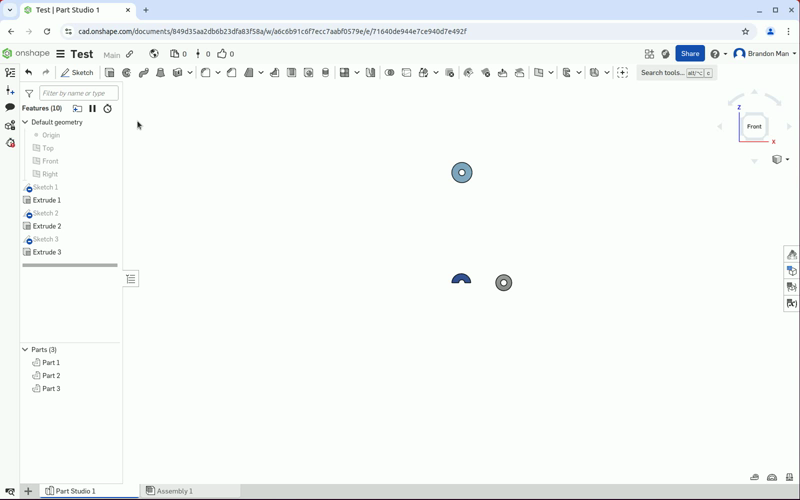
mouse_move(73, 189)
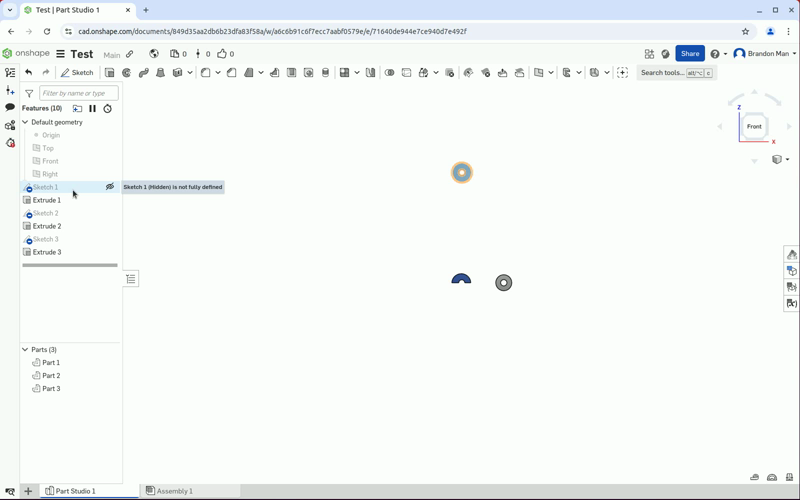
click(73, 189)
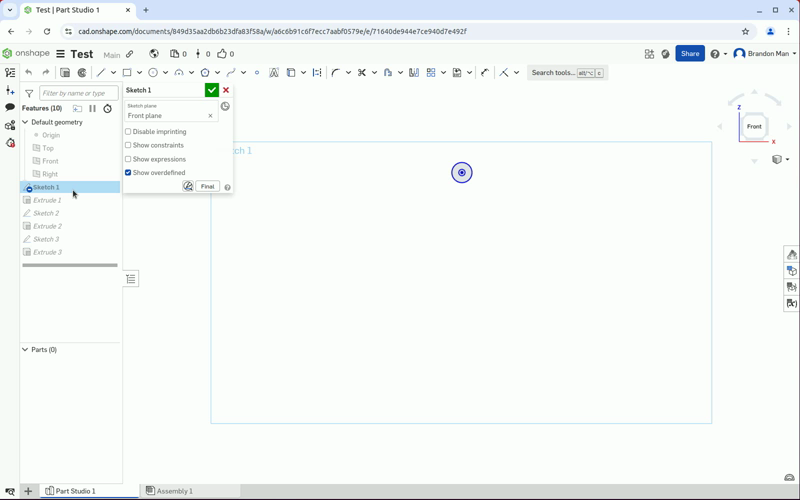
mouse_move(229, 92)
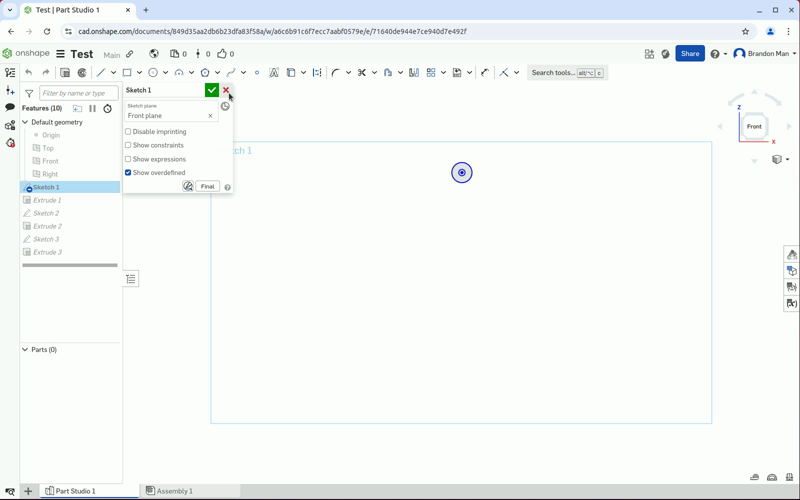
click(229, 92)
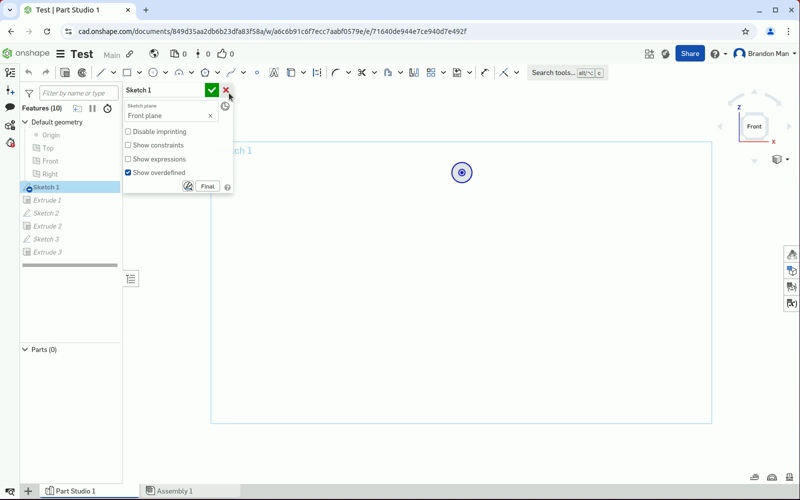
key(shift+s)
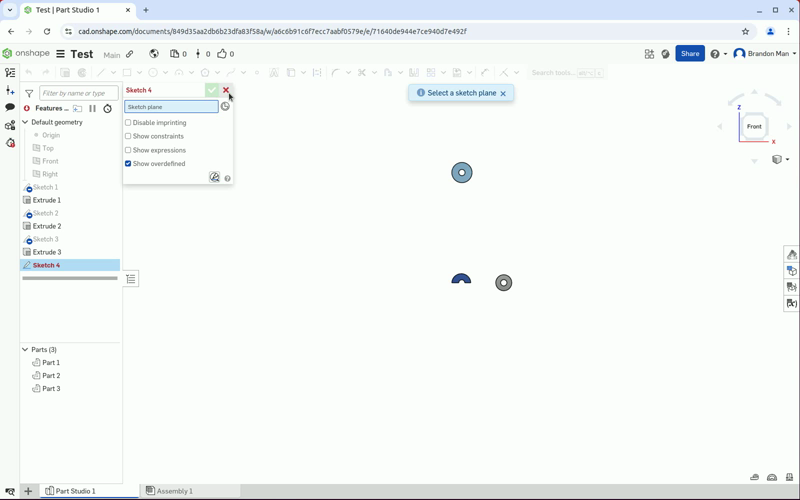
mouse_move(73, 163)
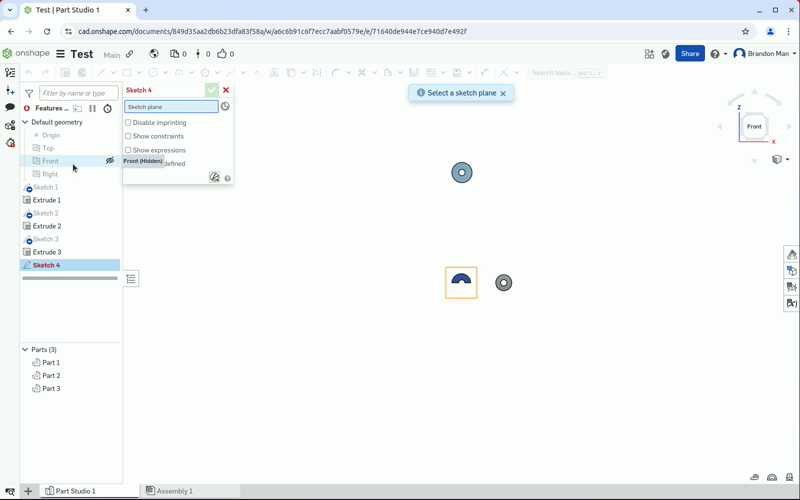
click(73, 163)
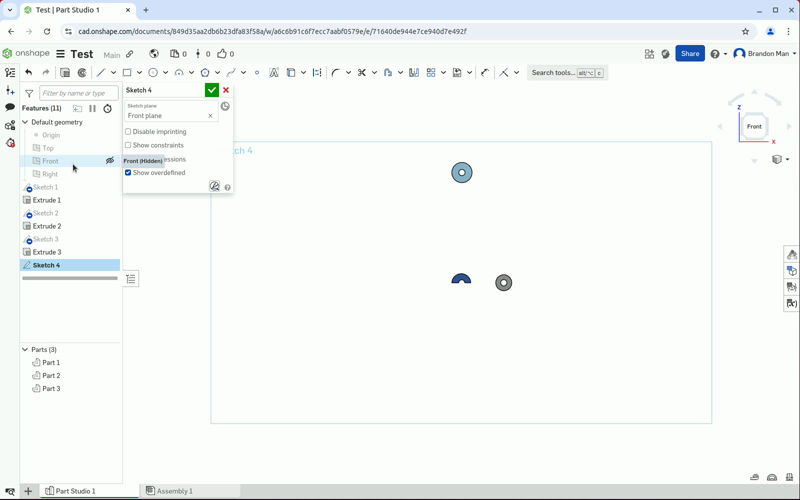
mouse_move(73, 352)
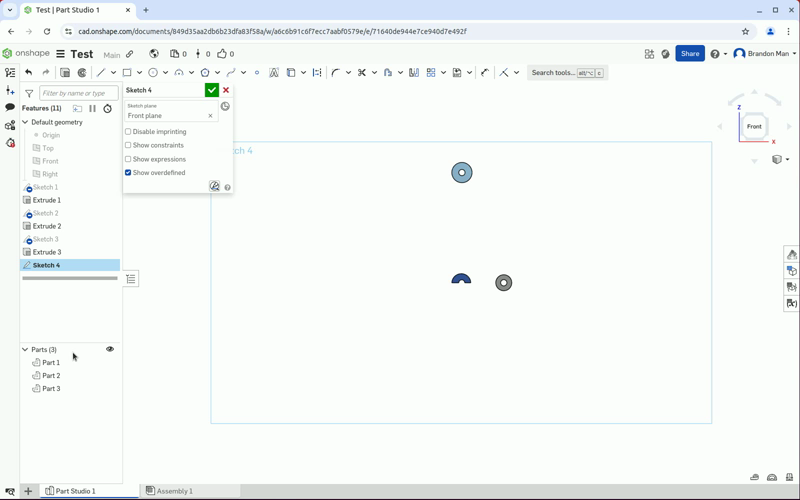
key(y)
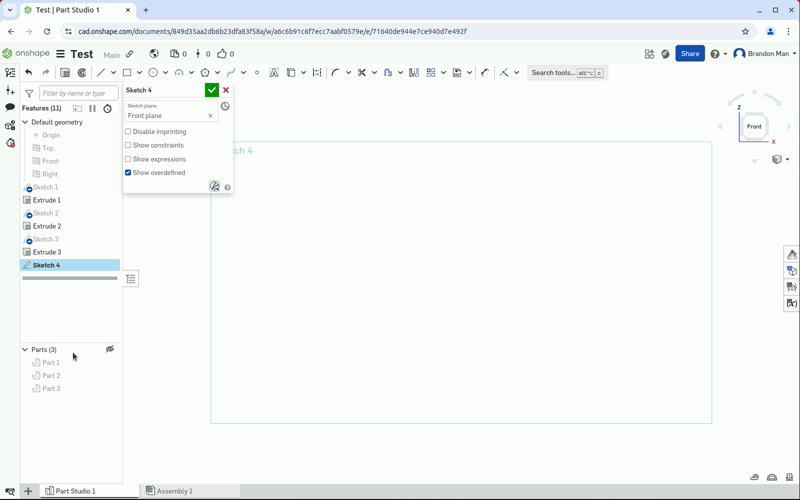
key(a)
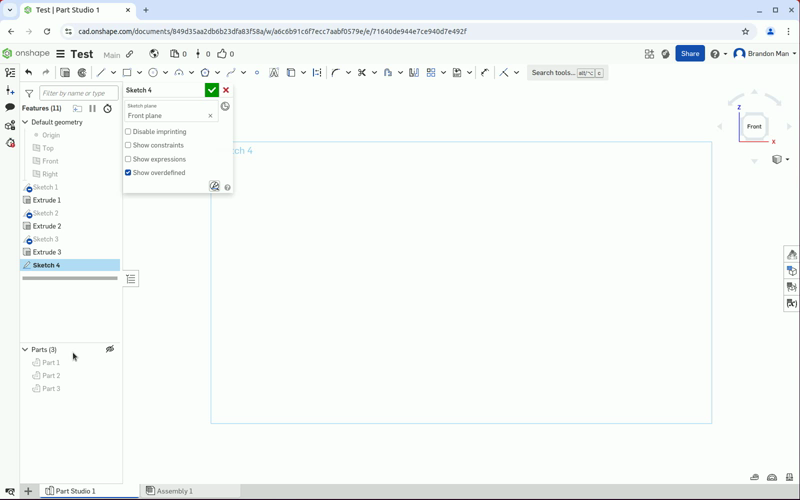
key_down(shift)
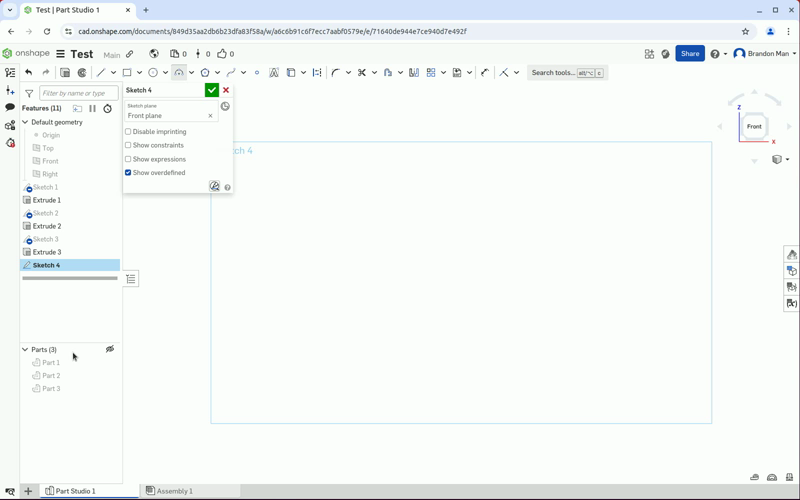
mouse_move(452, 282)
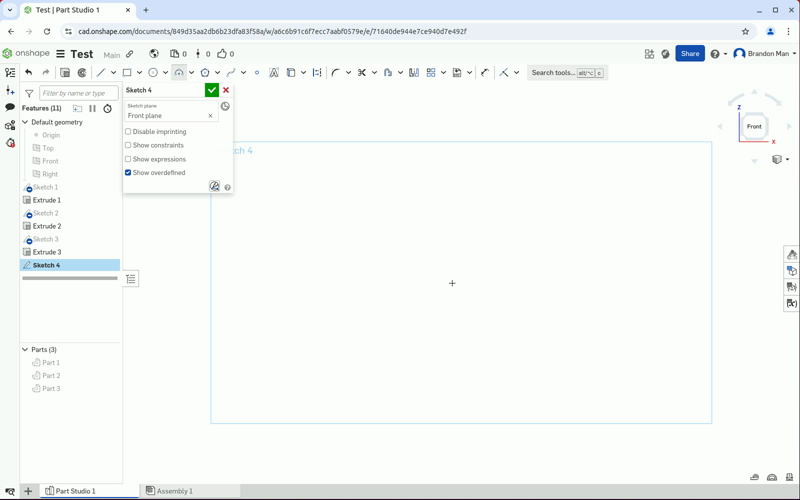
click(452, 282)
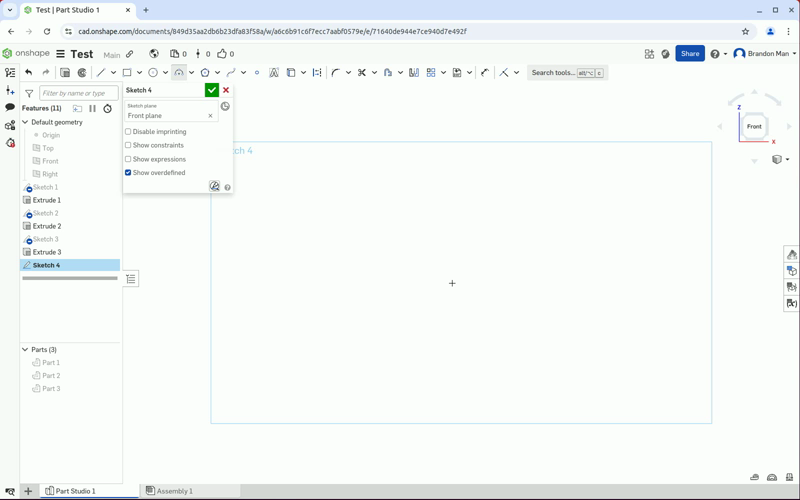
key_up(shift)
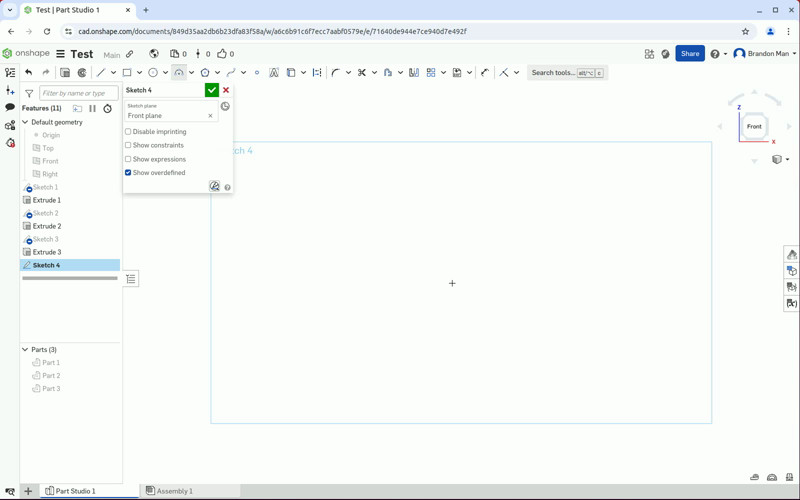
key_down(shift)
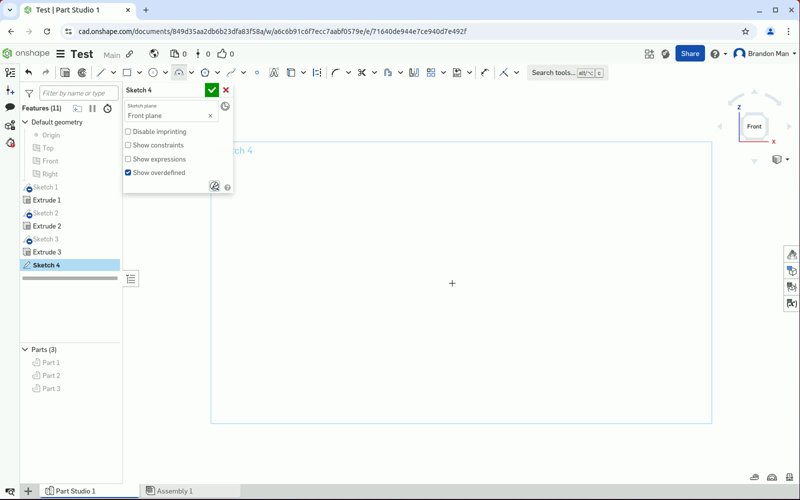
mouse_move(470, 282)
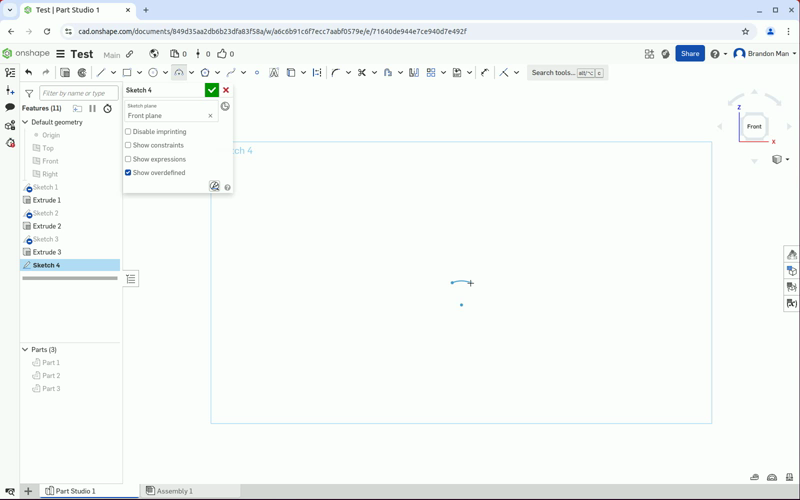
click(470, 282)
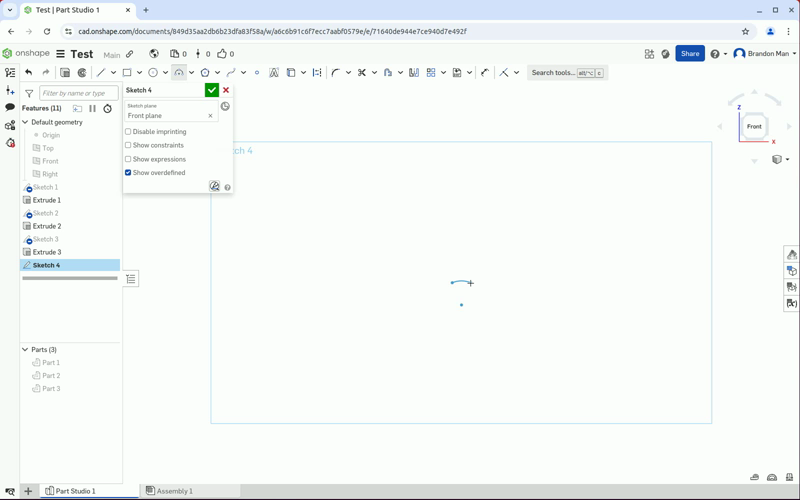
mouse_move(461, 292)
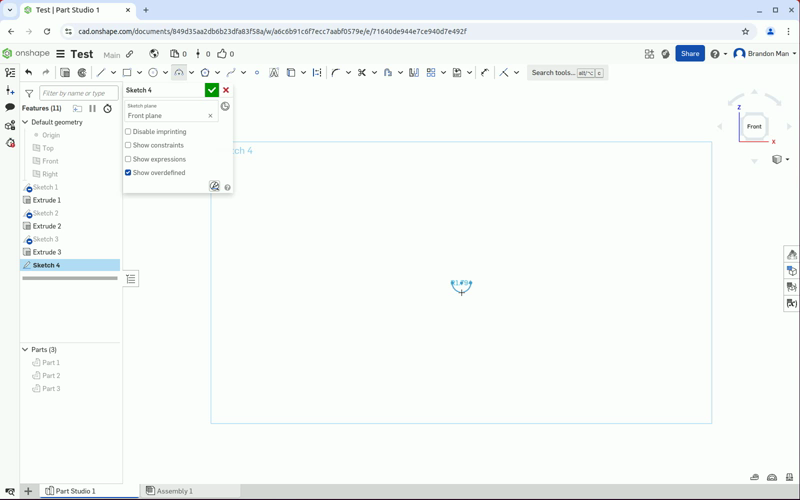
click(461, 292)
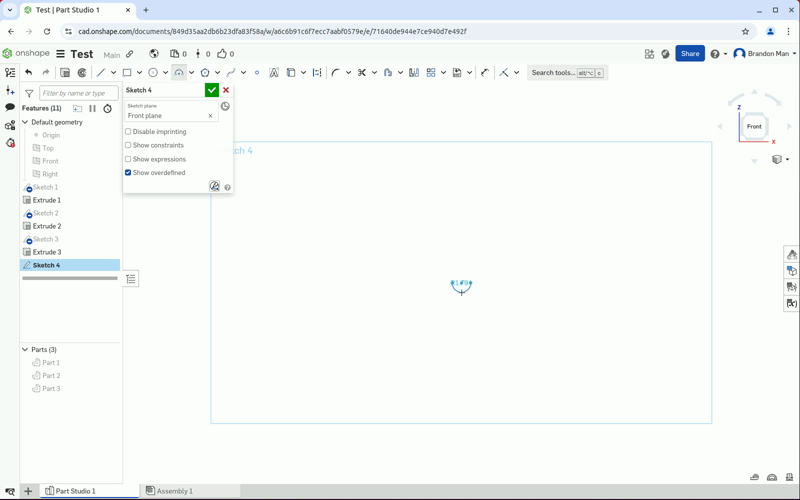
key_up(shift)
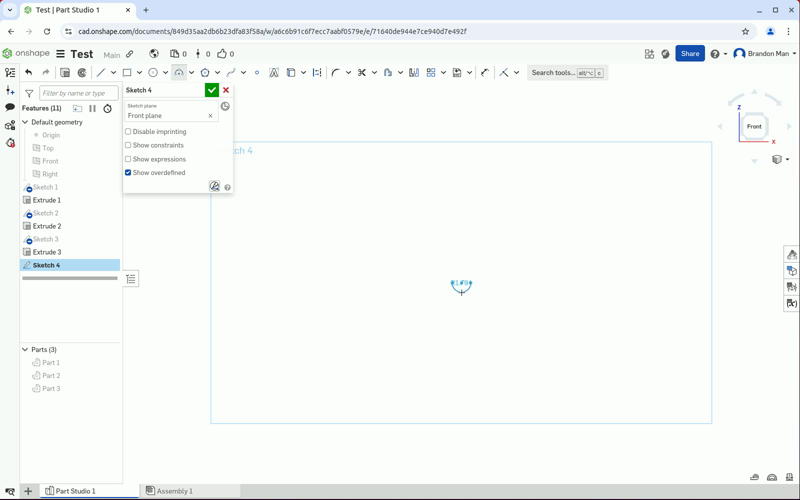
key(esc)
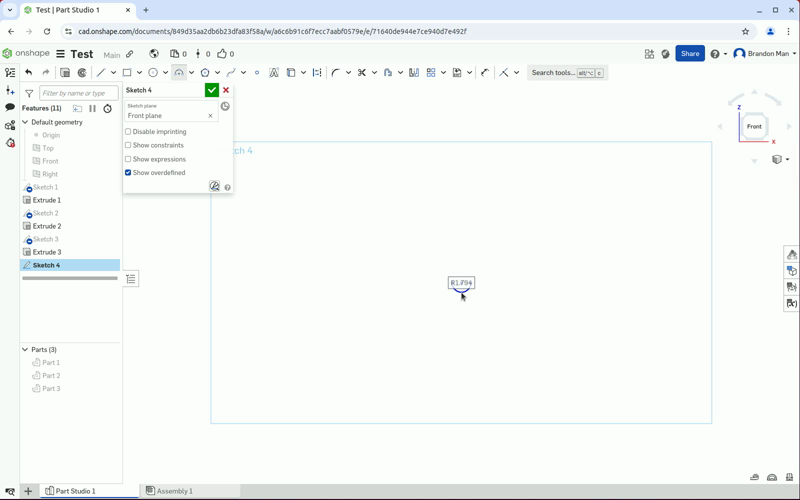
key(l)
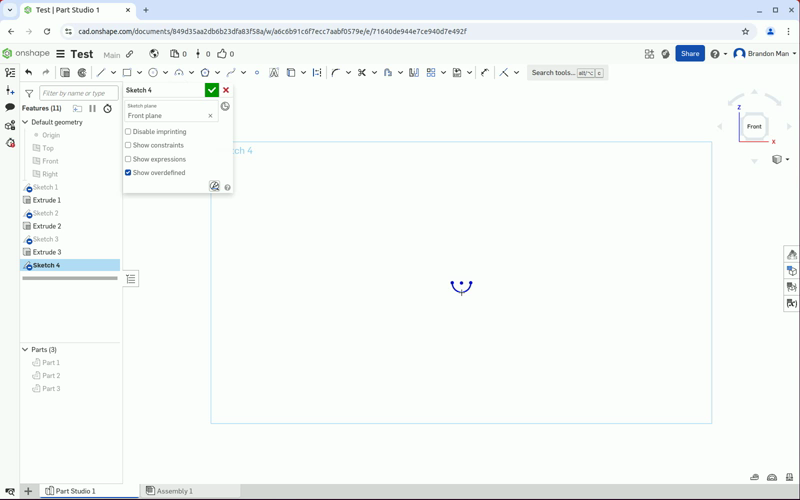
mouse_move(470, 282)
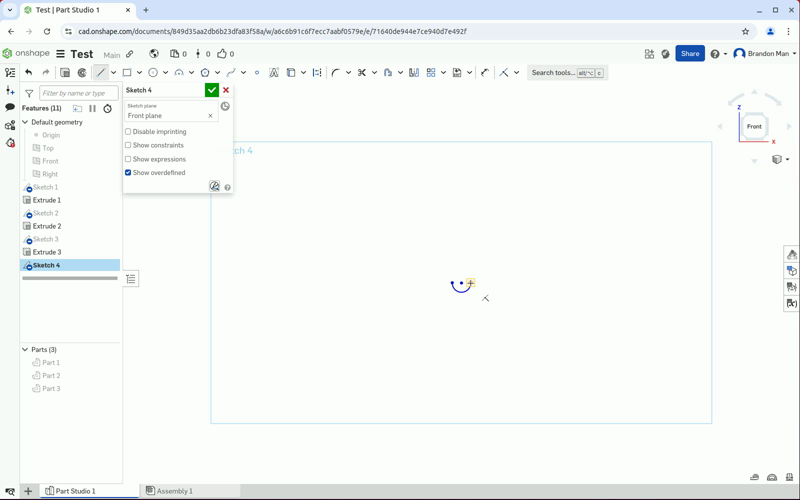
click(470, 282)
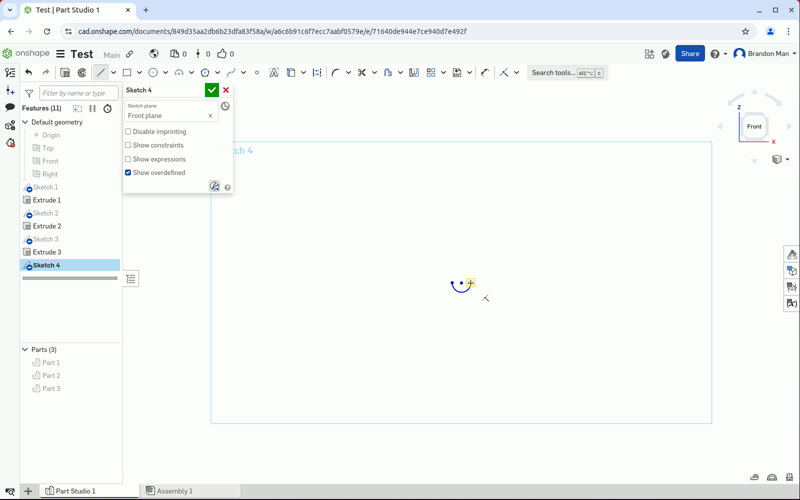
key_down(shift)
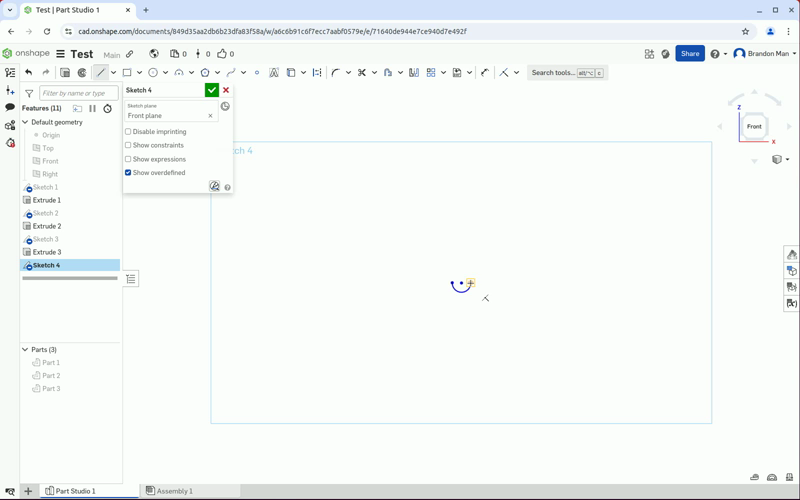
mouse_move(501, 282)
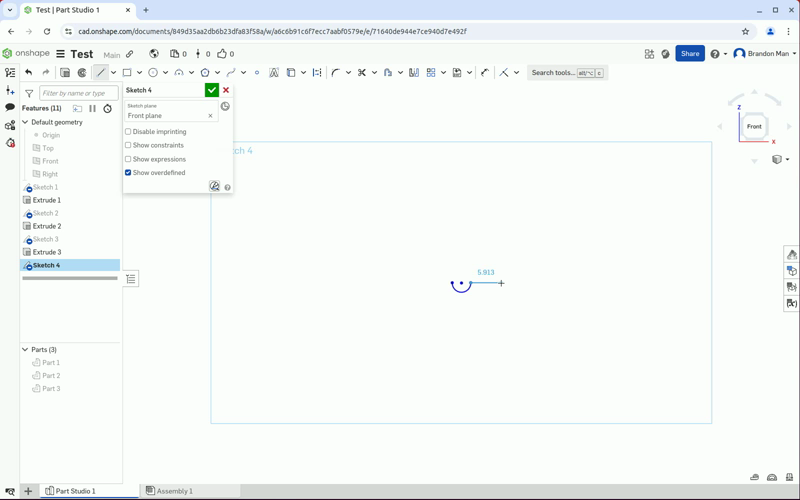
mouse_move(464, 282)
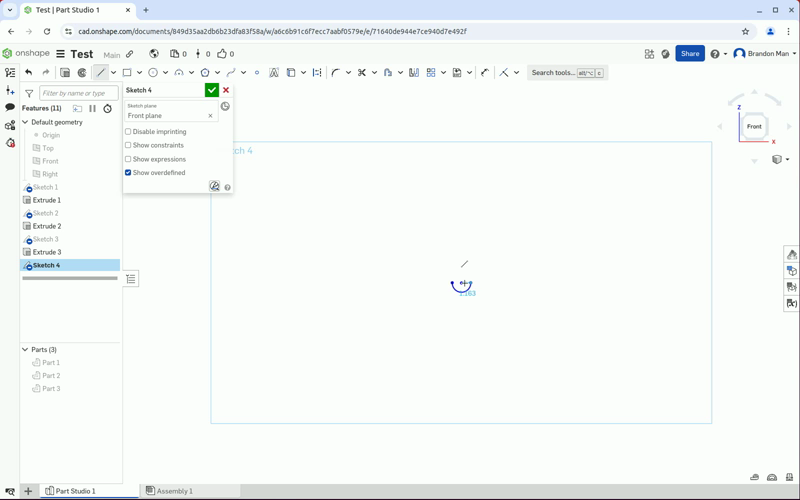
scroll(6)
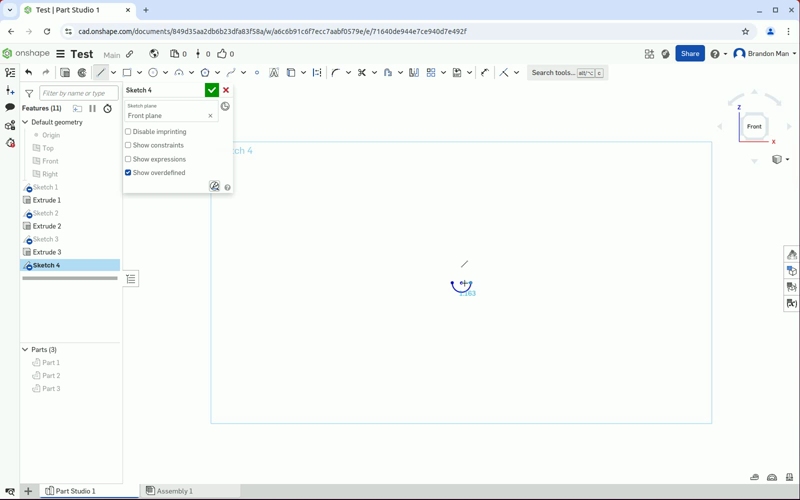
scroll(6)
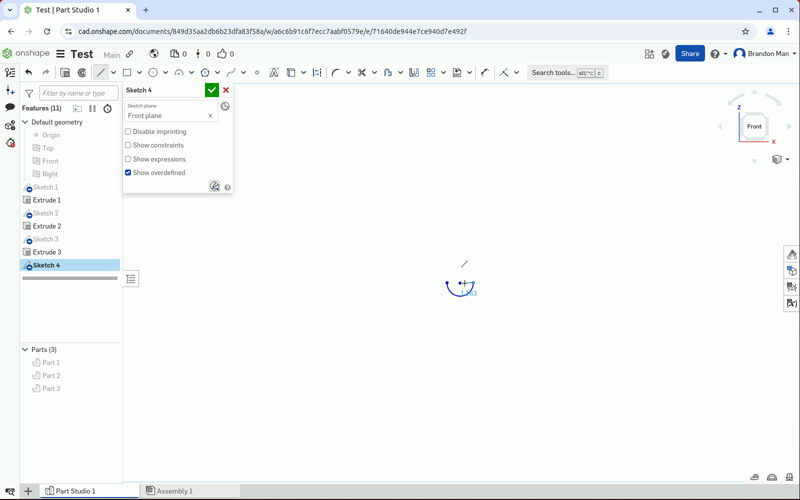
scroll(6)
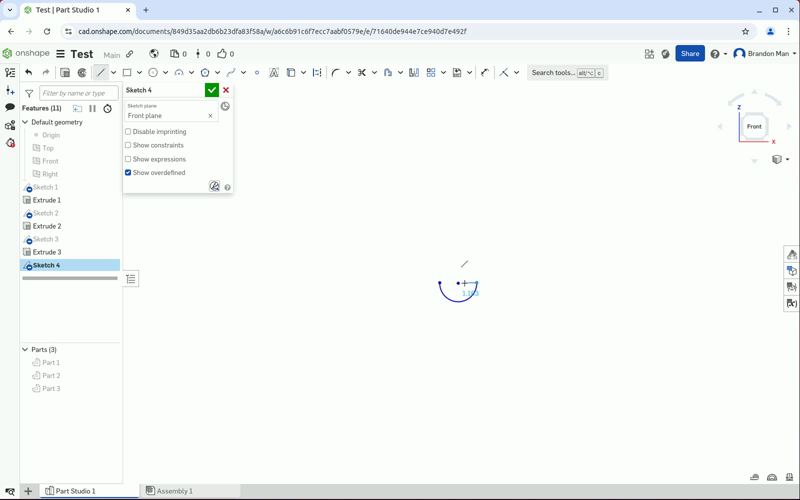
scroll(6)
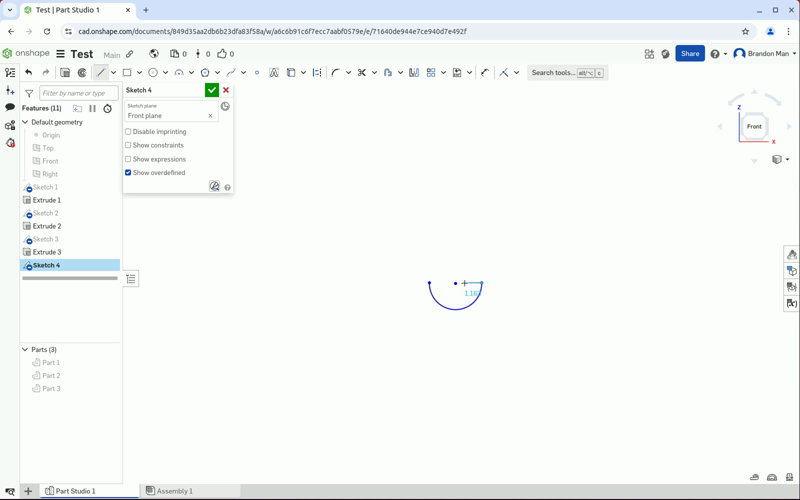
scroll(6)
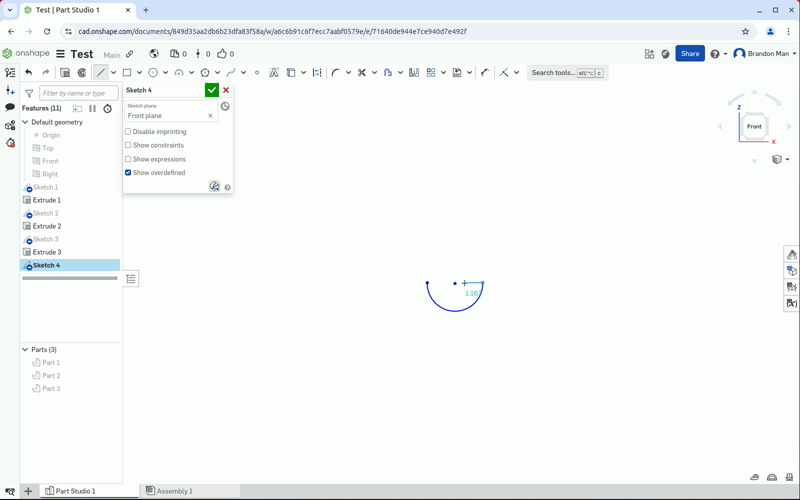
scroll(6)
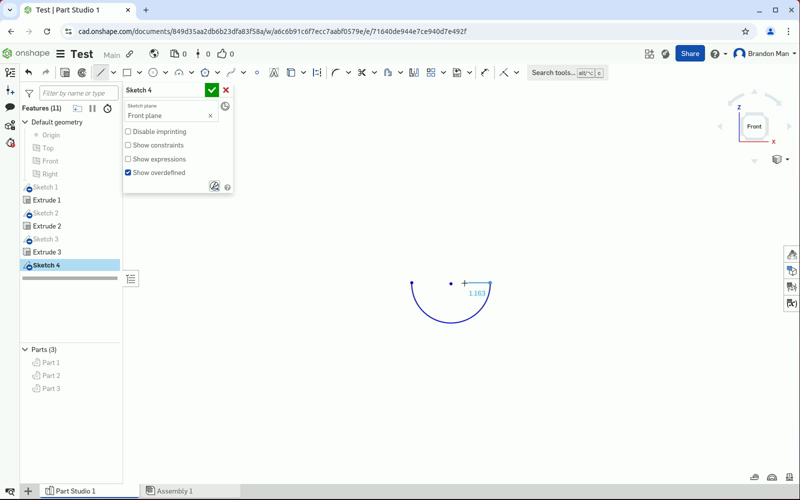
scroll(6)
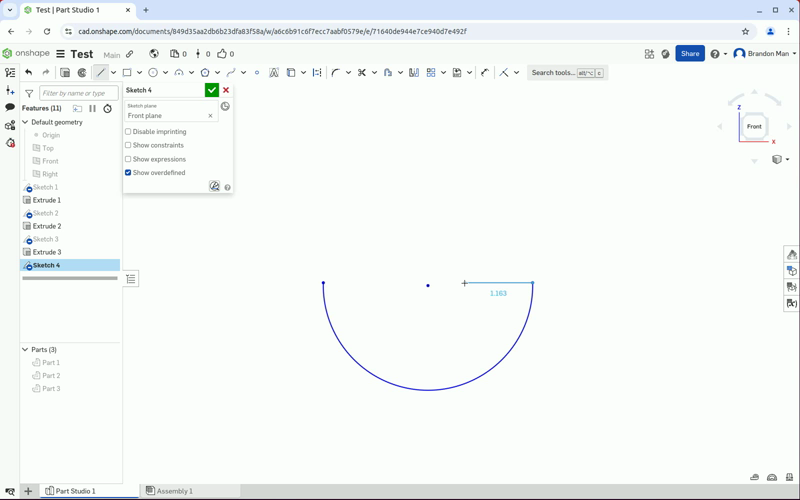
click(464, 282)
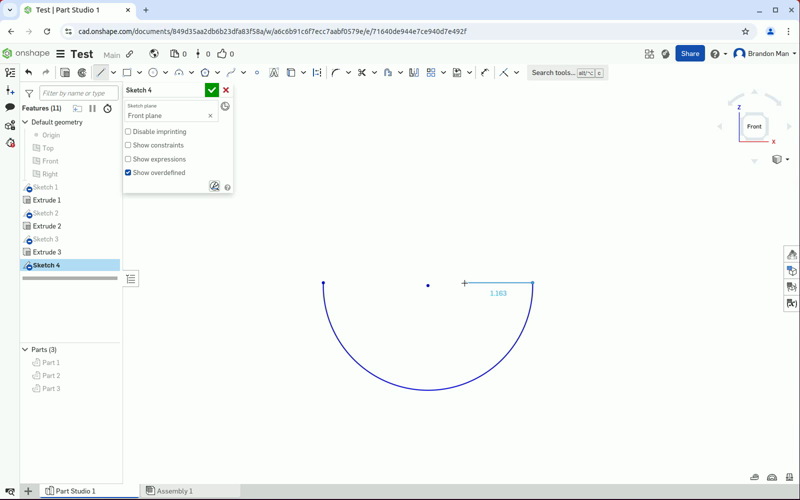
scroll(-6)
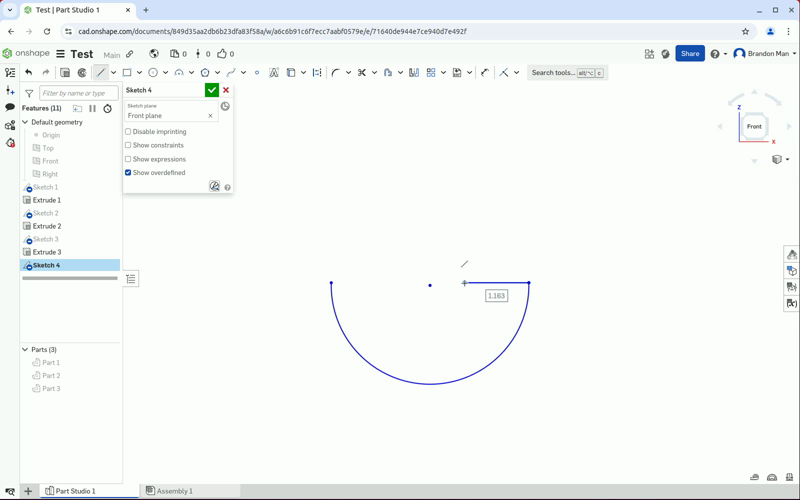
scroll(-6)
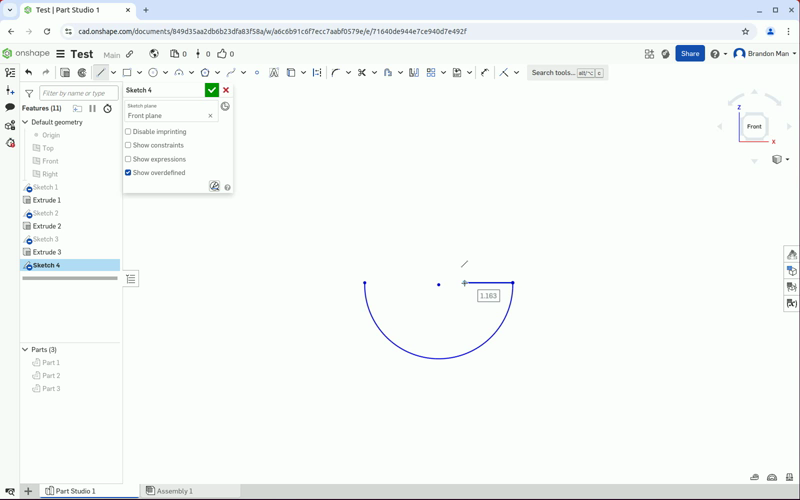
scroll(-6)
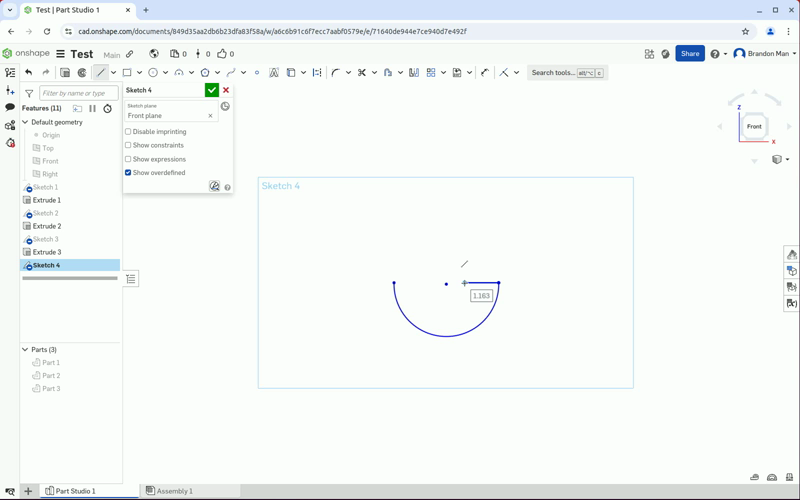
scroll(-6)
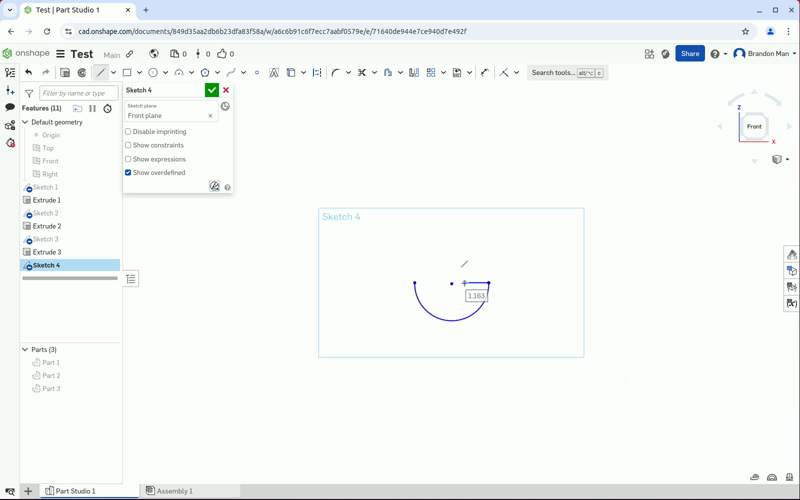
scroll(-6)
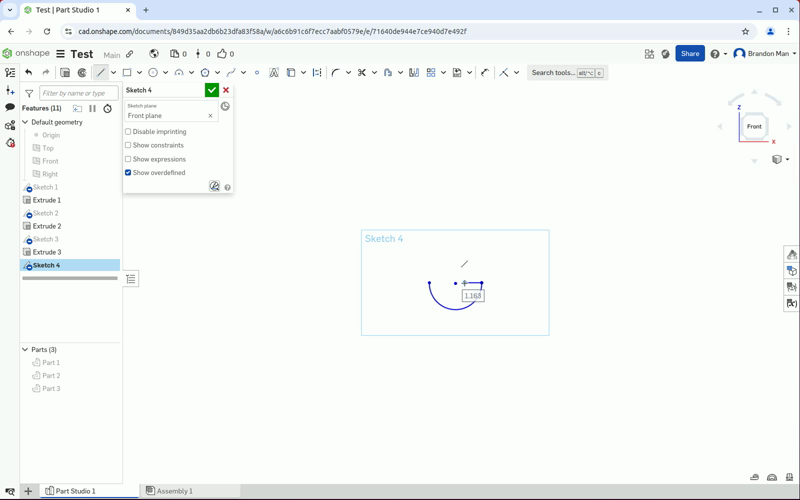
scroll(-6)
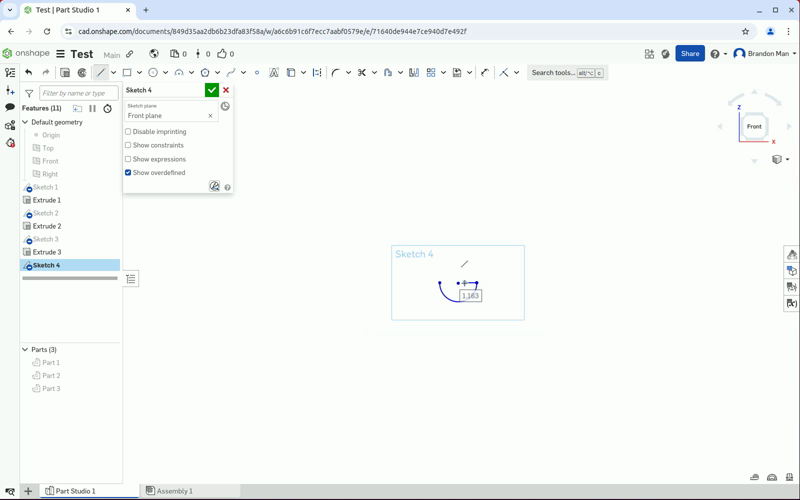
scroll(-6)
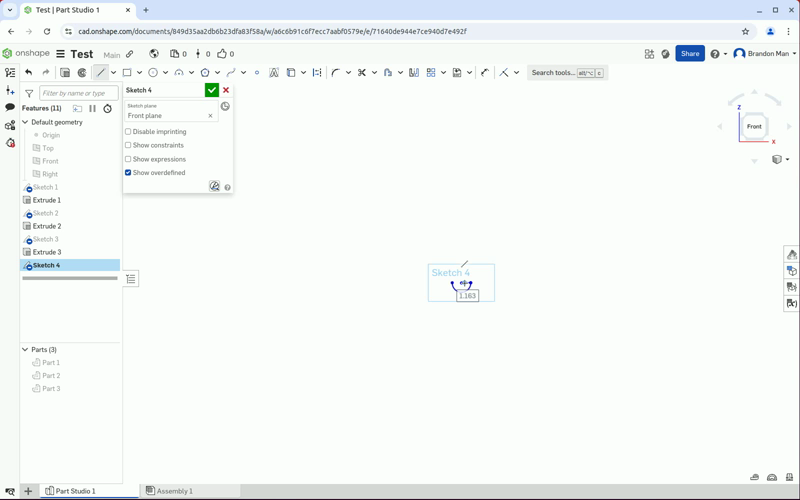
key_up(shift)
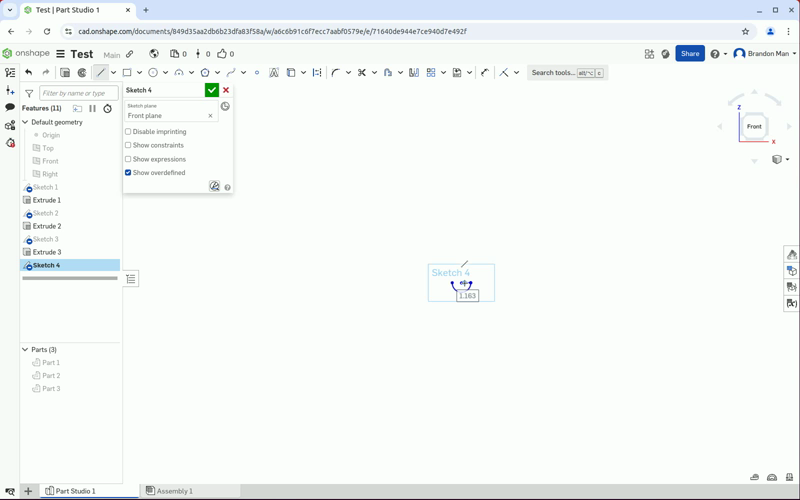
key(esc)
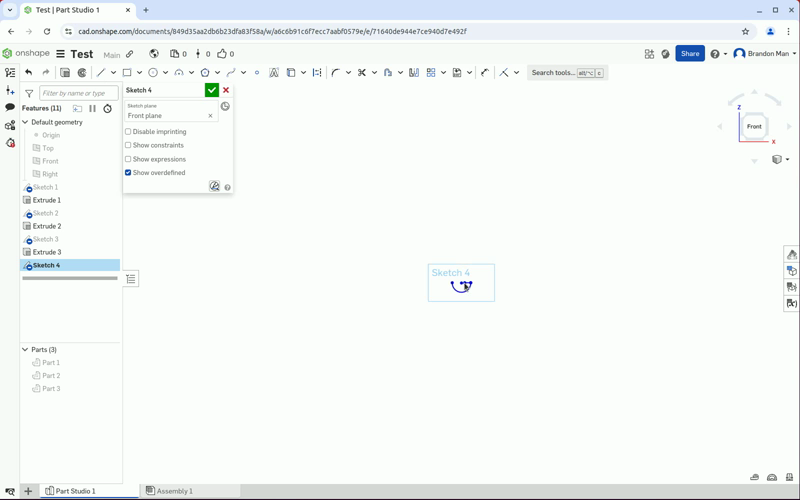
key(a)
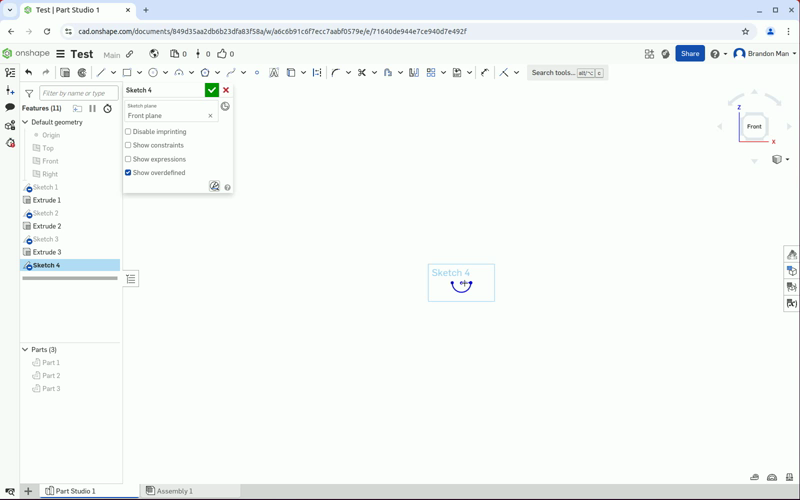
mouse_move(464, 282)
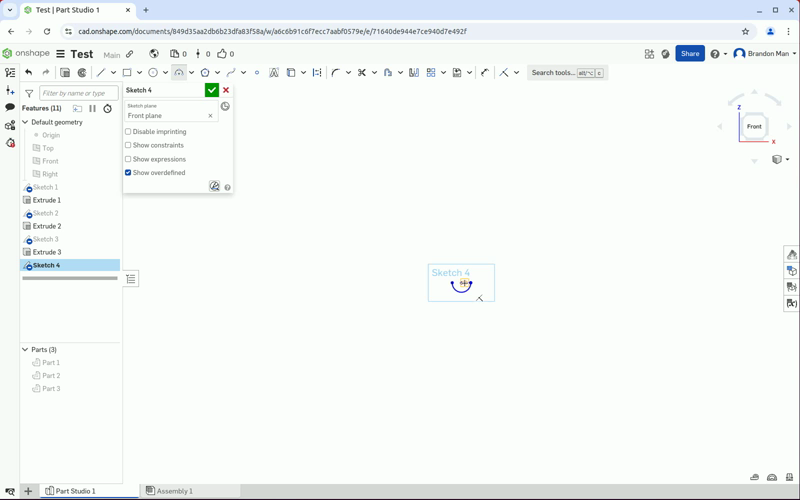
scroll(6)
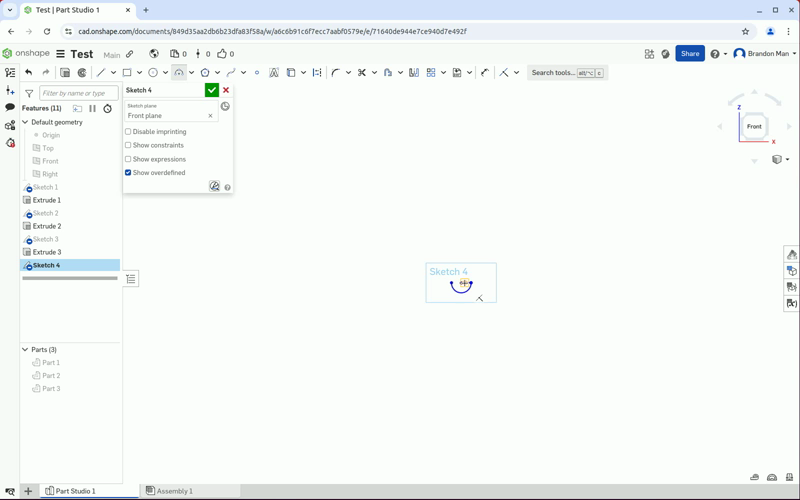
scroll(6)
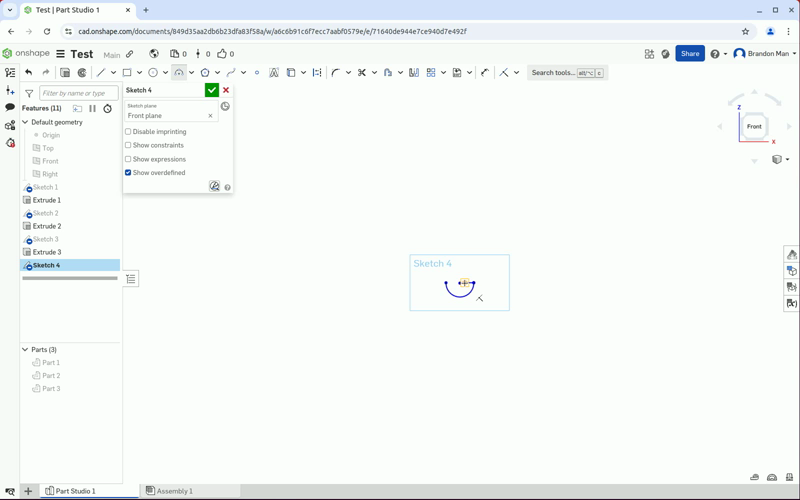
scroll(6)
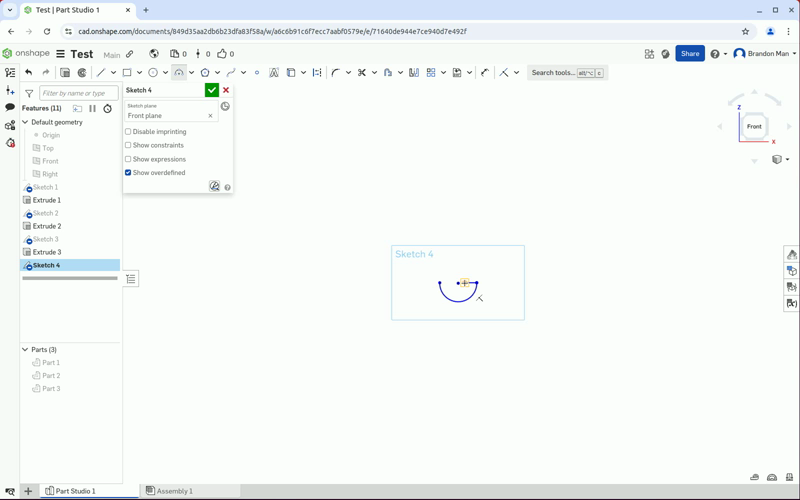
scroll(6)
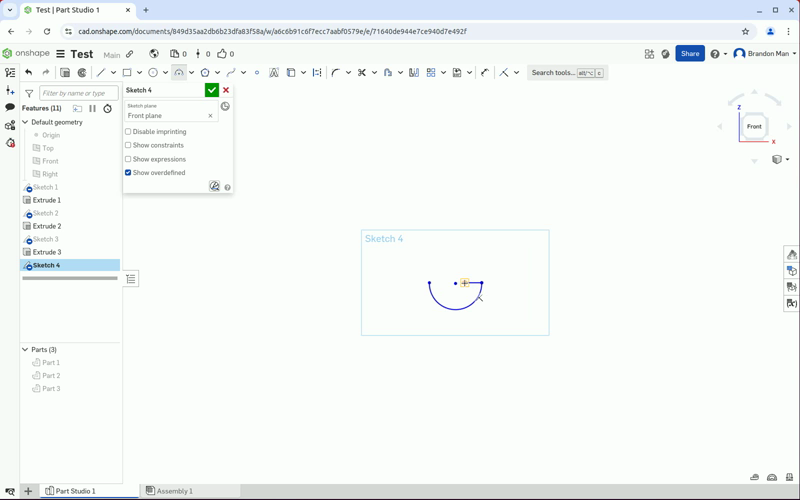
scroll(6)
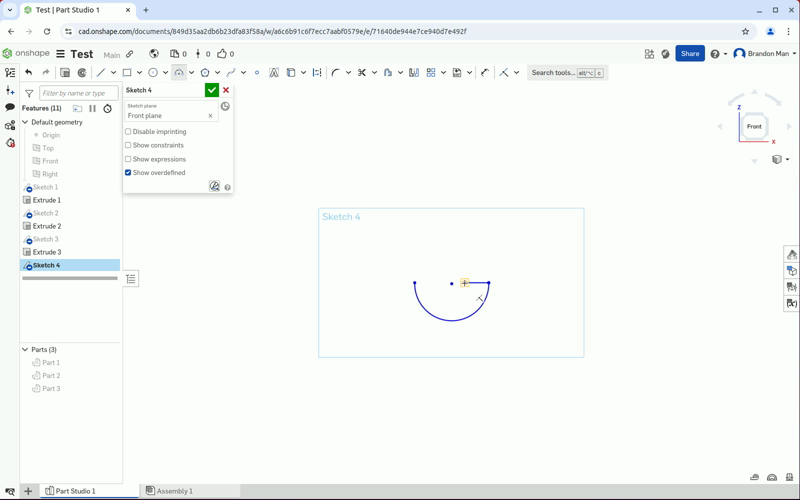
scroll(6)
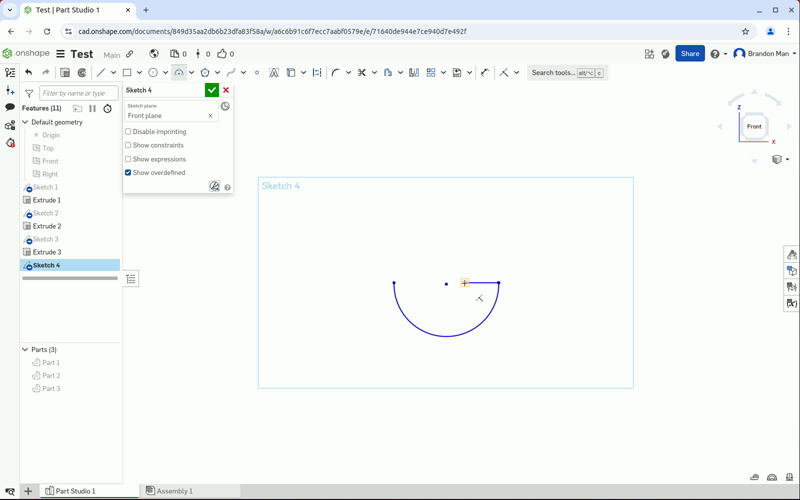
scroll(6)
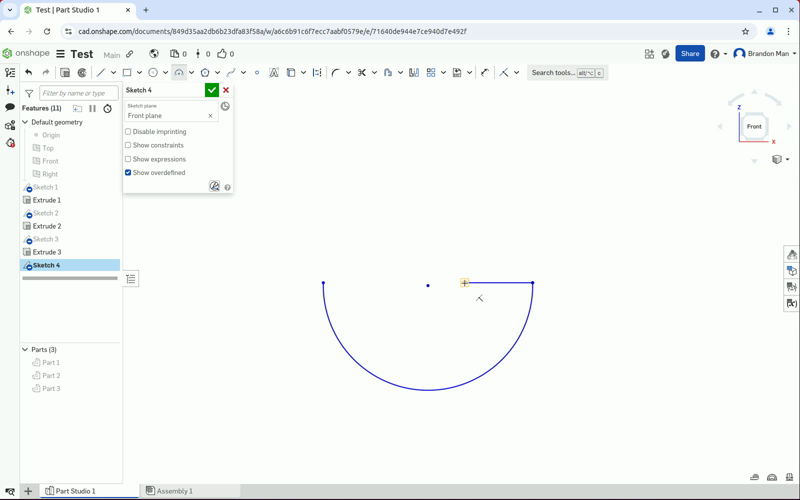
click(464, 282)
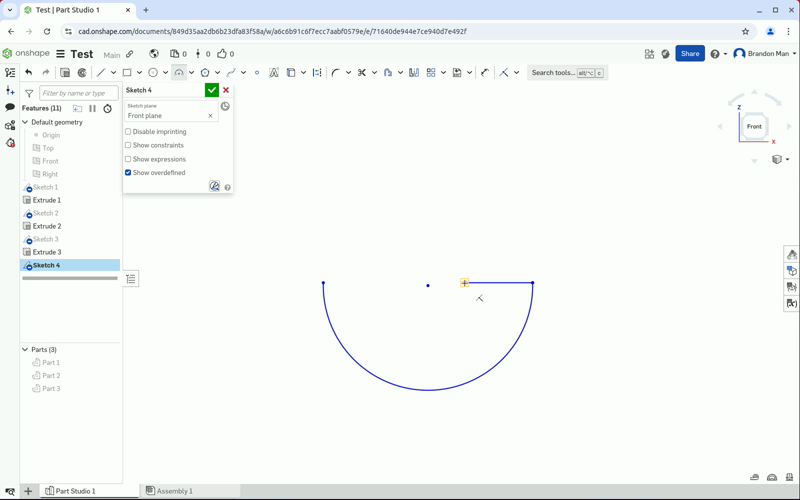
scroll(-6)
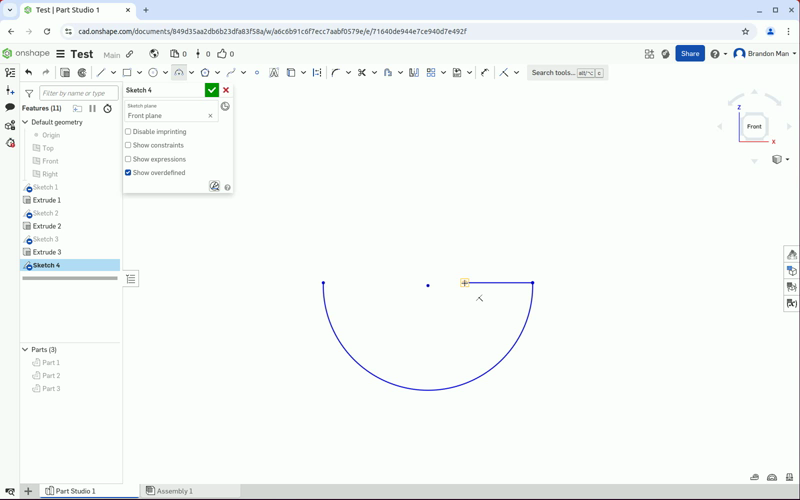
scroll(-6)
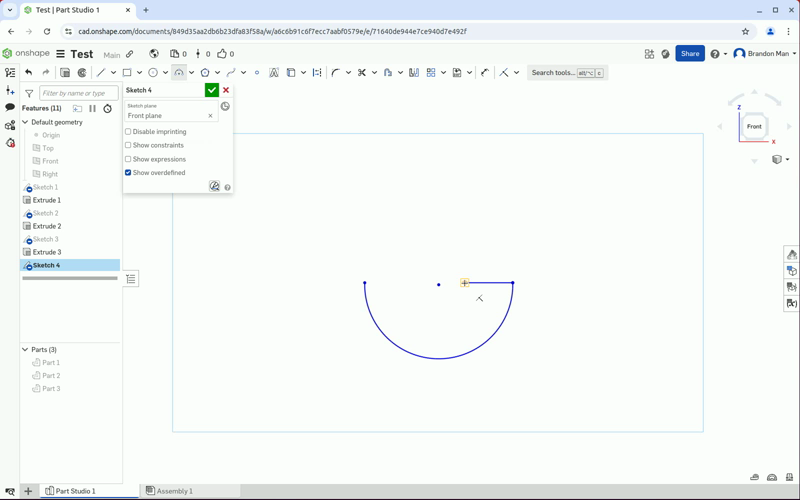
scroll(-6)
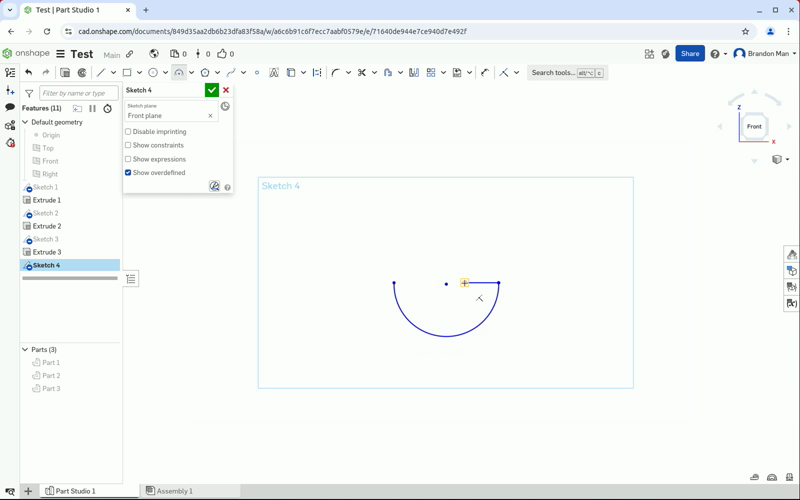
scroll(-6)
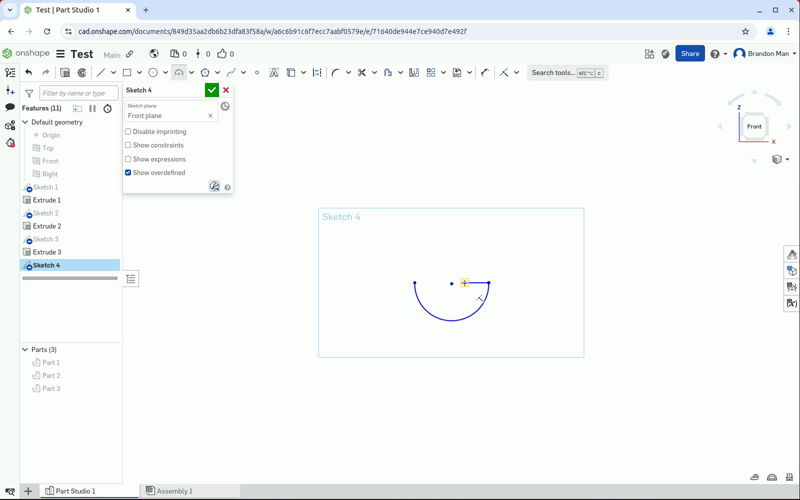
scroll(-6)
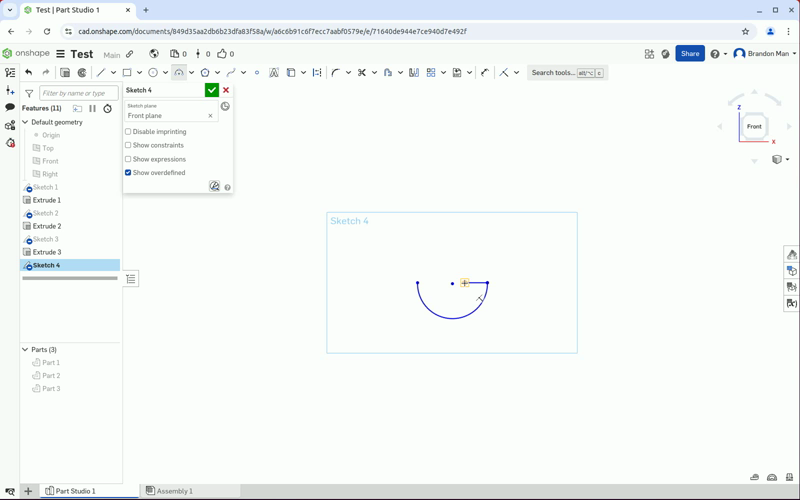
scroll(-6)
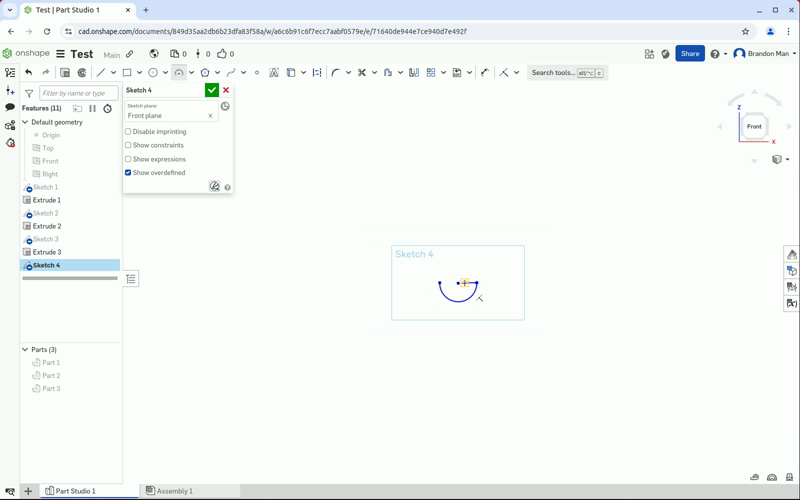
scroll(-6)
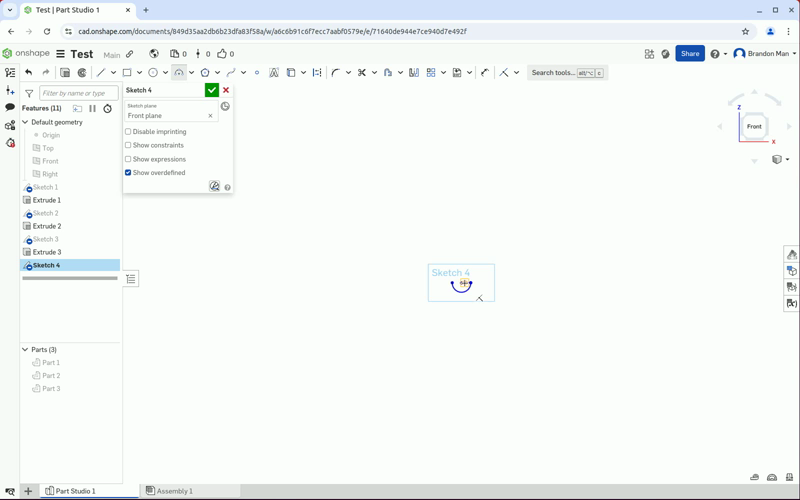
key_down(shift)
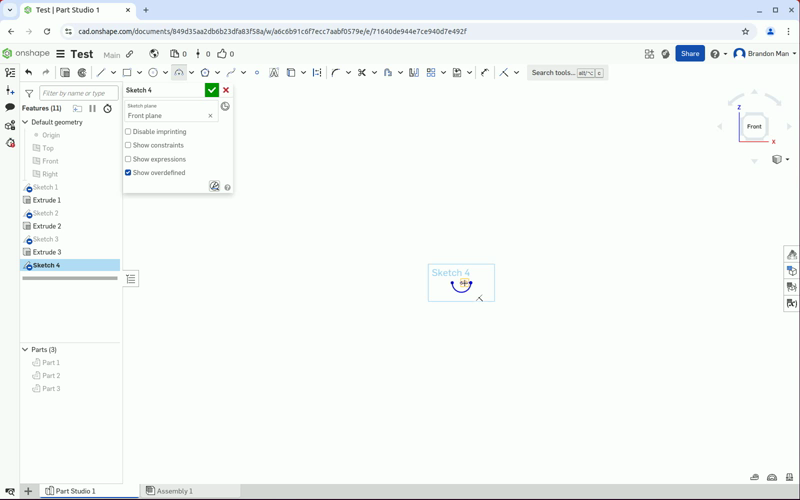
mouse_move(458, 282)
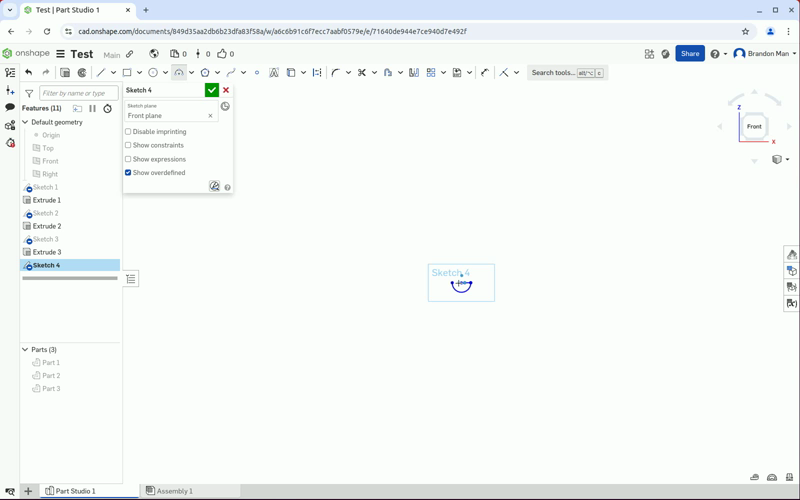
scroll(6)
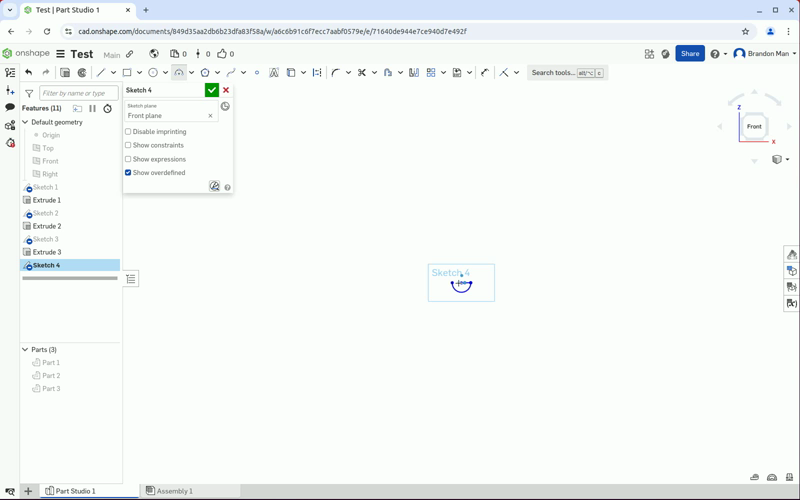
scroll(6)
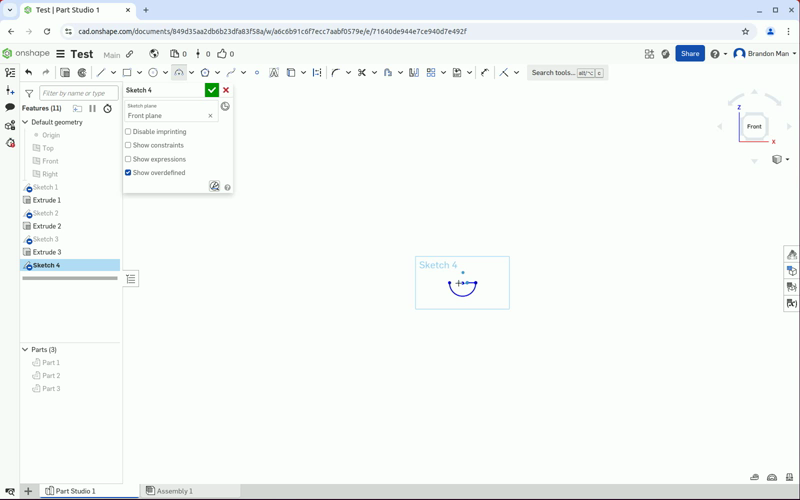
scroll(6)
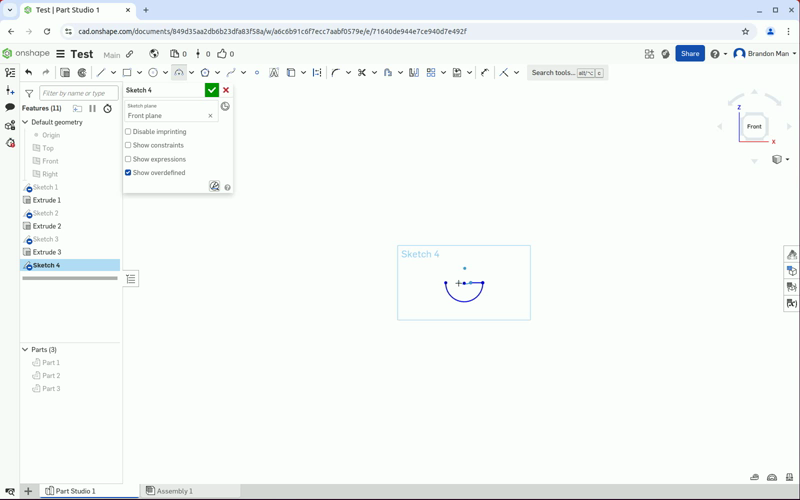
scroll(6)
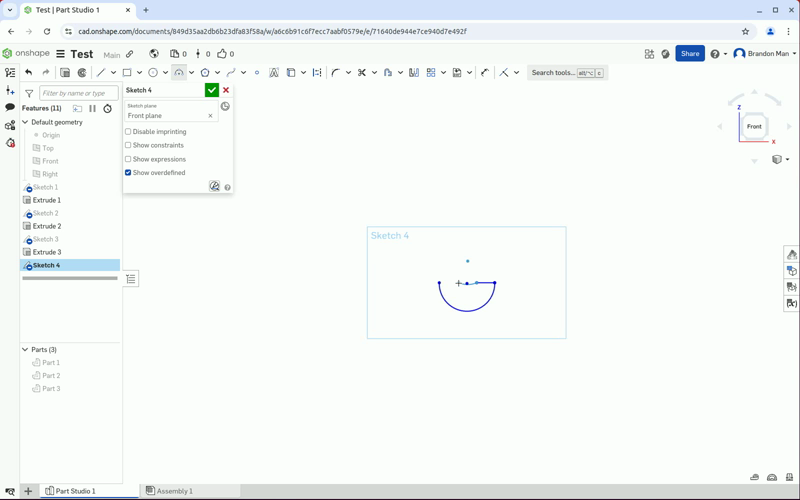
scroll(6)
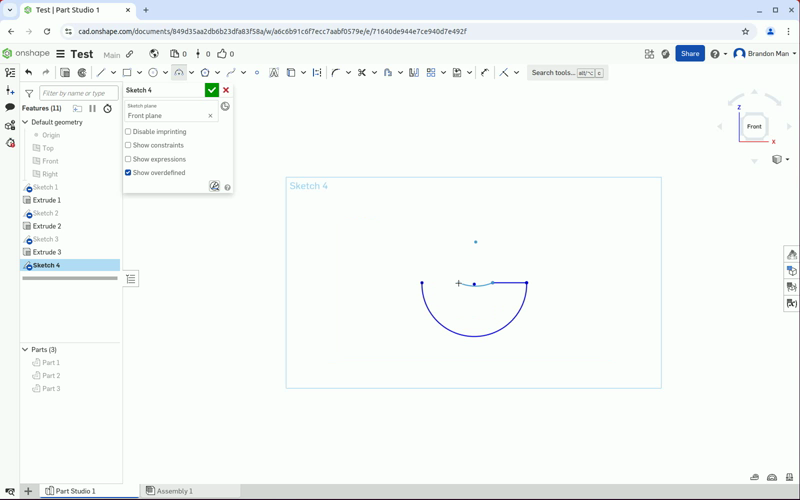
scroll(6)
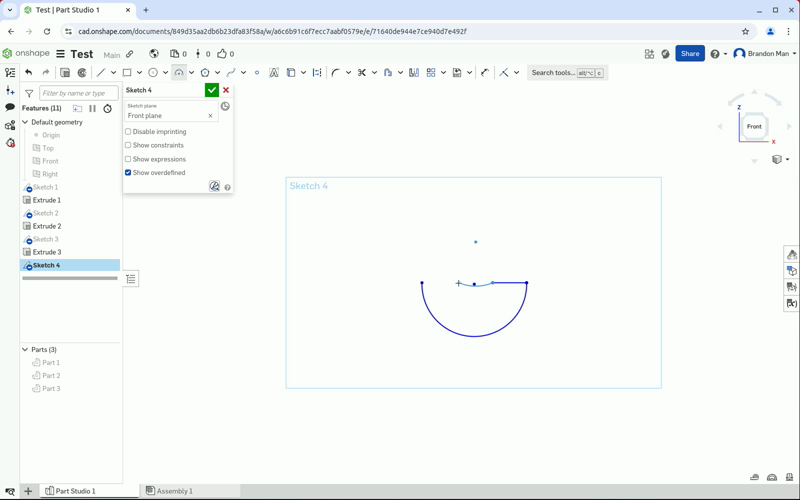
scroll(6)
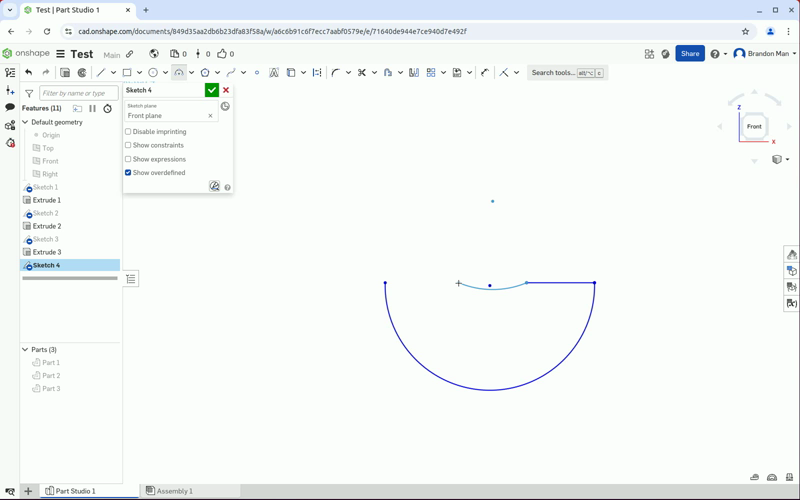
click(458, 282)
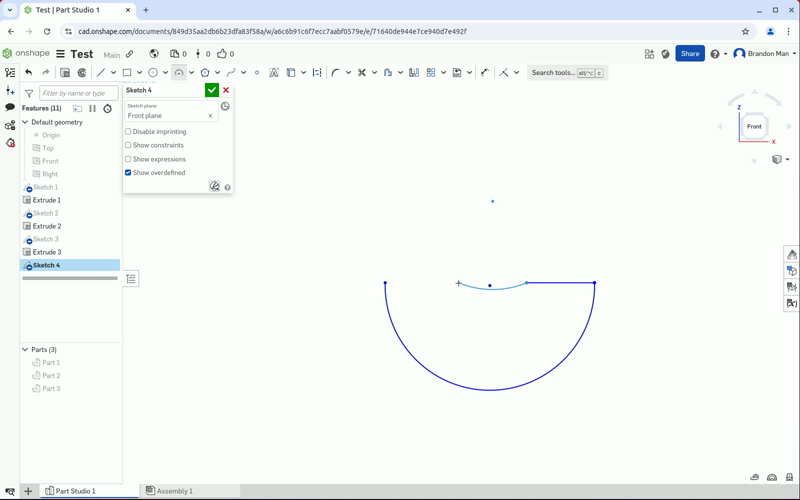
scroll(-6)
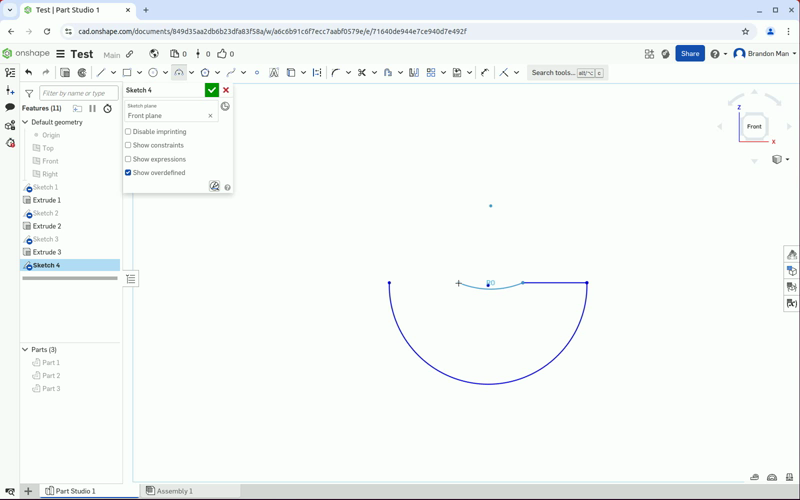
scroll(-6)
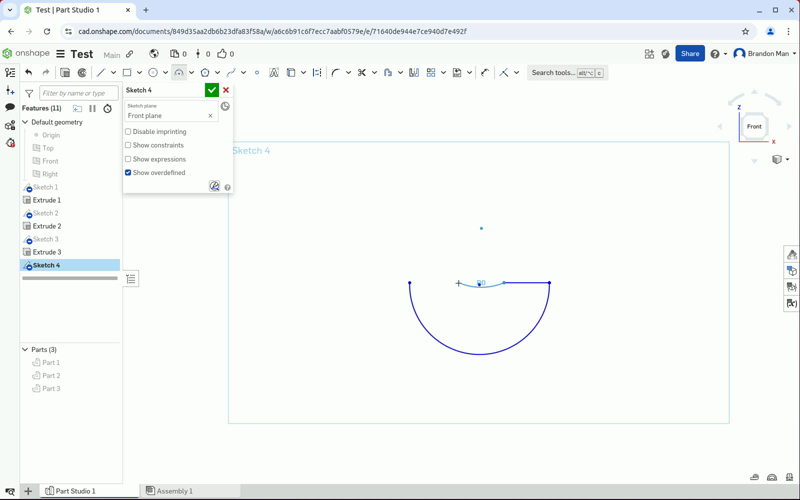
scroll(-6)
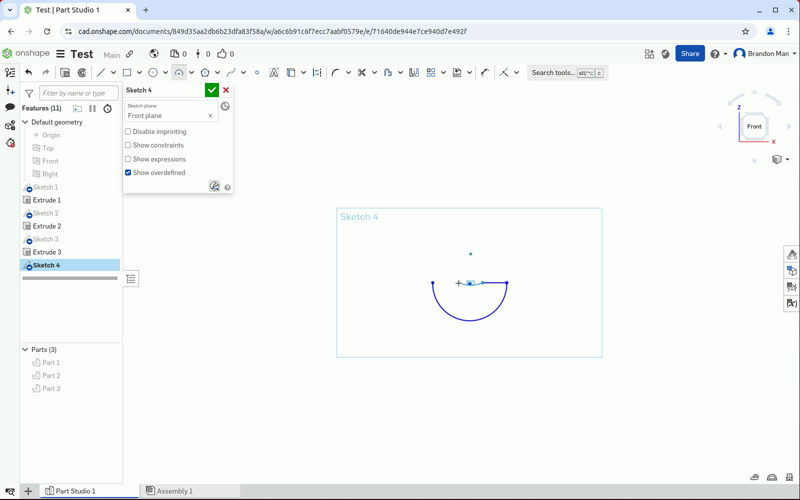
scroll(-6)
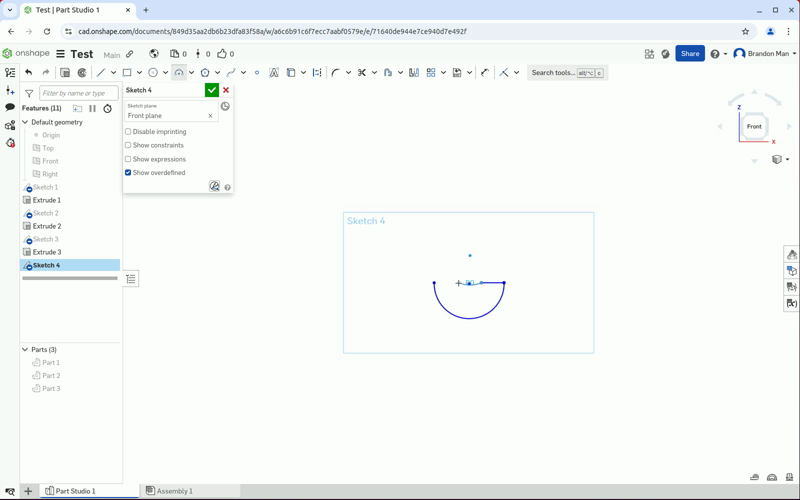
scroll(-6)
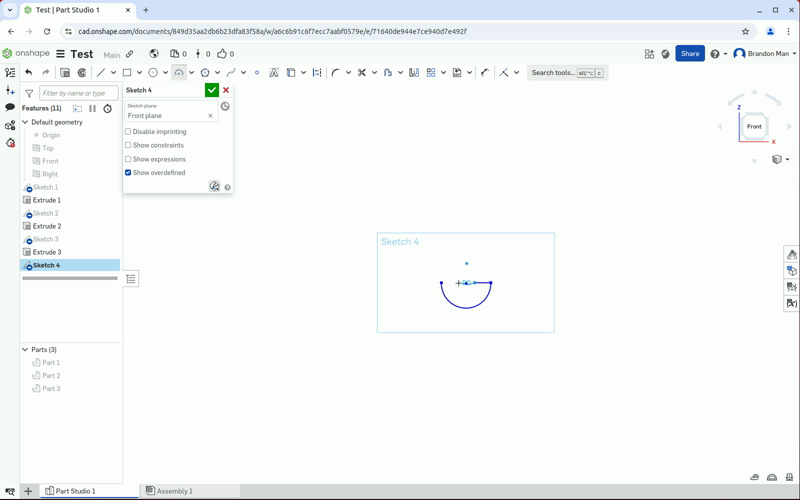
scroll(-6)
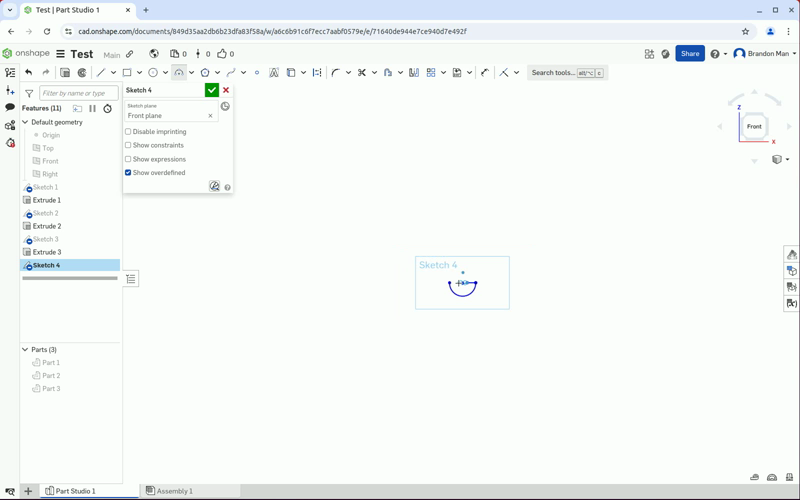
scroll(-6)
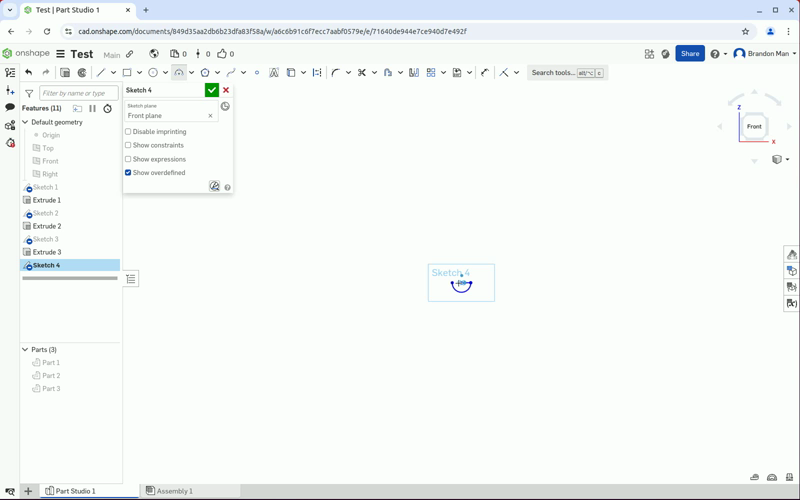
mouse_move(461, 285)
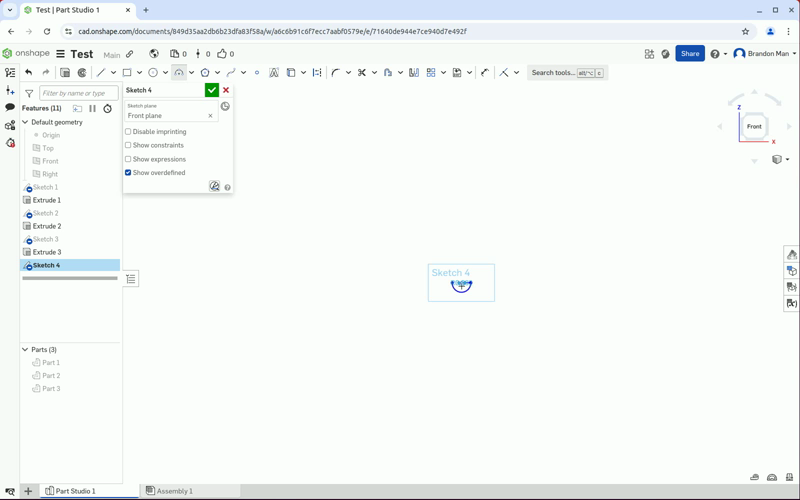
scroll(6)
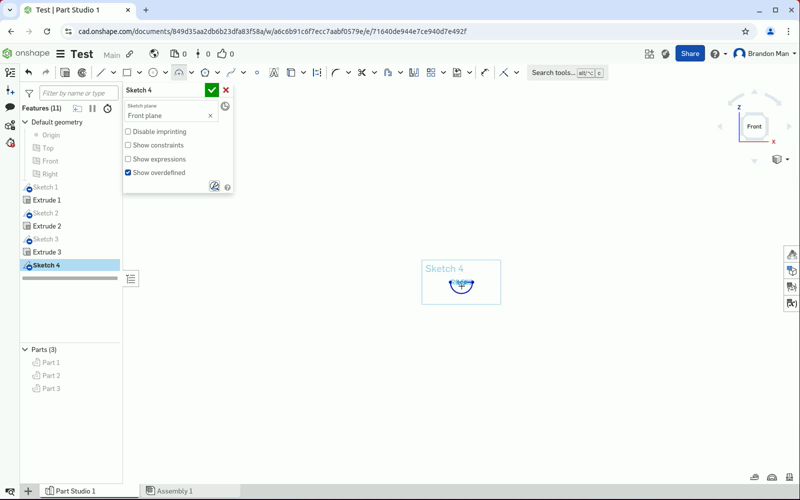
scroll(6)
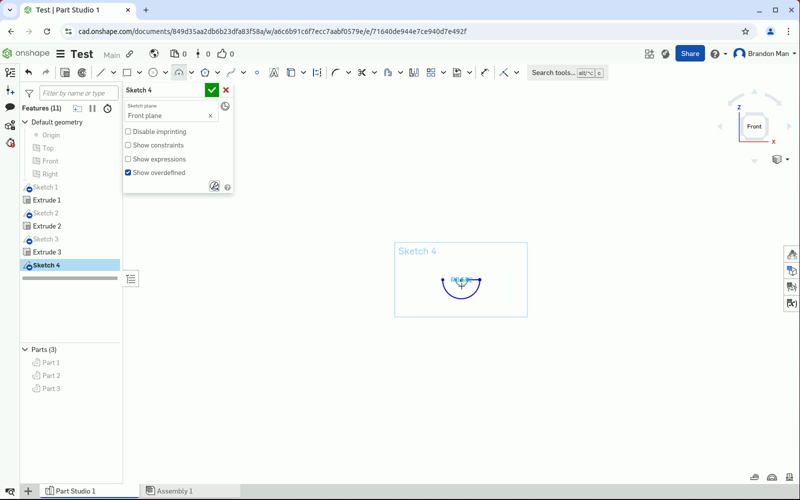
scroll(6)
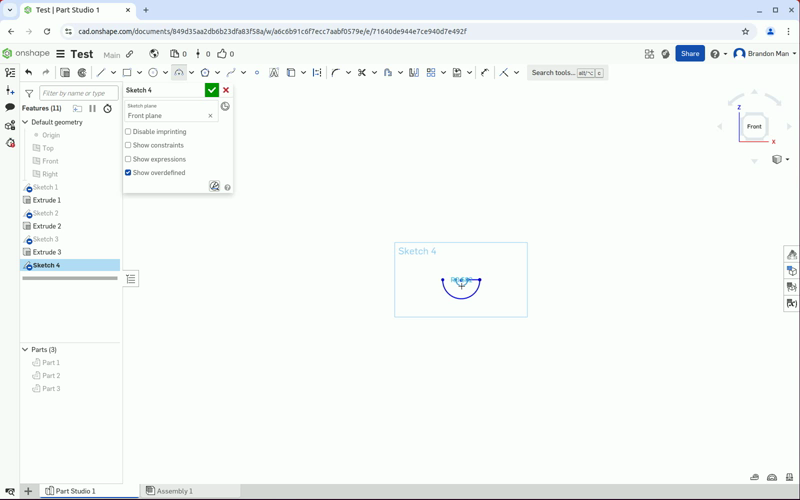
scroll(6)
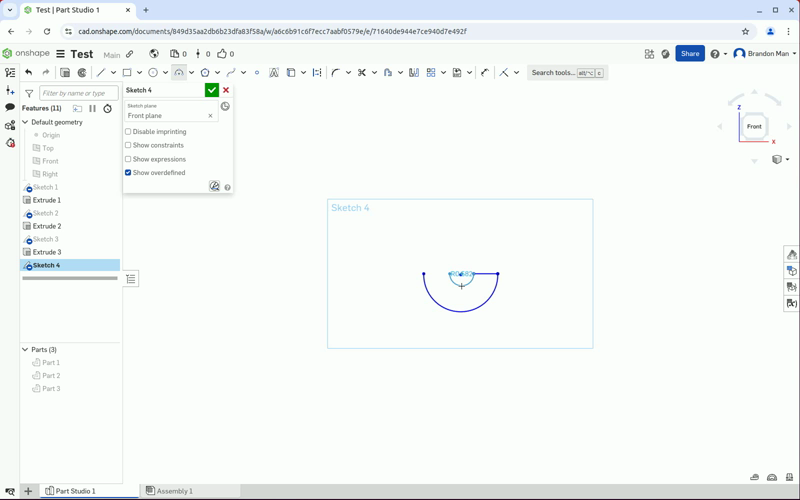
scroll(6)
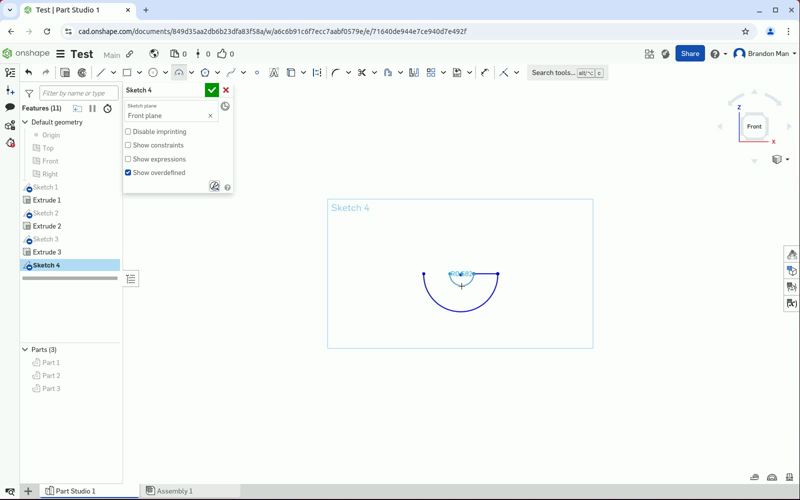
scroll(6)
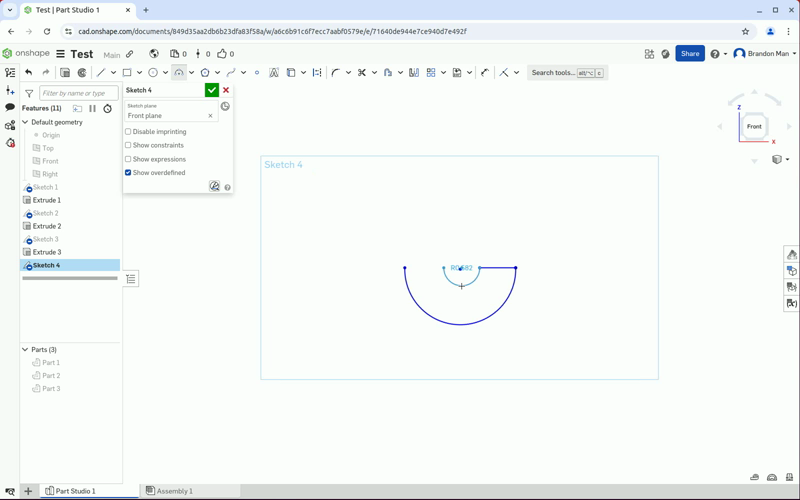
scroll(6)
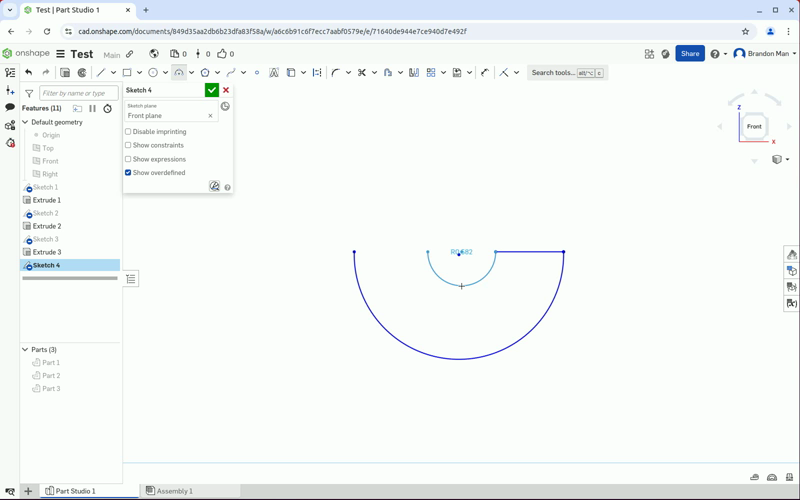
click(461, 285)
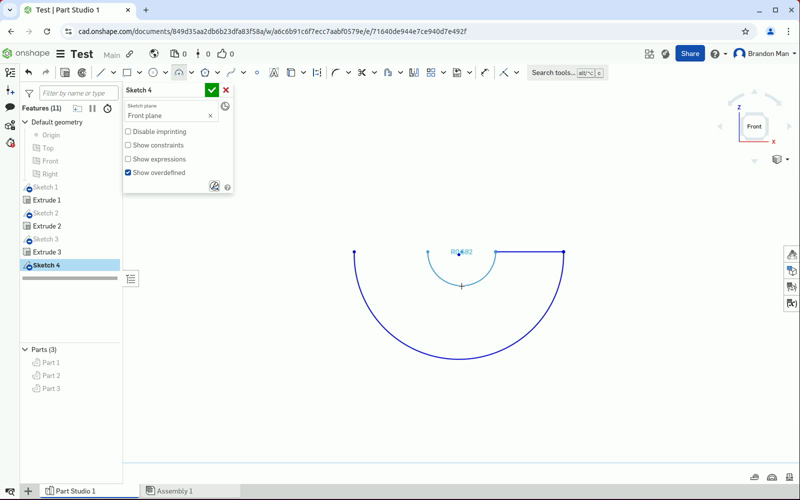
scroll(-6)
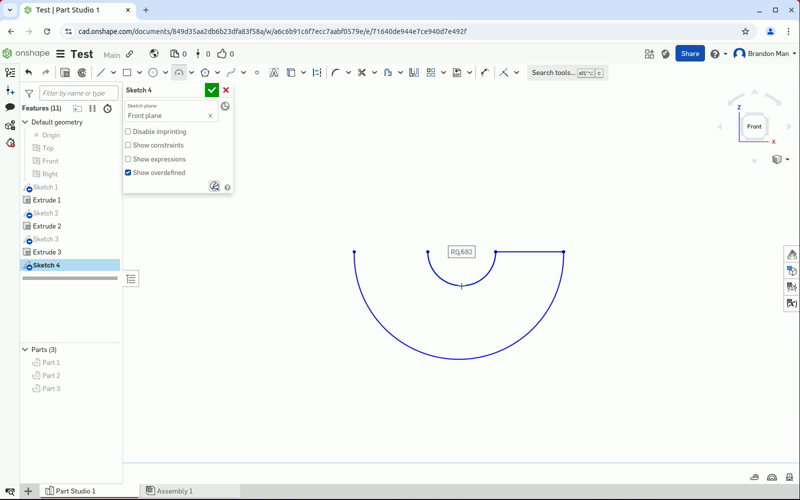
scroll(-6)
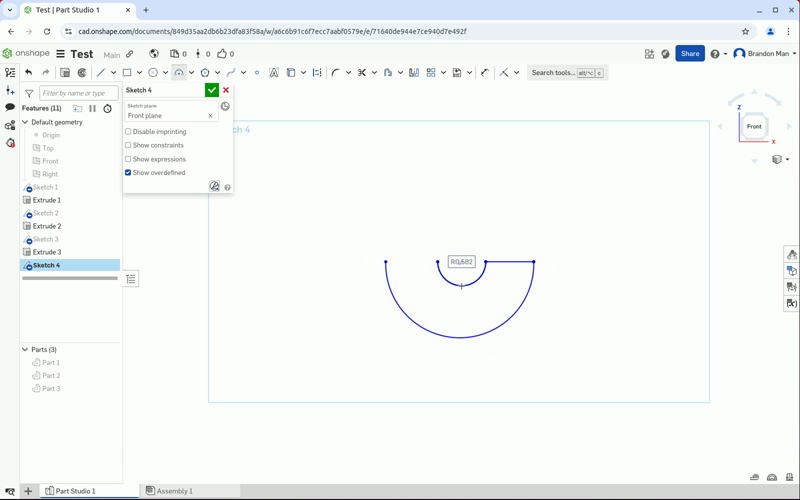
scroll(-6)
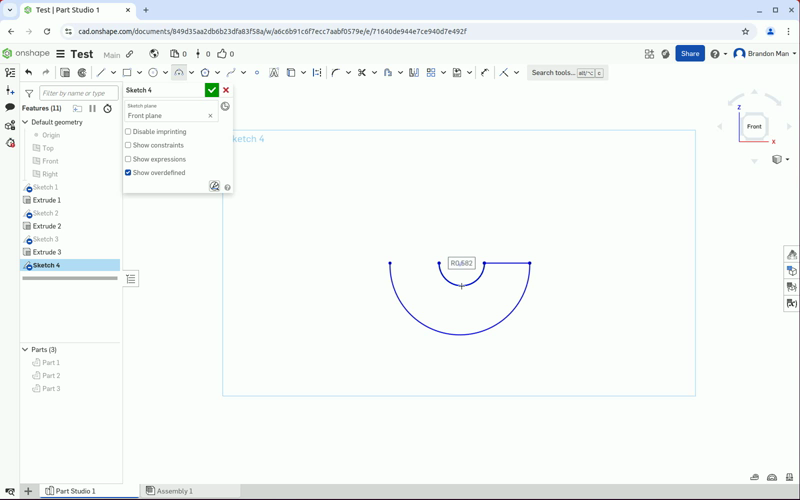
scroll(-6)
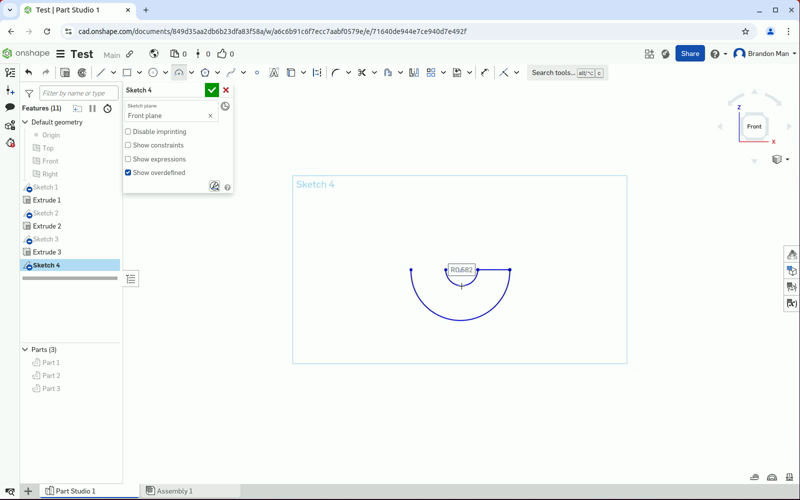
scroll(-6)
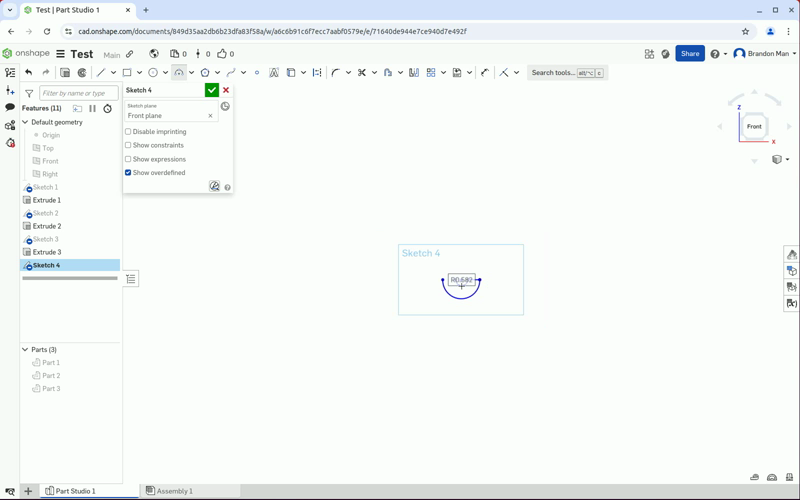
scroll(-6)
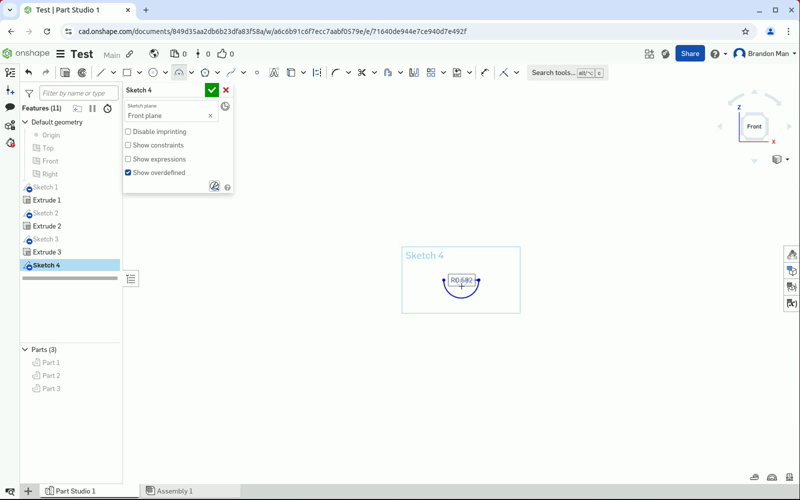
scroll(-6)
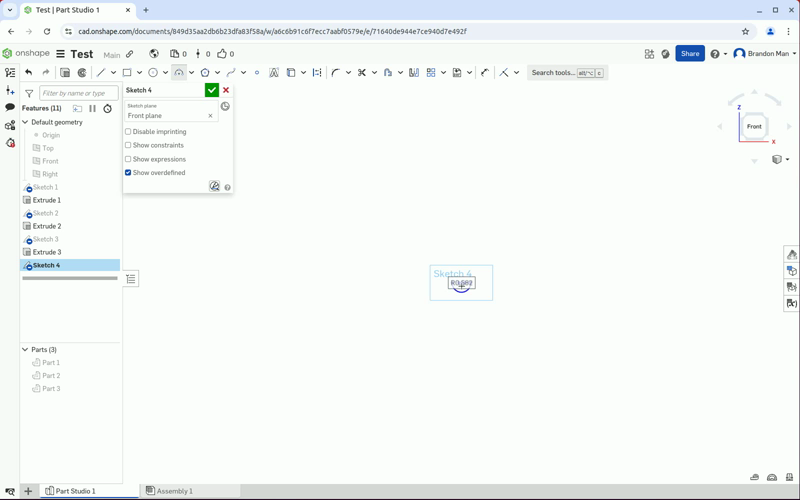
key_up(shift)
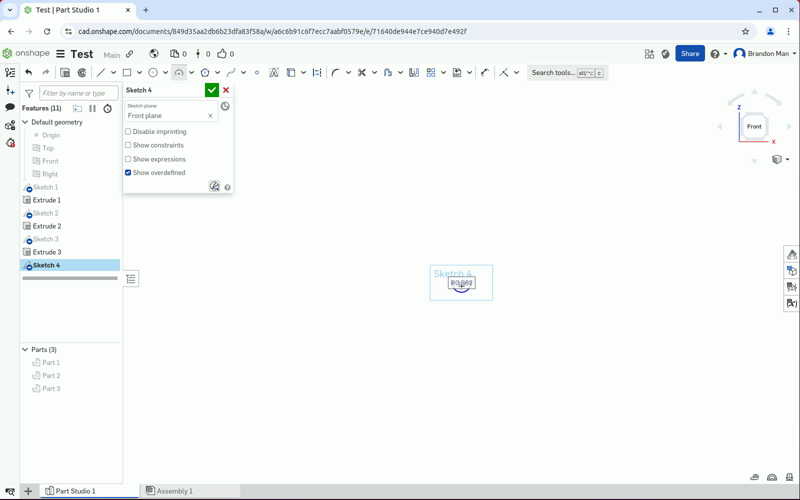
key(esc)
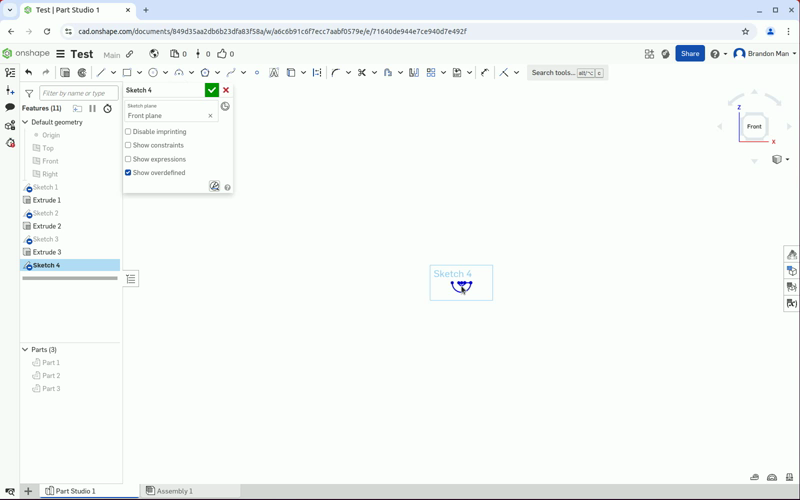
key(l)
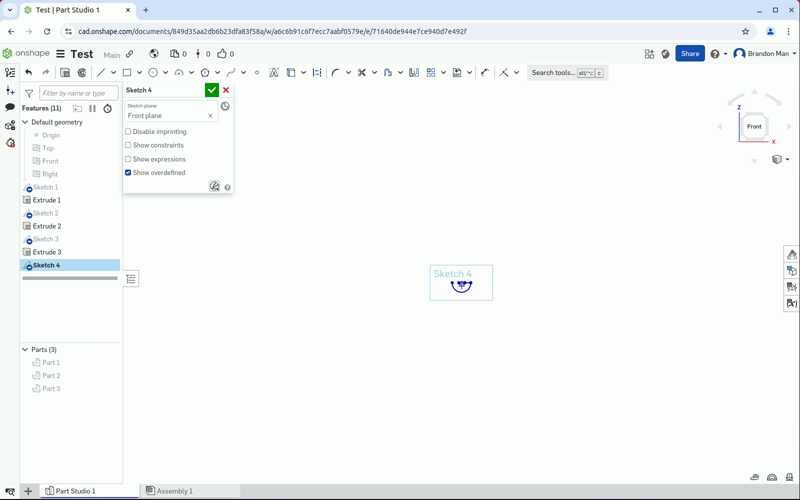
mouse_move(458, 282)
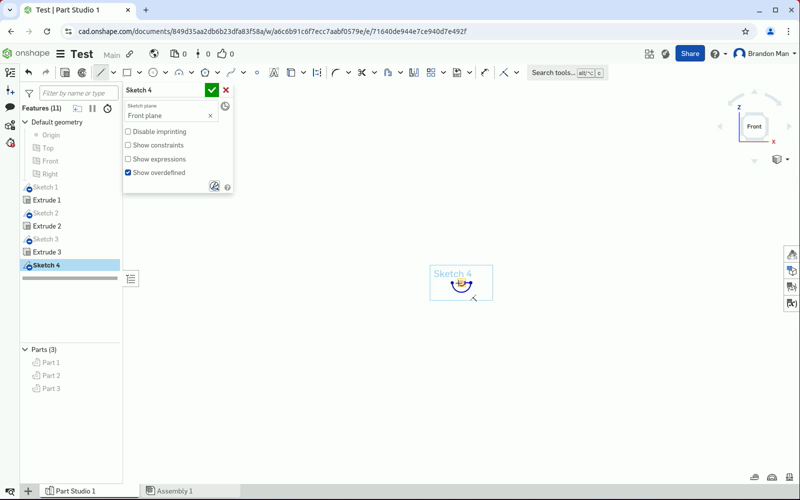
scroll(6)
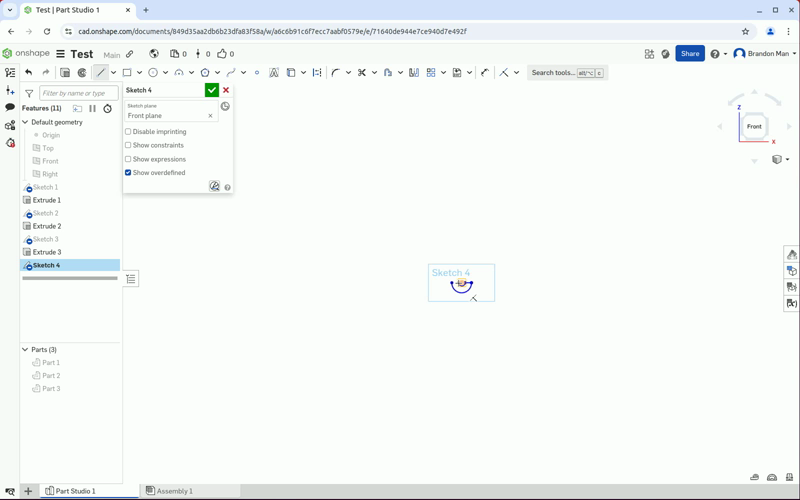
scroll(6)
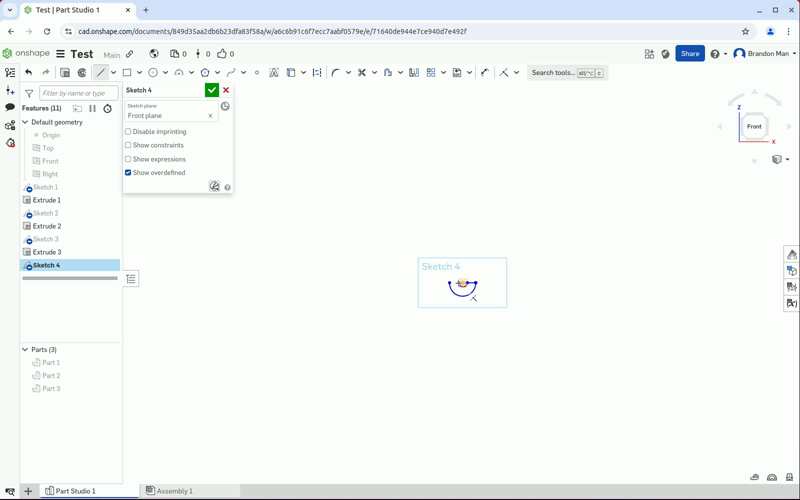
scroll(6)
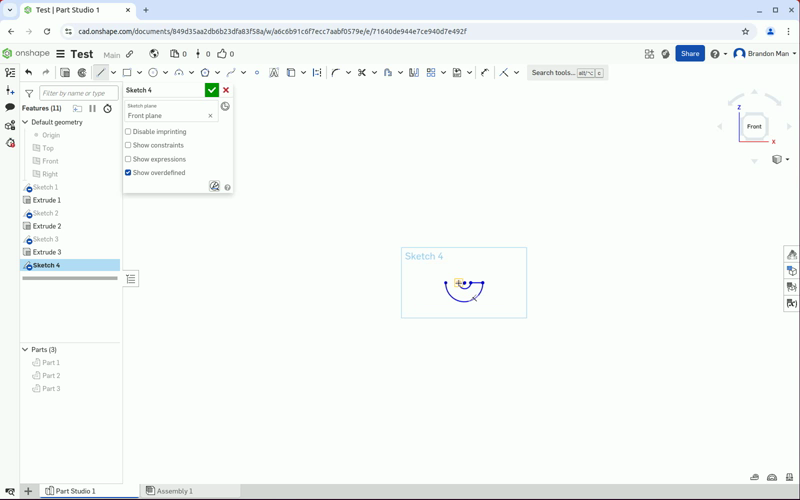
scroll(6)
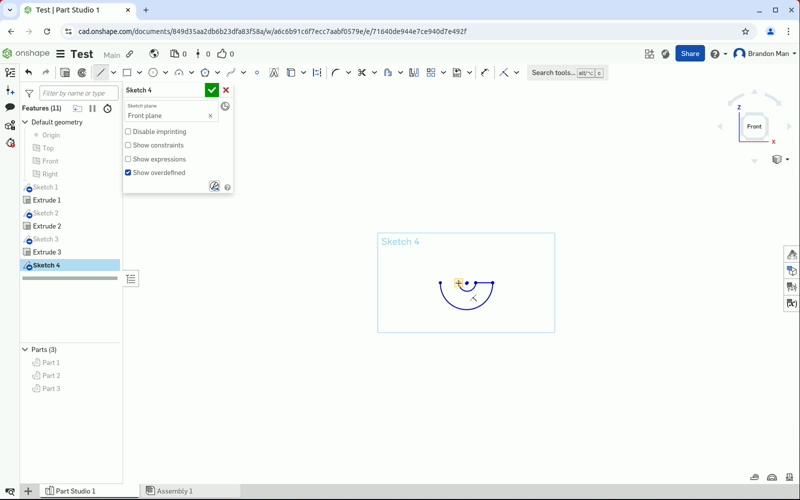
scroll(6)
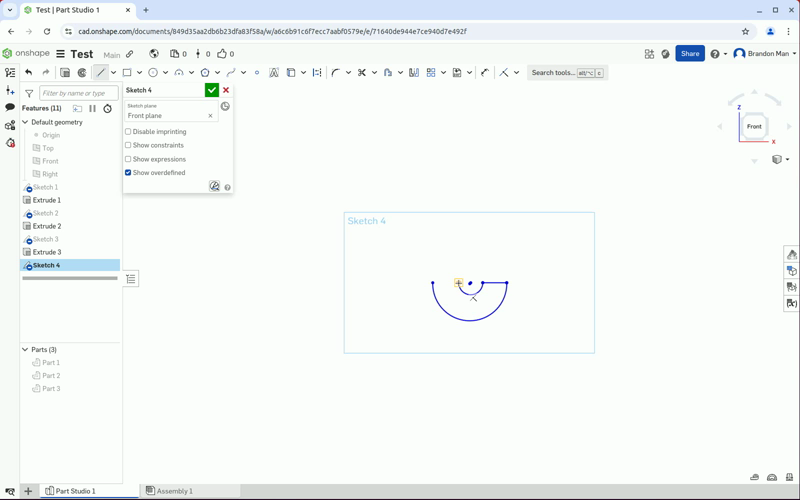
scroll(6)
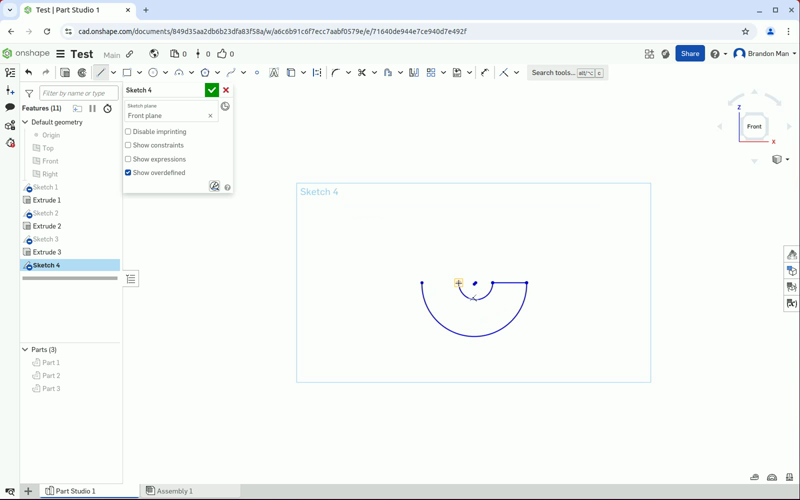
scroll(6)
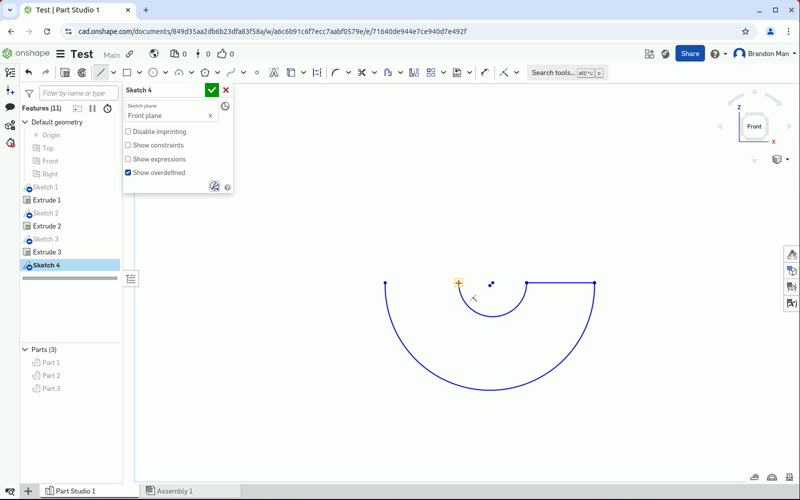
click(458, 282)
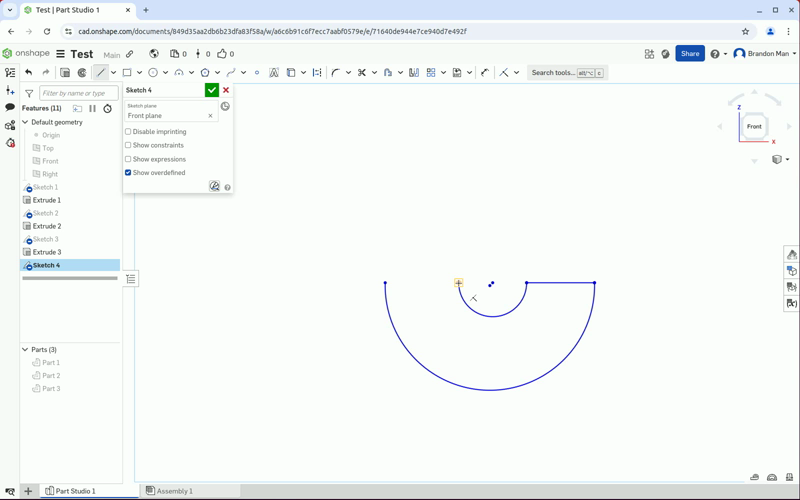
scroll(-6)
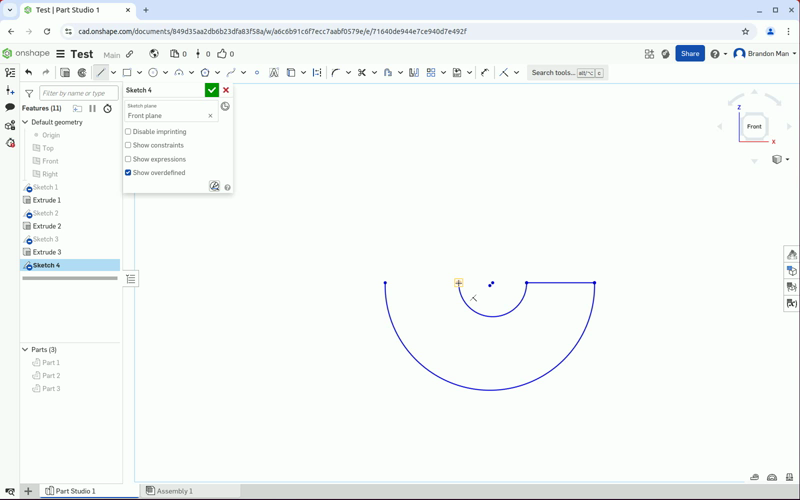
scroll(-6)
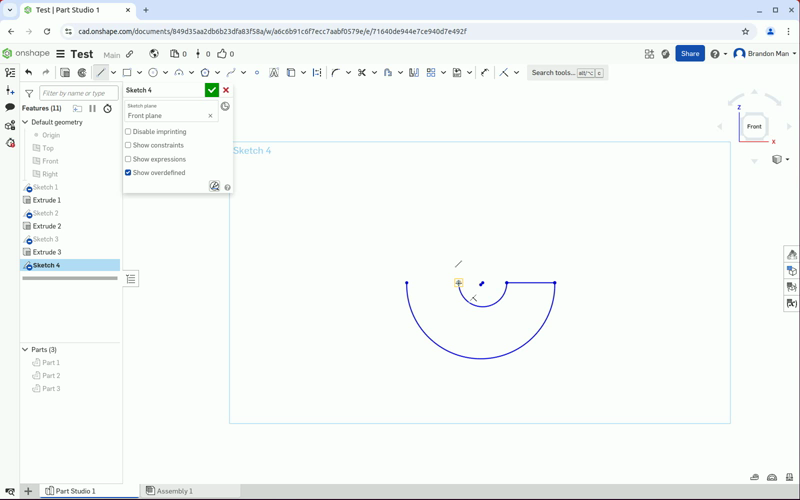
scroll(-6)
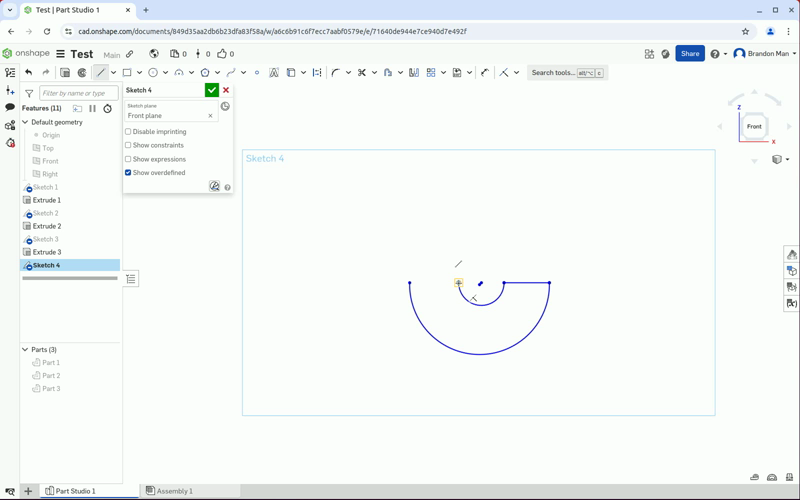
scroll(-6)
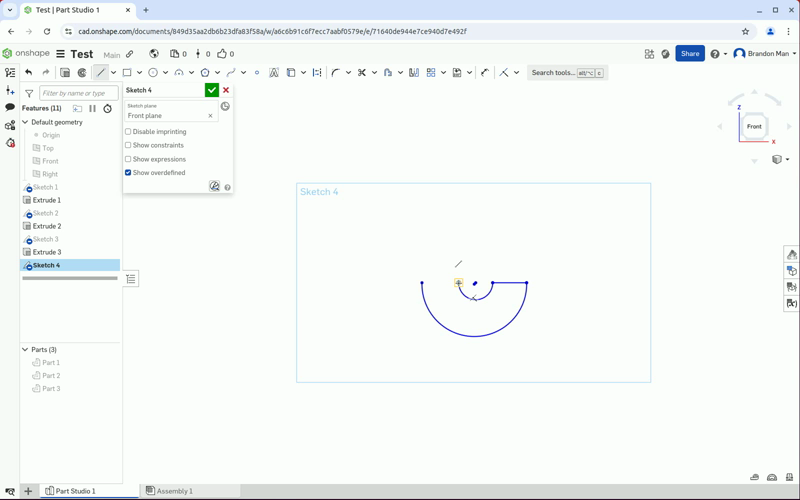
scroll(-6)
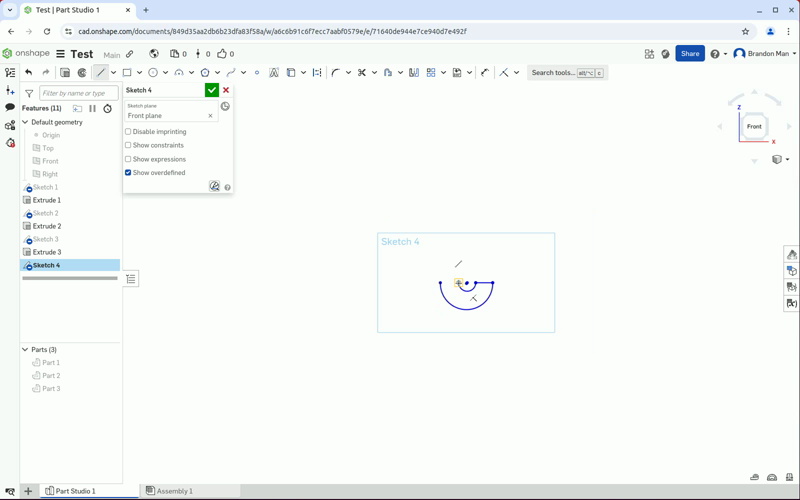
scroll(-6)
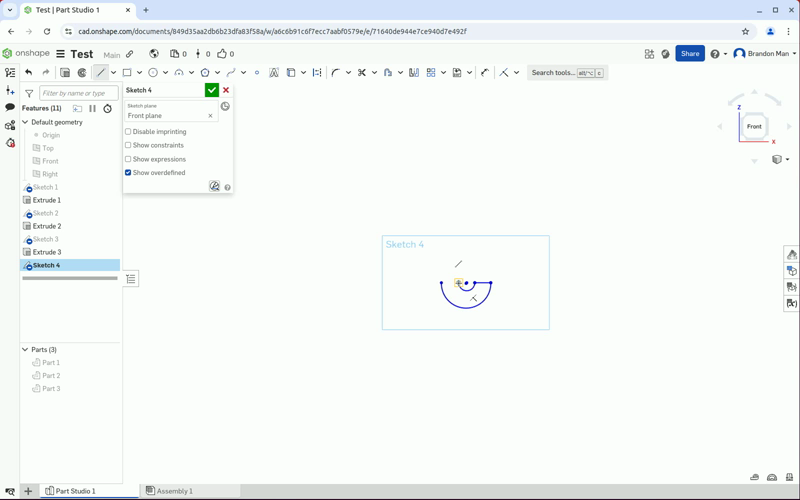
scroll(-6)
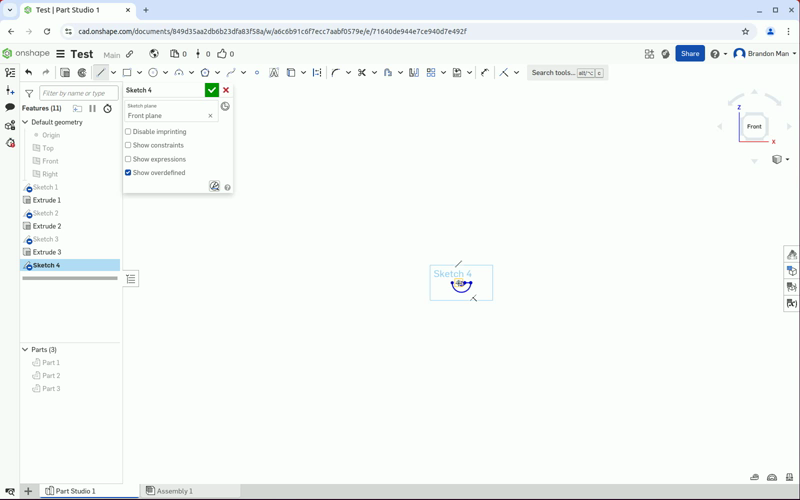
mouse_move(488, 282)
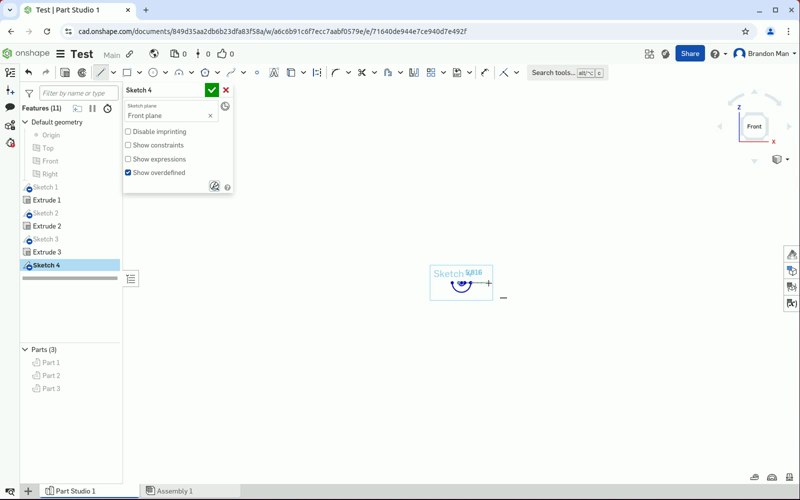
key_down(shift)
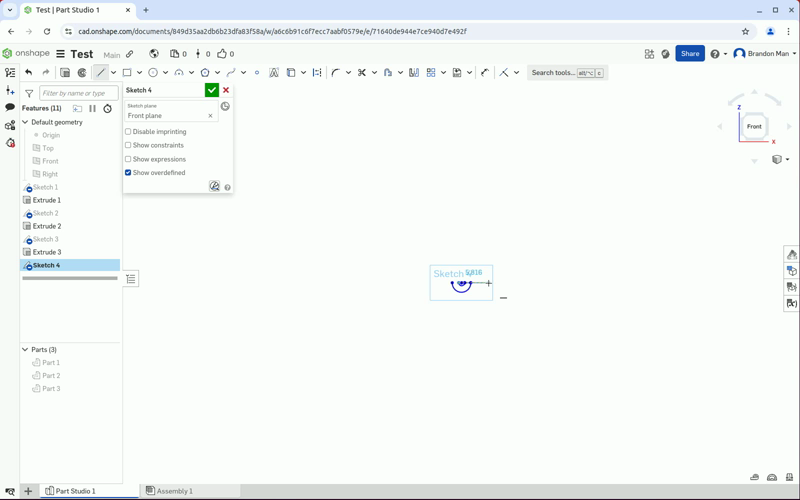
mouse_move(452, 282)
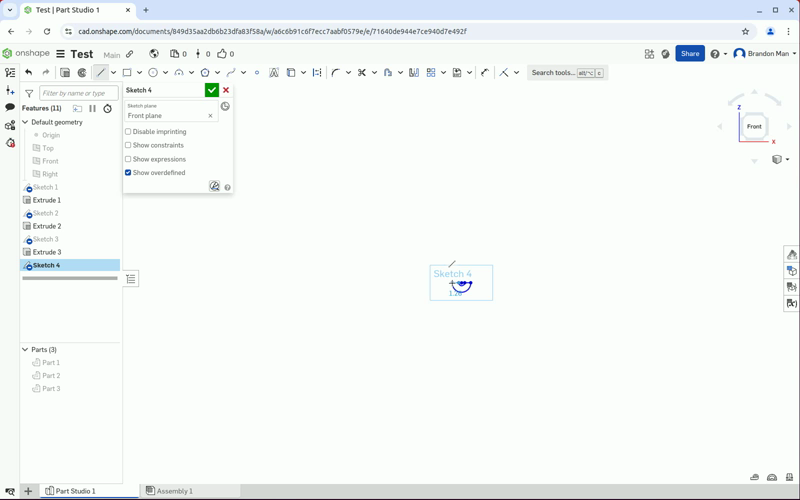
scroll(6)
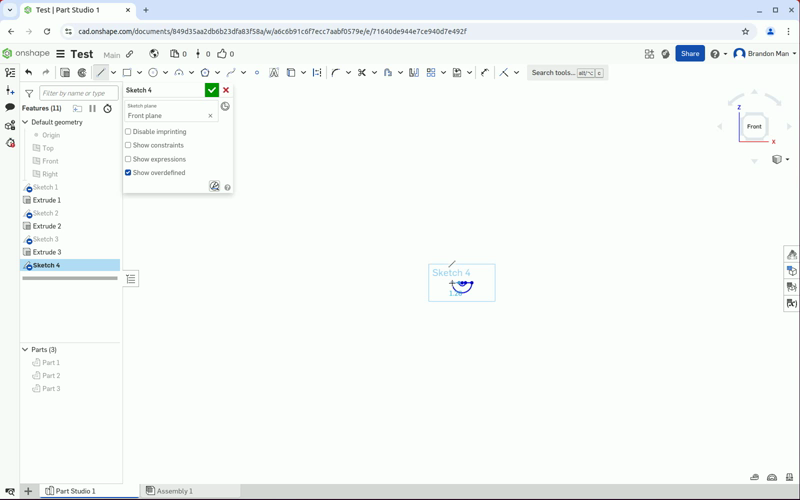
scroll(6)
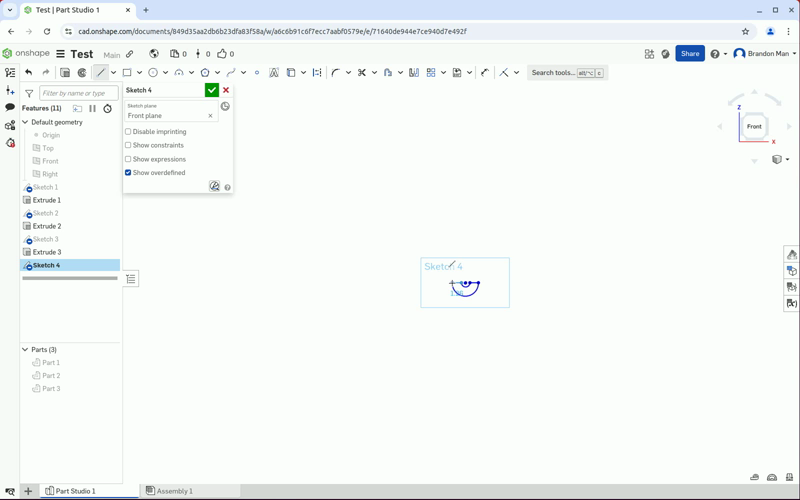
scroll(6)
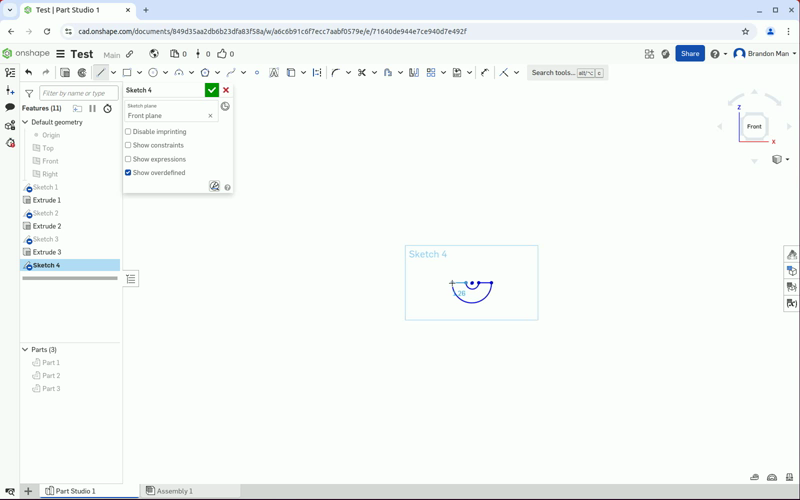
scroll(6)
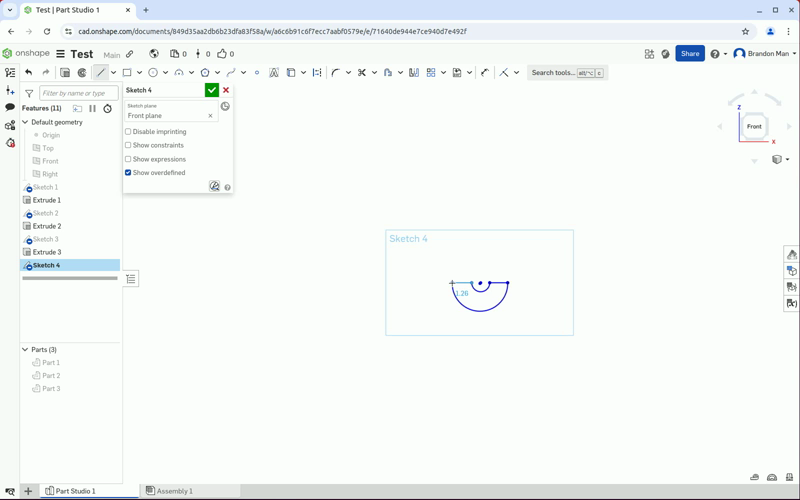
scroll(6)
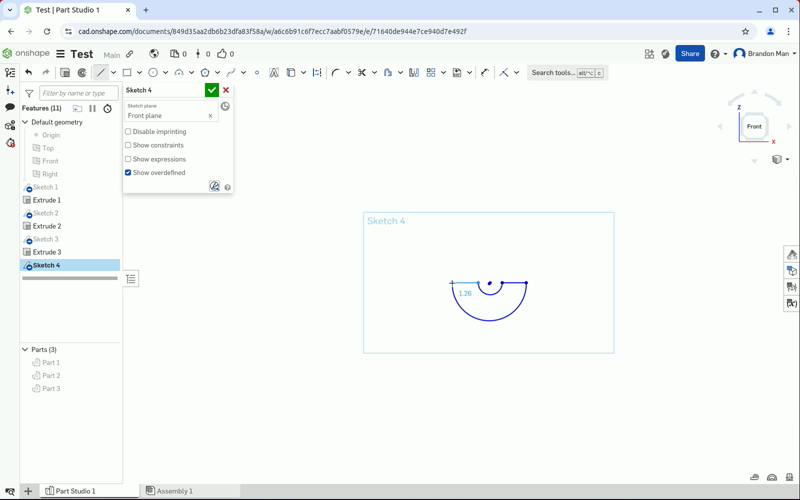
scroll(6)
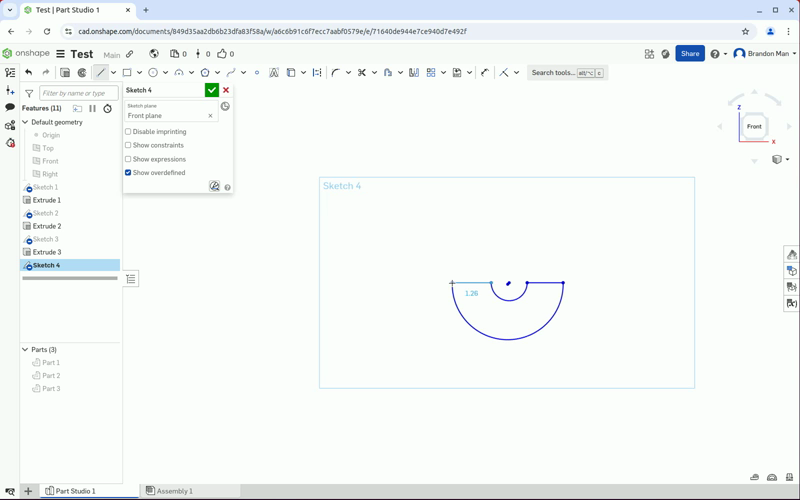
scroll(6)
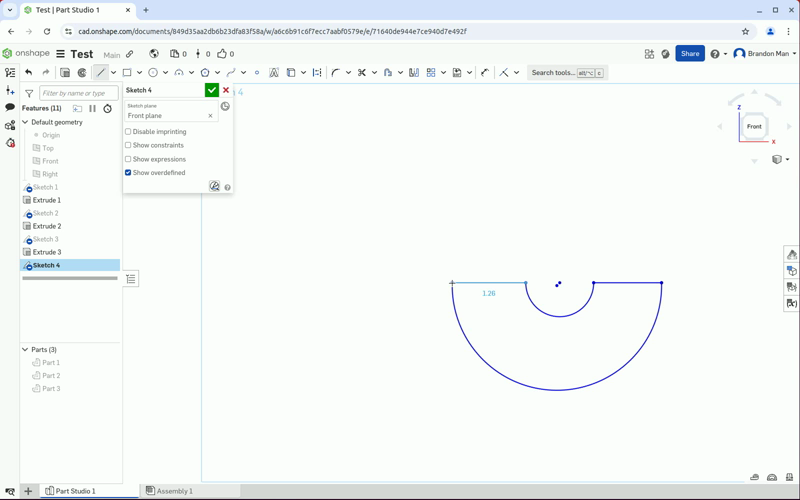
key_up(shift)
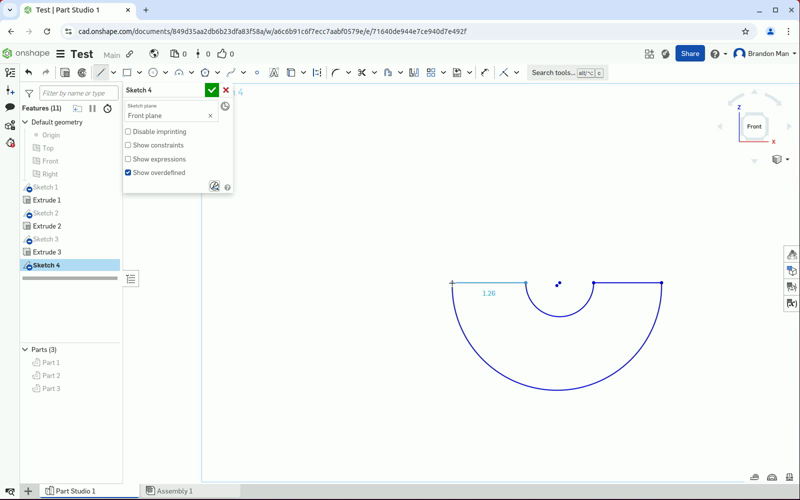
click(452, 282)
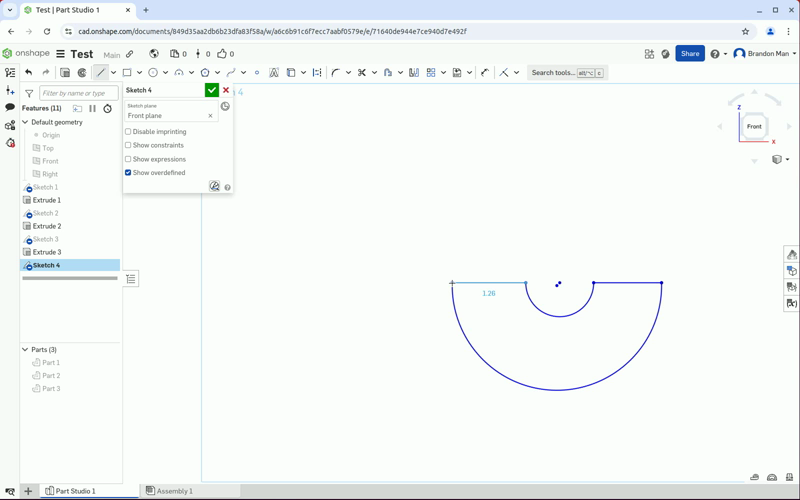
scroll(-6)
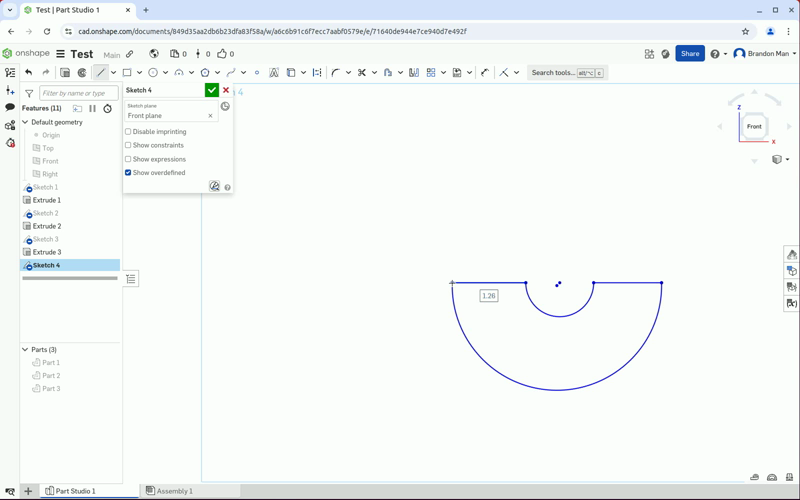
scroll(-6)
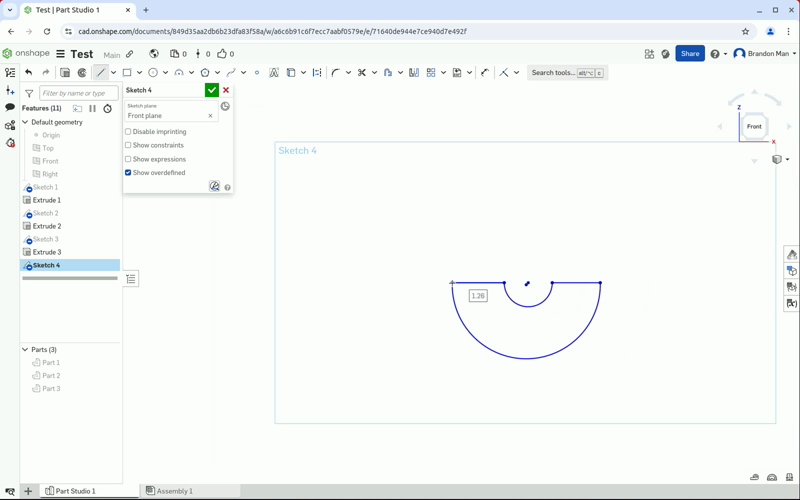
scroll(-6)
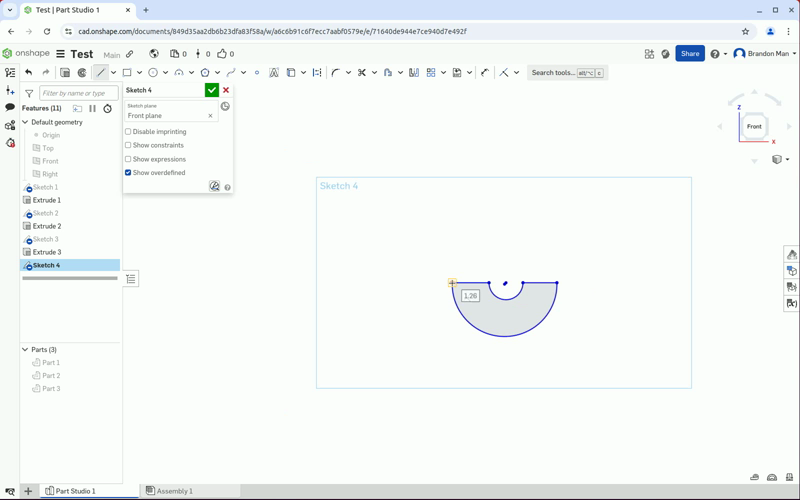
scroll(-6)
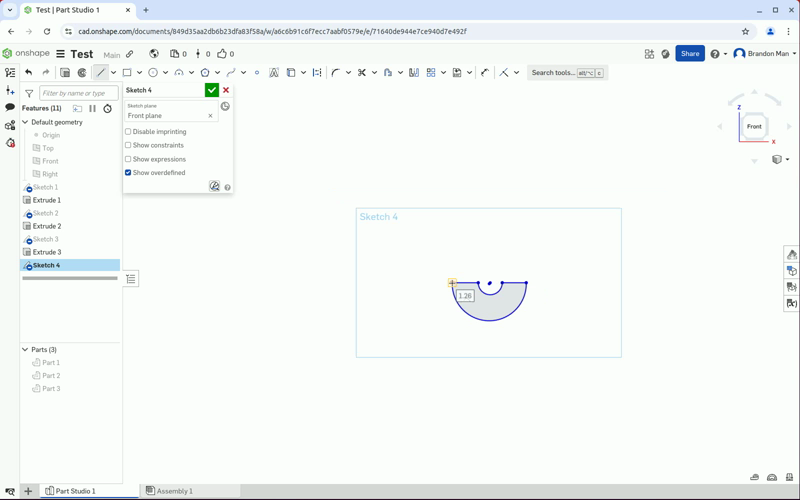
scroll(-6)
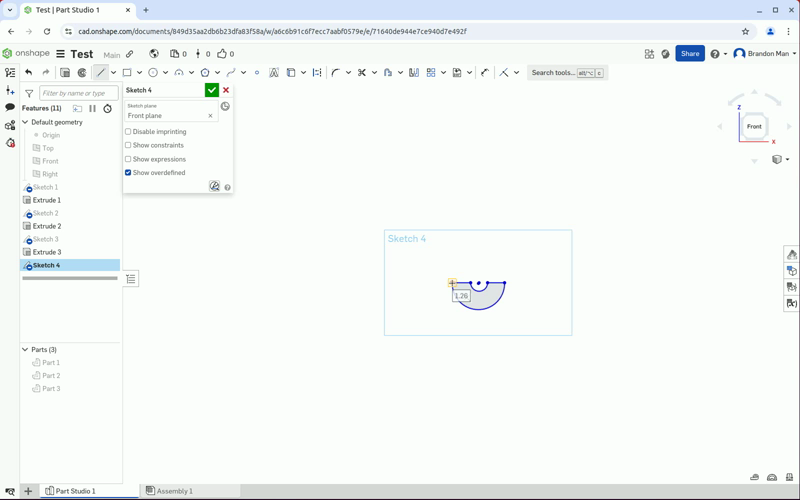
scroll(-6)
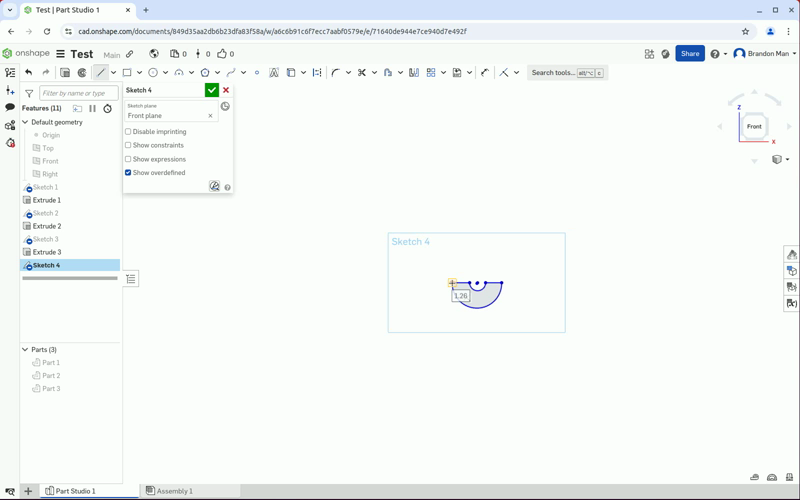
scroll(-6)
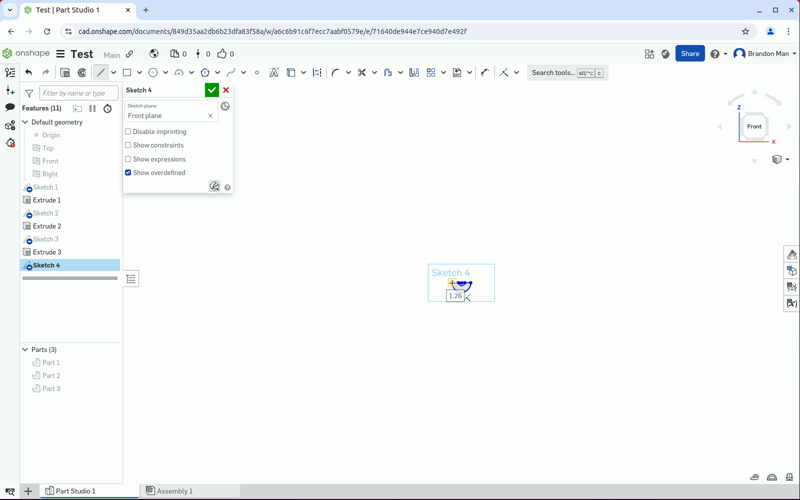
key(esc)
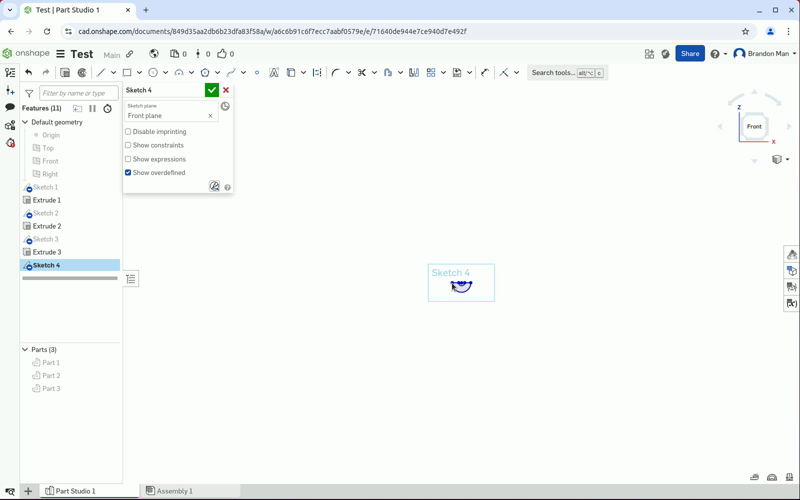
mouse_move(458, 291)
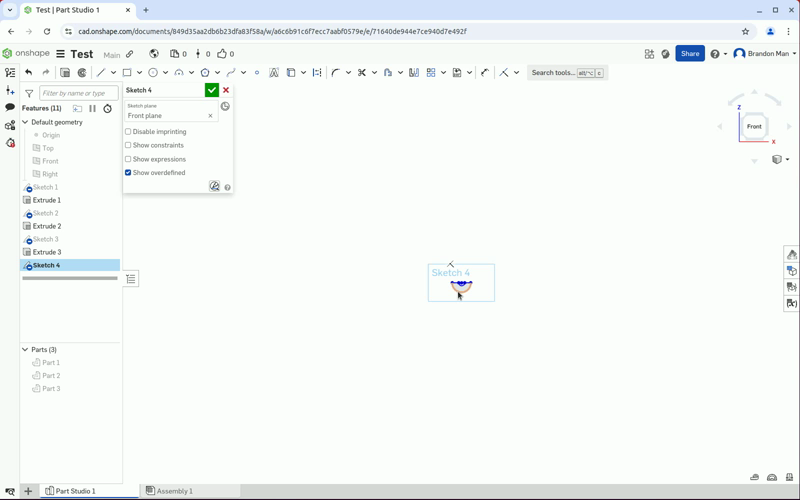
scroll(6)
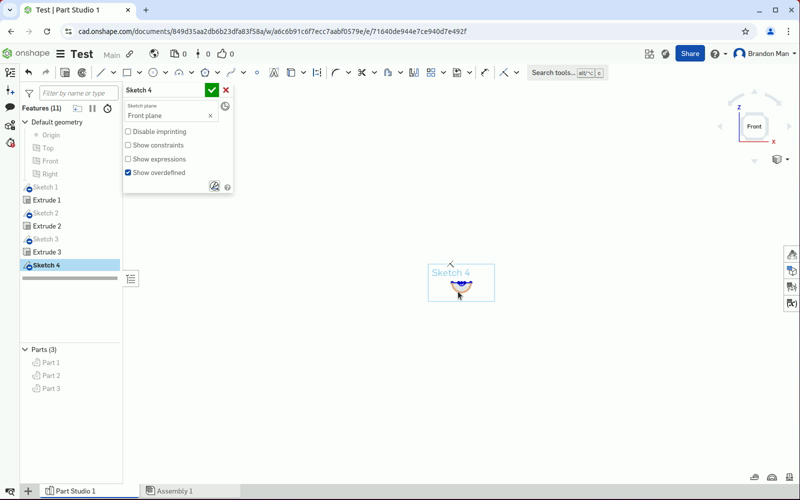
scroll(6)
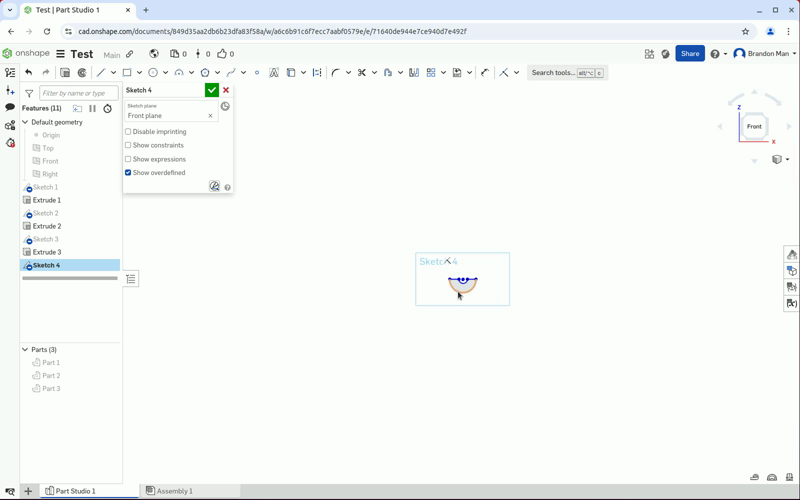
scroll(6)
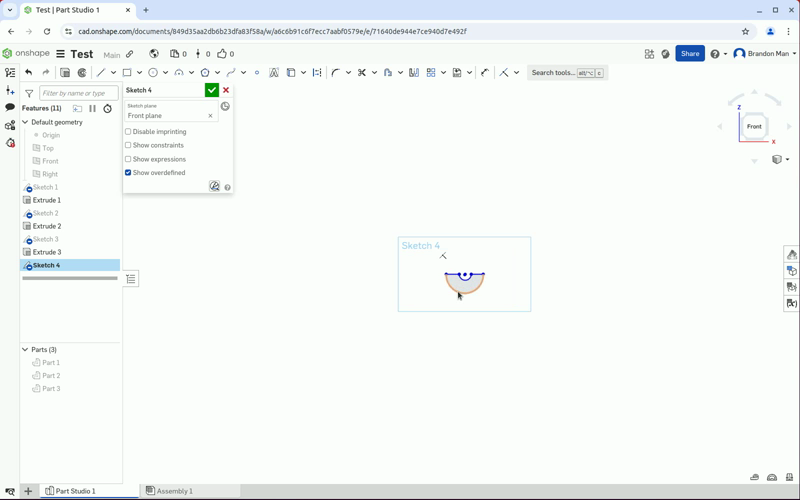
scroll(6)
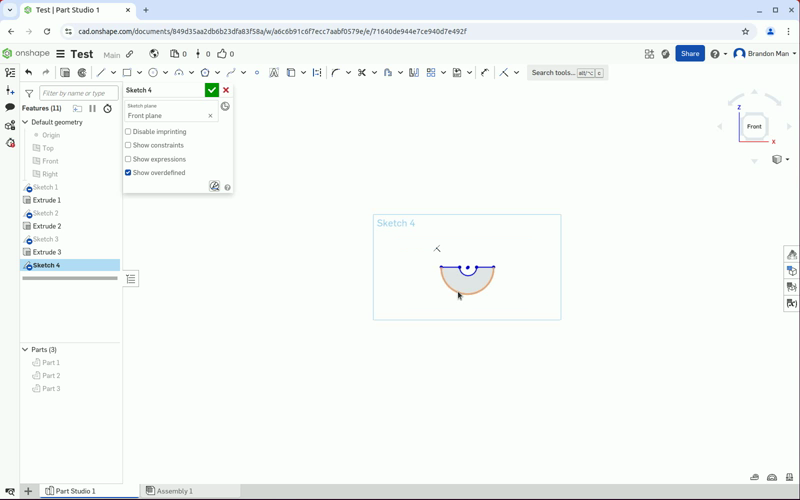
scroll(6)
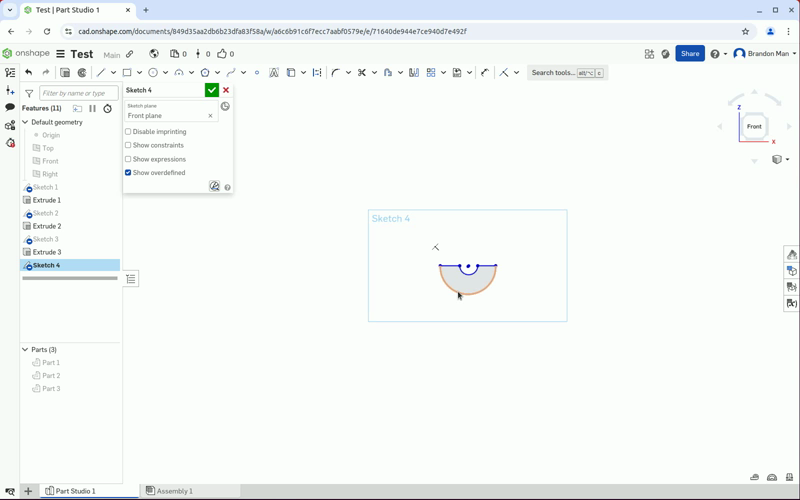
scroll(6)
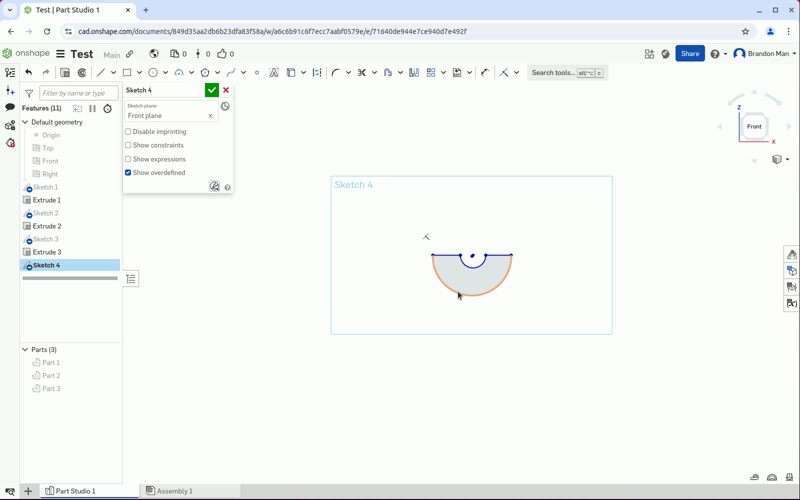
scroll(6)
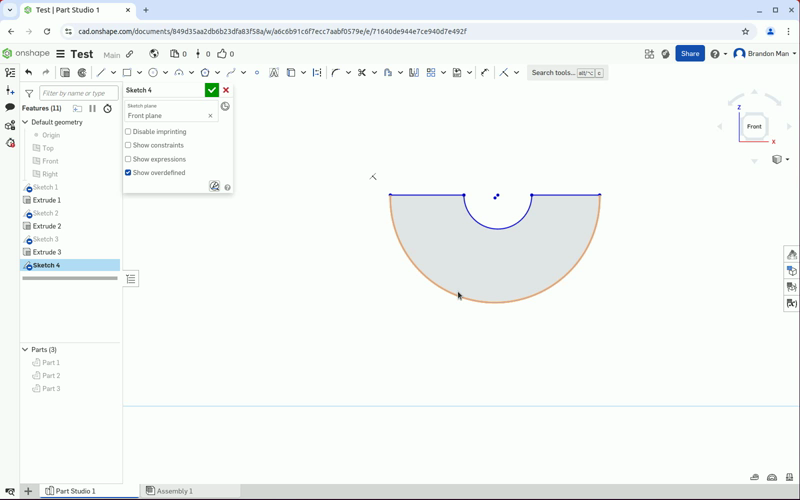
click(458, 291)
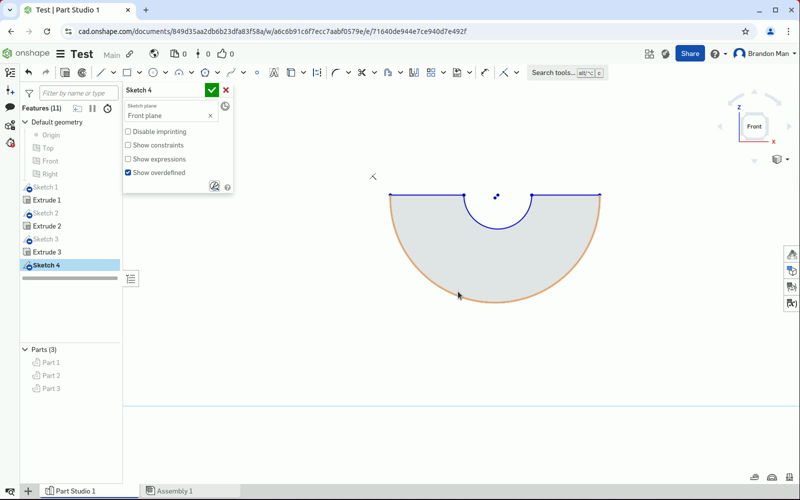
scroll(-6)
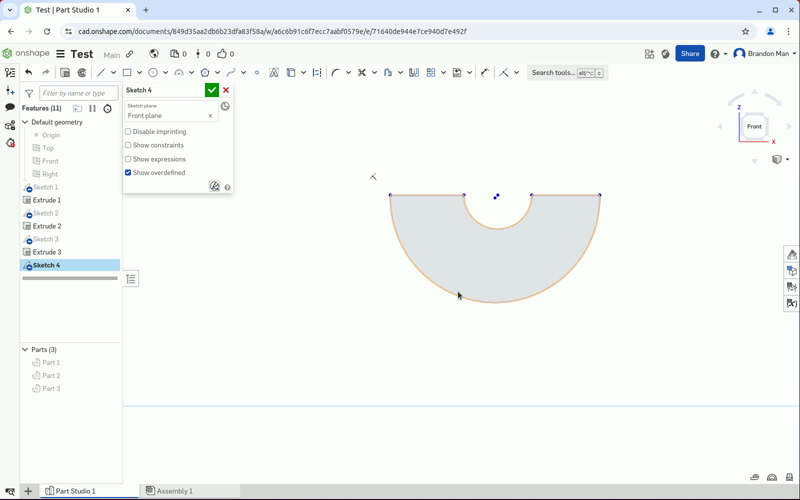
scroll(-6)
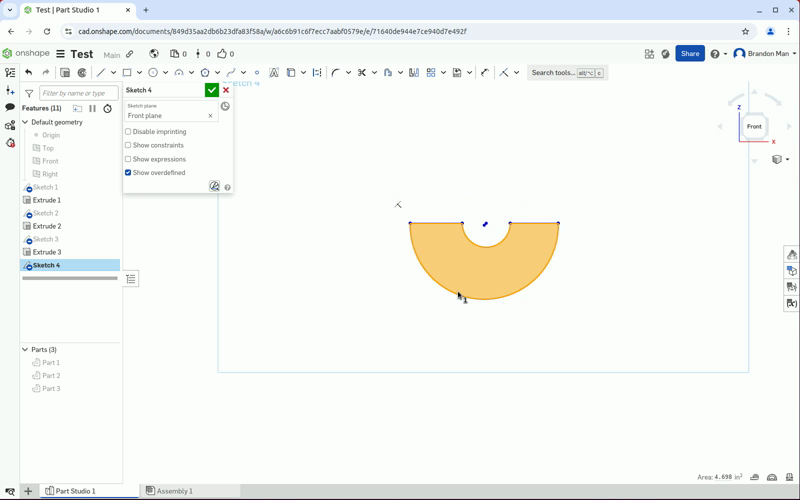
scroll(-6)
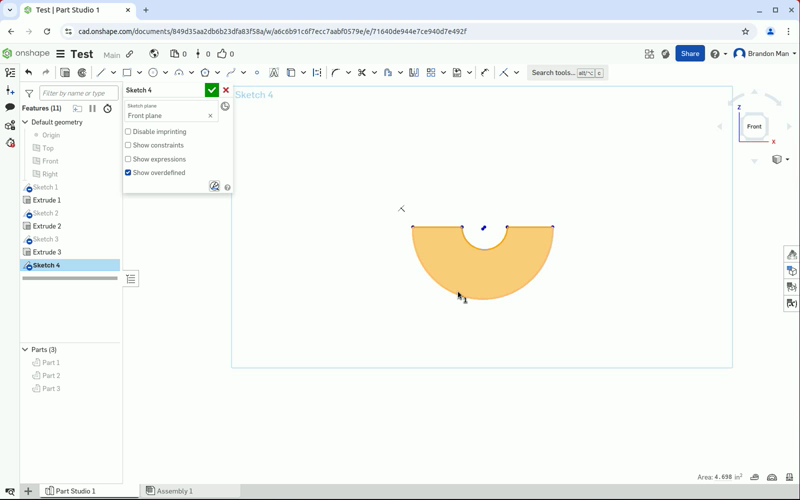
scroll(-6)
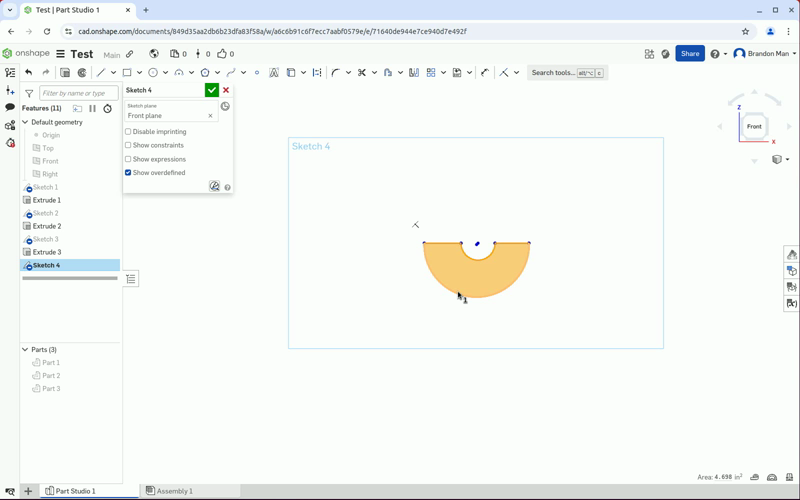
scroll(-6)
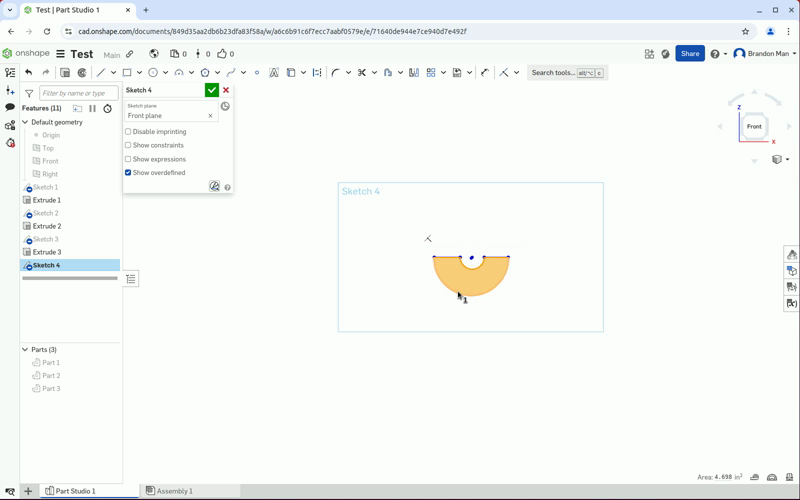
scroll(-6)
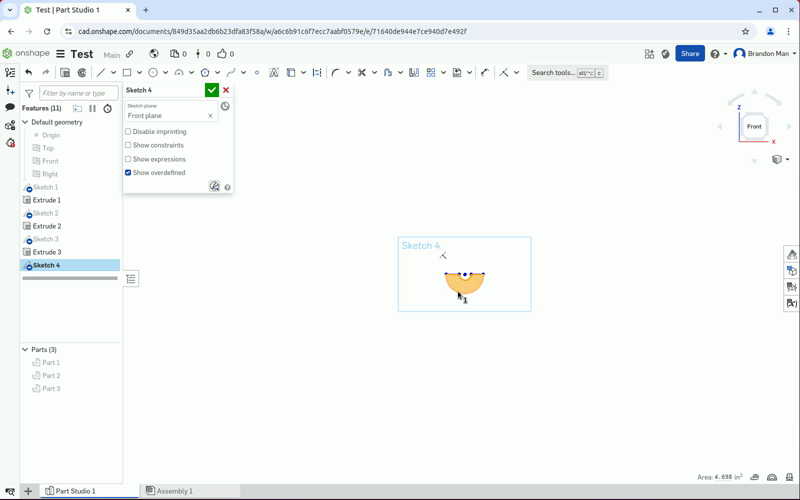
scroll(-6)
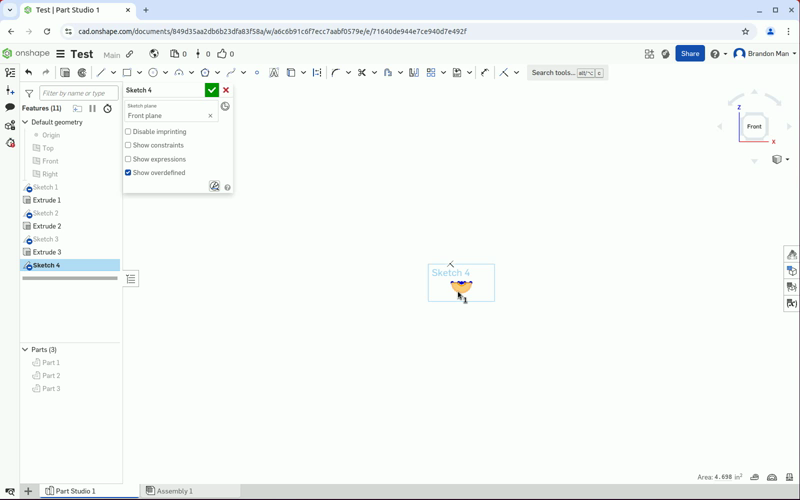
mouse_move(73, 352)
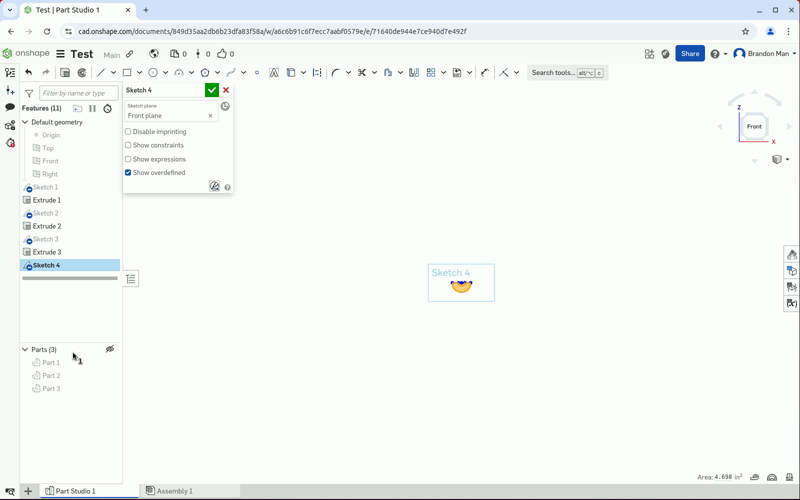
key(shift+y)
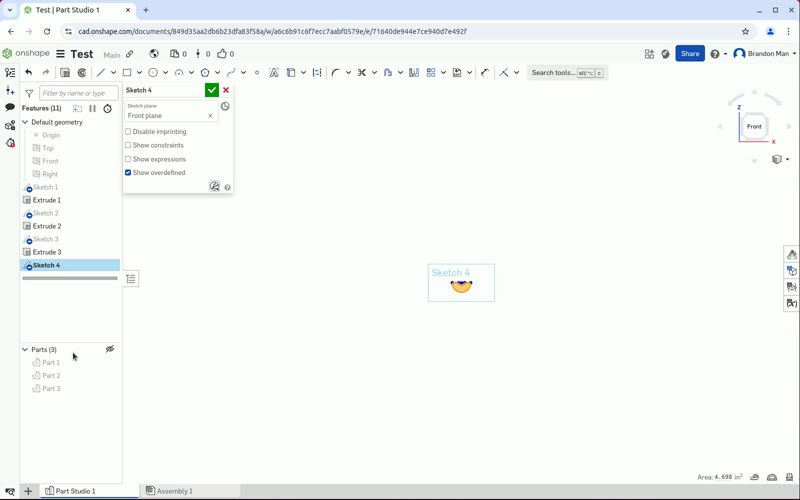
key(shift+e)
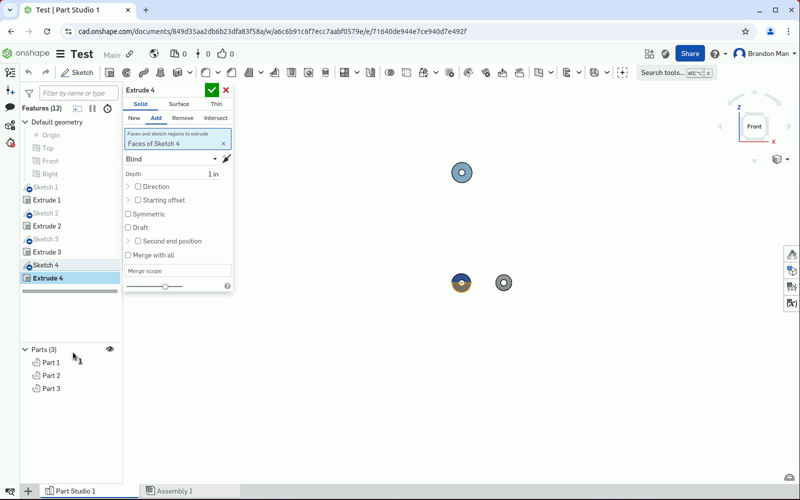
mouse_move(143, 106)
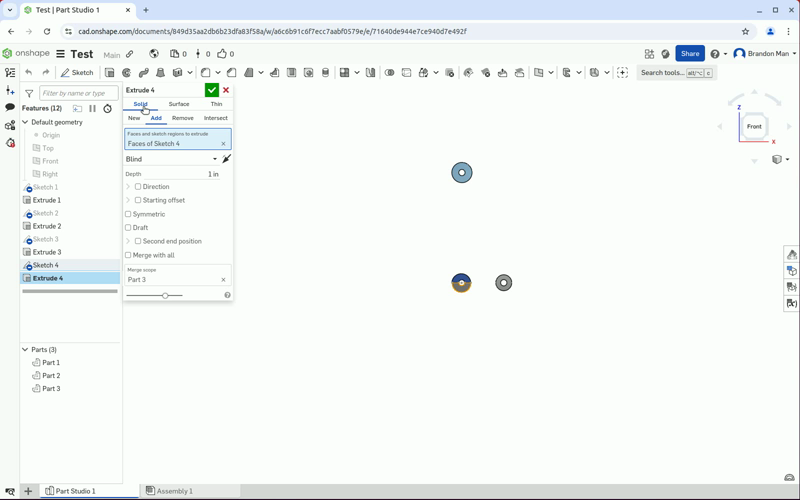
click(143, 106)
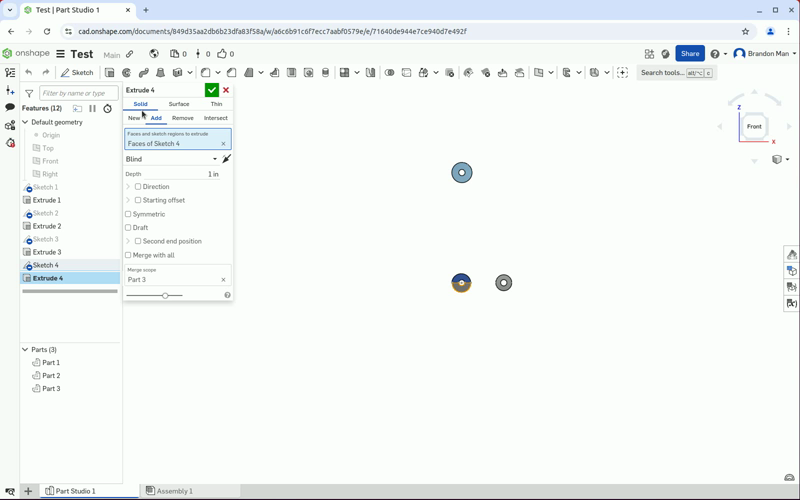
mouse_move(137, 120)
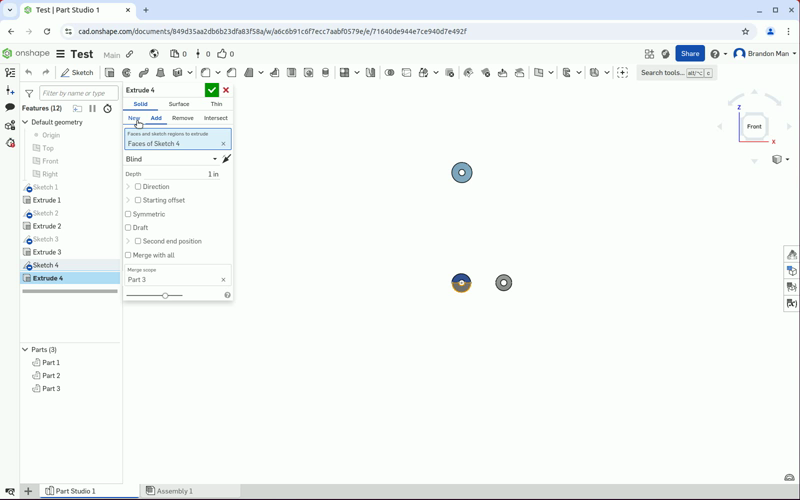
click(137, 120)
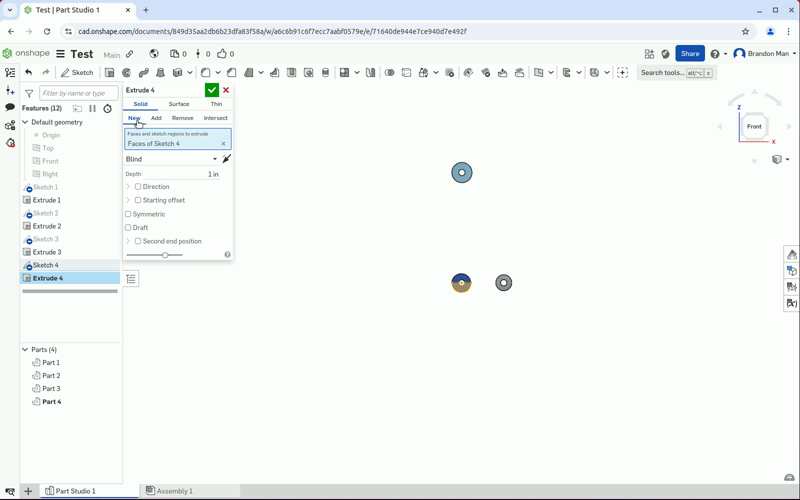
key(tab, 4)
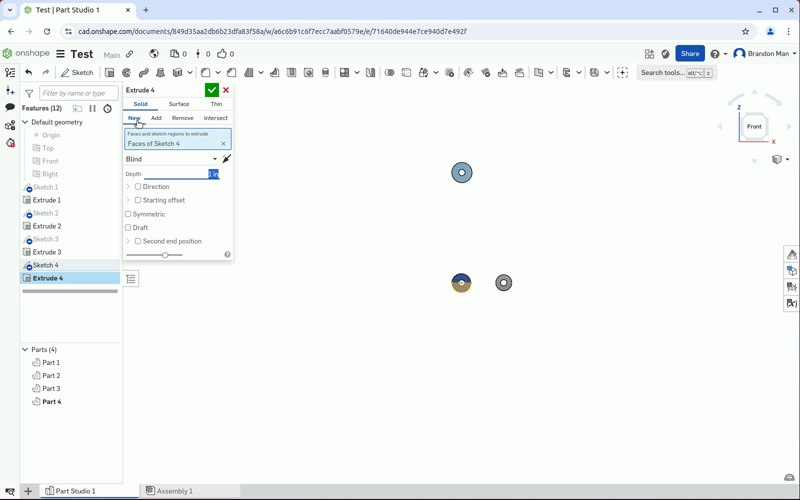
text(0.481)
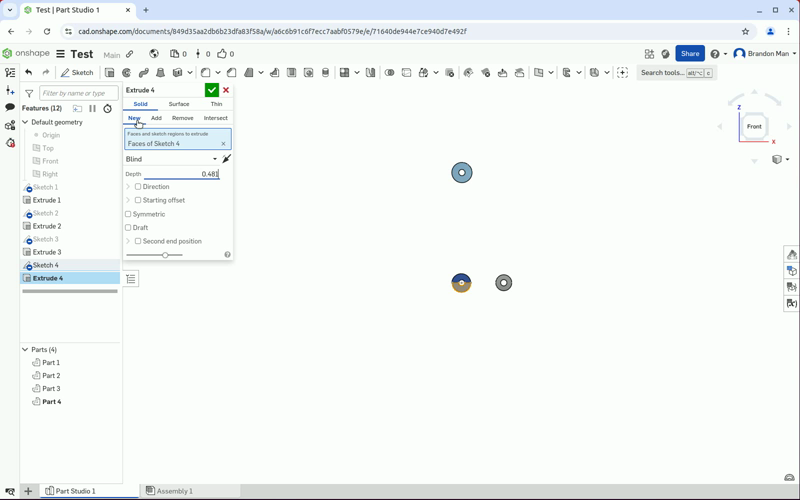
key(enter)
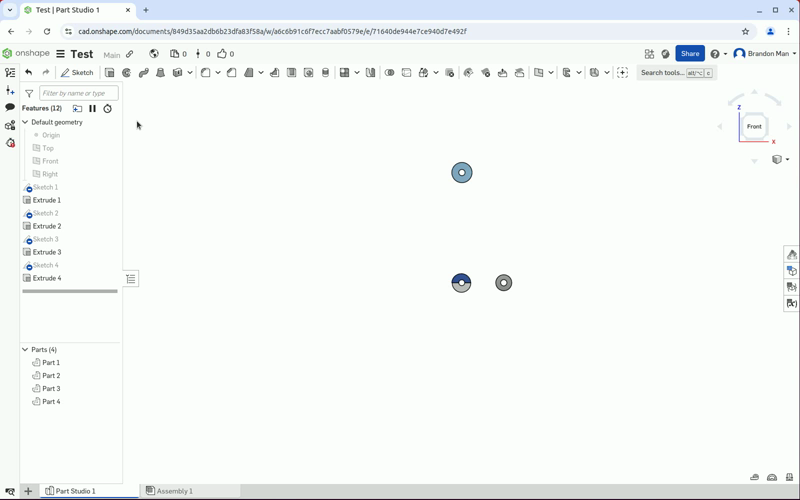
key(shift+h)
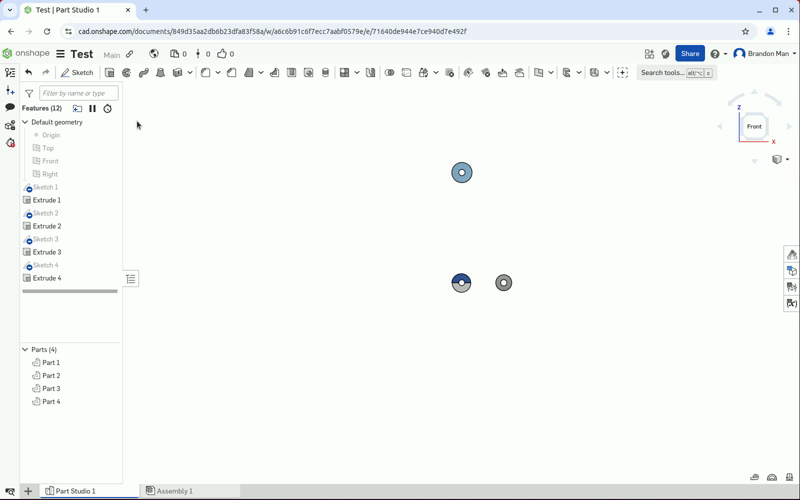
key(shift+h)
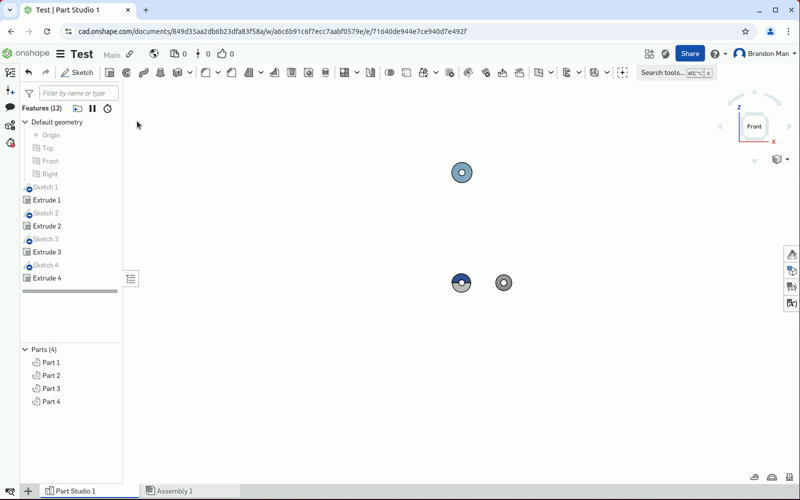
mouse_move(73, 189)
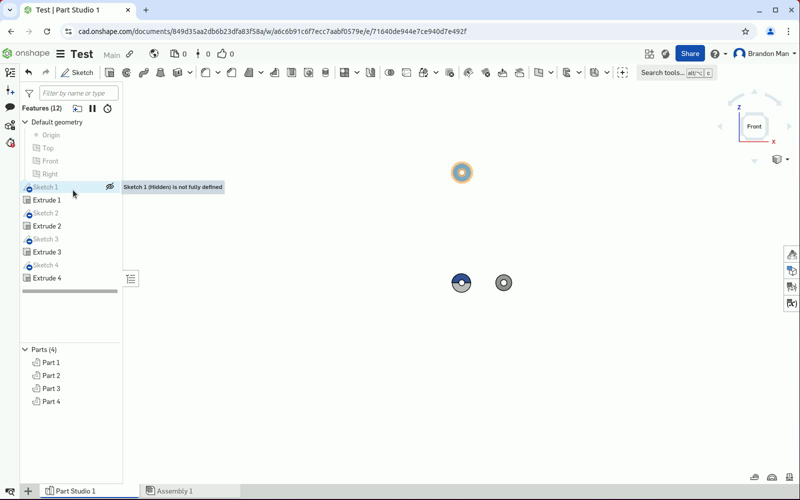
click(73, 189)
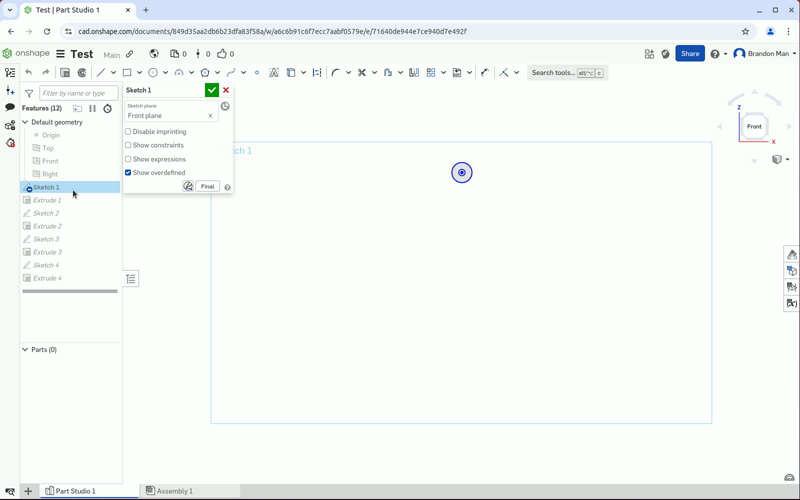
mouse_move(229, 92)
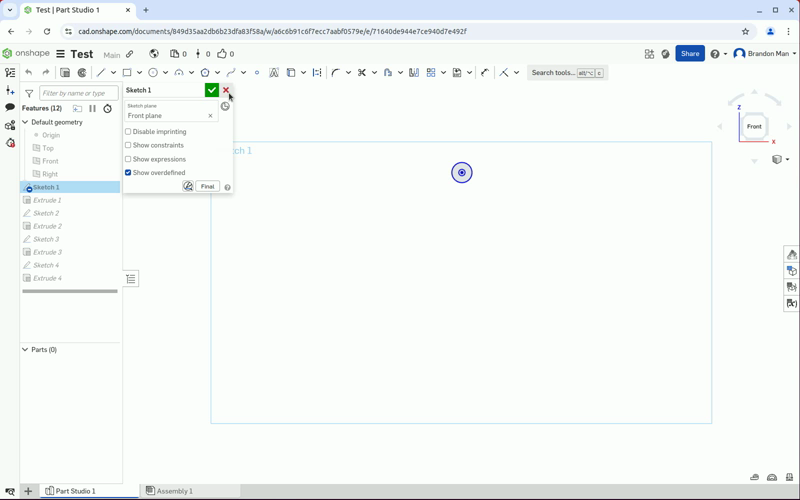
click(229, 92)
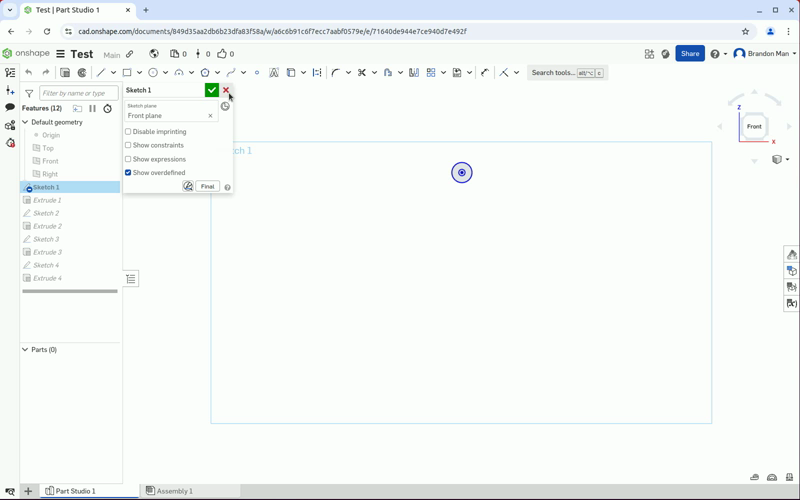
key(shift+s)
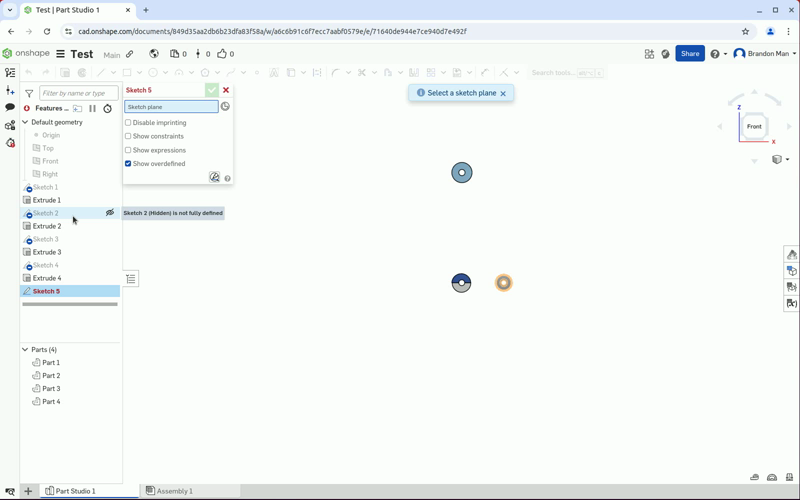
scroll(3)
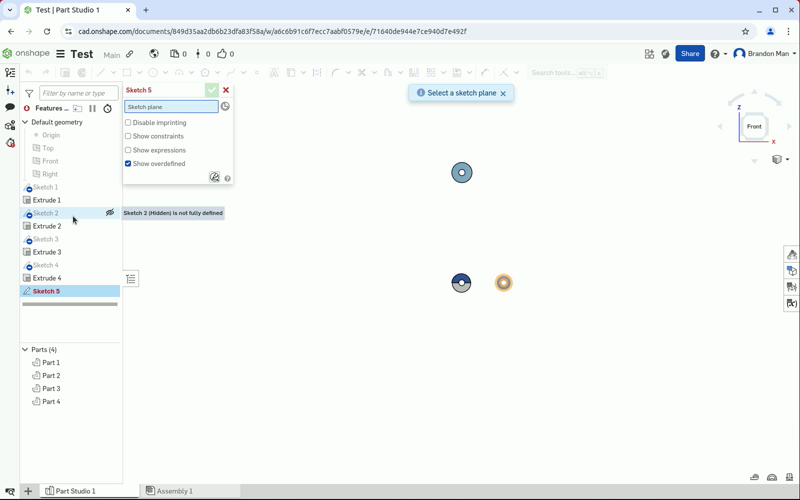
mouse_move(73, 163)
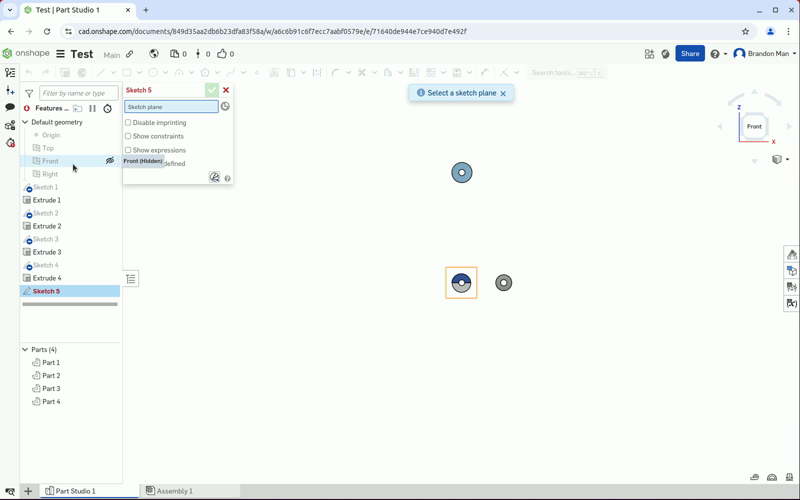
click(73, 163)
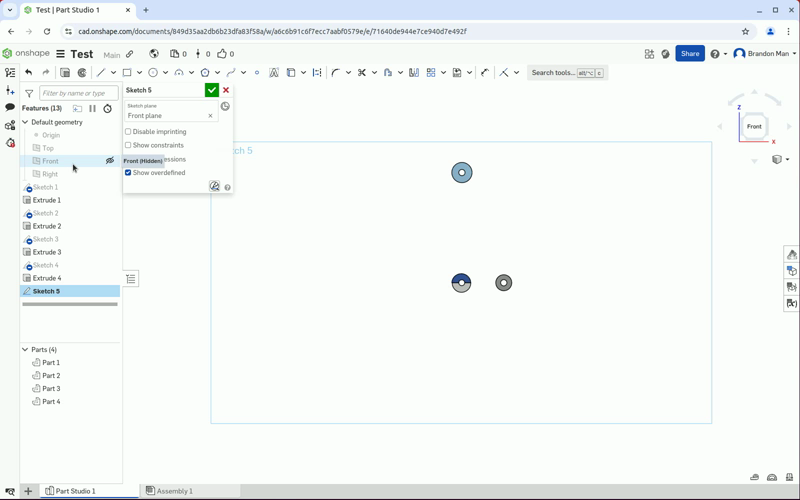
mouse_move(73, 352)
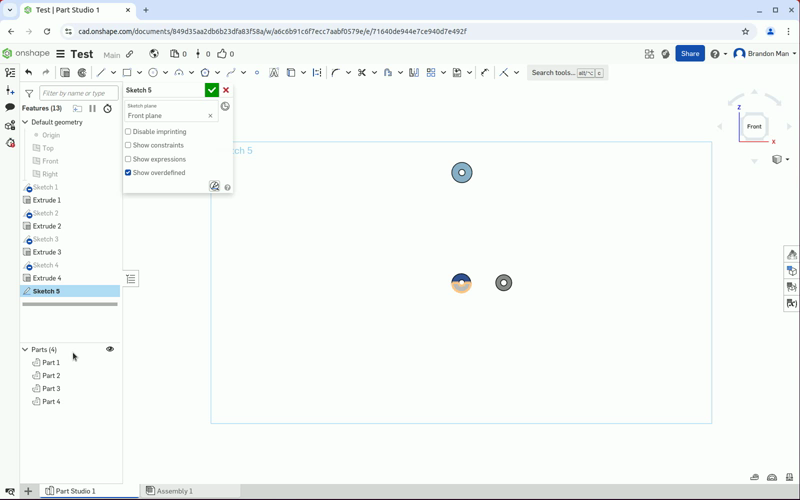
key(y)
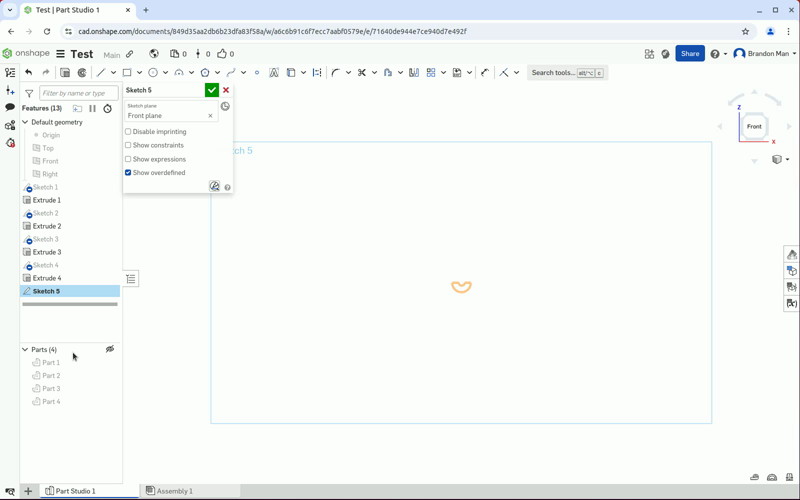
key(a)
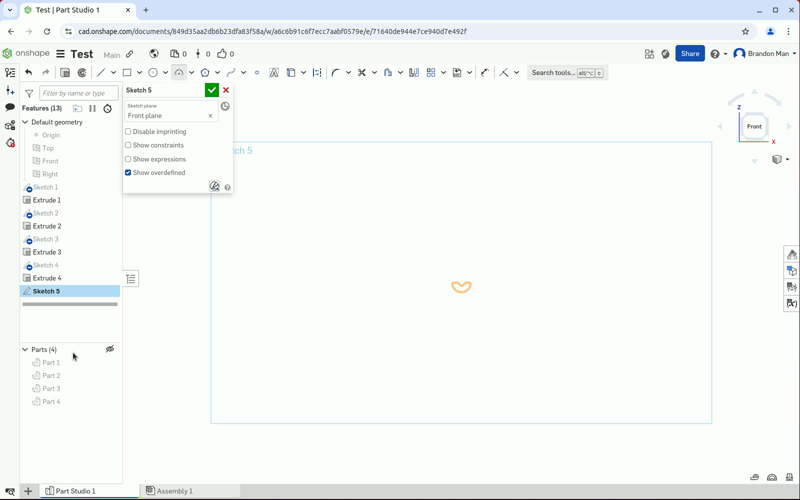
key_down(shift)
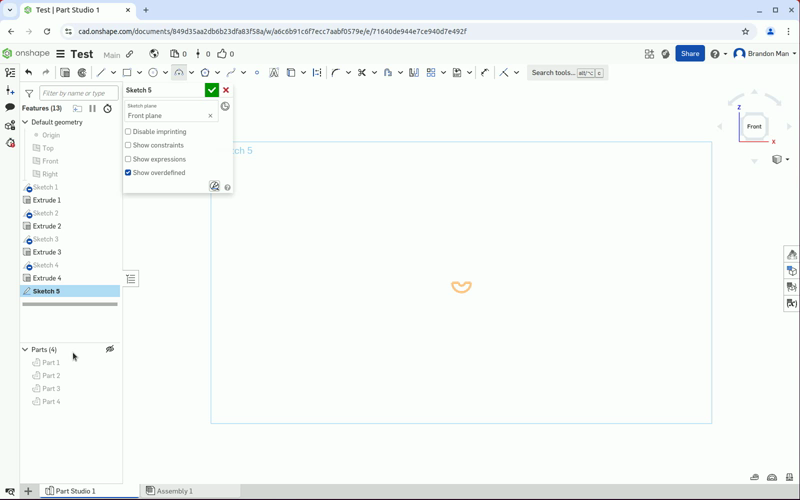
mouse_move(446, 223)
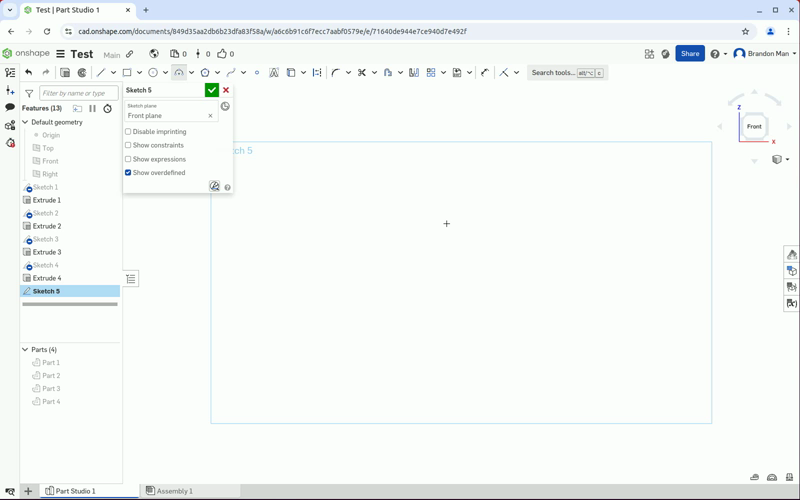
click(446, 223)
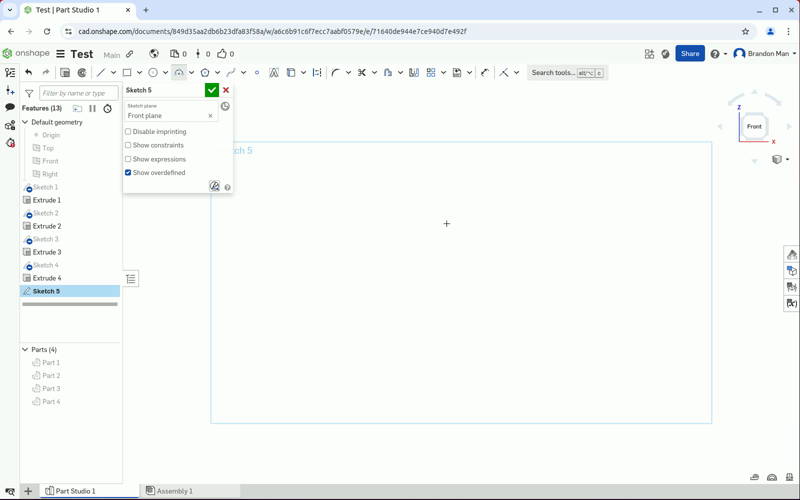
key_up(shift)
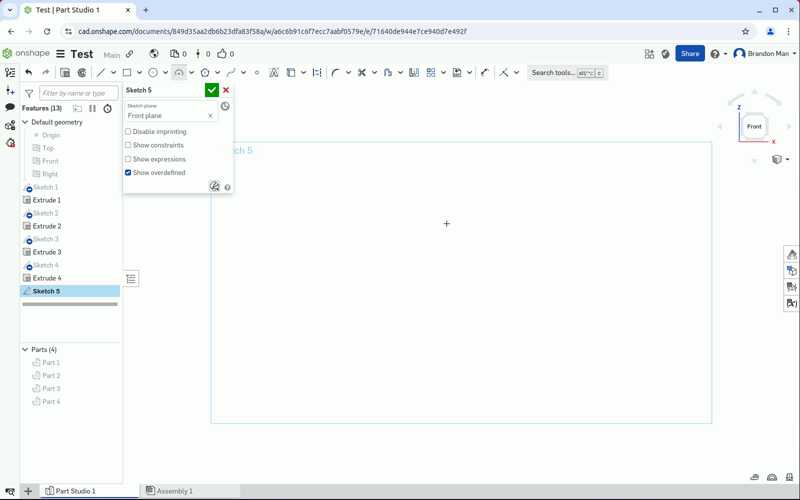
key_down(shift)
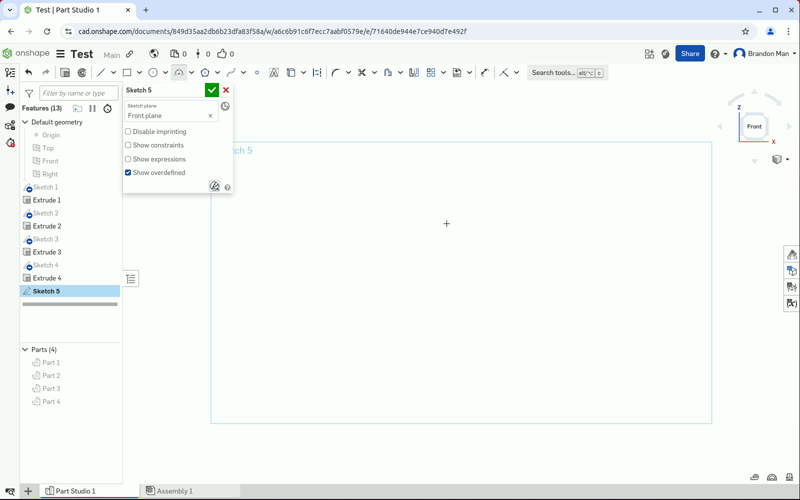
mouse_move(476, 223)
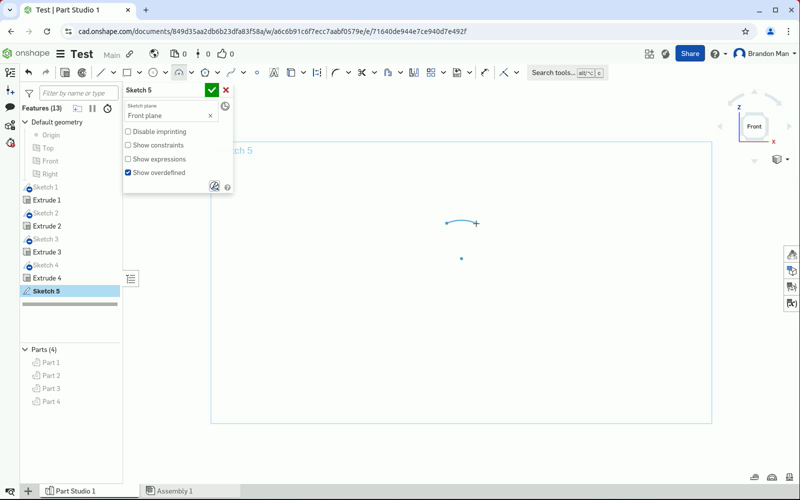
click(476, 223)
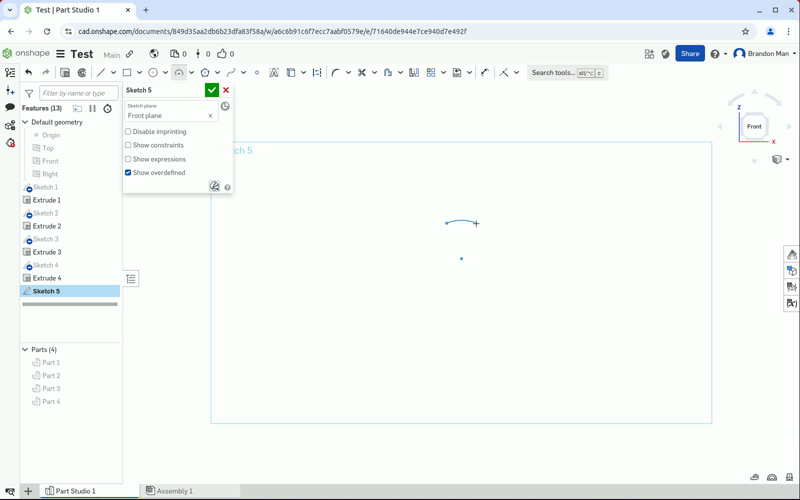
mouse_move(461, 210)
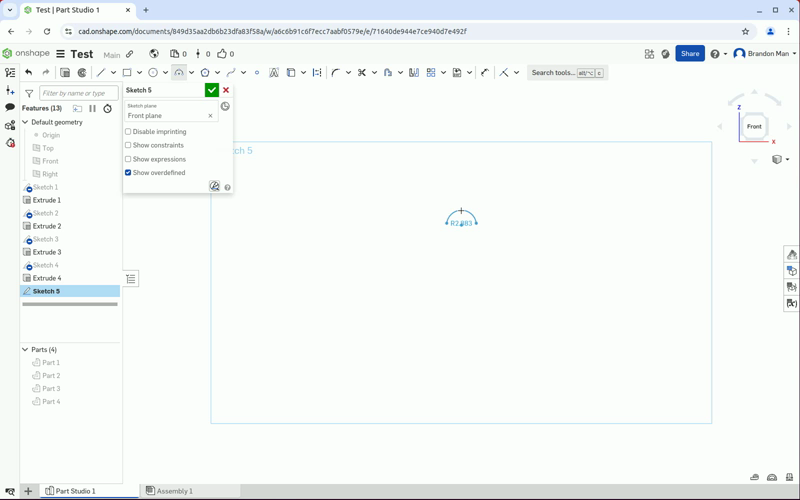
click(461, 210)
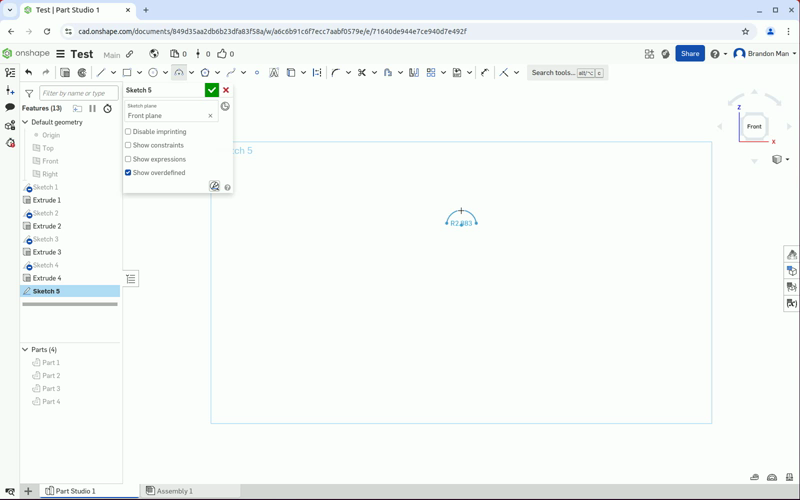
key_up(shift)
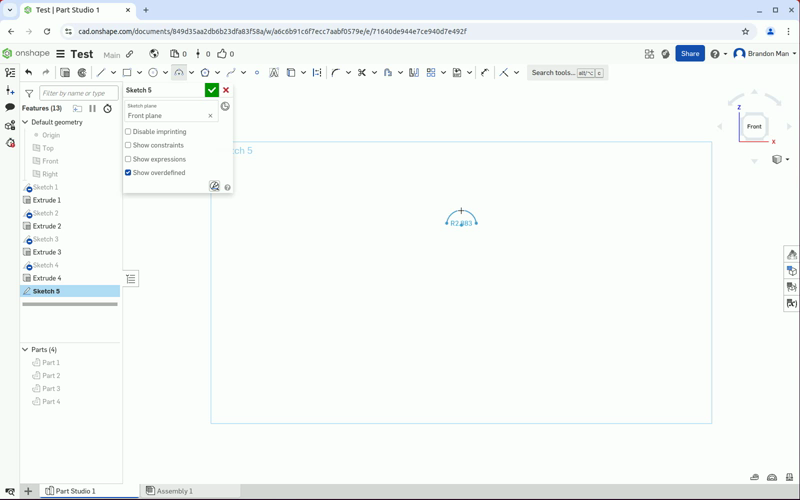
key(esc)
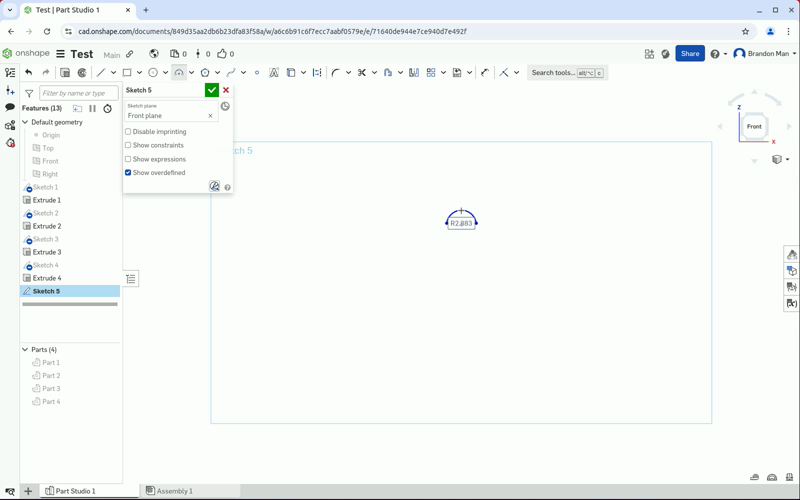
key(l)
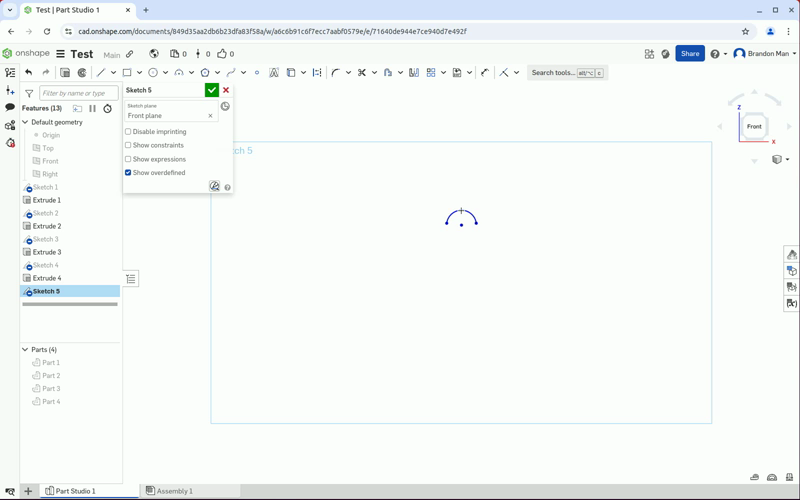
mouse_move(476, 223)
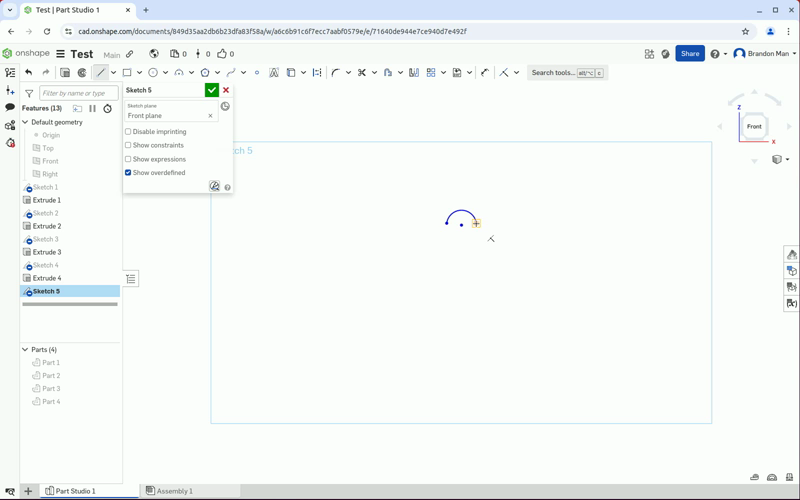
click(476, 223)
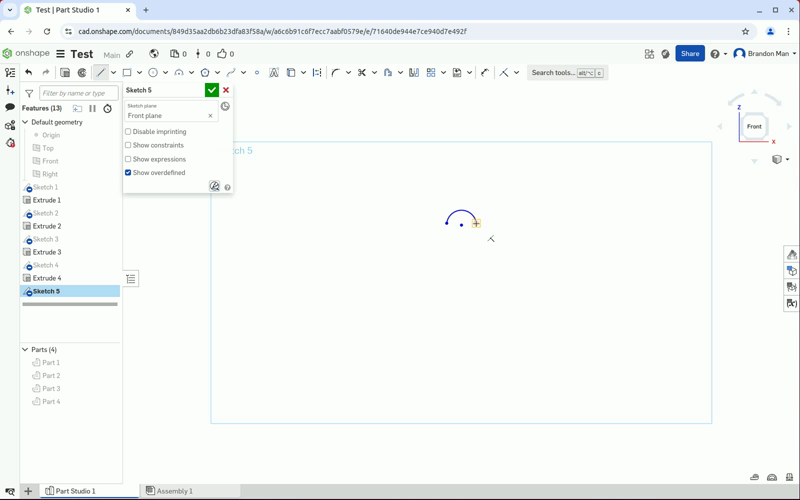
key_down(shift)
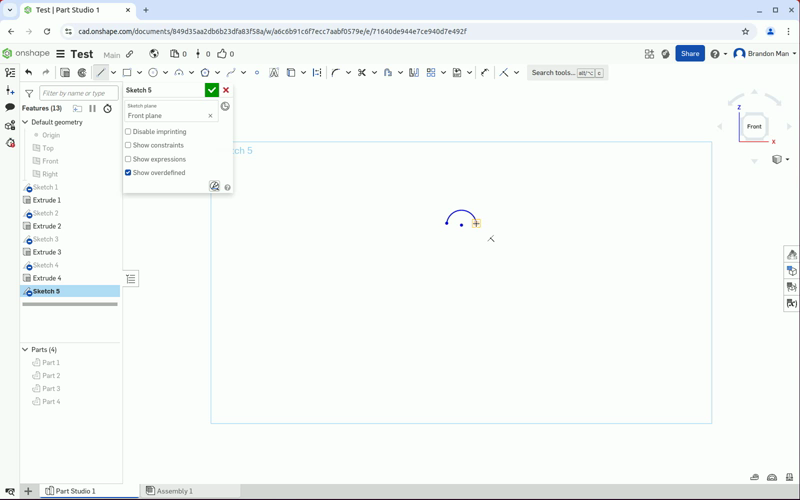
mouse_move(506, 223)
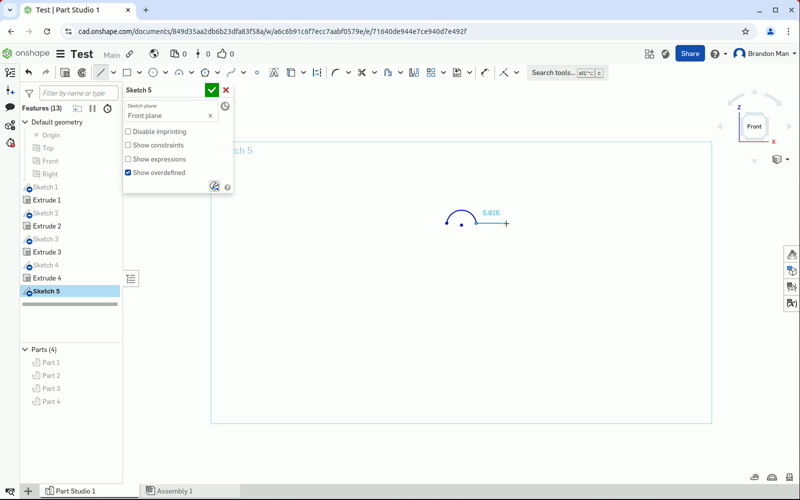
mouse_move(470, 176)
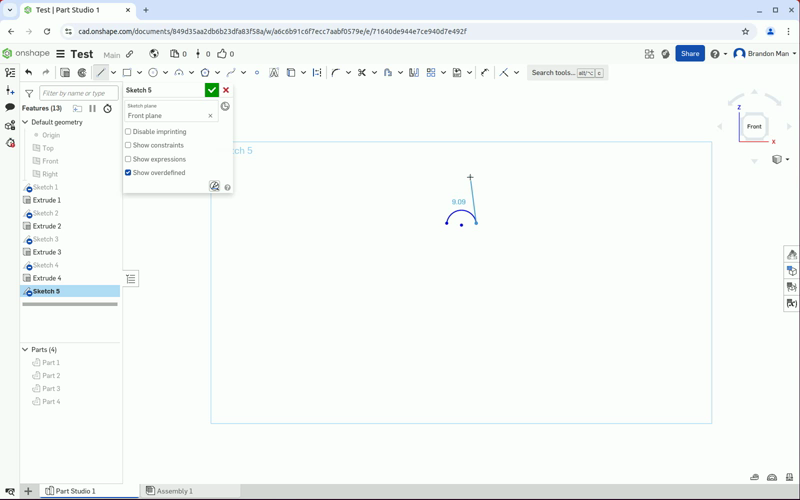
click(470, 176)
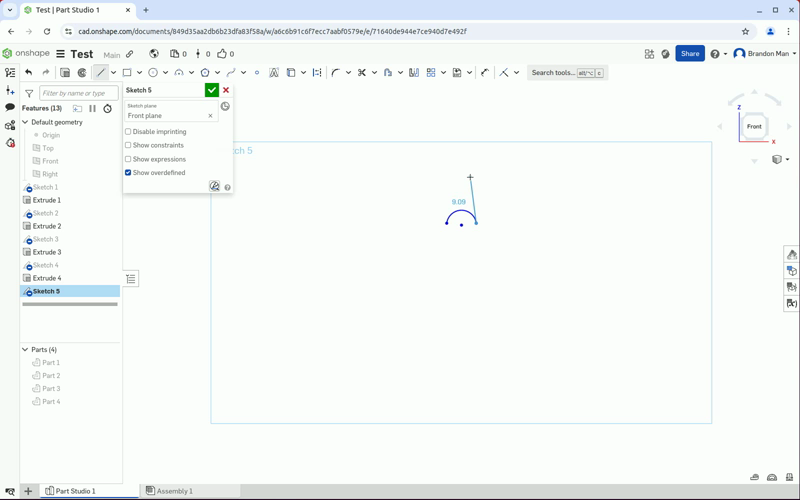
key_up(shift)
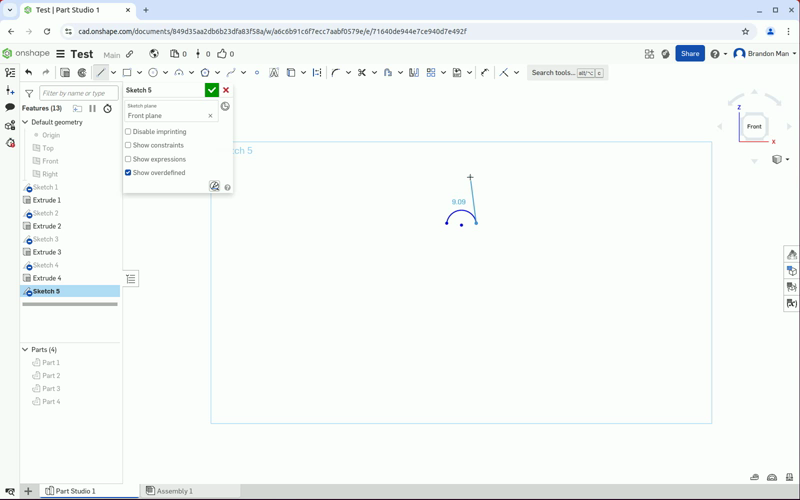
key(esc)
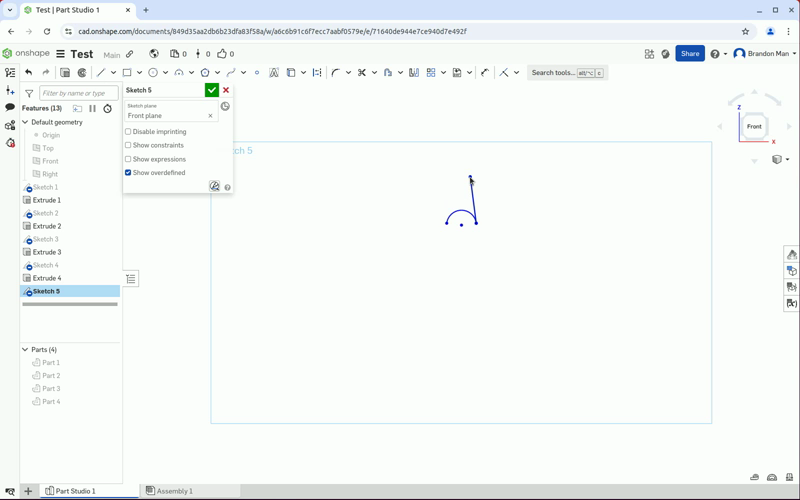
key(a)
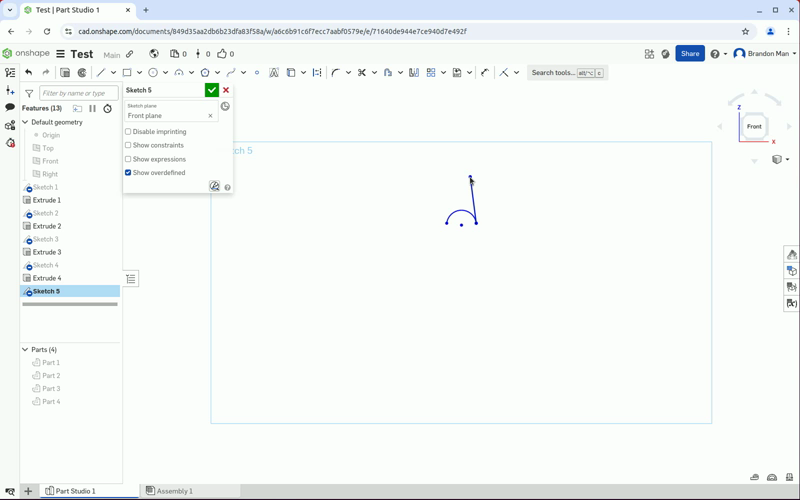
mouse_move(470, 176)
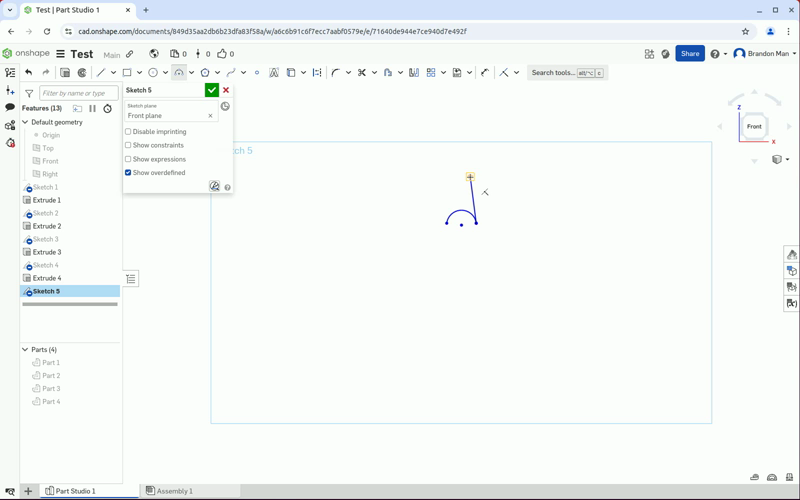
click(470, 176)
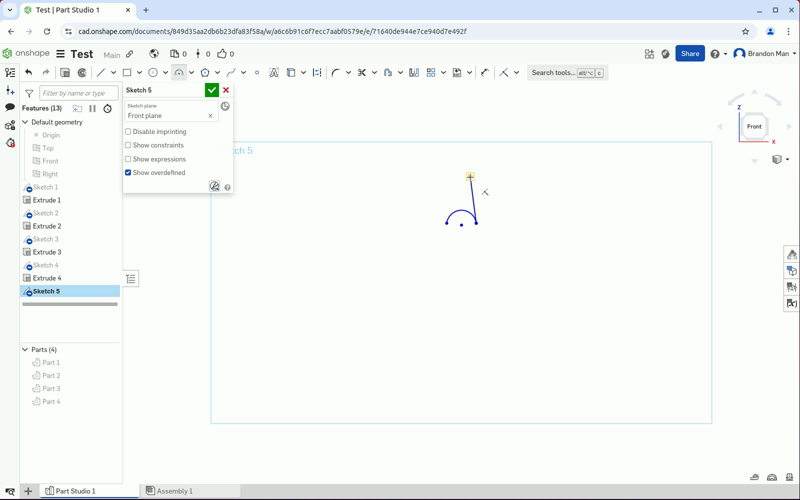
key_down(shift)
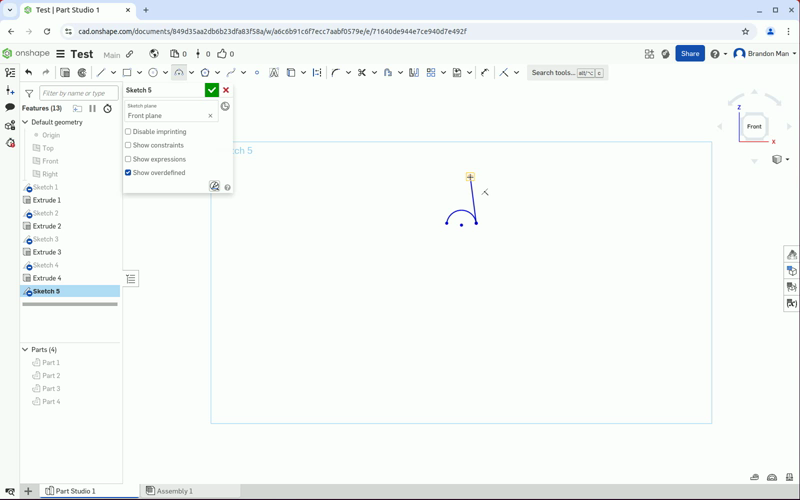
mouse_move(452, 176)
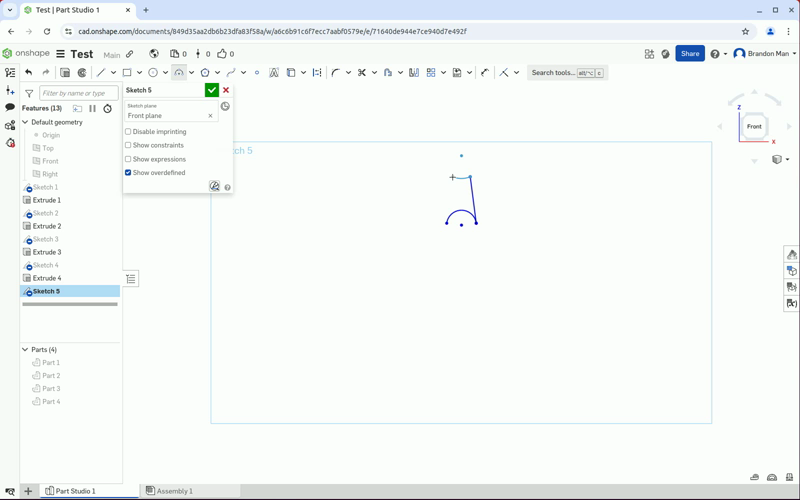
click(452, 176)
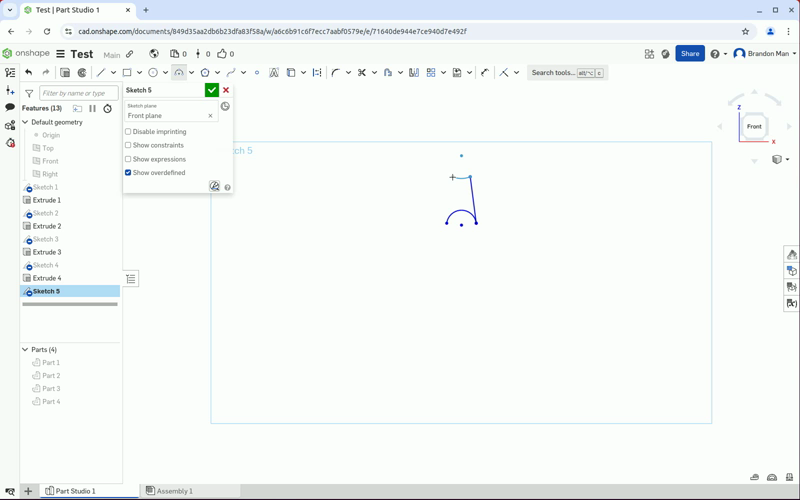
mouse_move(461, 186)
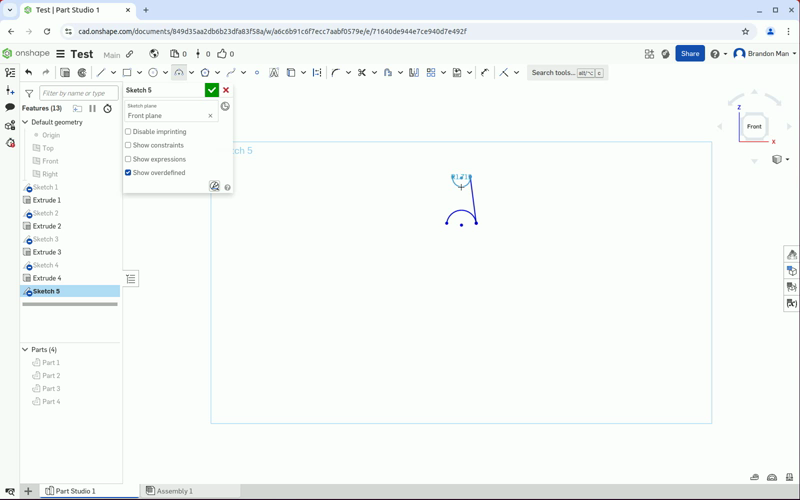
click(461, 186)
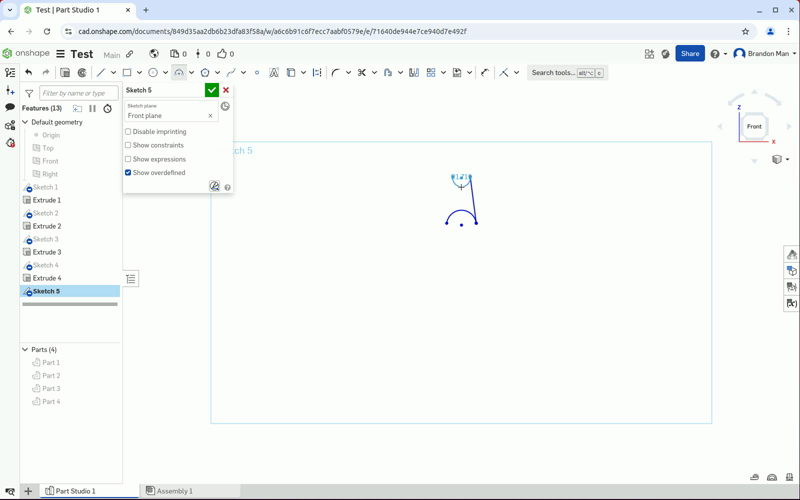
key_up(shift)
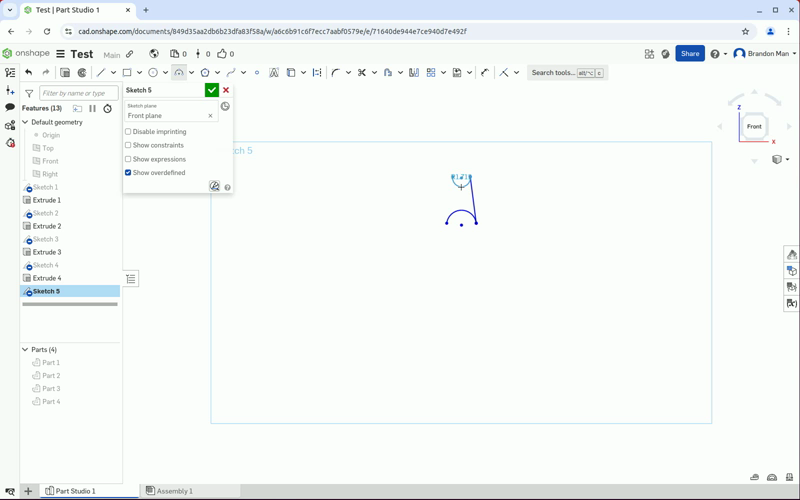
key(esc)
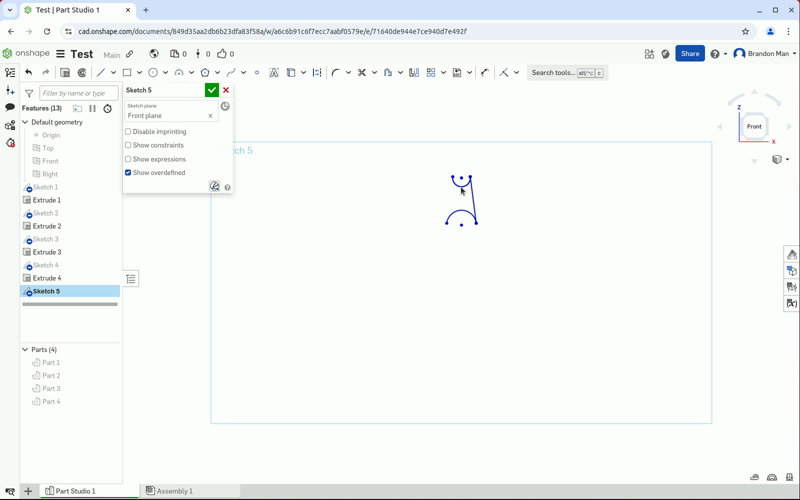
key(l)
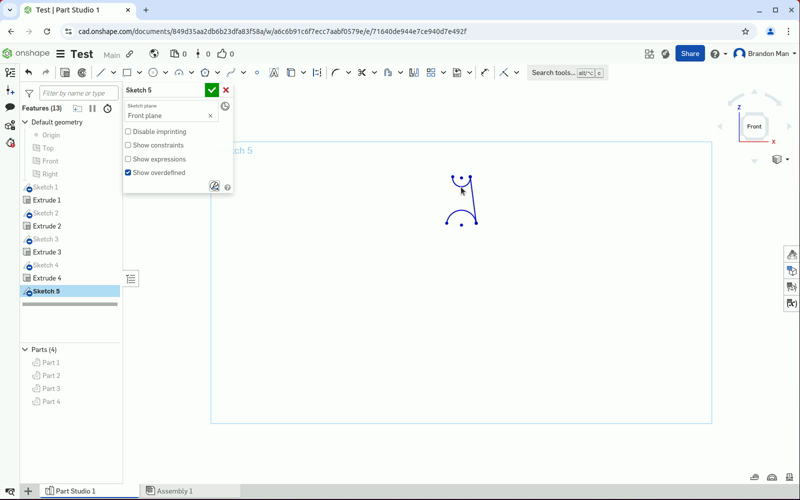
mouse_move(452, 176)
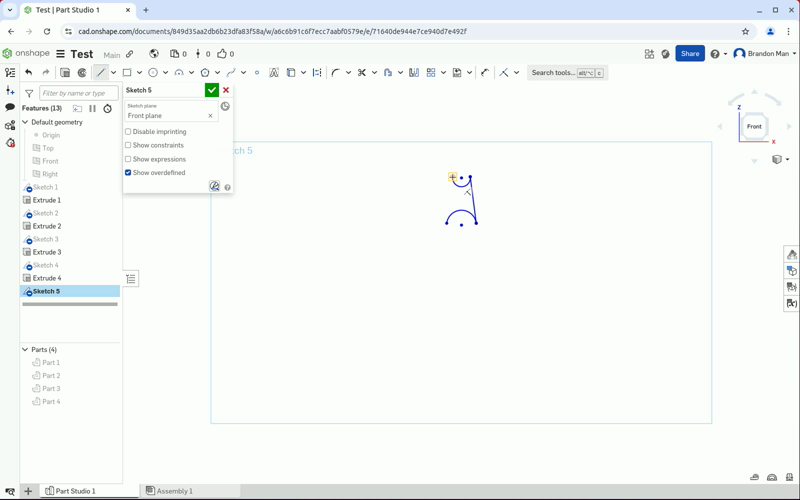
click(452, 176)
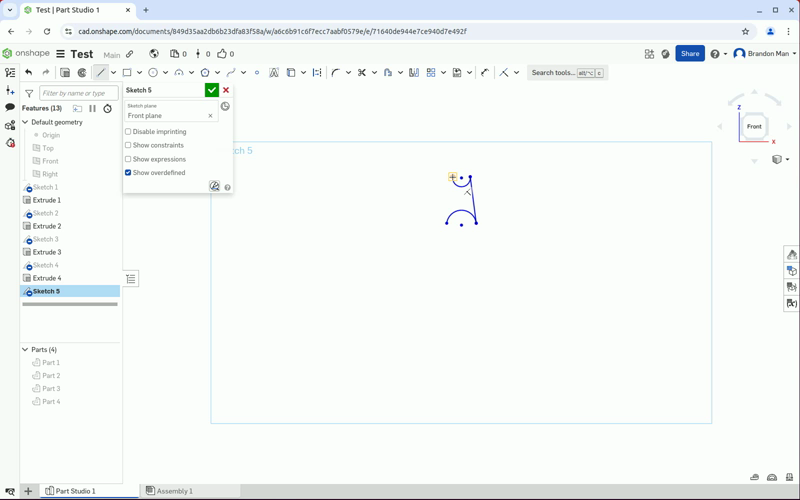
mouse_move(482, 176)
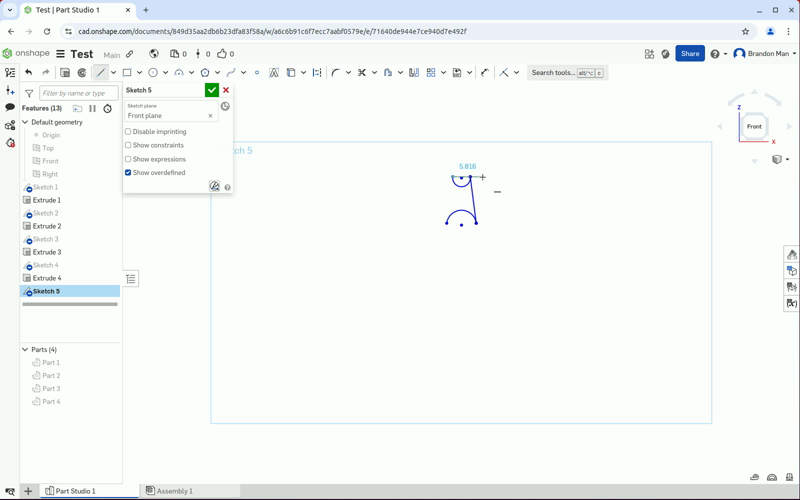
key_down(shift)
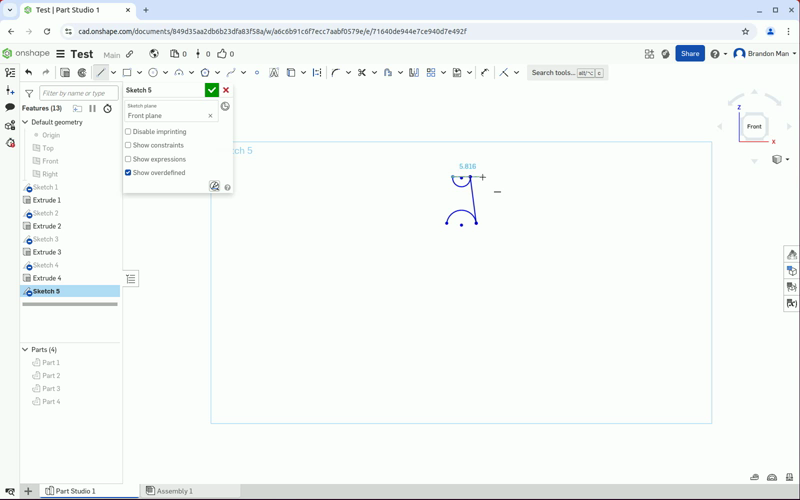
mouse_move(446, 223)
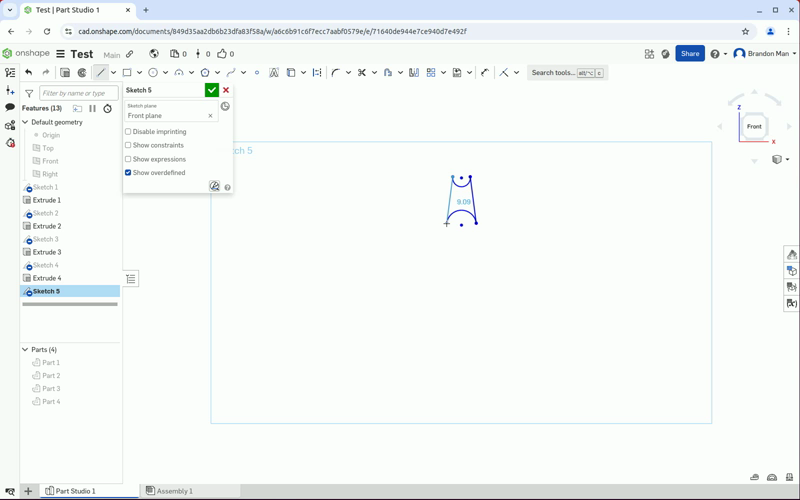
key_up(shift)
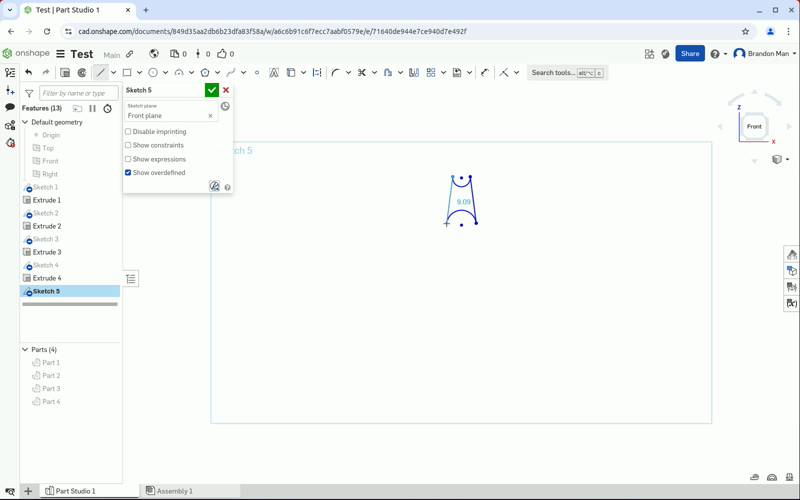
click(446, 223)
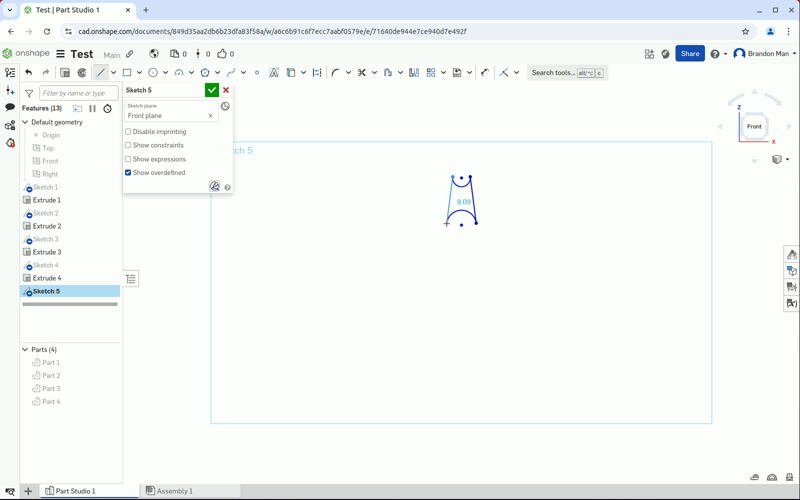
key(esc)
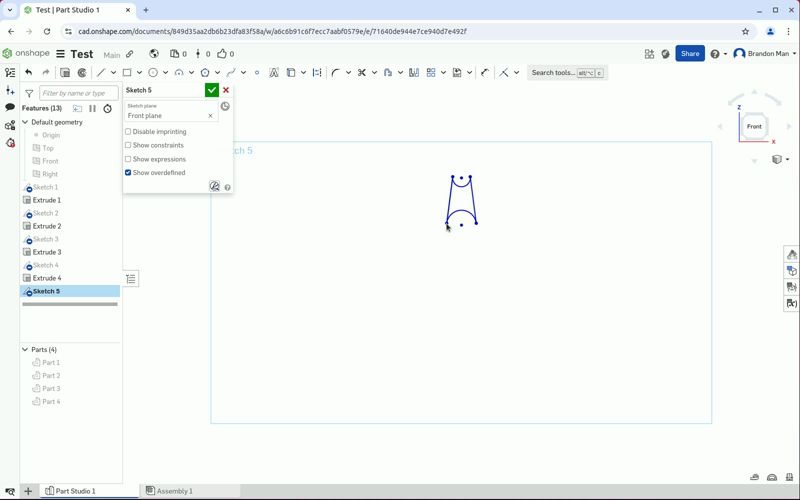
key(c)
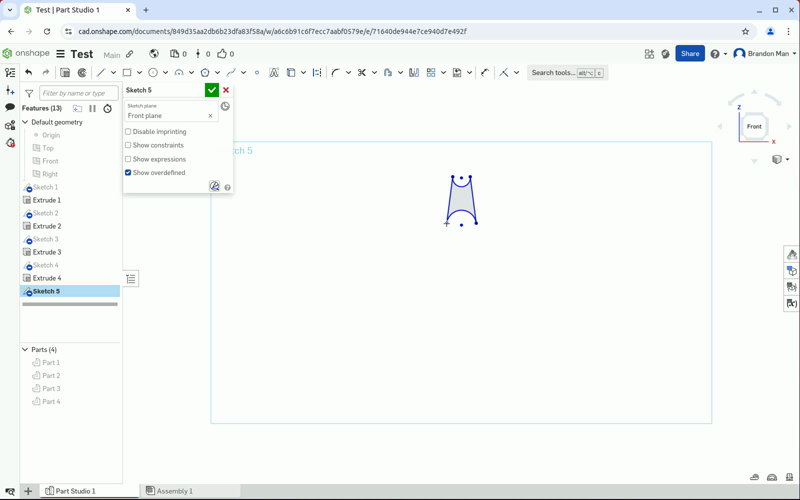
key_down(shift)
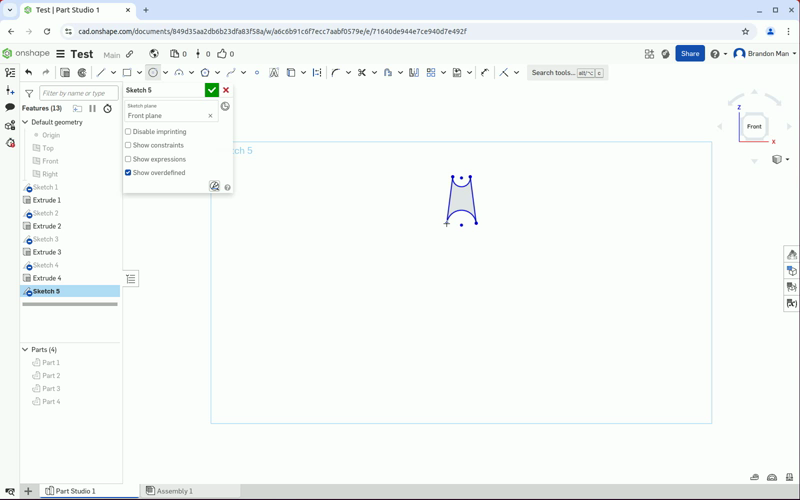
mouse_move(458, 191)
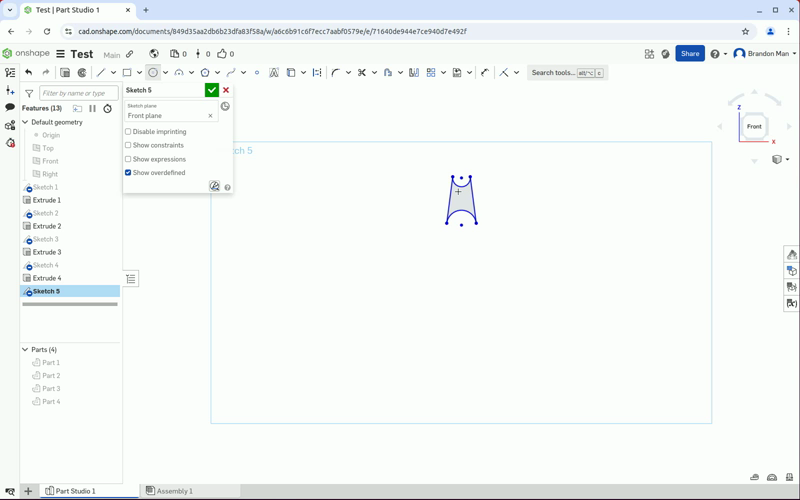
click(458, 191)
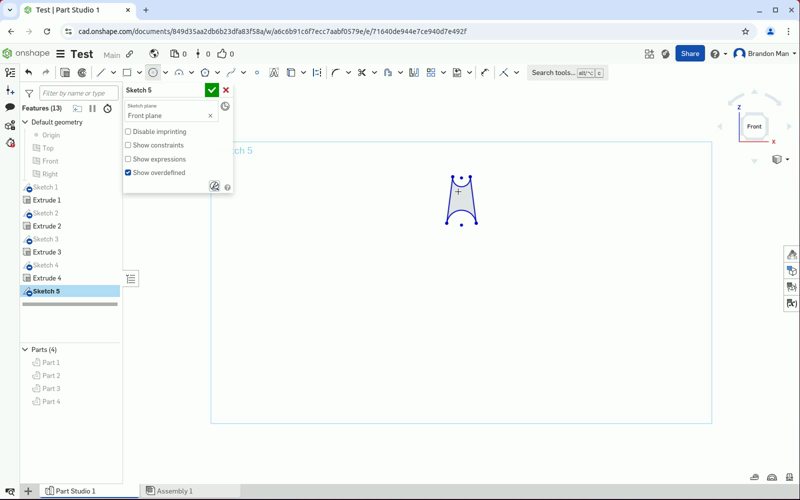
key_up(shift)
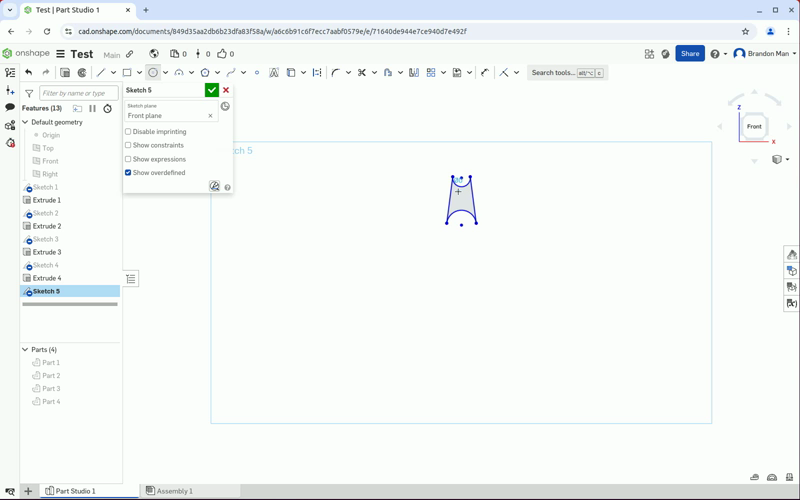
mouse_move(461, 191)
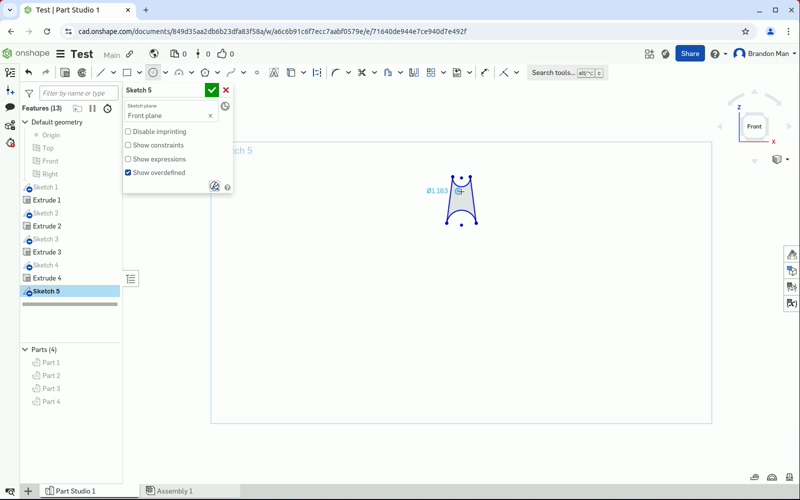
scroll(6)
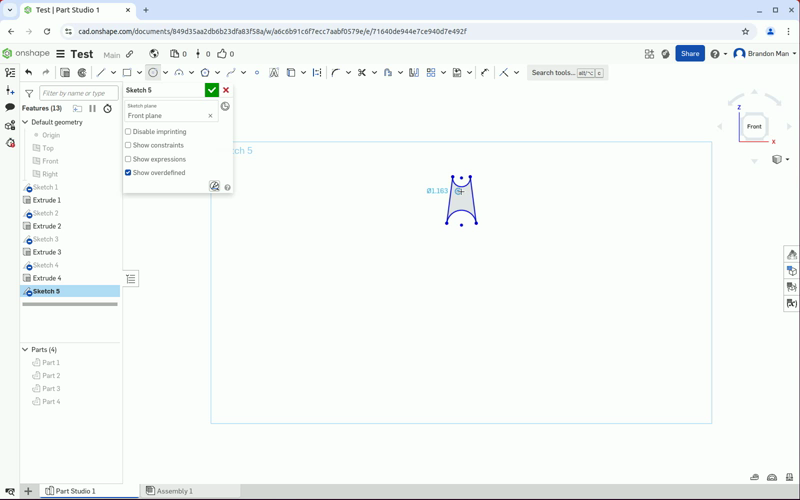
scroll(6)
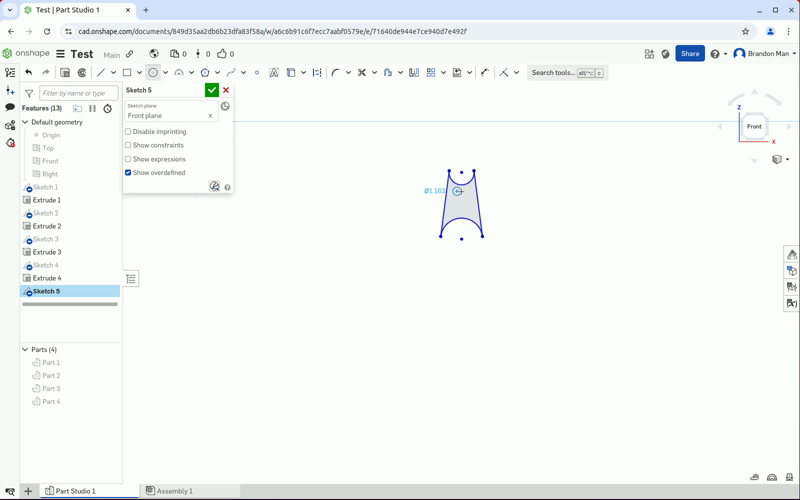
scroll(6)
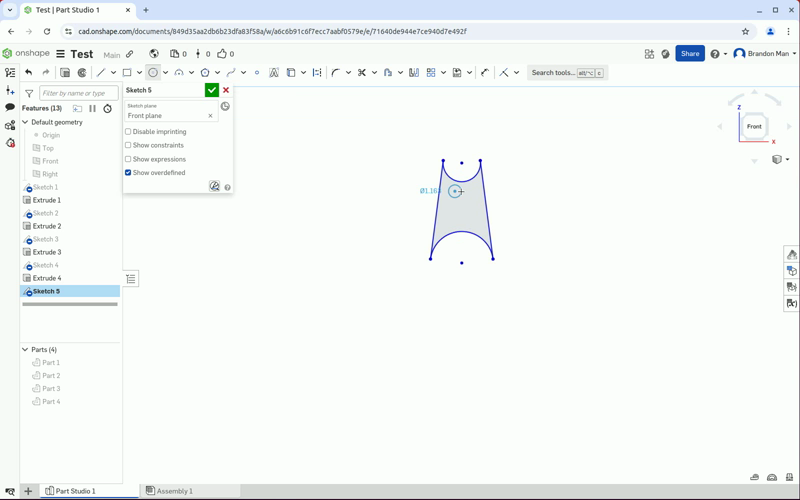
scroll(6)
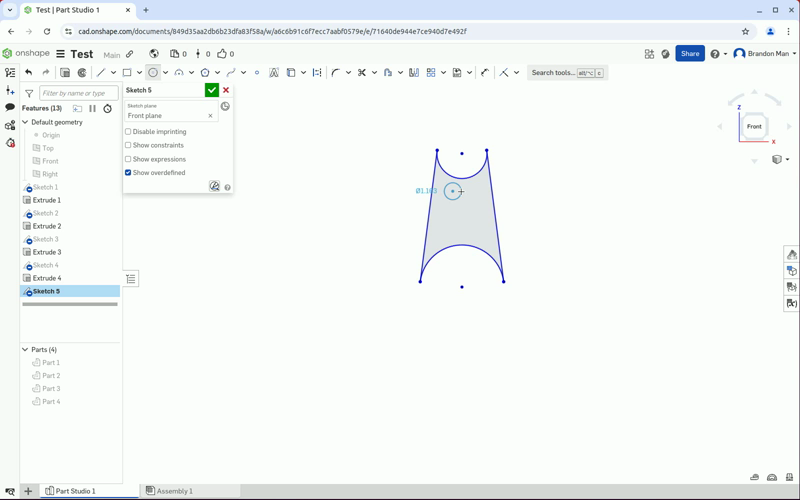
scroll(6)
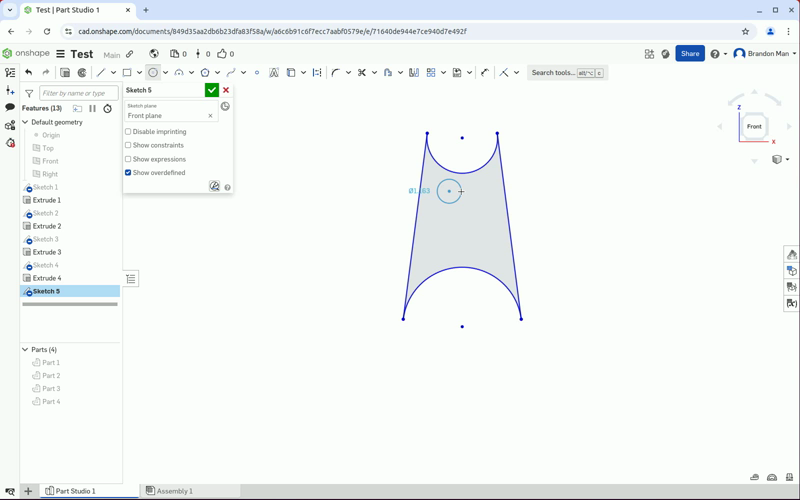
scroll(6)
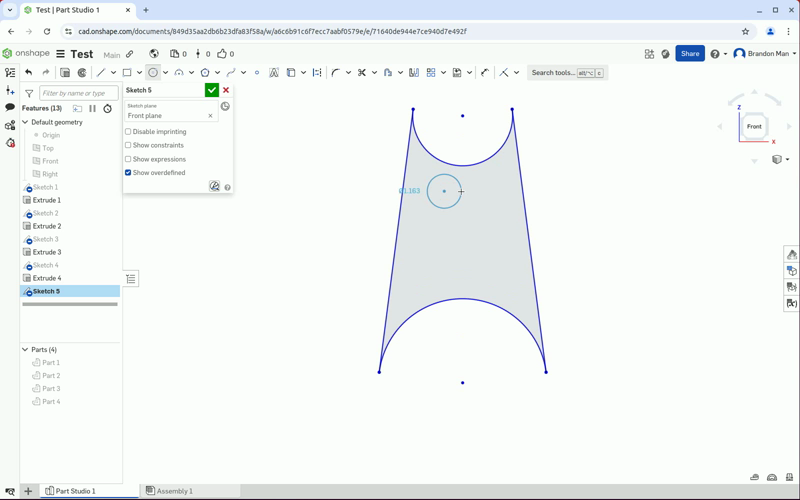
scroll(6)
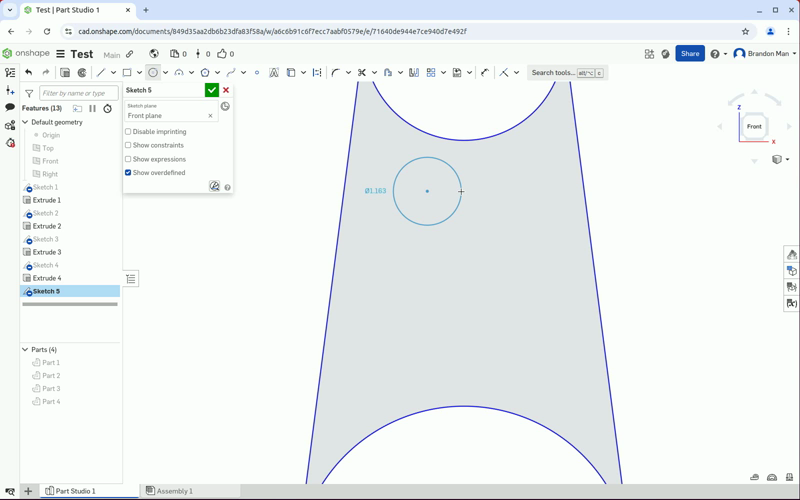
click(461, 191)
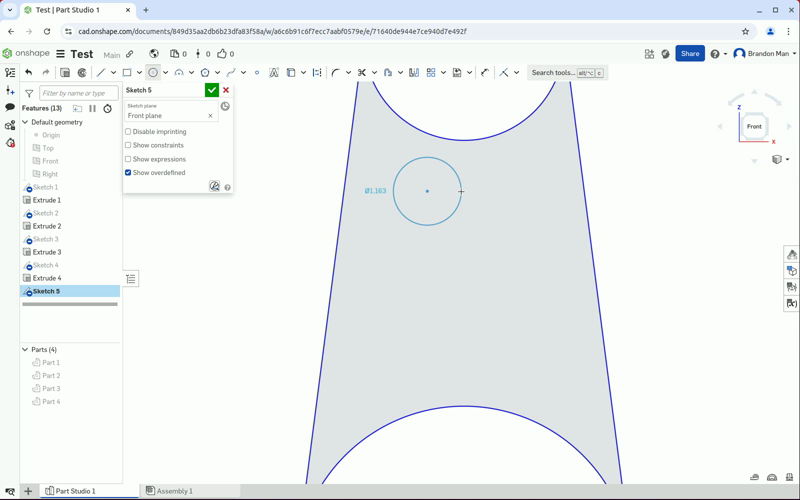
scroll(-6)
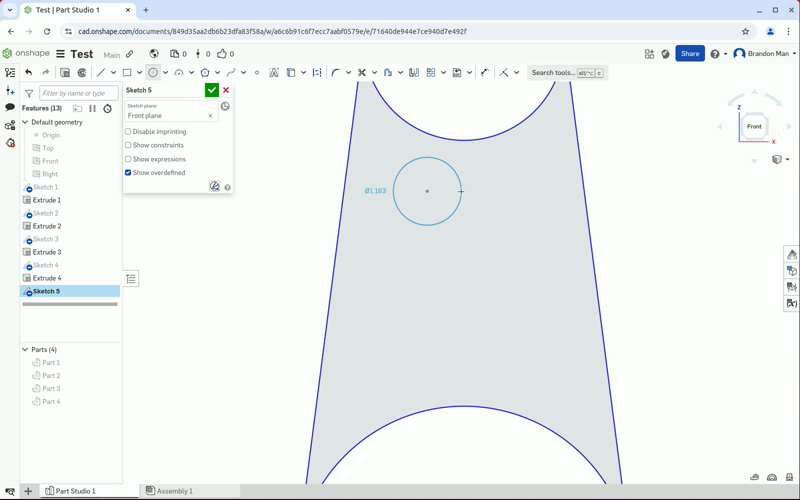
scroll(-6)
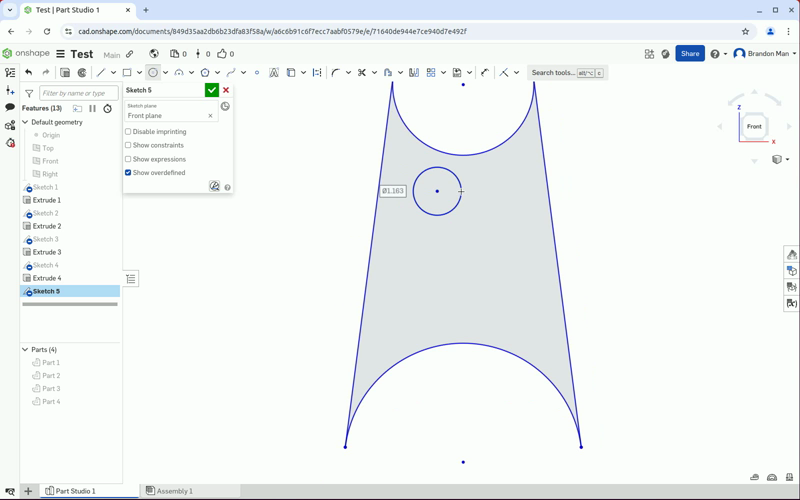
scroll(-6)
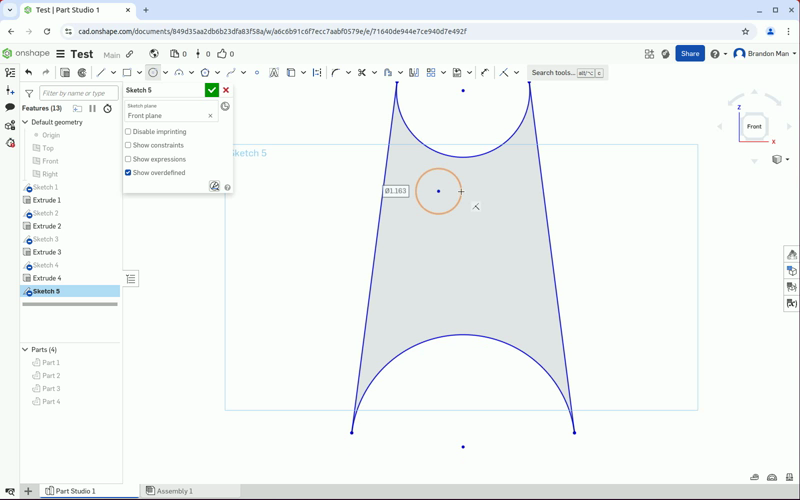
scroll(-6)
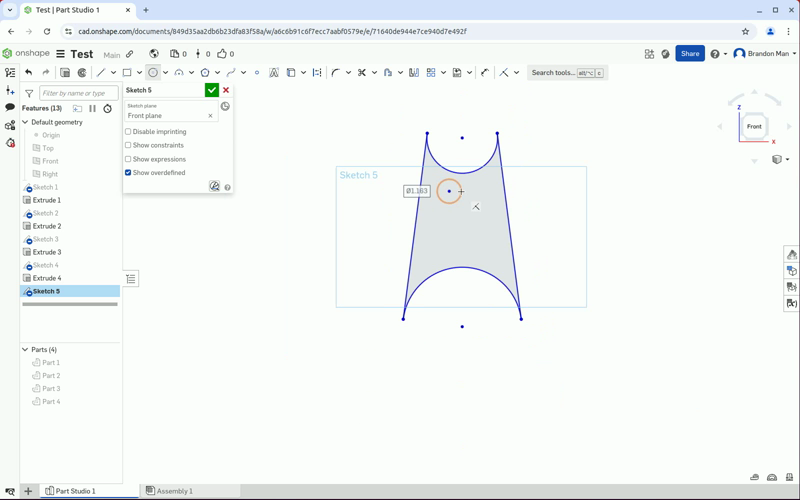
scroll(-6)
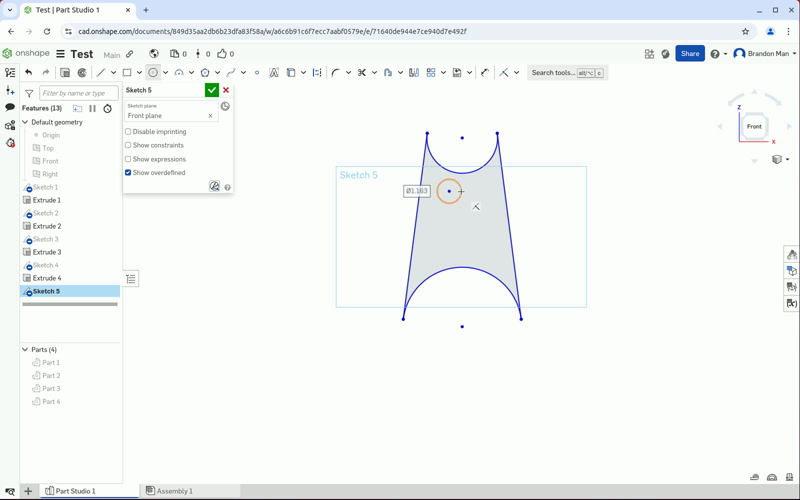
scroll(-6)
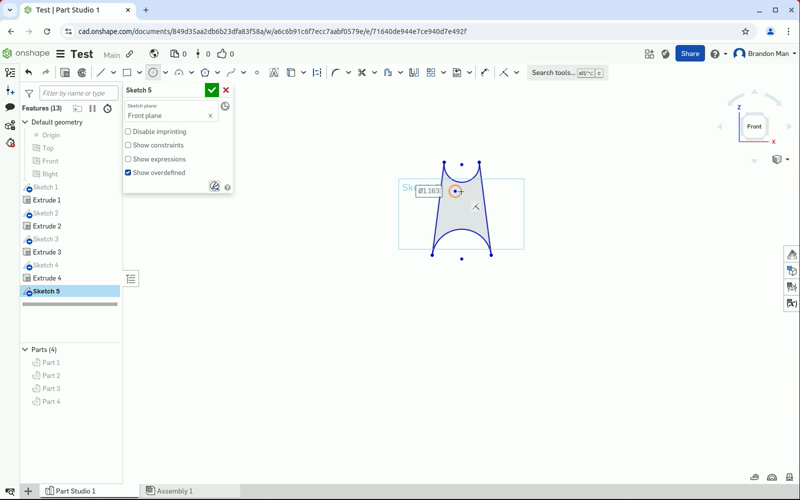
scroll(-6)
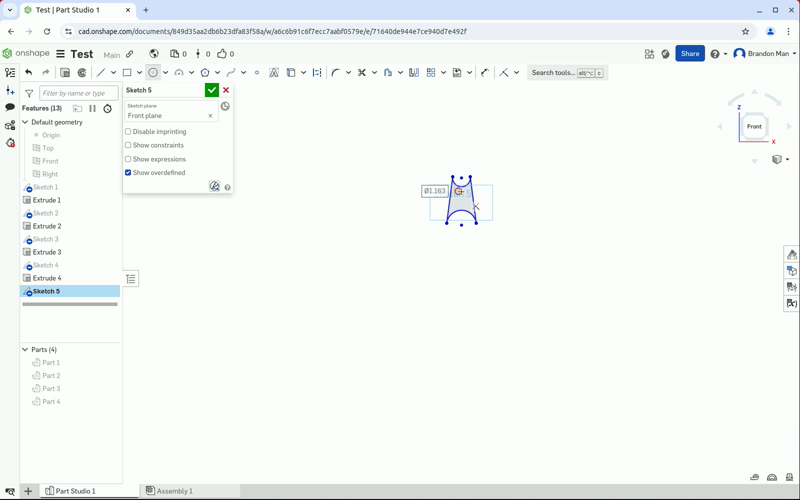
key(esc)
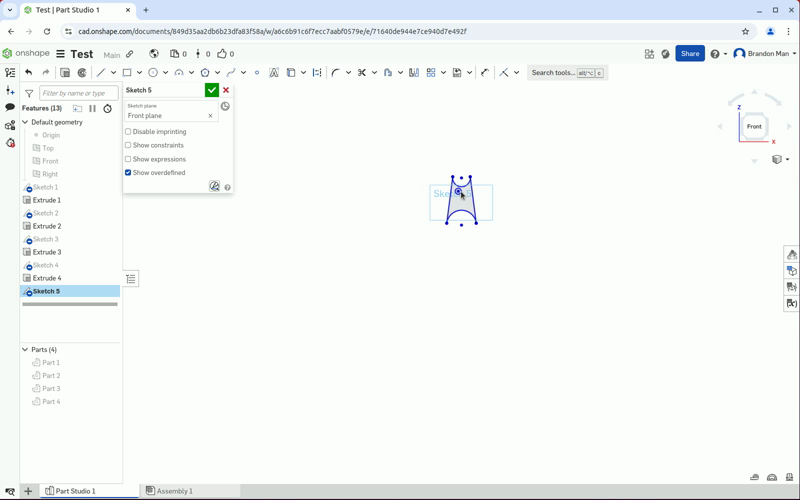
mouse_move(460, 200)
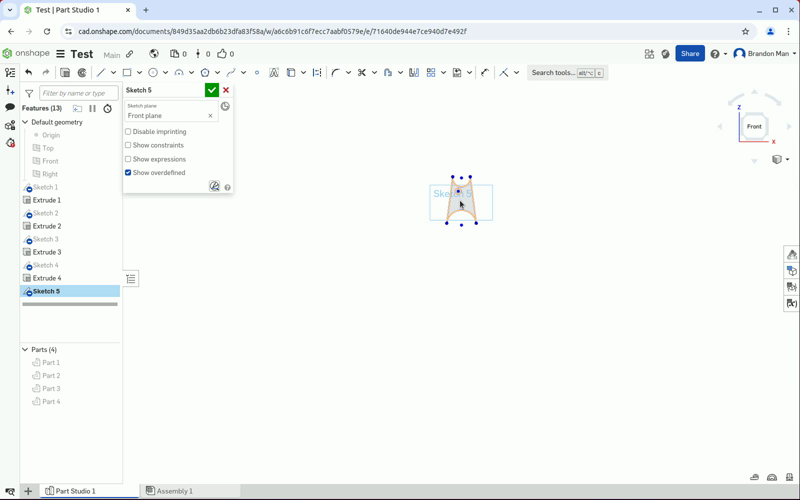
scroll(6)
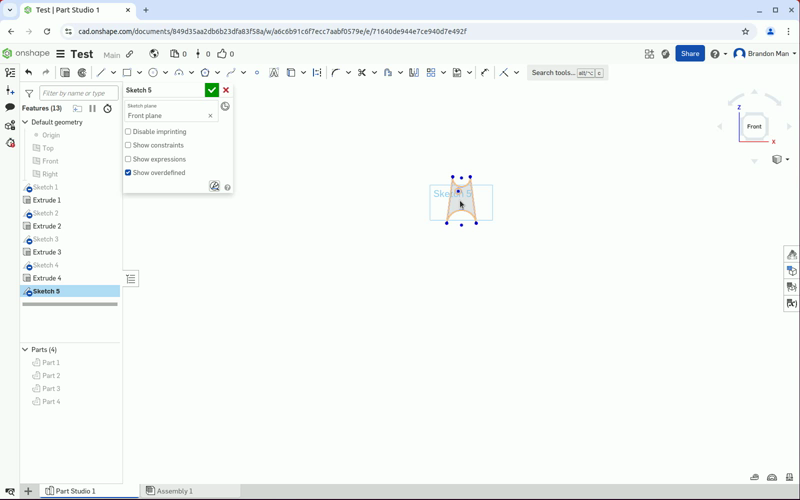
scroll(6)
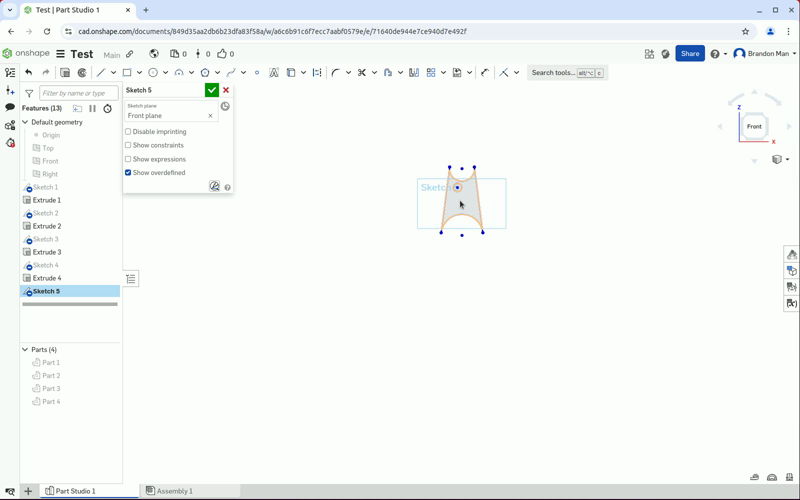
scroll(6)
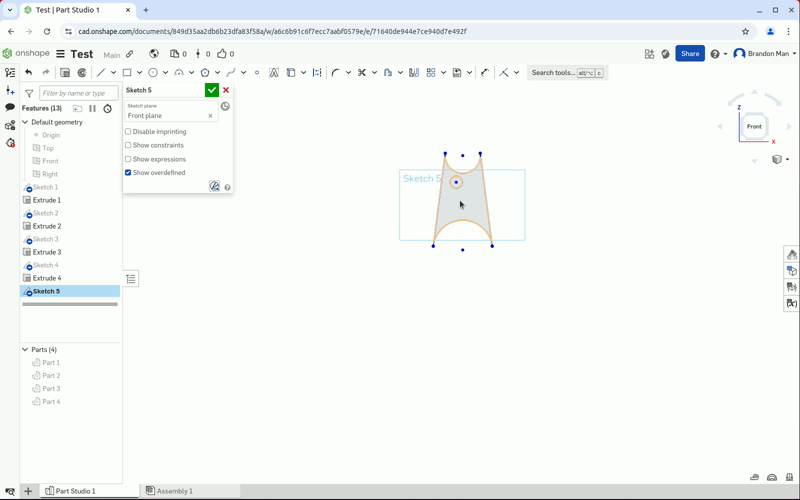
scroll(6)
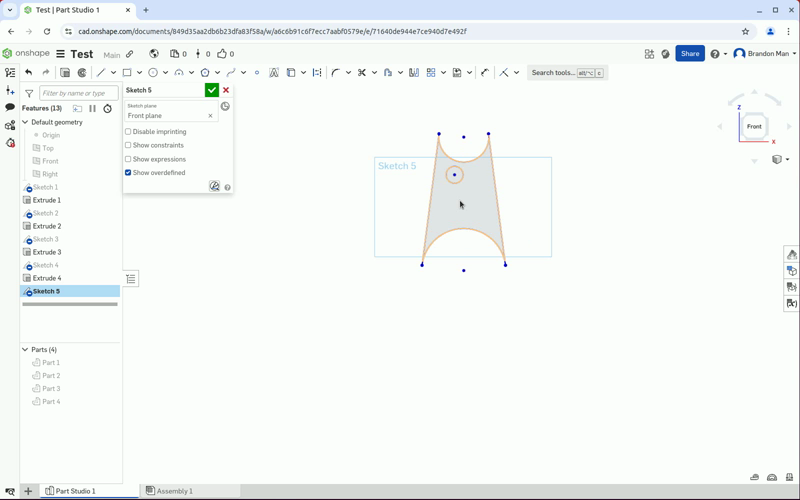
scroll(6)
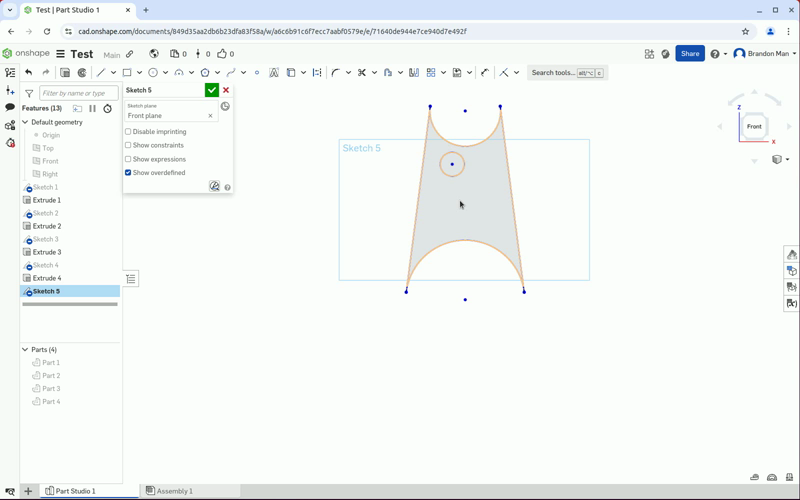
scroll(6)
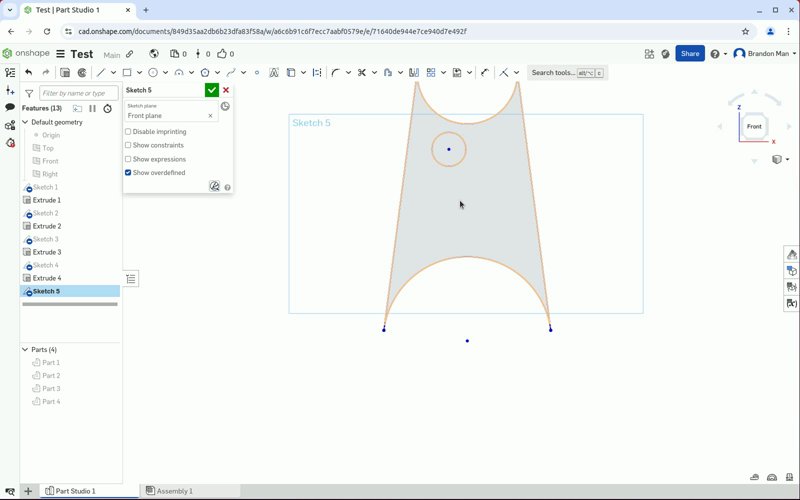
scroll(6)
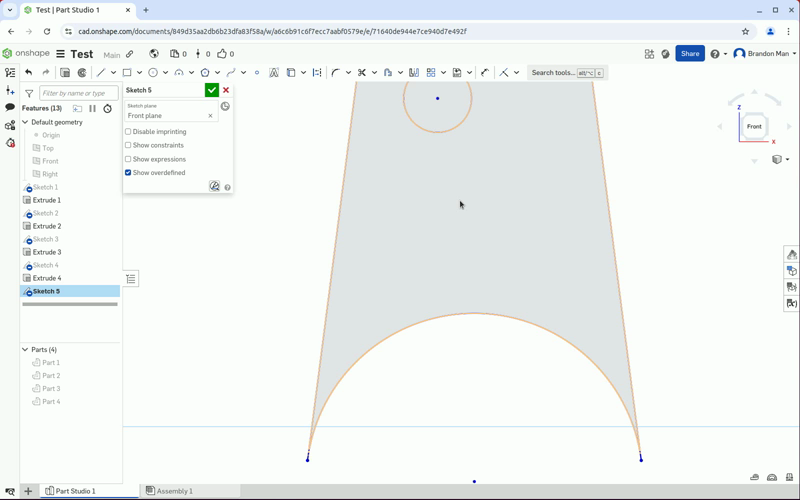
click(460, 200)
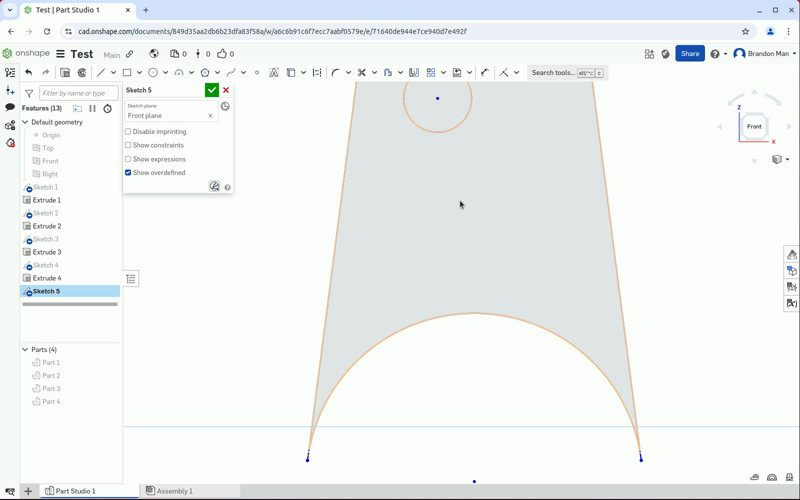
scroll(-6)
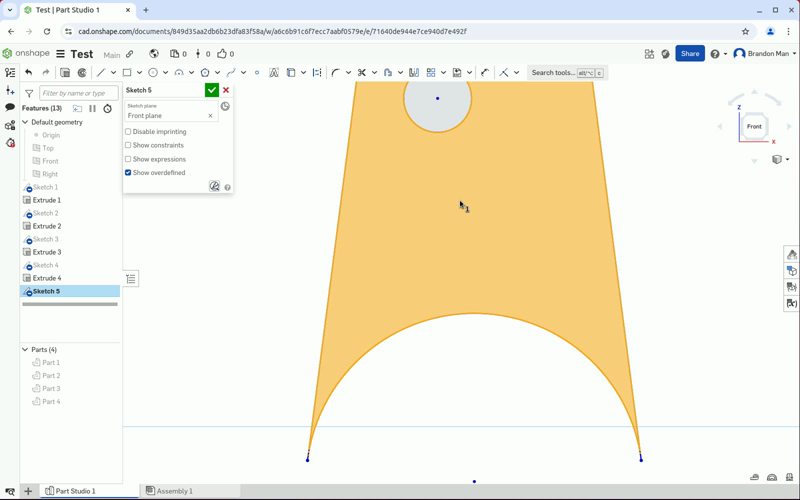
scroll(-6)
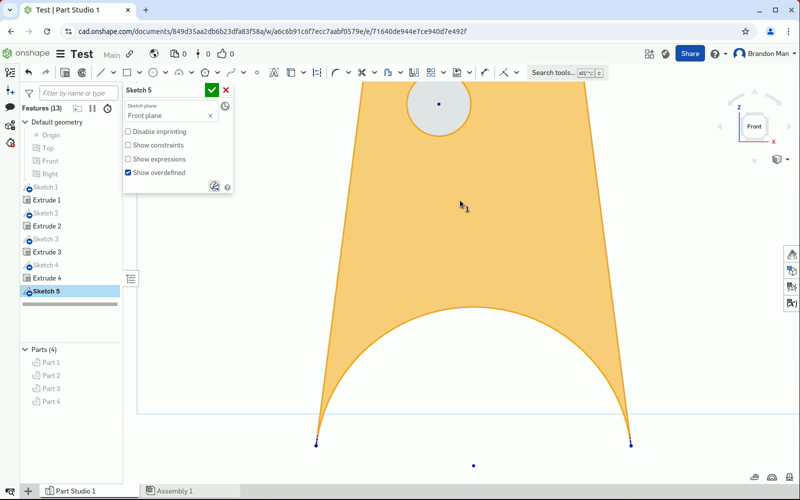
scroll(-6)
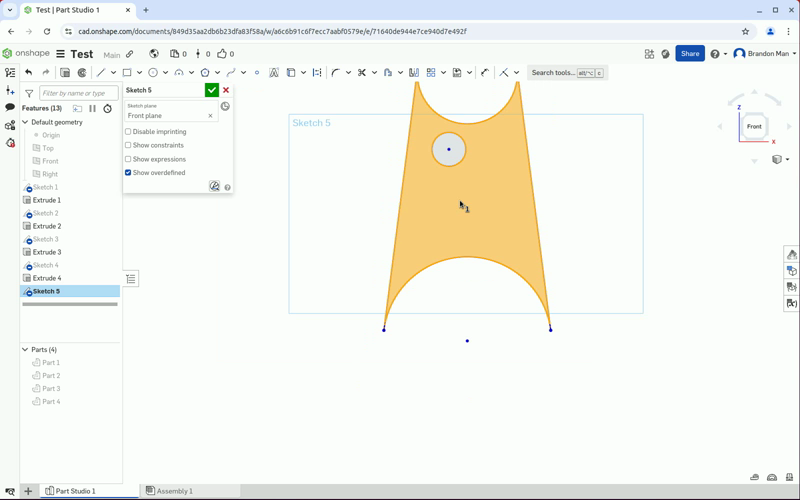
scroll(-6)
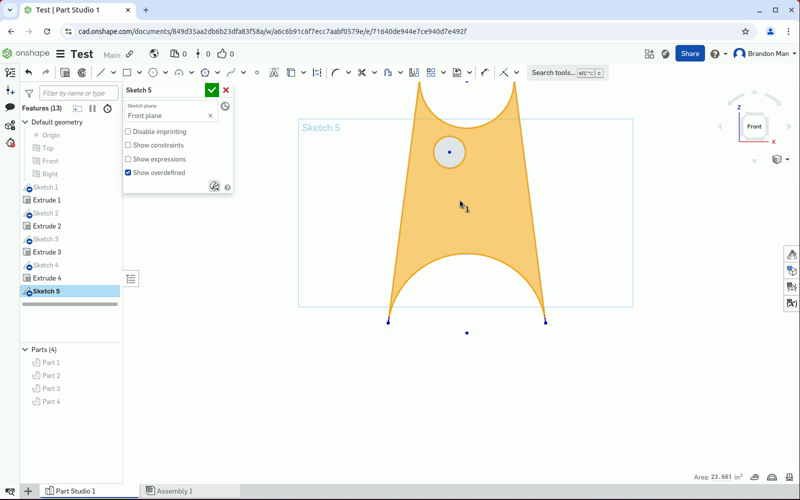
scroll(-6)
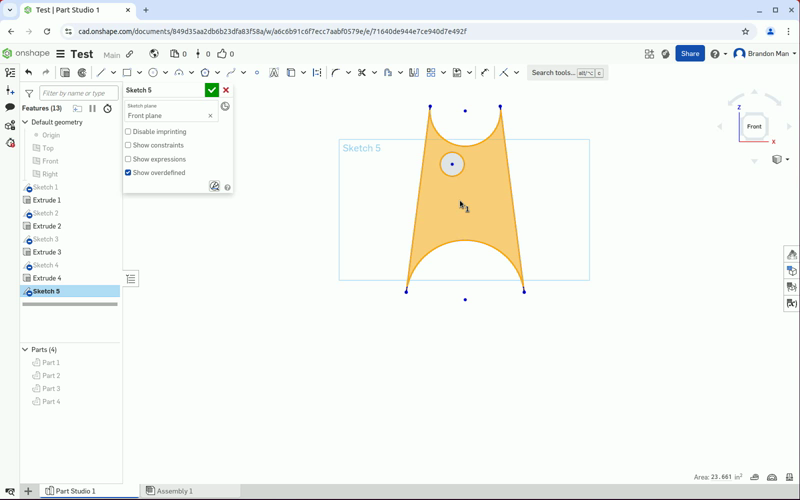
scroll(-6)
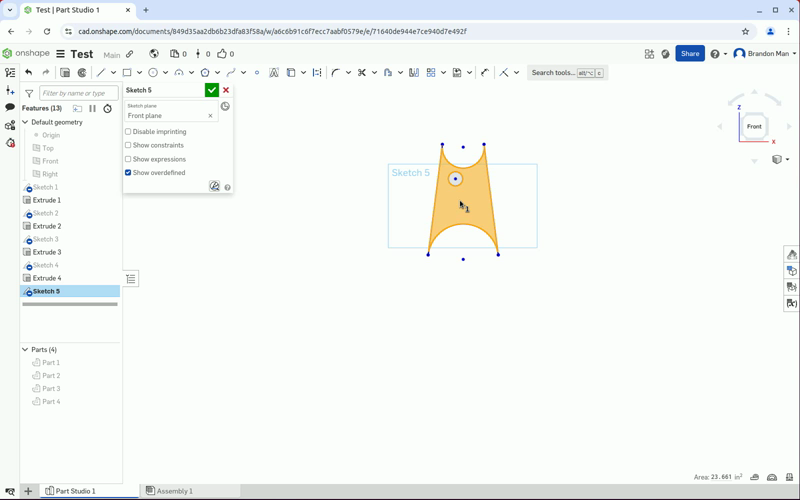
scroll(-6)
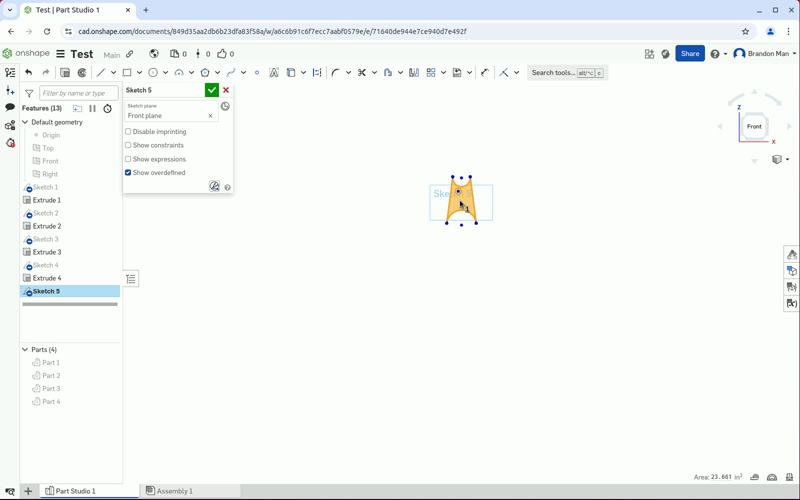
mouse_move(73, 352)
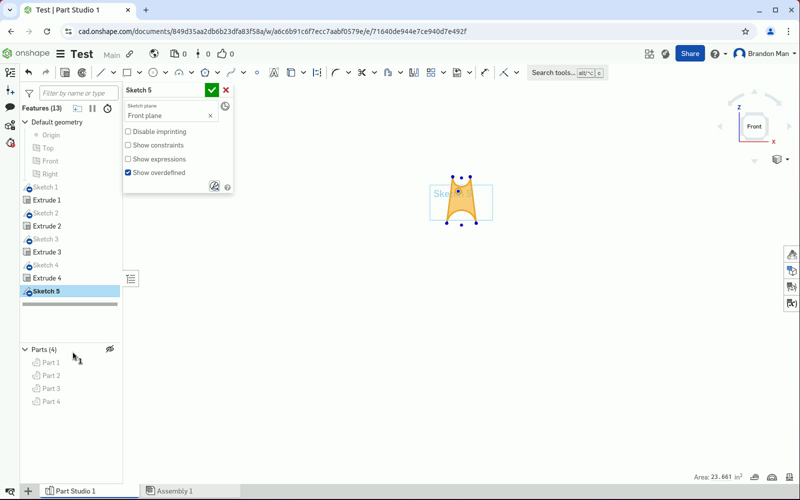
key(shift+y)
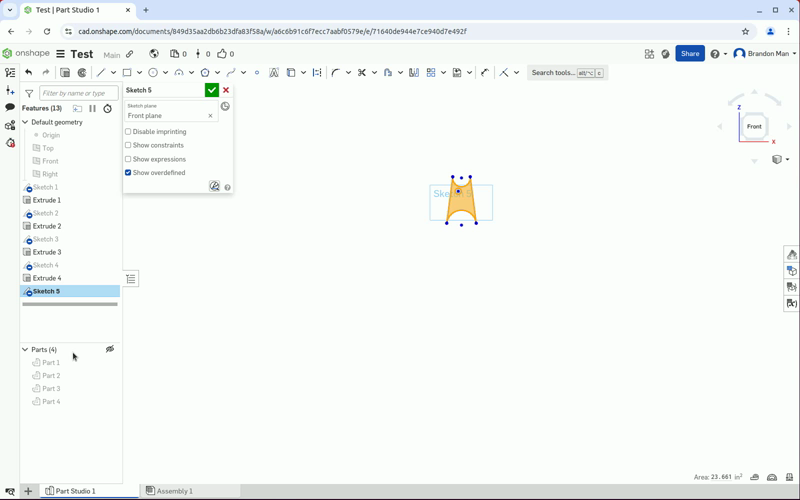
key(shift+e)
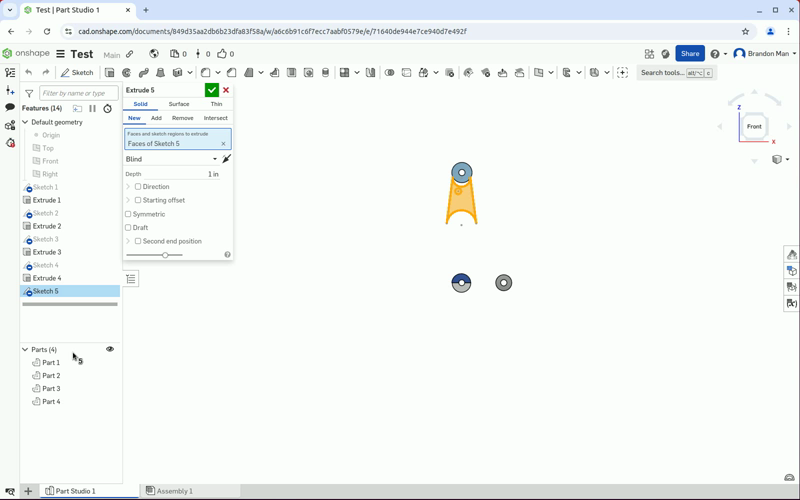
mouse_move(143, 106)
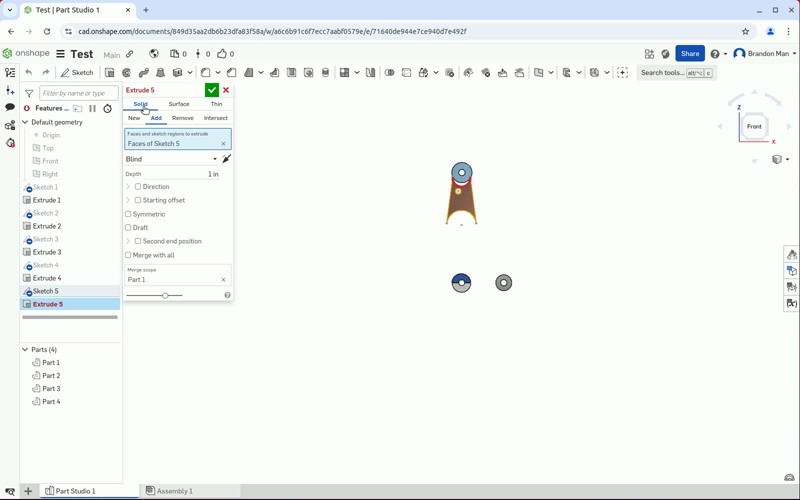
click(143, 106)
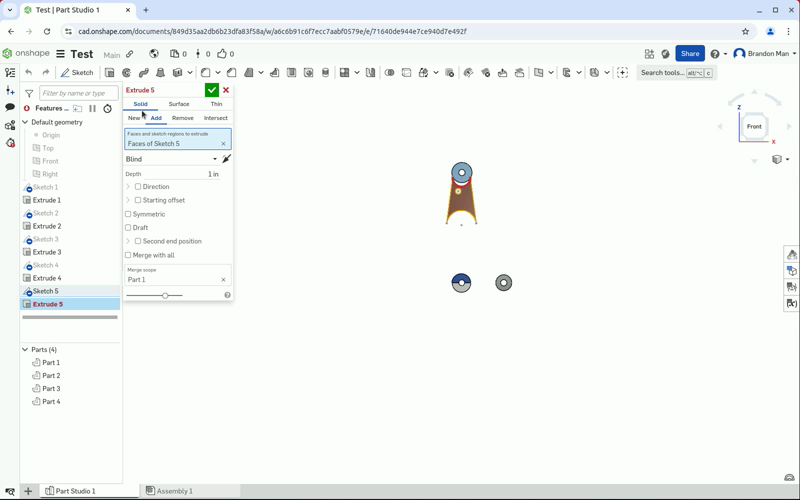
mouse_move(137, 120)
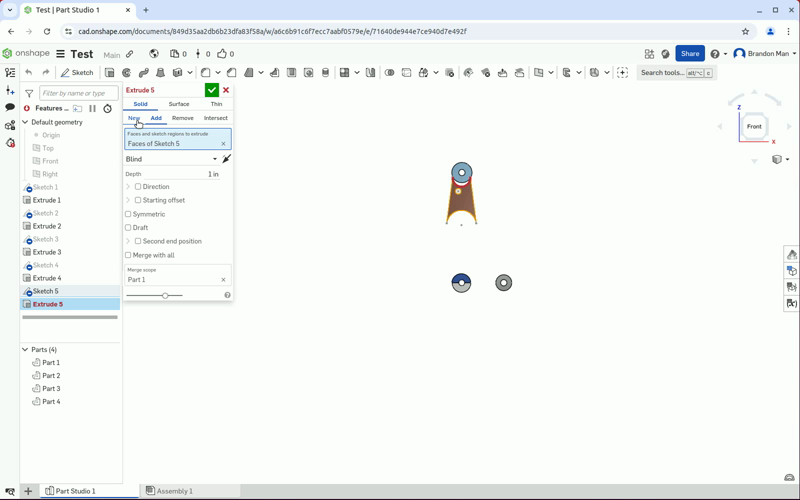
click(137, 120)
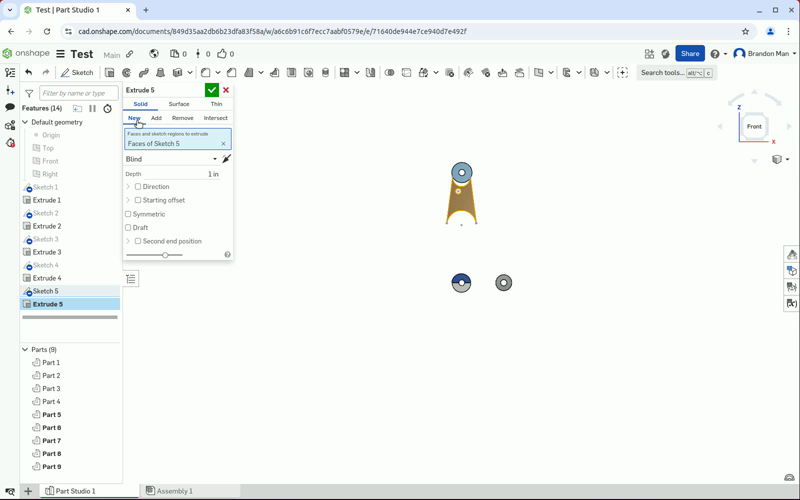
key(tab, 4)
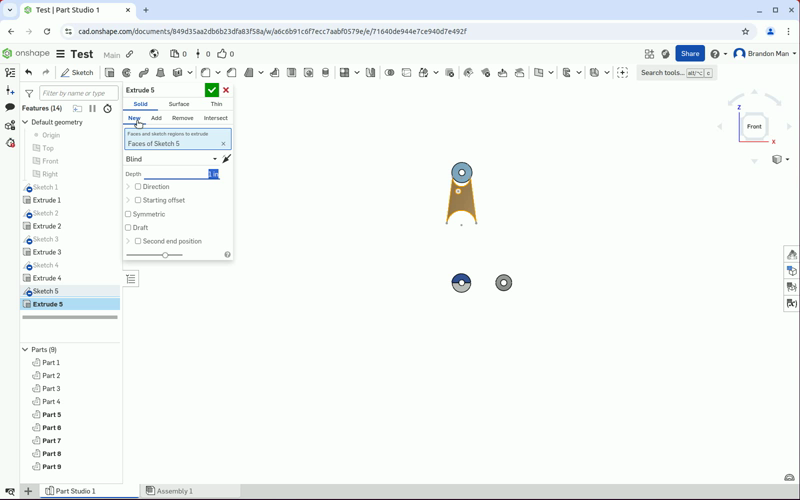
text(0.481)
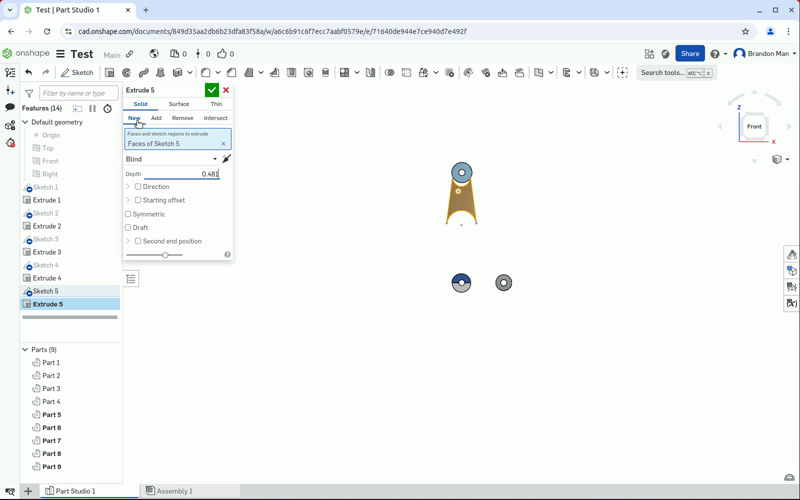
key(enter)
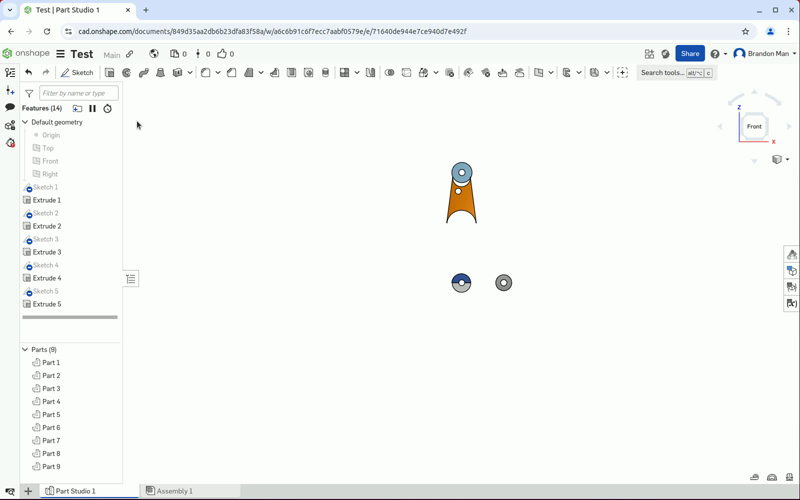
key(shift+h)
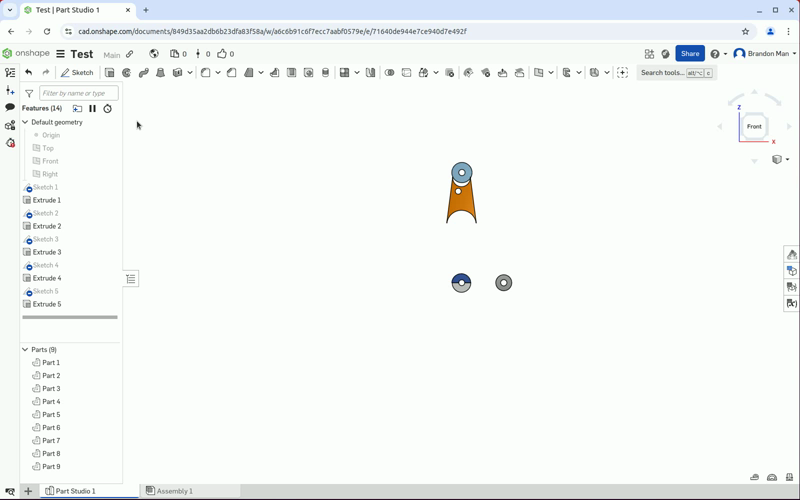
key(shift+h)
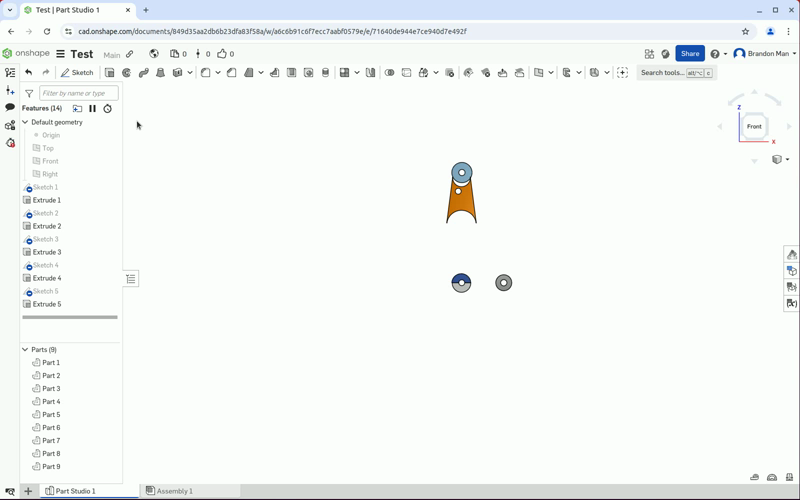
mouse_move(73, 189)
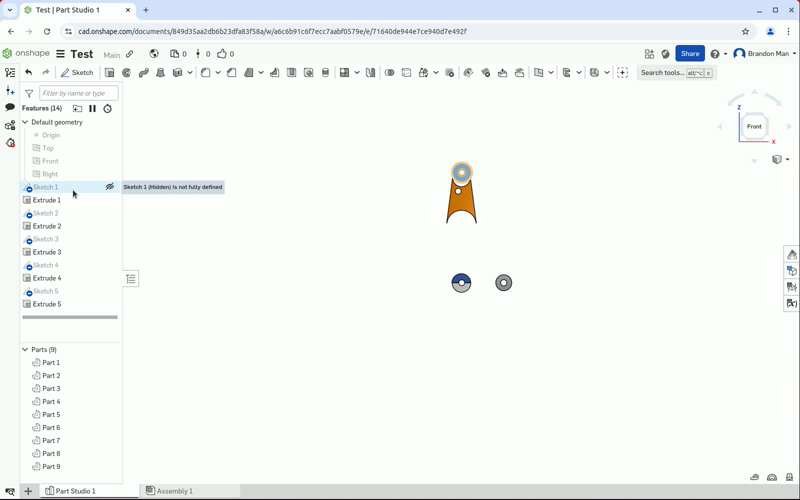
click(73, 189)
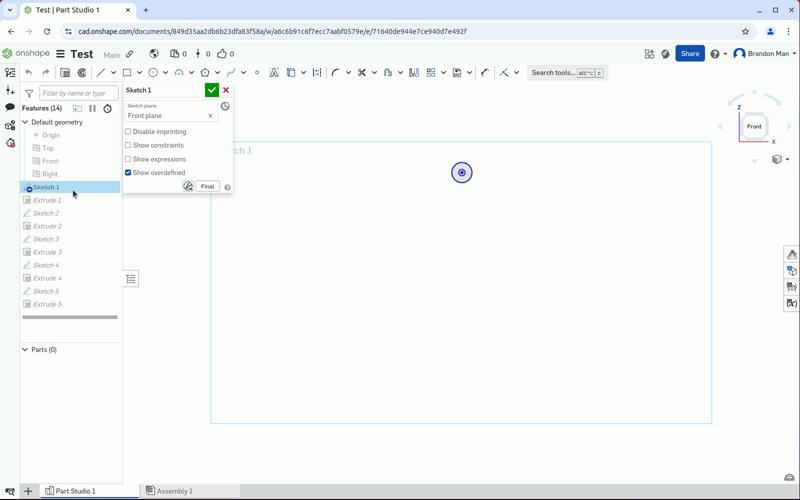
mouse_move(229, 92)
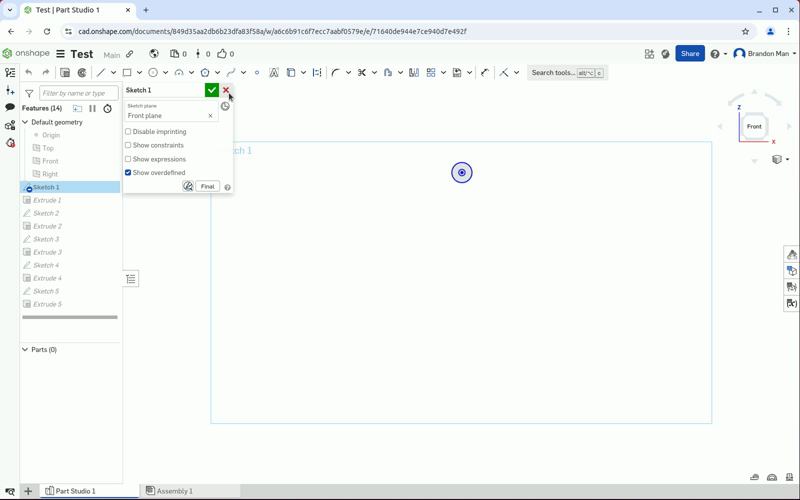
click(229, 92)
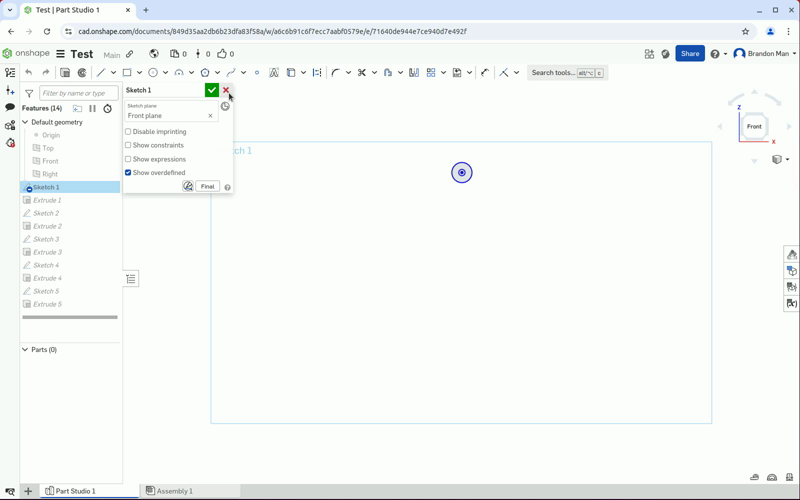
key(shift+s)
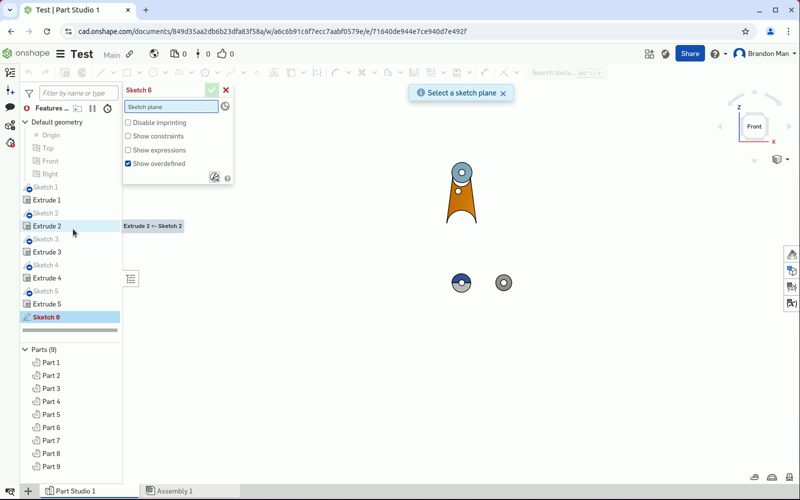
scroll(3)
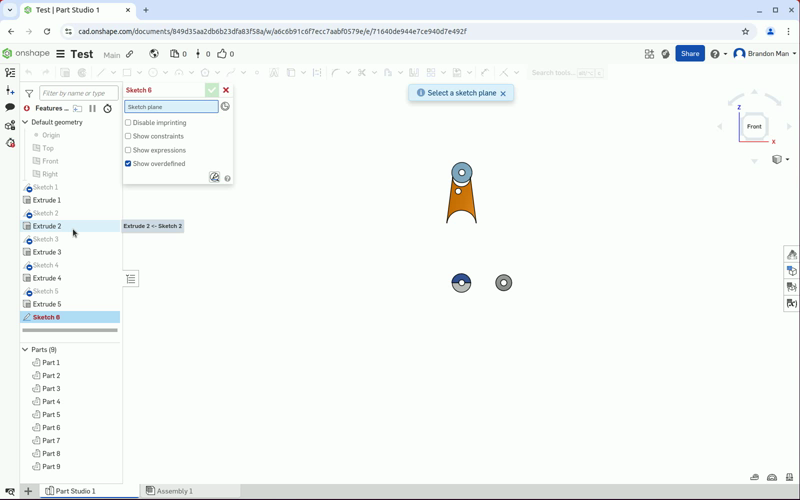
mouse_move(73, 163)
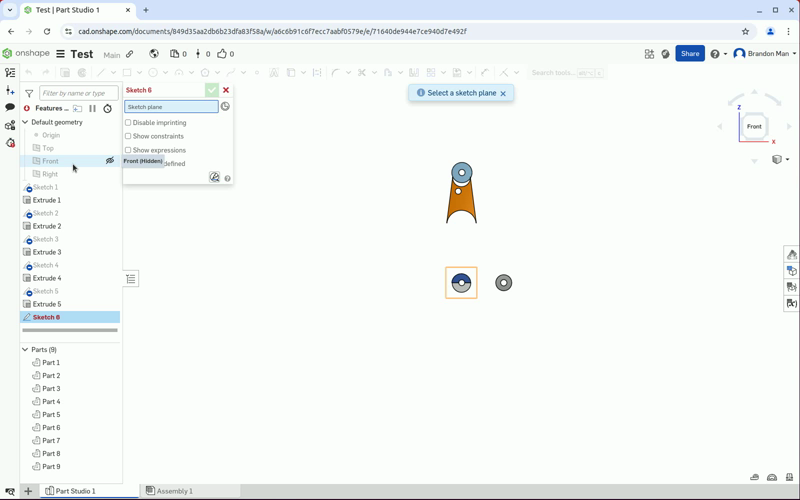
click(73, 163)
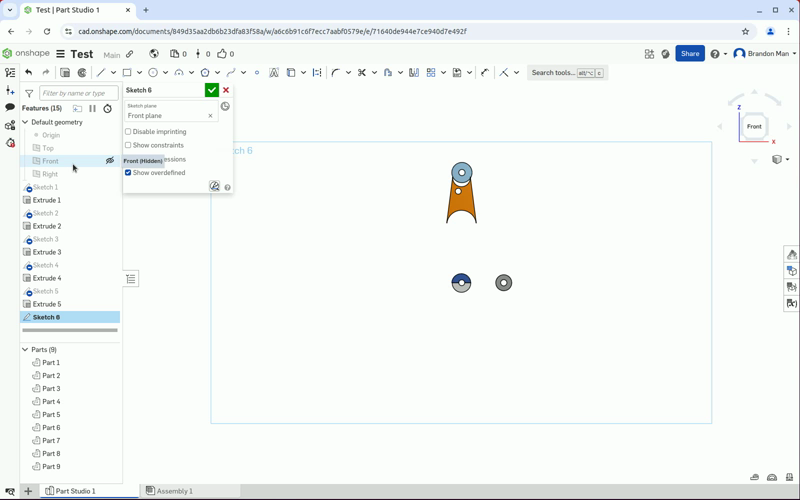
mouse_move(73, 352)
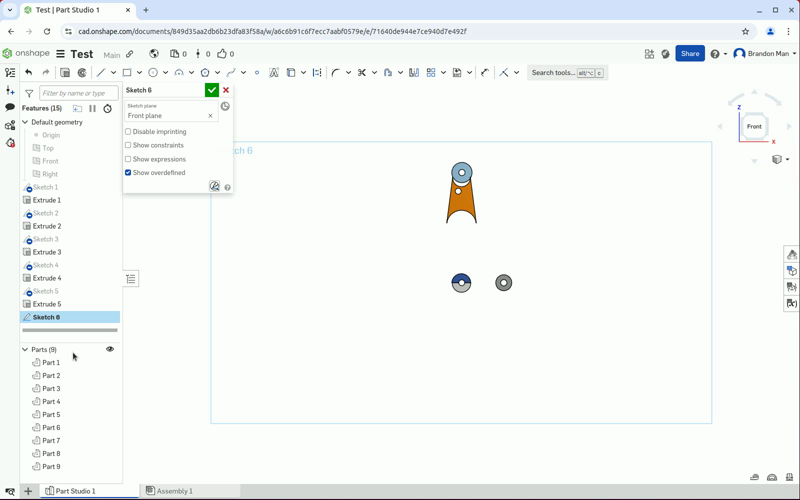
key(y)
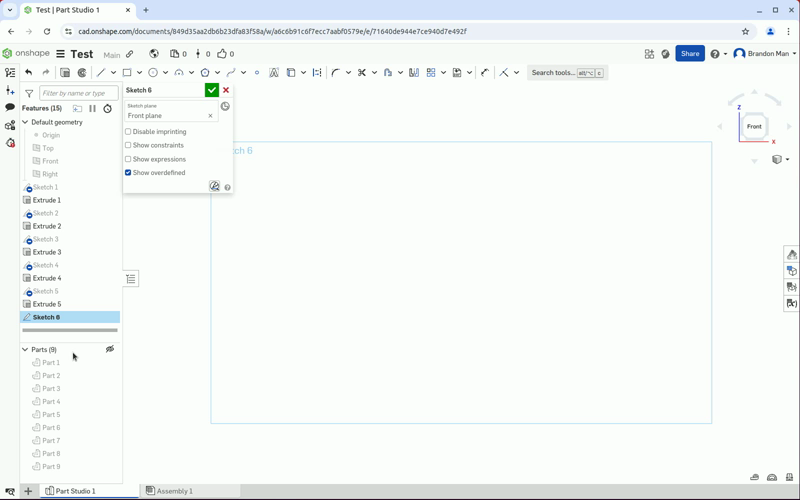
key(c)
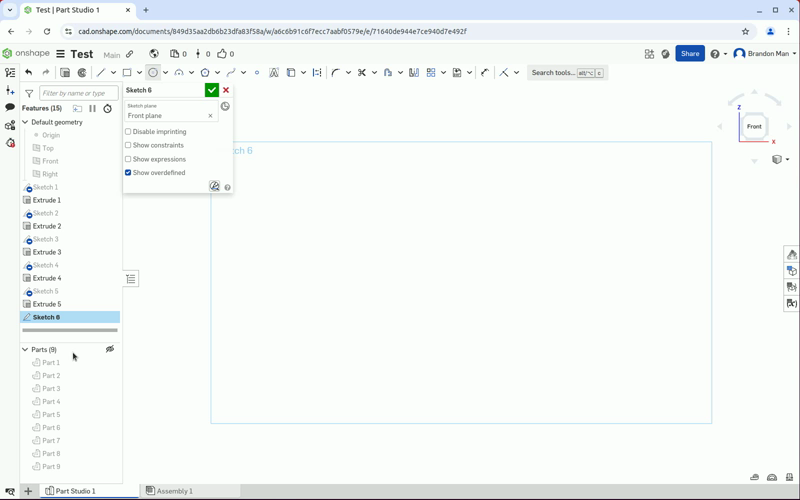
key_down(shift)
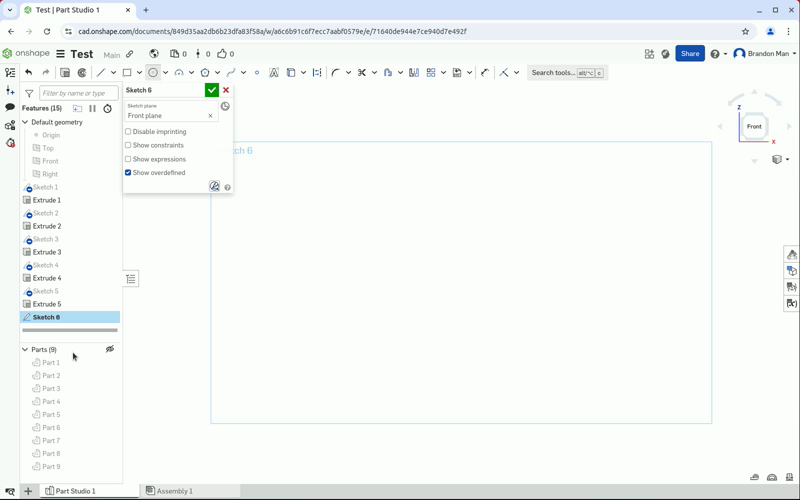
mouse_move(461, 225)
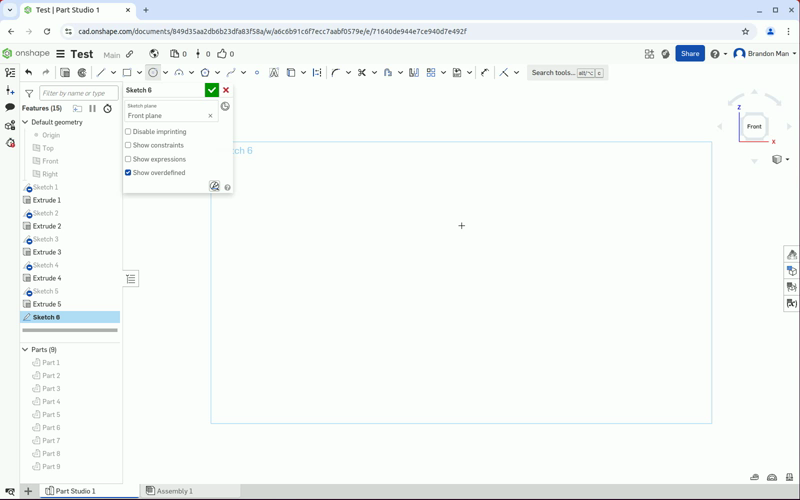
click(461, 225)
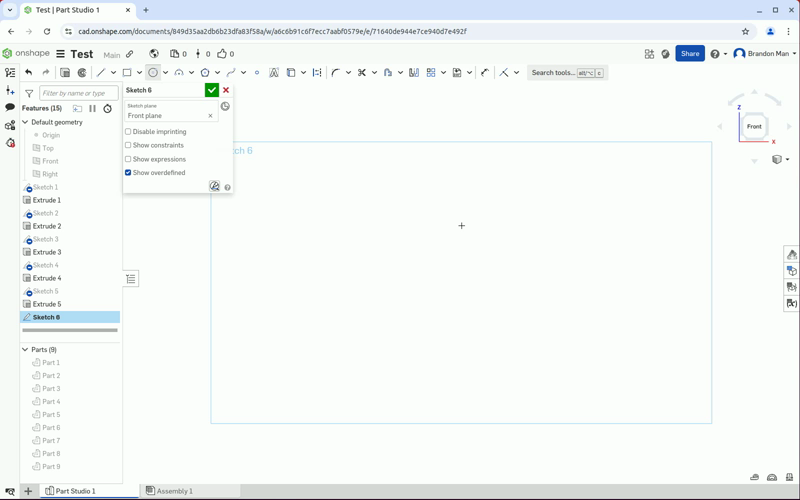
key_up(shift)
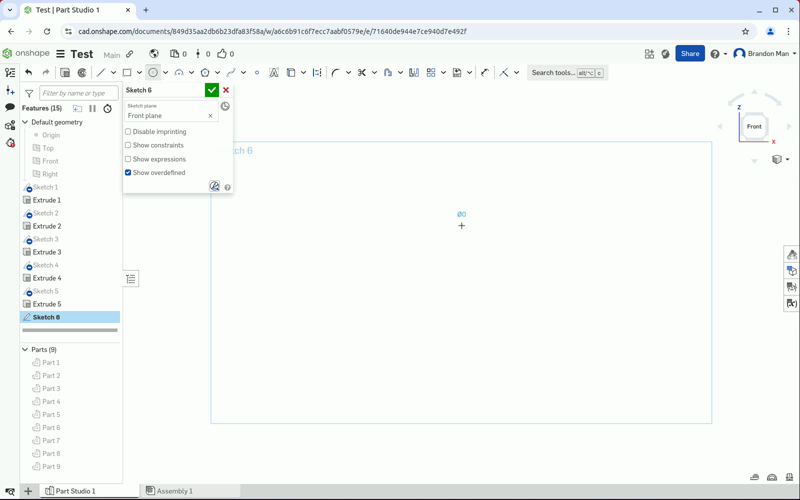
mouse_move(477, 225)
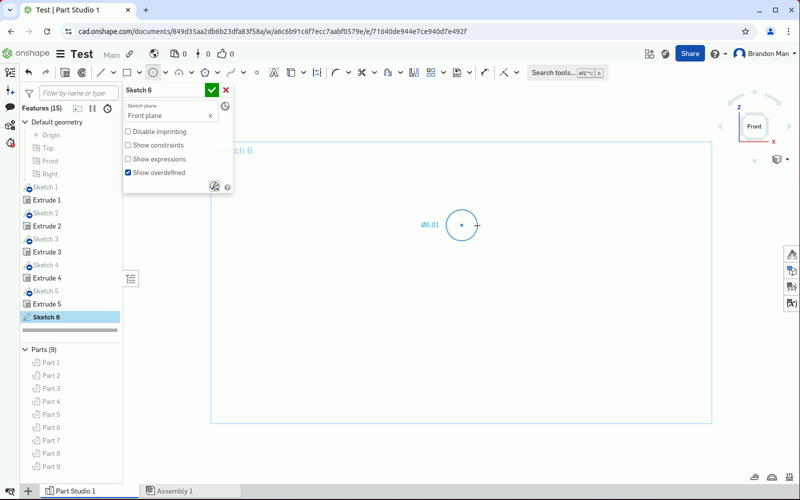
click(477, 225)
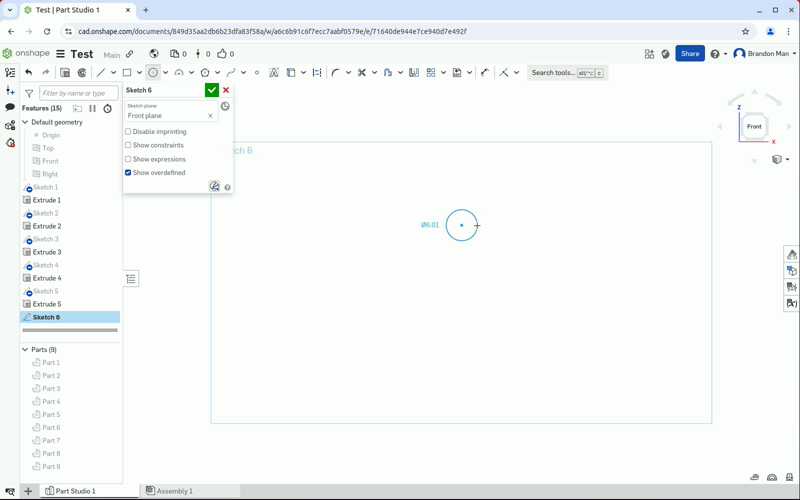
key(esc)
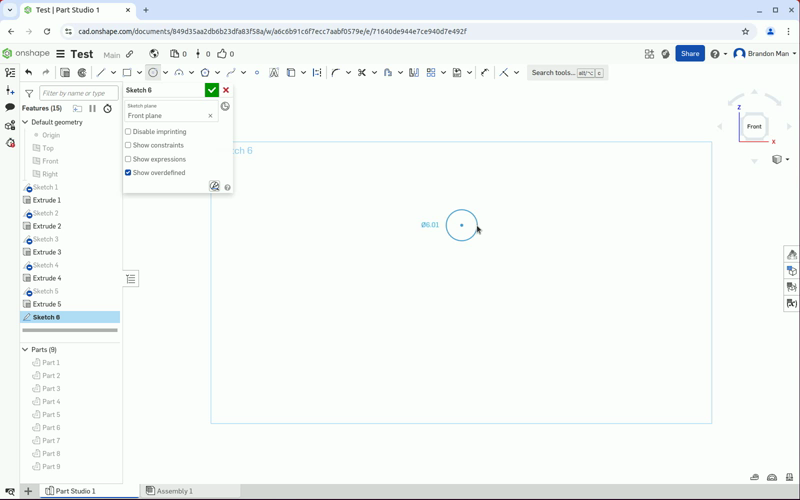
key(c)
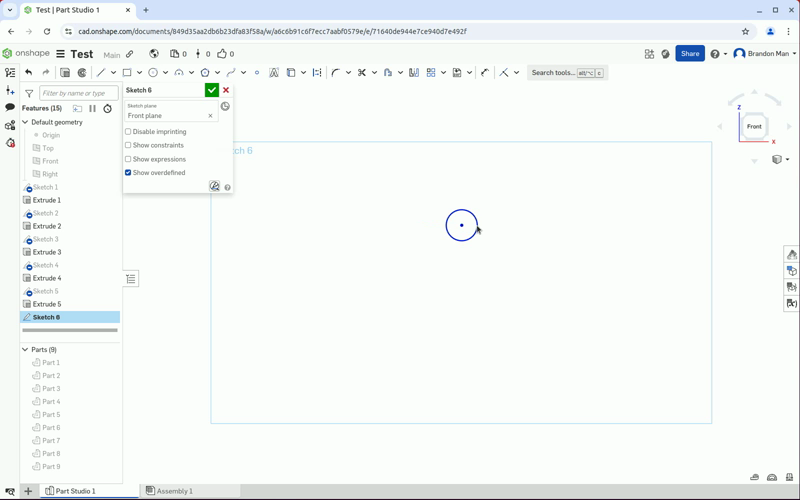
key_down(shift)
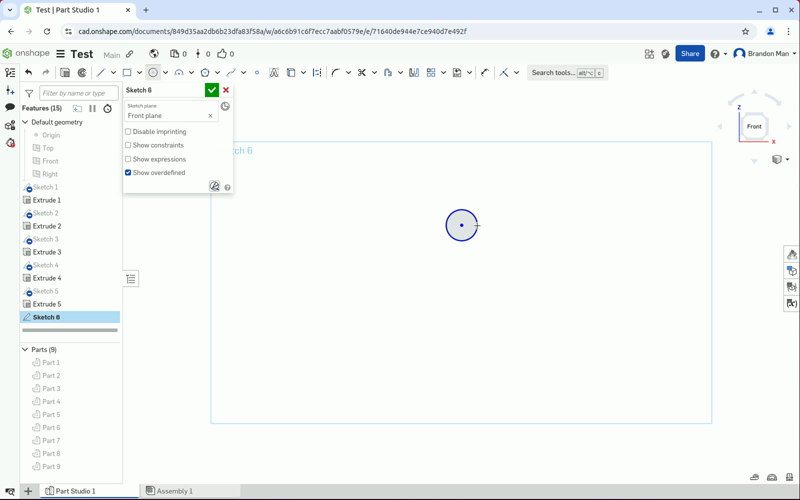
mouse_move(461, 225)
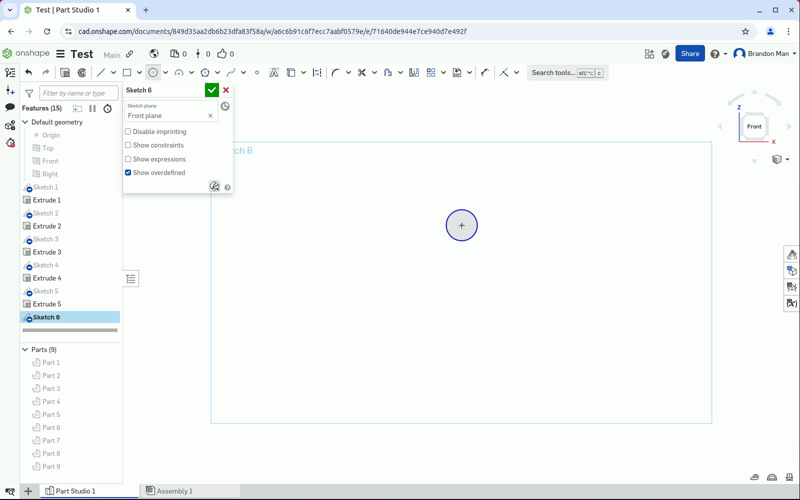
click(461, 225)
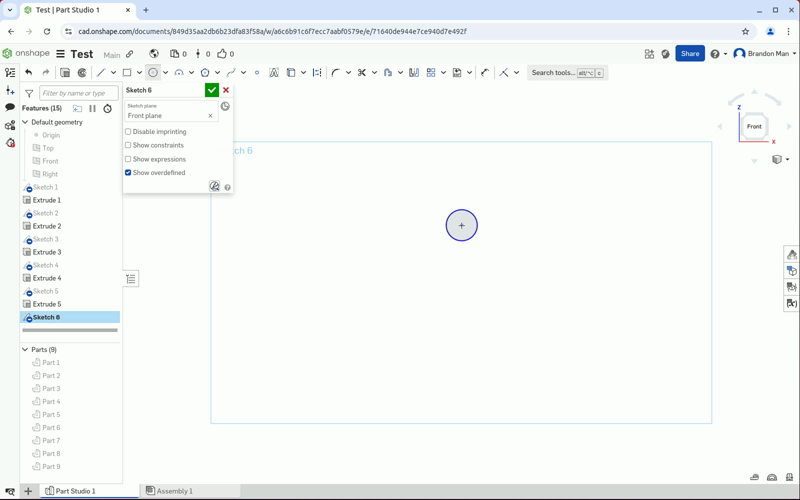
key_up(shift)
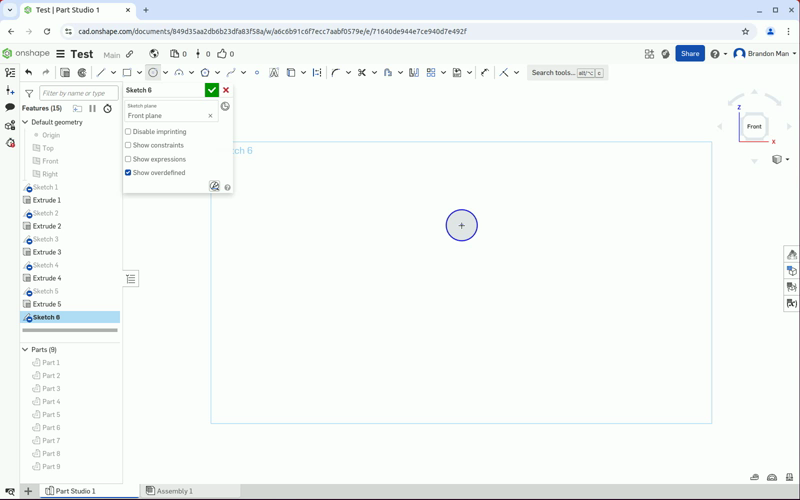
mouse_move(465, 225)
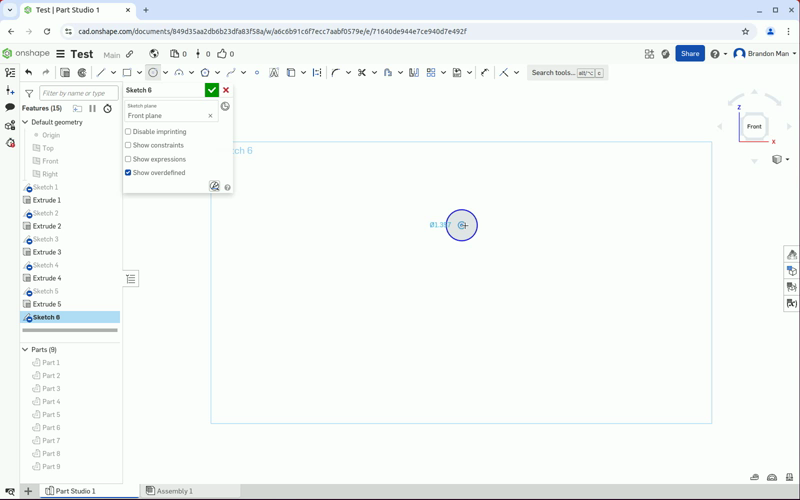
scroll(6)
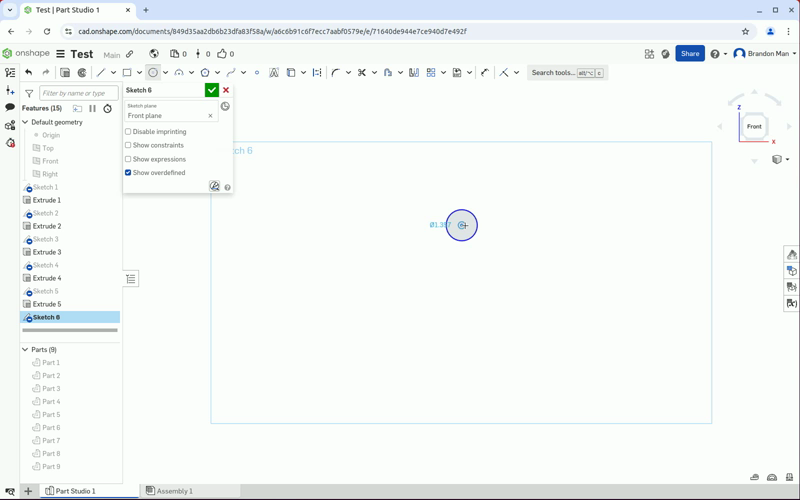
scroll(6)
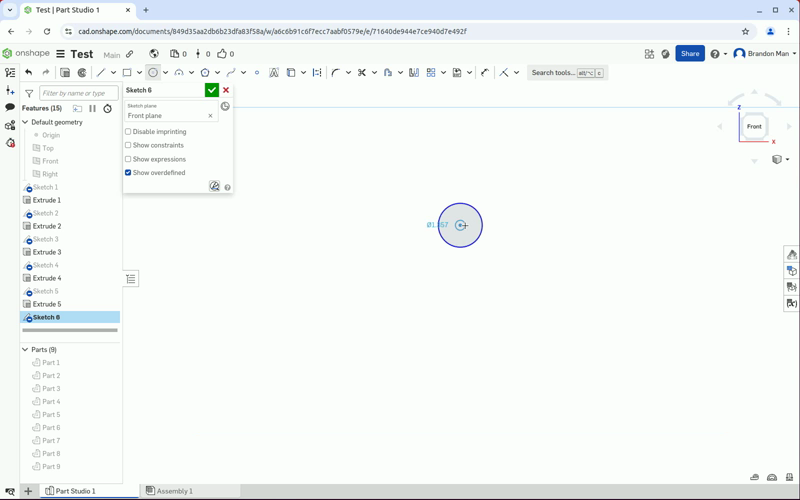
scroll(6)
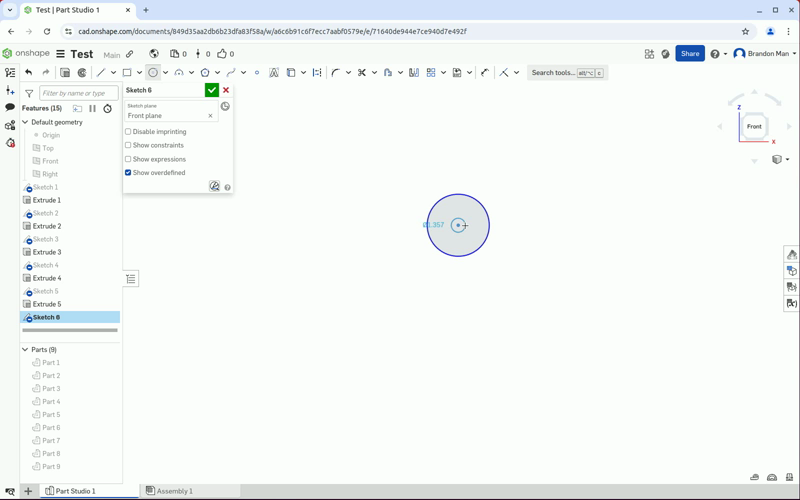
scroll(6)
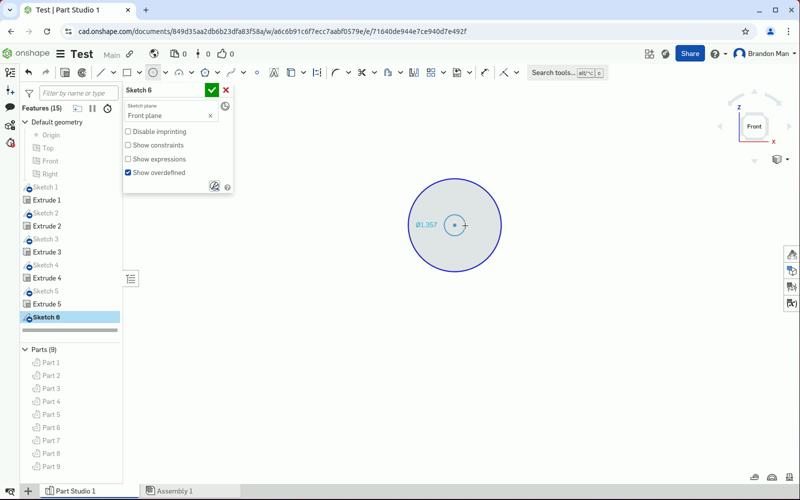
scroll(6)
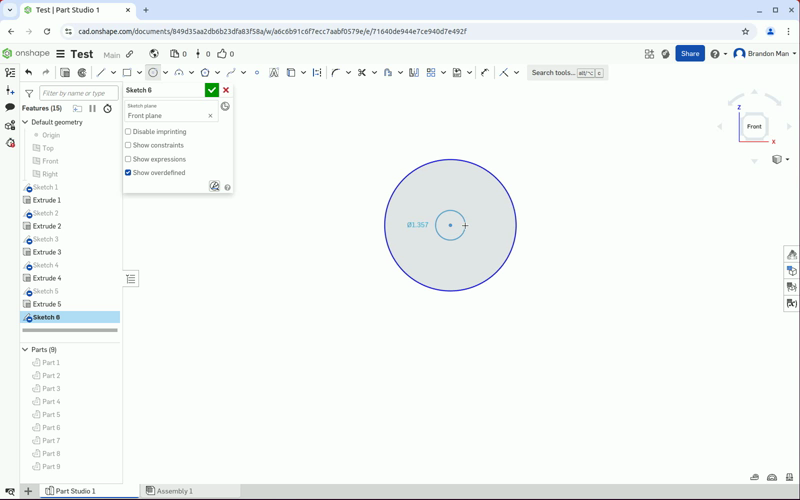
scroll(6)
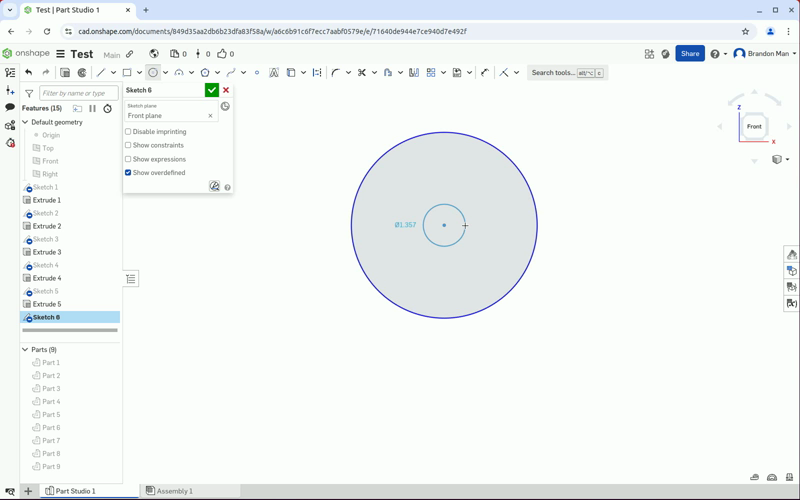
scroll(6)
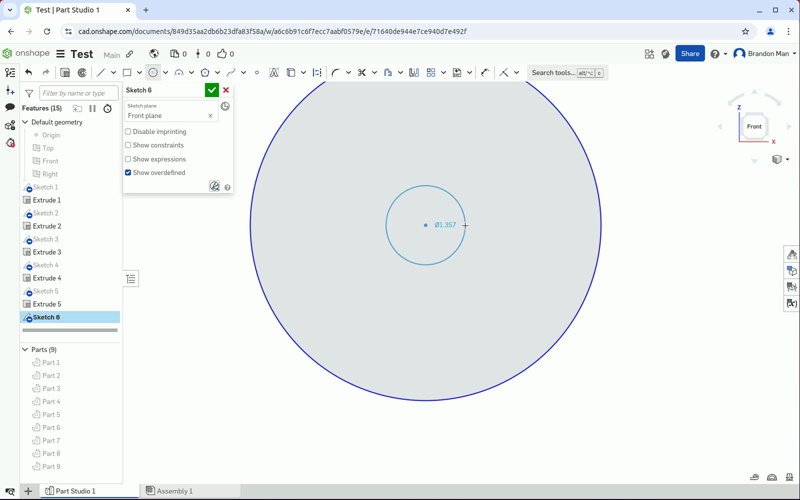
click(465, 225)
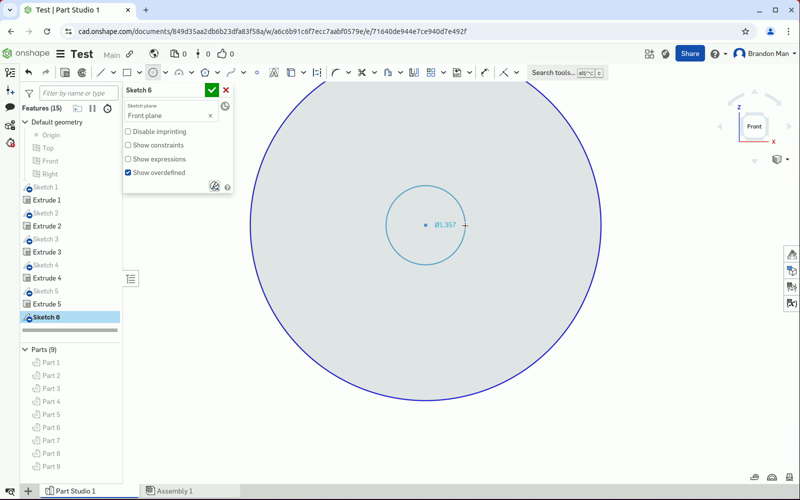
scroll(-6)
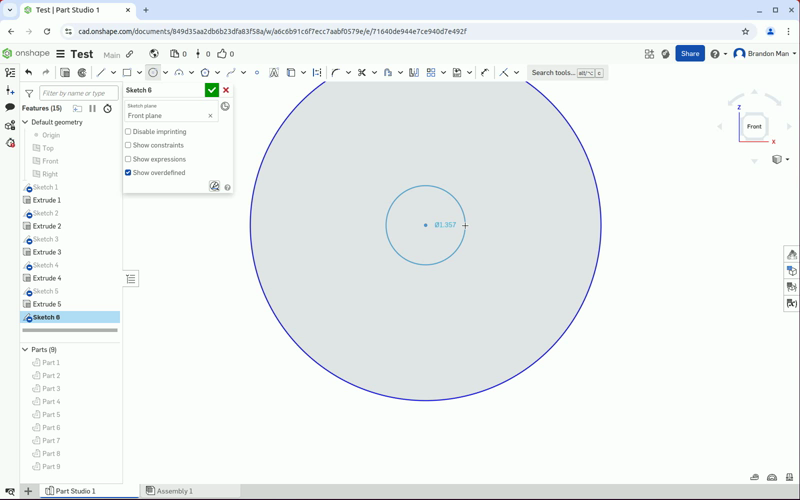
scroll(-6)
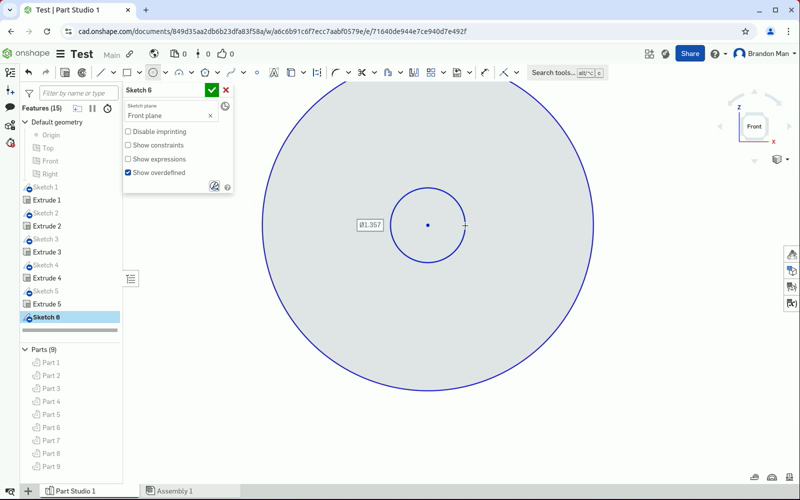
scroll(-6)
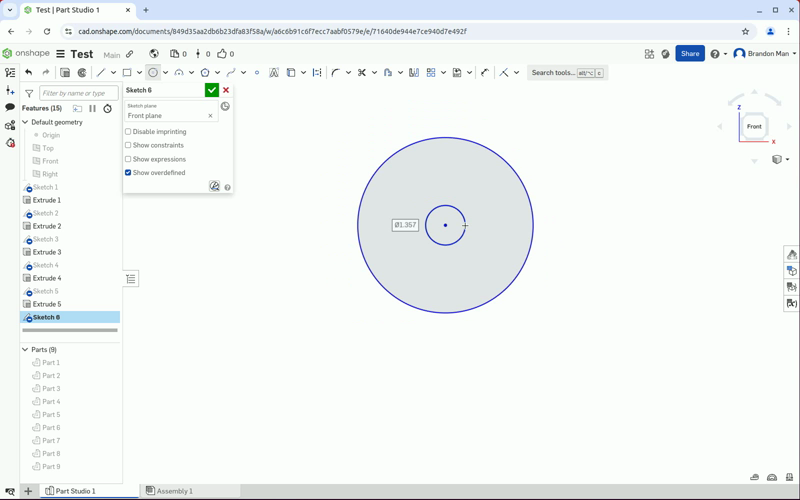
scroll(-6)
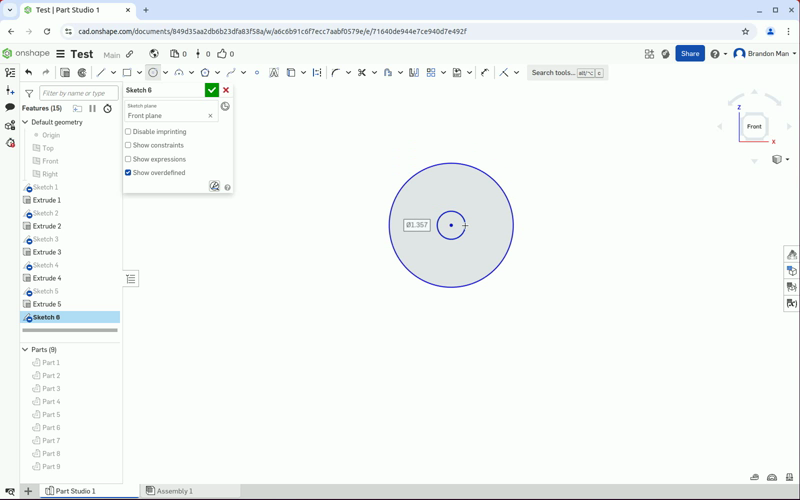
scroll(-6)
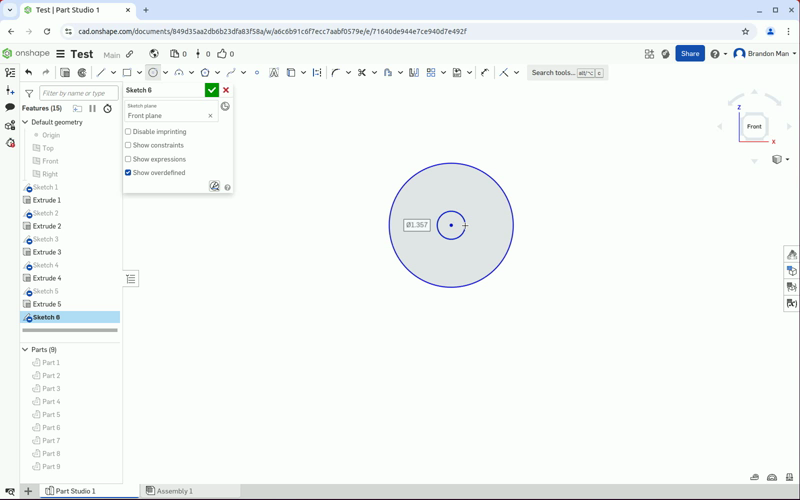
scroll(-6)
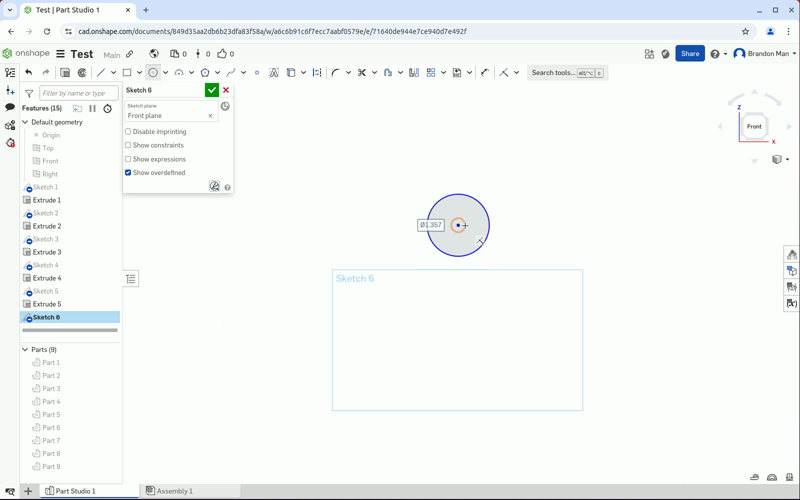
scroll(-6)
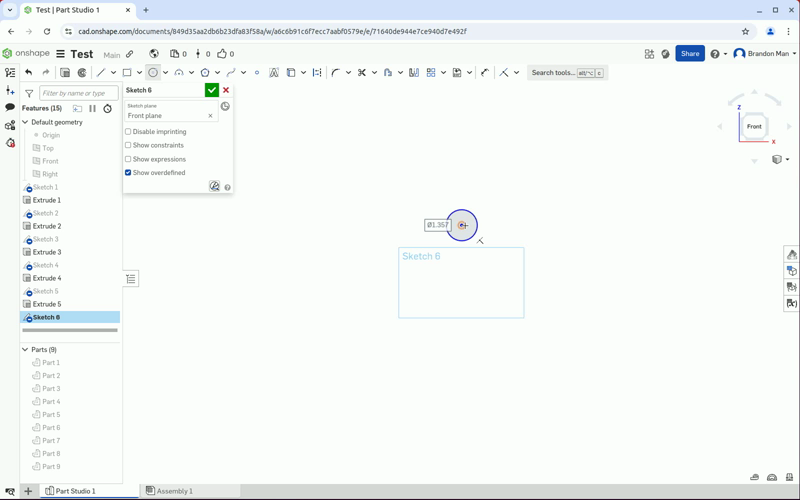
key(esc)
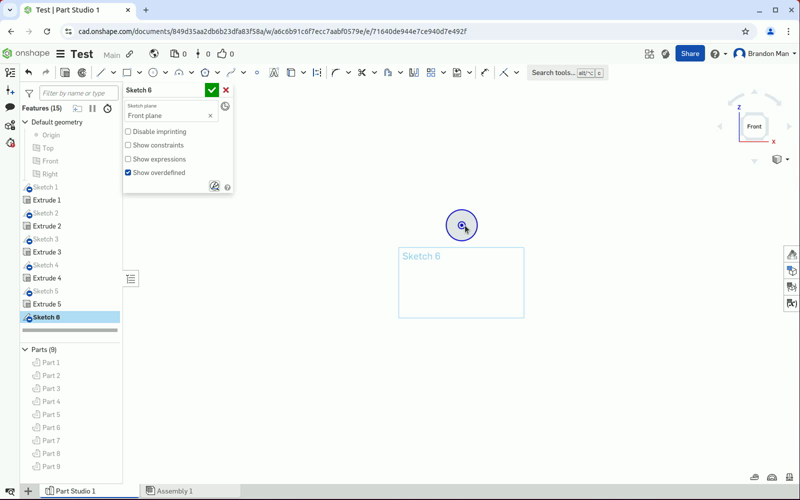
mouse_move(463, 236)
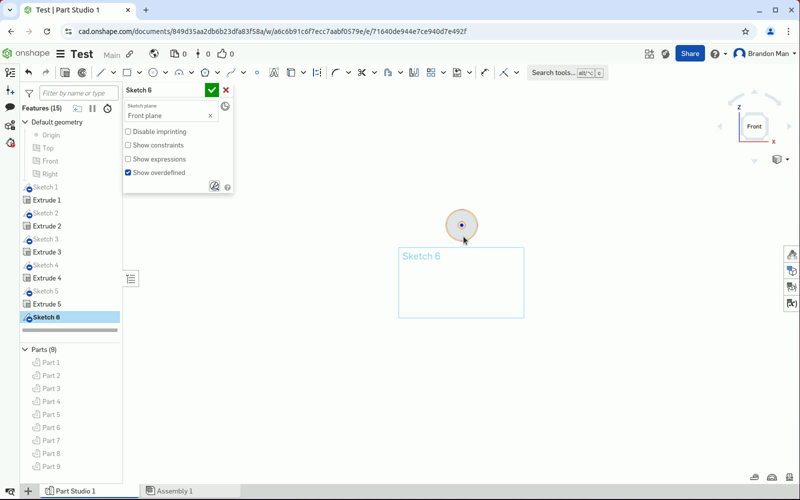
scroll(6)
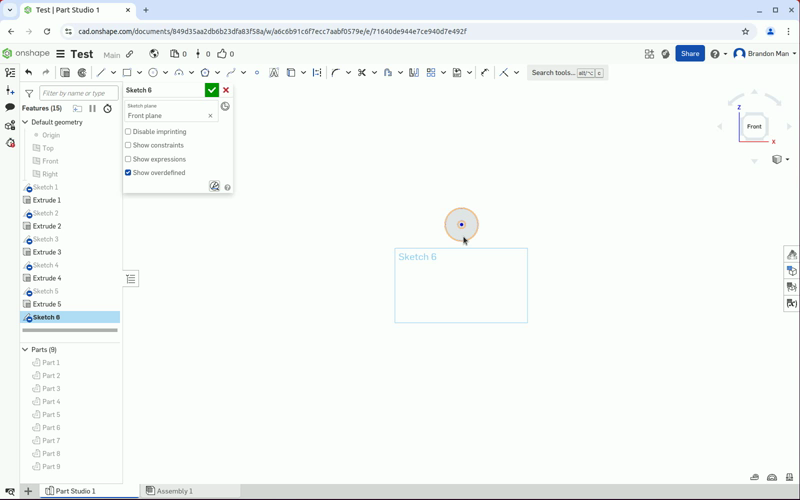
scroll(6)
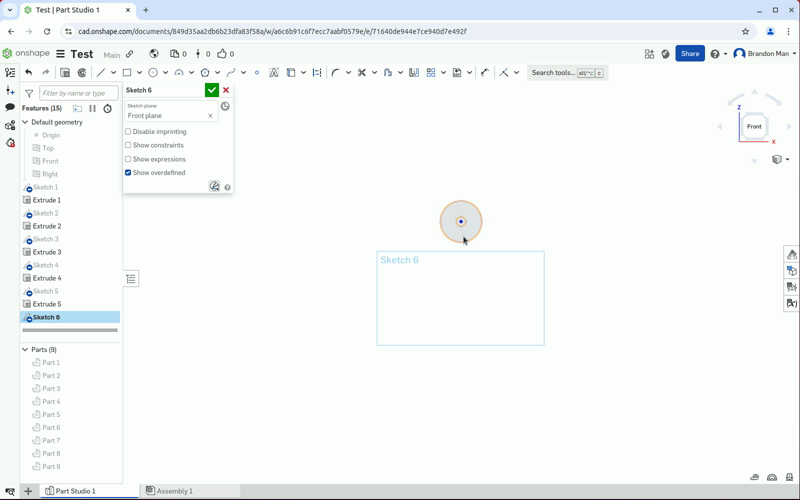
scroll(6)
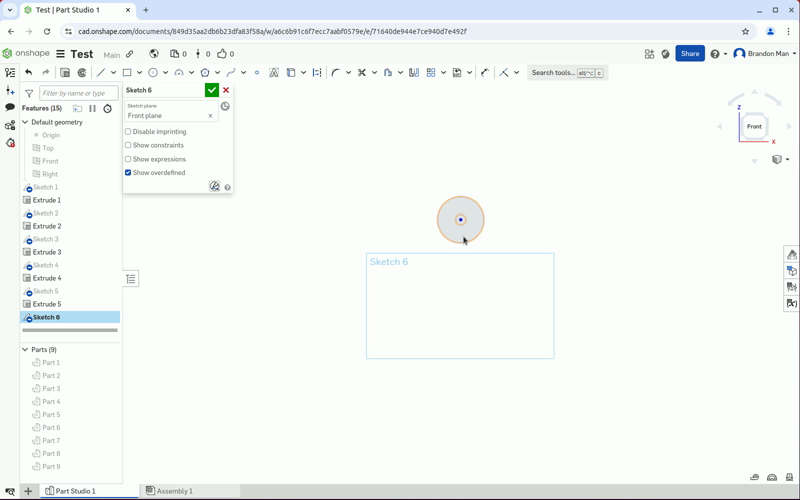
scroll(6)
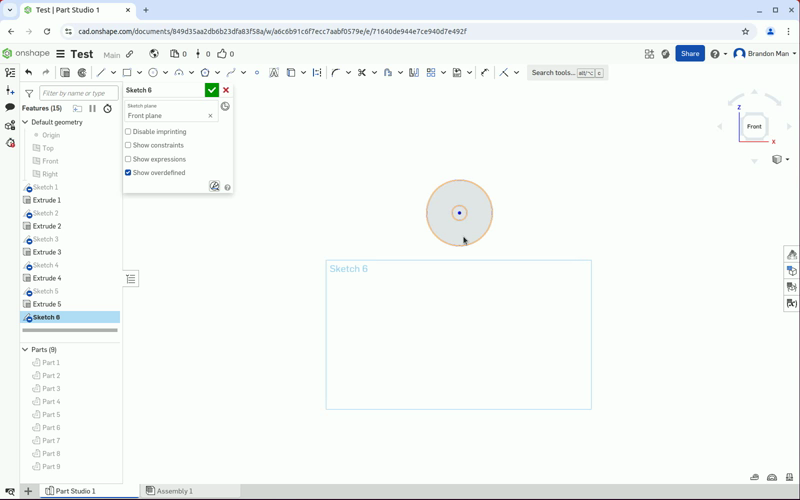
scroll(6)
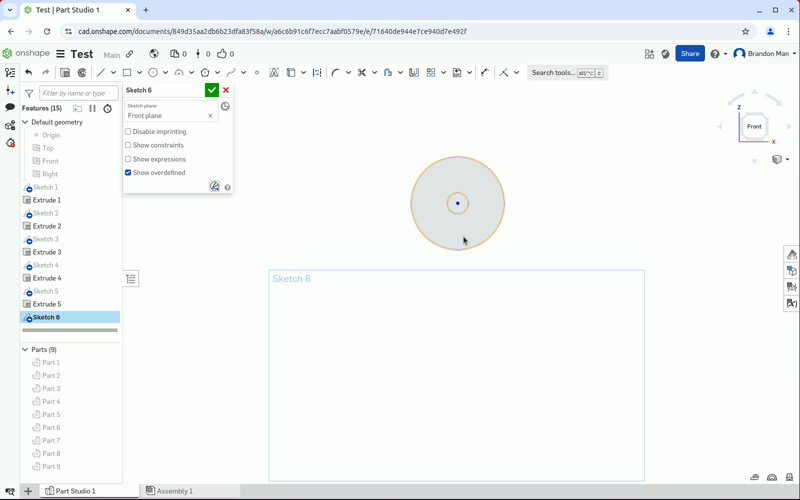
scroll(6)
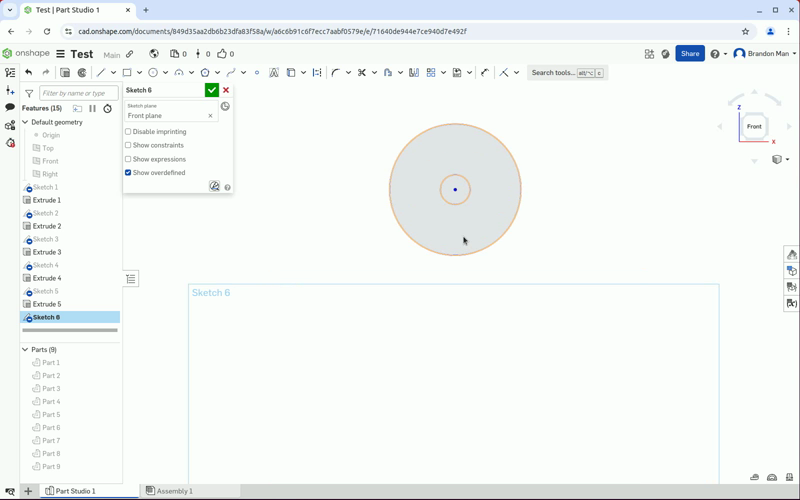
scroll(6)
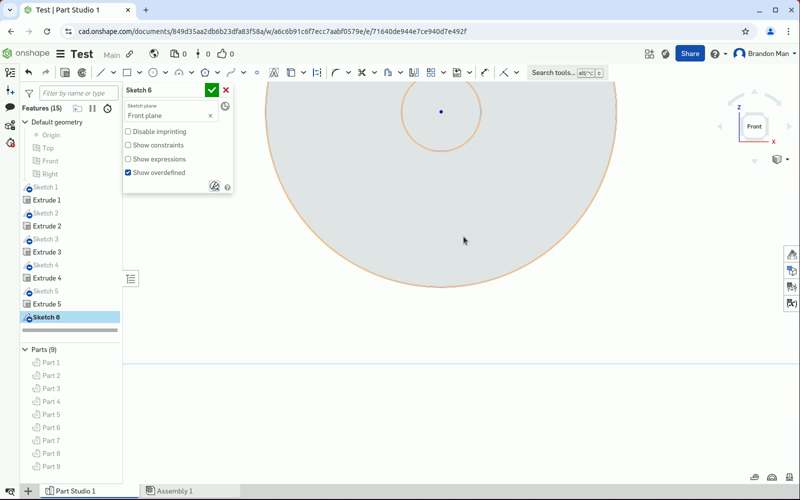
click(463, 236)
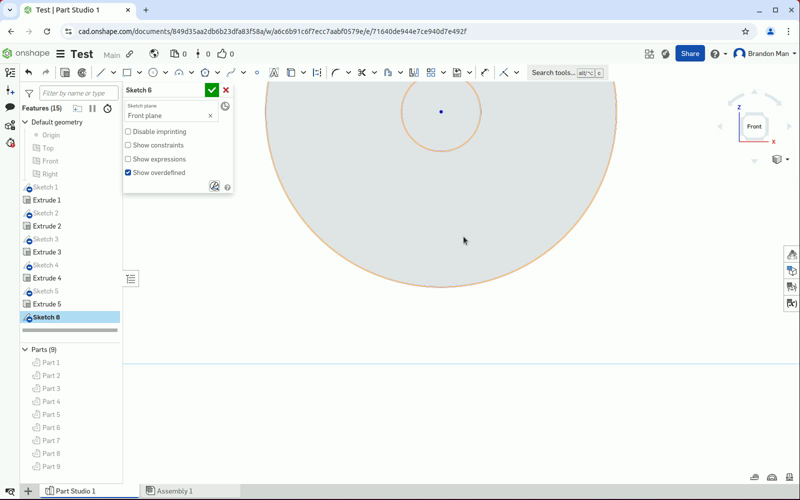
scroll(-6)
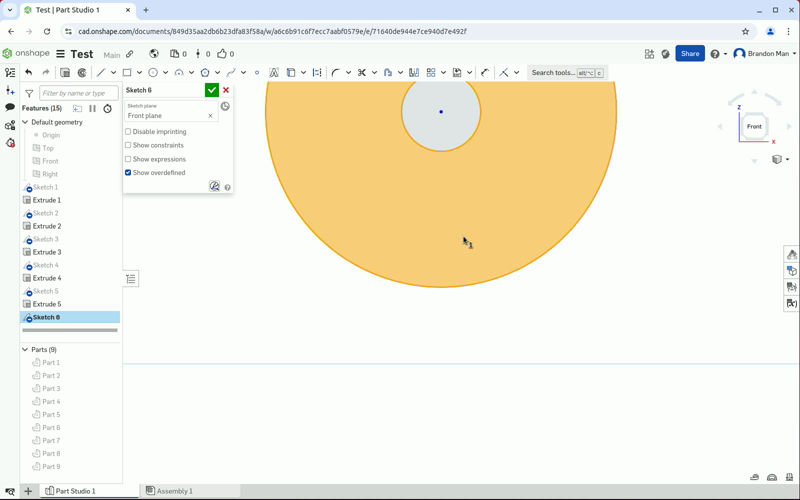
scroll(-6)
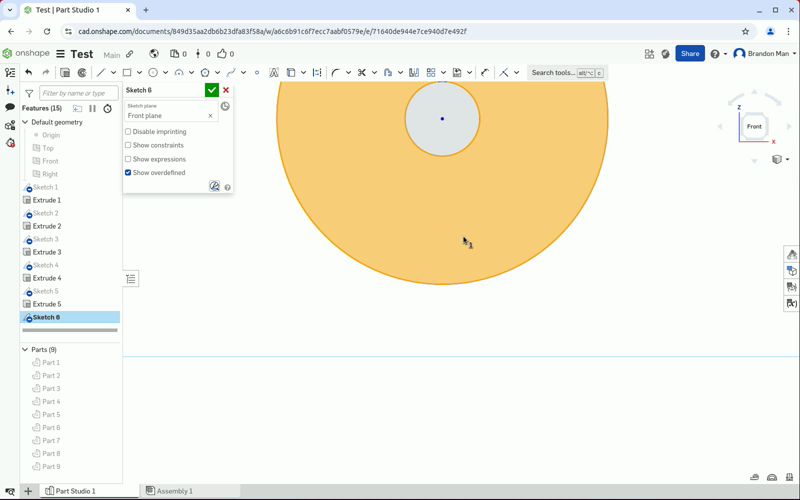
scroll(-6)
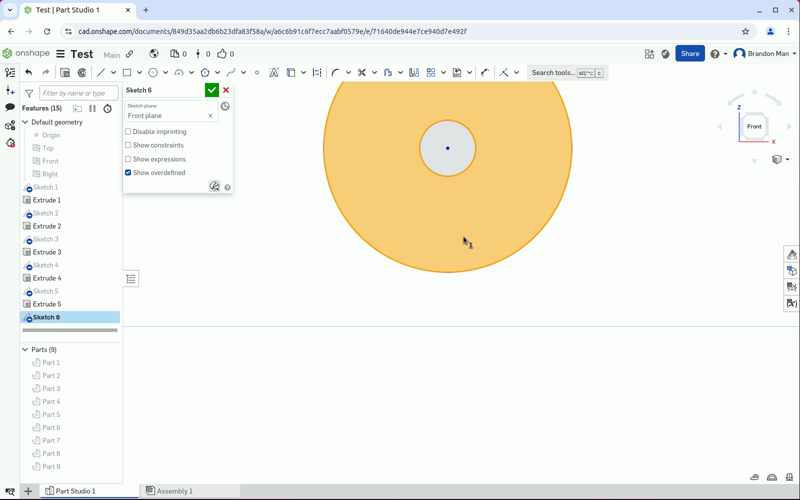
scroll(-6)
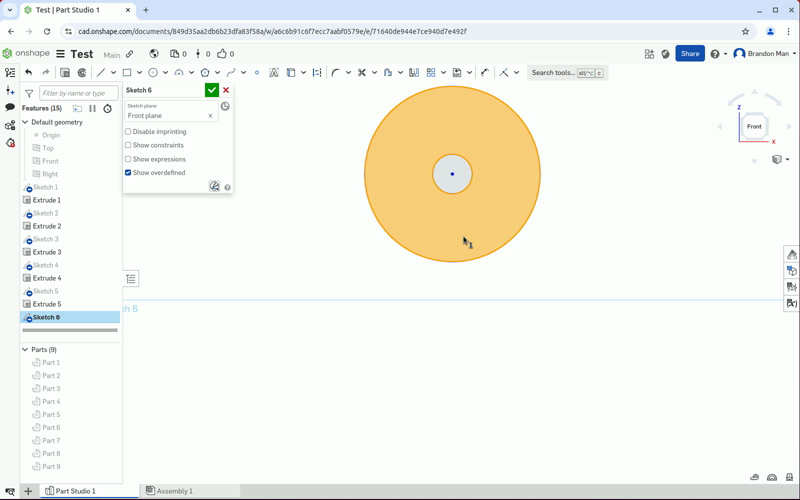
scroll(-6)
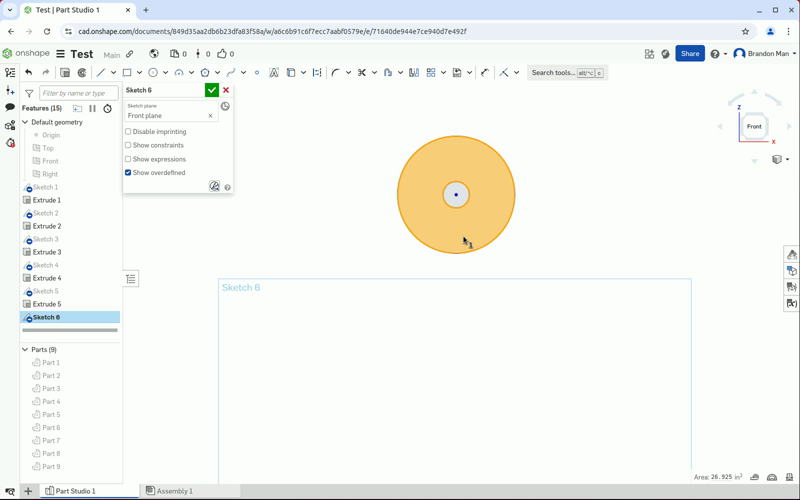
scroll(-6)
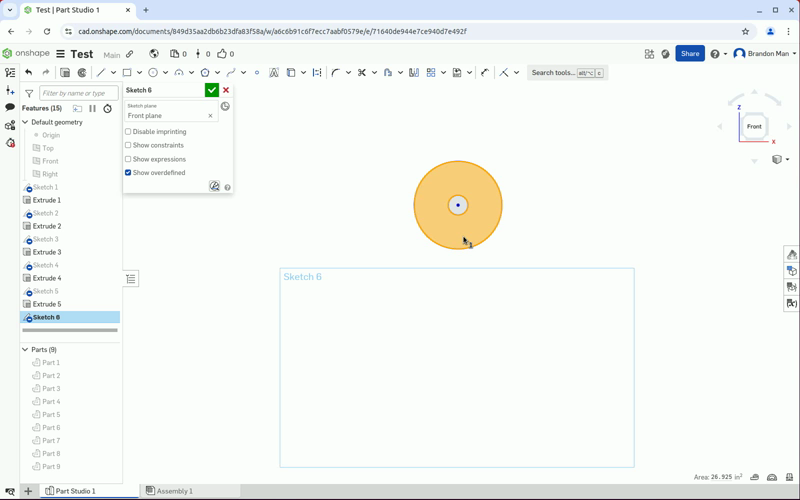
scroll(-6)
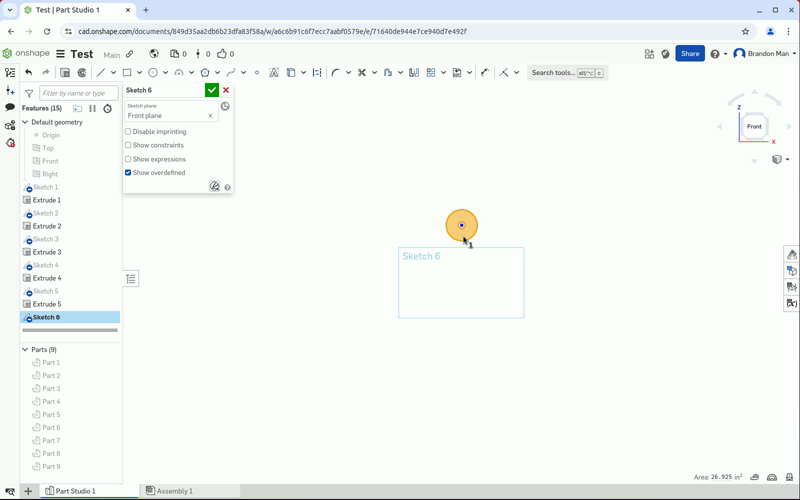
mouse_move(73, 352)
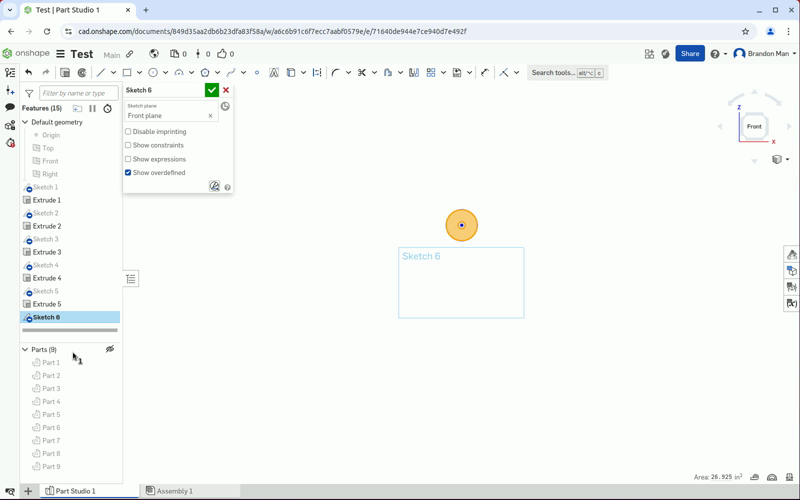
key(shift+y)
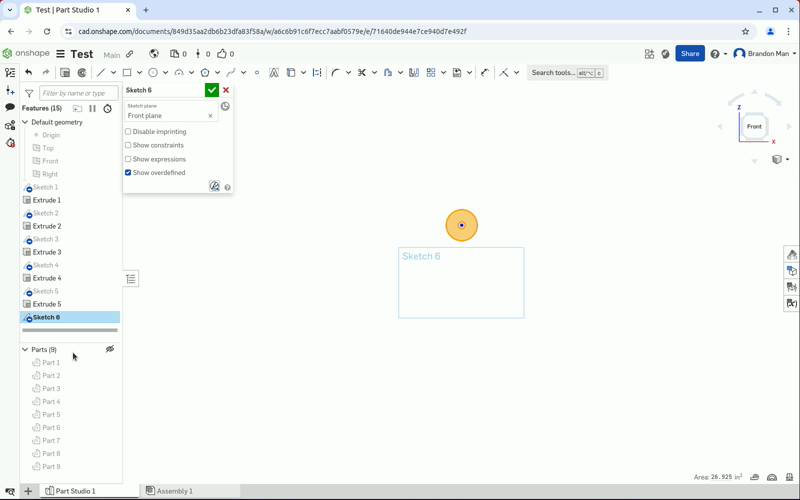
key(shift+e)
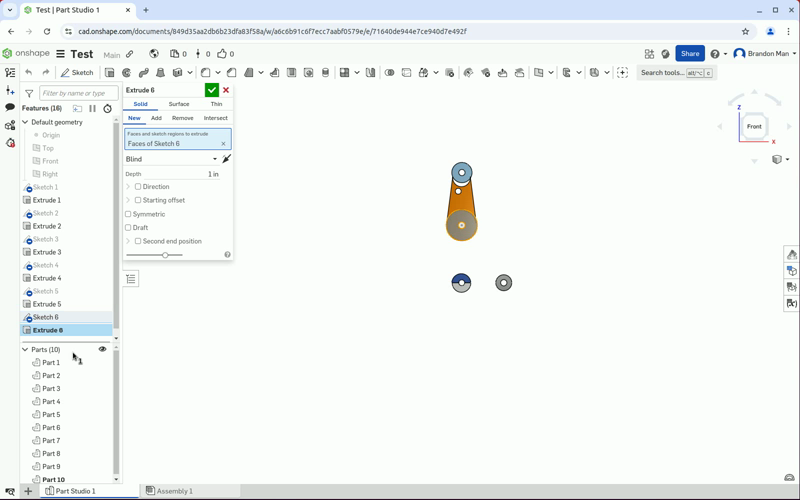
mouse_move(143, 106)
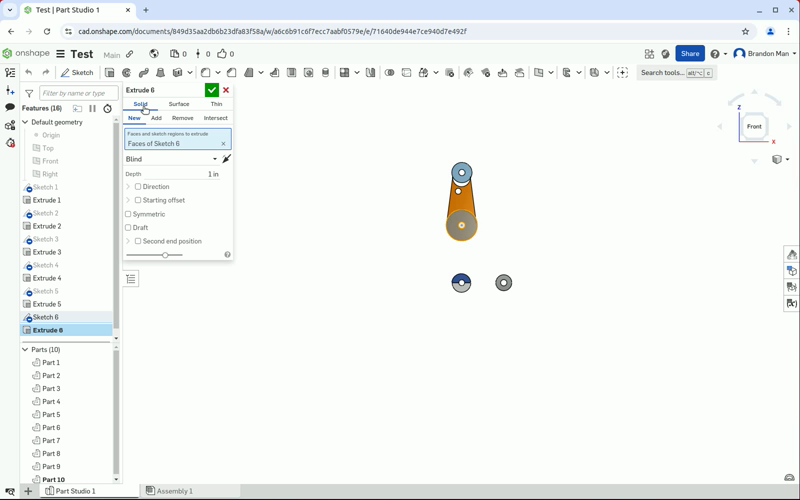
click(143, 106)
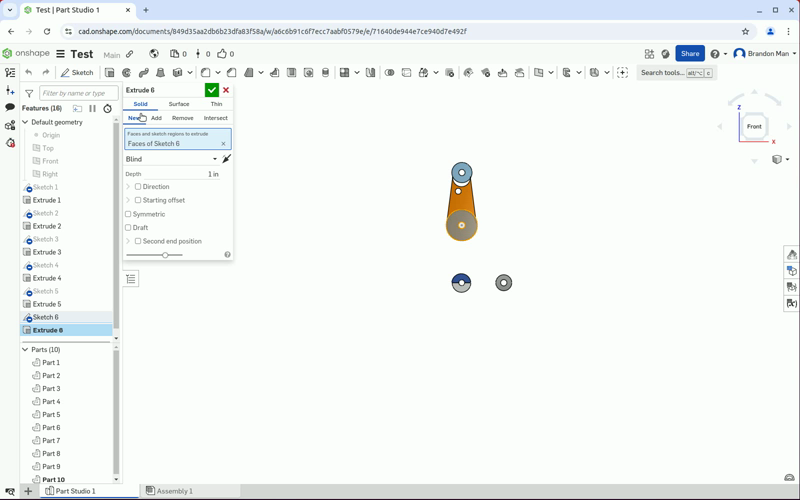
mouse_move(137, 120)
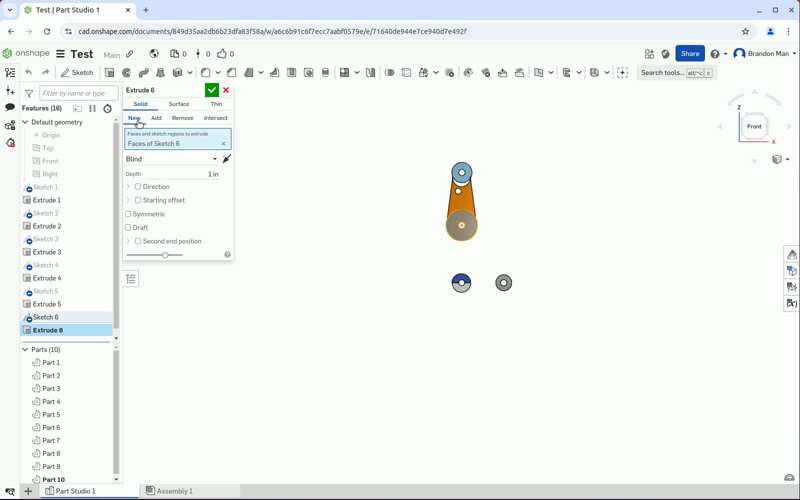
click(137, 120)
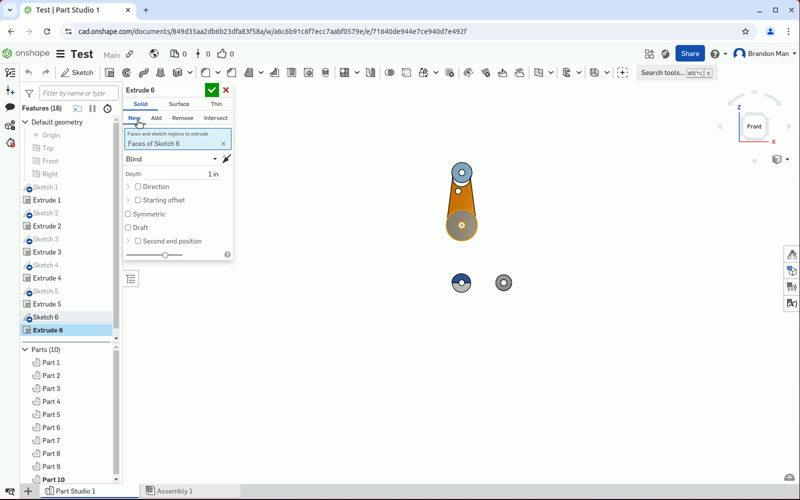
key(tab, 4)
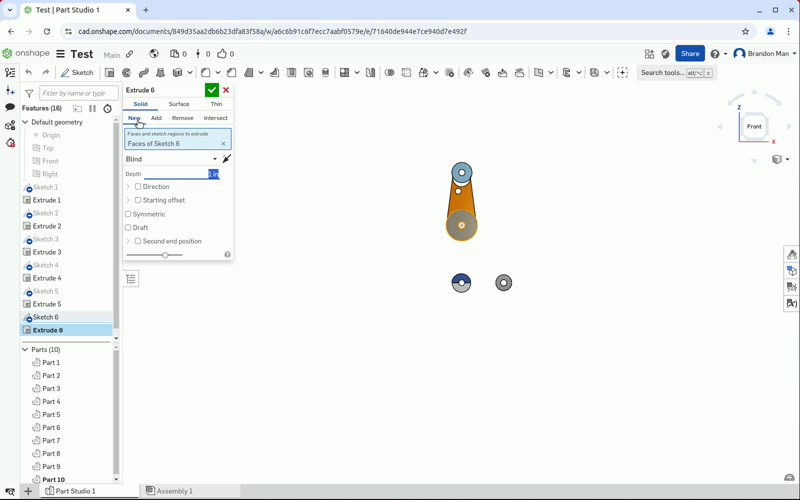
text(0.481)
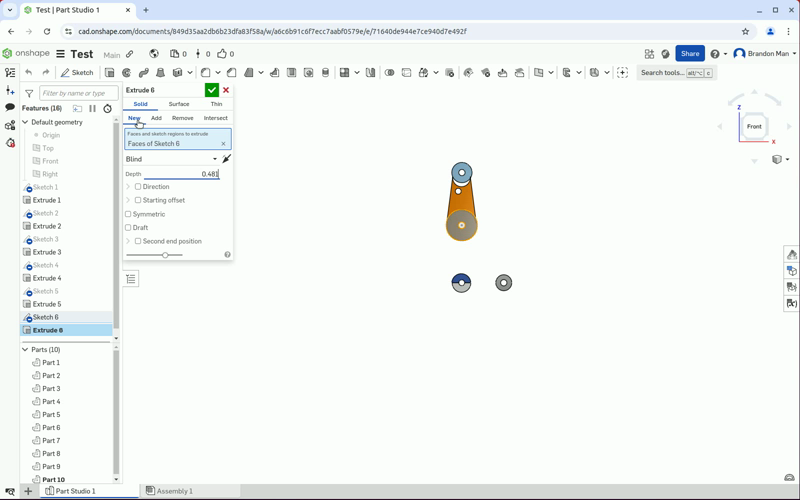
key(enter)
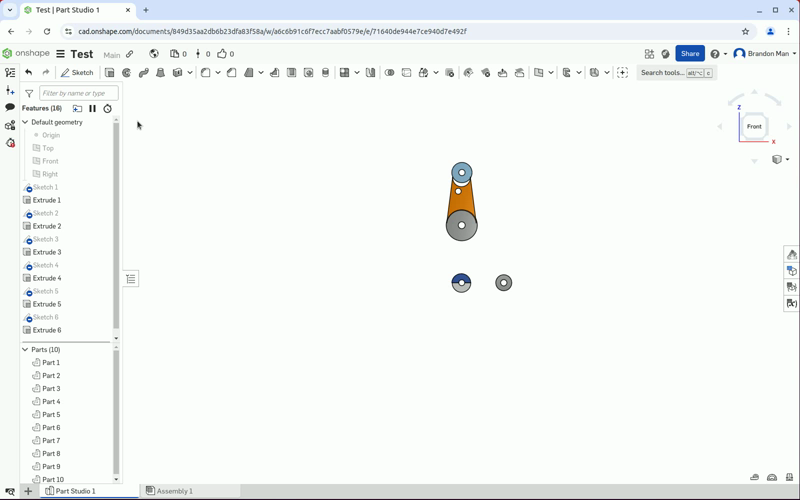
key(shift+h)
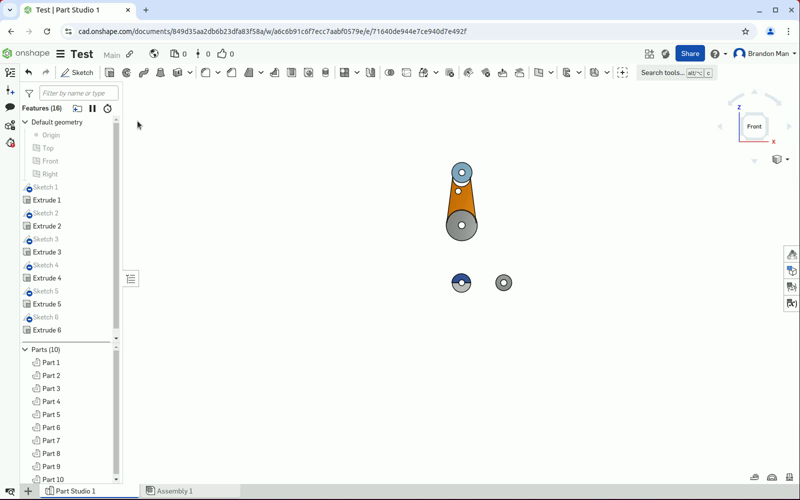
key(shift+h)
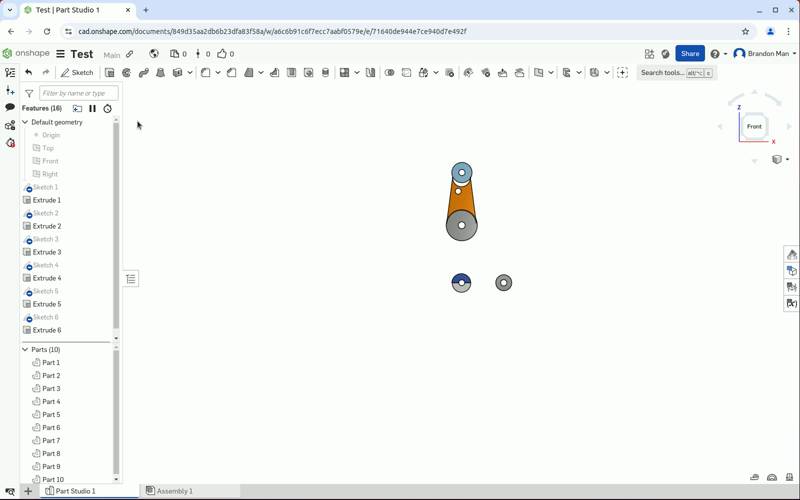
mouse_move(69, 189)
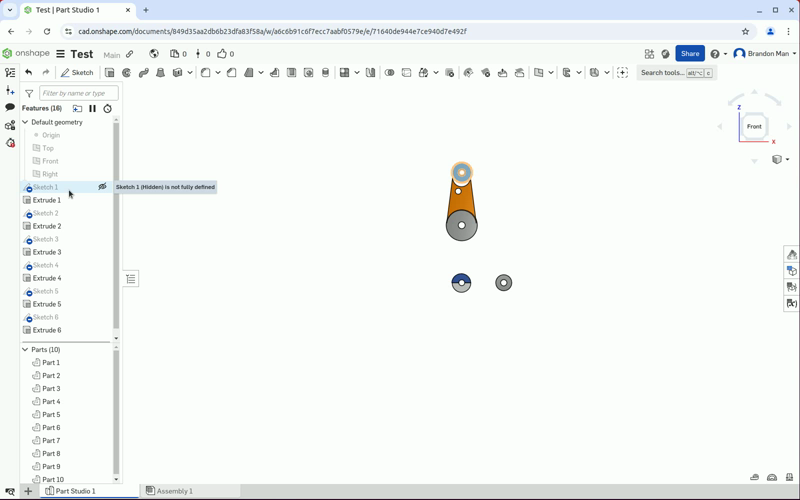
click(69, 189)
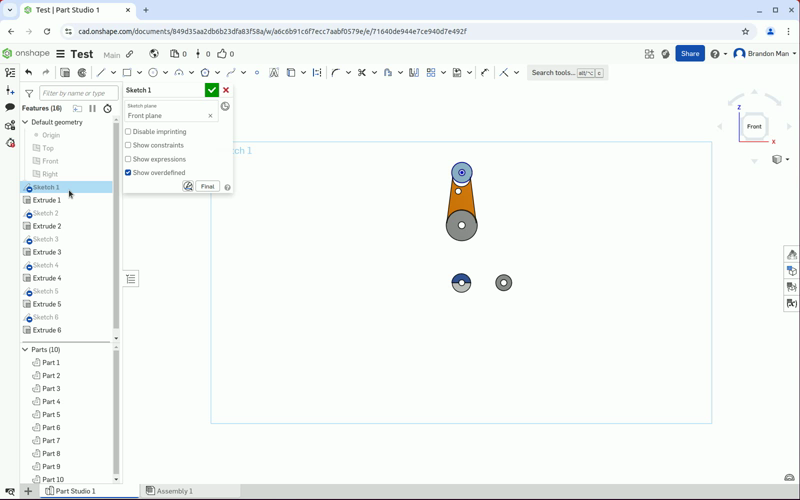
mouse_move(229, 92)
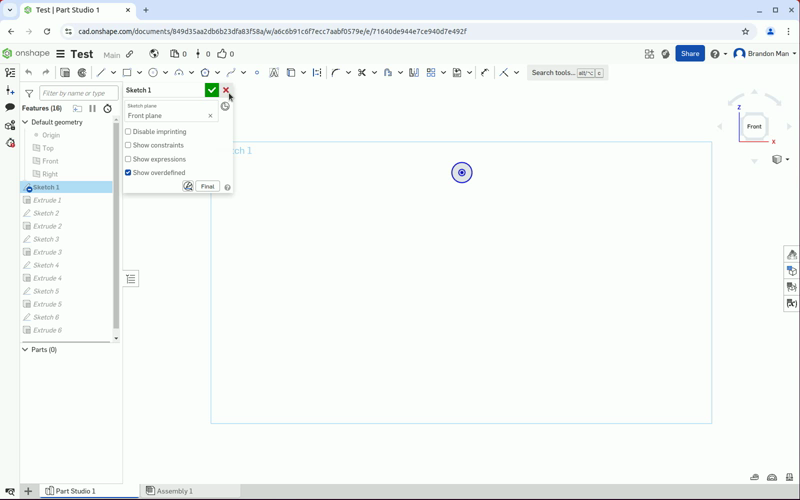
click(229, 92)
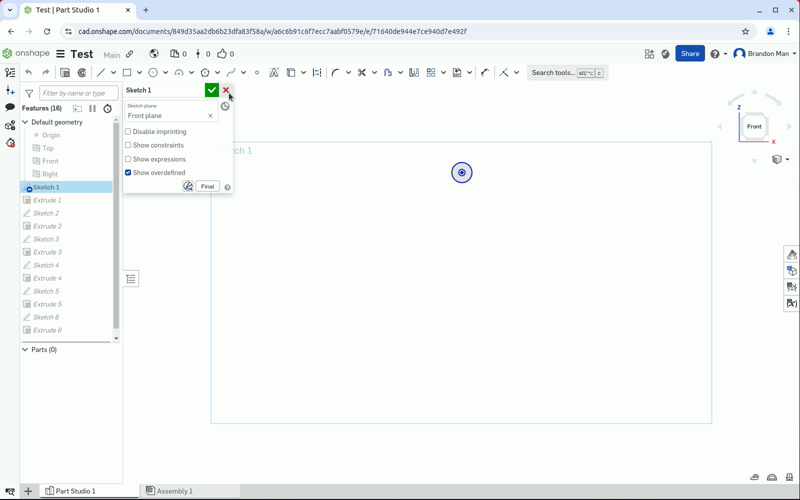
key(shift+s)
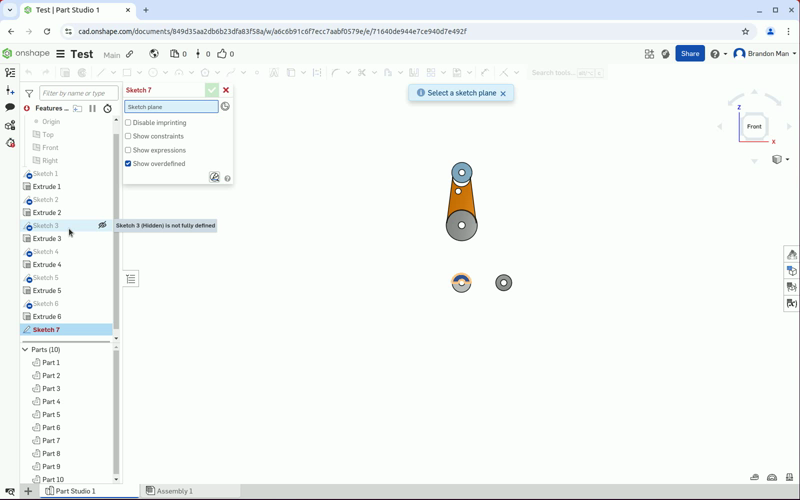
scroll(3)
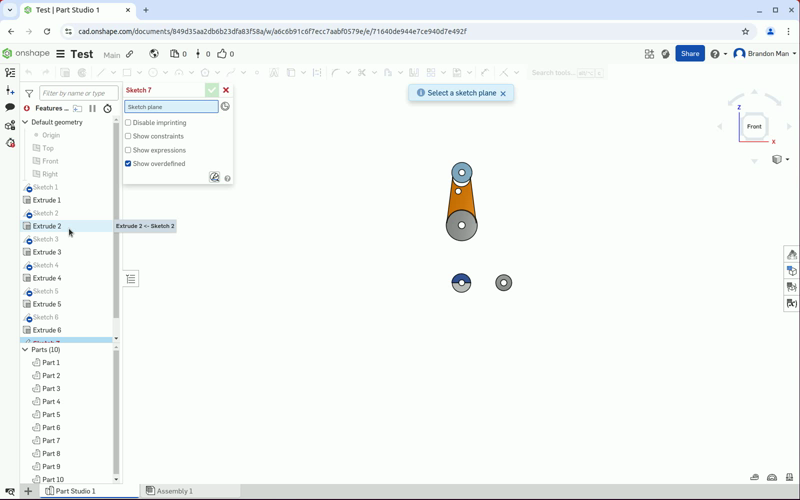
mouse_move(69, 163)
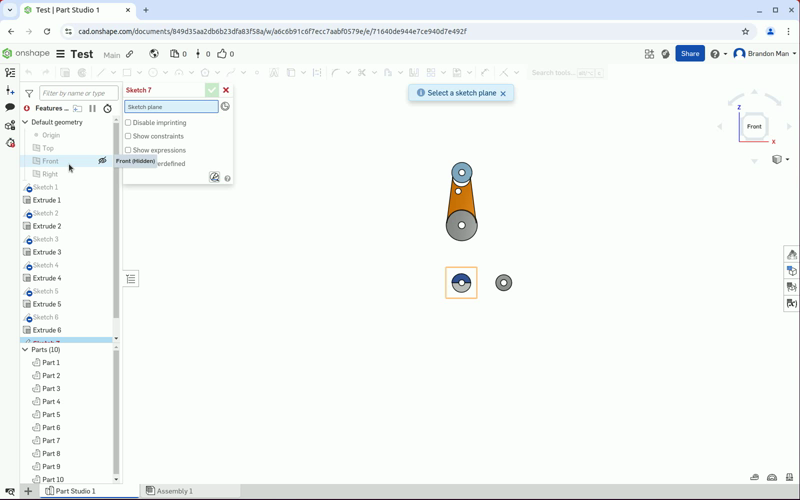
click(69, 163)
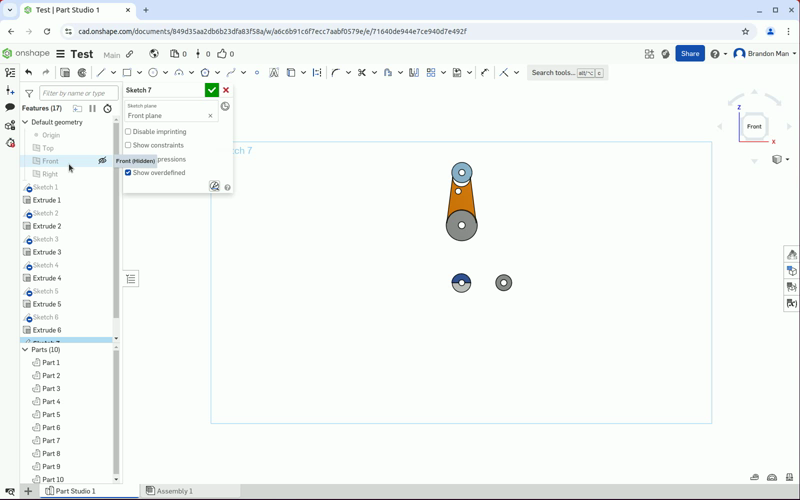
mouse_move(69, 352)
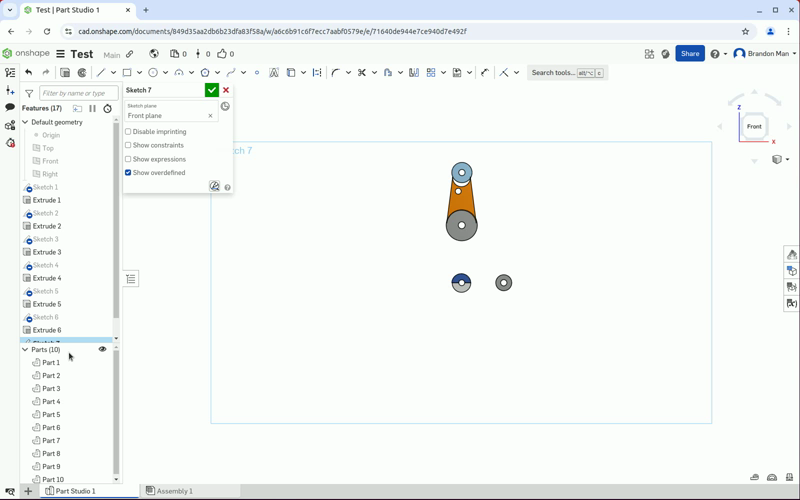
key(y)
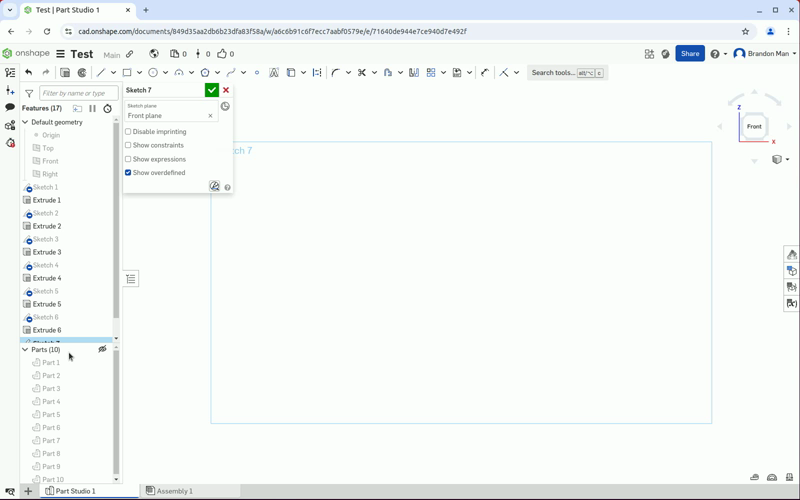
key(l)
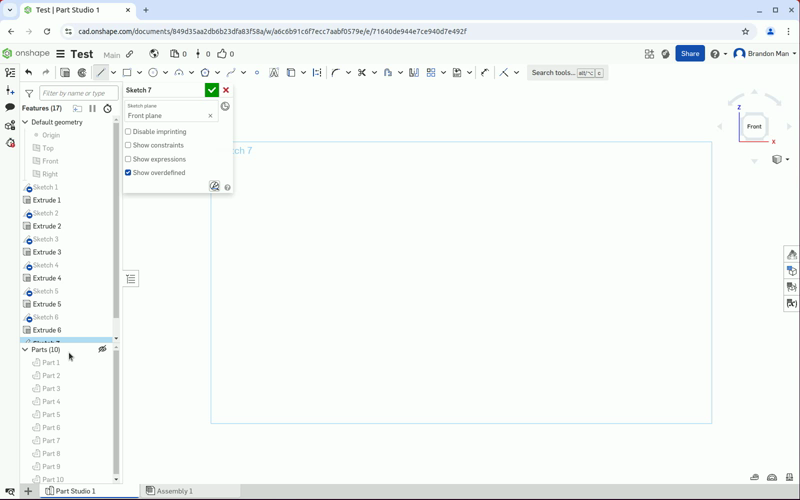
key_down(shift)
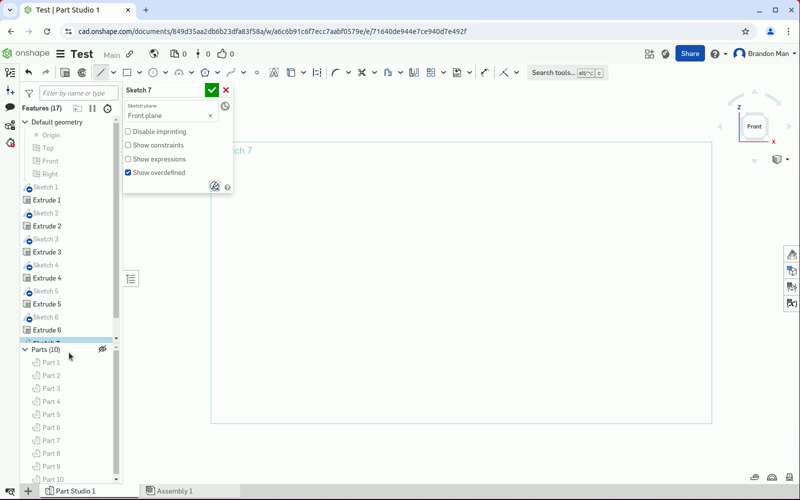
mouse_move(446, 226)
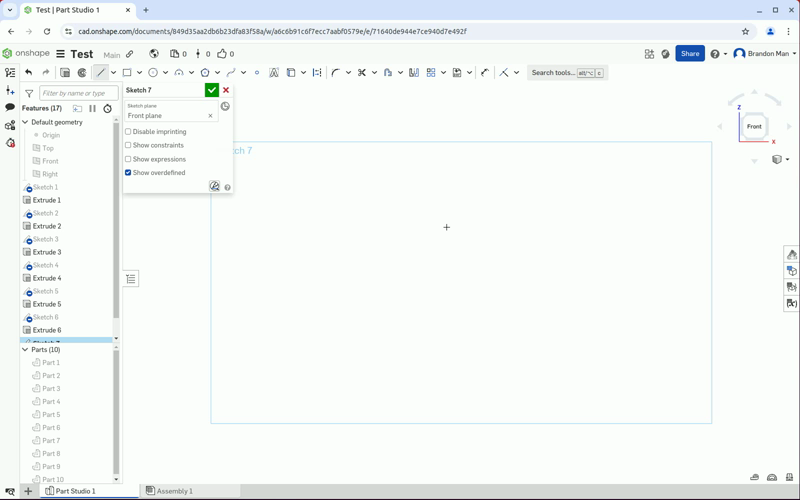
click(446, 226)
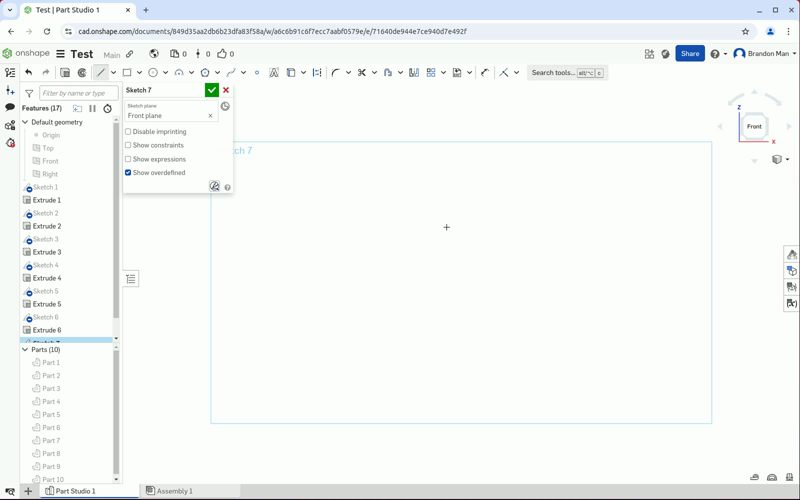
key_up(shift)
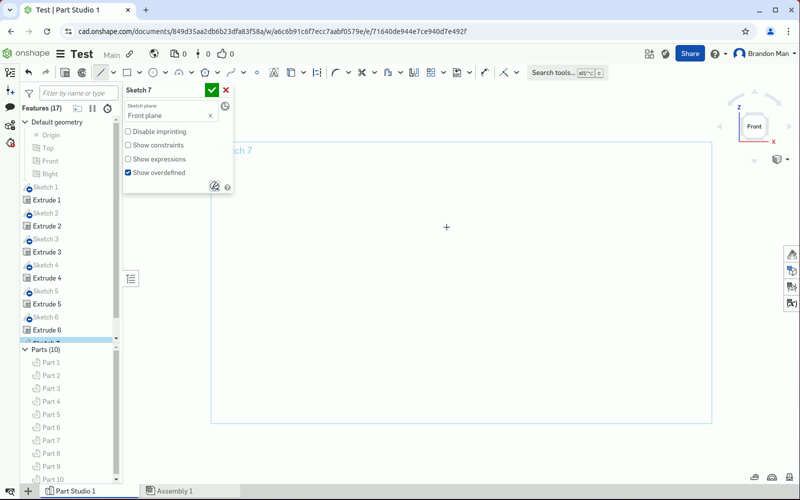
key_down(shift)
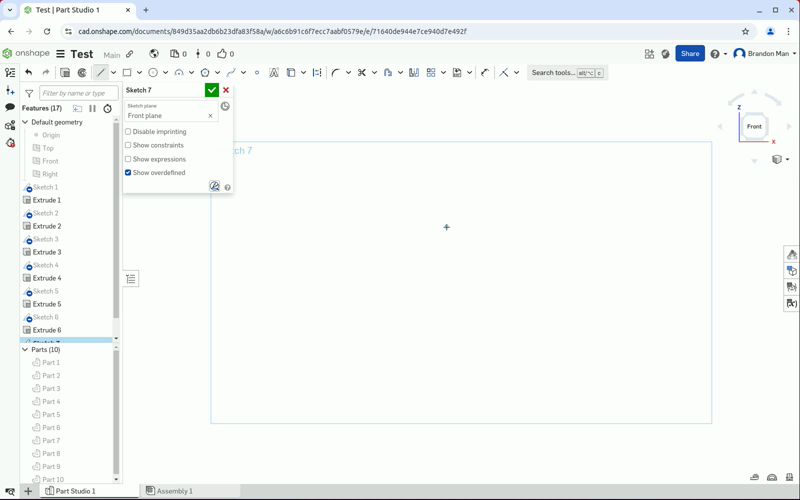
mouse_move(476, 226)
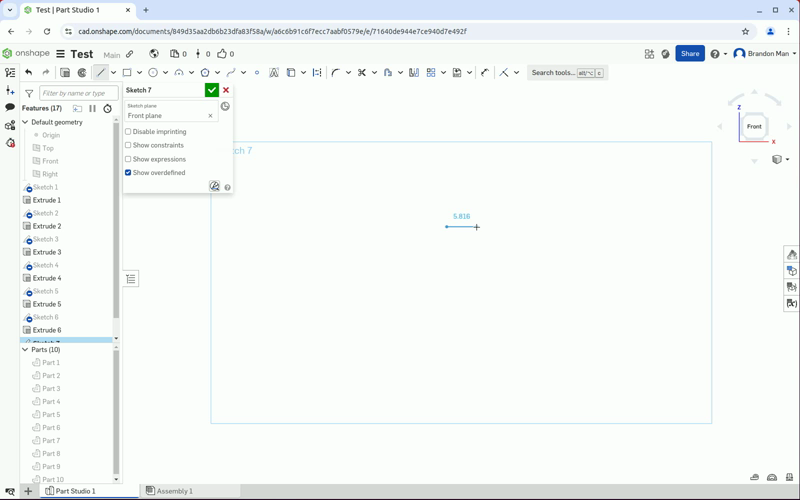
mouse_move(452, 282)
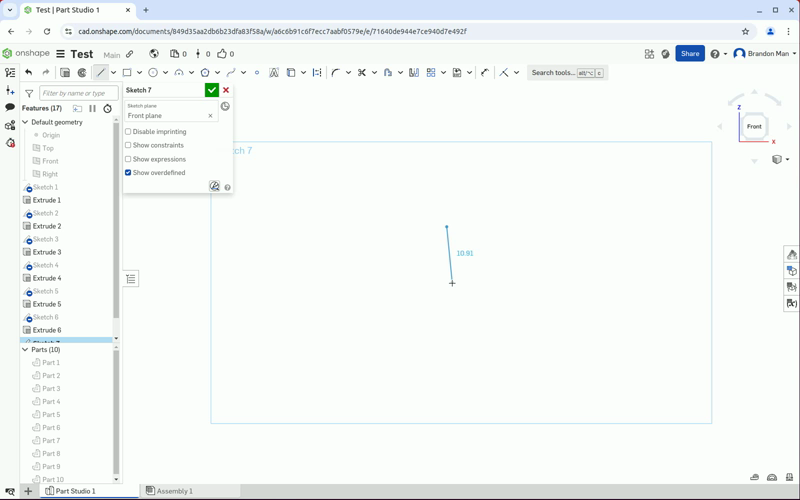
click(452, 282)
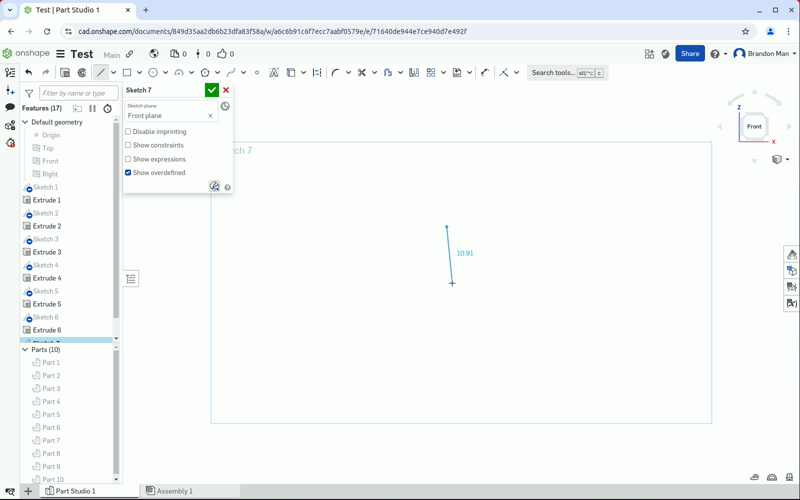
key_up(shift)
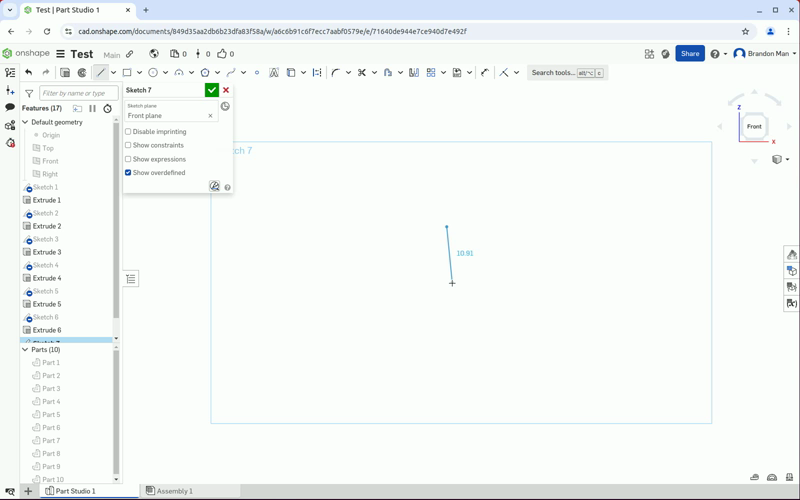
key(esc)
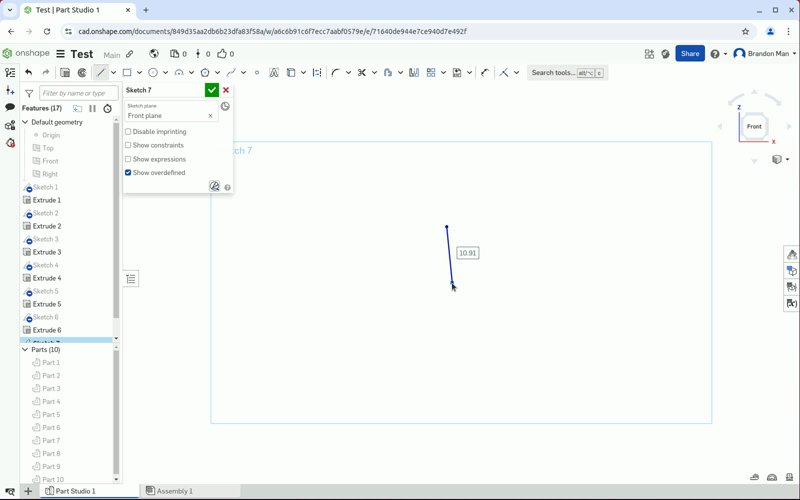
key(a)
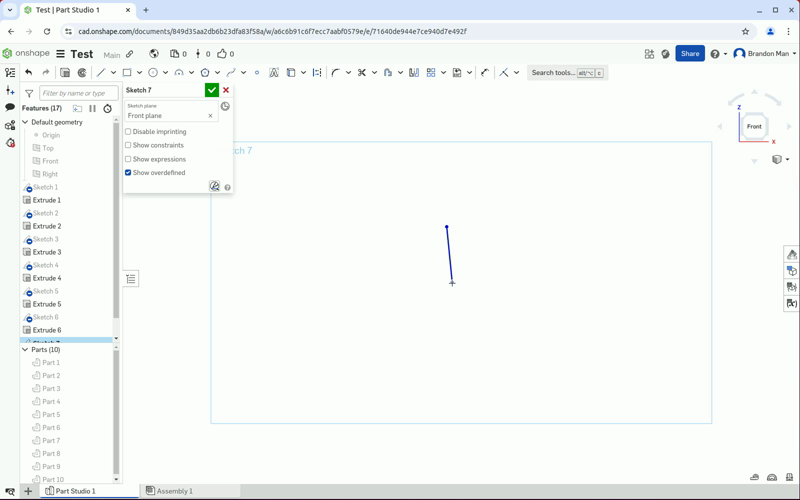
mouse_move(452, 282)
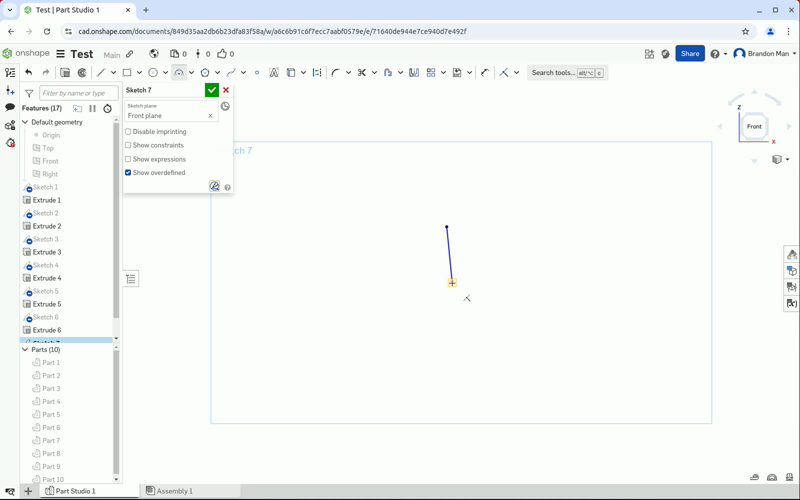
click(452, 282)
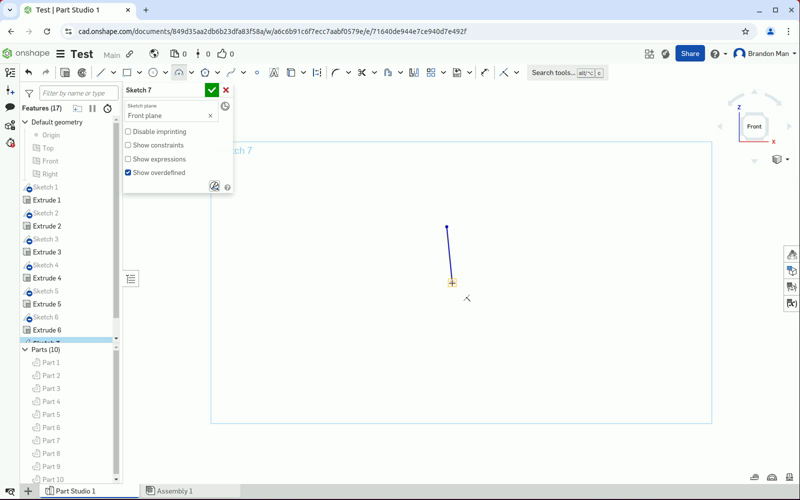
key_down(shift)
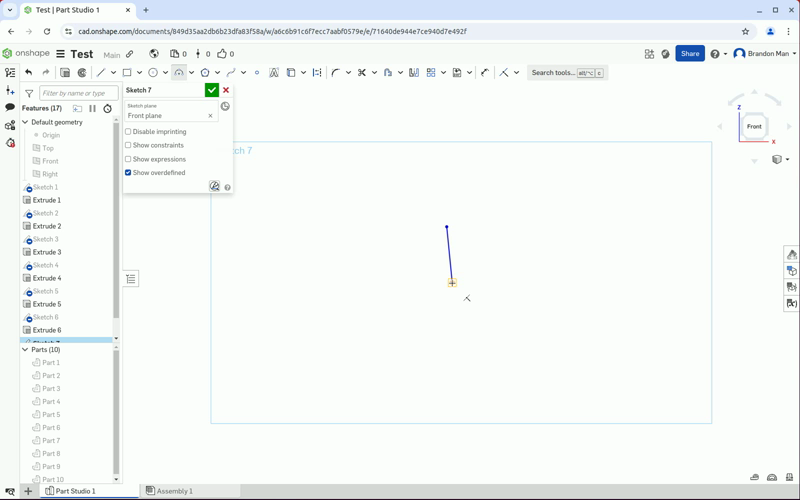
mouse_move(461, 291)
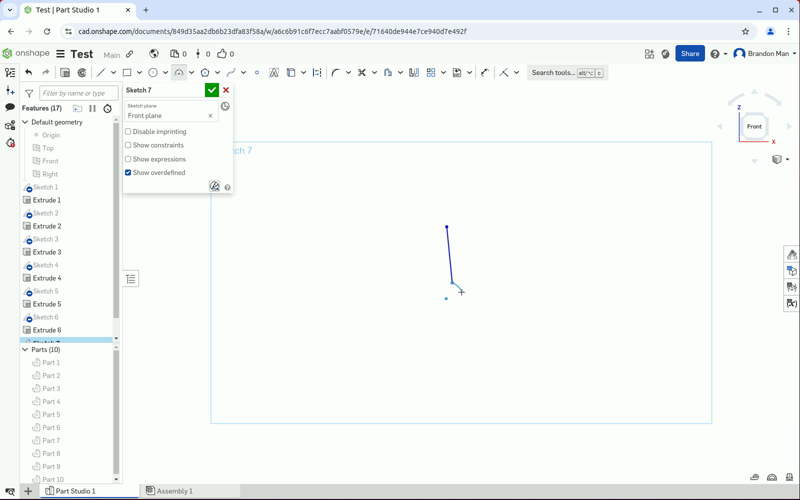
click(461, 291)
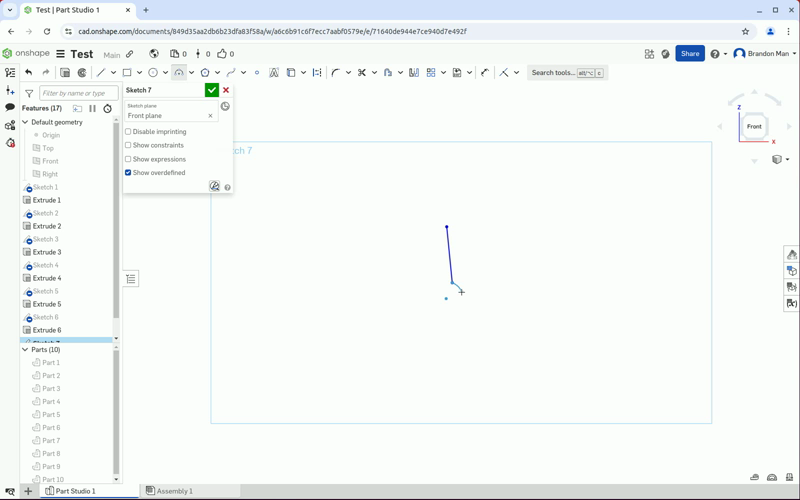
mouse_move(467, 275)
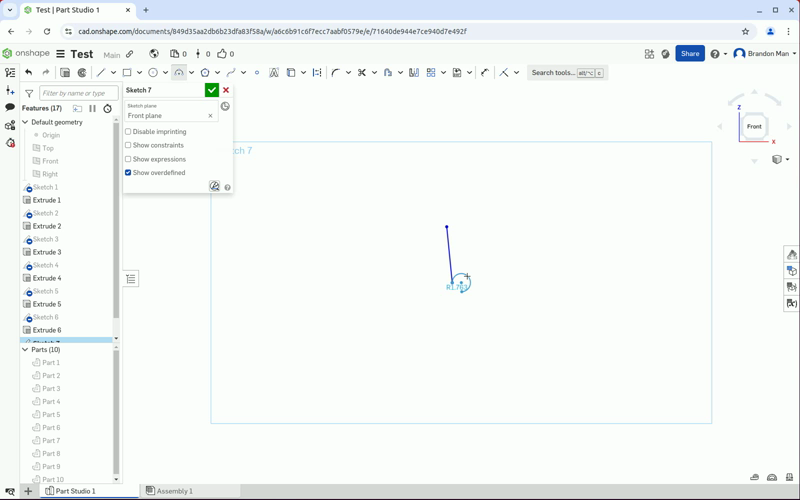
click(467, 275)
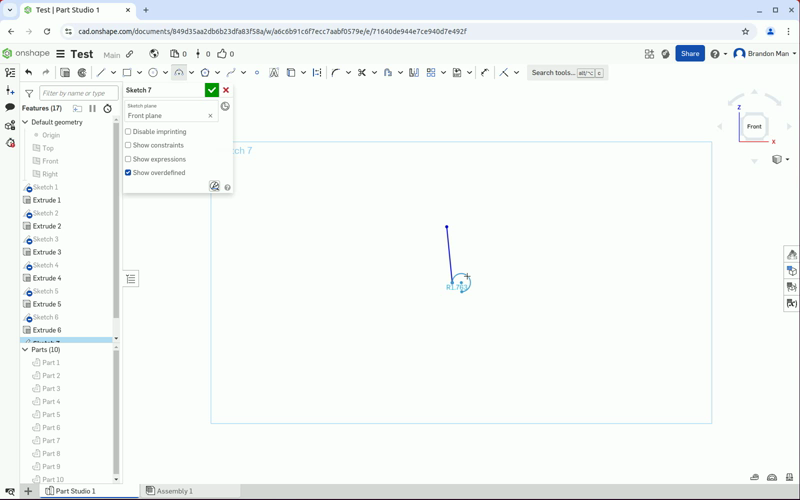
key_up(shift)
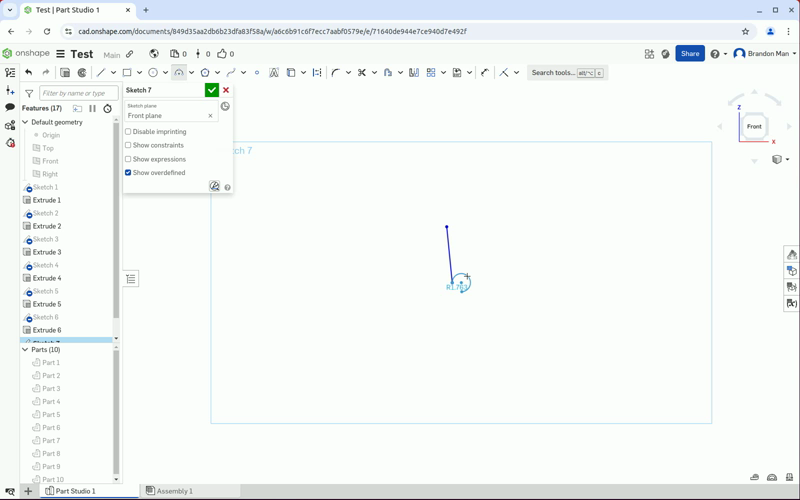
key(esc)
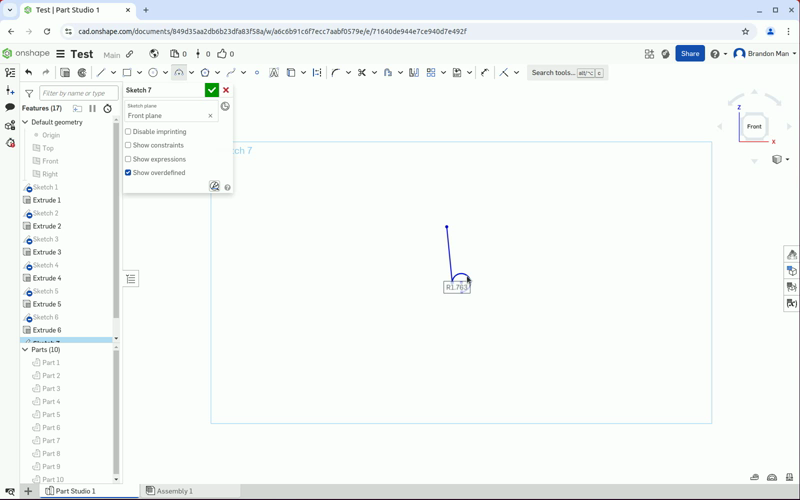
key(l)
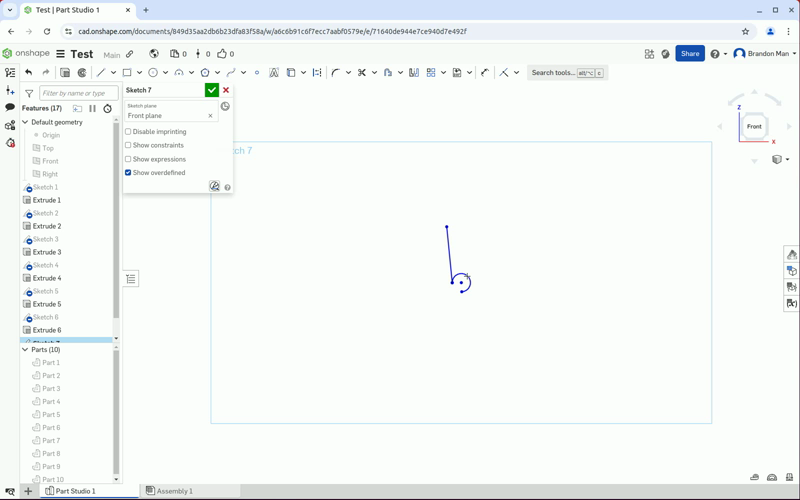
mouse_move(461, 291)
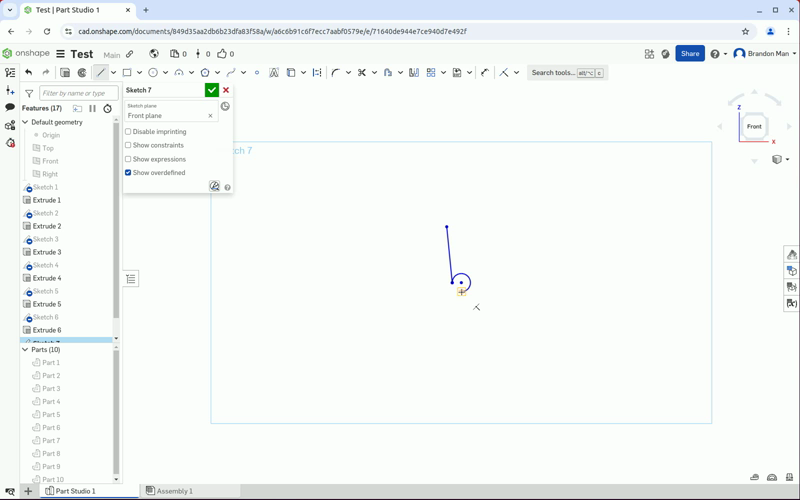
click(461, 291)
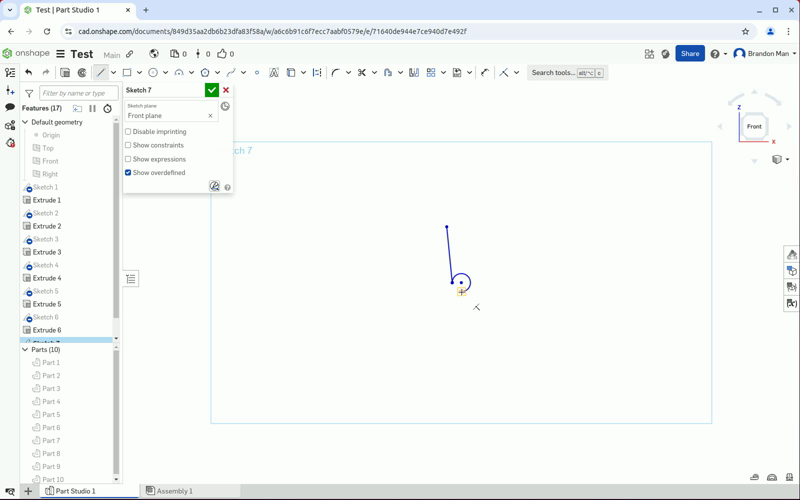
key_down(shift)
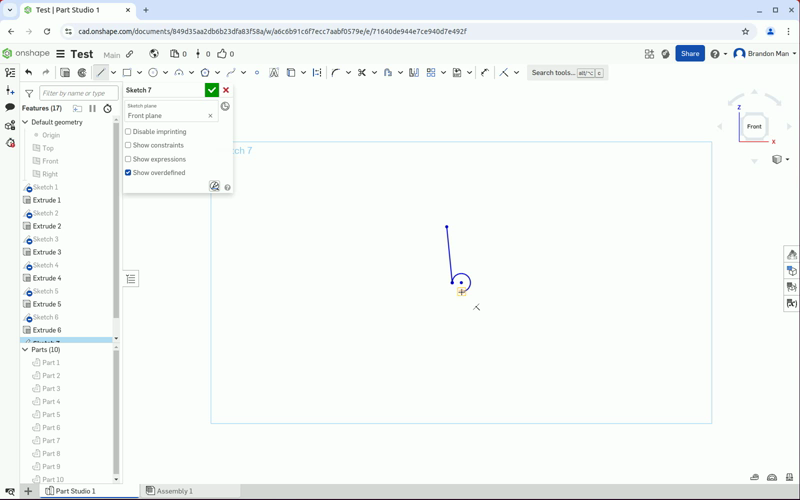
mouse_move(491, 291)
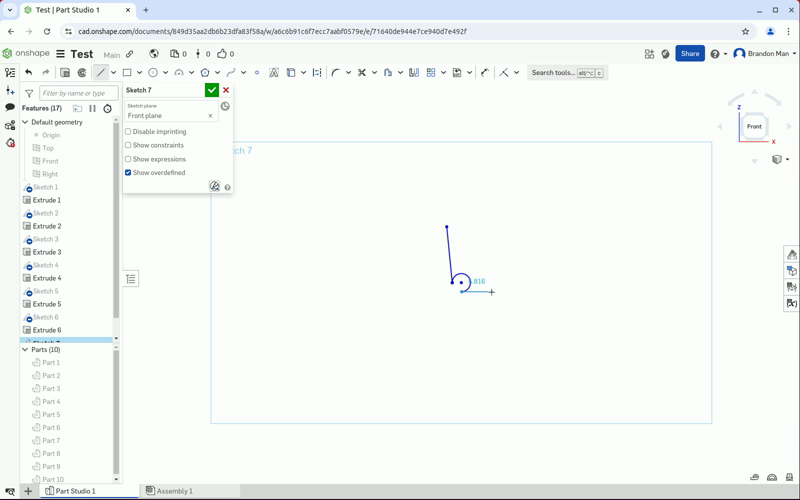
mouse_move(502, 290)
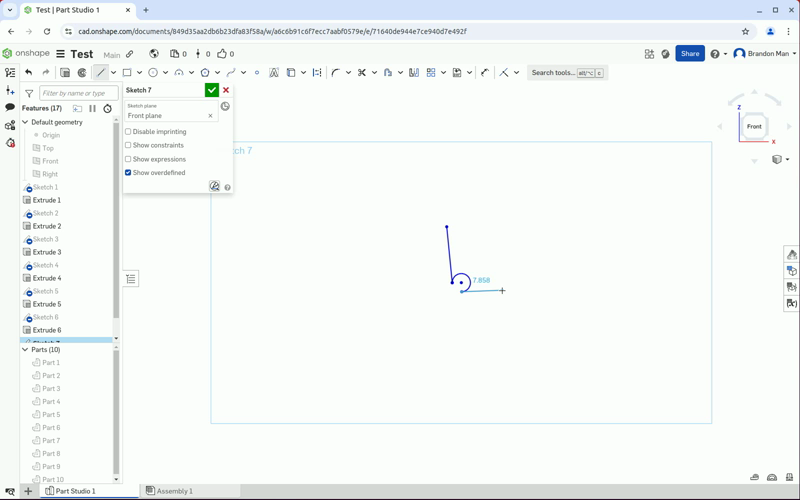
click(502, 290)
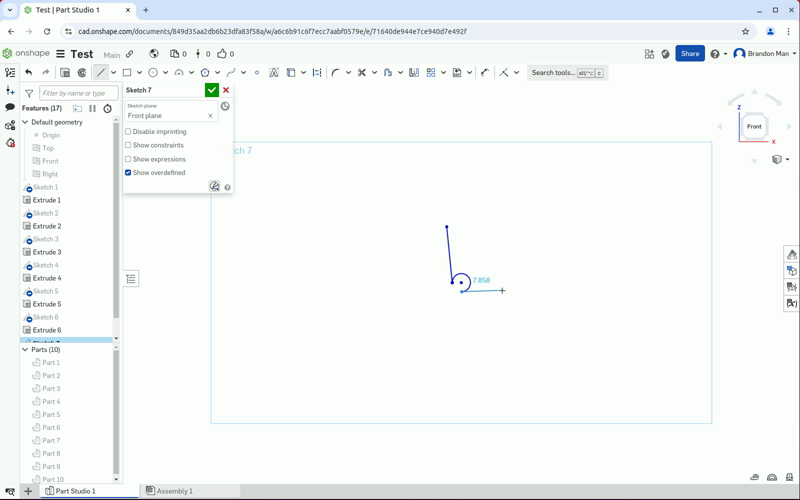
key_up(shift)
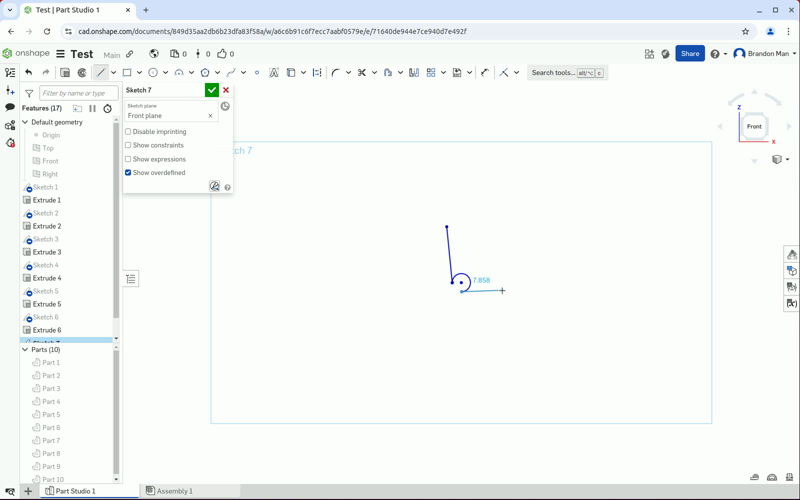
key(esc)
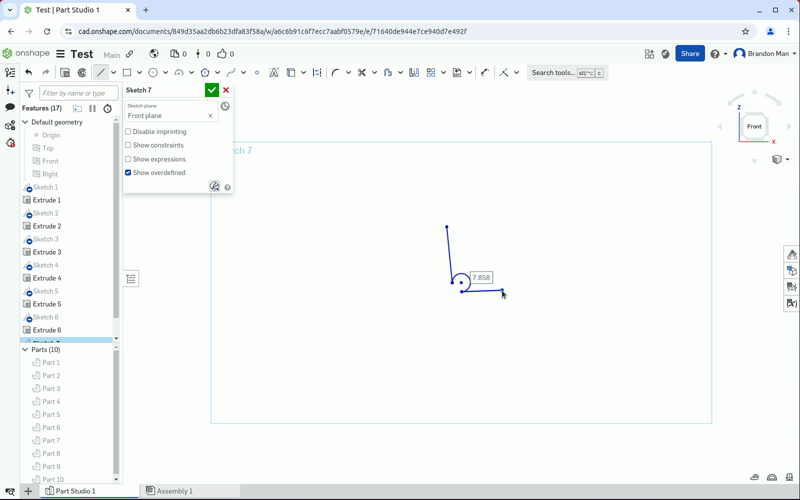
key(a)
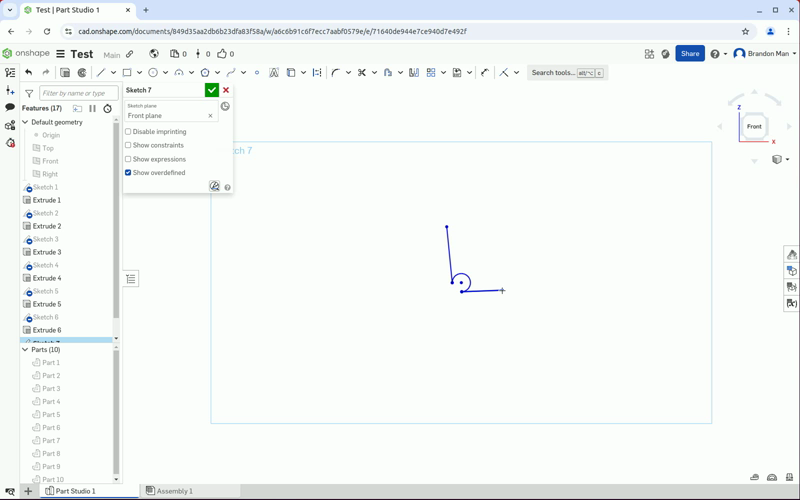
mouse_move(502, 290)
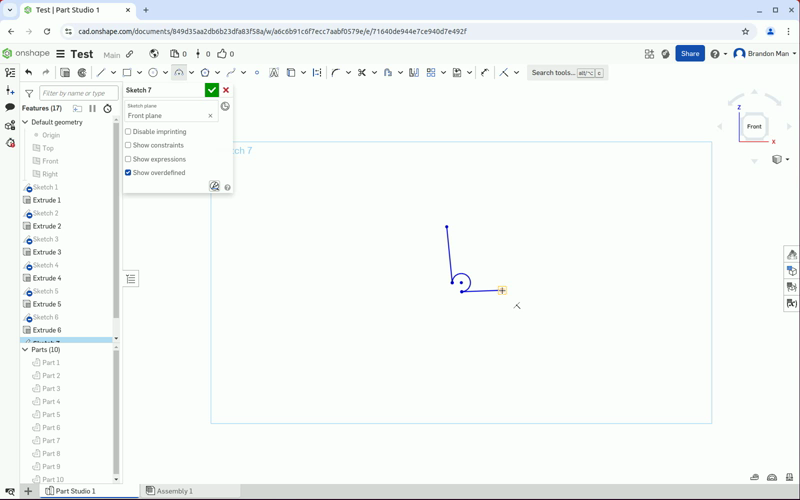
click(502, 290)
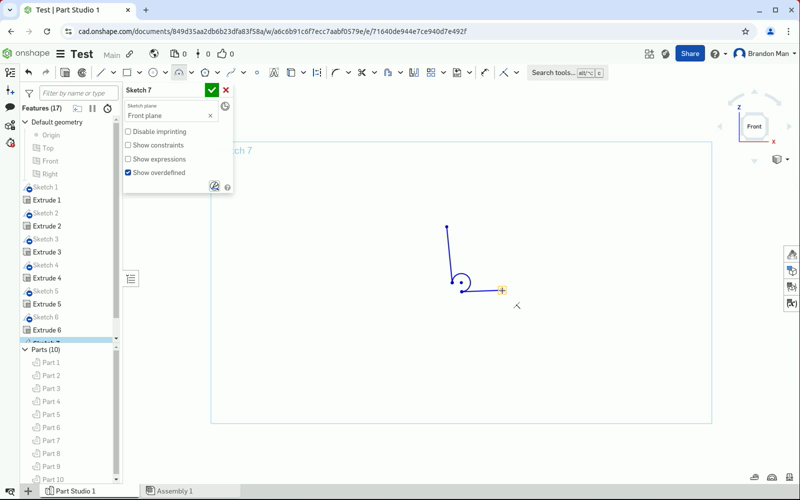
key_down(shift)
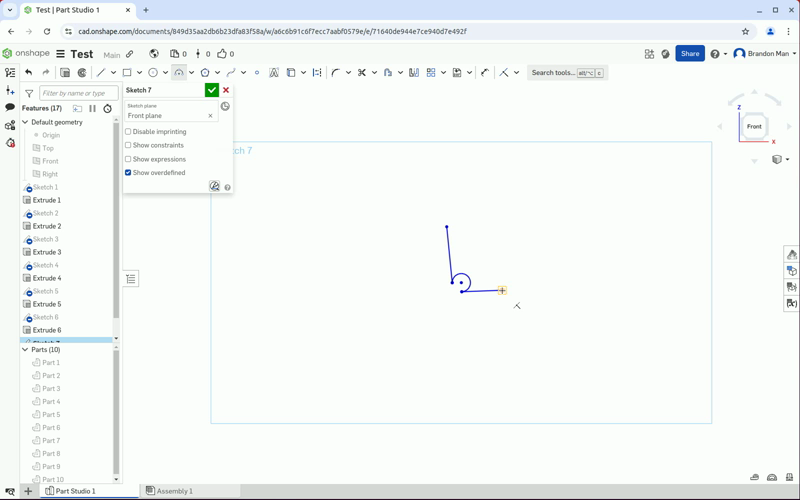
mouse_move(502, 276)
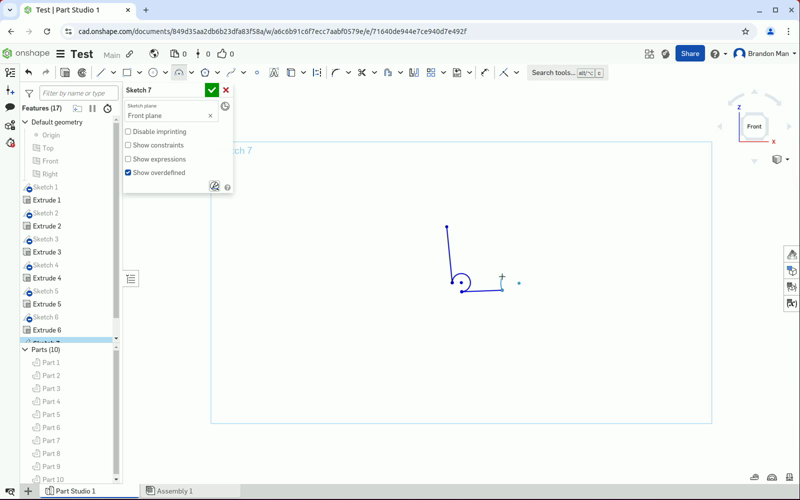
click(502, 276)
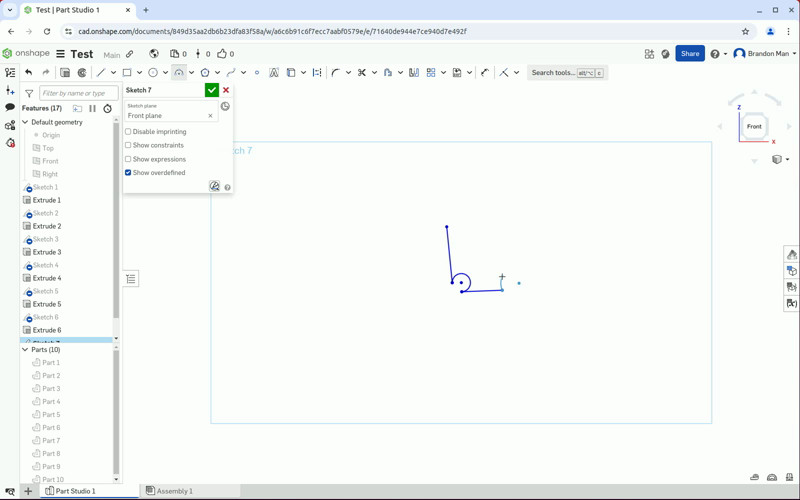
mouse_move(494, 282)
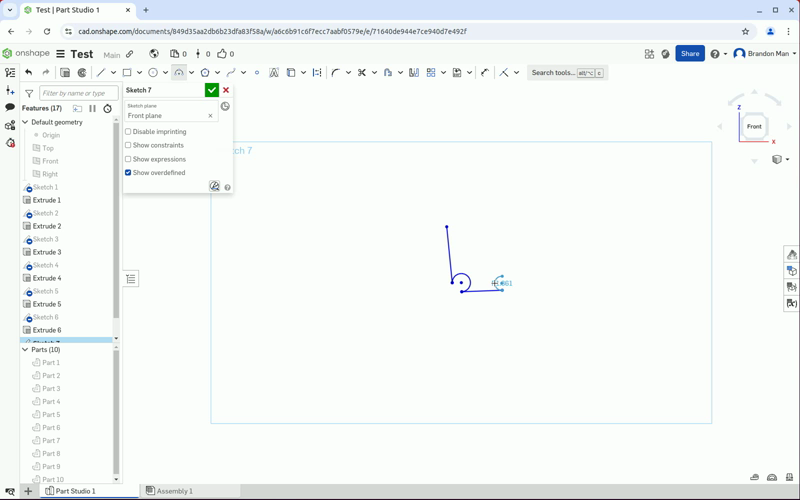
click(494, 282)
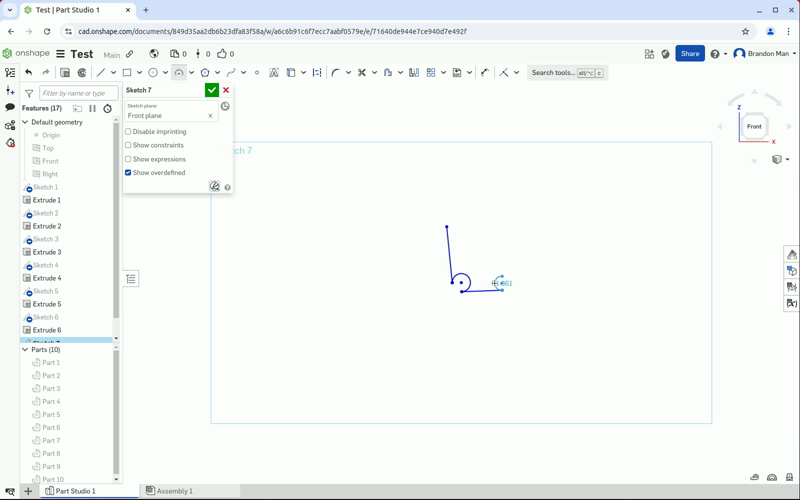
key_up(shift)
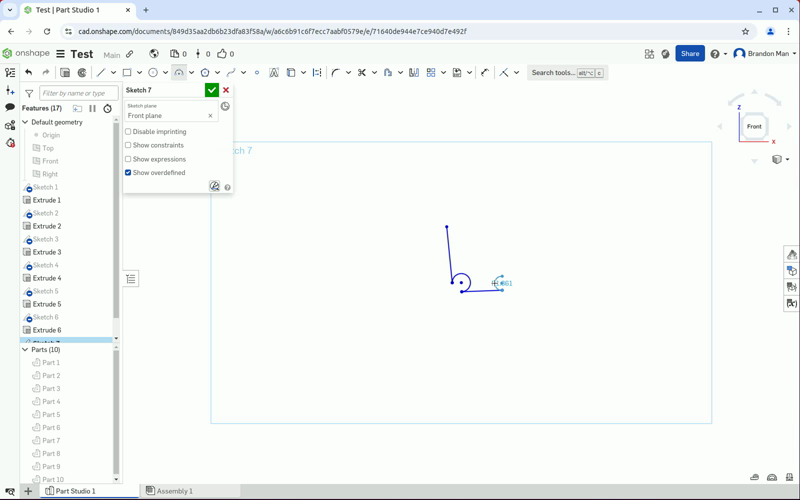
key(esc)
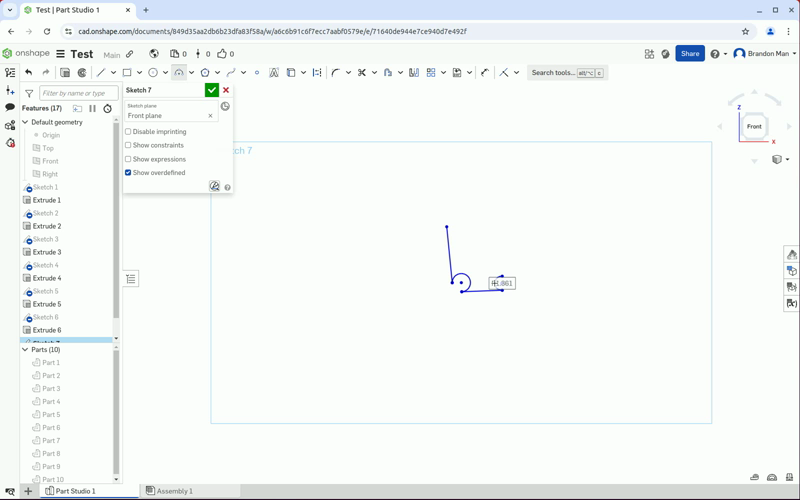
key(l)
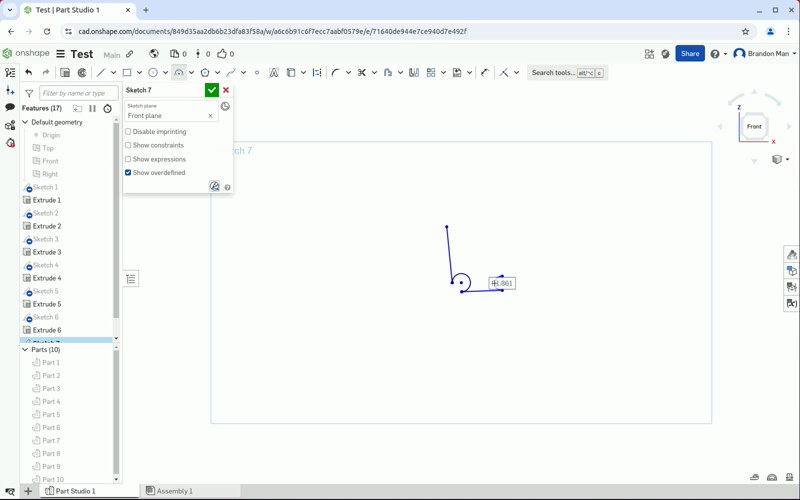
mouse_move(502, 276)
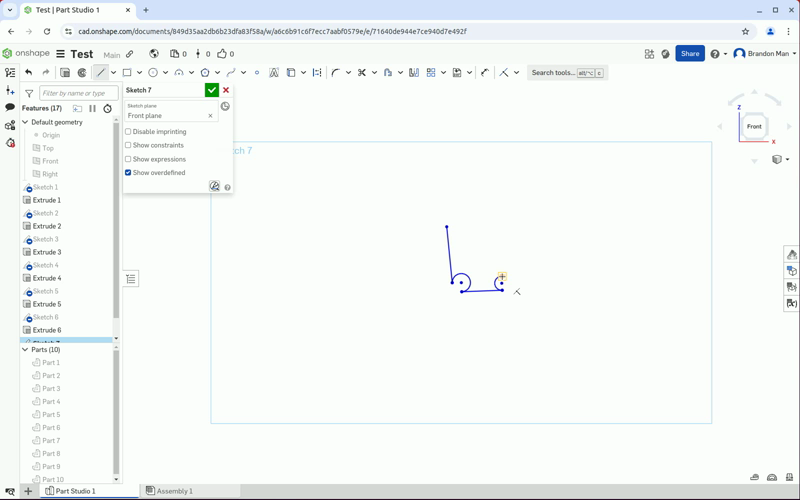
click(502, 276)
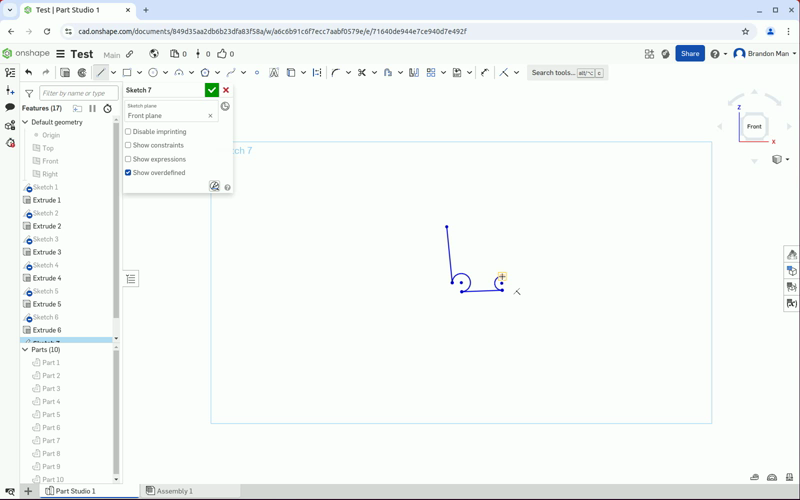
key_down(shift)
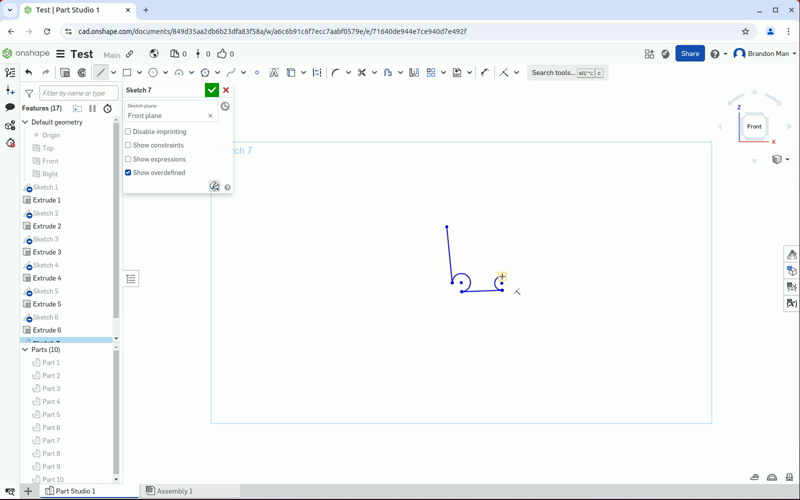
mouse_move(532, 276)
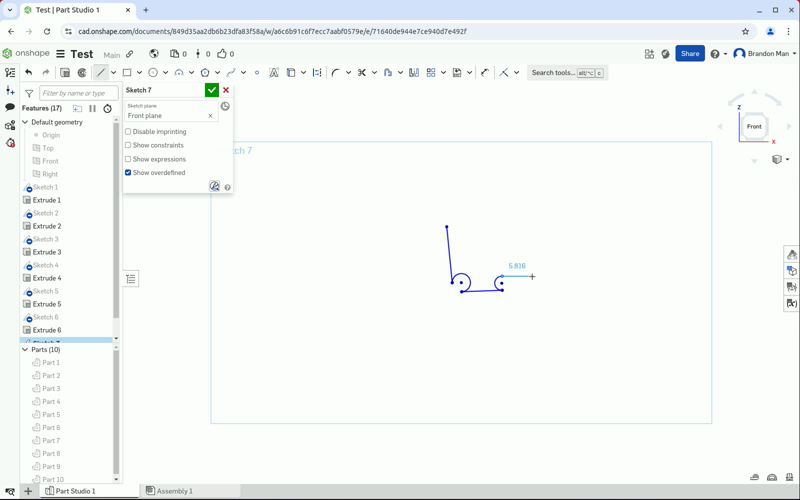
mouse_move(483, 275)
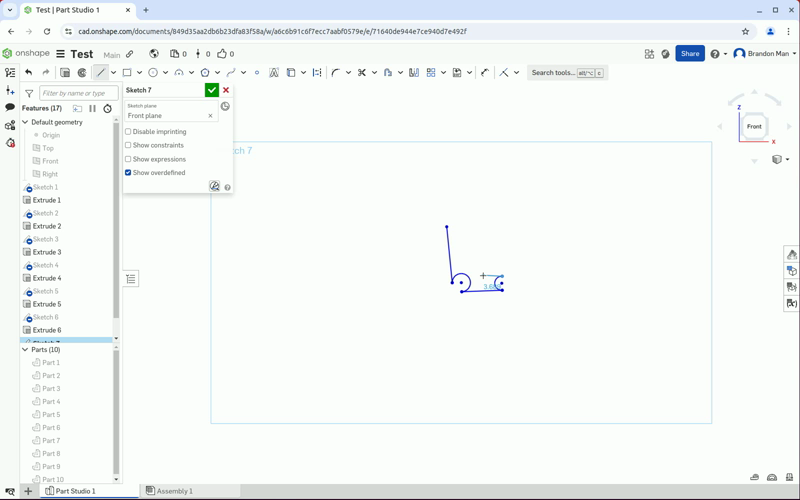
click(483, 275)
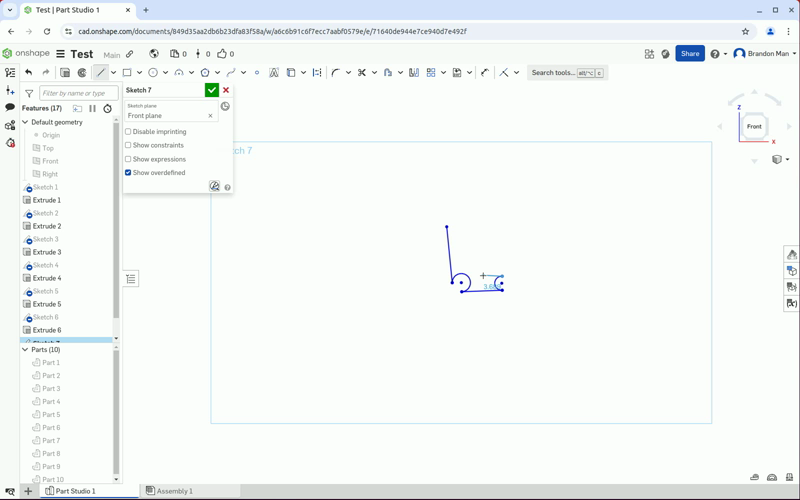
key_up(shift)
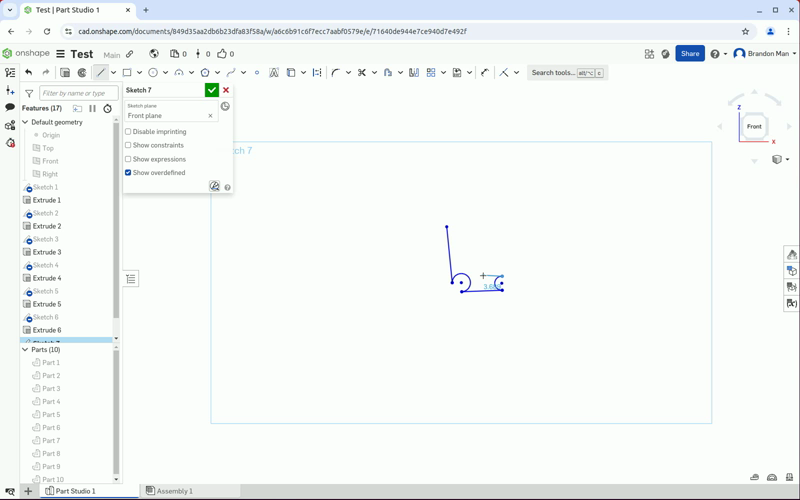
key(esc)
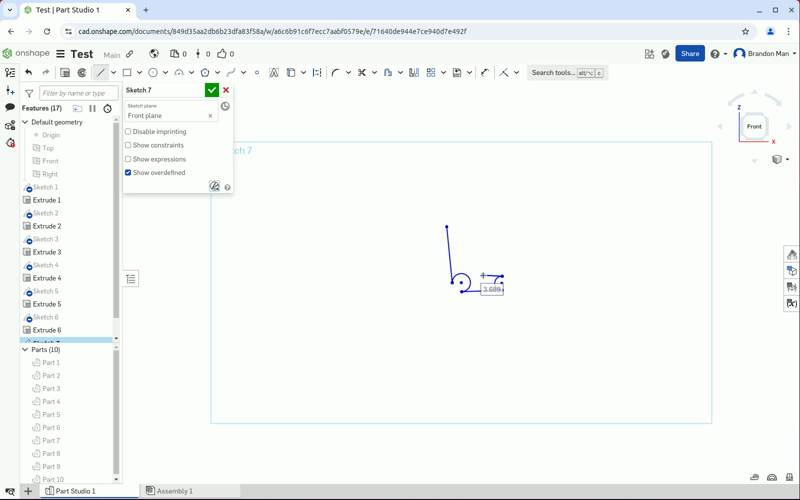
key(a)
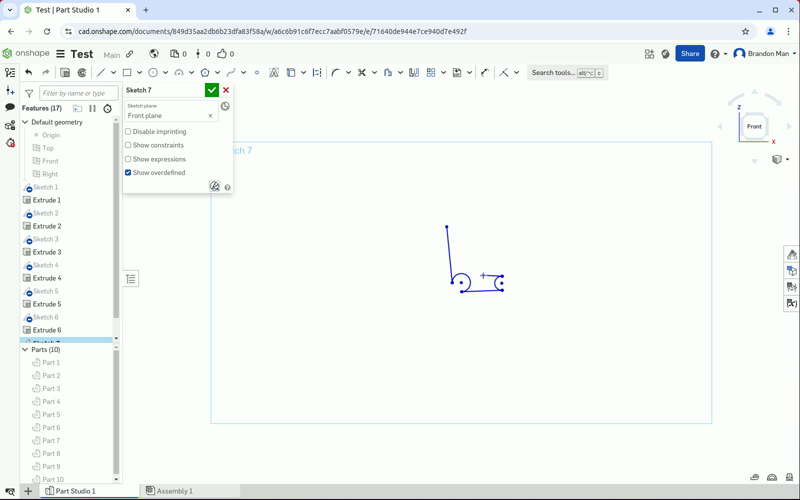
mouse_move(483, 275)
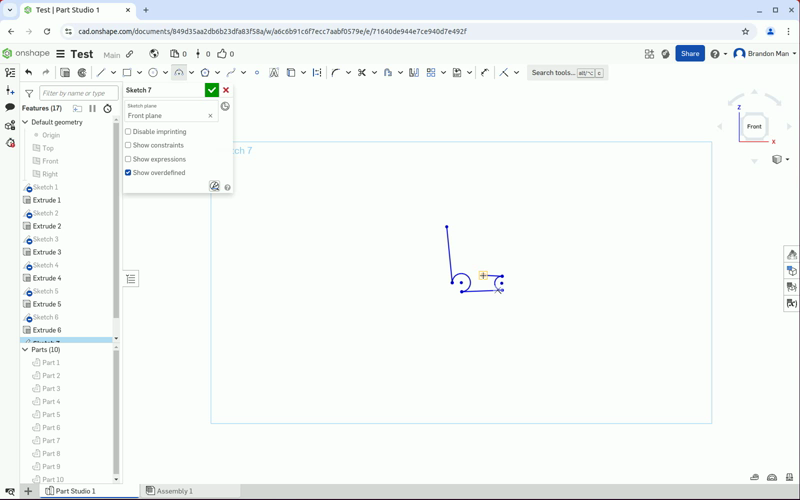
click(483, 275)
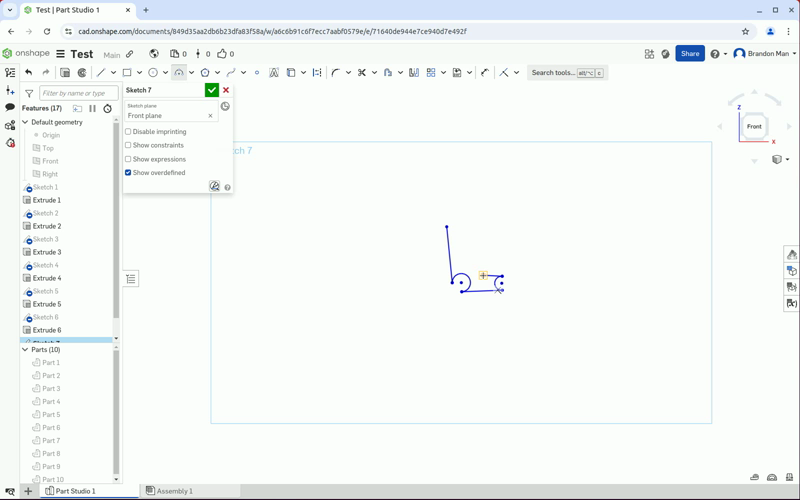
key_down(shift)
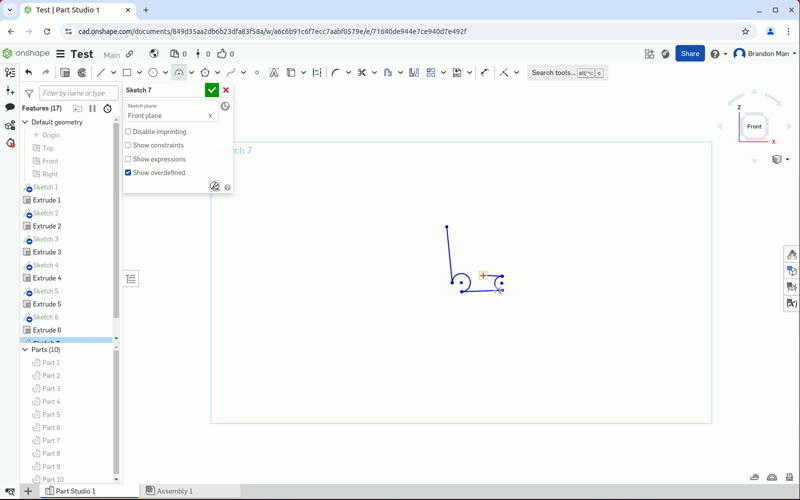
mouse_move(475, 267)
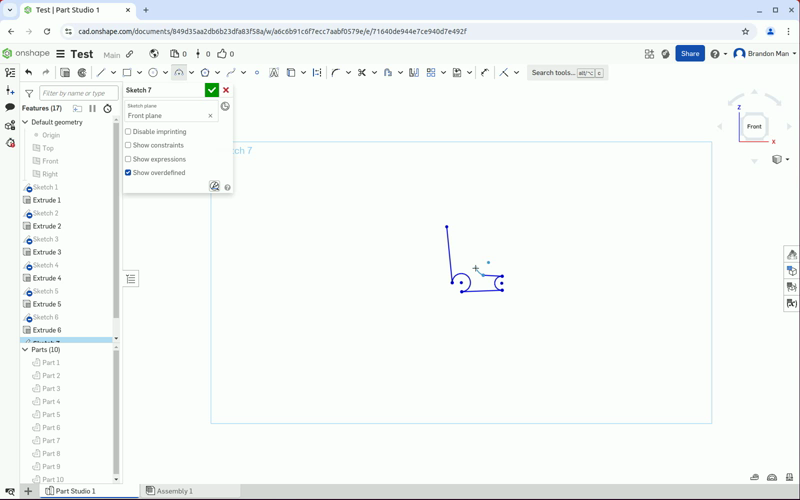
click(475, 267)
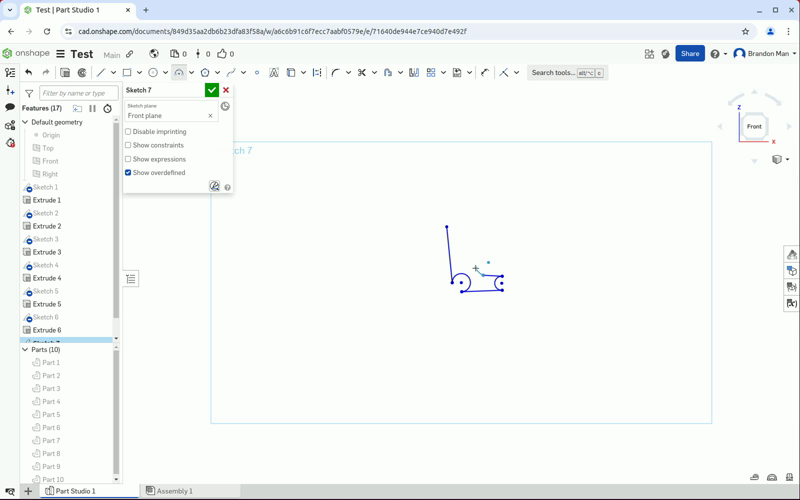
mouse_move(477, 273)
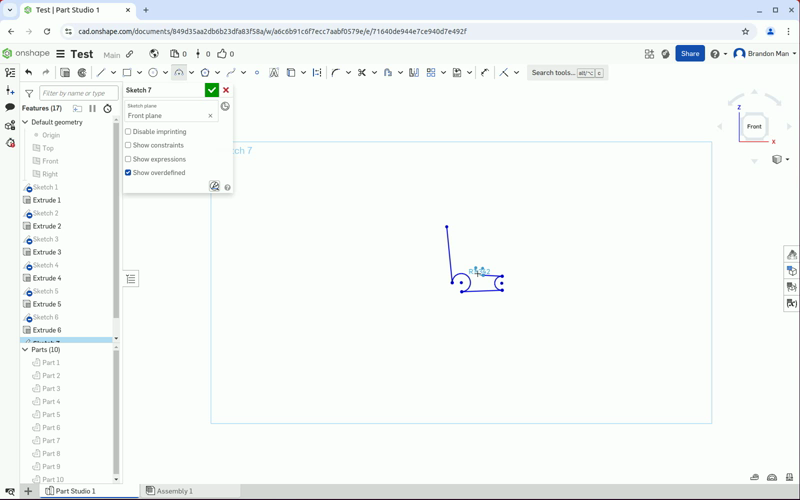
click(477, 273)
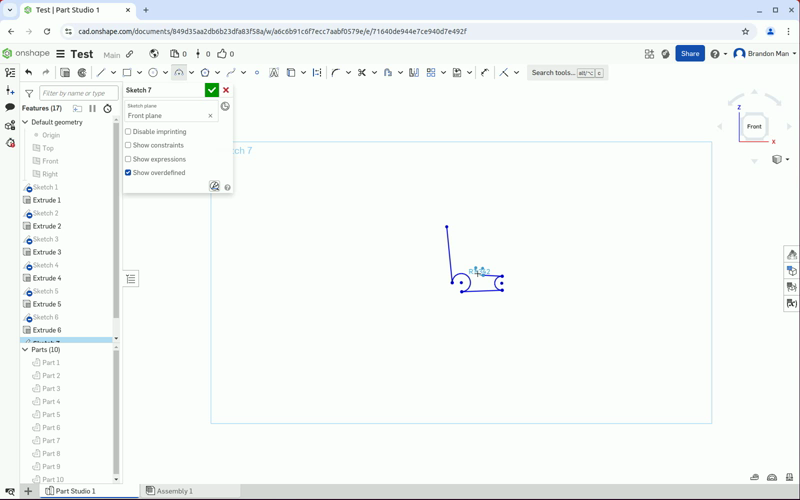
key_up(shift)
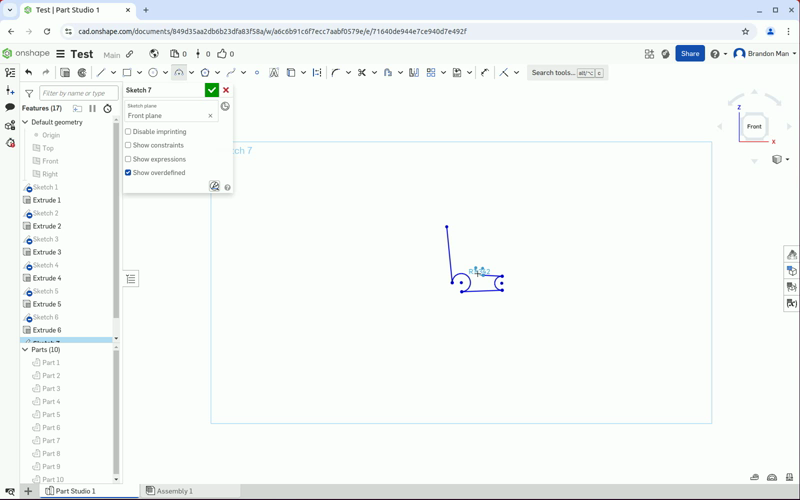
key(esc)
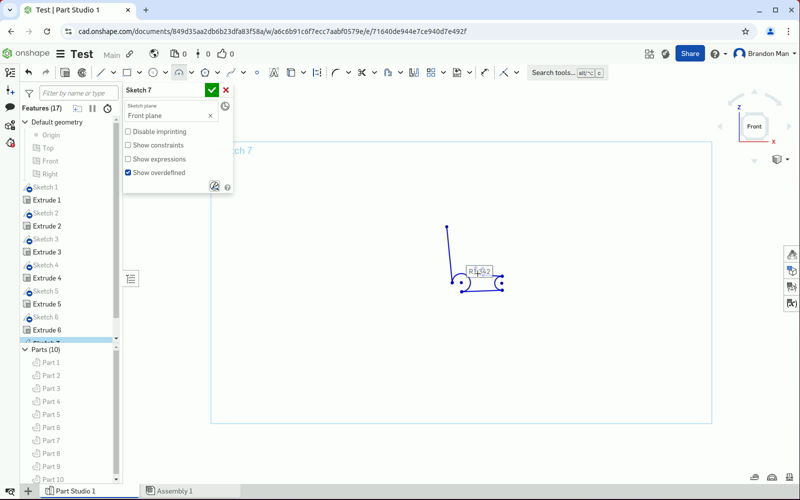
key(l)
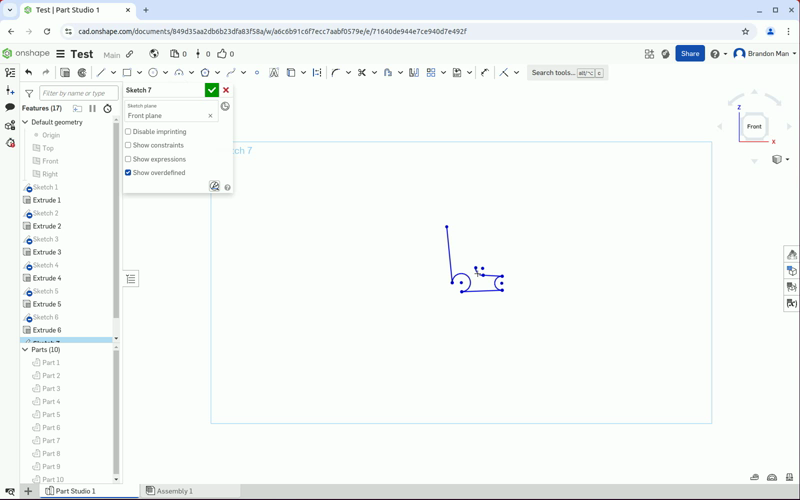
mouse_move(475, 267)
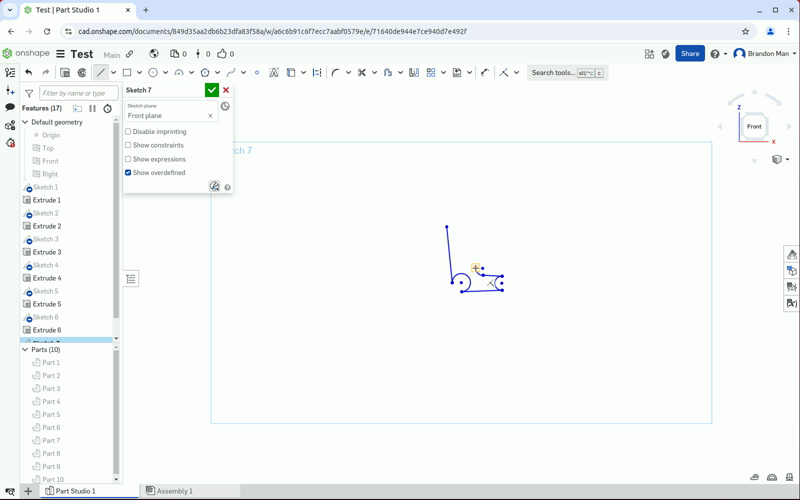
click(475, 267)
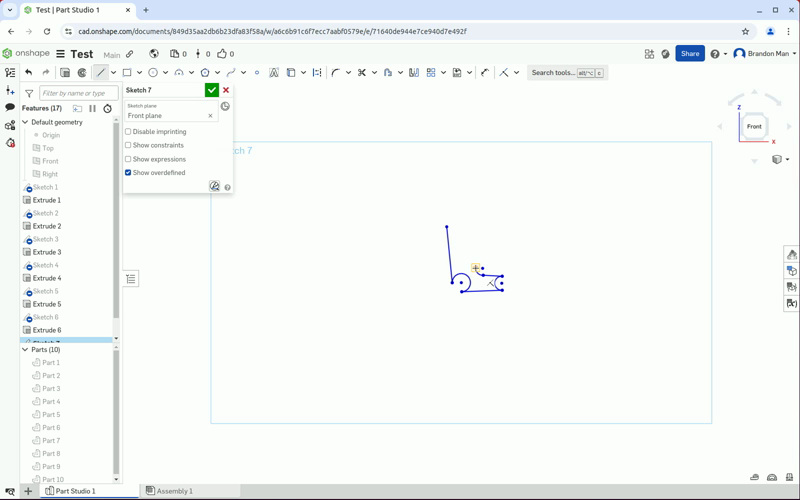
key_down(shift)
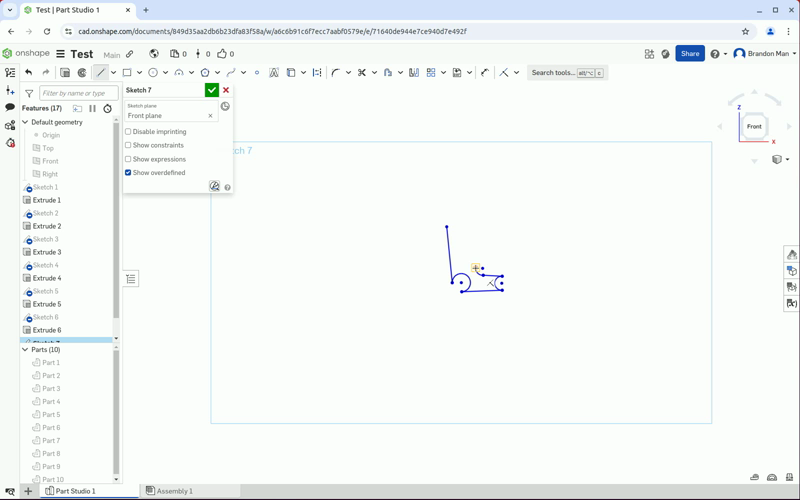
mouse_move(505, 267)
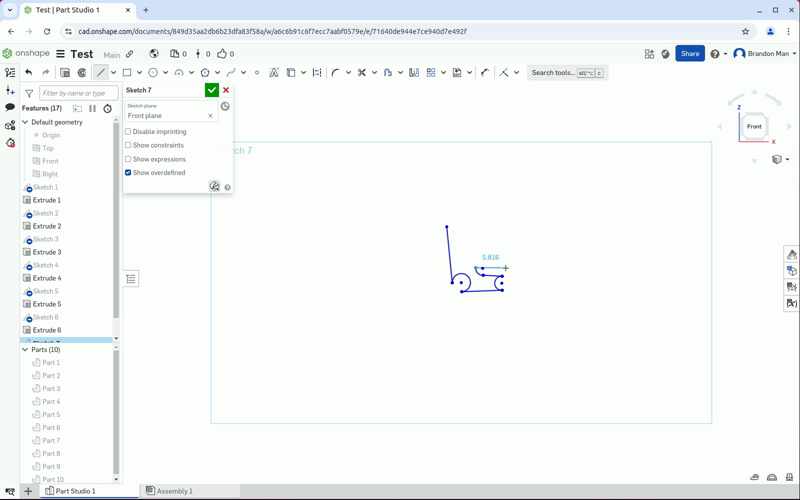
mouse_move(475, 224)
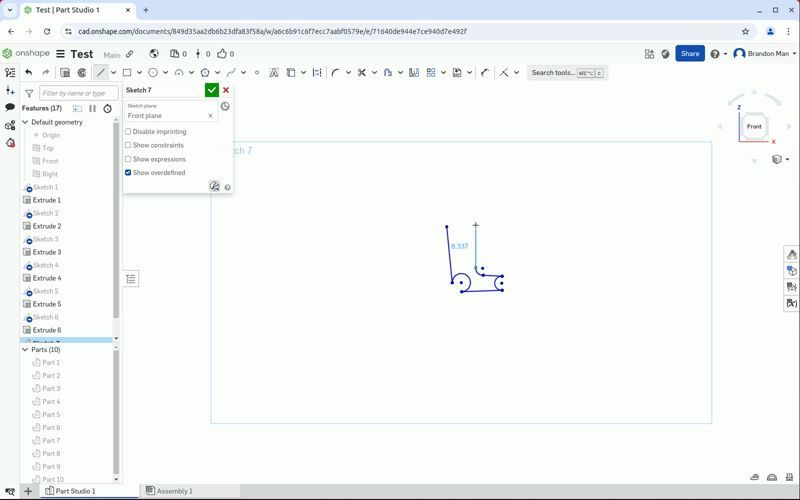
click(475, 224)
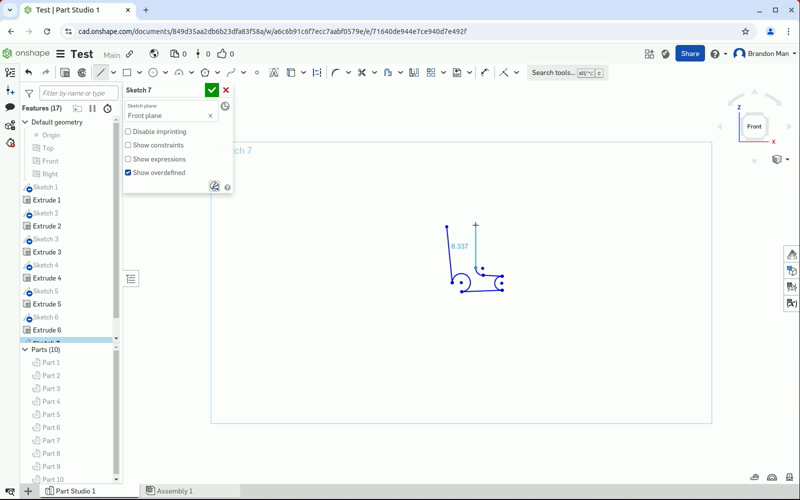
key_up(shift)
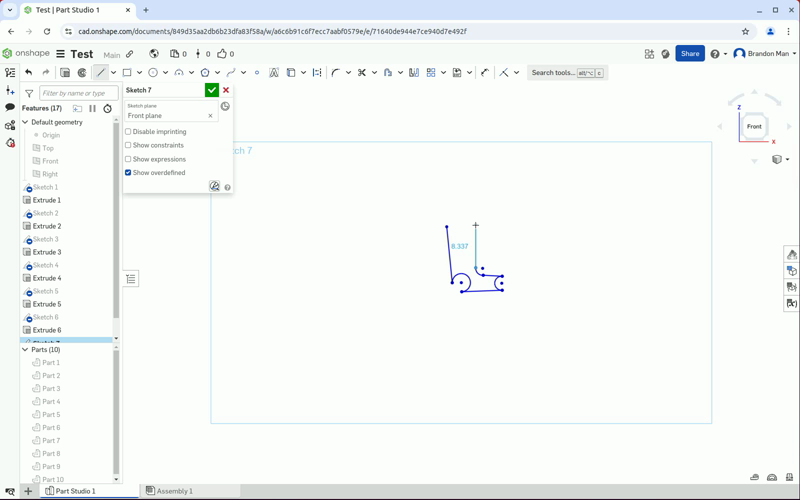
key(esc)
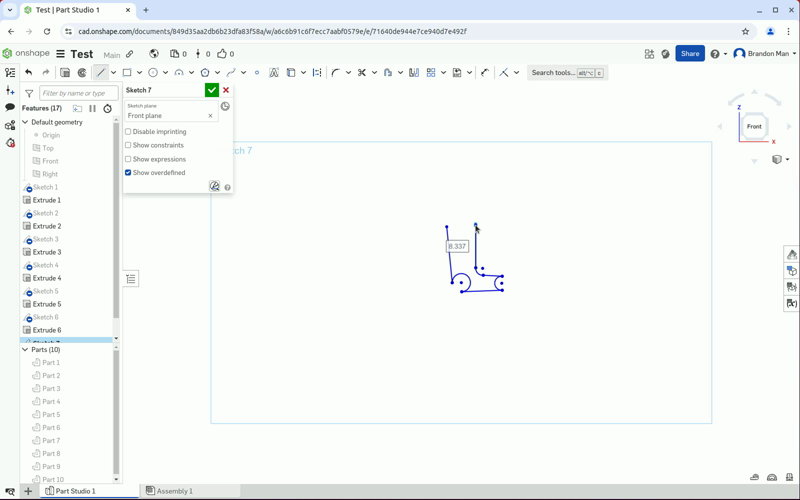
key(a)
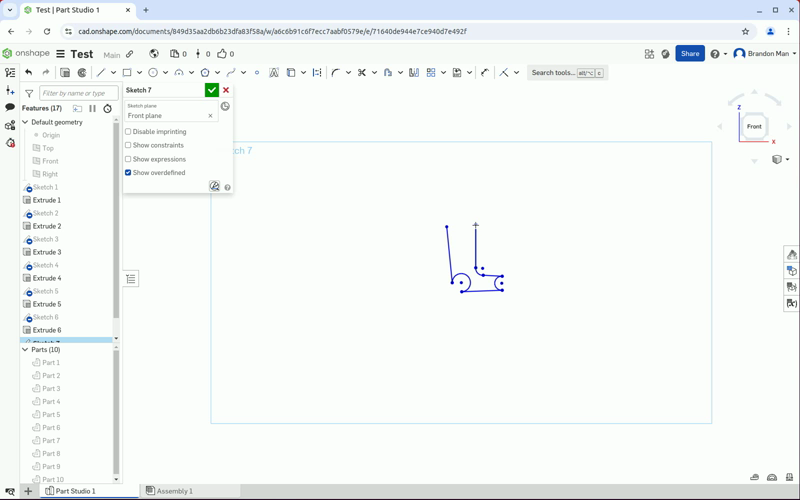
mouse_move(475, 224)
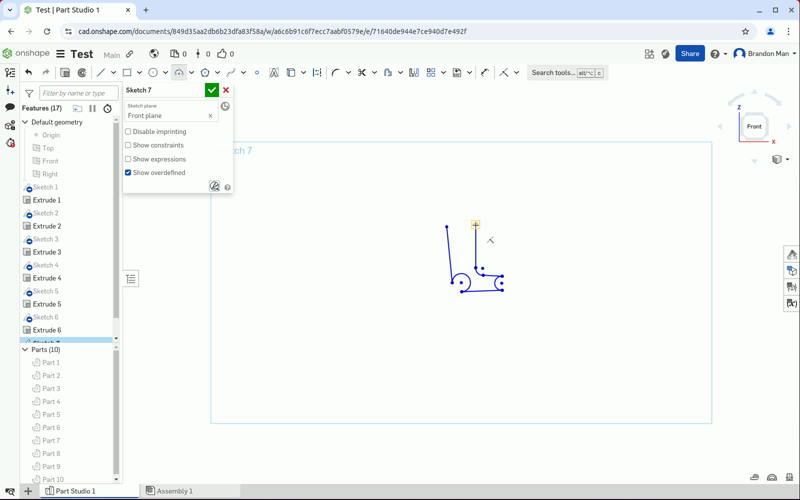
click(475, 224)
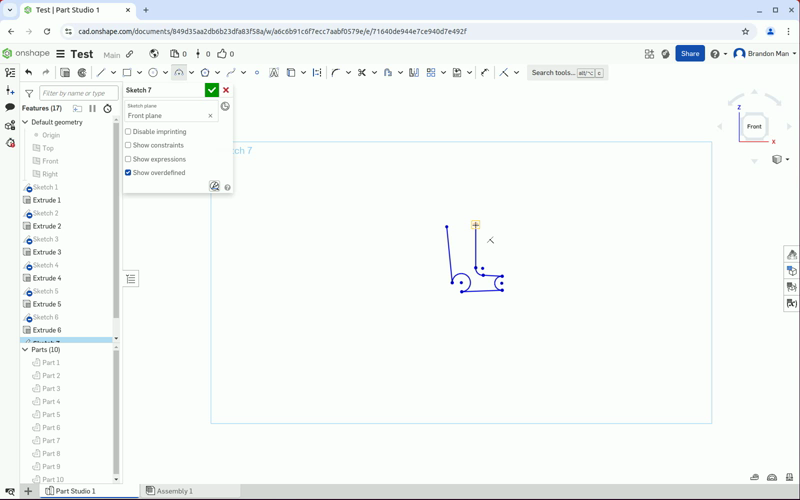
mouse_move(446, 226)
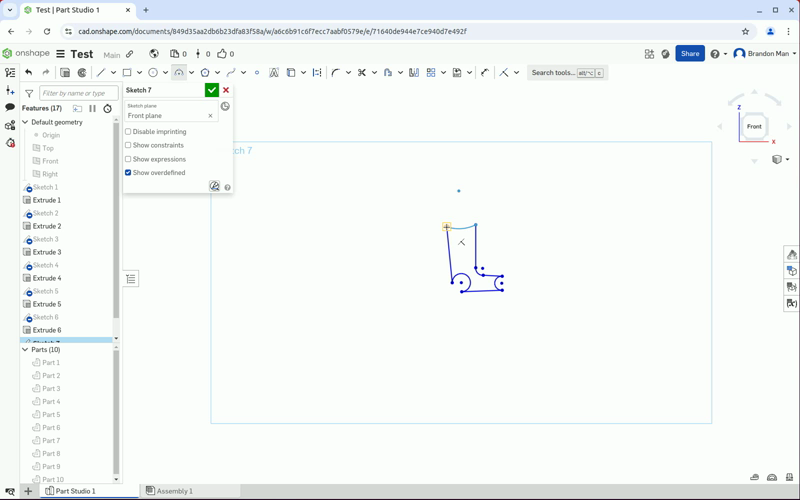
click(446, 226)
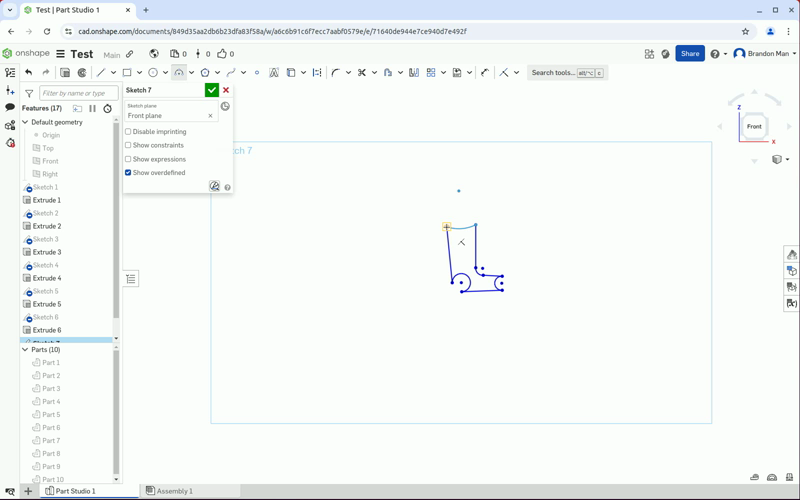
key_down(shift)
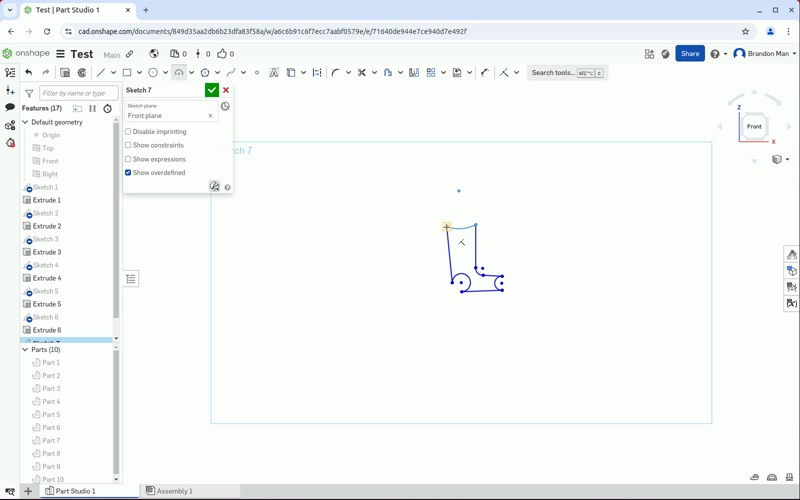
mouse_move(461, 239)
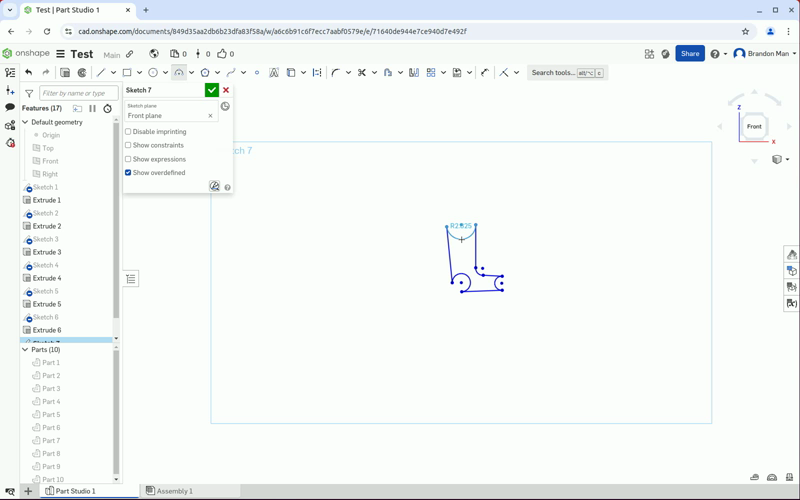
click(461, 239)
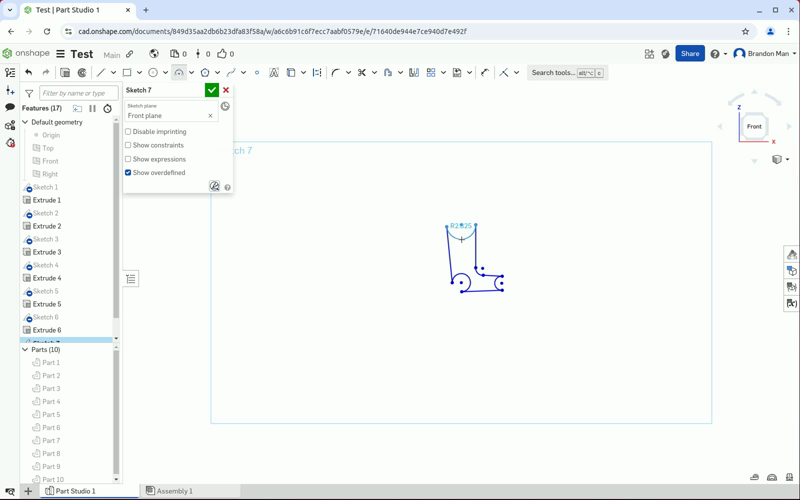
key_up(shift)
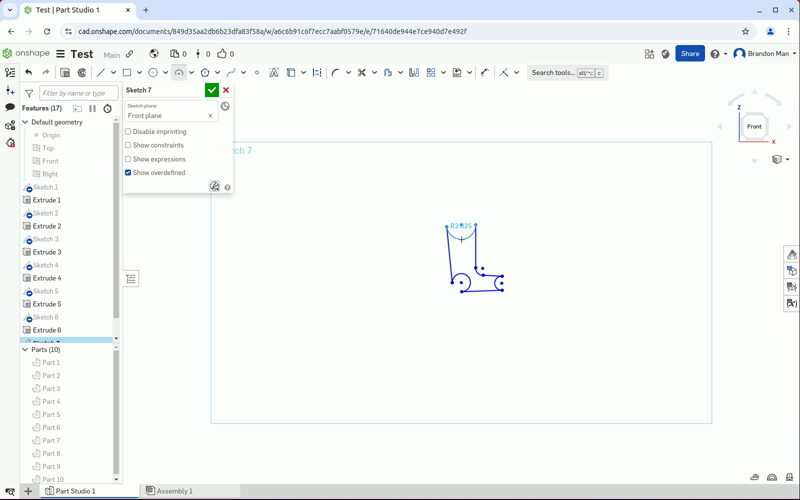
key(esc)
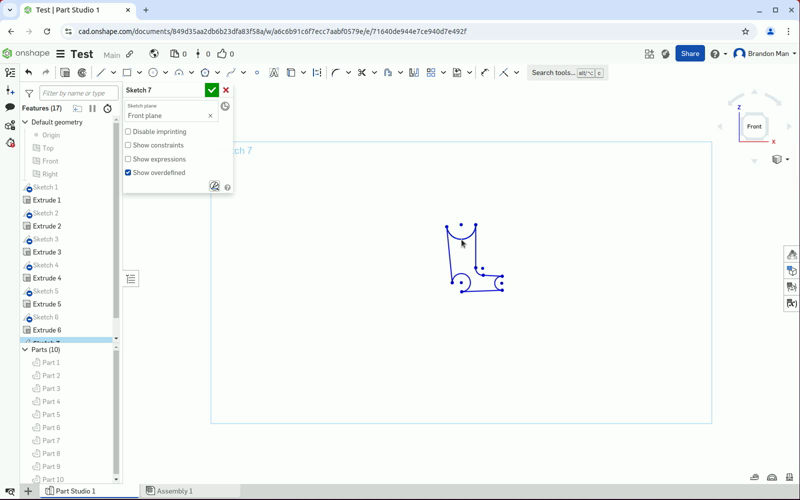
mouse_move(451, 240)
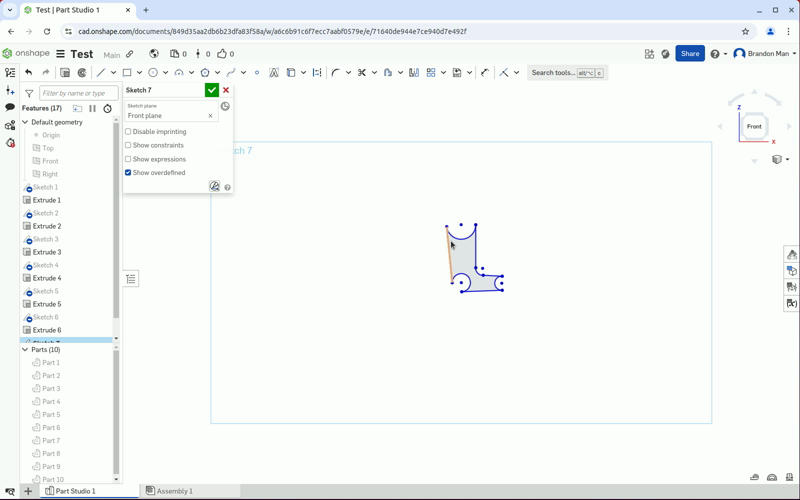
scroll(6)
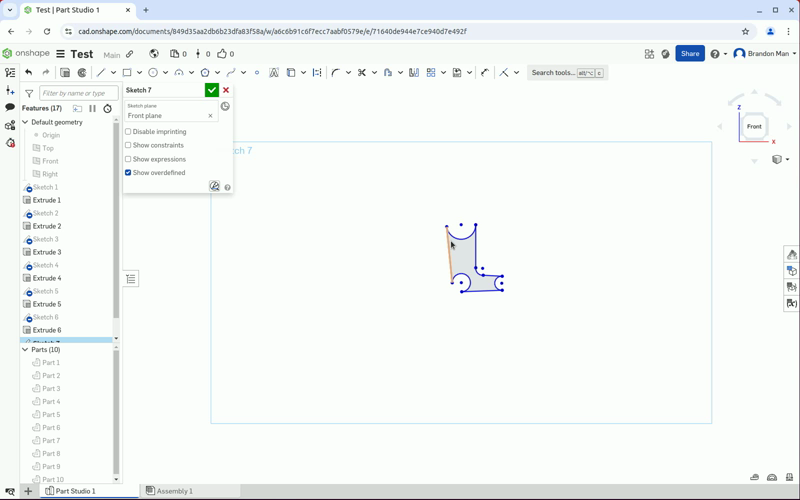
scroll(6)
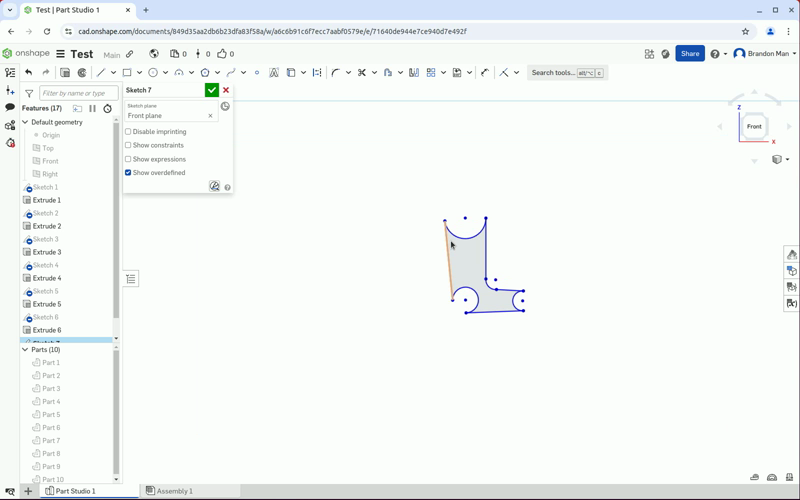
scroll(6)
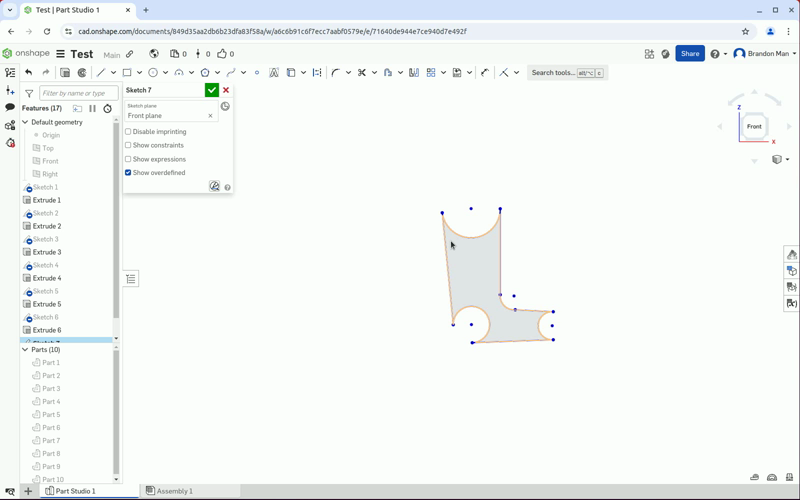
scroll(6)
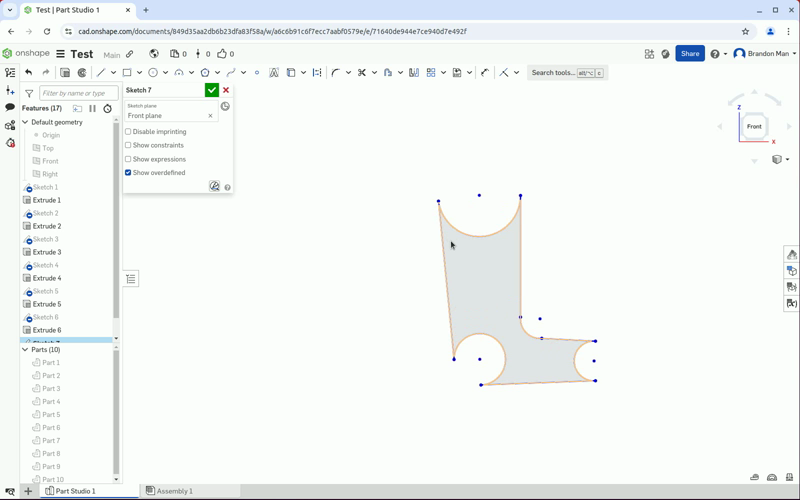
scroll(6)
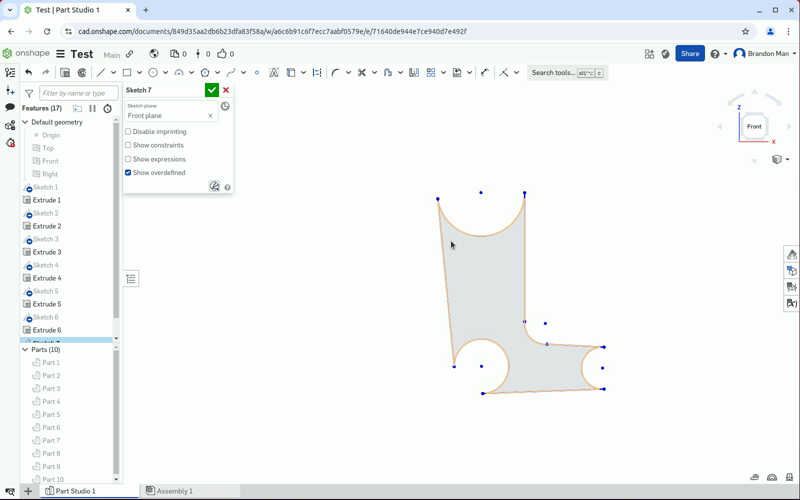
scroll(6)
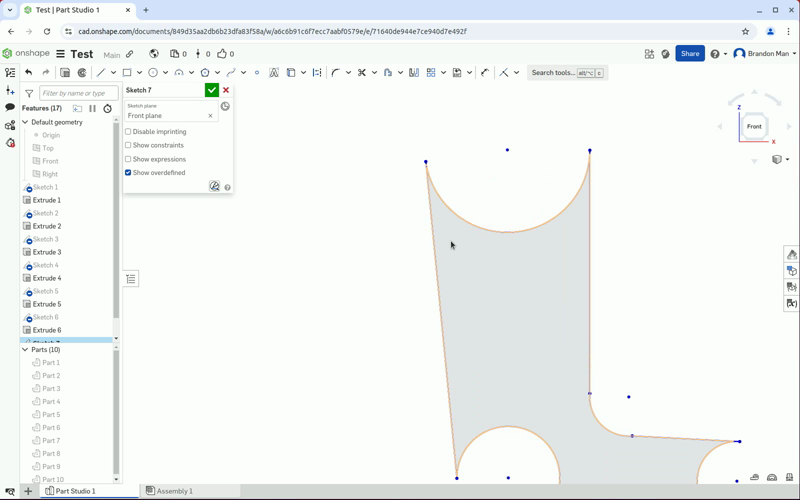
scroll(6)
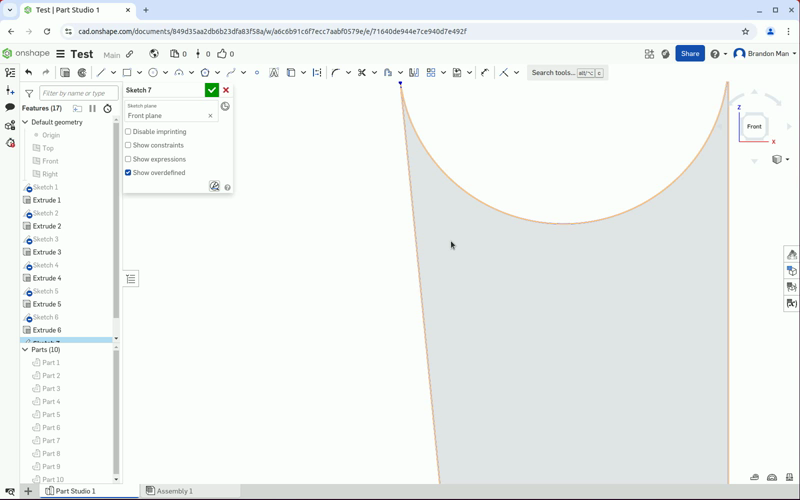
click(451, 240)
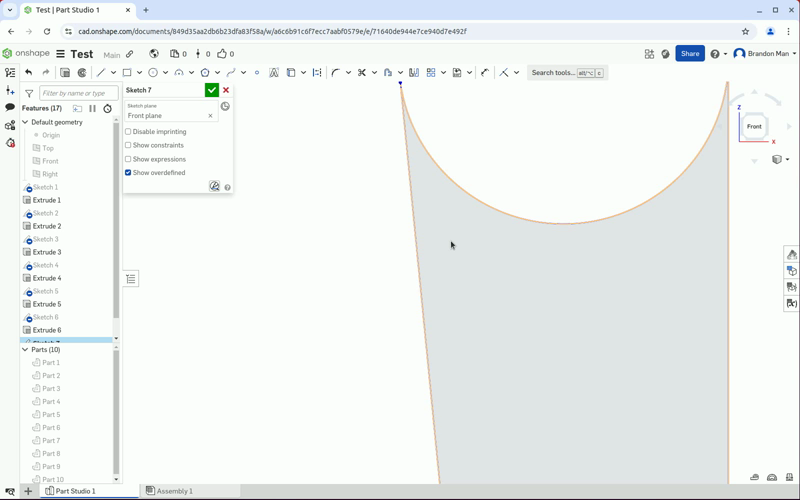
scroll(-6)
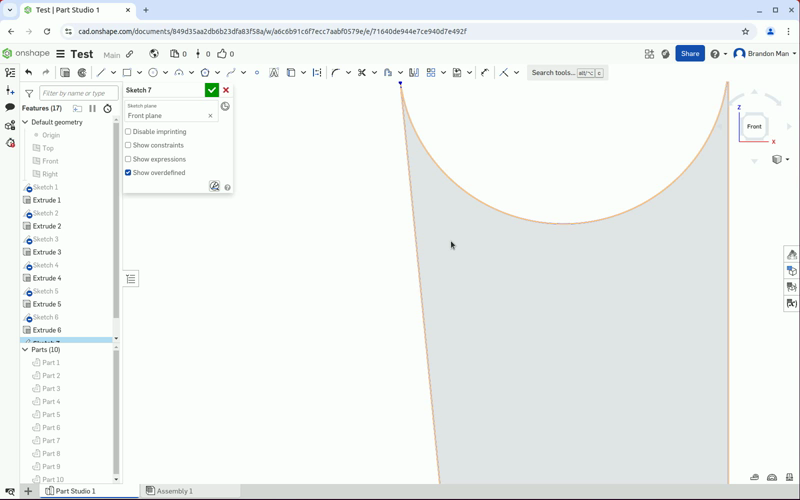
scroll(-6)
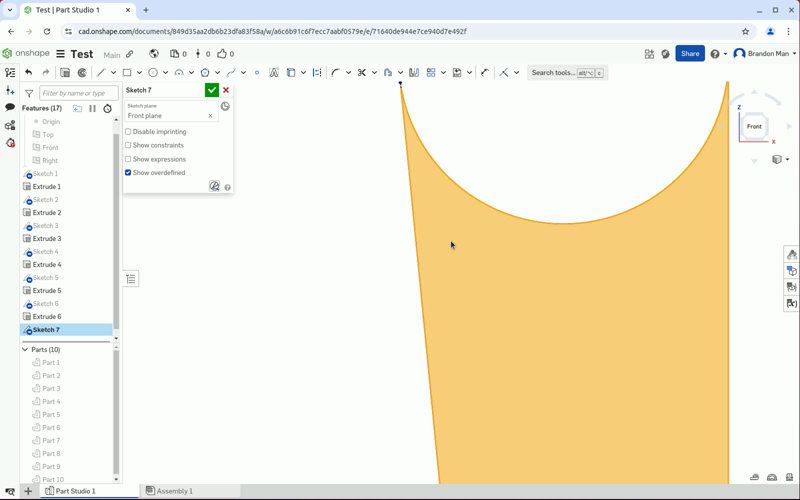
scroll(-6)
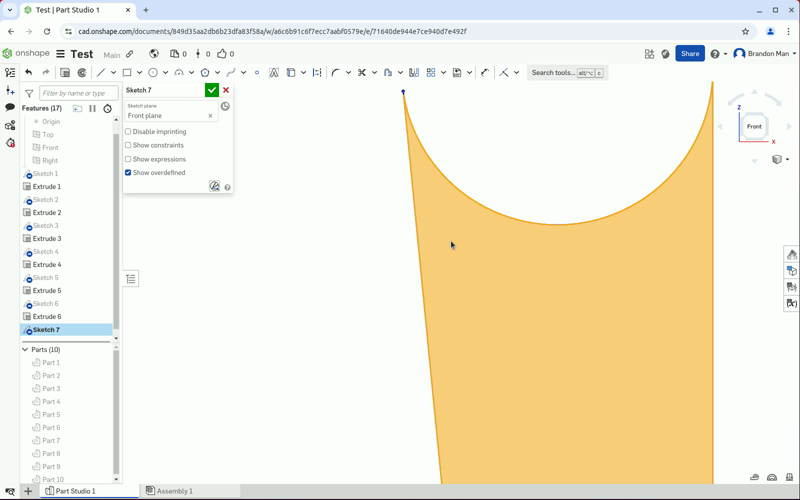
scroll(-6)
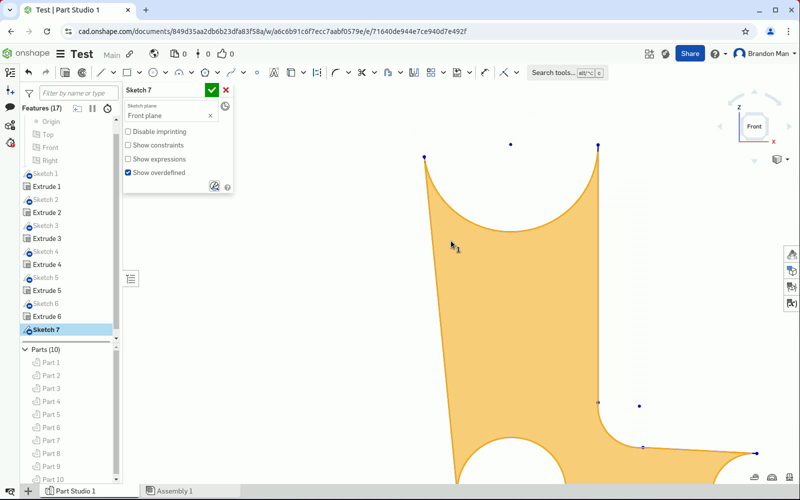
scroll(-6)
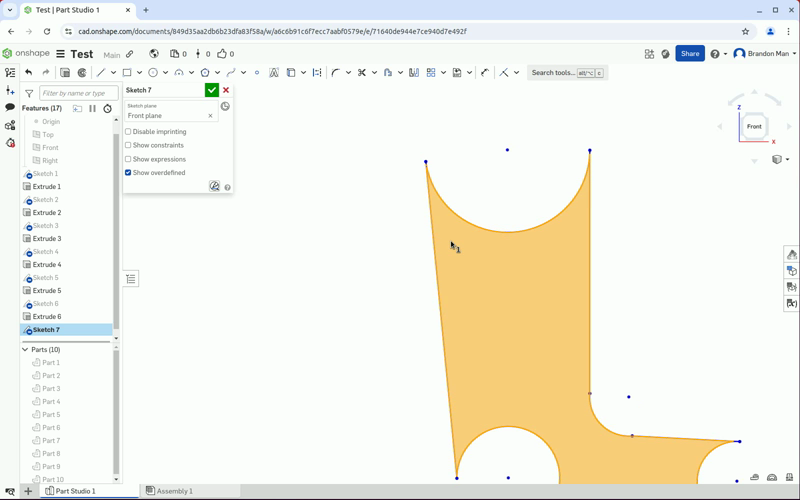
scroll(-6)
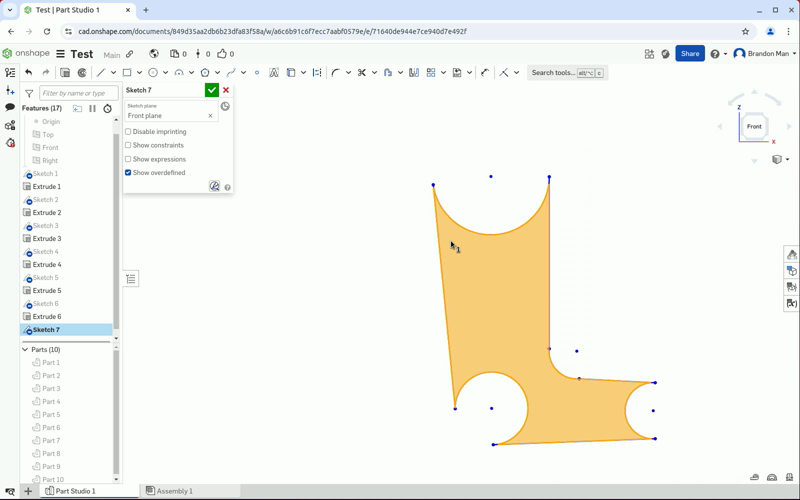
scroll(-6)
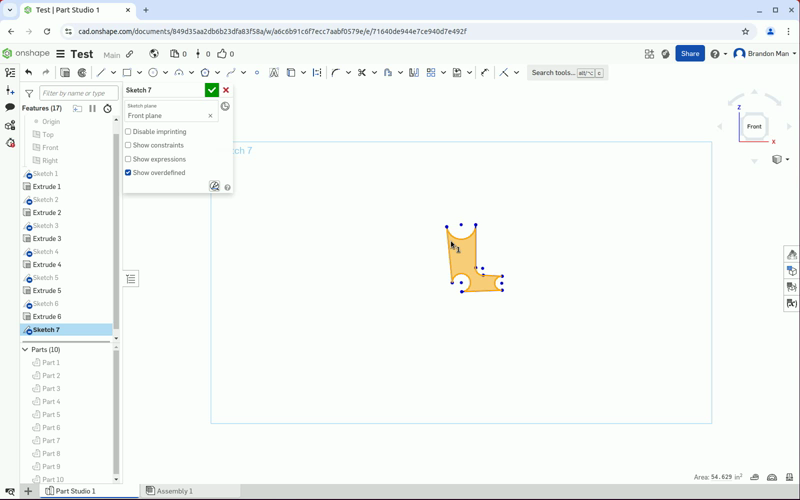
mouse_move(69, 352)
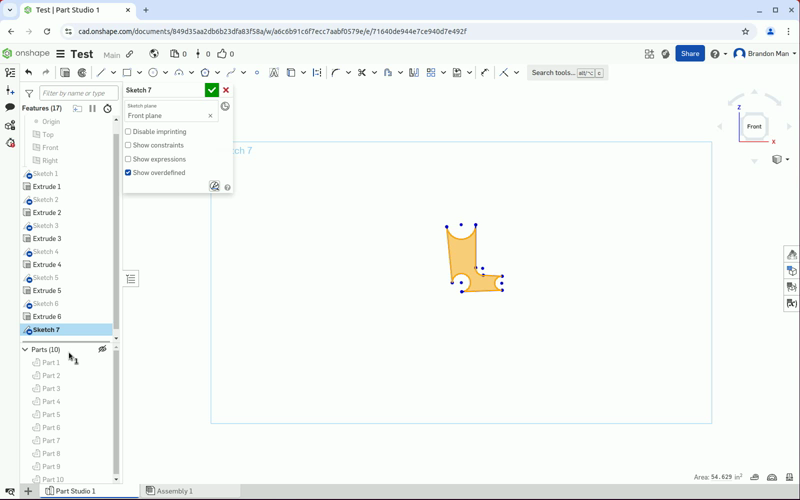
key(shift+y)
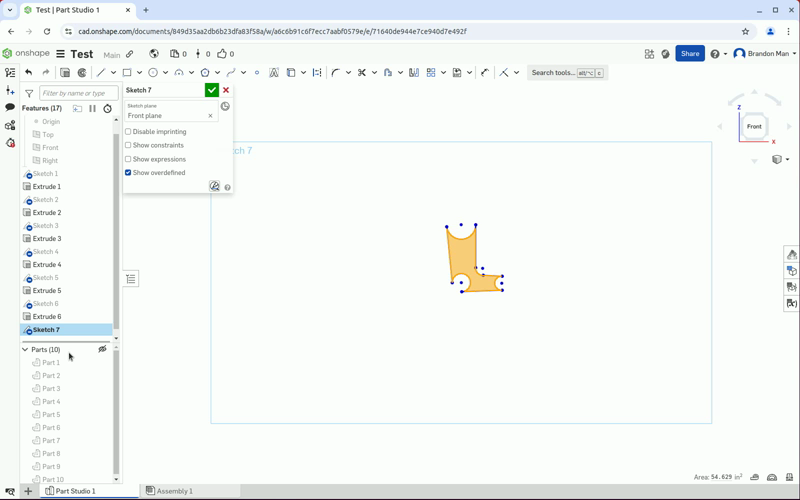
key(shift+e)
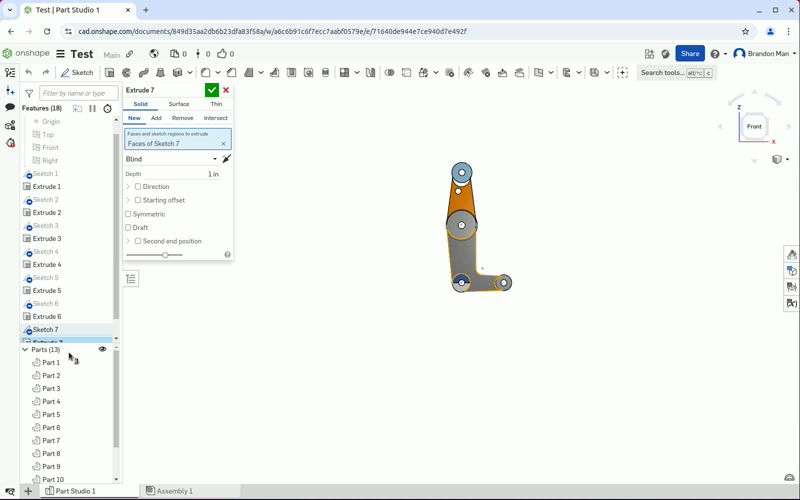
mouse_move(143, 106)
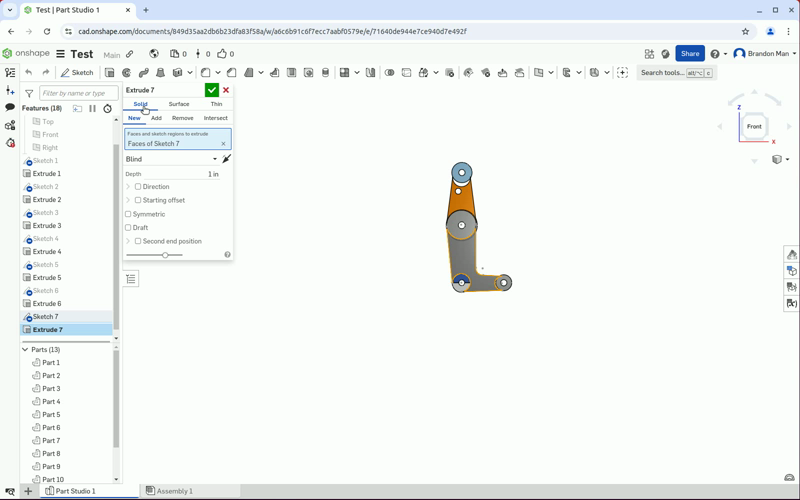
click(143, 106)
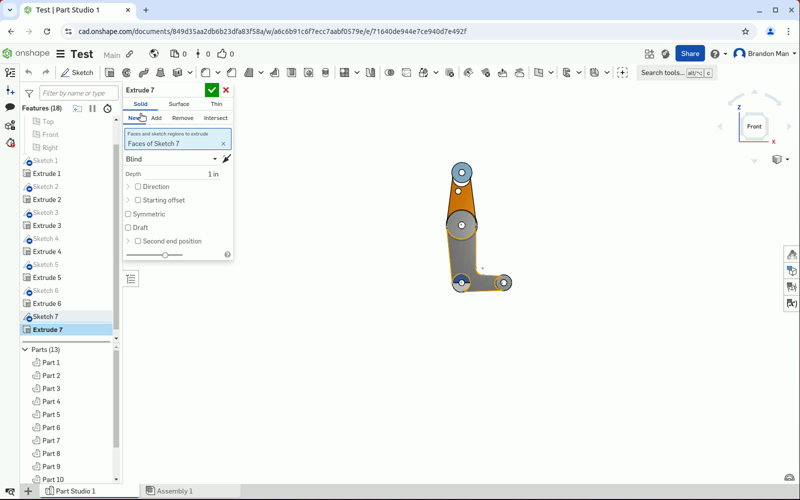
mouse_move(137, 120)
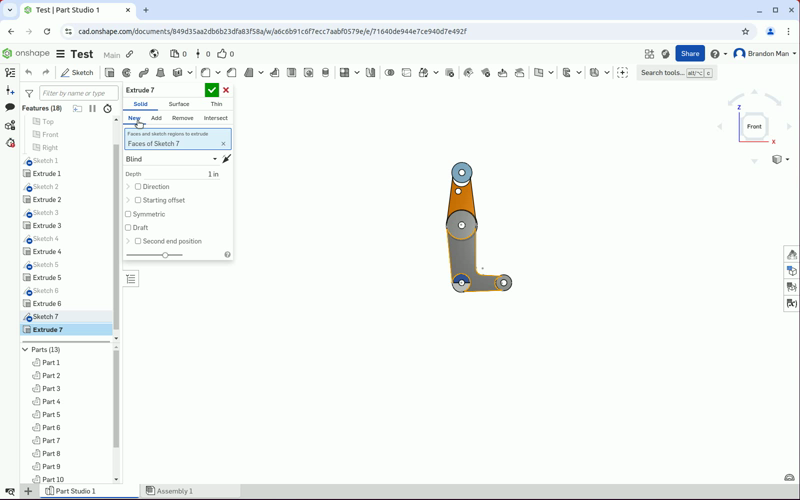
click(137, 120)
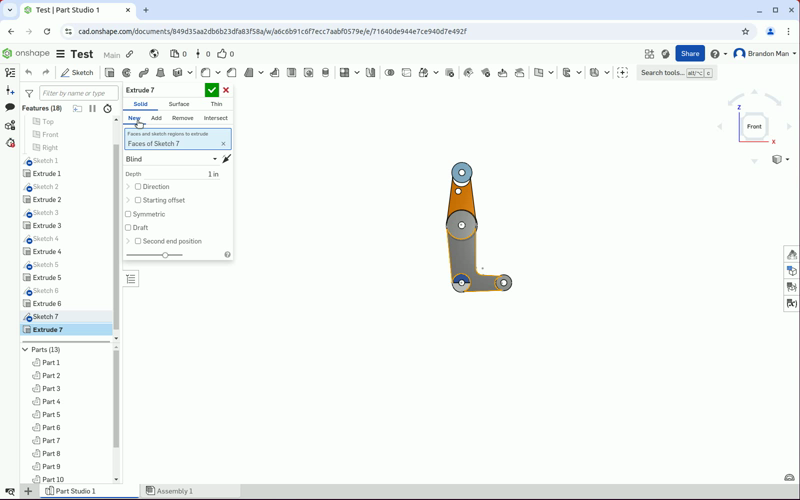
key(tab, 4)
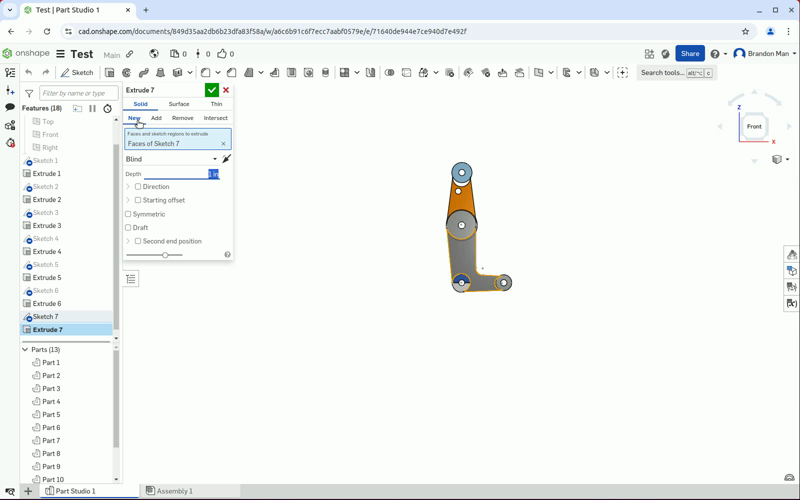
text(0.481)
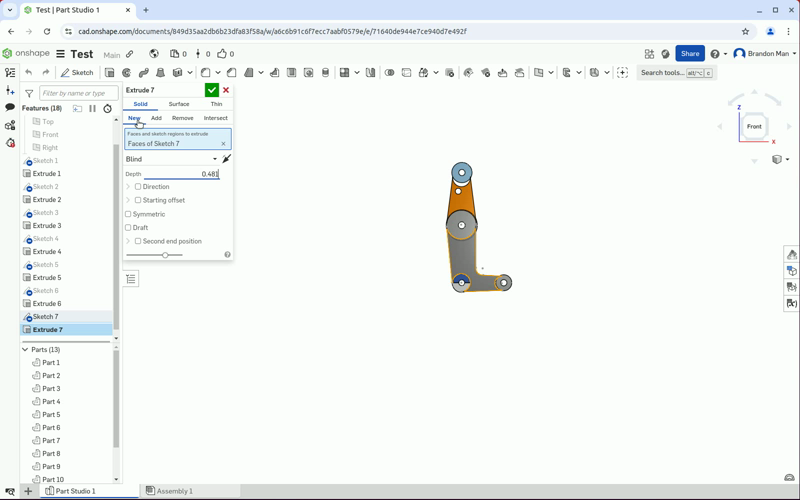
key(enter)
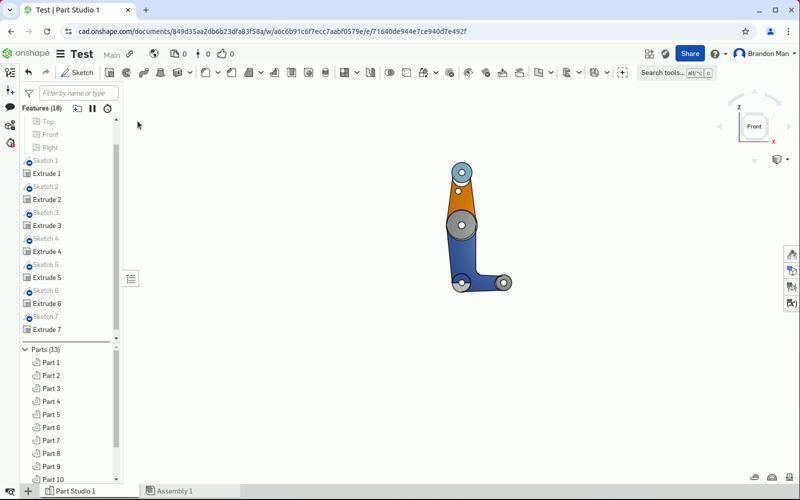
key(shift+h)
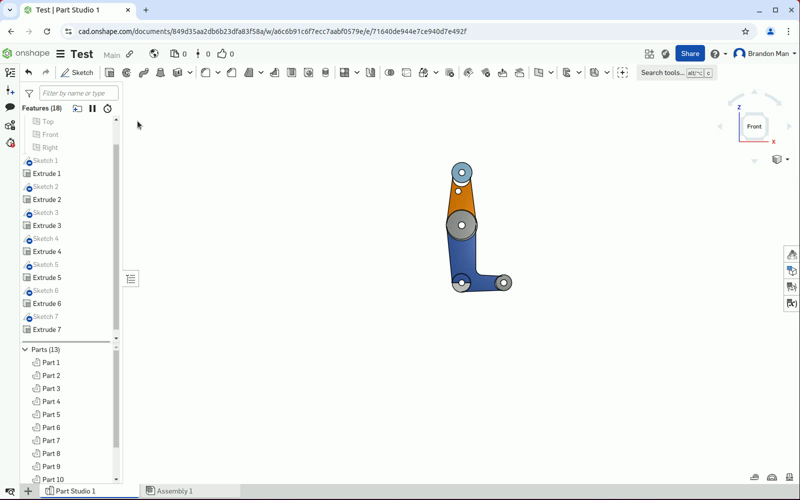
key(shift+h)
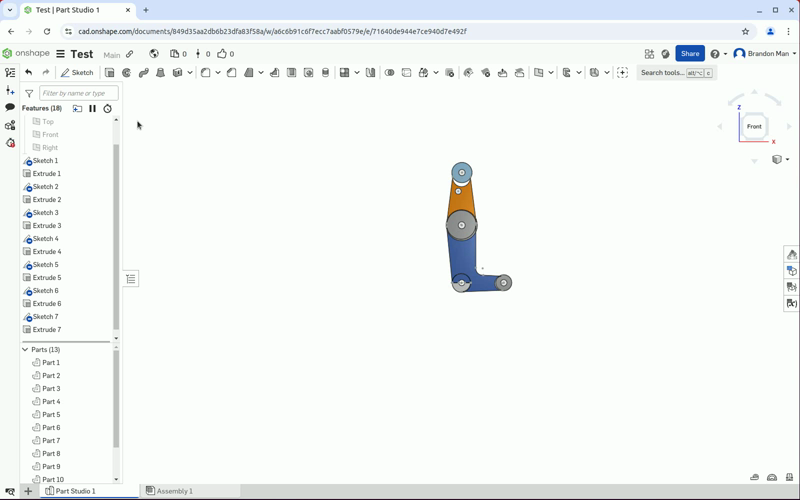
key(shift+7)
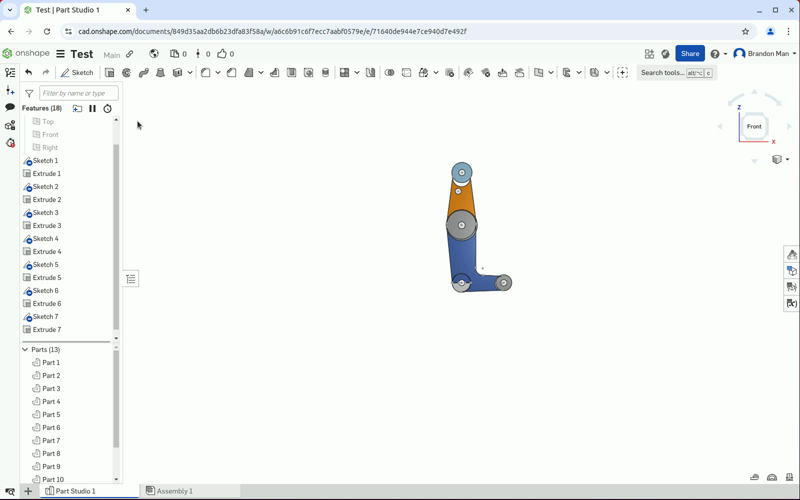
key(left, 2)
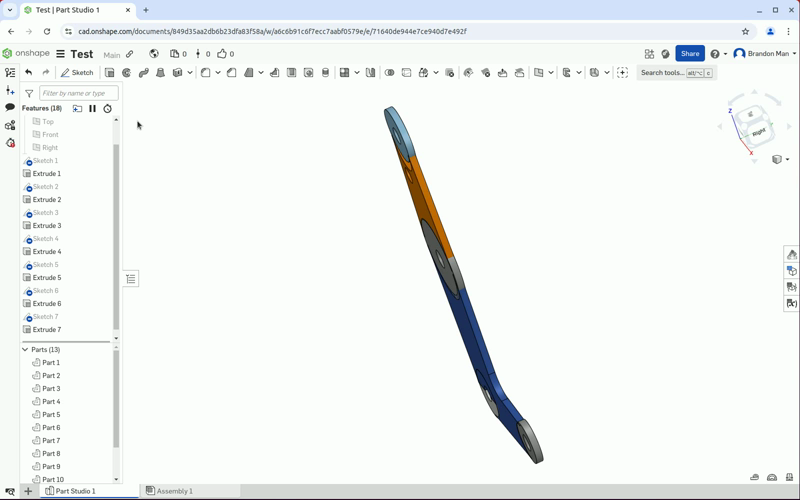
key(down, 2)
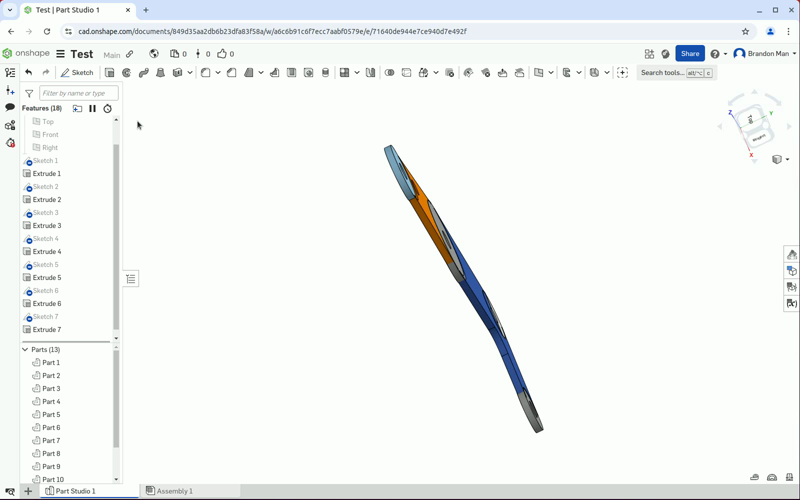
key(up, 2)
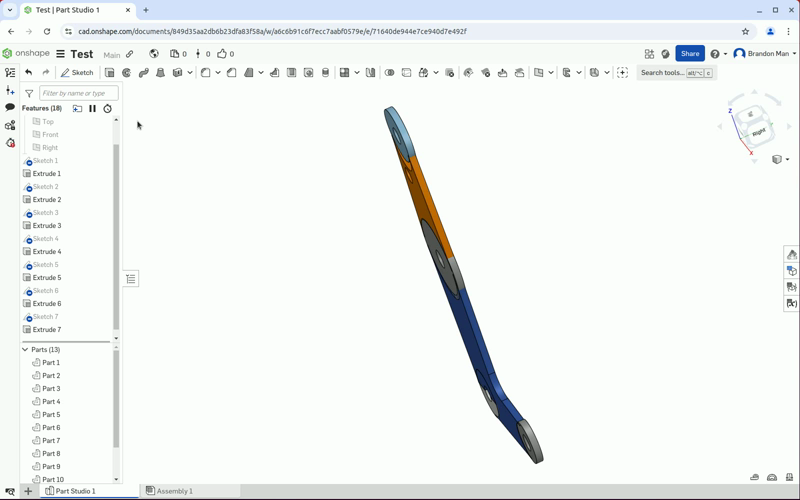
key(right, 2)
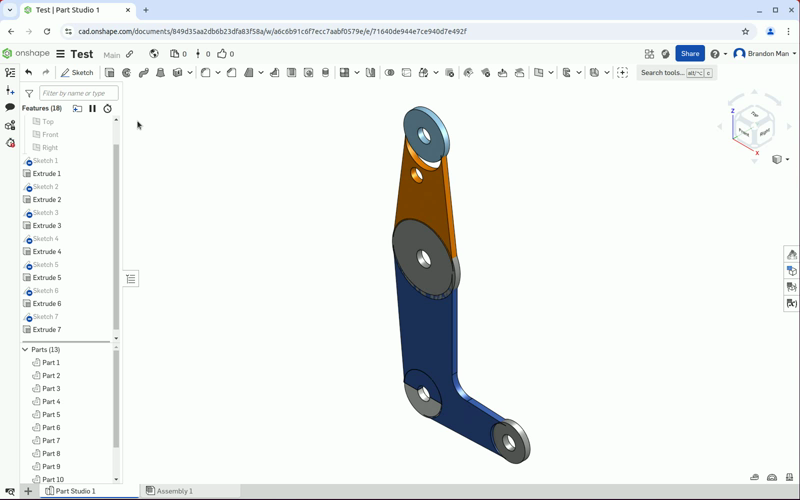
mouse_move(69, 163)
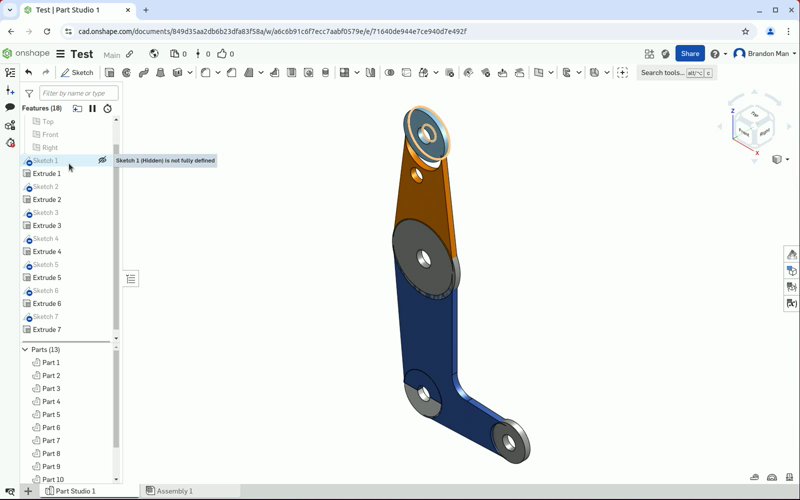
click(69, 163)